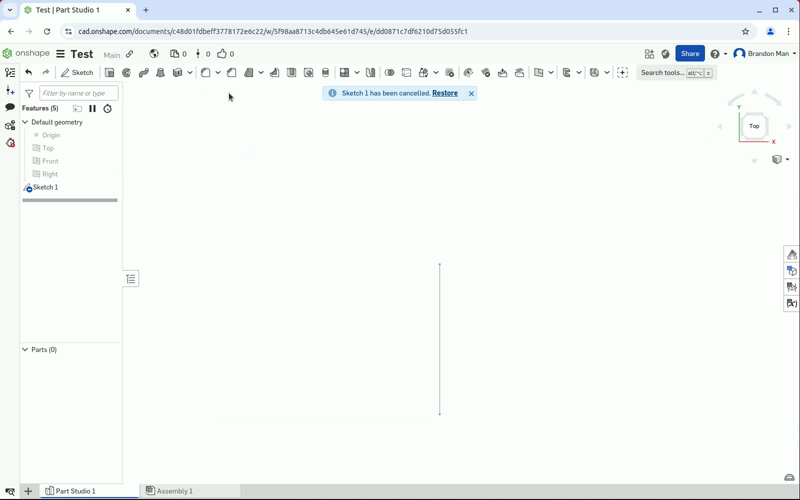
key(shift+h)
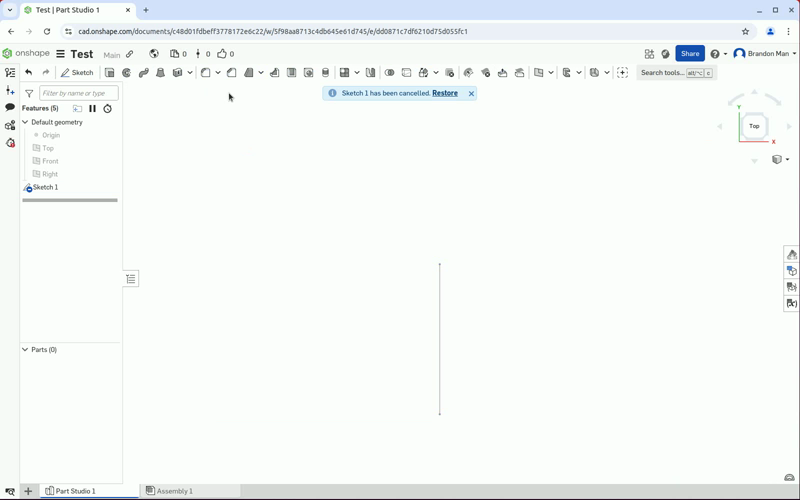
key(shift+s)
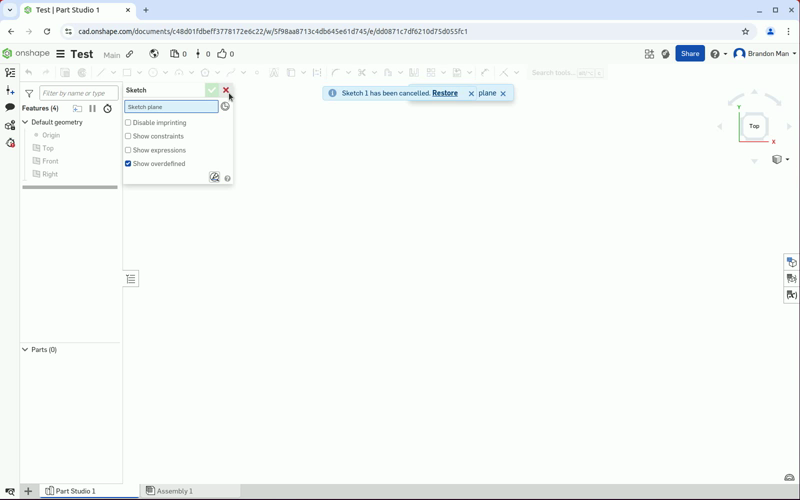
mouse_move(73, 150)
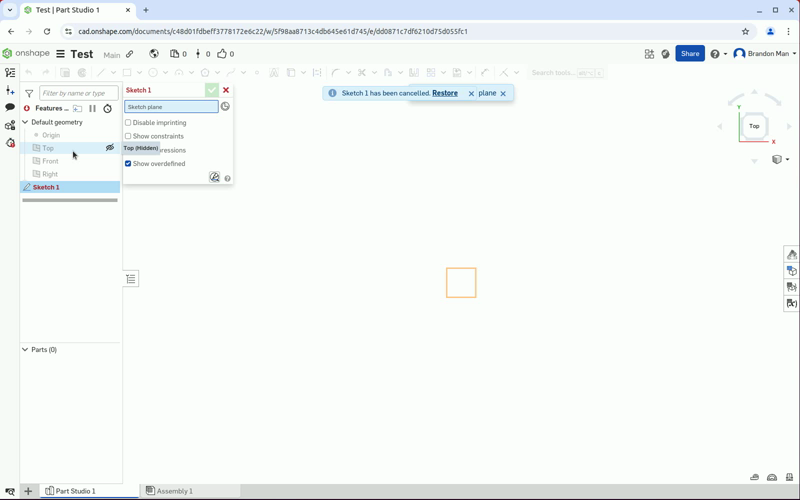
click(73, 150)
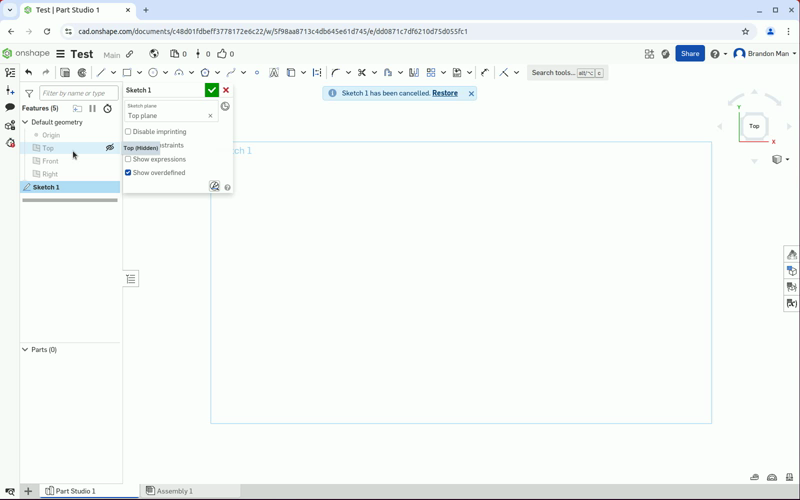
mouse_move(73, 352)
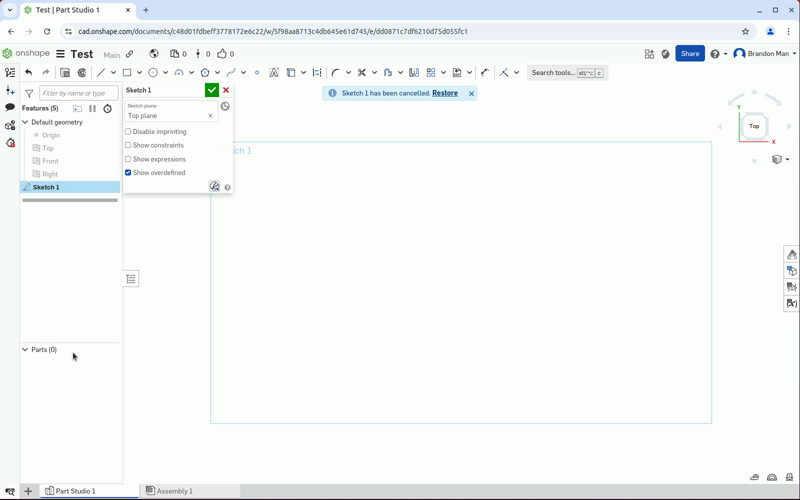
key(y)
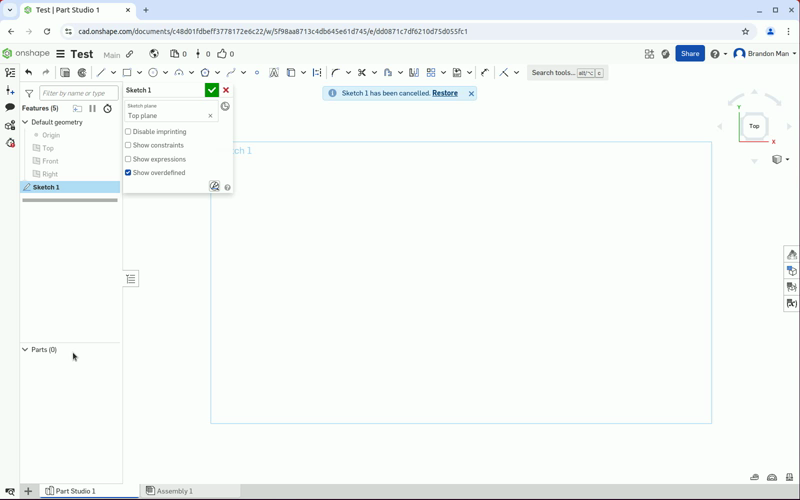
key(l)
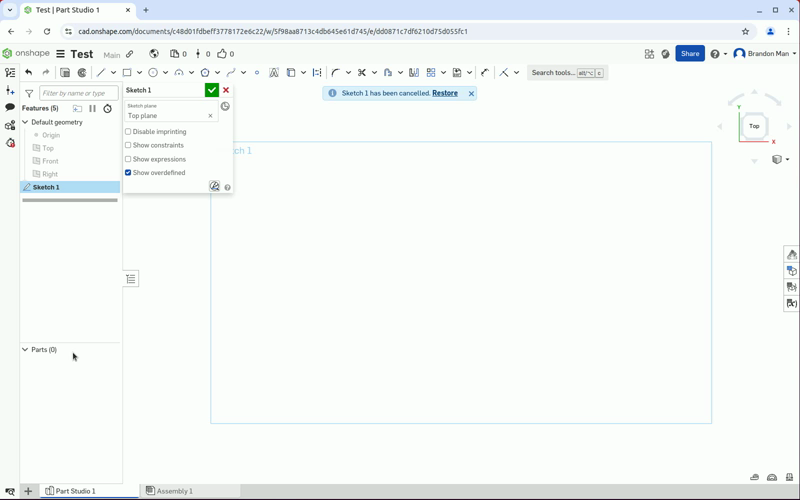
key_down(shift)
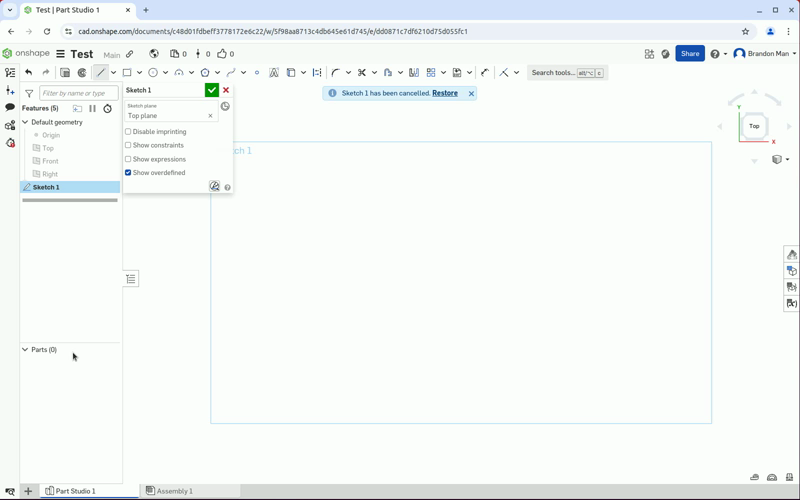
mouse_move(460, 395)
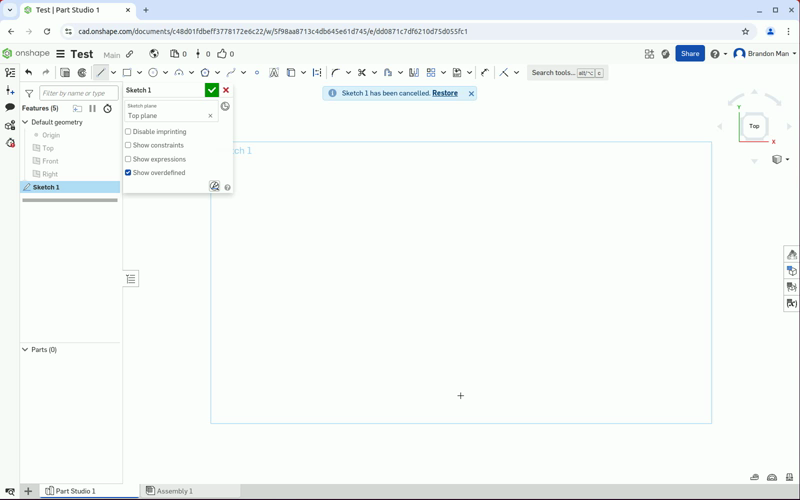
click(460, 395)
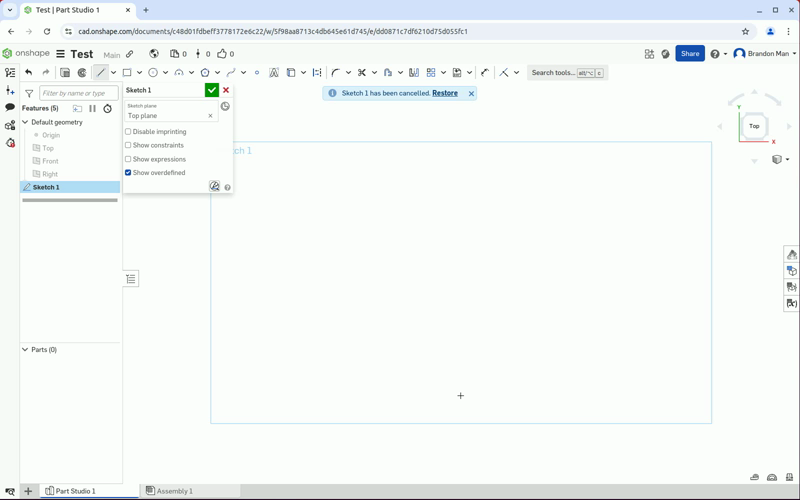
key_up(shift)
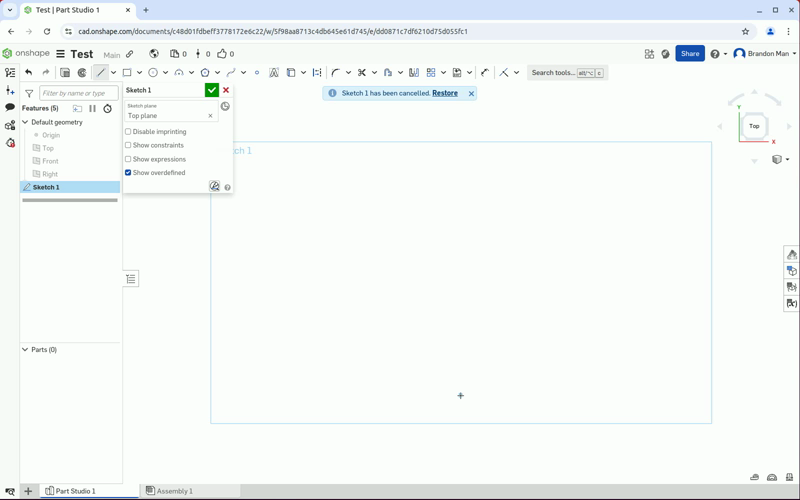
key_down(shift)
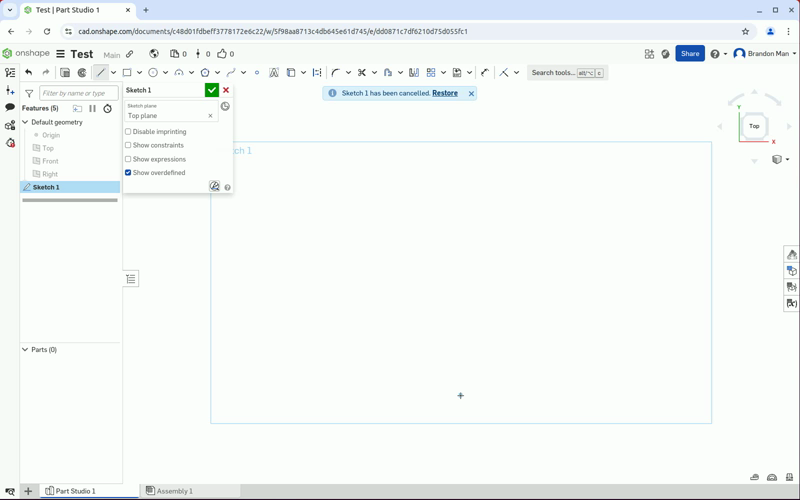
mouse_move(490, 395)
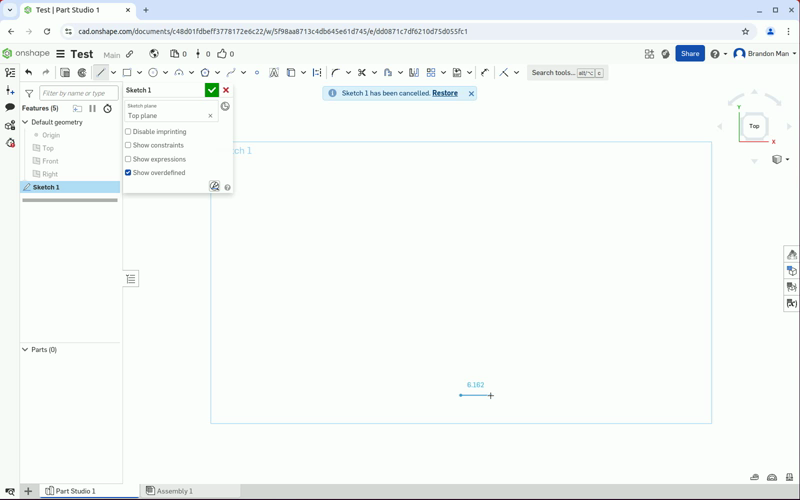
mouse_move(517, 395)
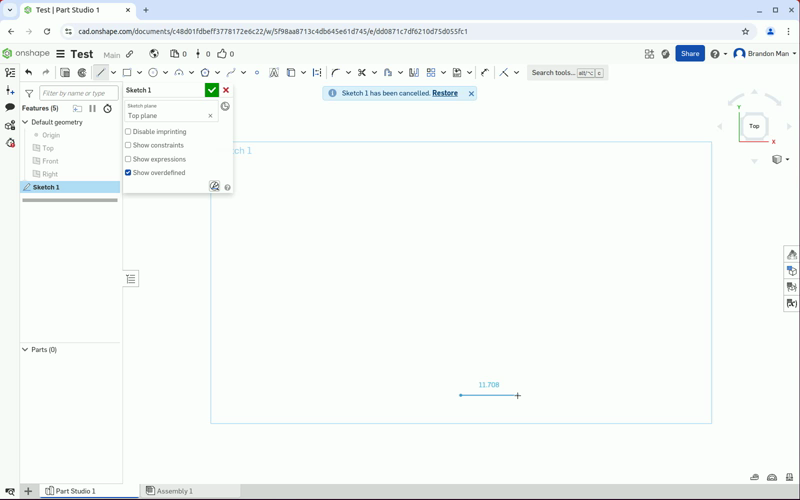
click(517, 395)
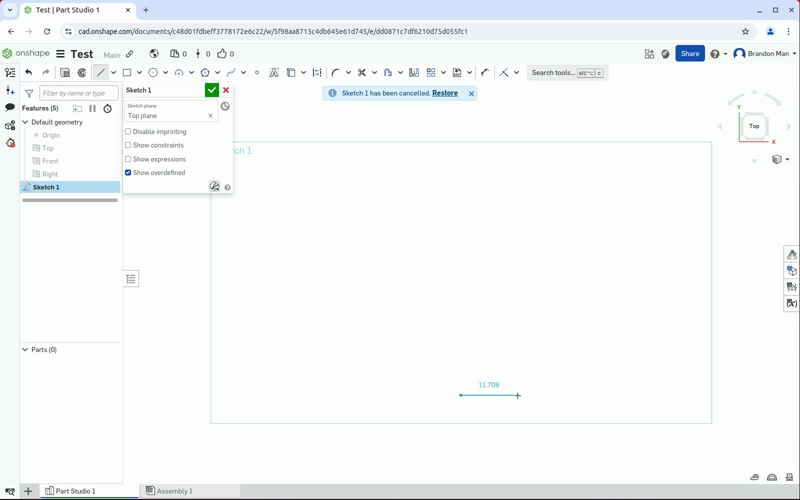
key_up(shift)
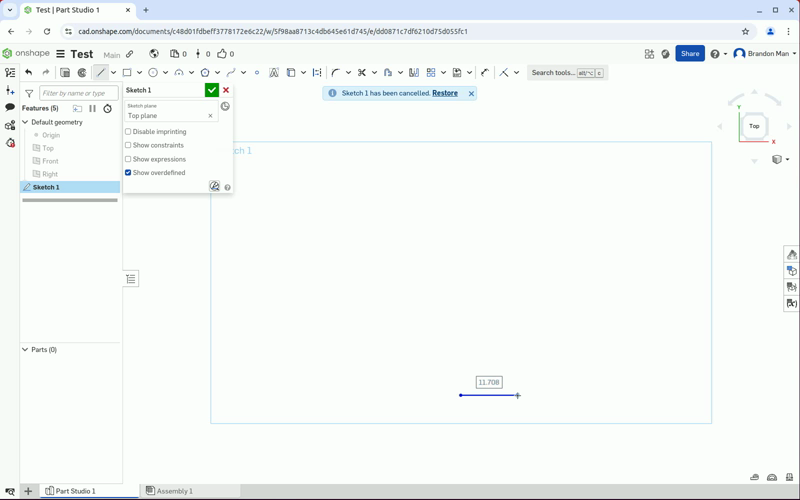
key_down(shift)
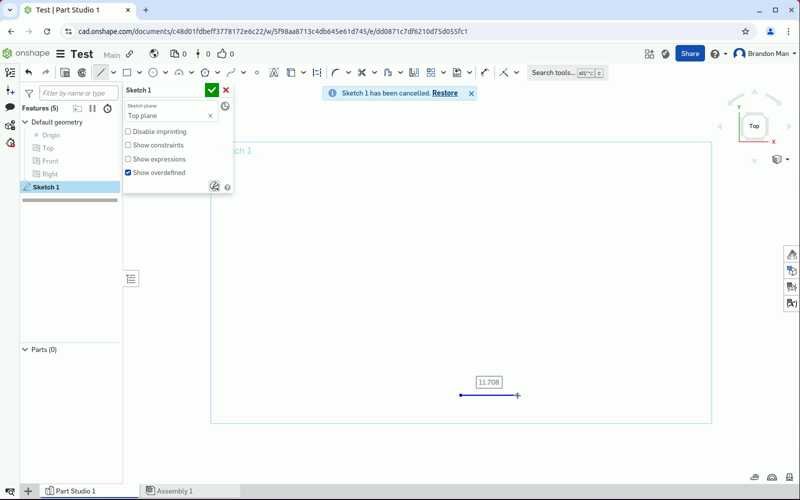
mouse_move(517, 282)
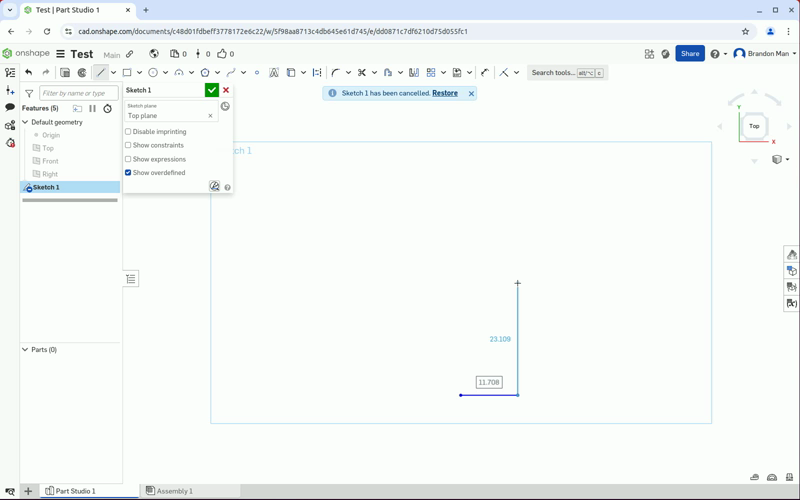
click(517, 282)
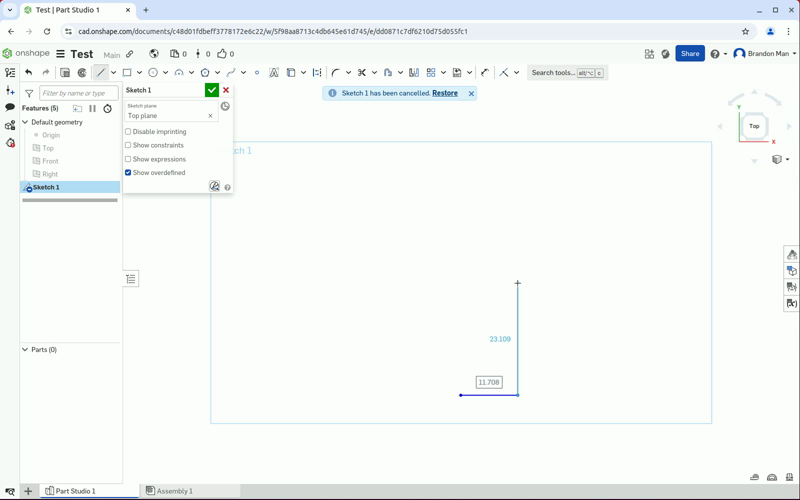
key_up(shift)
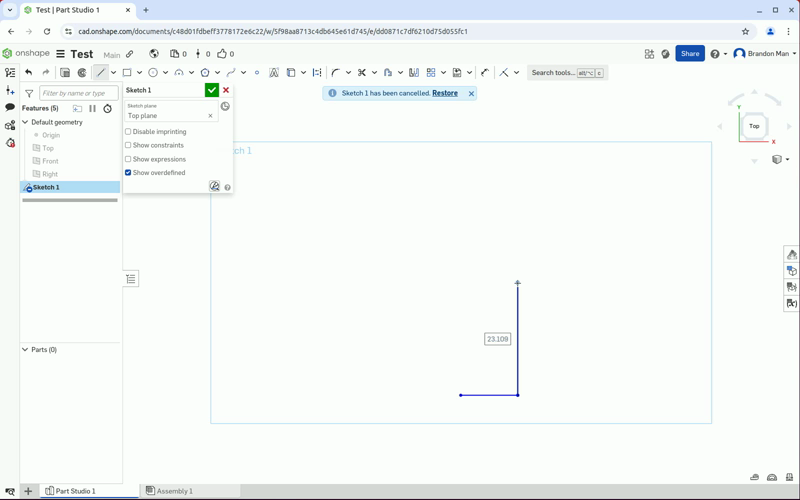
key_down(shift)
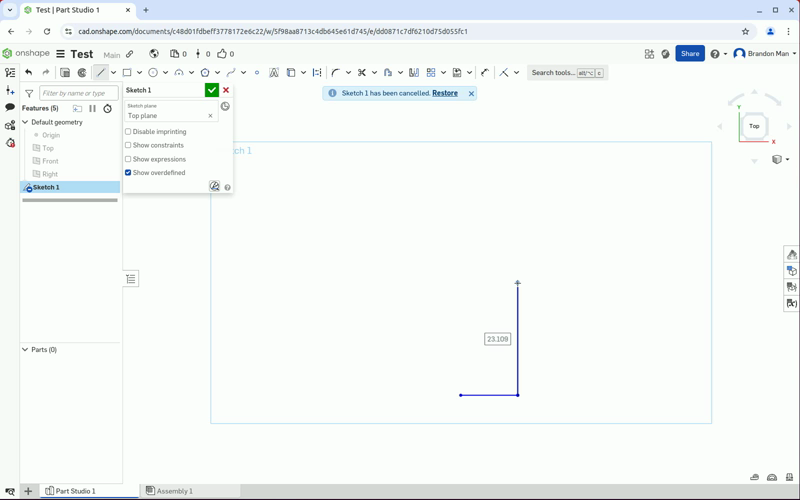
mouse_move(547, 282)
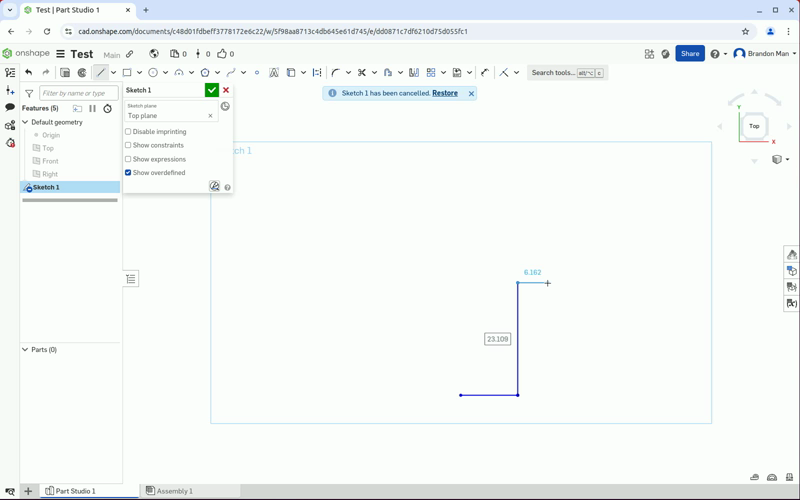
mouse_move(460, 282)
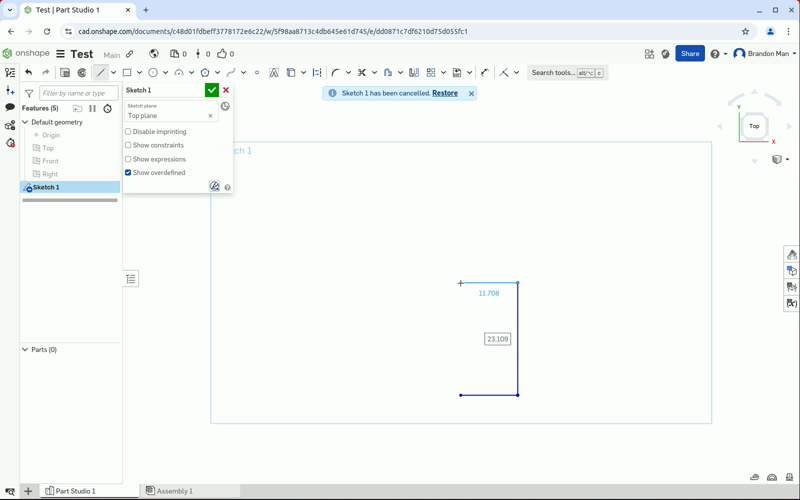
click(460, 282)
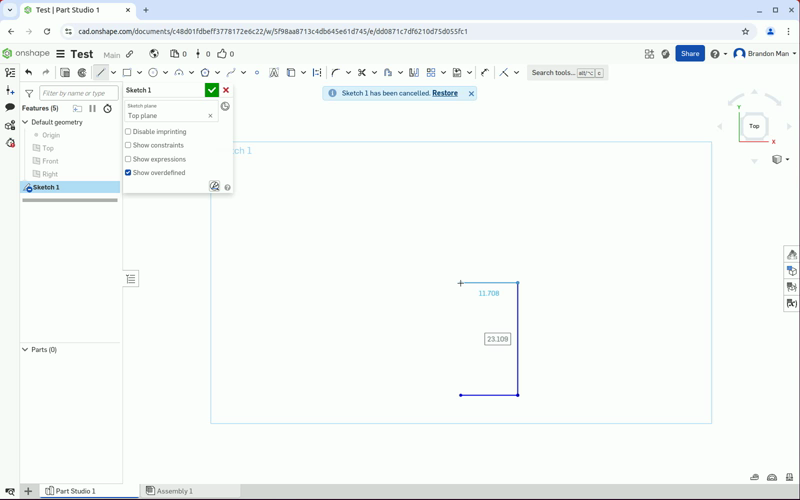
key_up(shift)
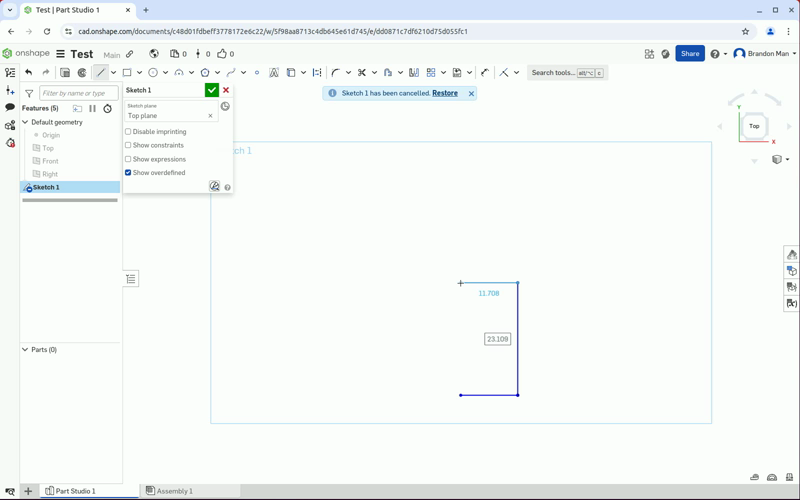
key_down(shift)
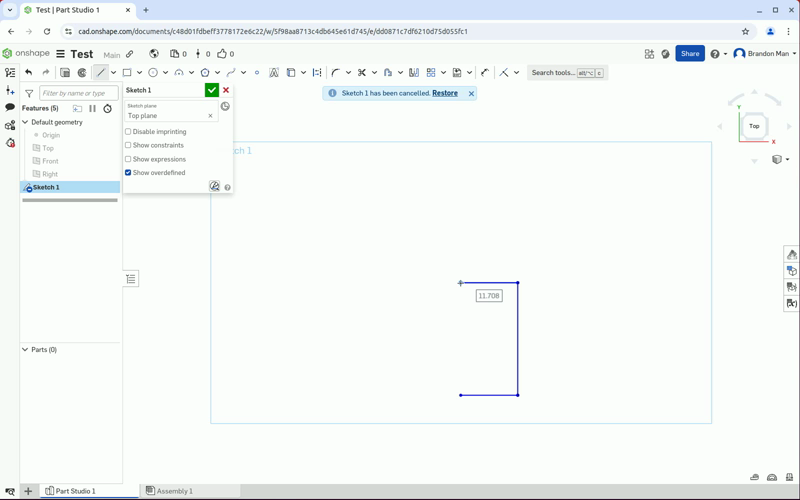
mouse_move(460, 395)
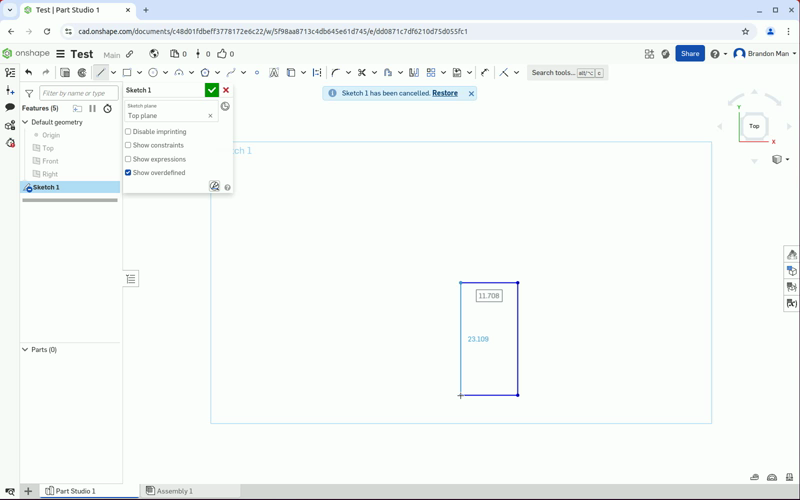
key_up(shift)
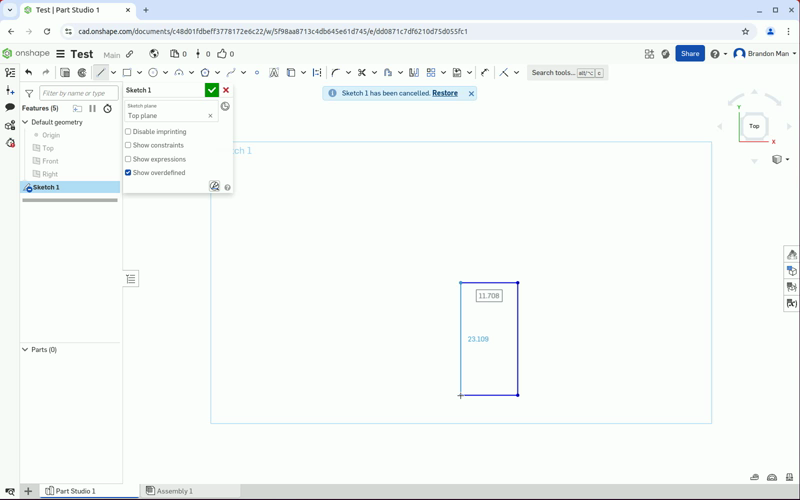
click(460, 395)
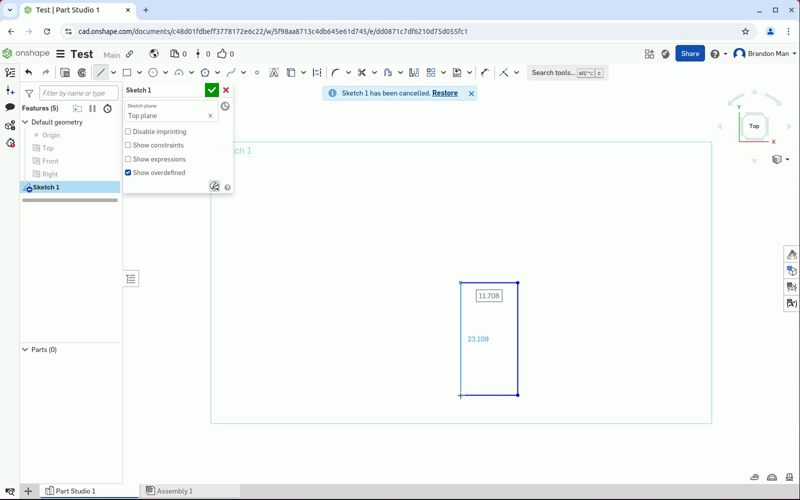
key(esc)
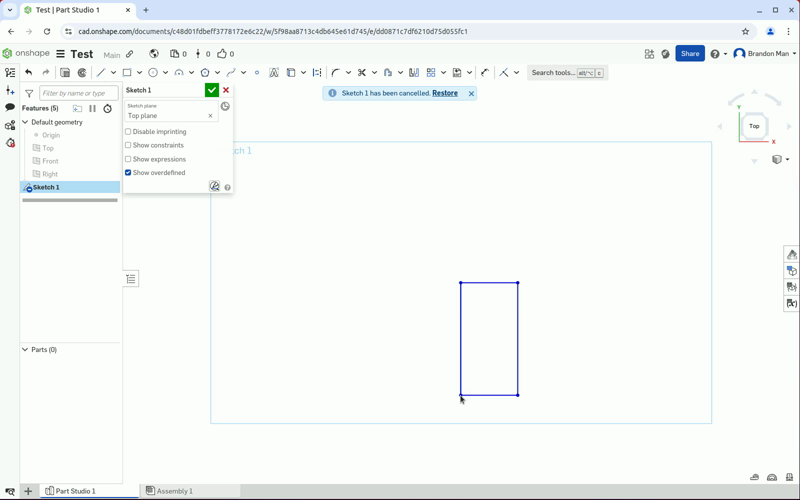
key(c)
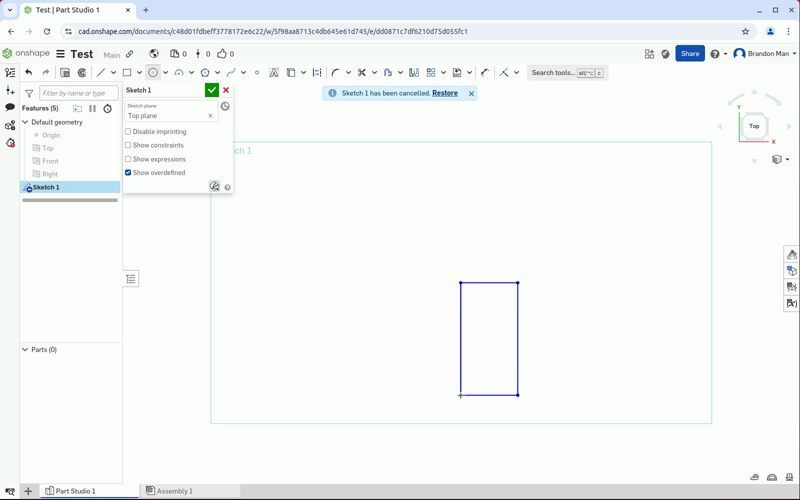
key_down(shift)
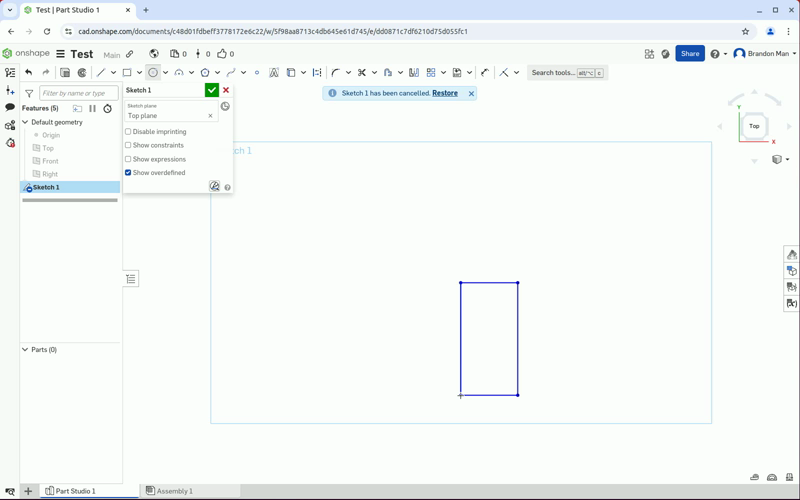
mouse_move(510, 294)
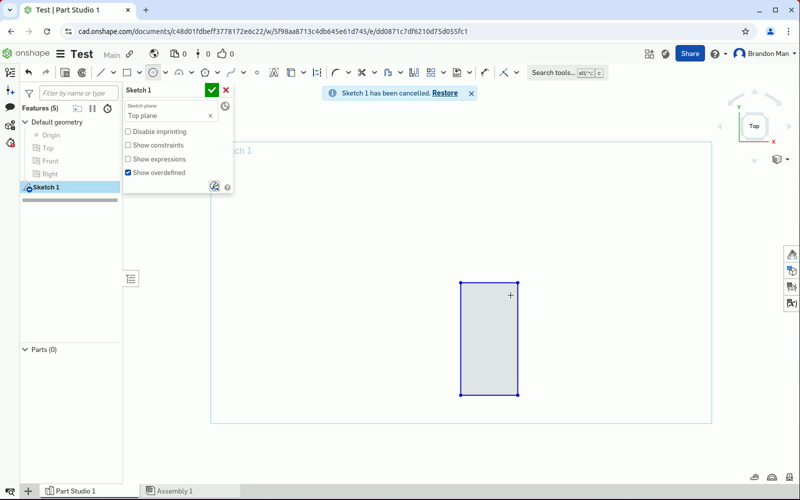
click(510, 294)
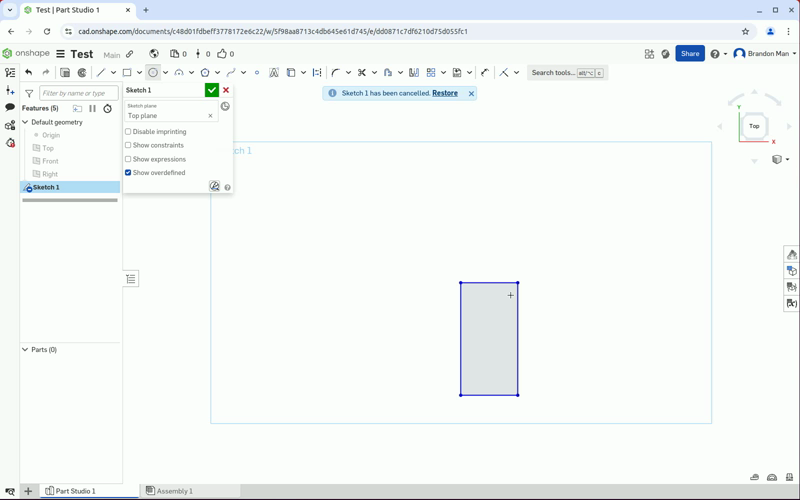
key_up(shift)
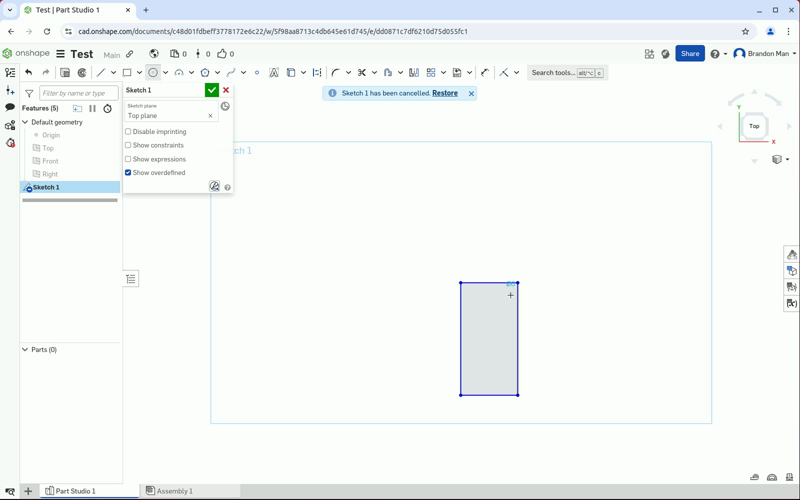
mouse_move(511, 294)
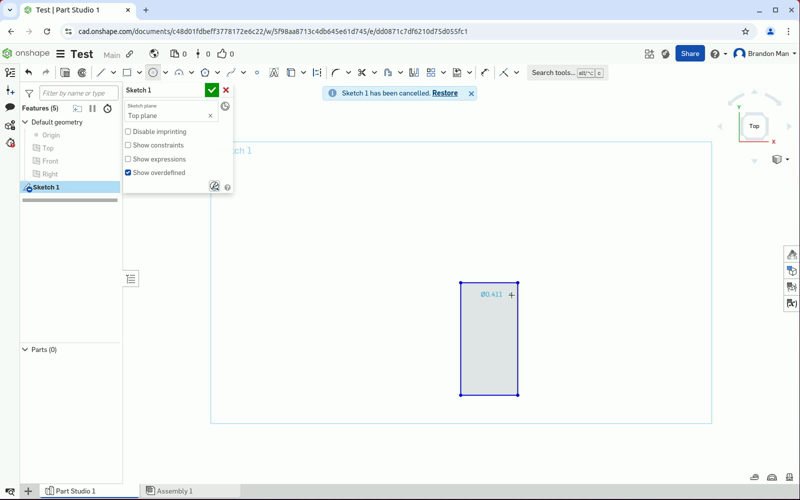
scroll(6)
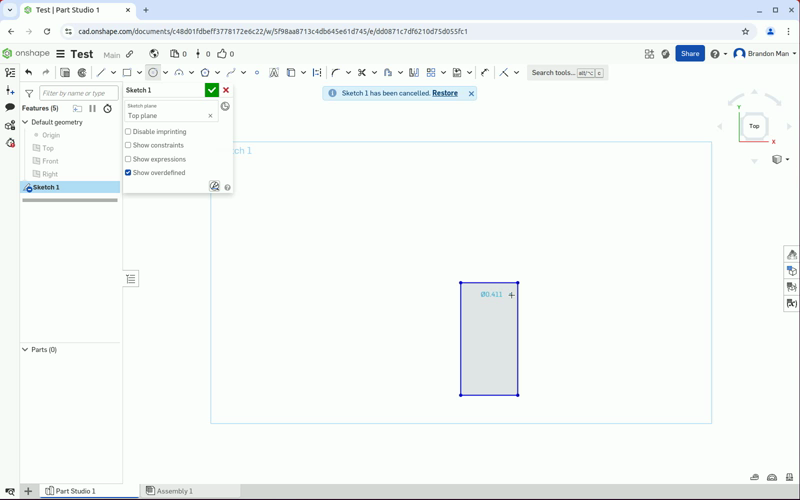
scroll(6)
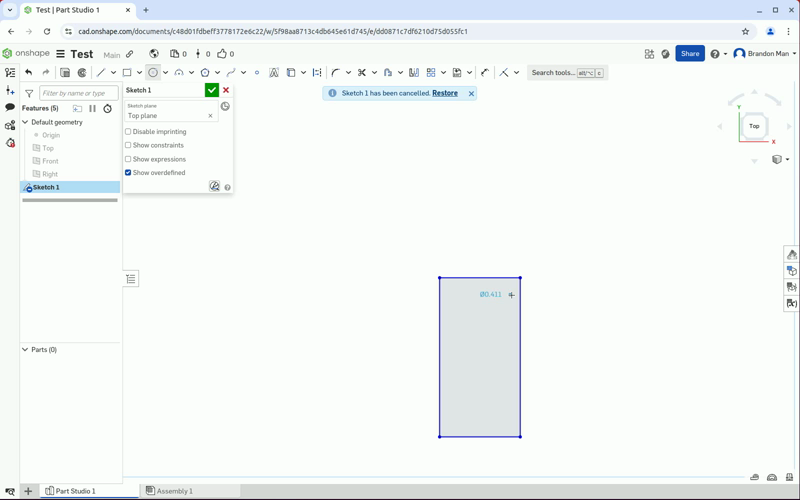
scroll(6)
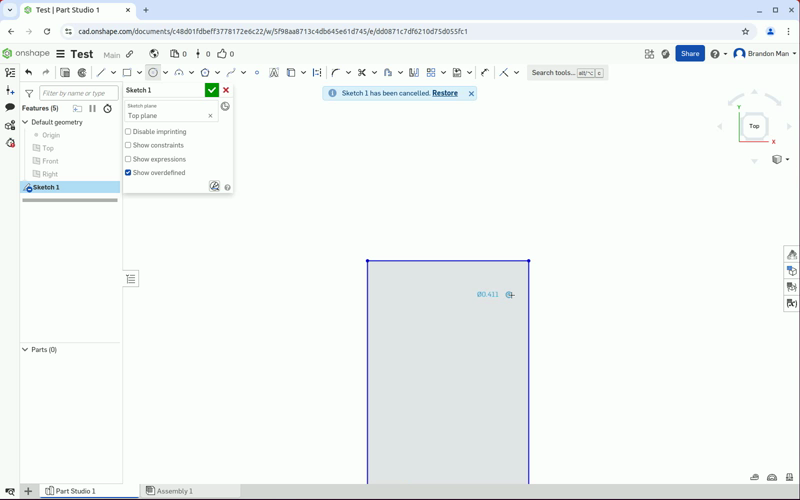
scroll(6)
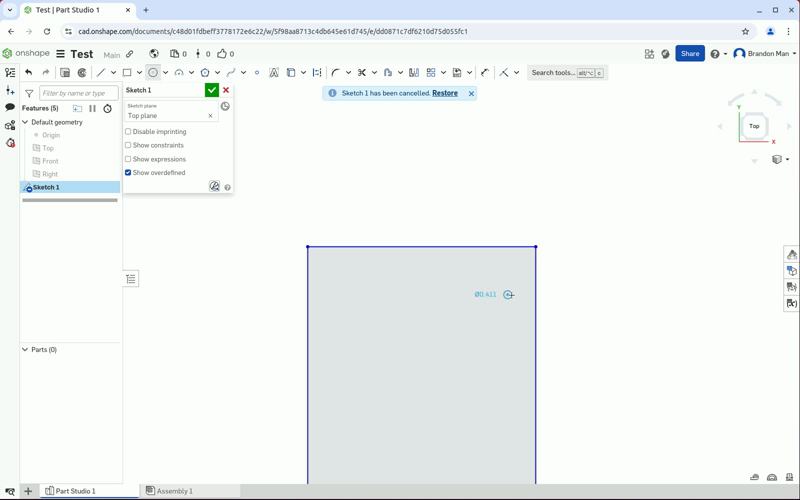
scroll(6)
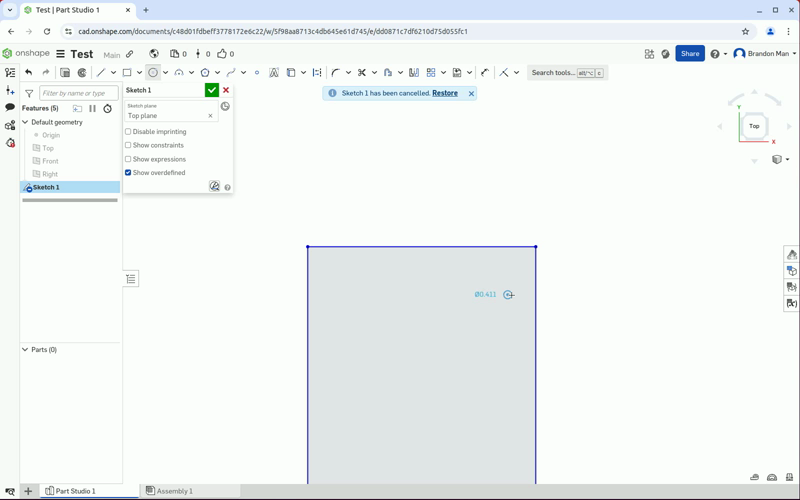
scroll(6)
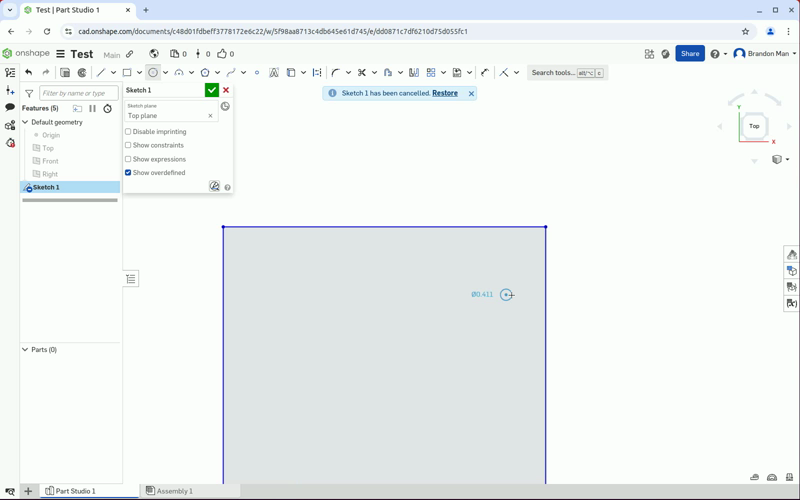
scroll(6)
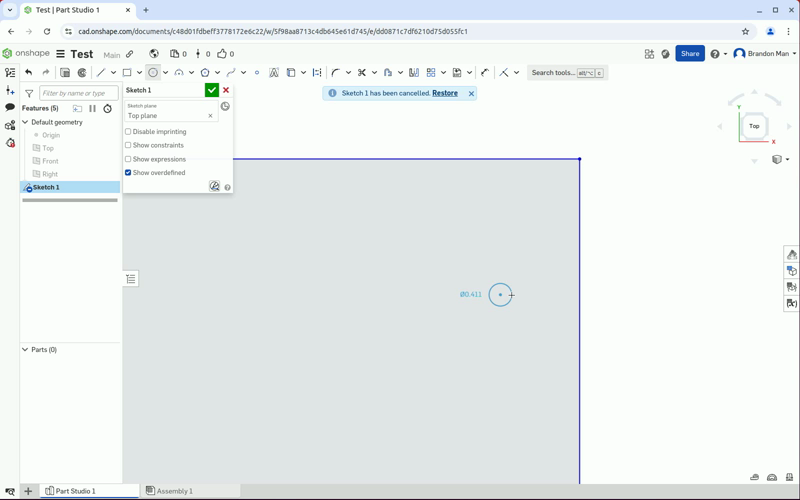
click(511, 294)
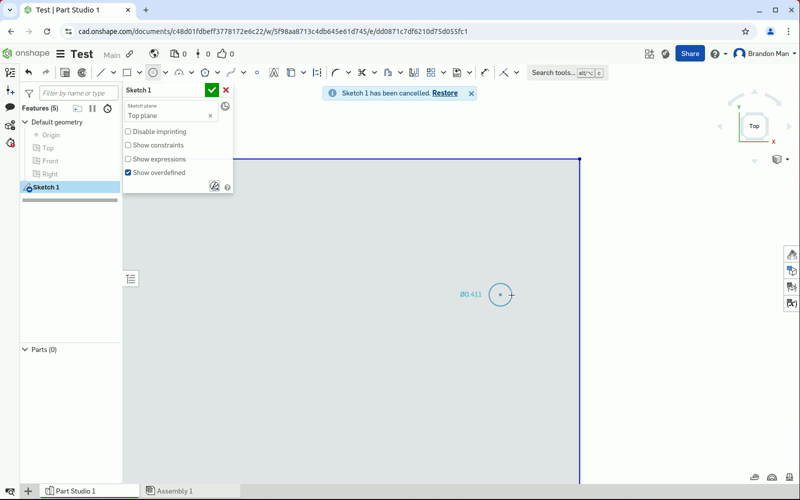
scroll(-6)
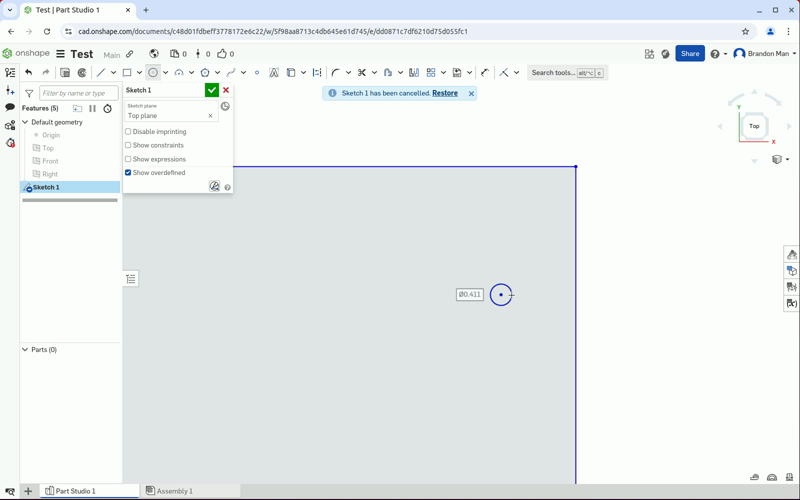
scroll(-6)
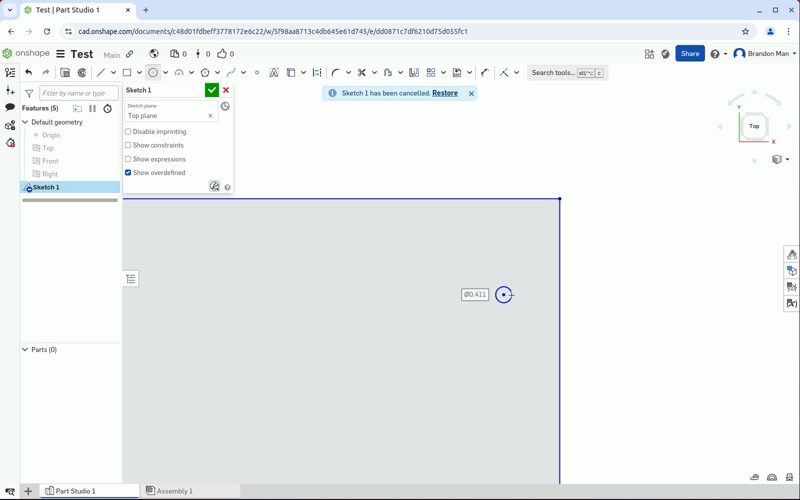
scroll(-6)
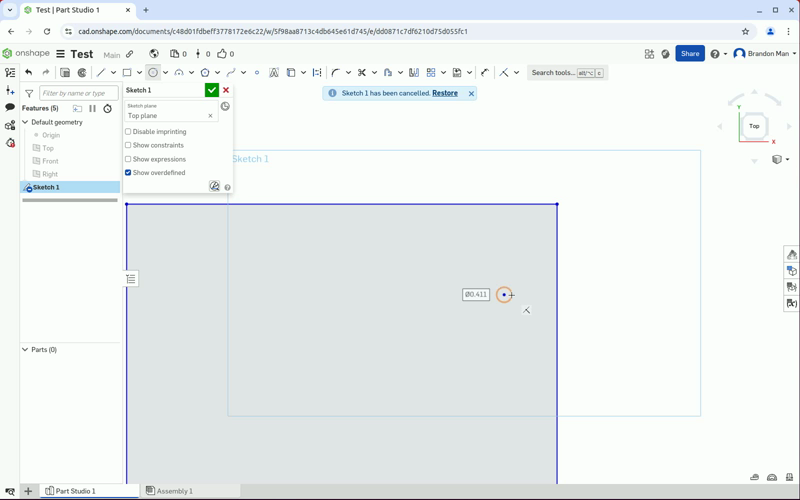
scroll(-6)
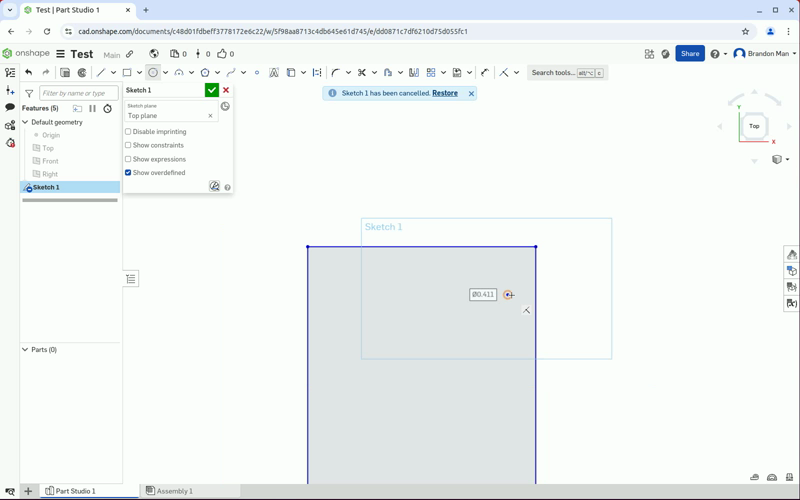
scroll(-6)
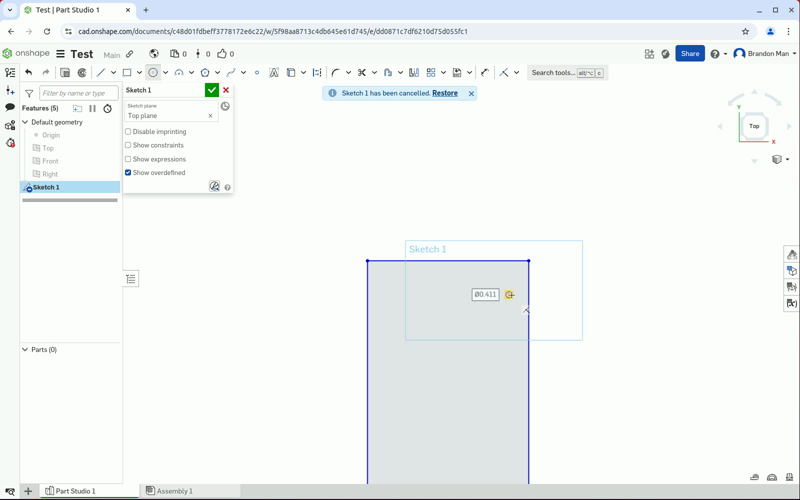
scroll(-6)
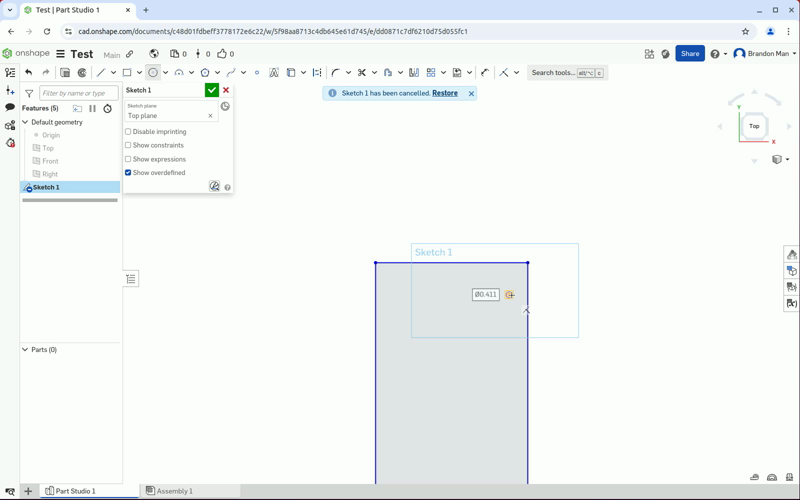
scroll(-6)
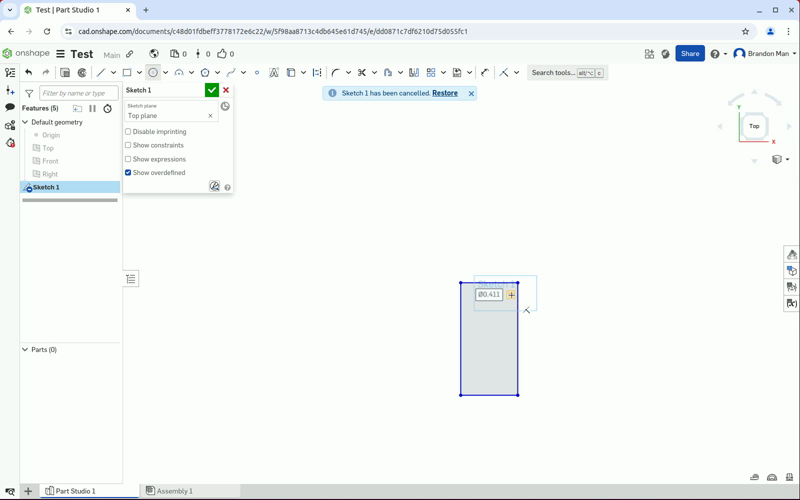
key(esc)
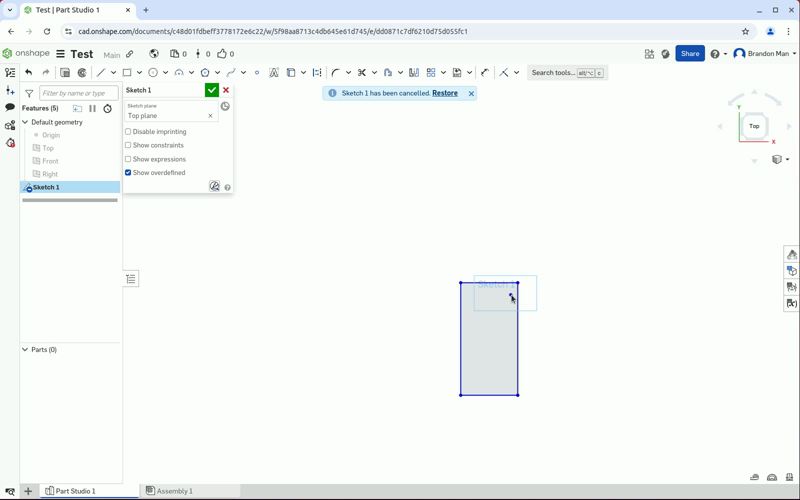
key(c)
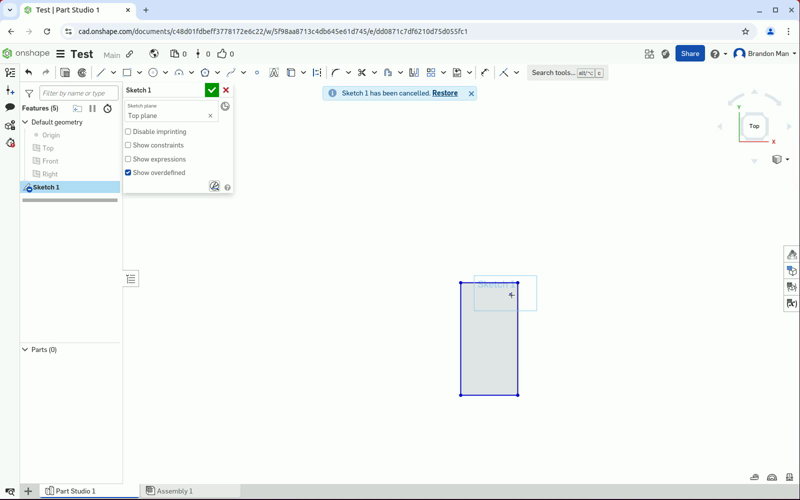
key_down(shift)
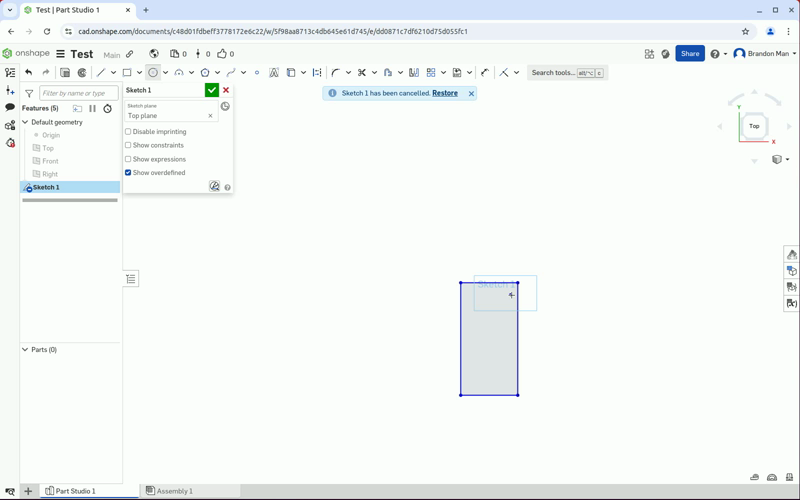
mouse_move(510, 285)
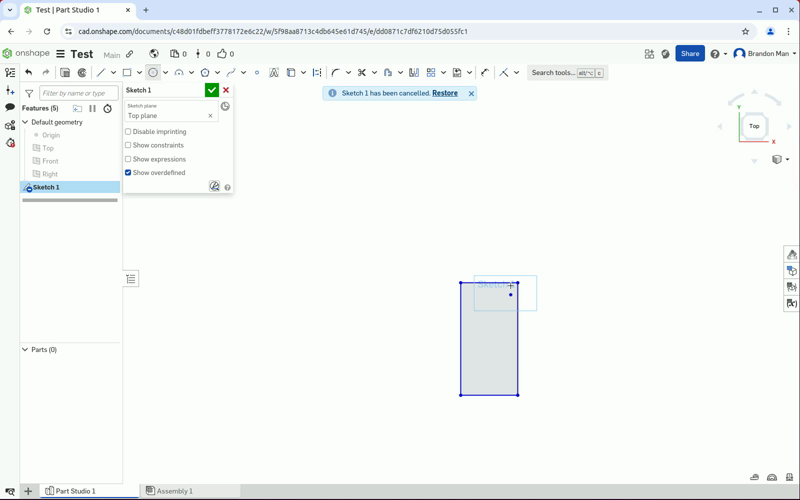
click(510, 285)
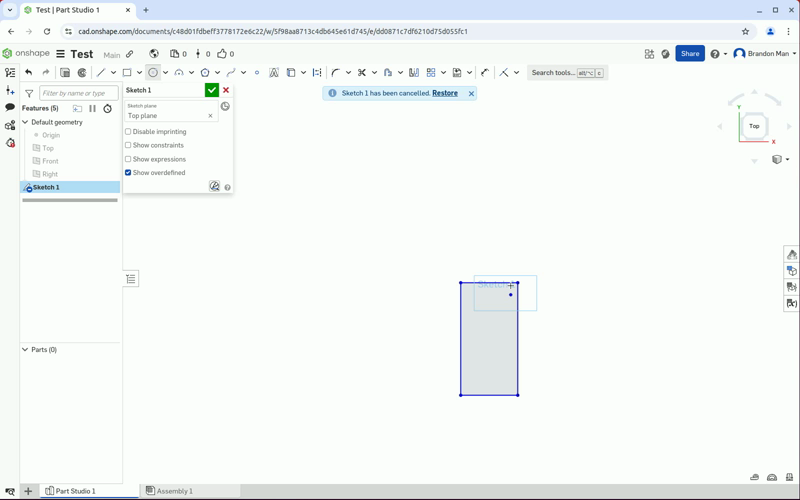
key_up(shift)
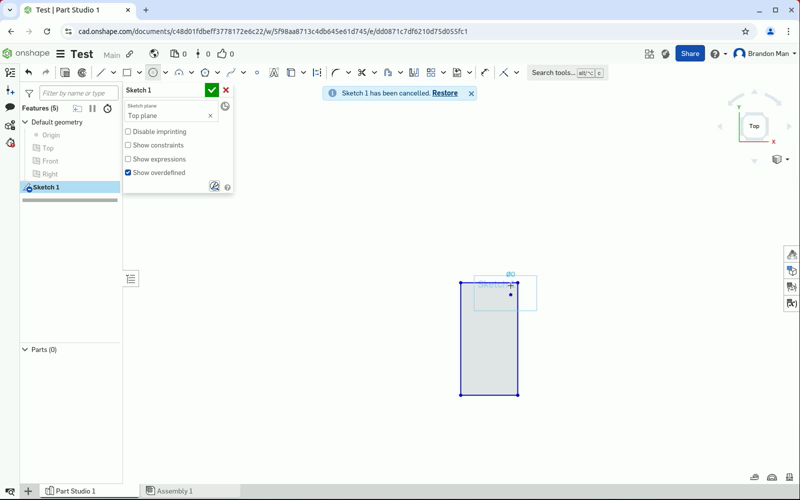
mouse_move(511, 285)
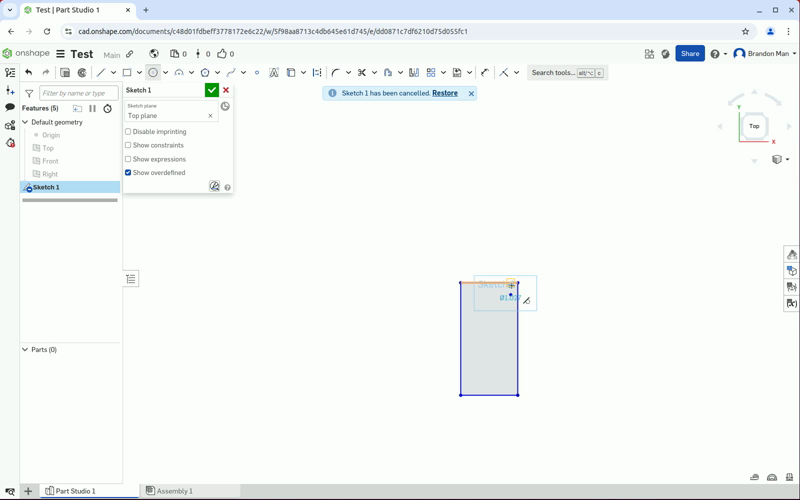
scroll(6)
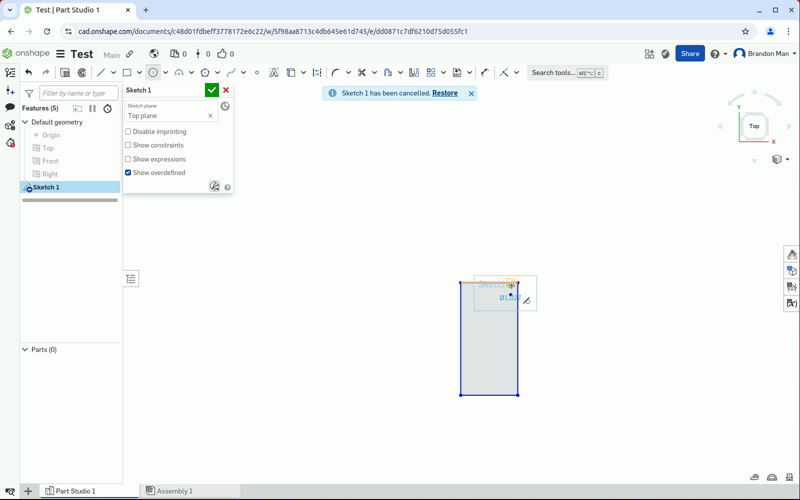
scroll(6)
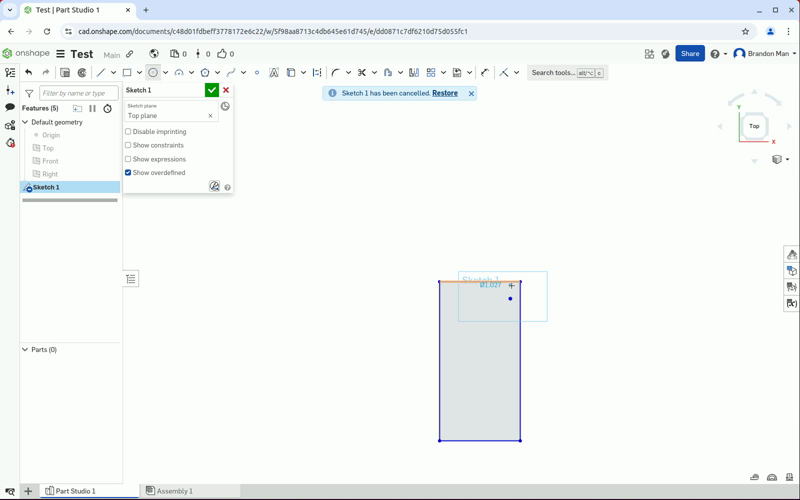
scroll(6)
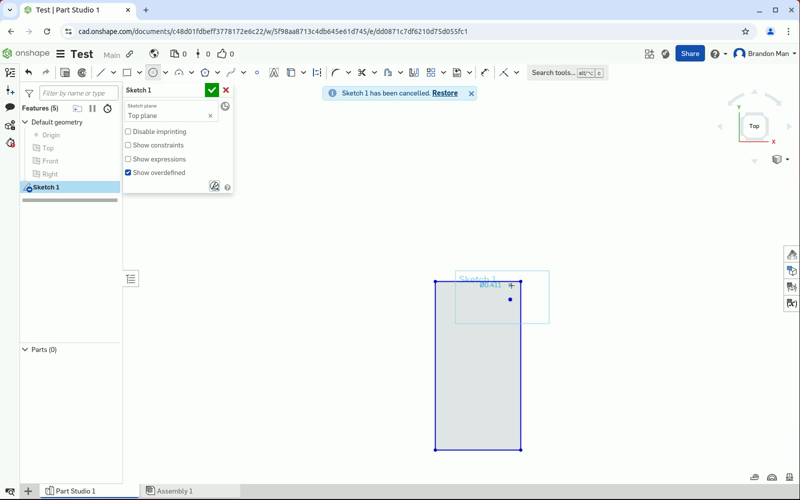
scroll(6)
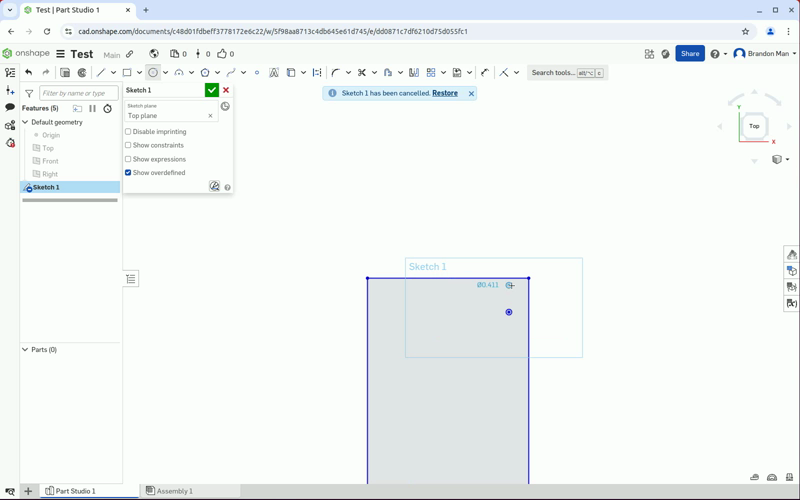
scroll(6)
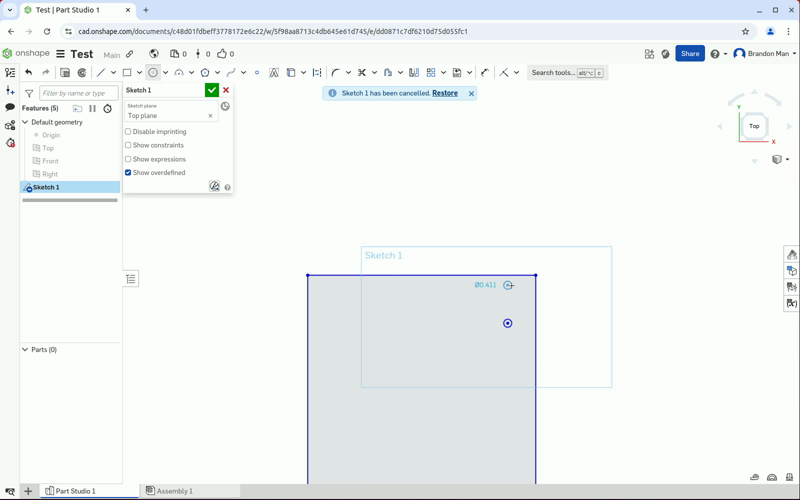
scroll(6)
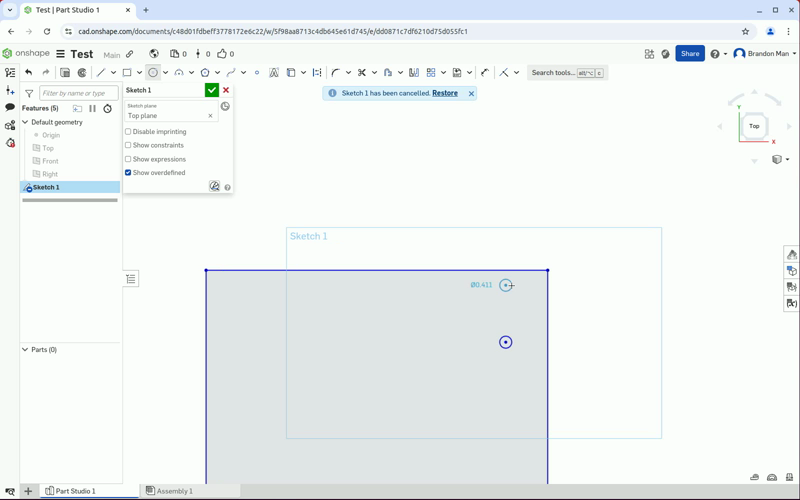
scroll(6)
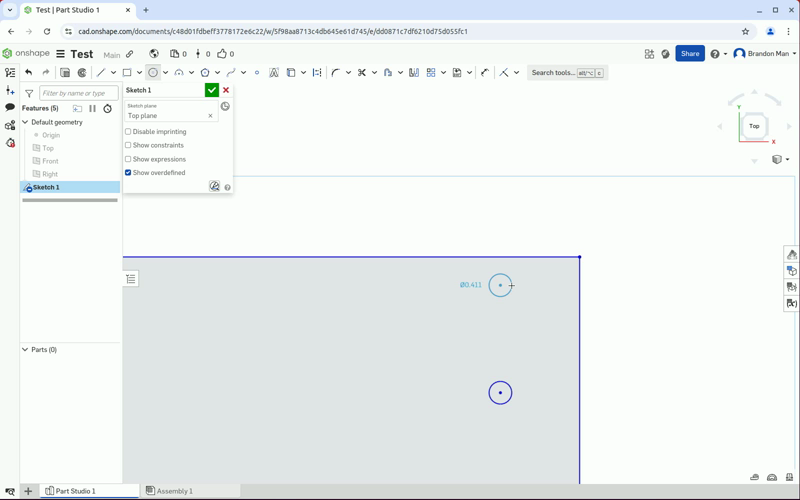
click(511, 285)
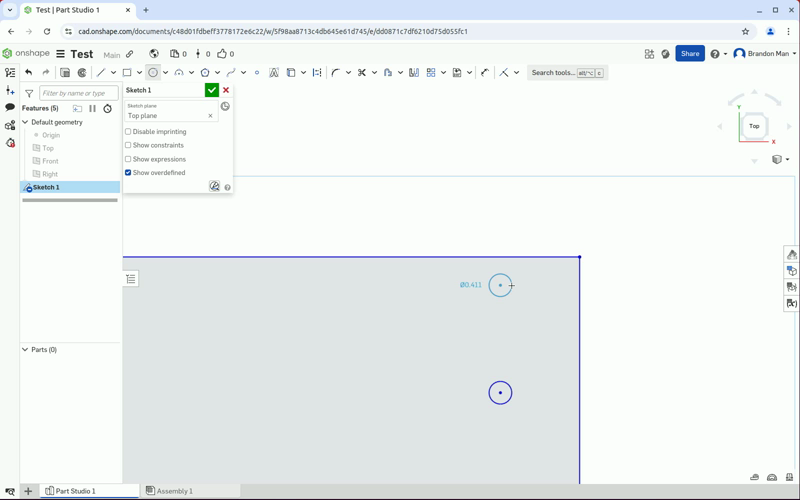
scroll(-6)
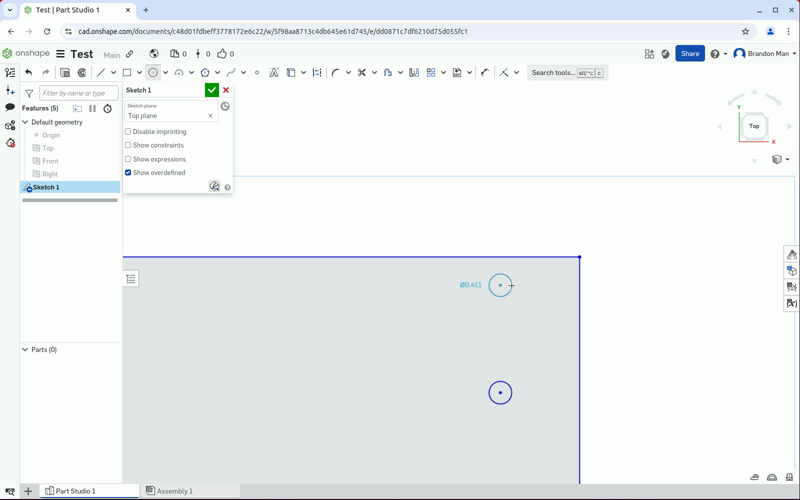
scroll(-6)
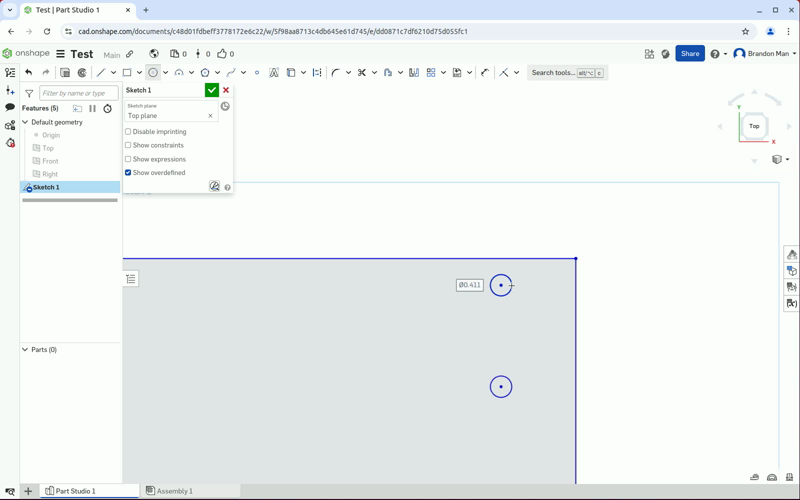
scroll(-6)
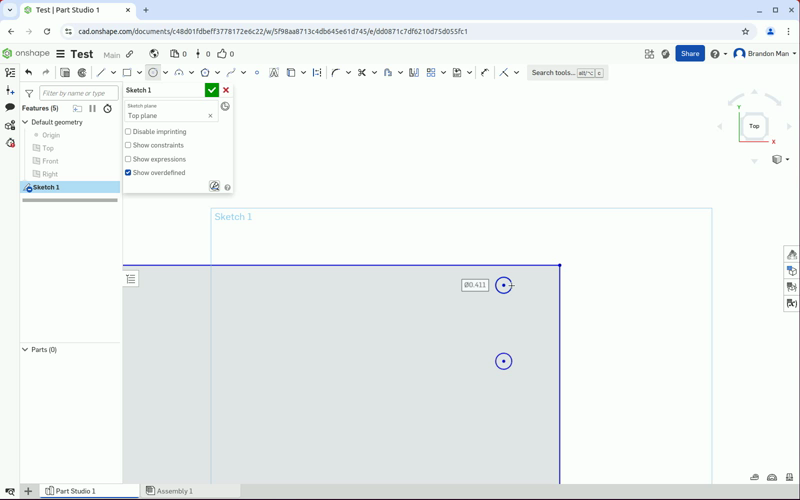
scroll(-6)
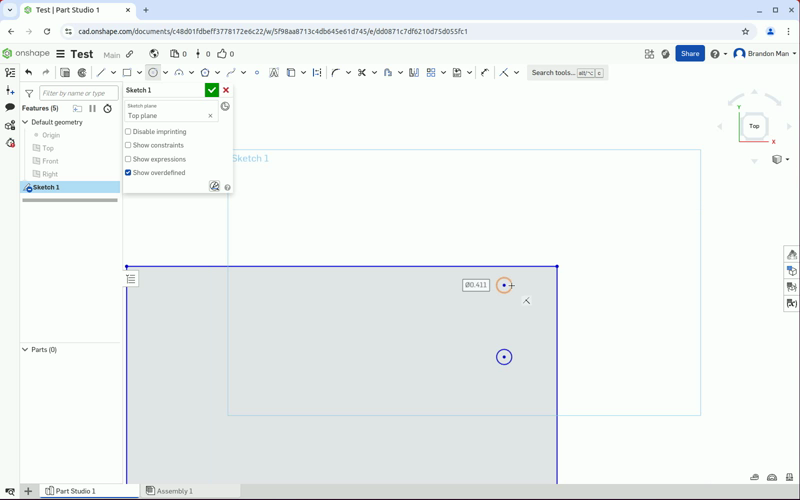
scroll(-6)
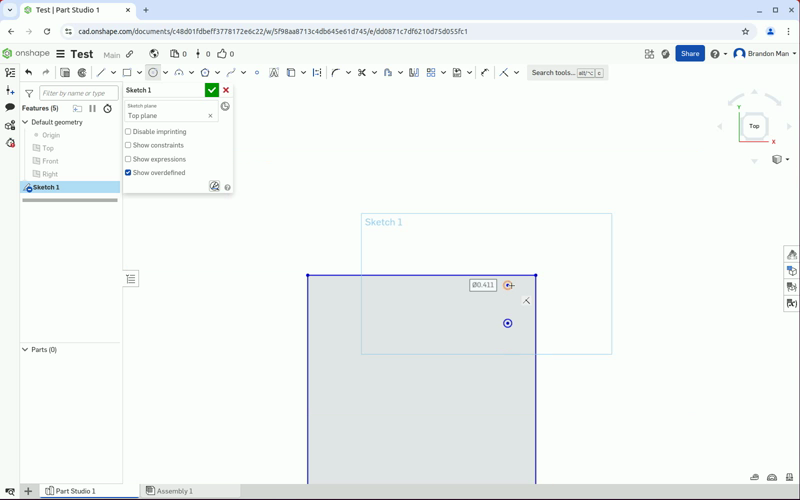
scroll(-6)
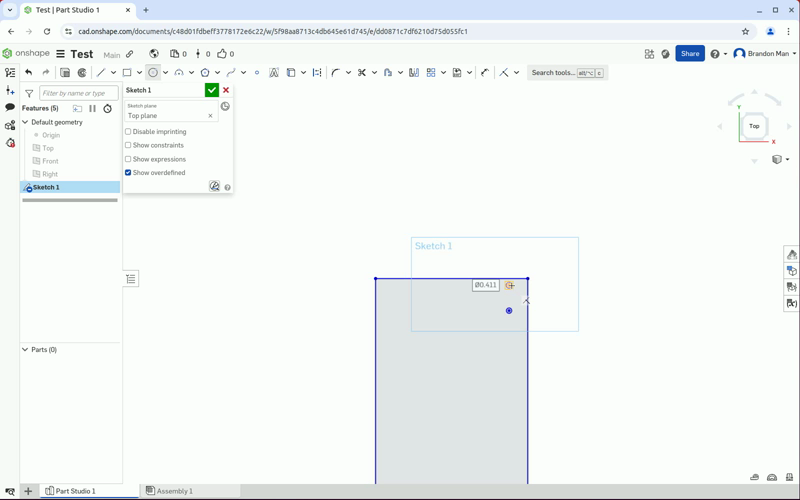
scroll(-6)
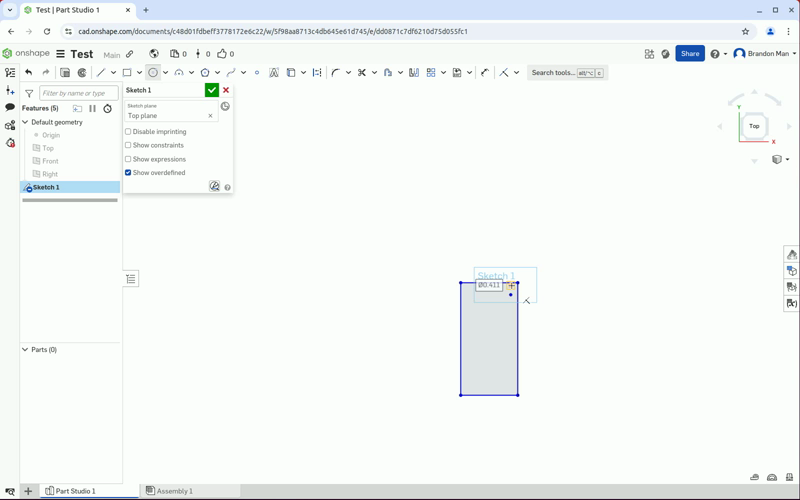
key(esc)
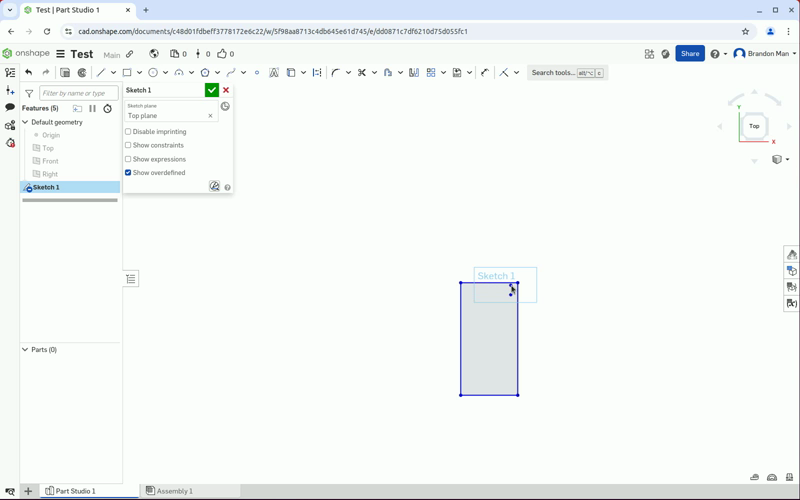
mouse_move(465, 308)
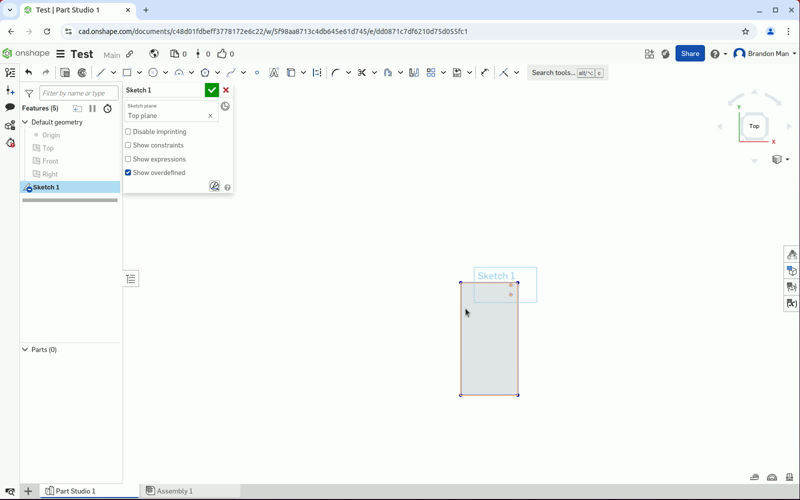
click(465, 308)
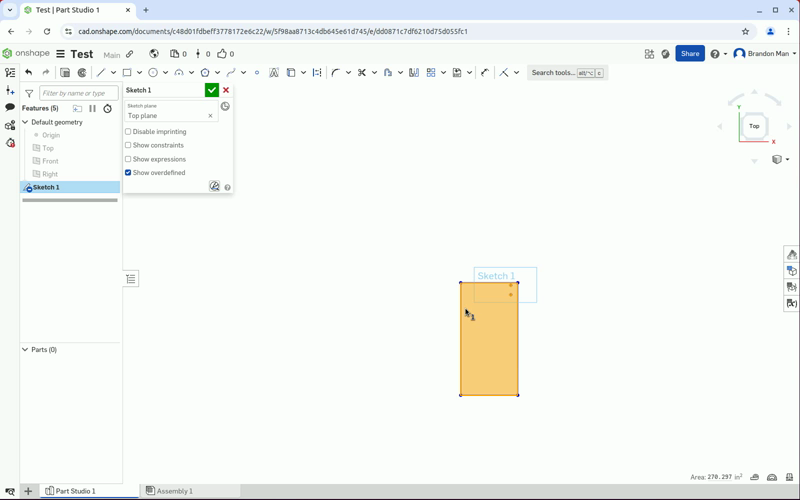
mouse_move(73, 352)
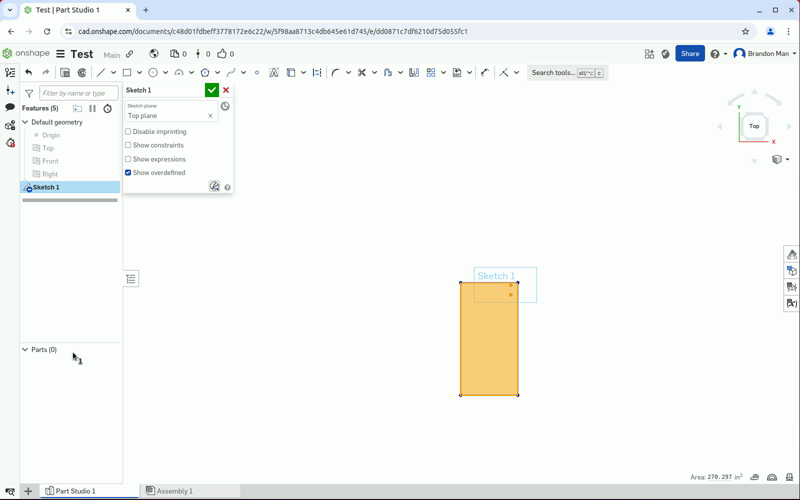
key(shift+y)
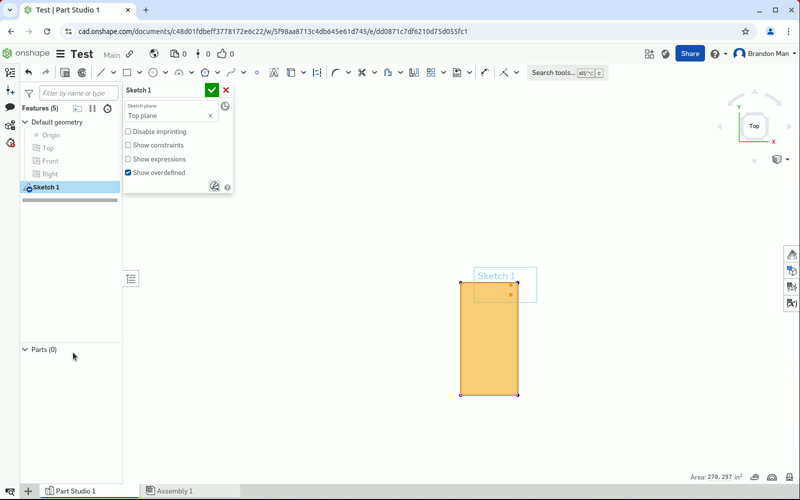
key(shift+e)
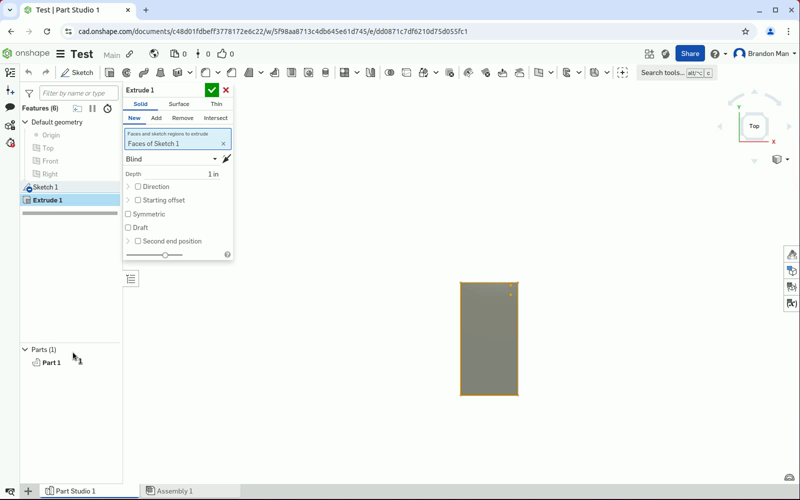
mouse_move(143, 106)
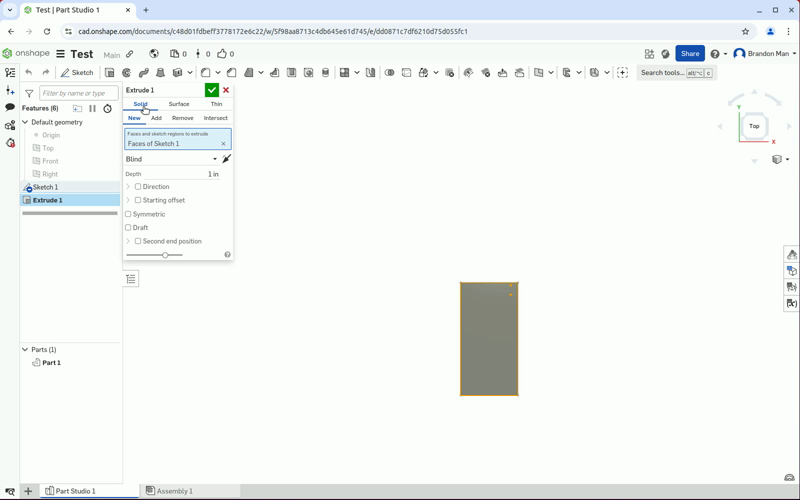
click(143, 106)
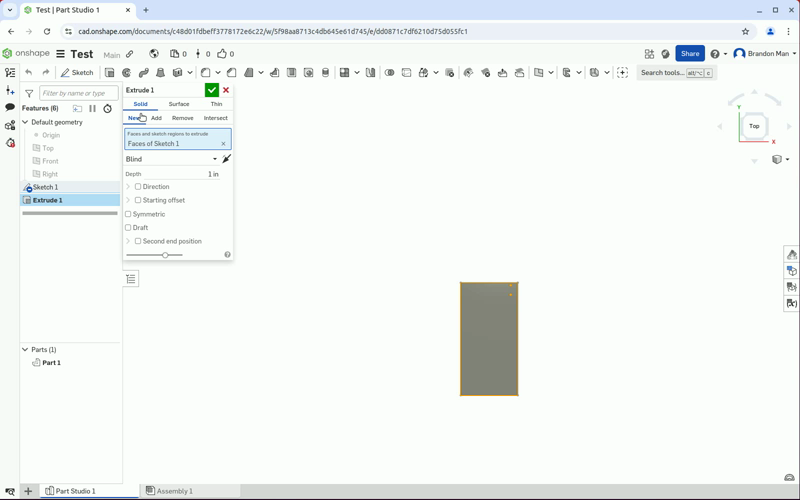
mouse_move(137, 120)
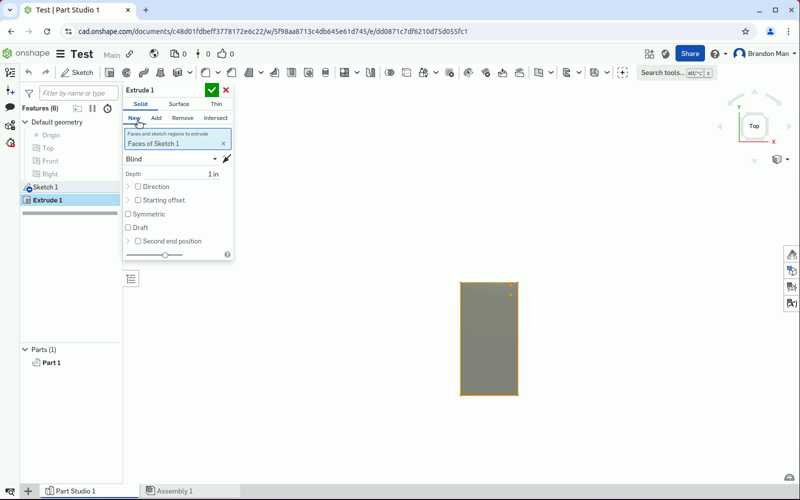
click(137, 120)
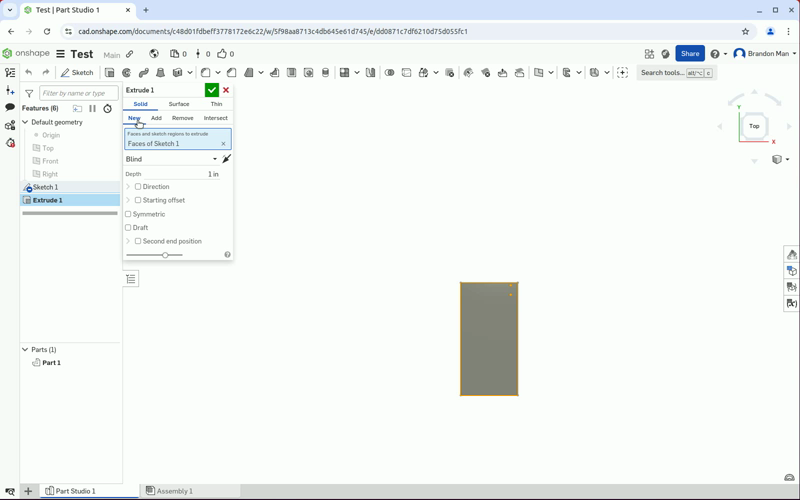
key(tab, 4)
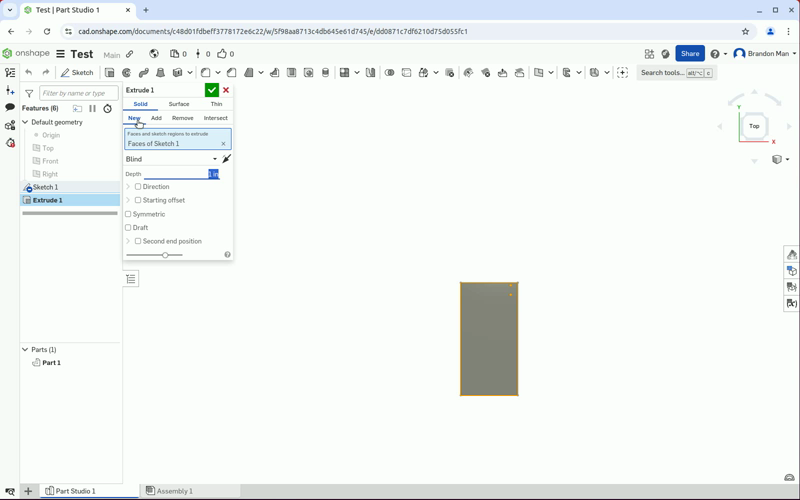
text(5.777)
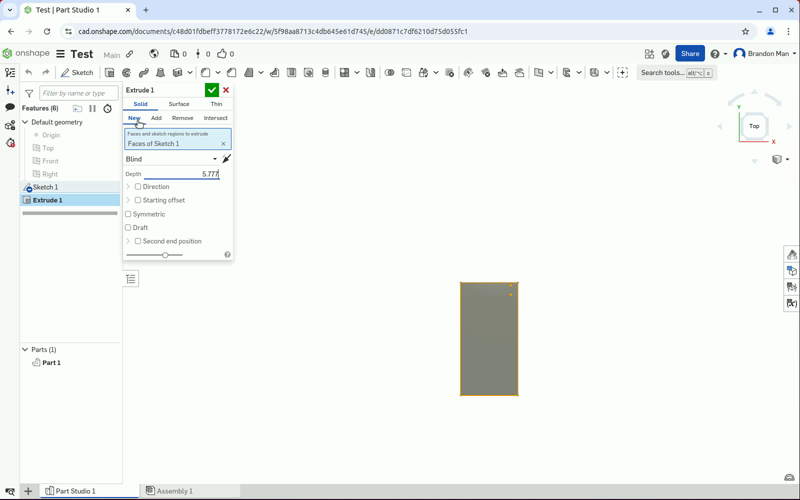
key(enter)
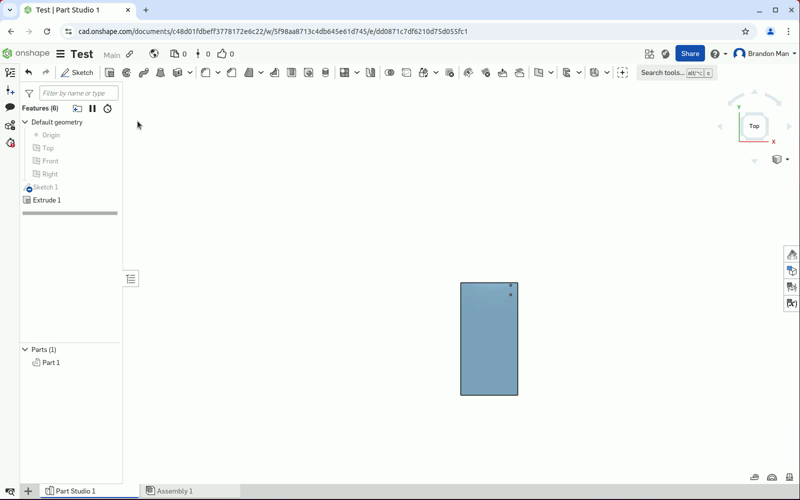
key(shift+h)
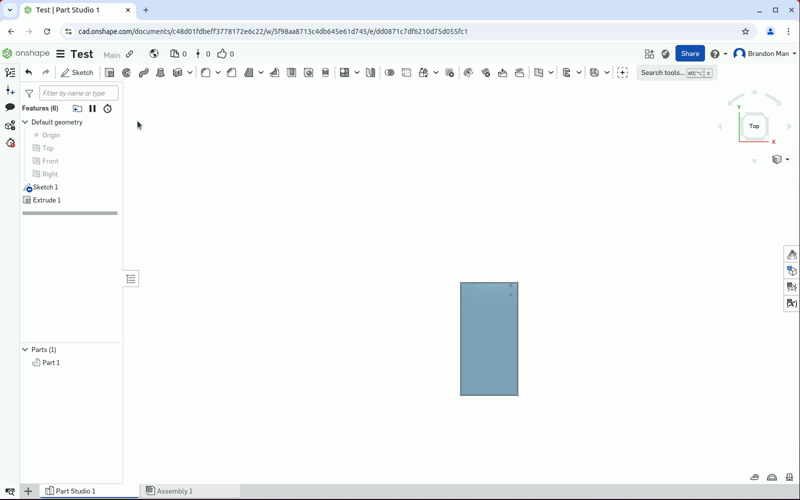
key(shift+h)
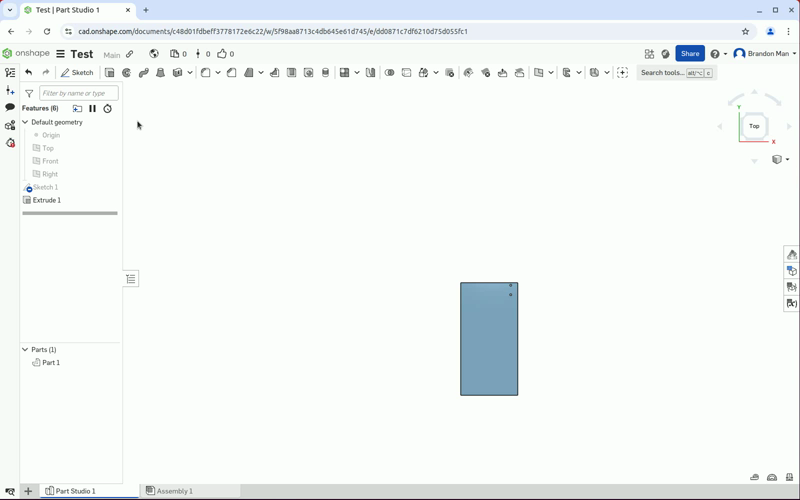
mouse_move(73, 189)
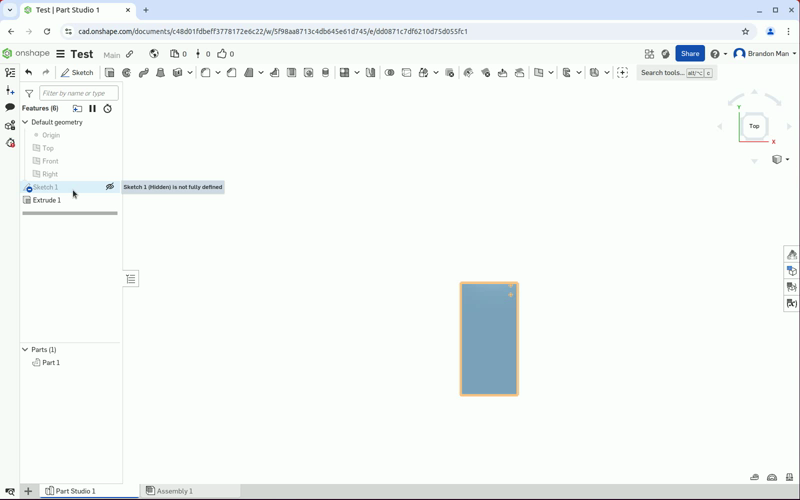
click(73, 189)
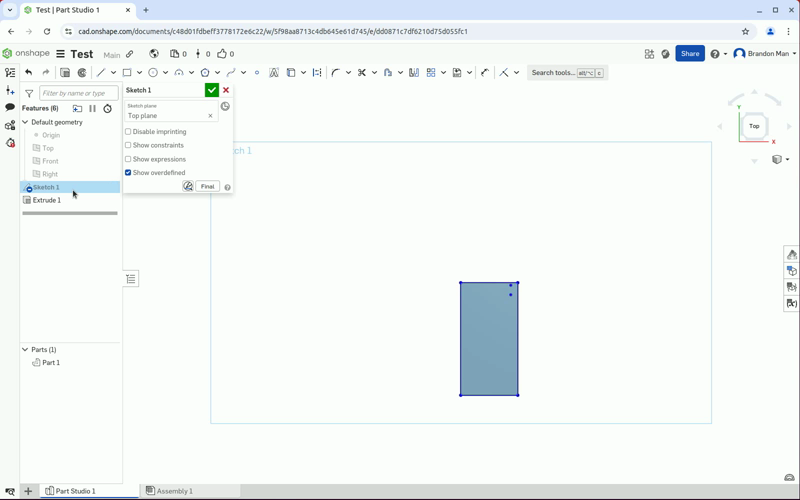
mouse_move(229, 92)
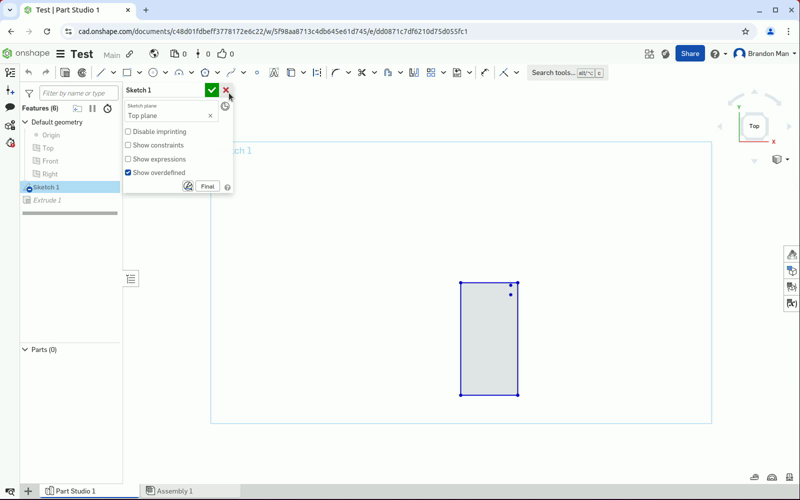
click(229, 92)
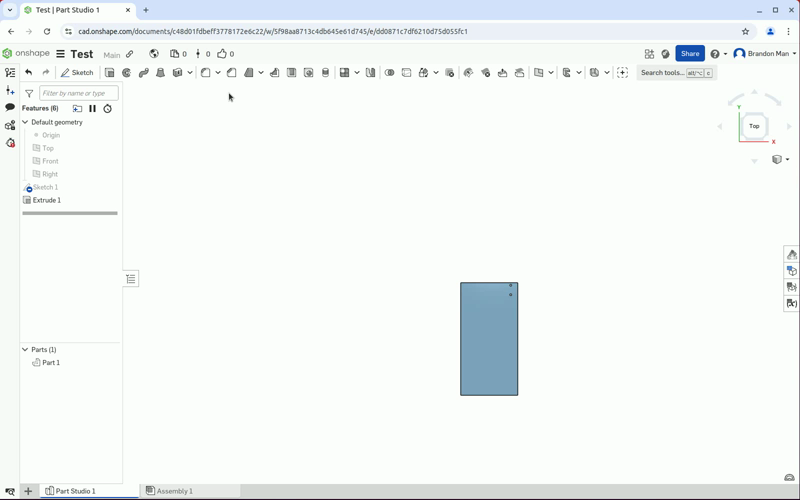
mouse_move(73, 352)
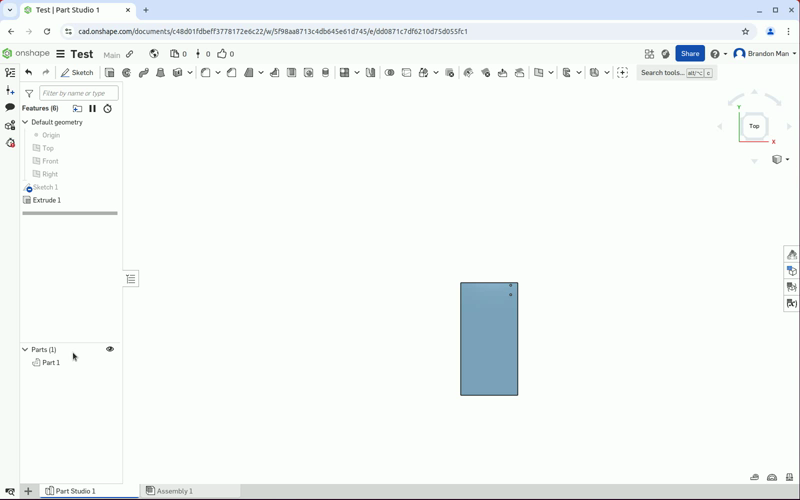
key(y)
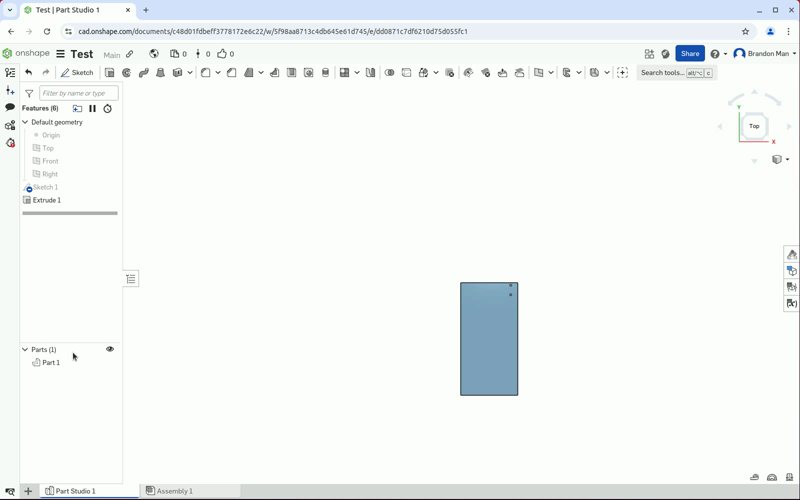
key(shift+p)
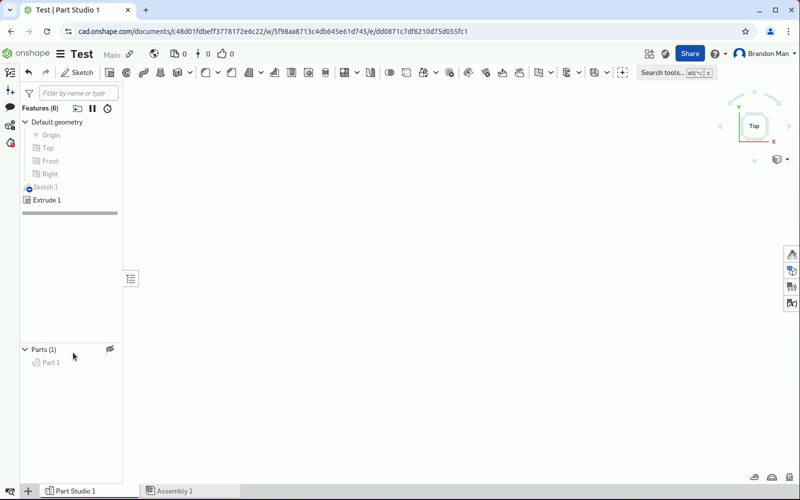
key(space)
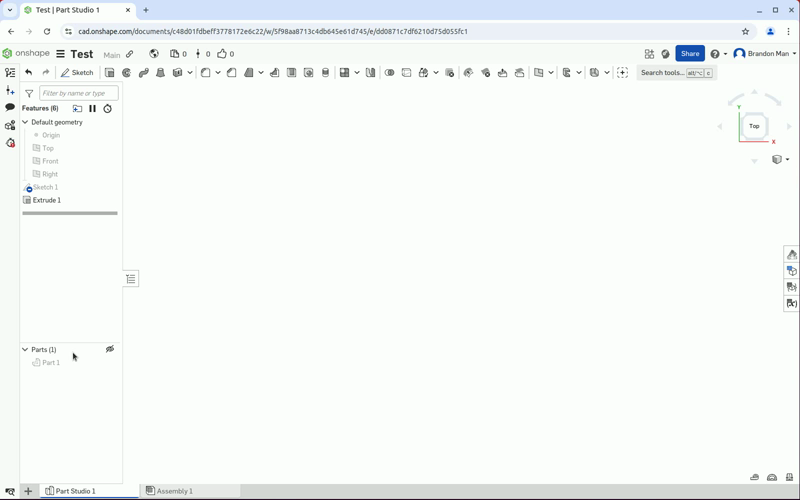
key_down(shift)
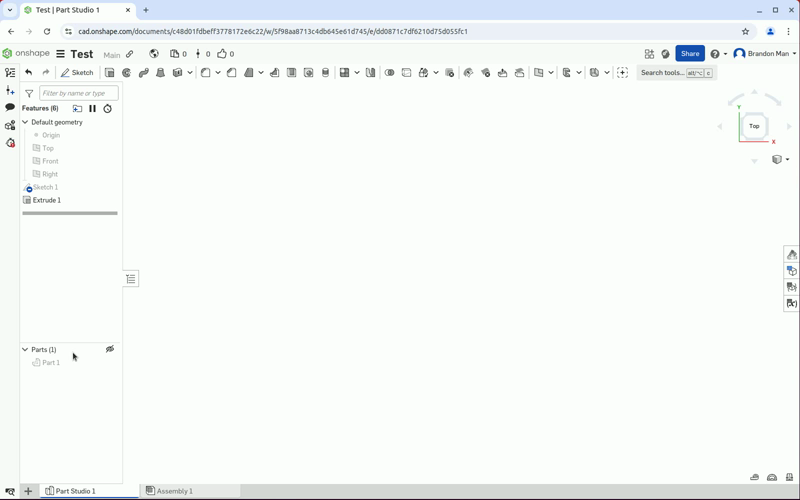
key(up)
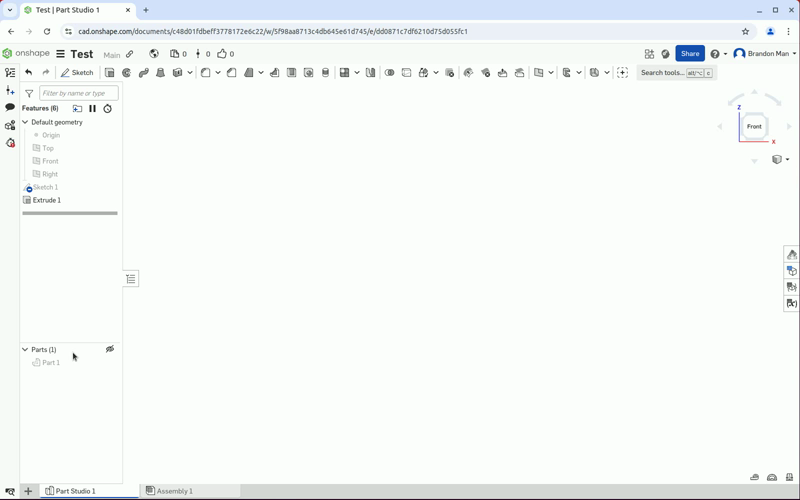
key_up(shift)
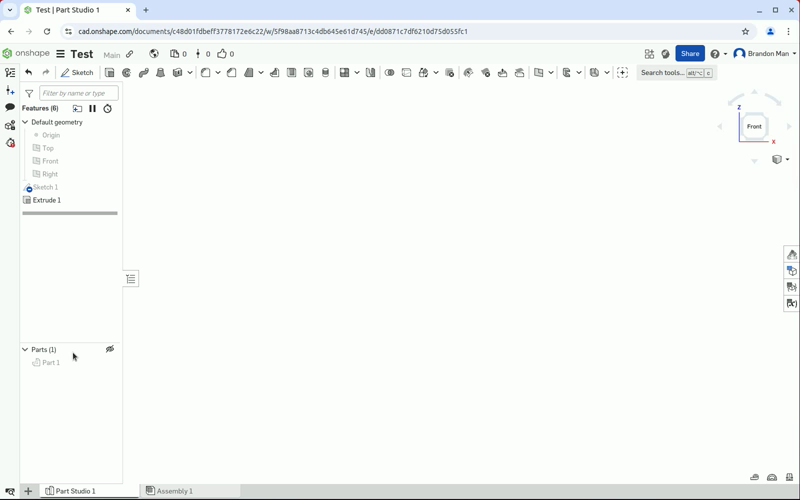
mouse_move(73, 352)
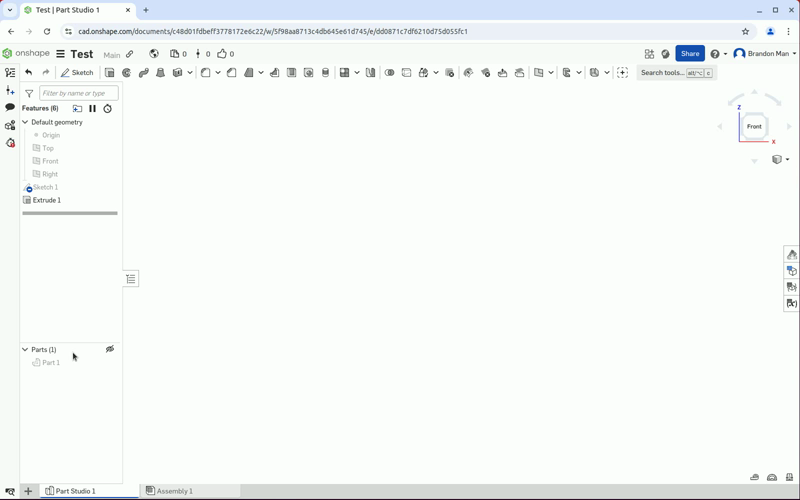
key(shift+y)
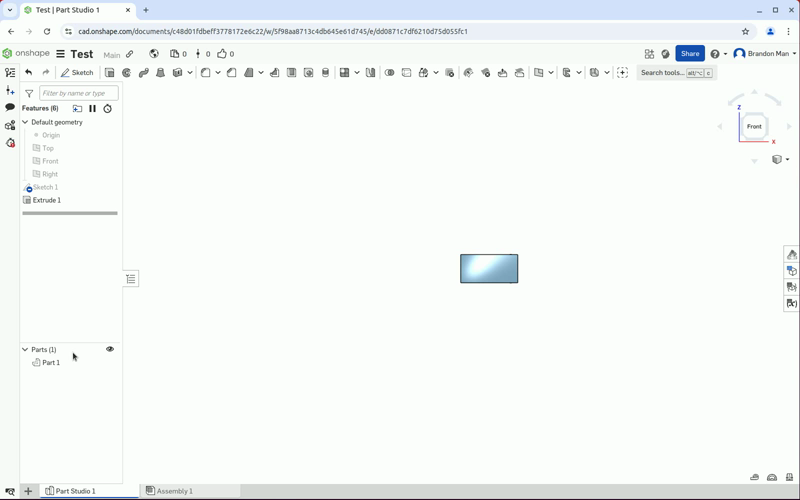
mouse_move(541, 75)
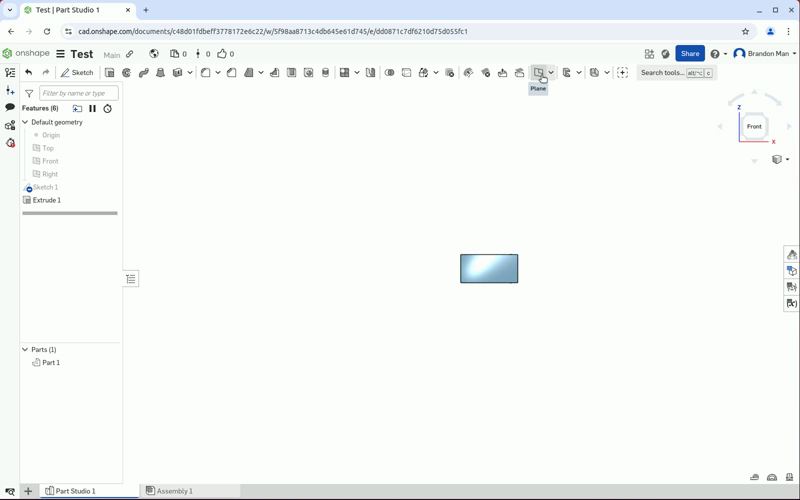
click(541, 75)
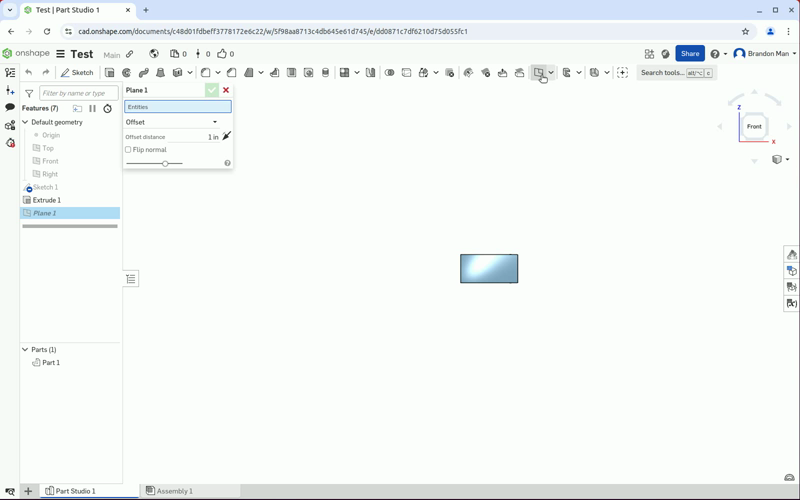
mouse_move(73, 163)
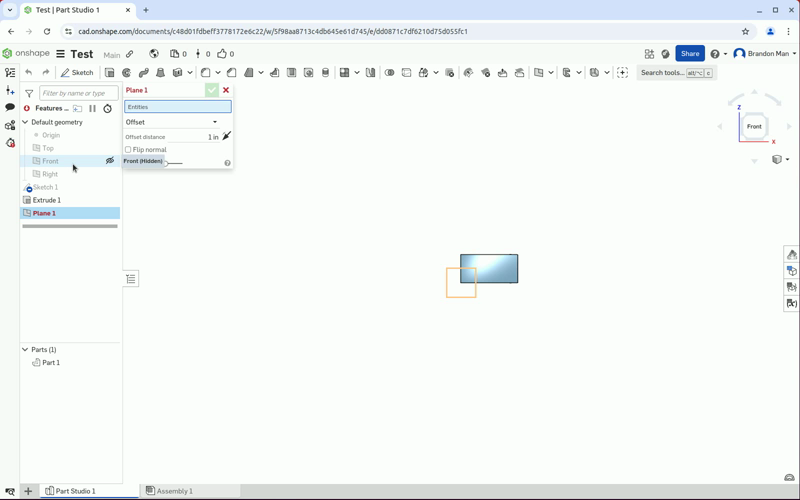
click(73, 163)
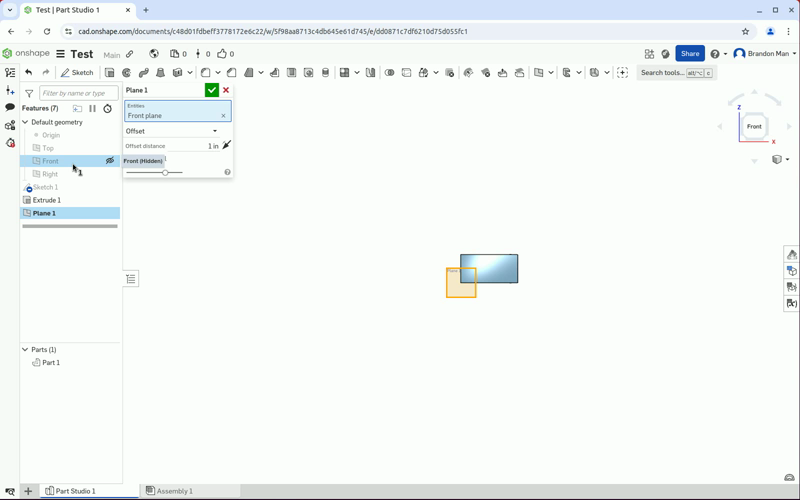
key(tab, 2)
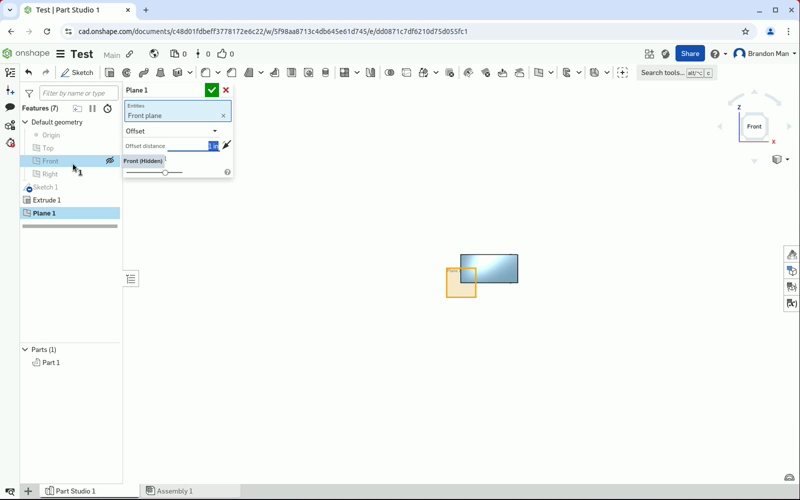
text(23.108)
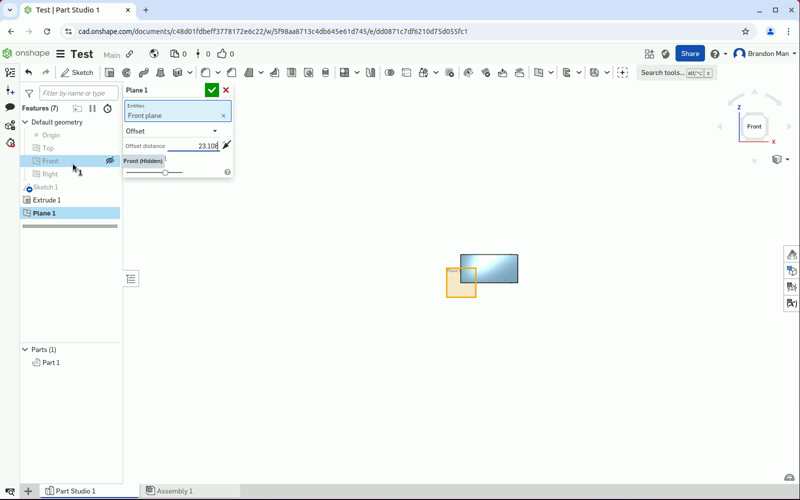
key(enter, 2)
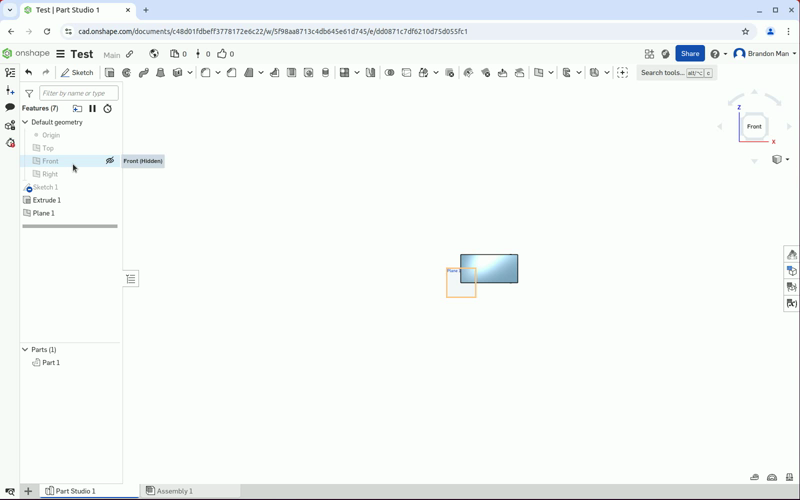
key(shift+s)
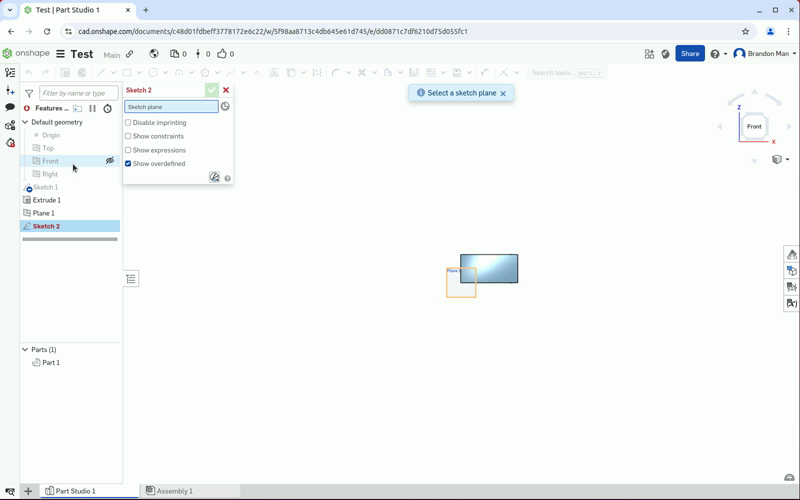
mouse_move(73, 215)
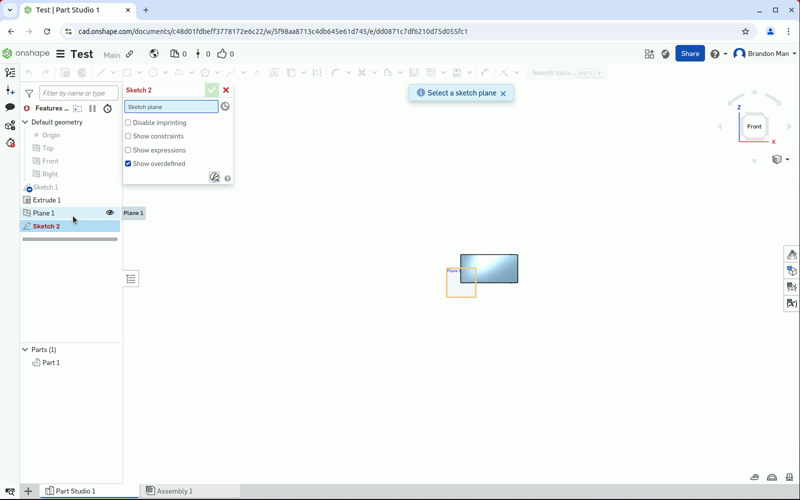
click(73, 215)
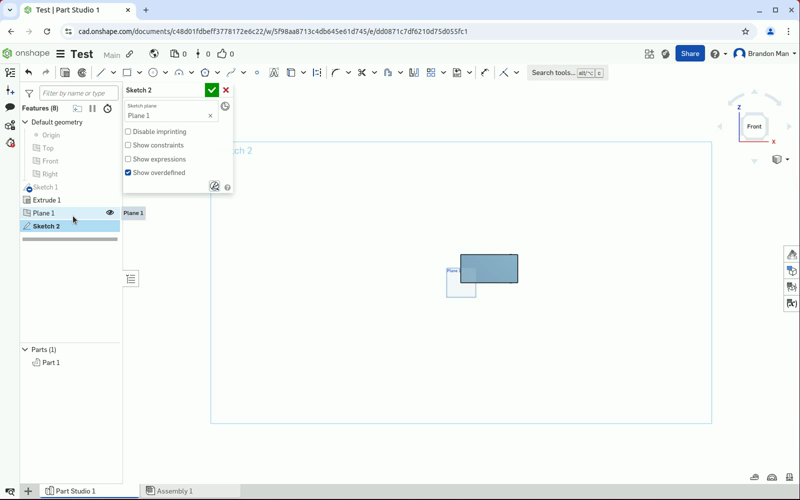
mouse_move(73, 352)
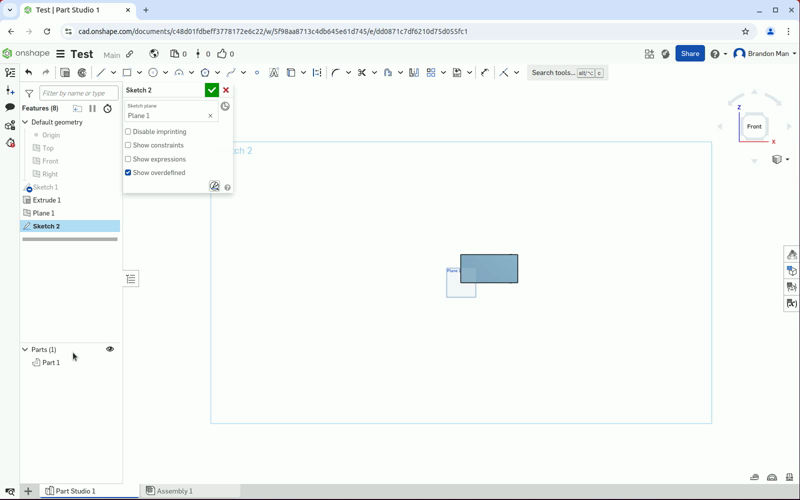
key(y)
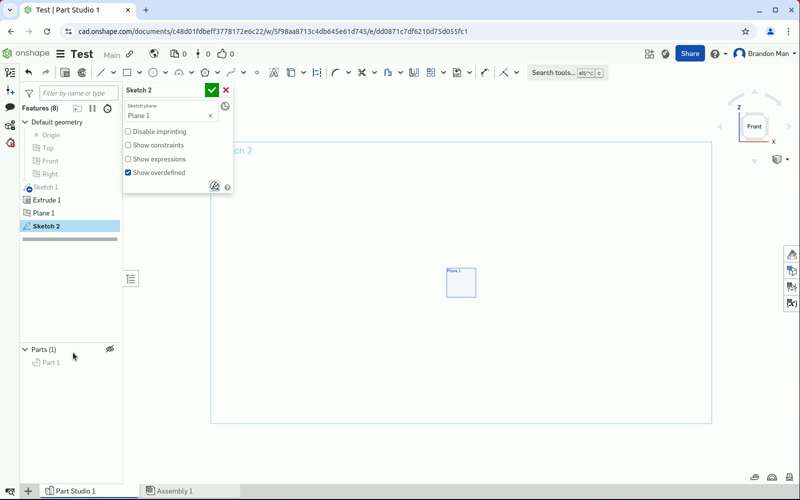
key(l)
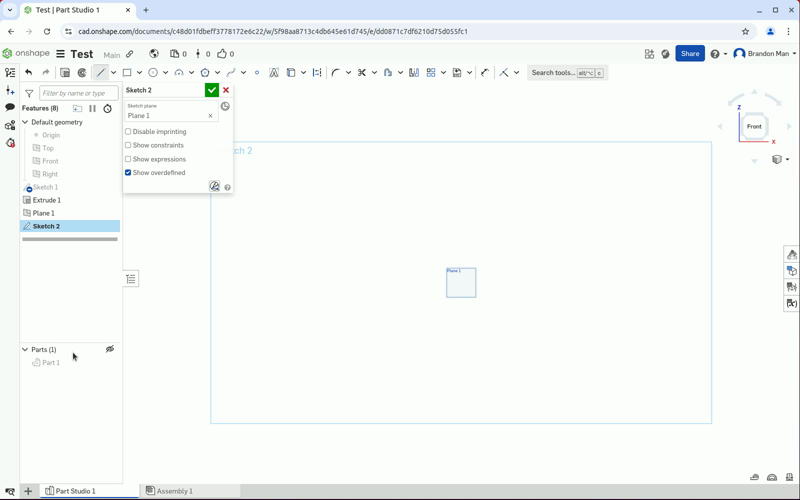
key_down(shift)
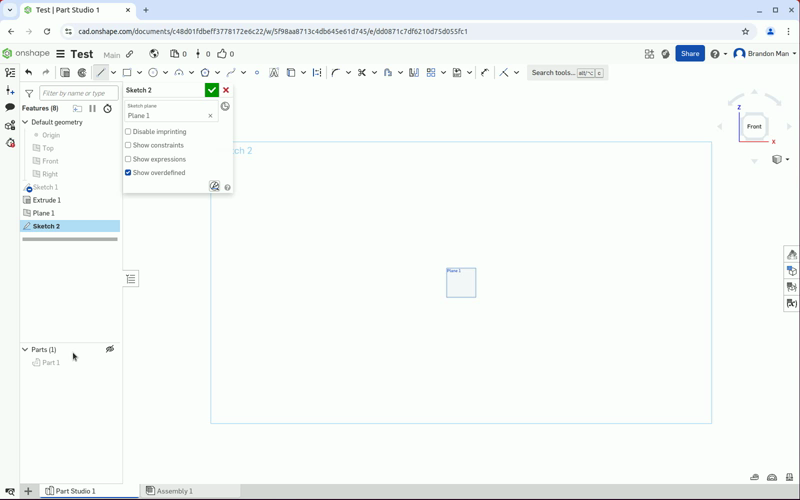
mouse_move(461, 268)
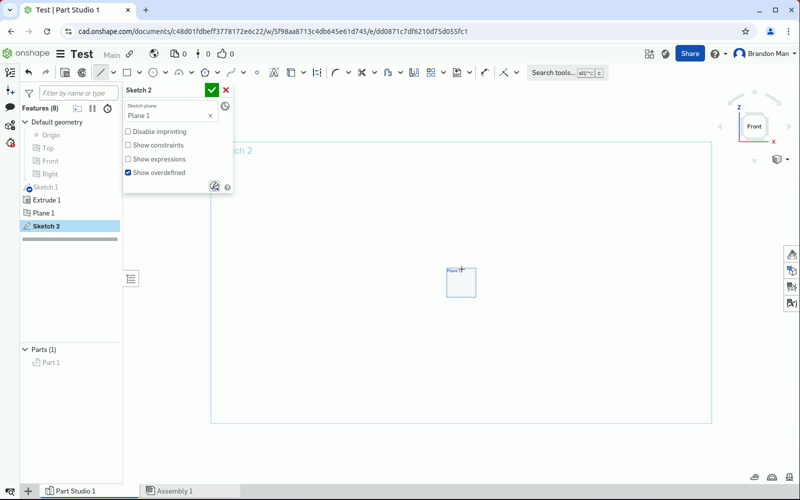
click(461, 268)
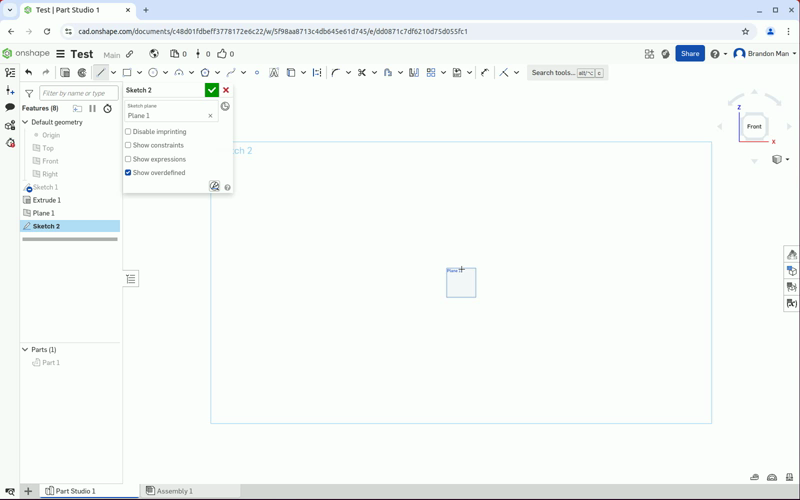
key_up(shift)
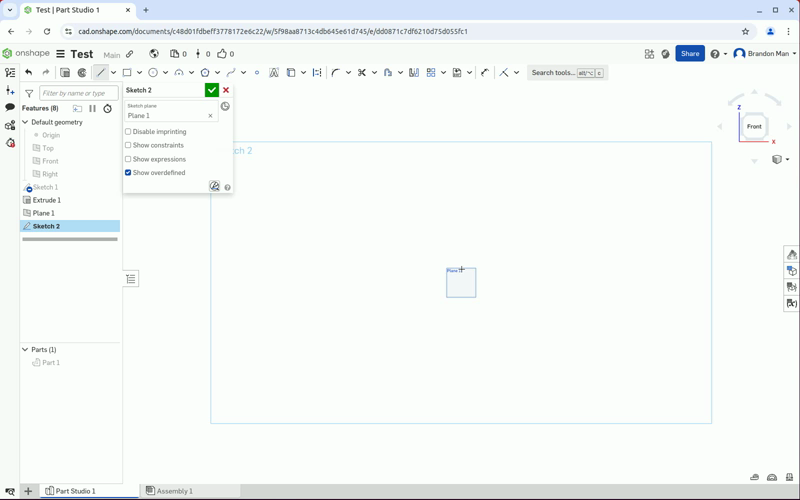
key_down(shift)
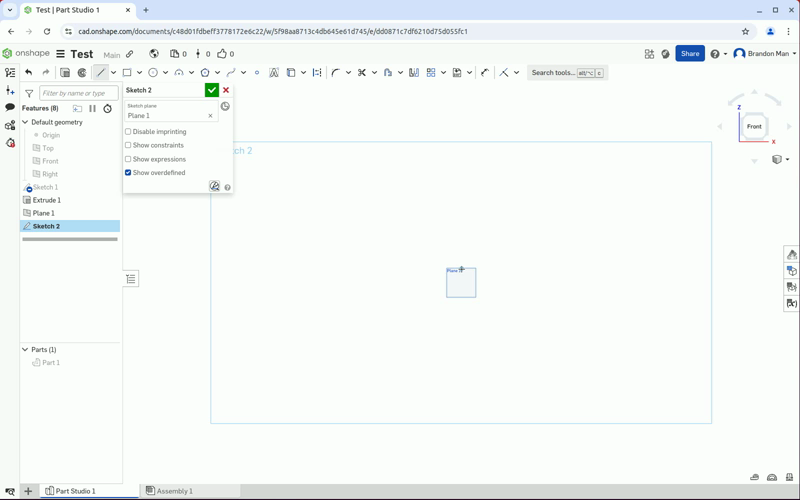
mouse_move(492, 268)
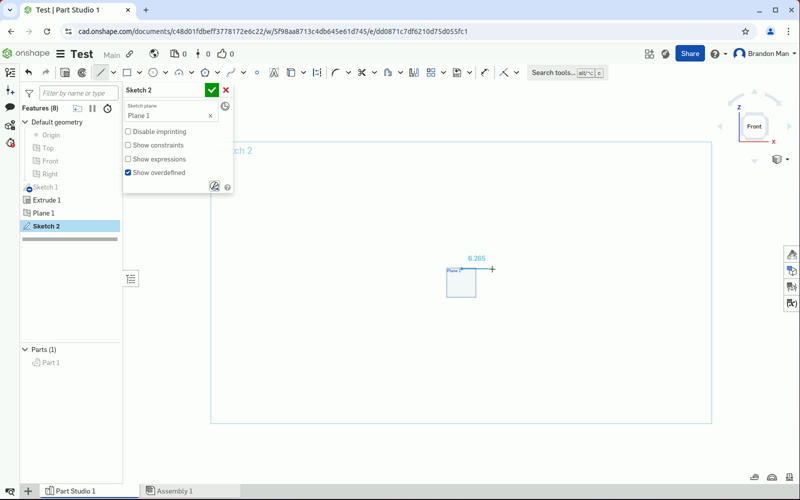
mouse_move(463, 268)
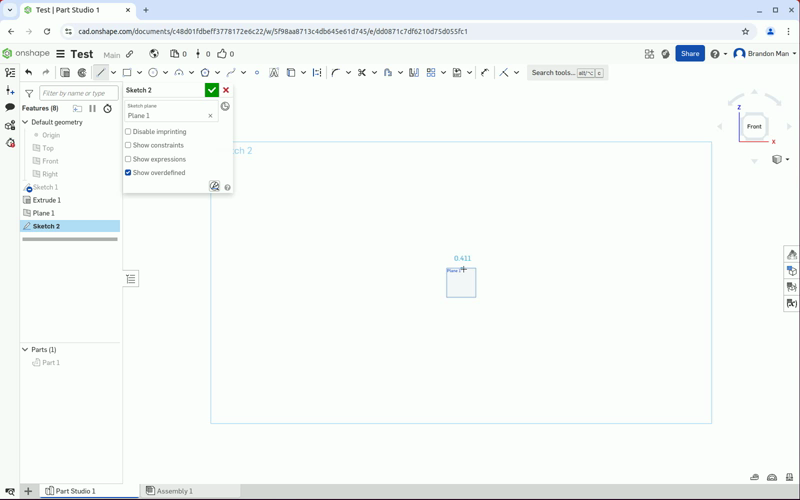
scroll(6)
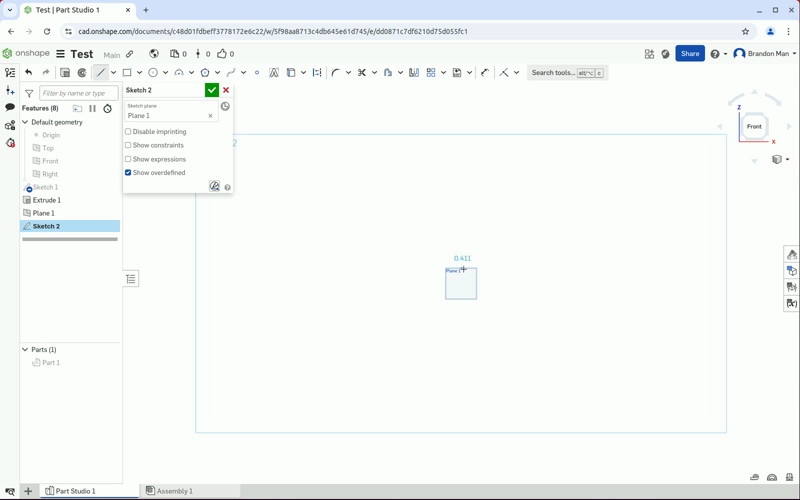
scroll(6)
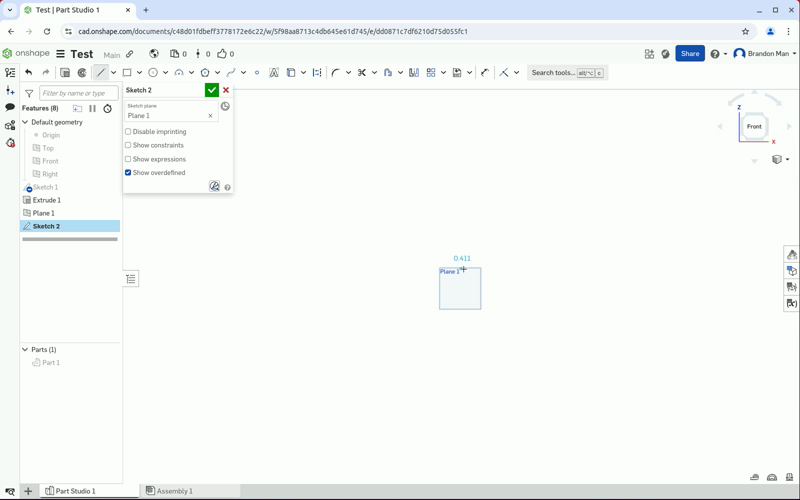
scroll(6)
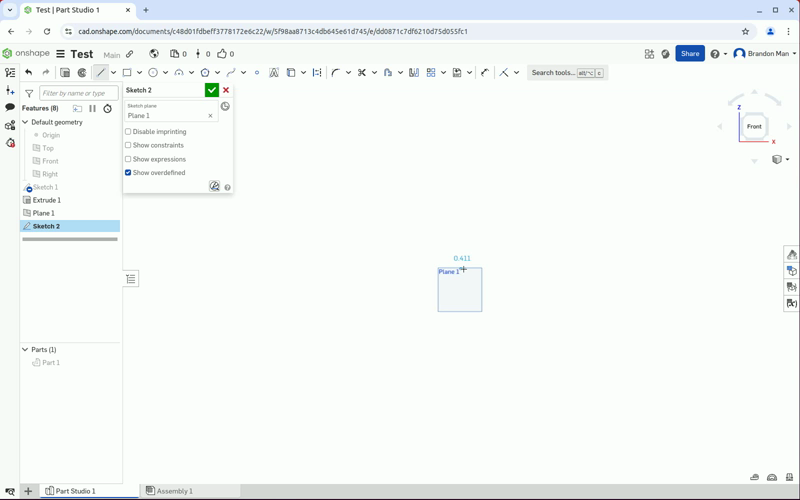
scroll(6)
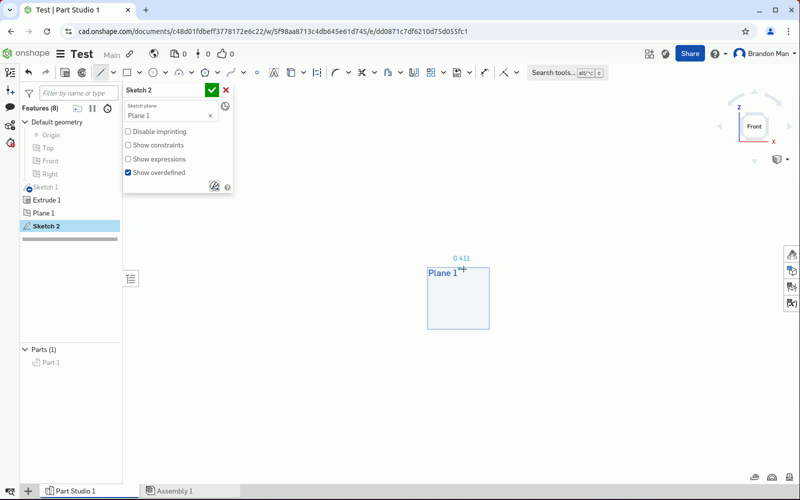
scroll(6)
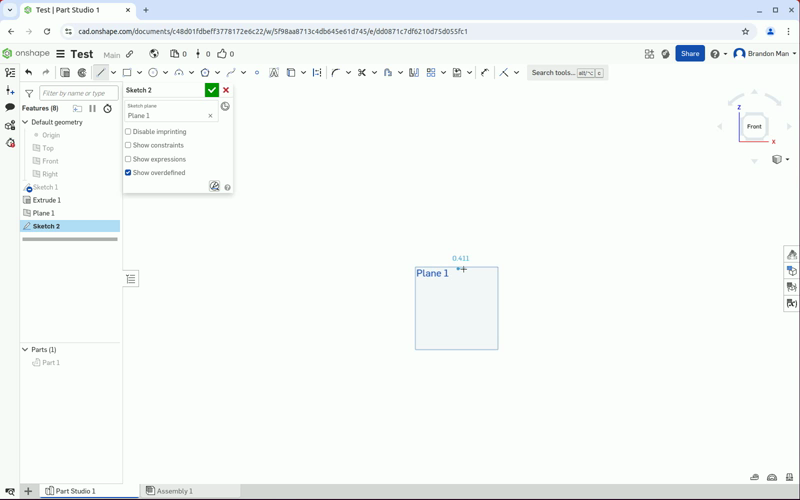
scroll(6)
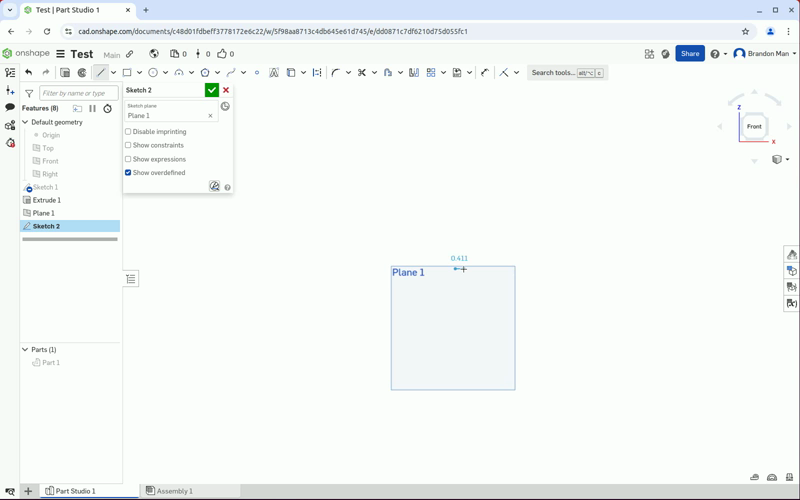
scroll(6)
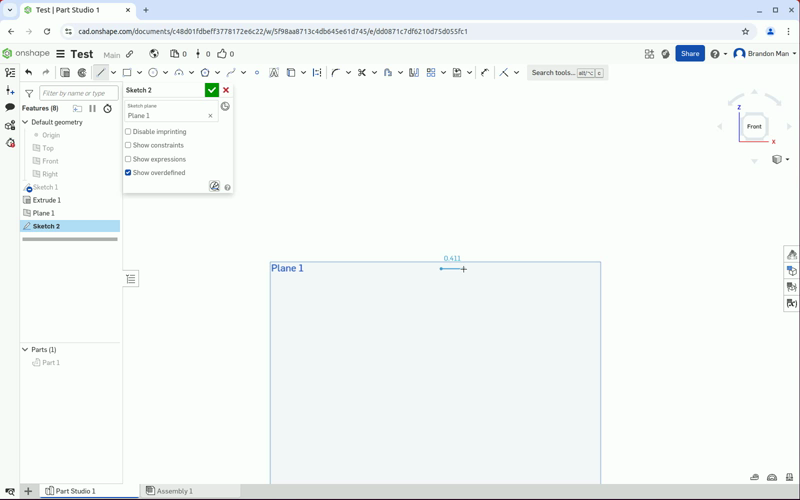
click(463, 268)
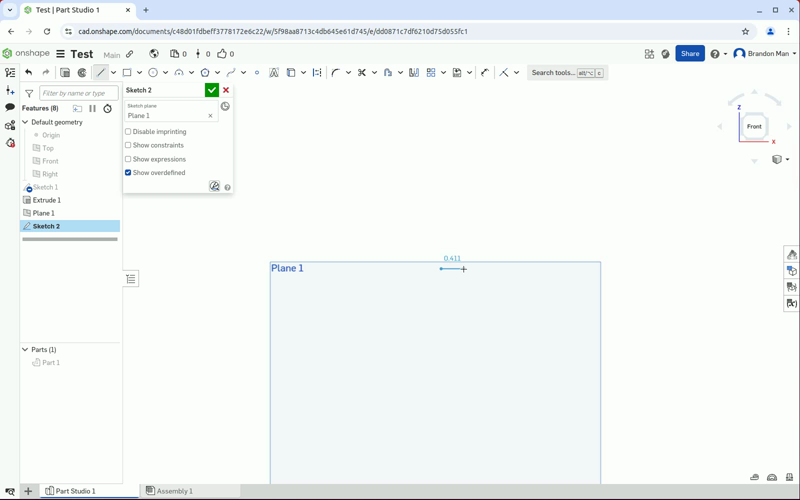
scroll(-6)
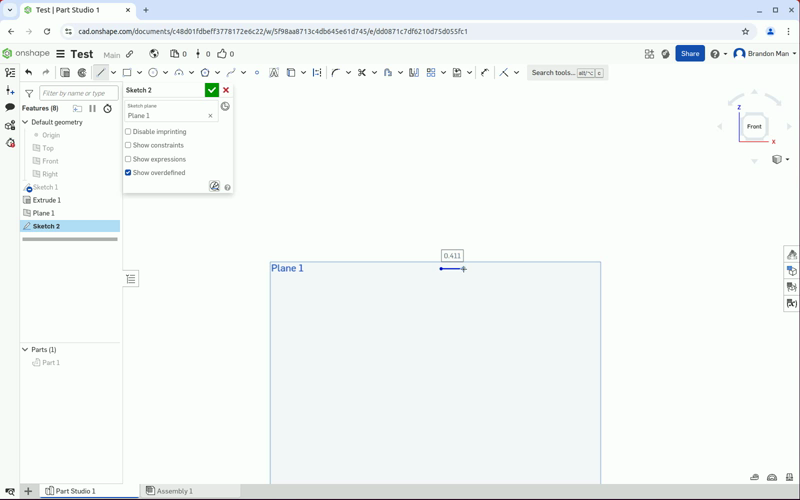
scroll(-6)
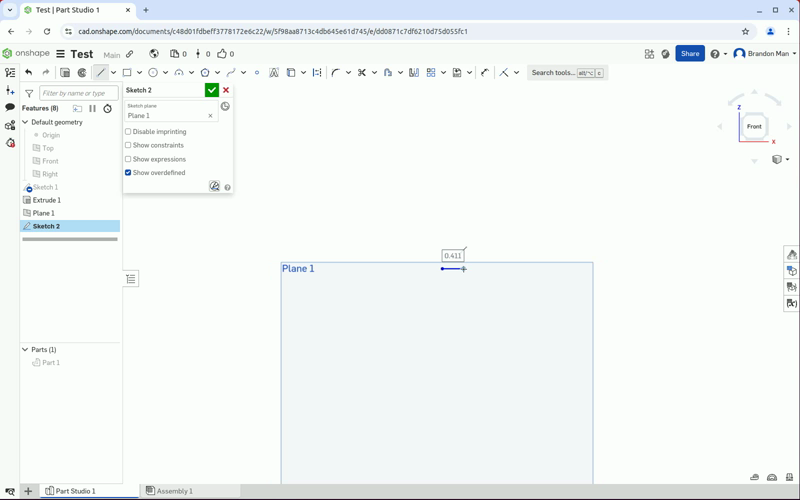
scroll(-6)
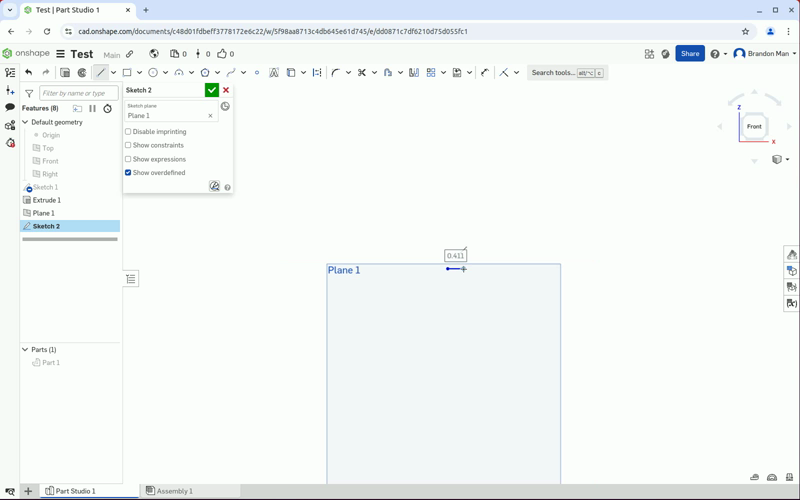
scroll(-6)
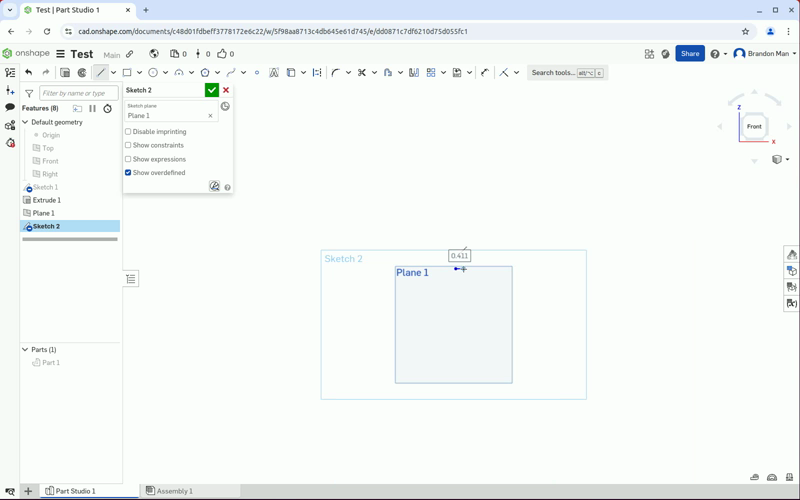
scroll(-6)
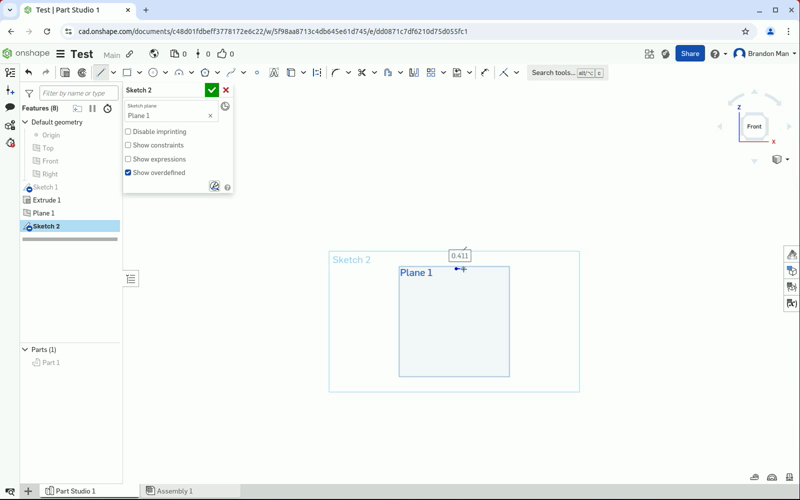
scroll(-6)
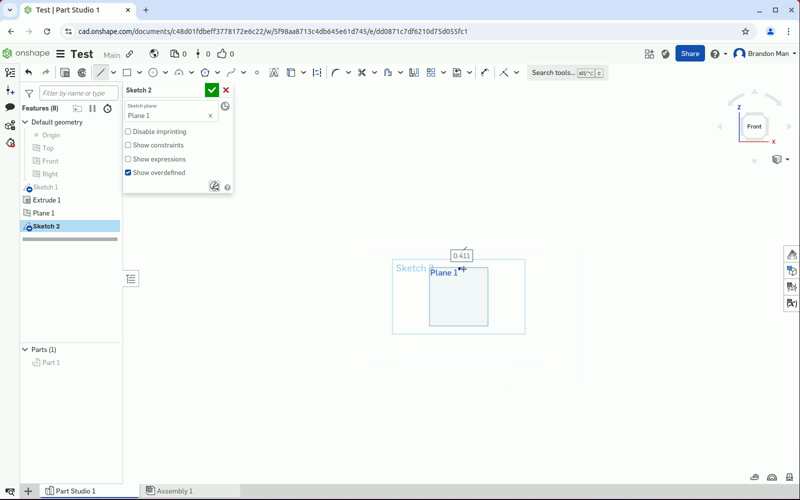
scroll(-6)
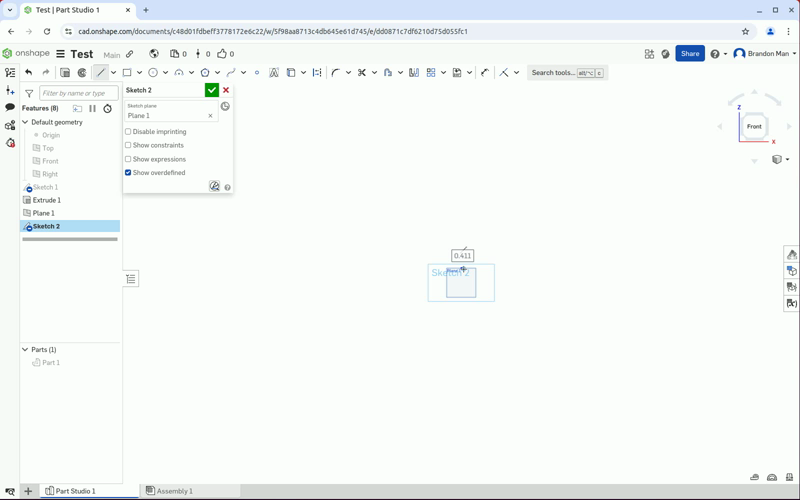
key_up(shift)
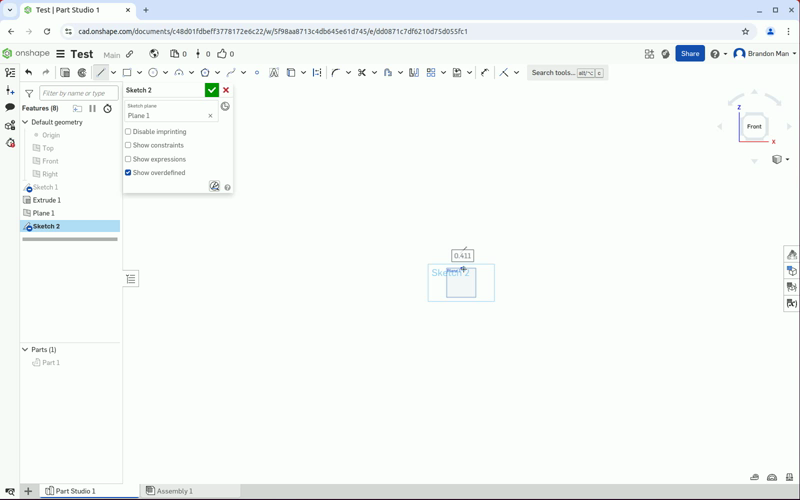
key_down(shift)
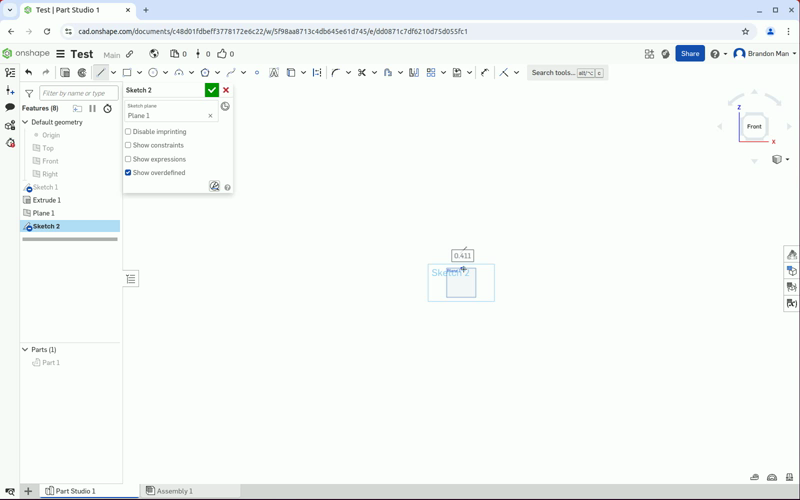
mouse_move(493, 268)
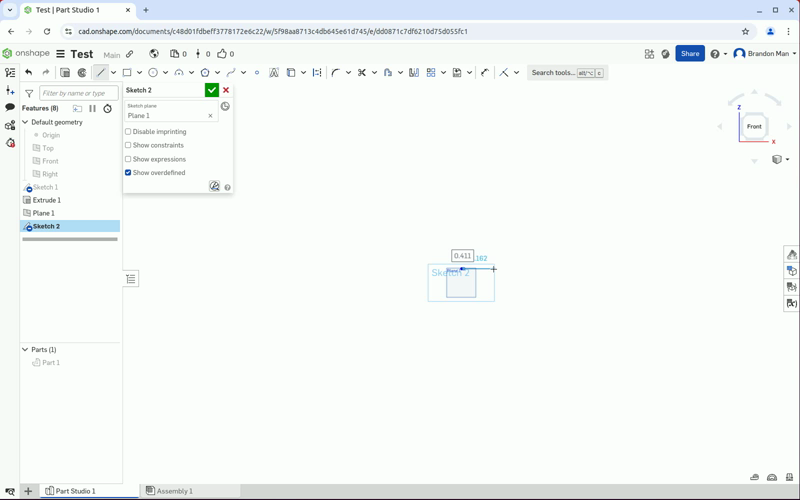
mouse_move(465, 268)
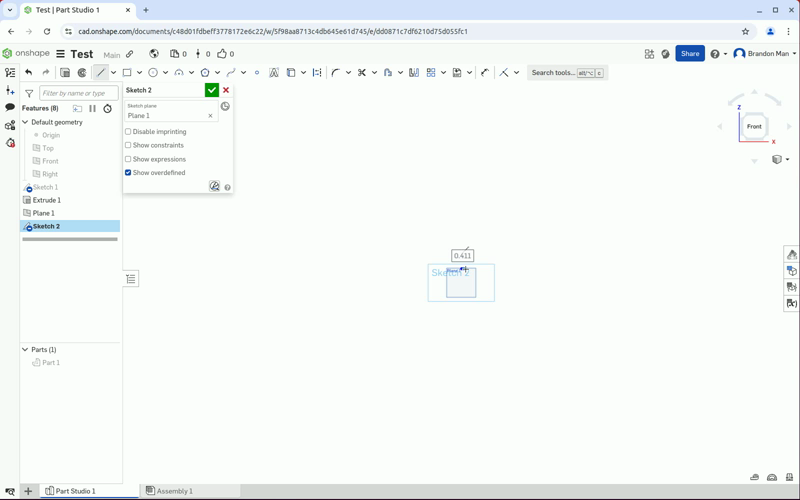
scroll(6)
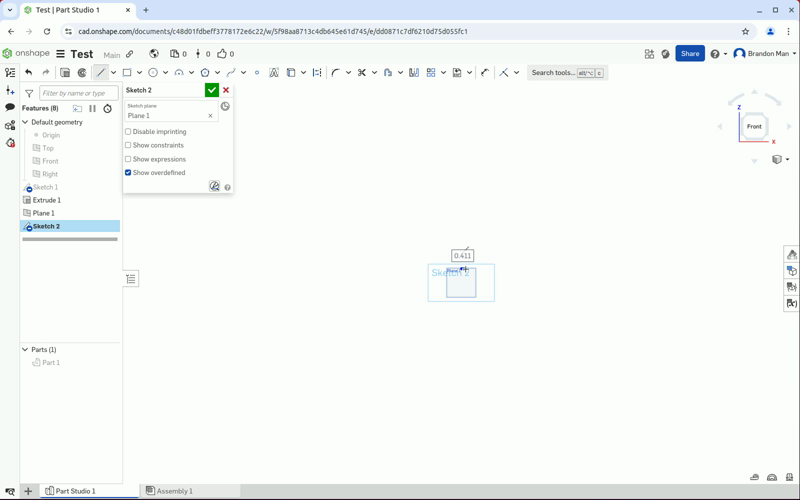
scroll(6)
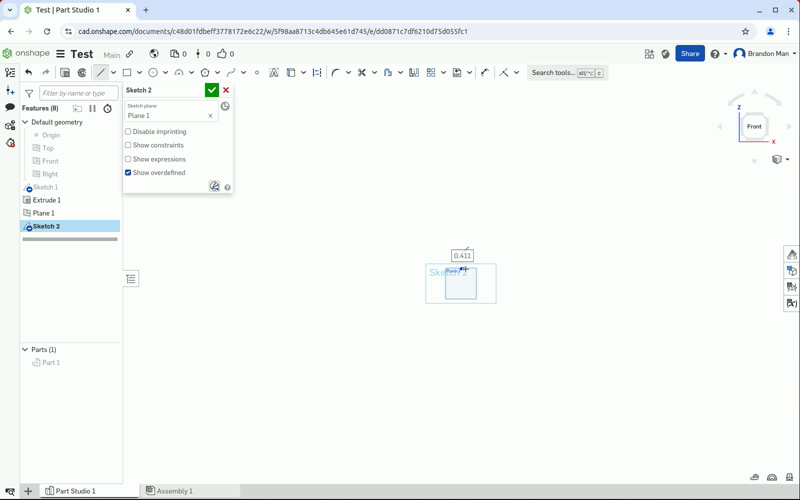
scroll(6)
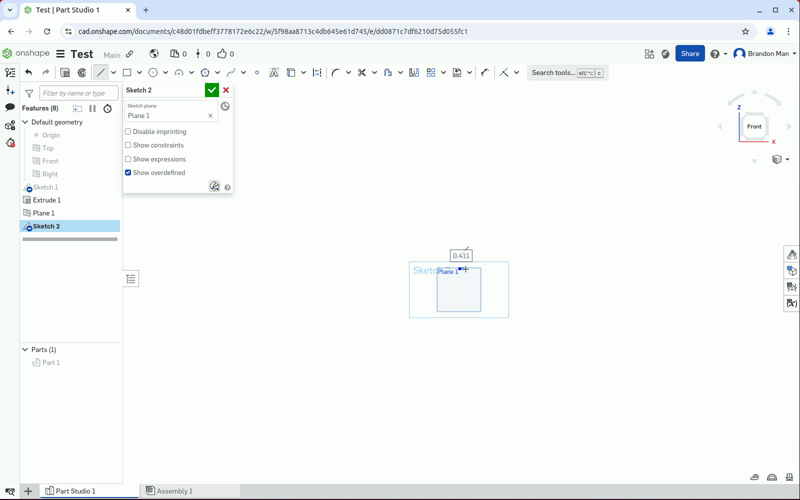
scroll(6)
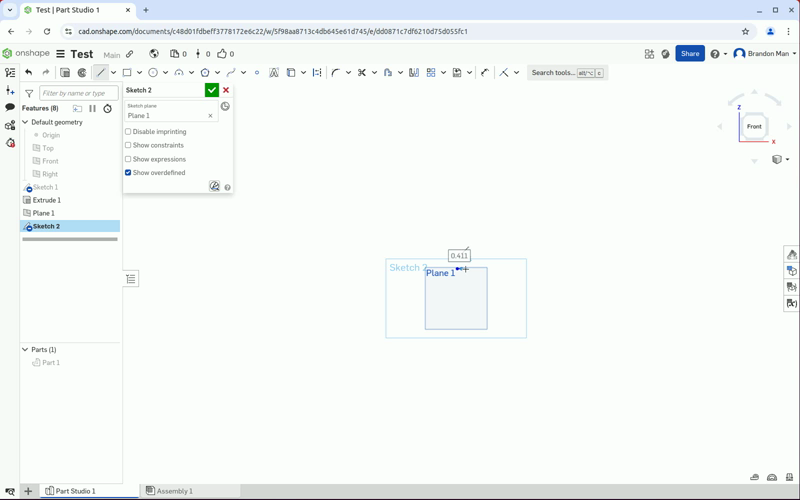
scroll(6)
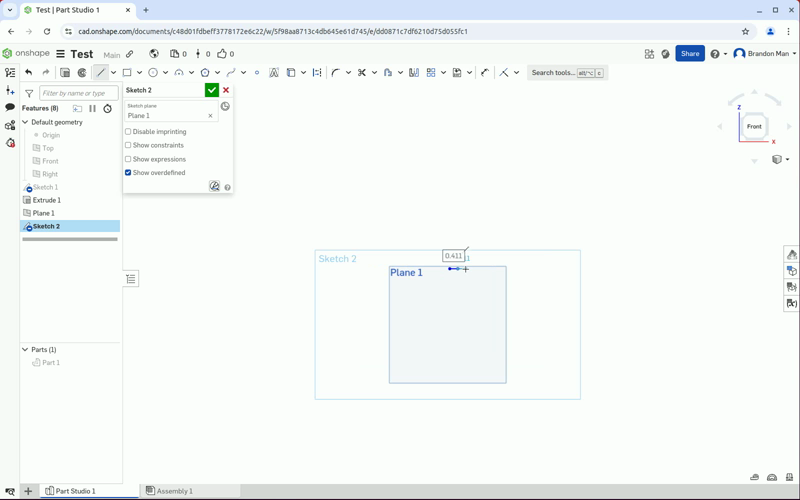
scroll(6)
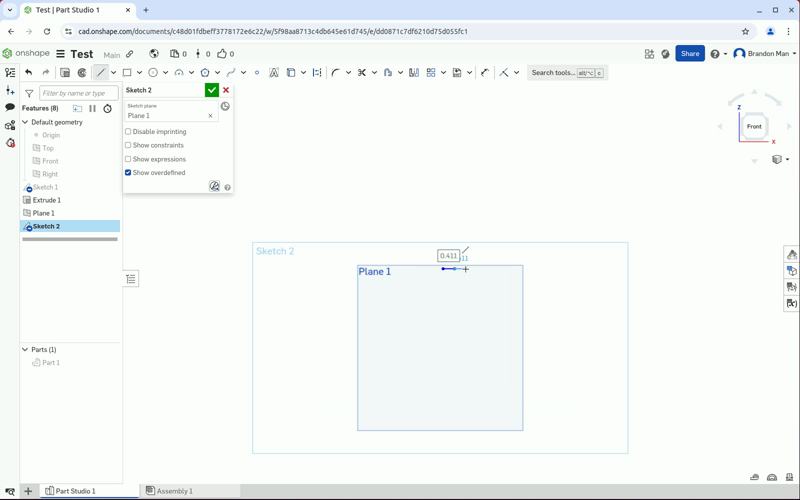
scroll(6)
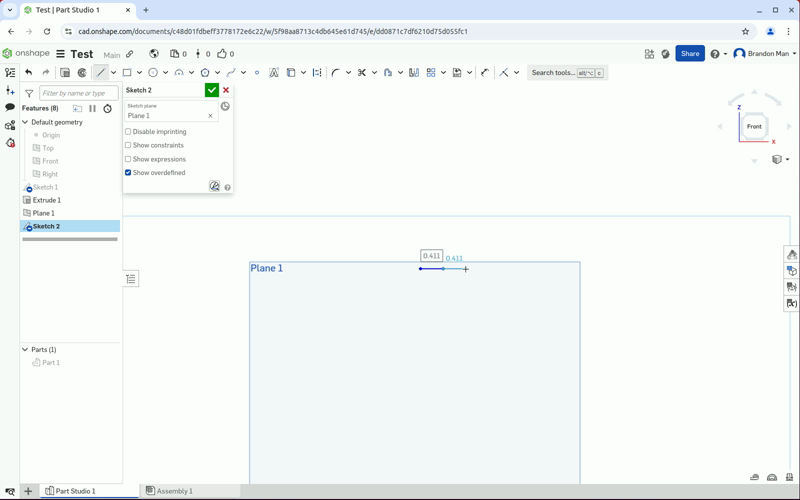
click(465, 268)
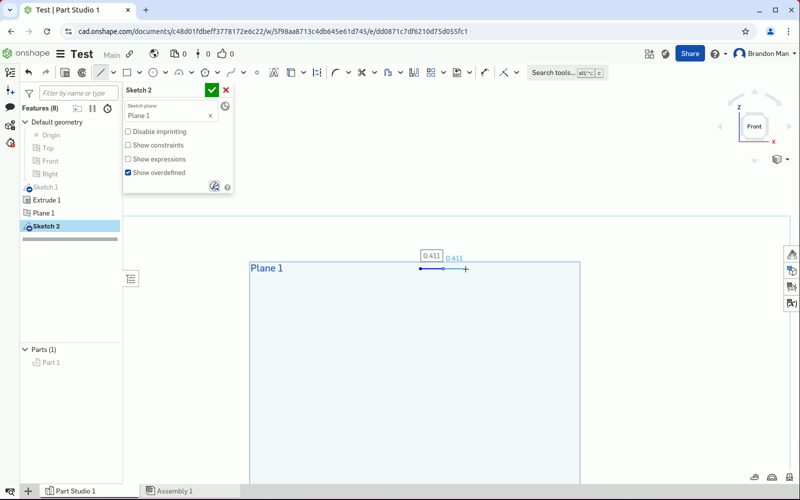
scroll(-6)
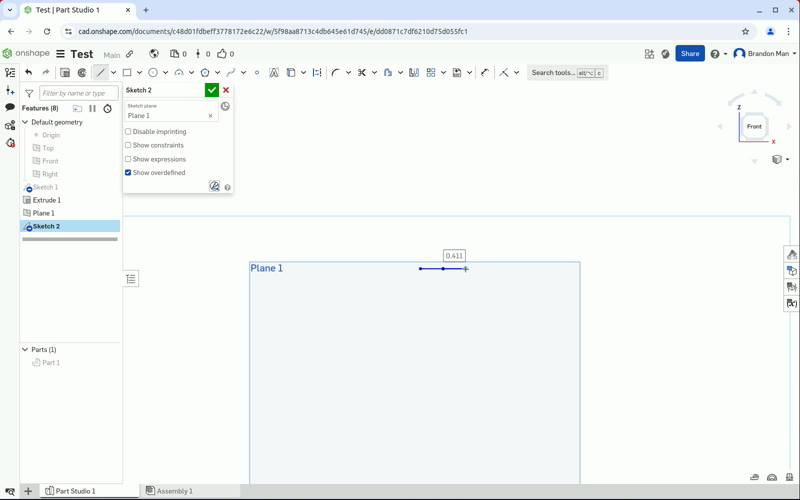
scroll(-6)
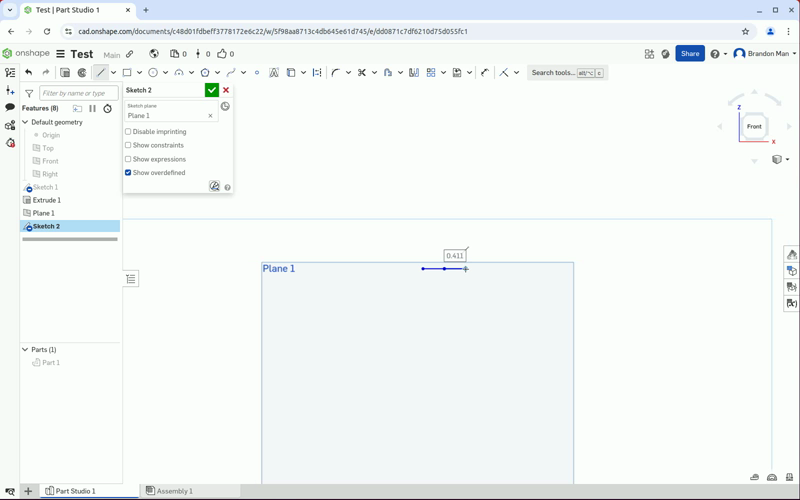
scroll(-6)
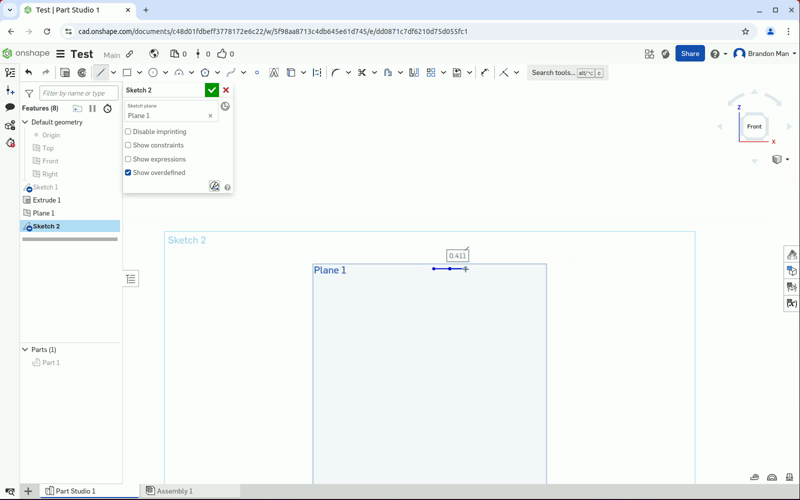
scroll(-6)
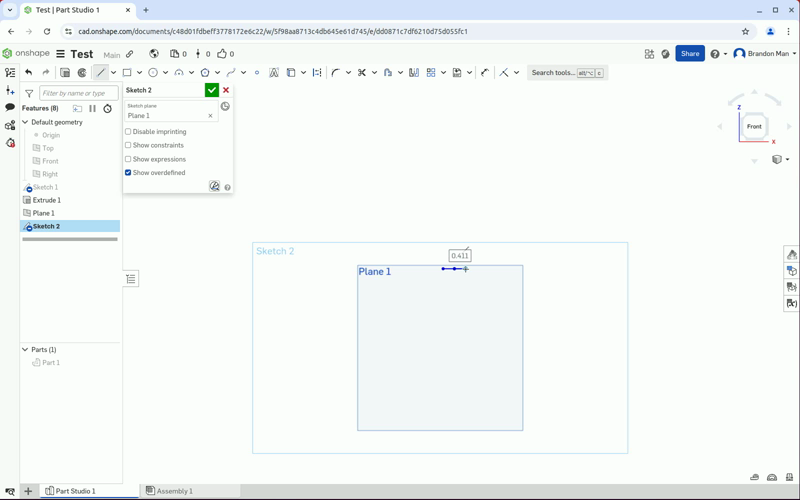
scroll(-6)
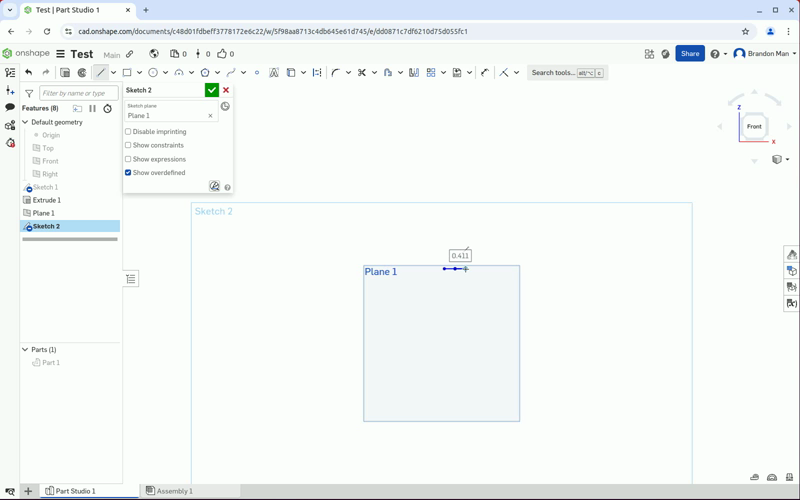
scroll(-6)
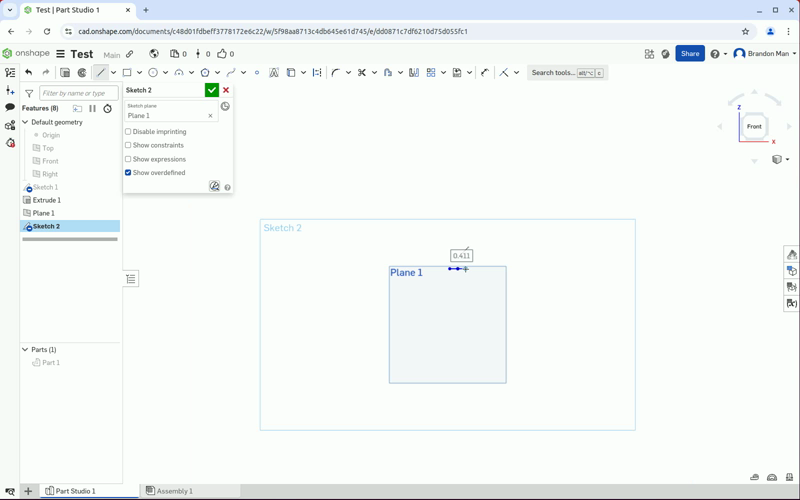
scroll(-6)
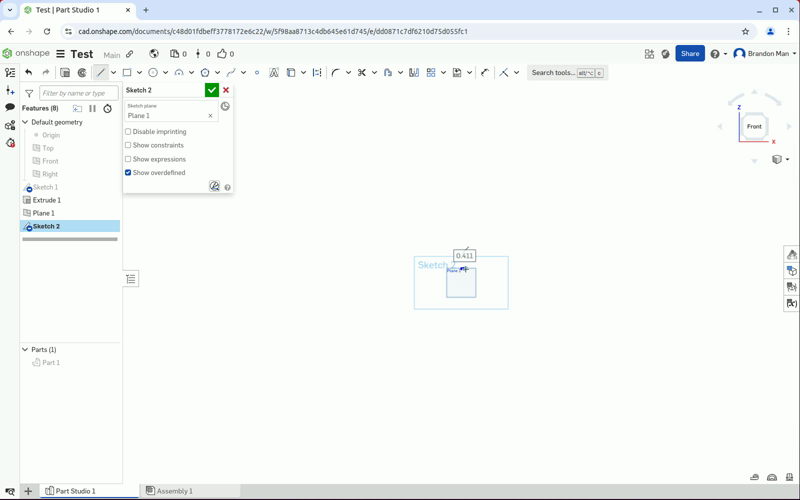
key_up(shift)
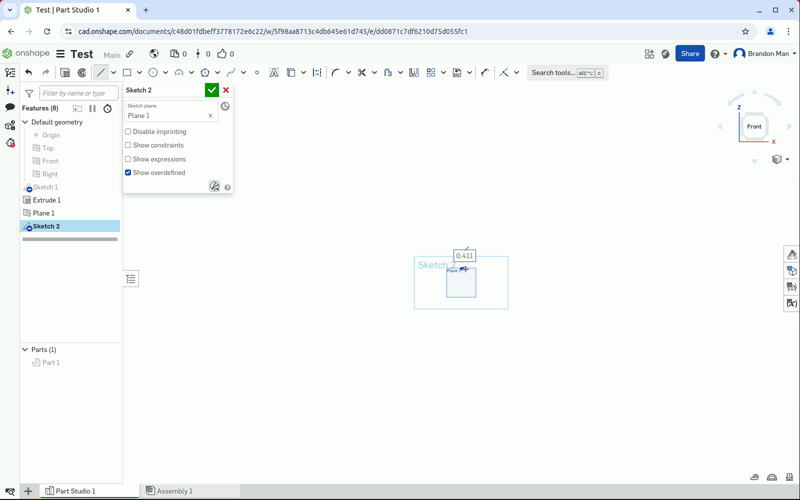
key(esc)
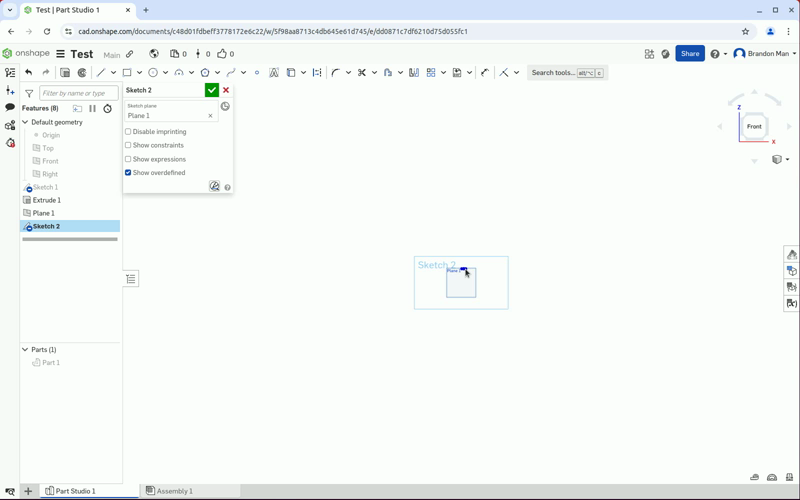
key(a)
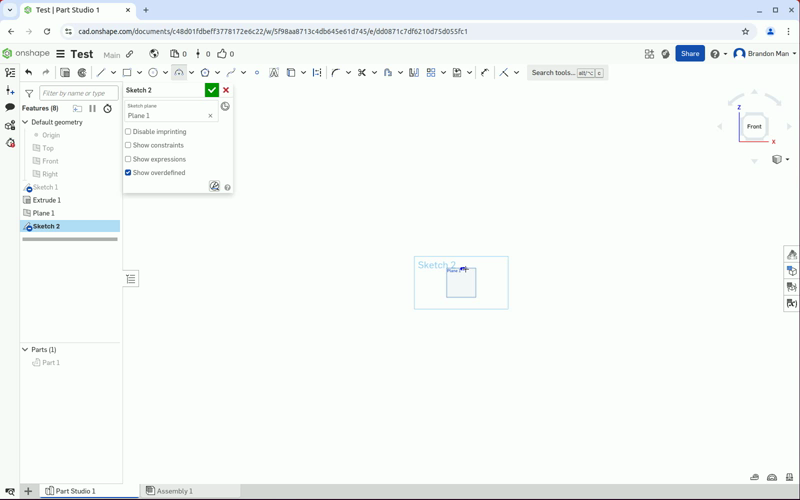
mouse_move(465, 268)
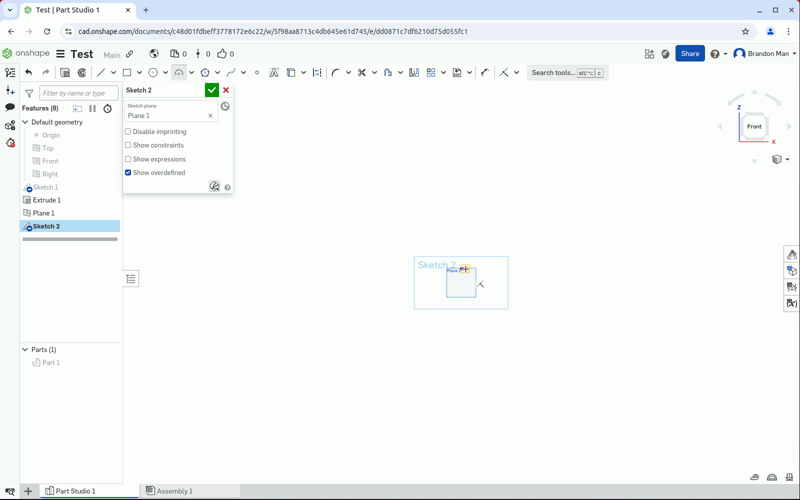
scroll(6)
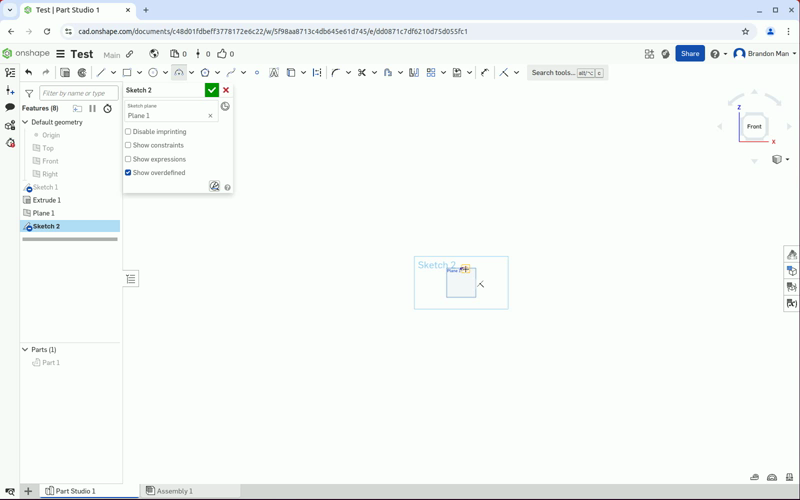
scroll(6)
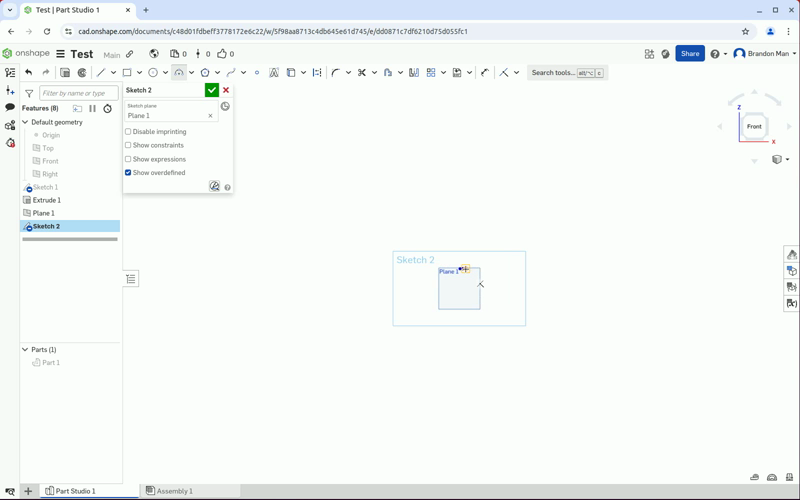
scroll(6)
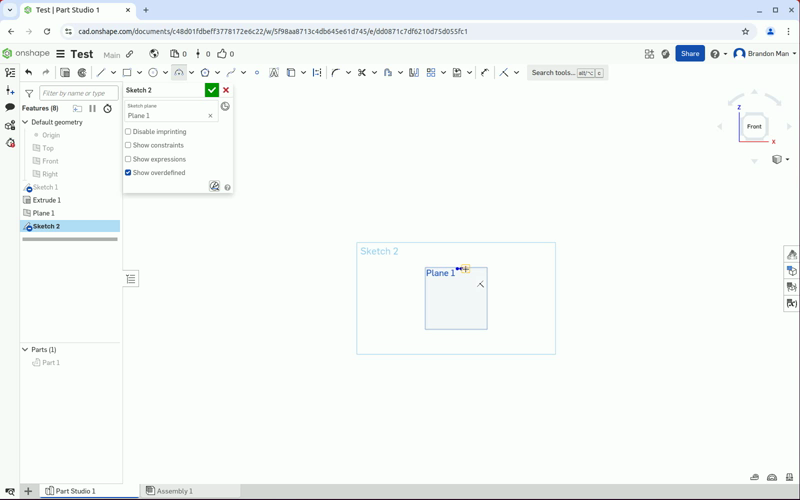
scroll(6)
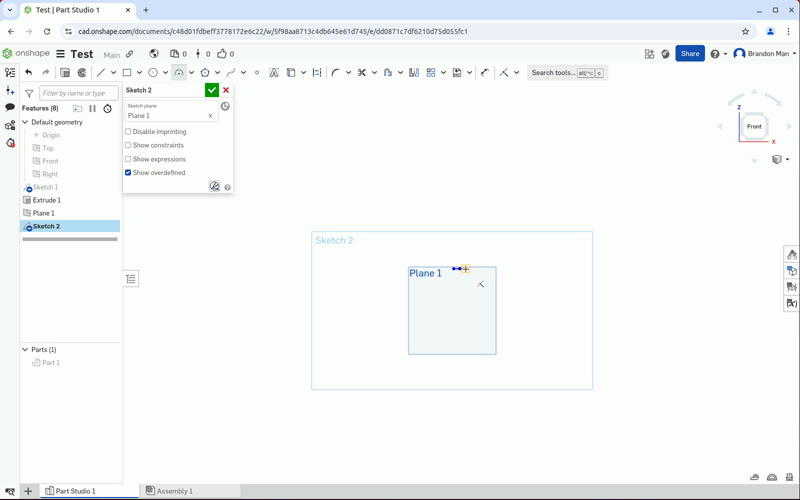
scroll(6)
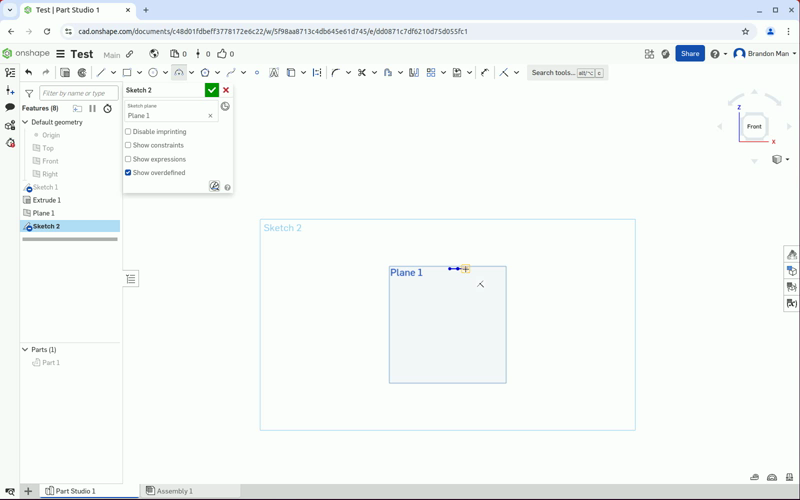
scroll(6)
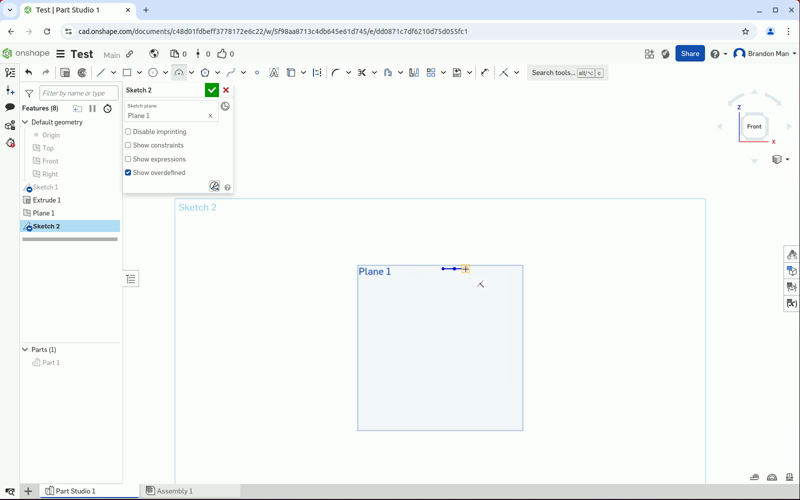
scroll(6)
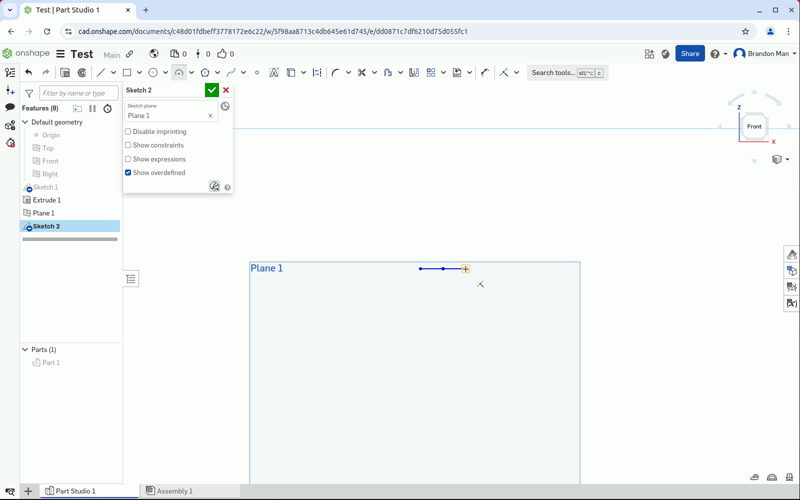
click(465, 268)
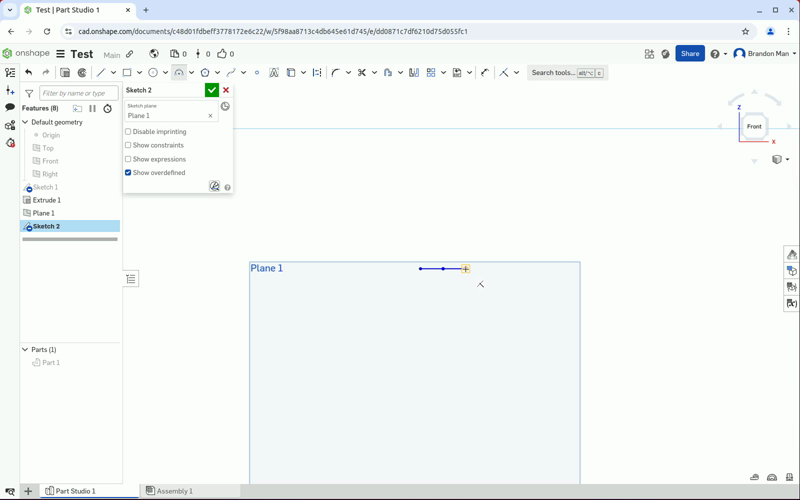
scroll(-6)
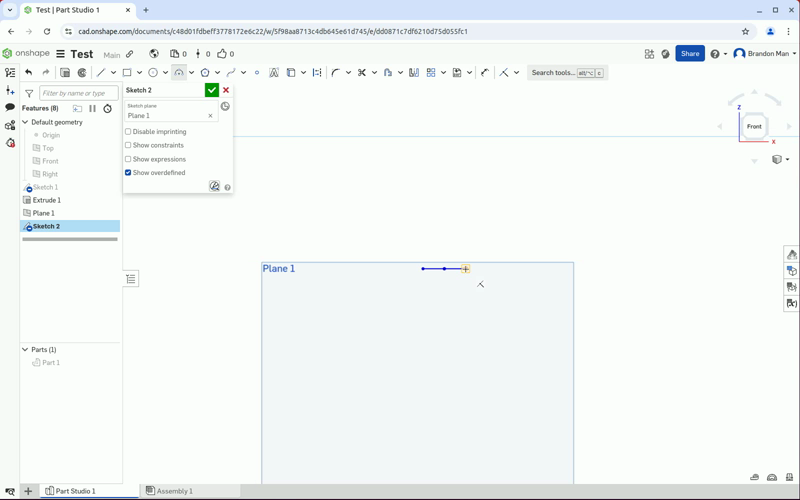
scroll(-6)
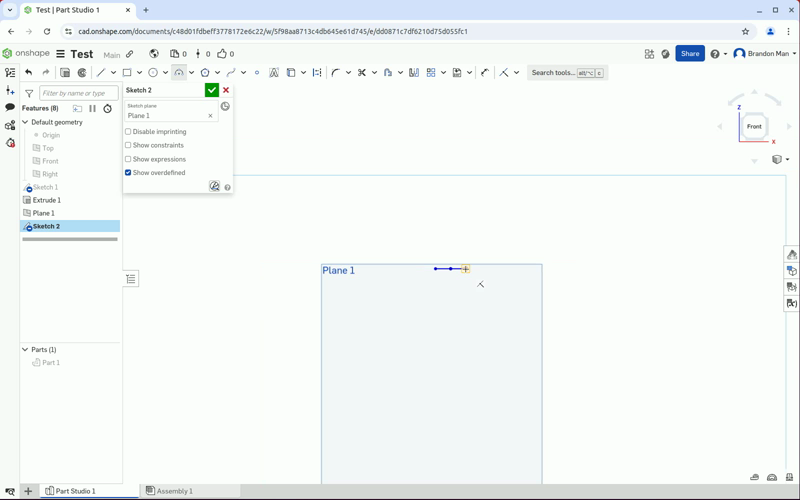
scroll(-6)
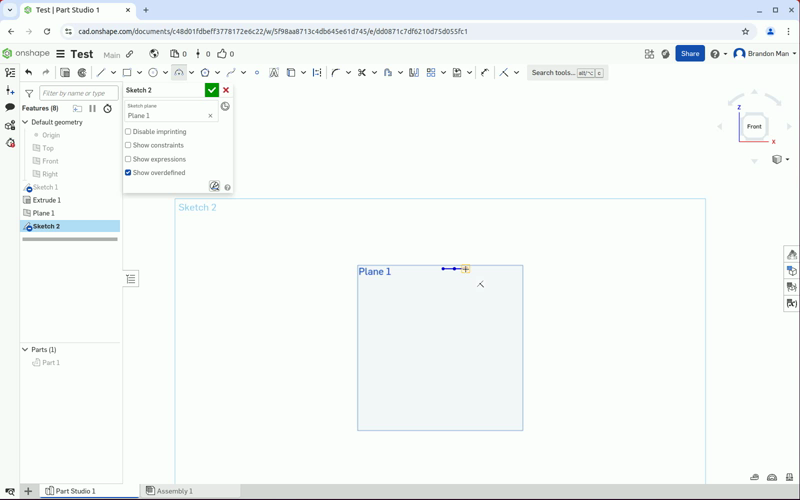
scroll(-6)
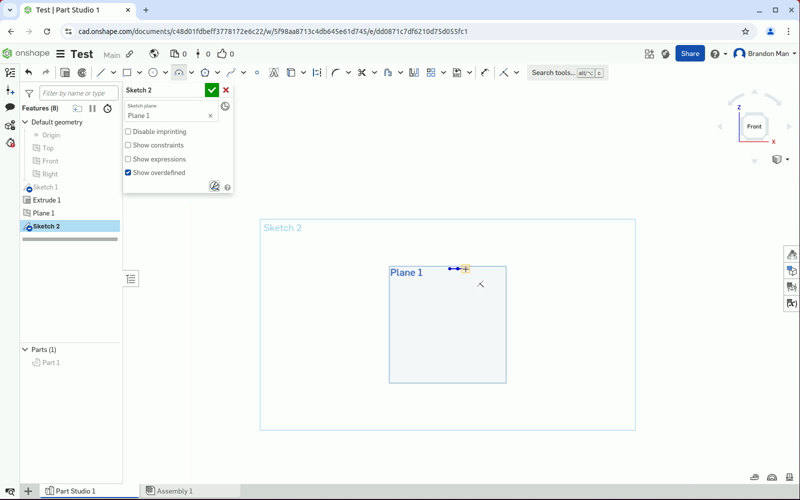
scroll(-6)
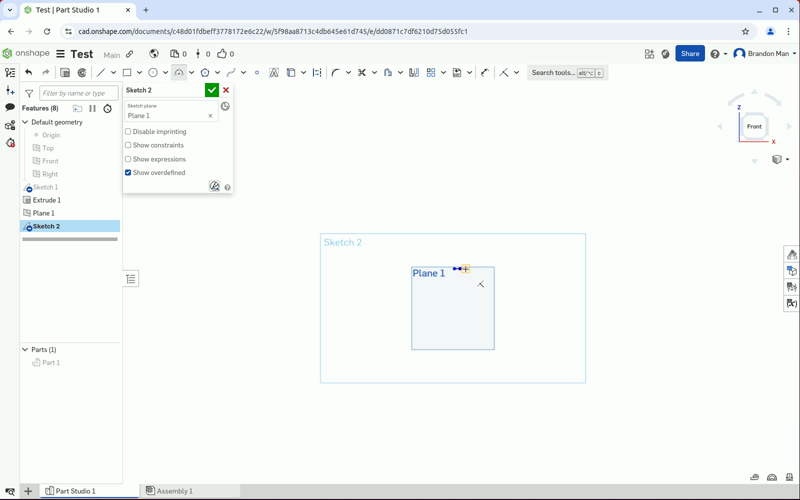
scroll(-6)
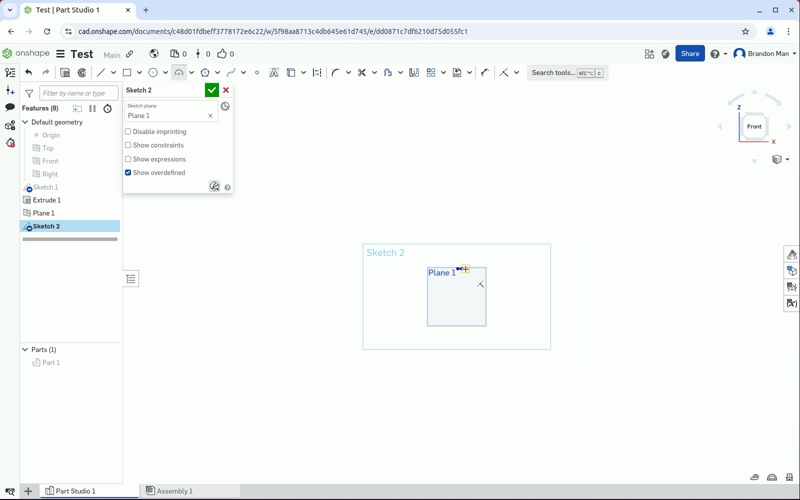
scroll(-6)
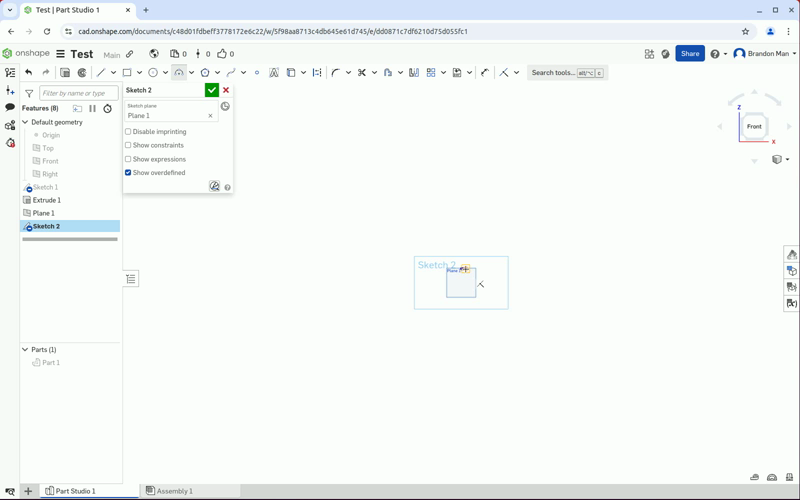
mouse_move(461, 268)
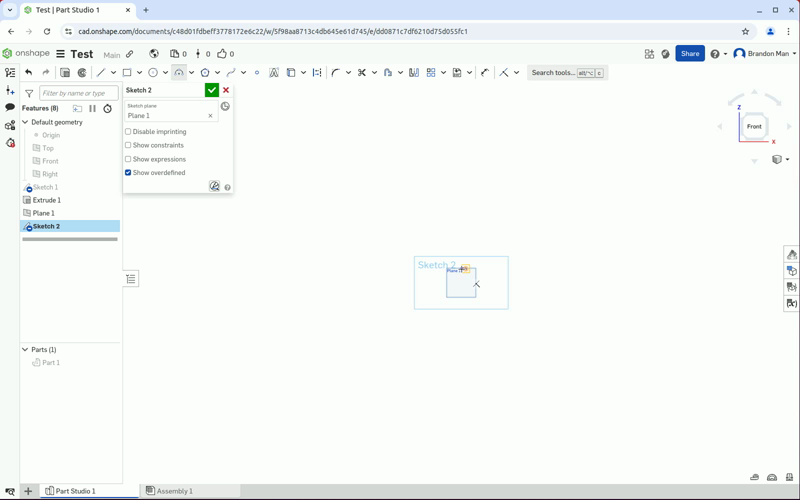
scroll(6)
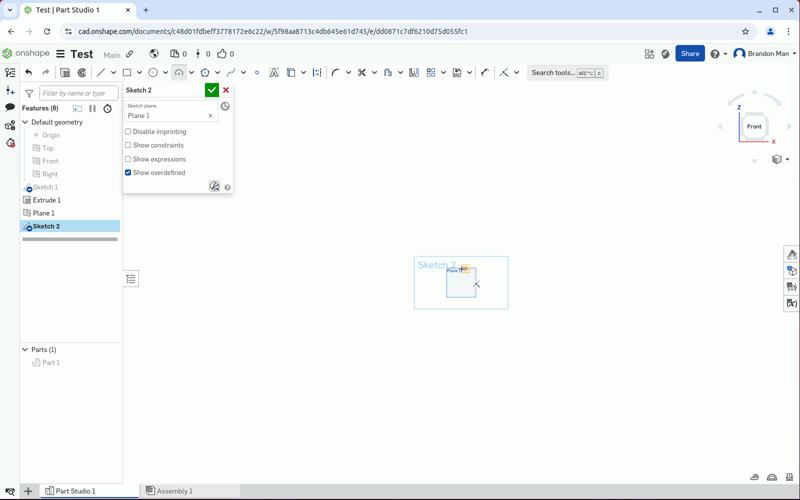
scroll(6)
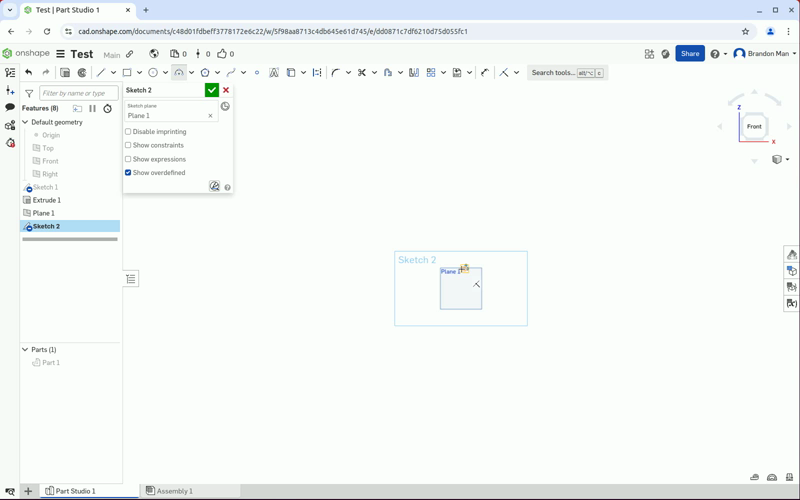
scroll(6)
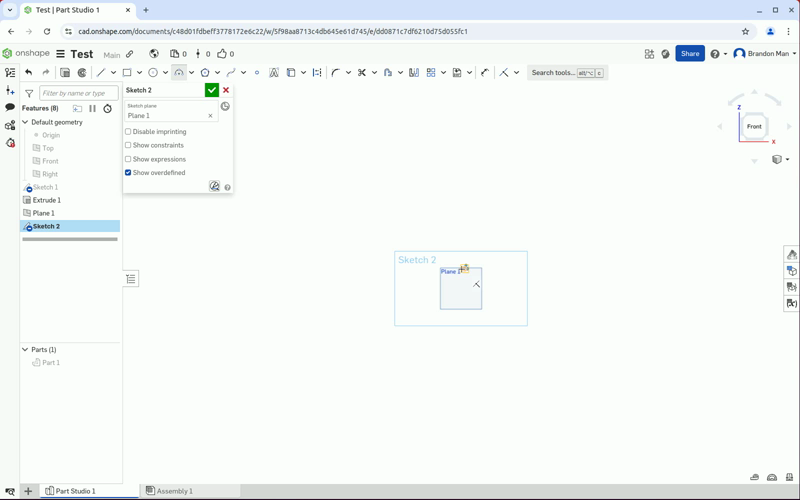
scroll(6)
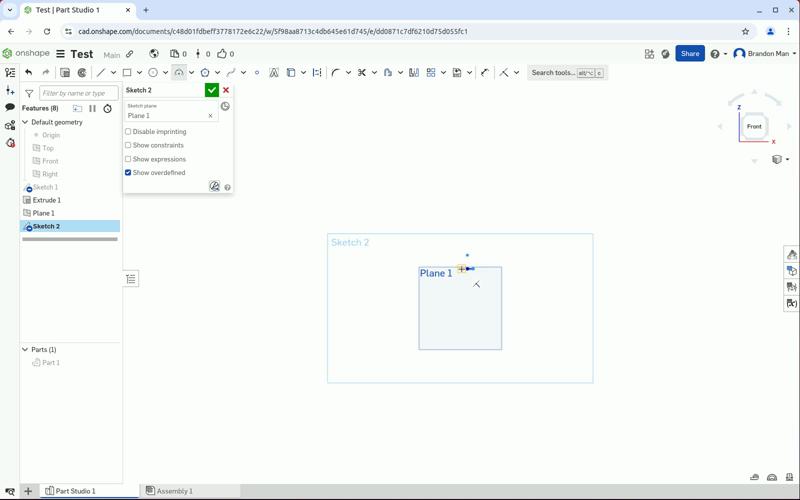
scroll(6)
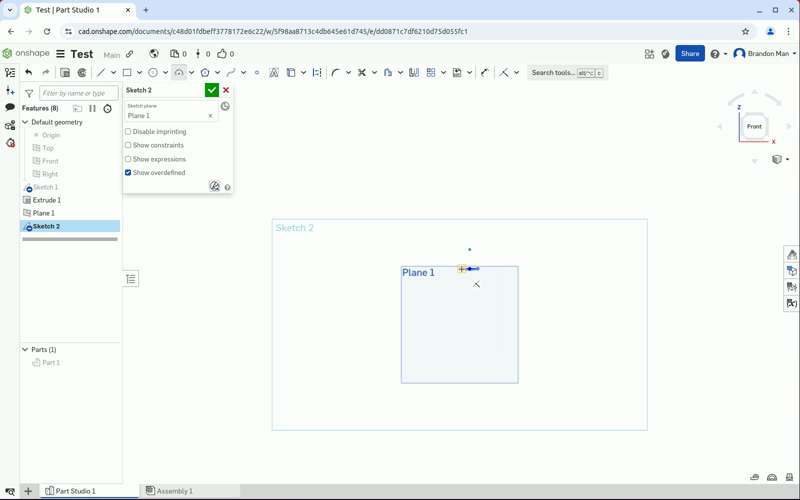
scroll(6)
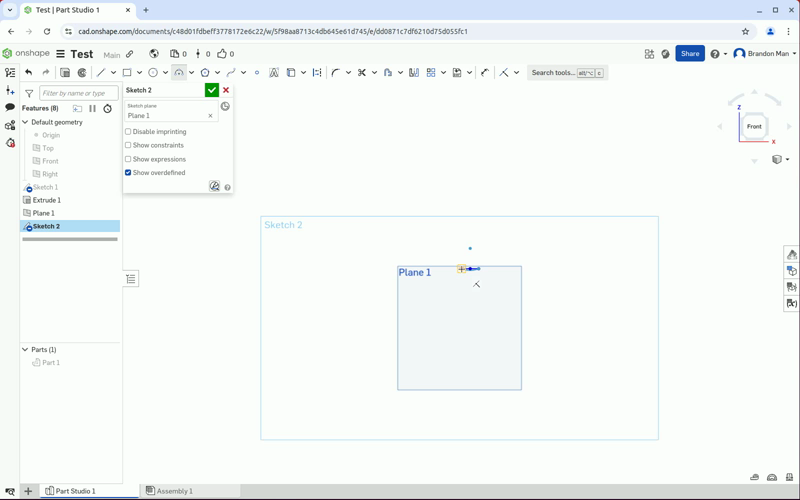
scroll(6)
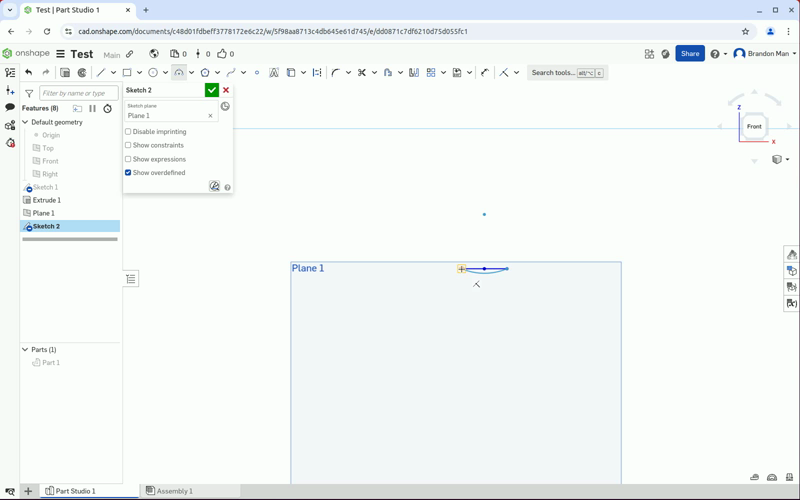
click(461, 268)
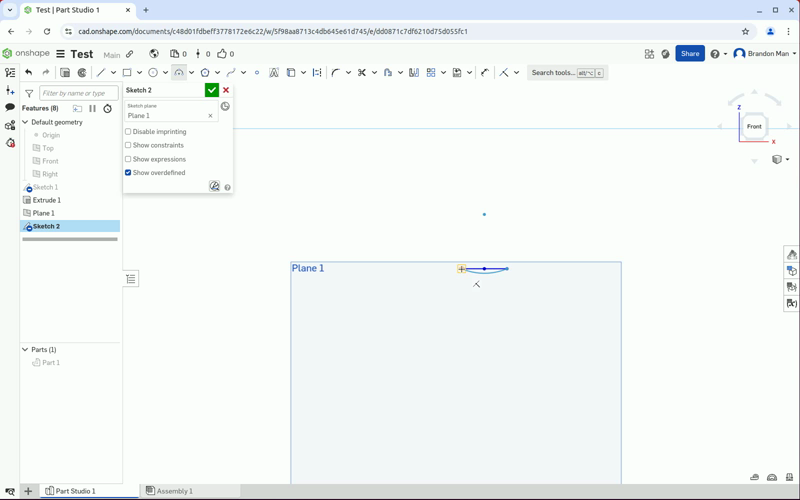
scroll(-6)
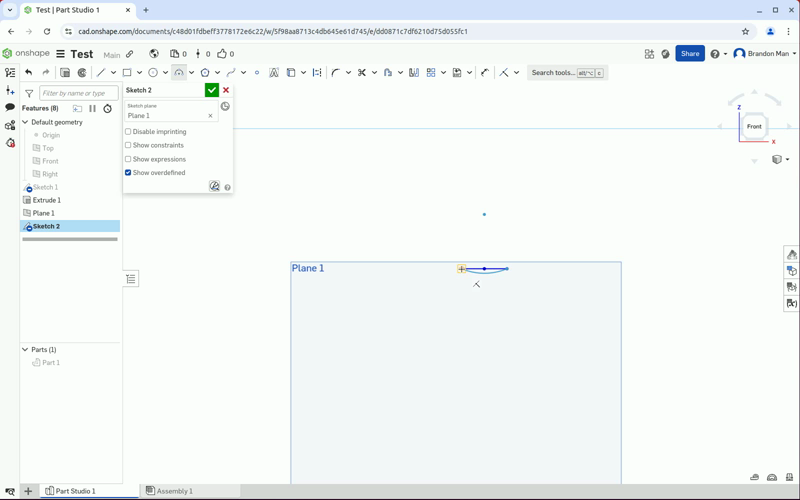
scroll(-6)
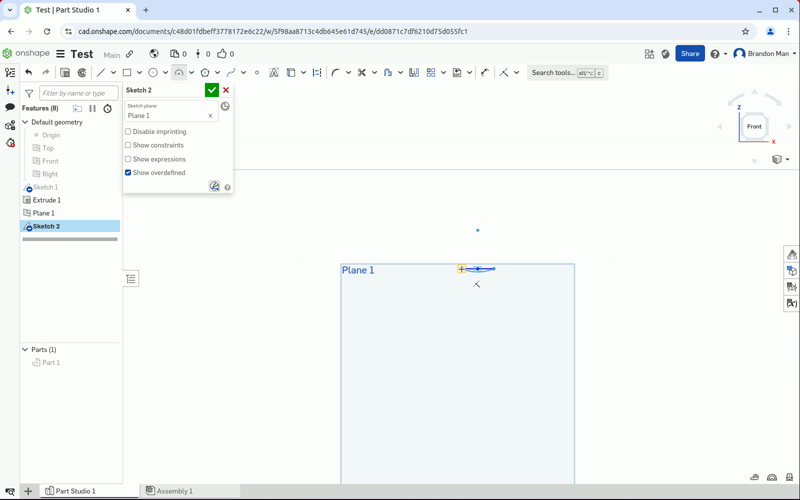
scroll(-6)
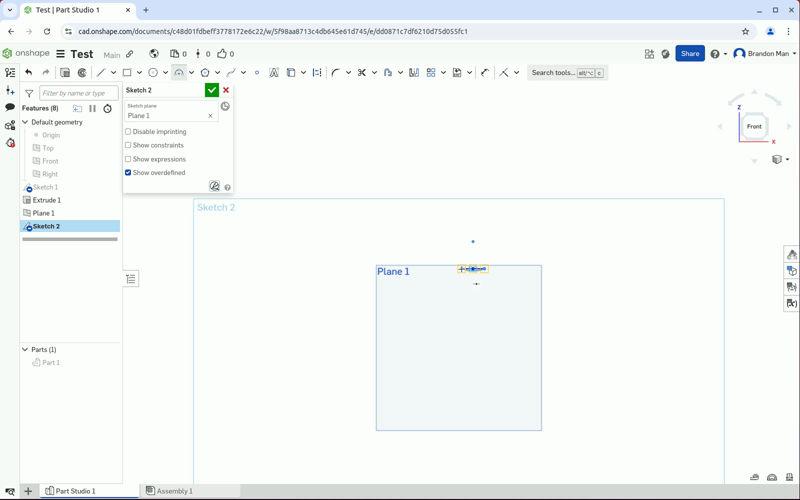
scroll(-6)
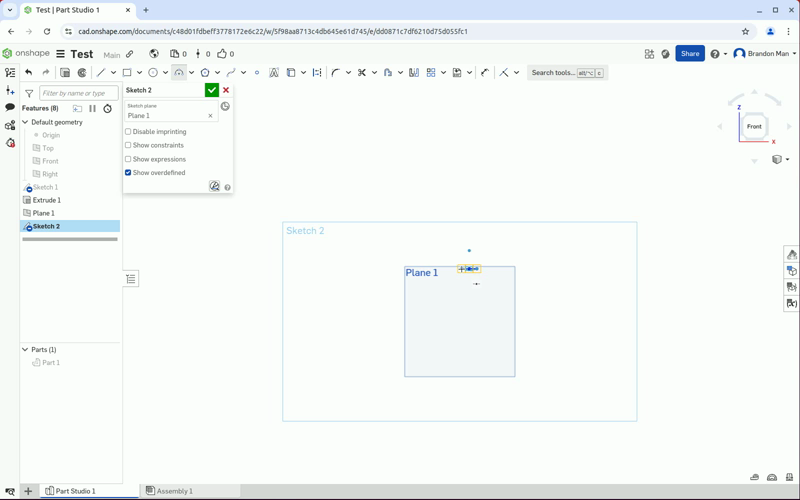
scroll(-6)
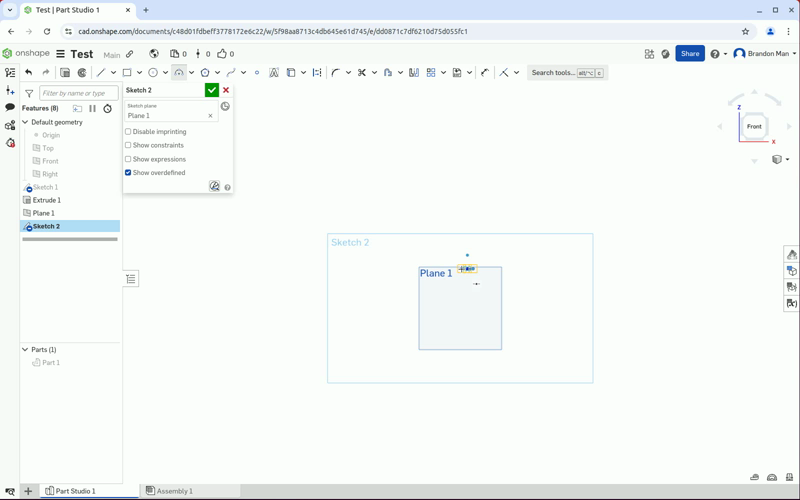
scroll(-6)
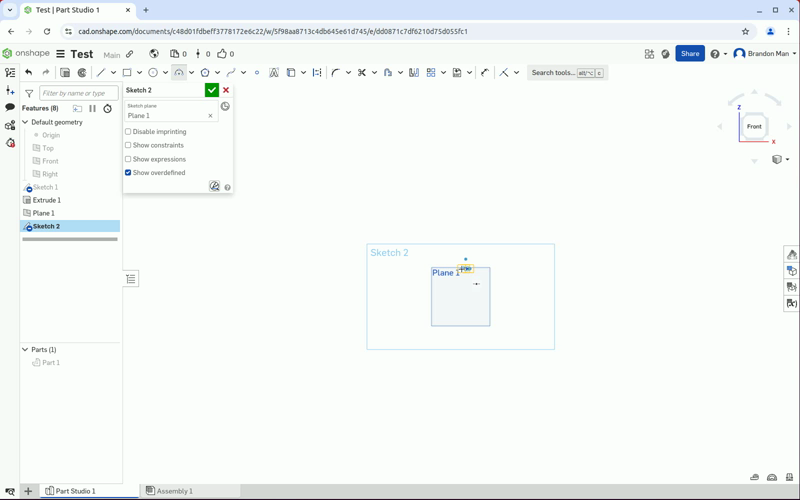
scroll(-6)
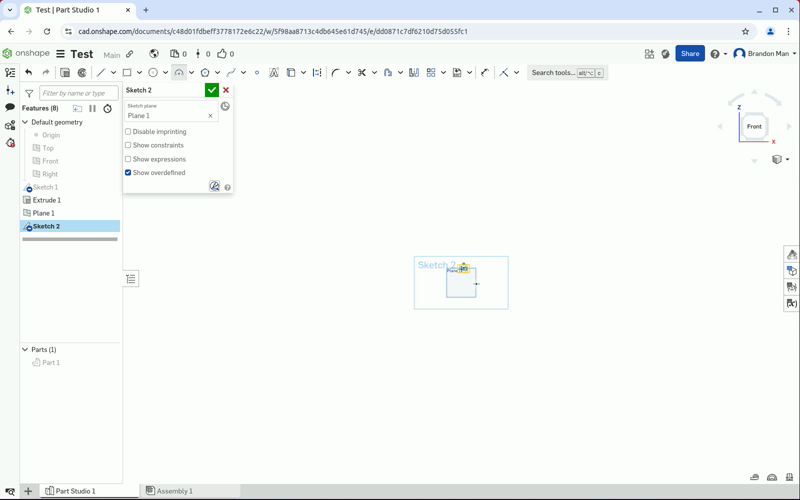
key_down(shift)
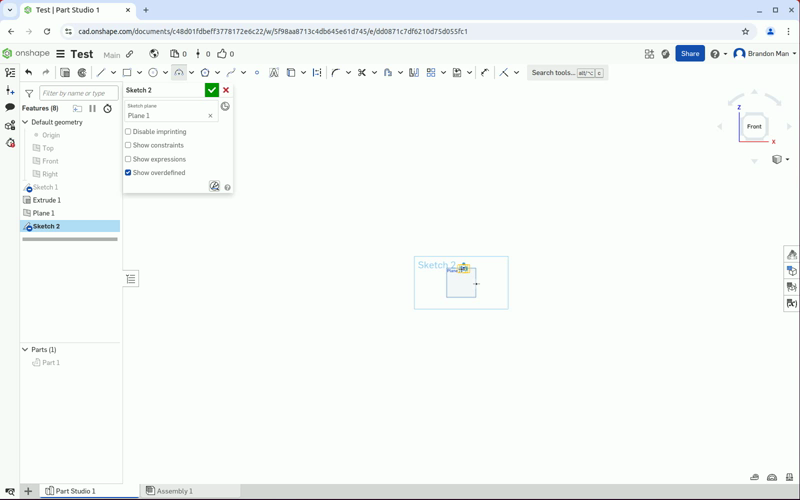
mouse_move(463, 267)
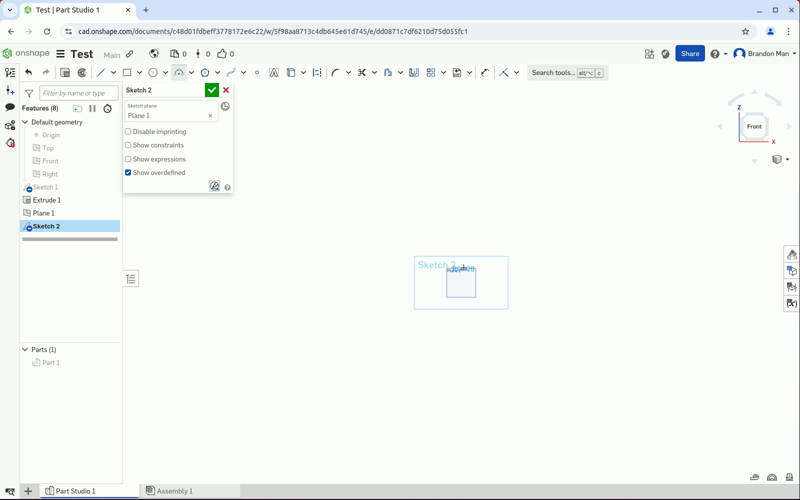
scroll(6)
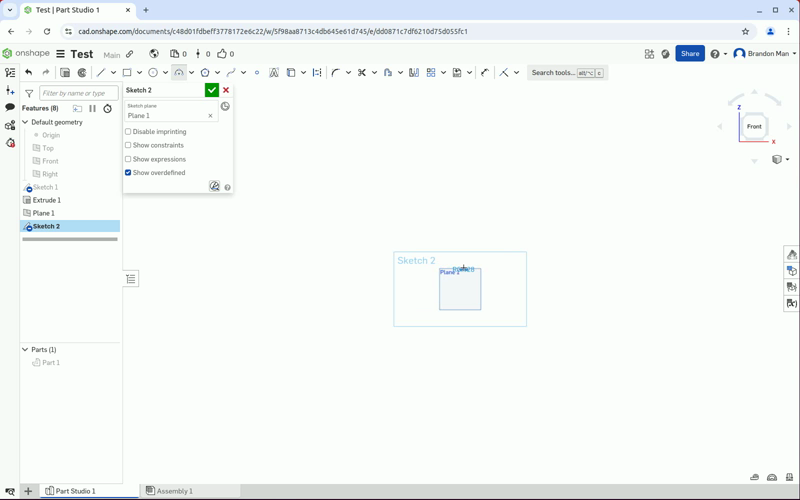
scroll(6)
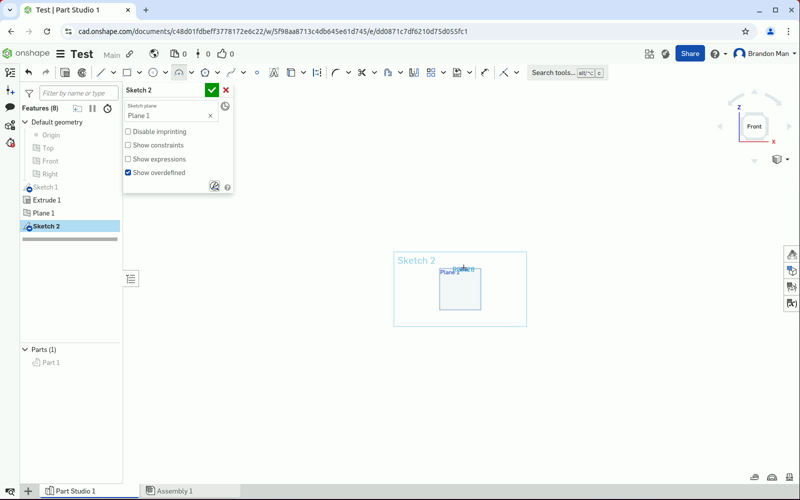
scroll(6)
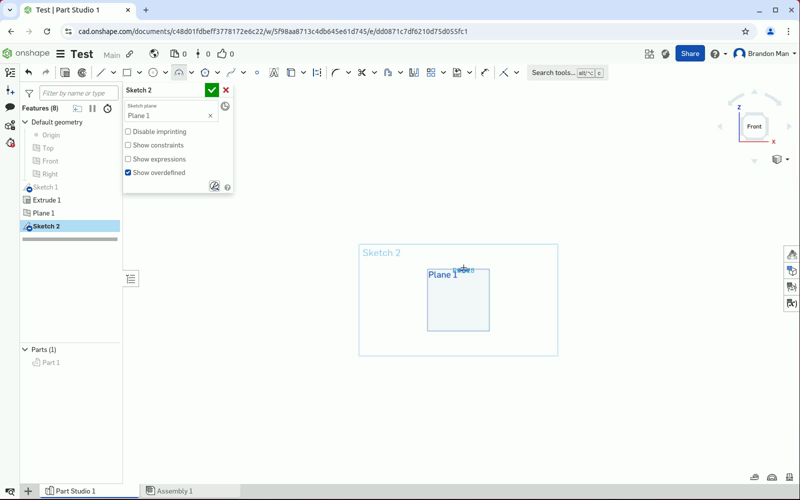
scroll(6)
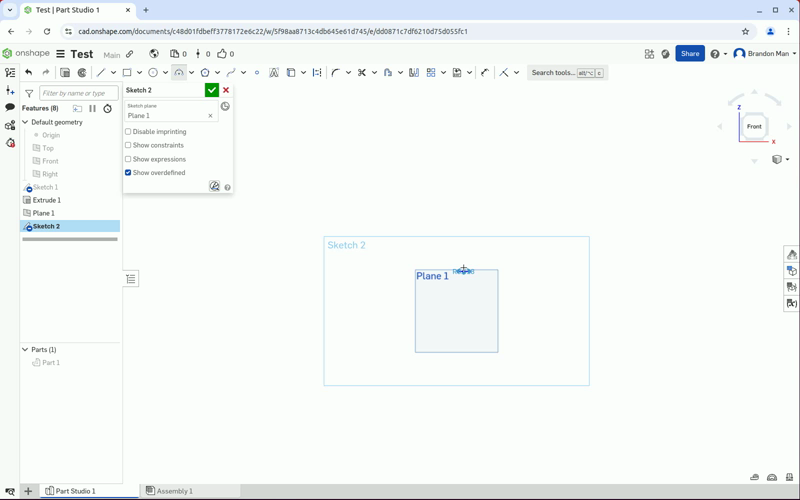
scroll(6)
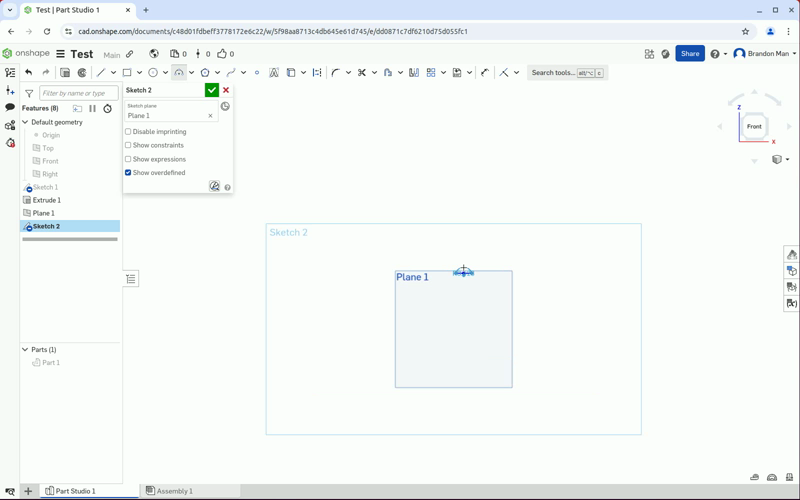
scroll(6)
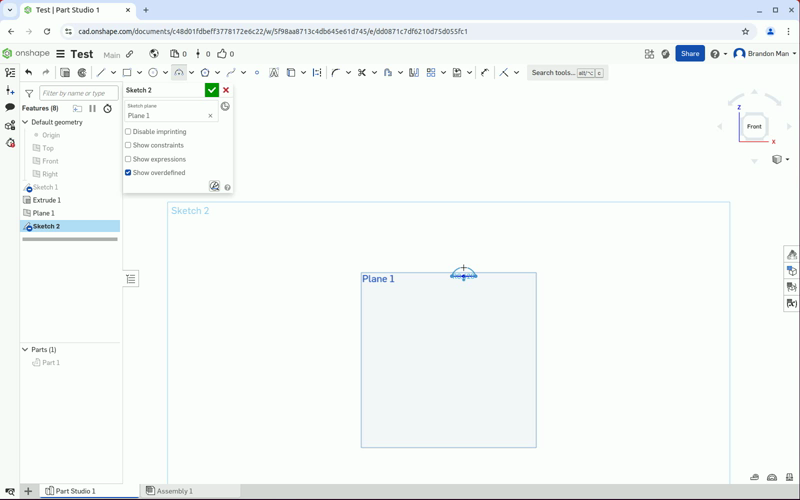
scroll(6)
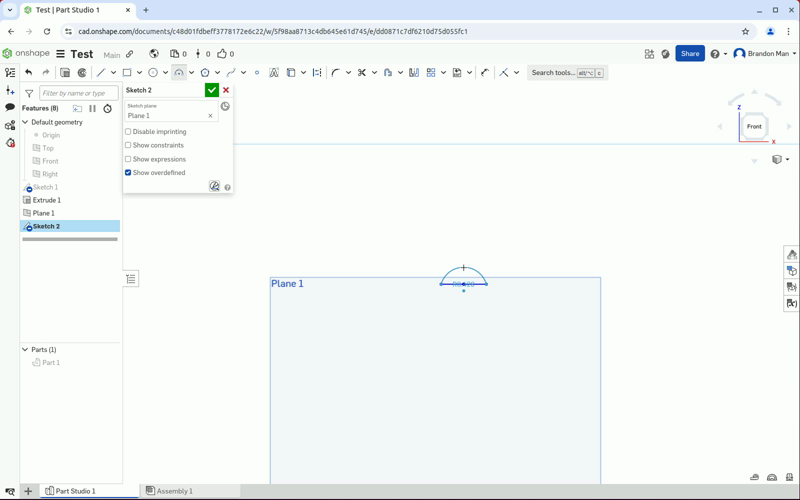
click(463, 267)
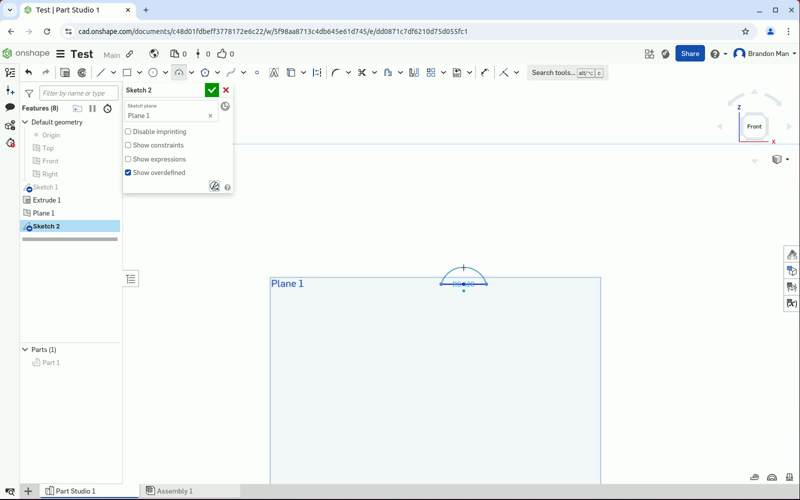
scroll(-6)
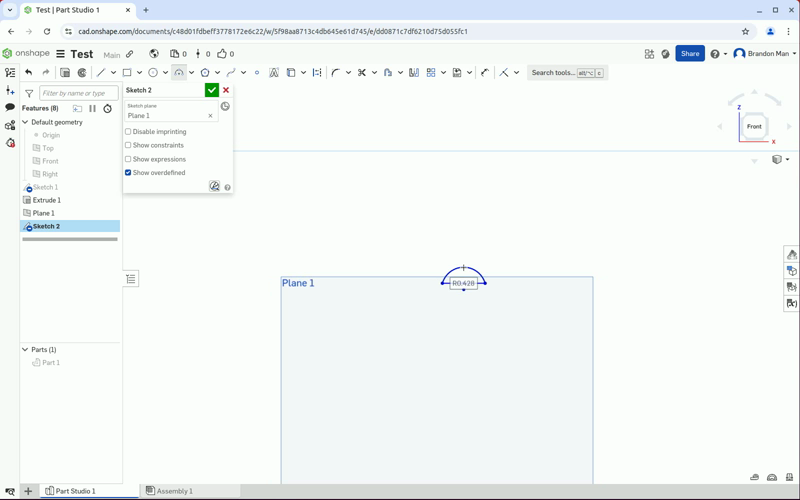
scroll(-6)
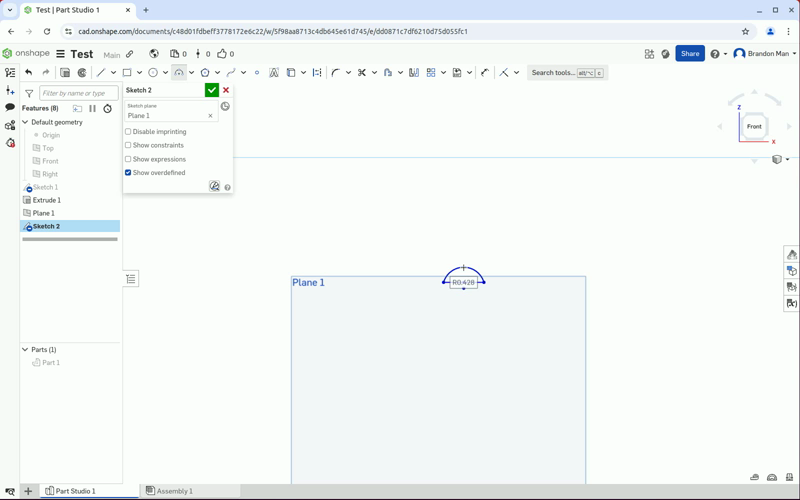
scroll(-6)
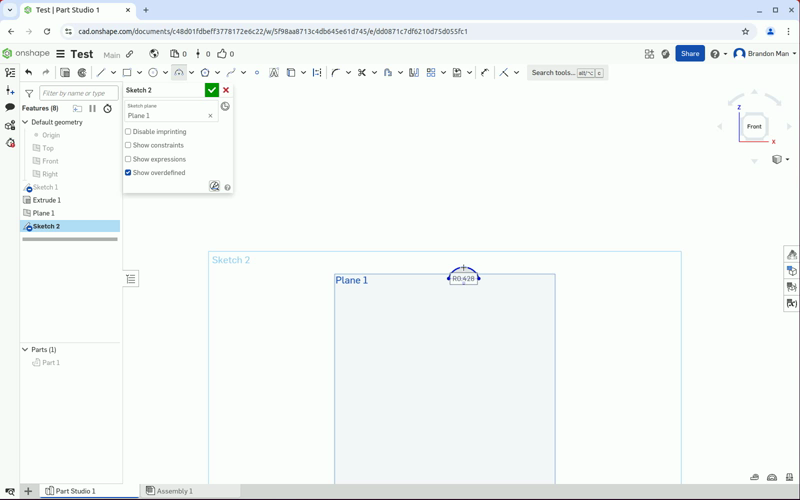
scroll(-6)
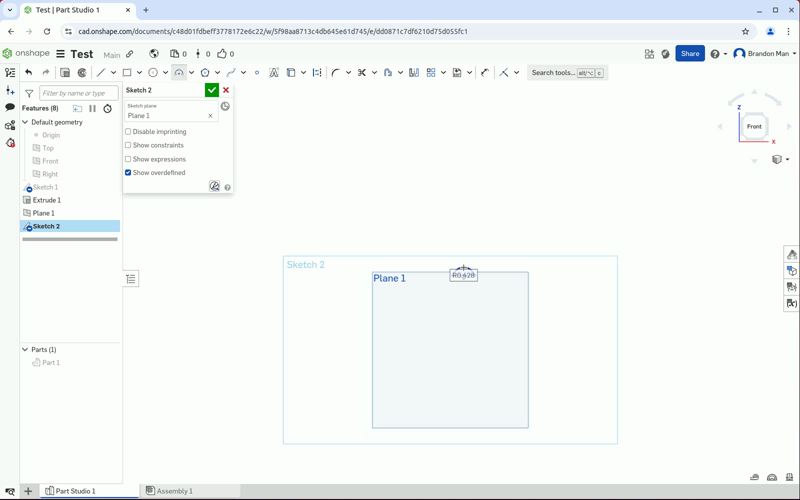
scroll(-6)
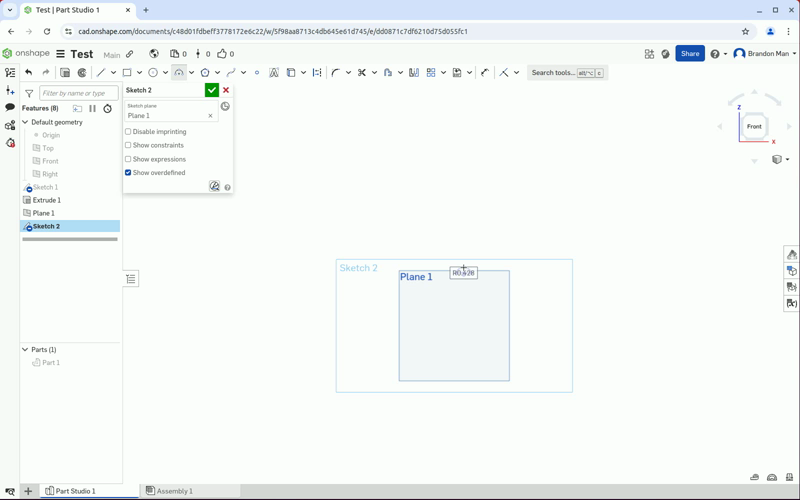
scroll(-6)
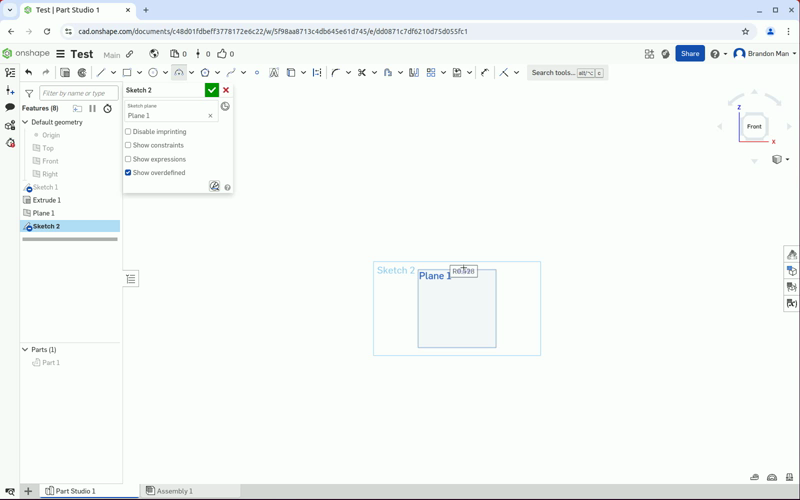
scroll(-6)
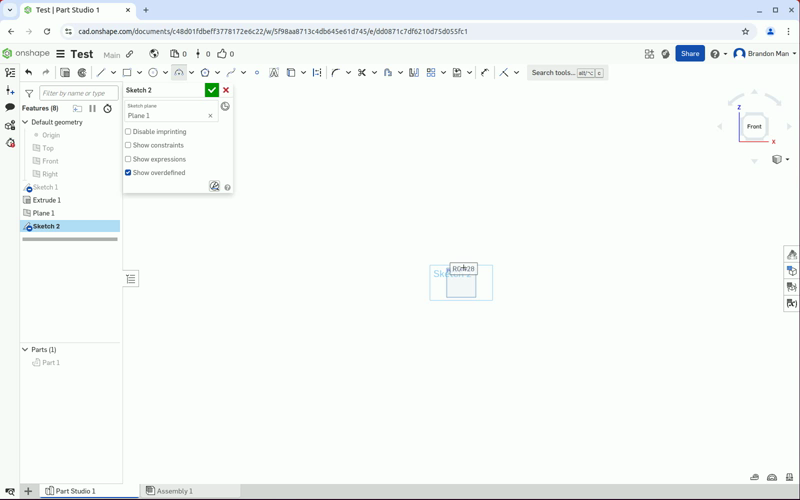
key_up(shift)
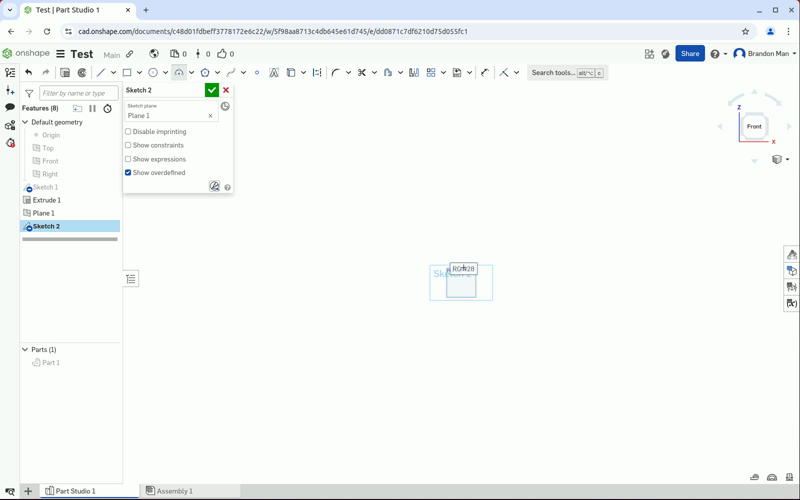
key(esc)
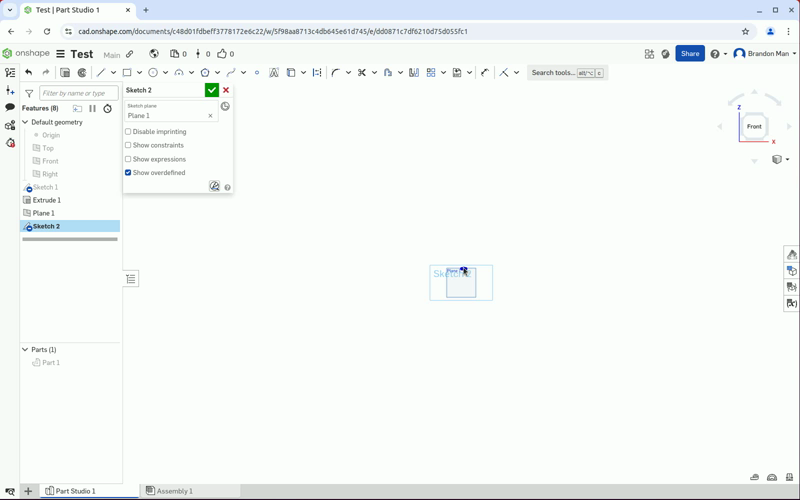
mouse_move(463, 268)
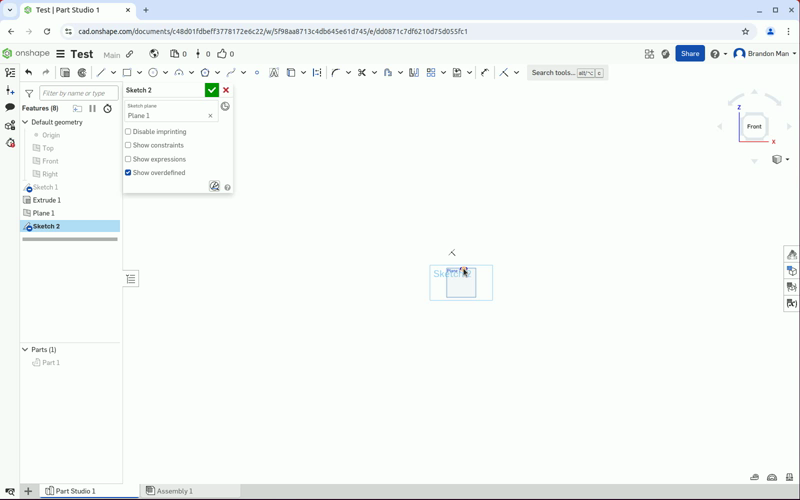
scroll(6)
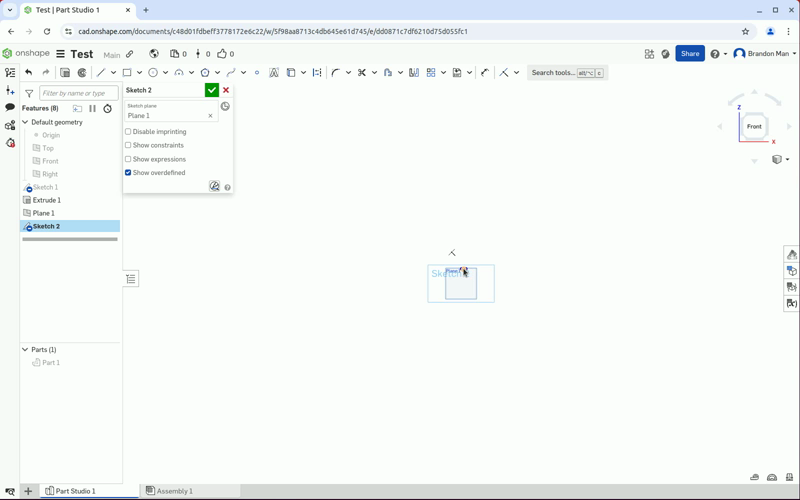
scroll(6)
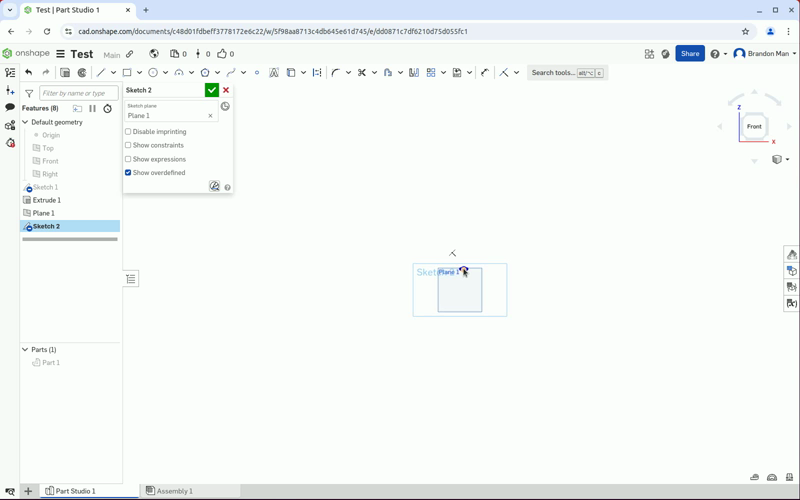
scroll(6)
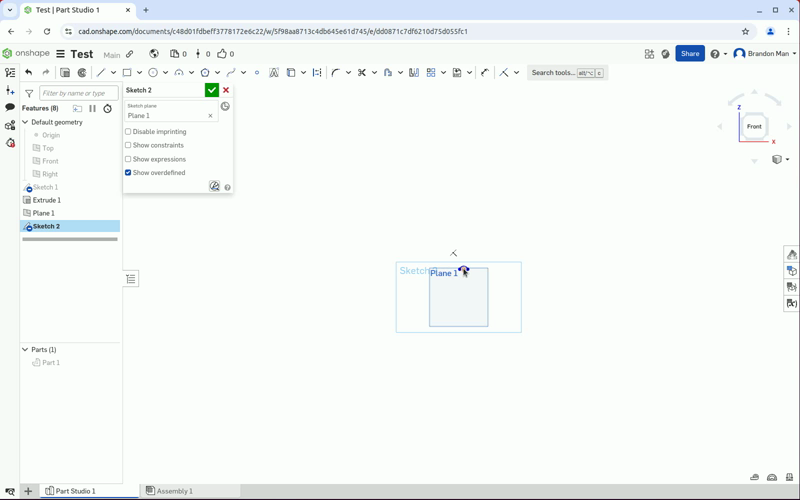
scroll(6)
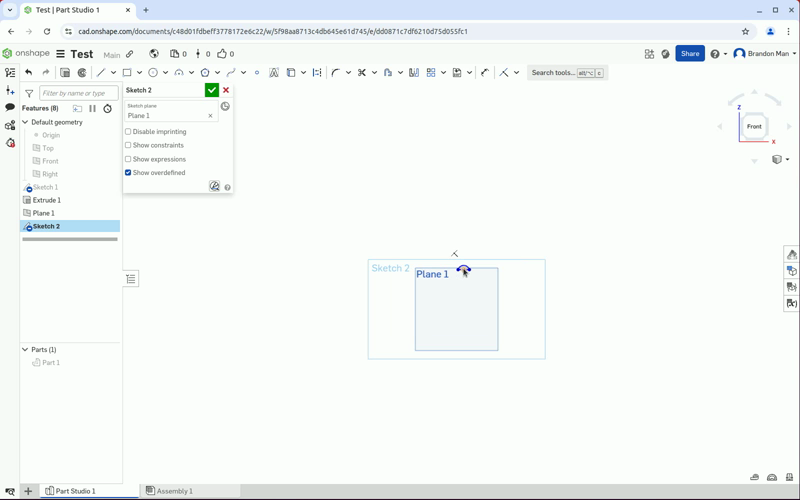
scroll(6)
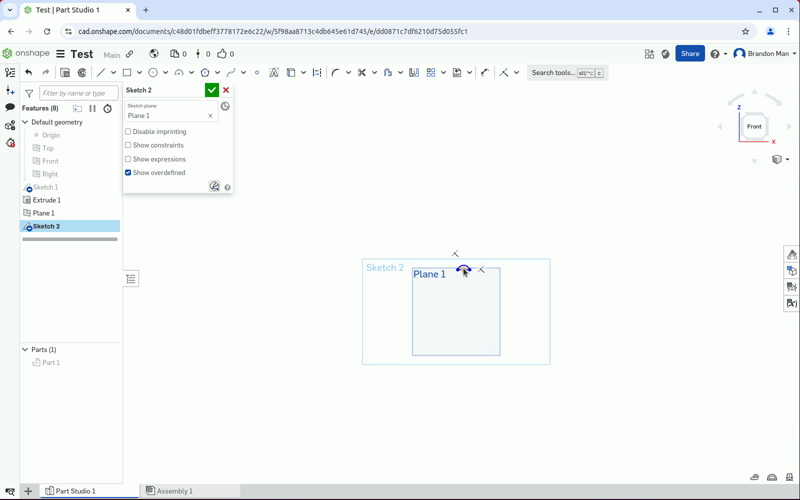
scroll(6)
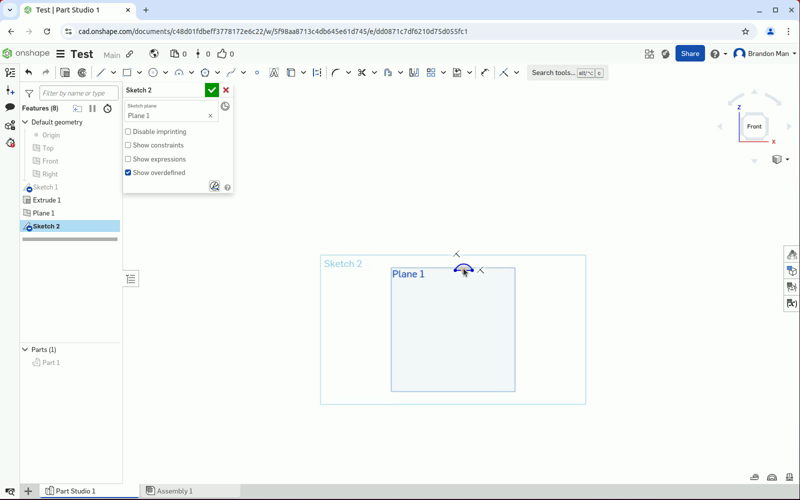
scroll(6)
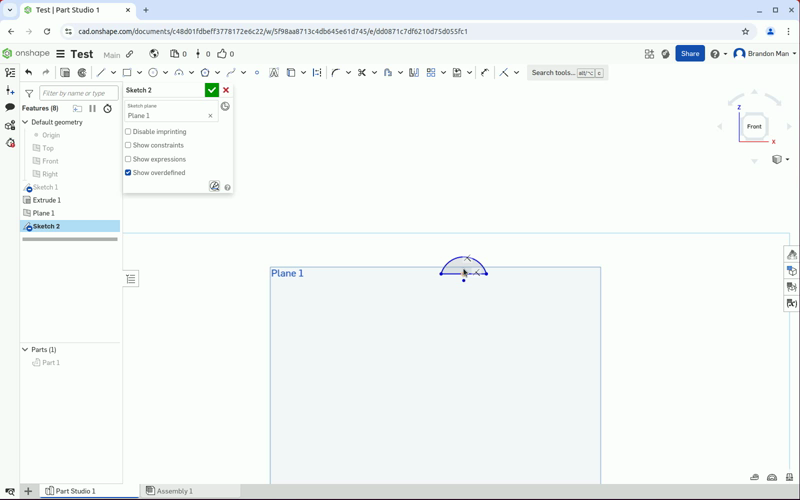
click(463, 268)
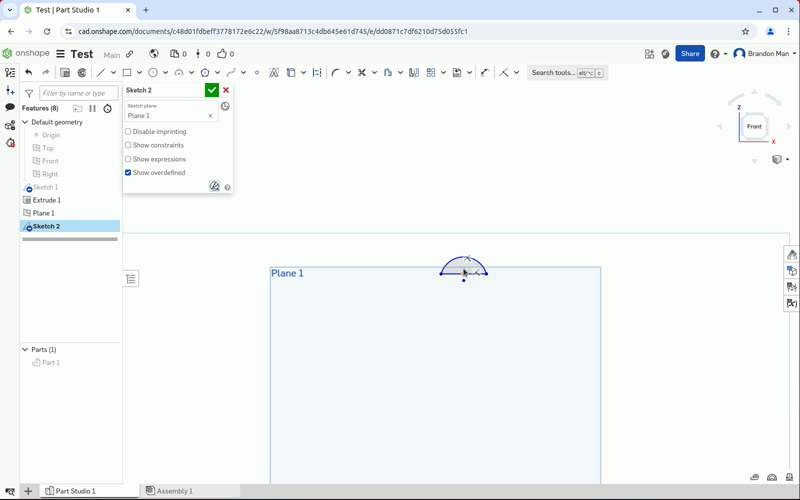
scroll(-6)
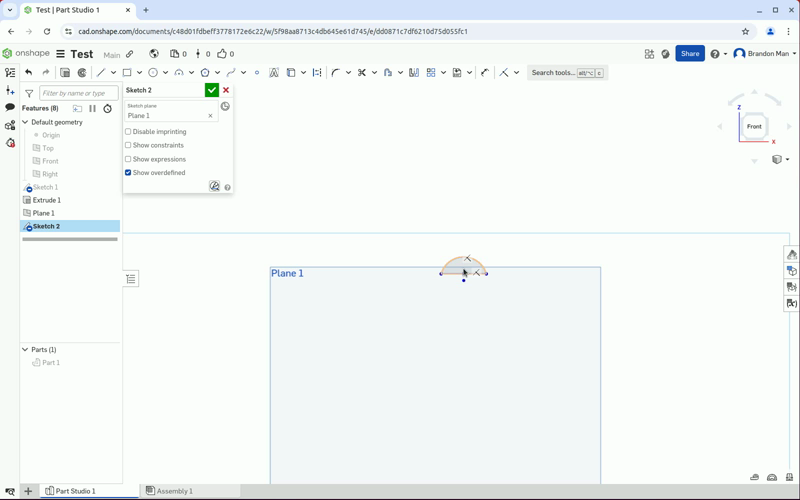
scroll(-6)
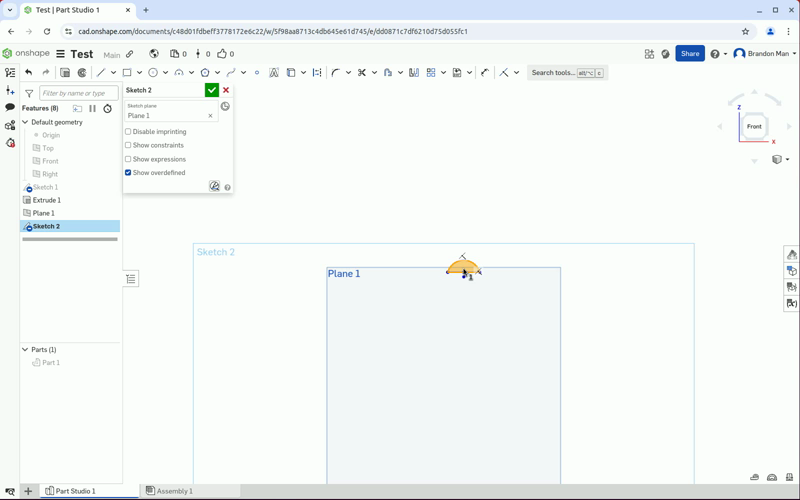
scroll(-6)
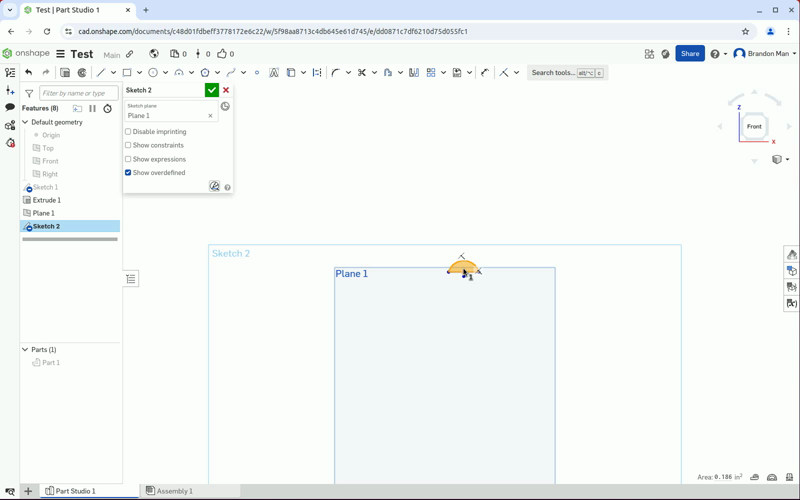
scroll(-6)
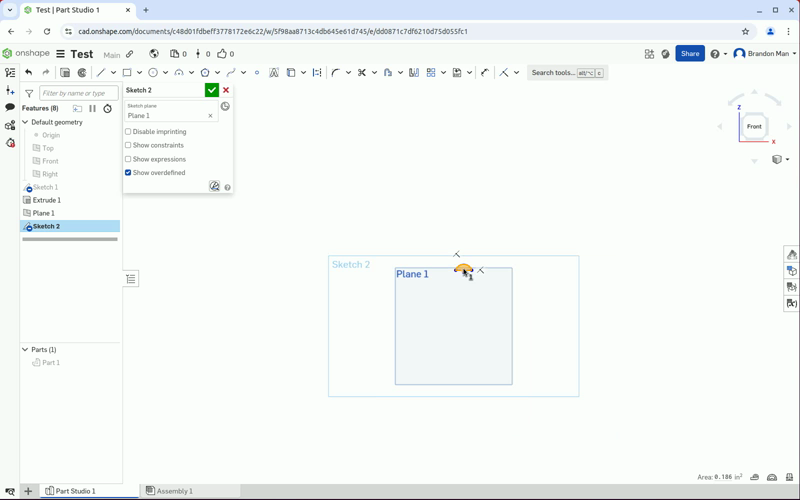
scroll(-6)
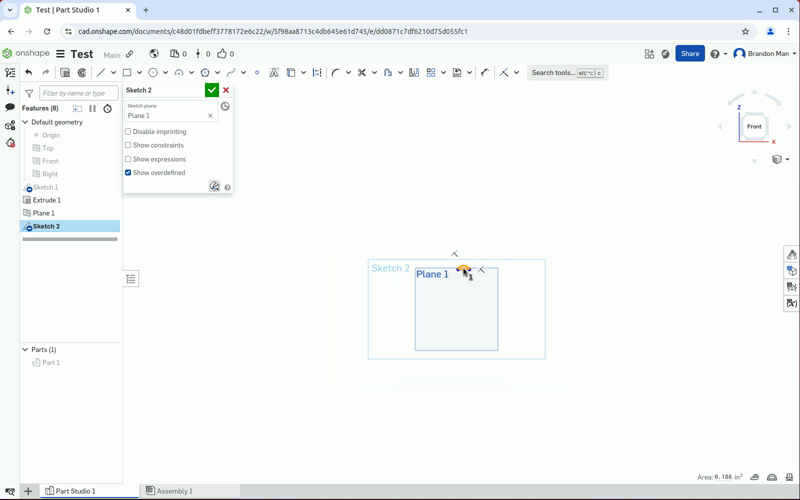
scroll(-6)
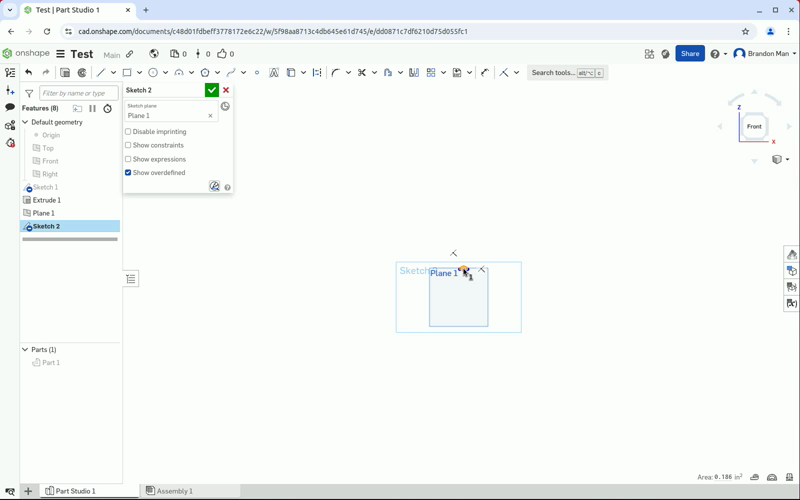
scroll(-6)
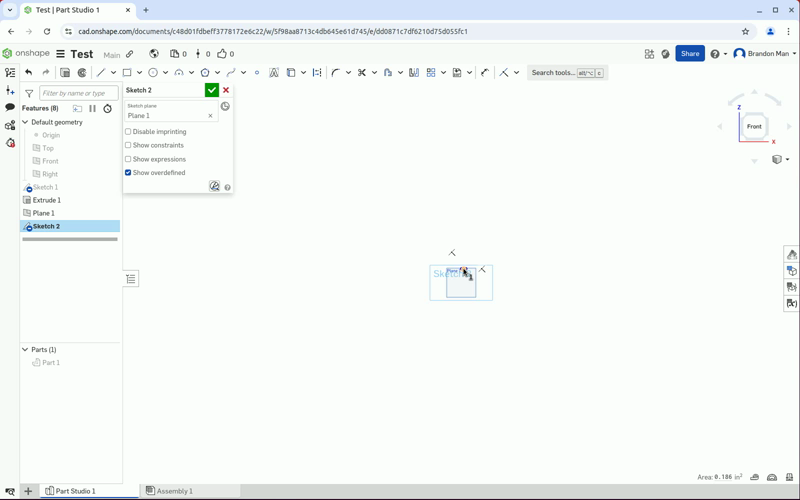
mouse_move(73, 352)
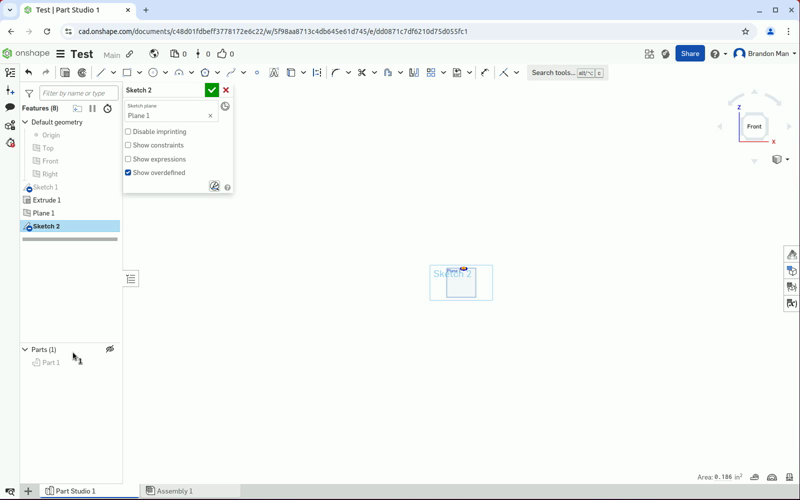
key(shift+y)
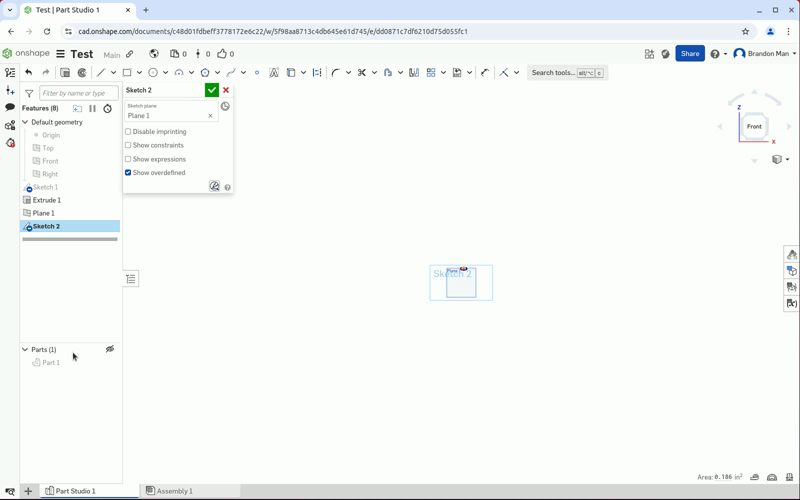
key(shift+e)
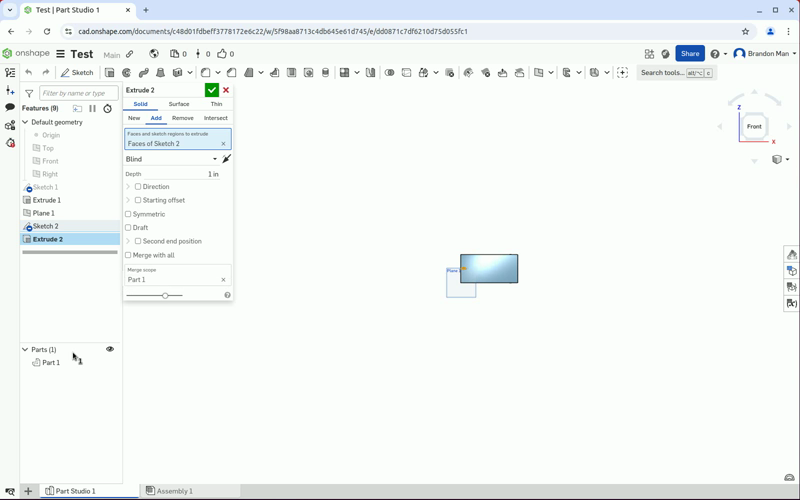
mouse_move(143, 106)
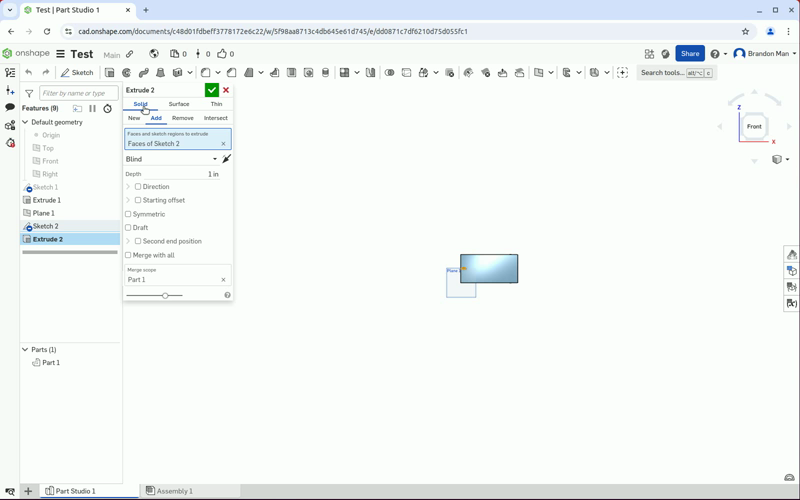
click(143, 106)
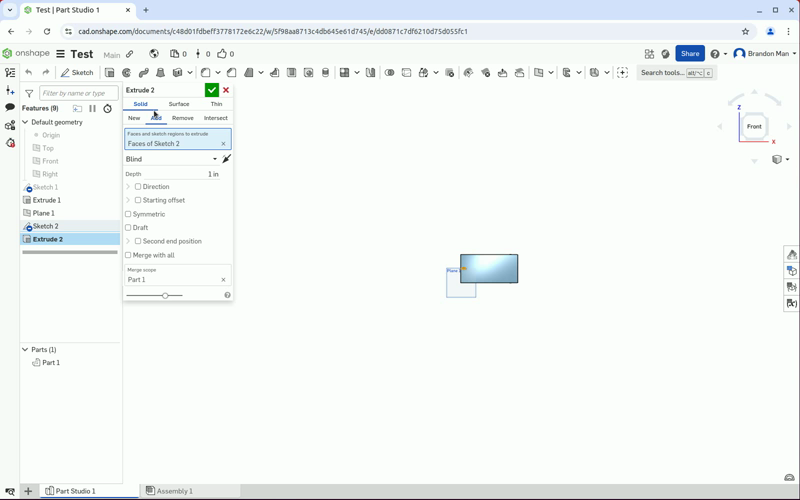
mouse_move(186, 120)
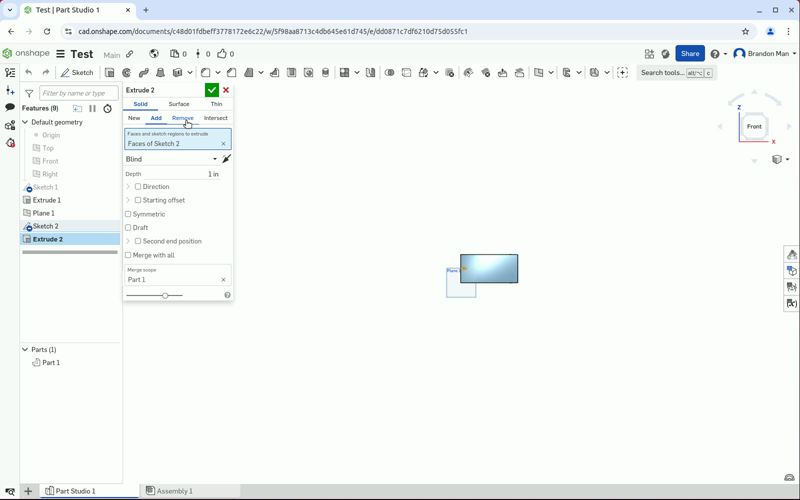
click(186, 120)
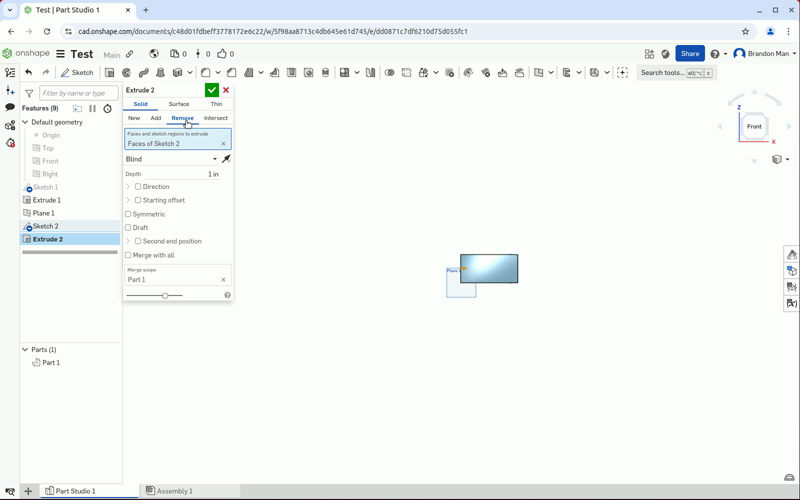
key(tab, 4)
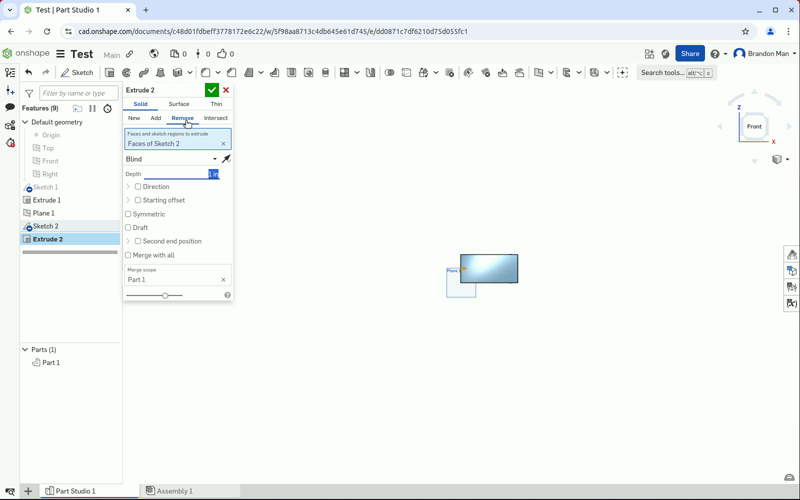
text(2.889)
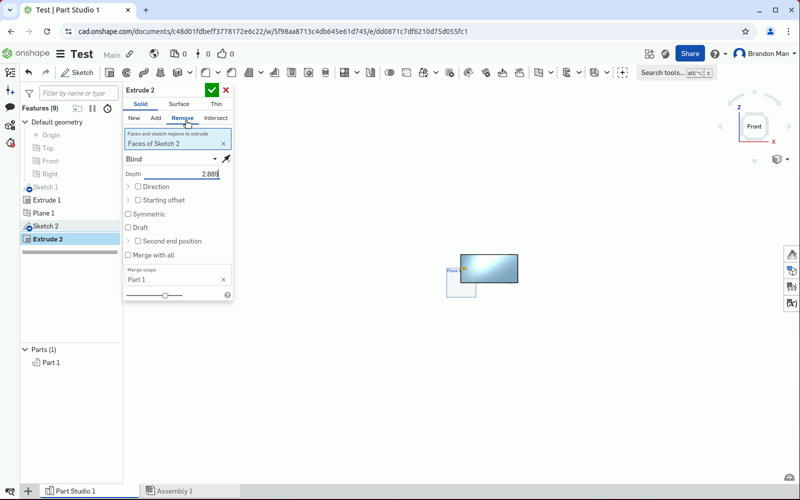
key(tab, 6)
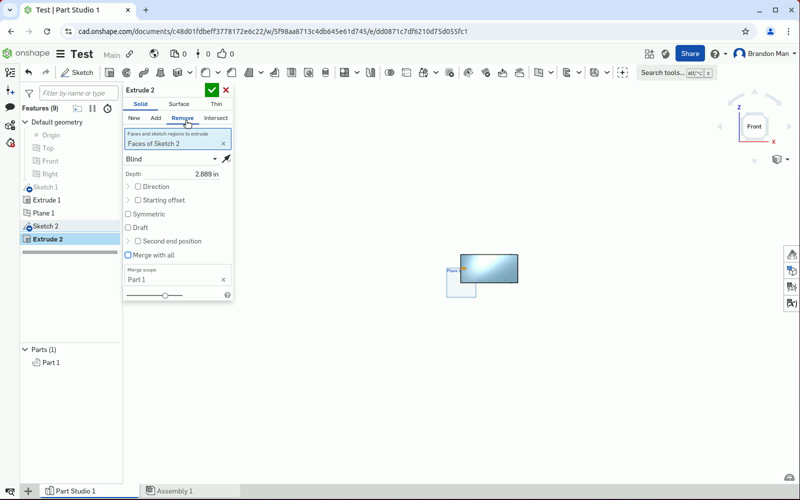
key(space)
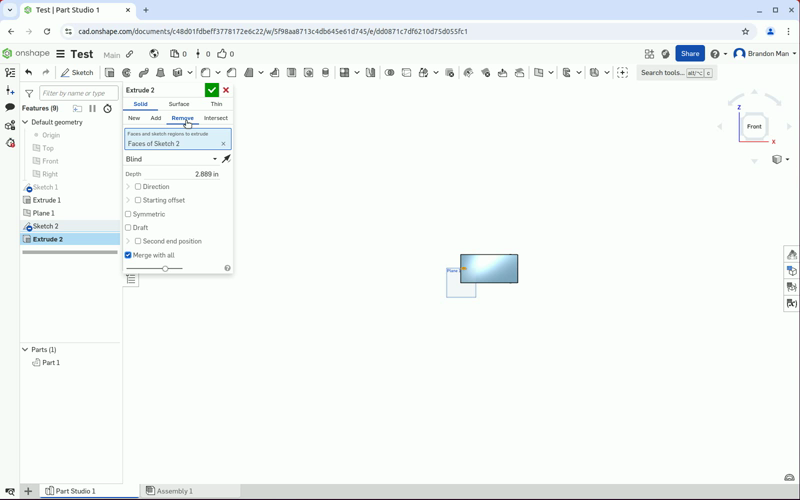
key(enter)
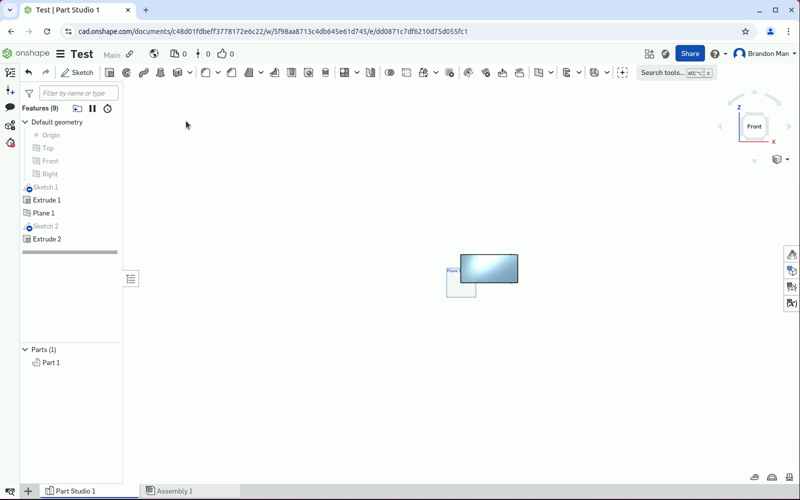
key(shift+h)
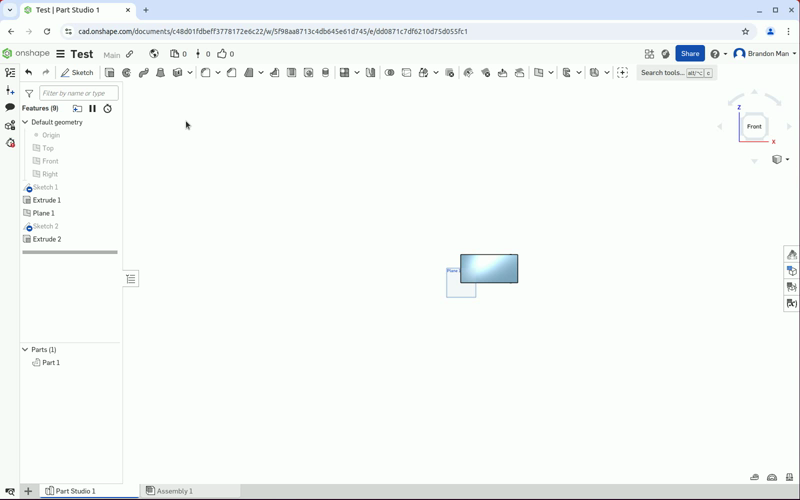
key(shift+h)
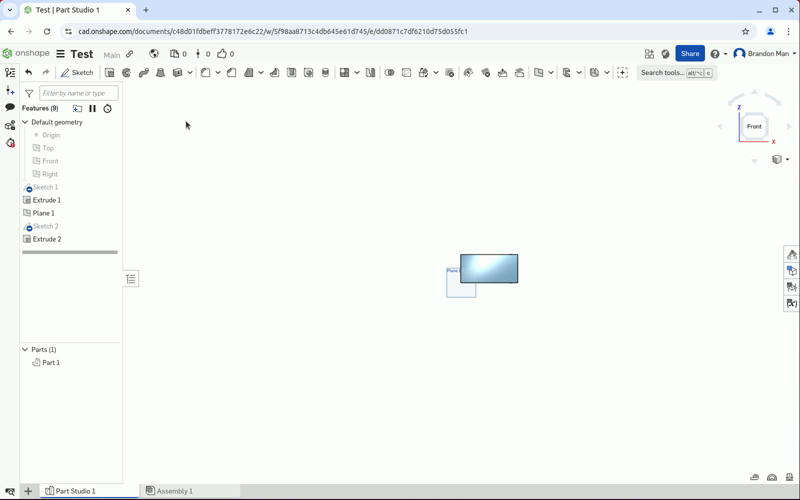
mouse_move(73, 189)
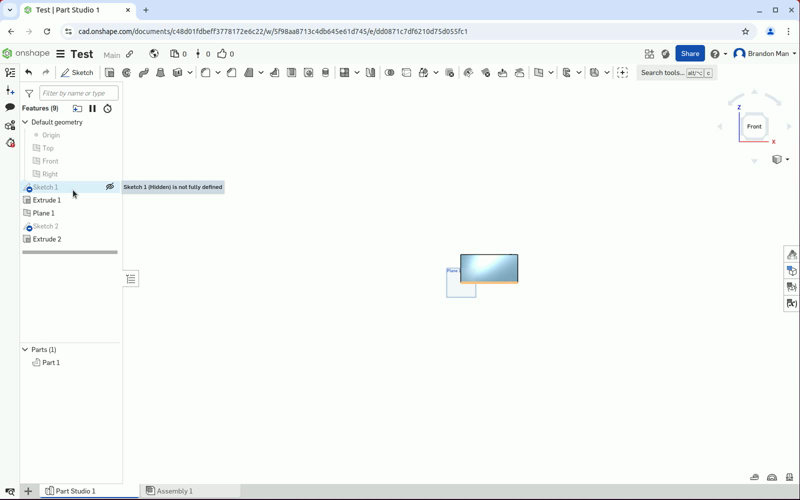
click(73, 189)
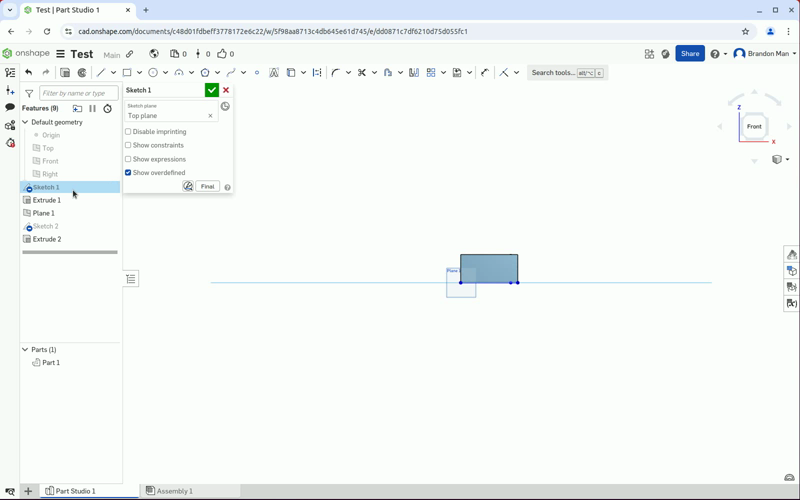
mouse_move(229, 92)
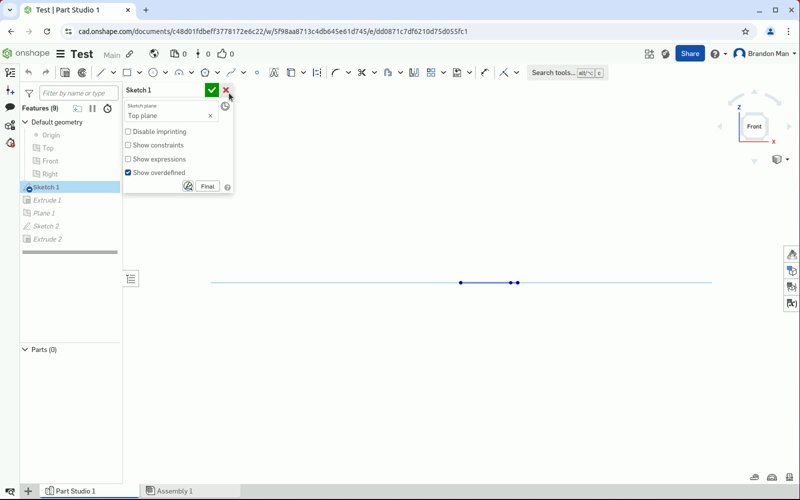
click(229, 92)
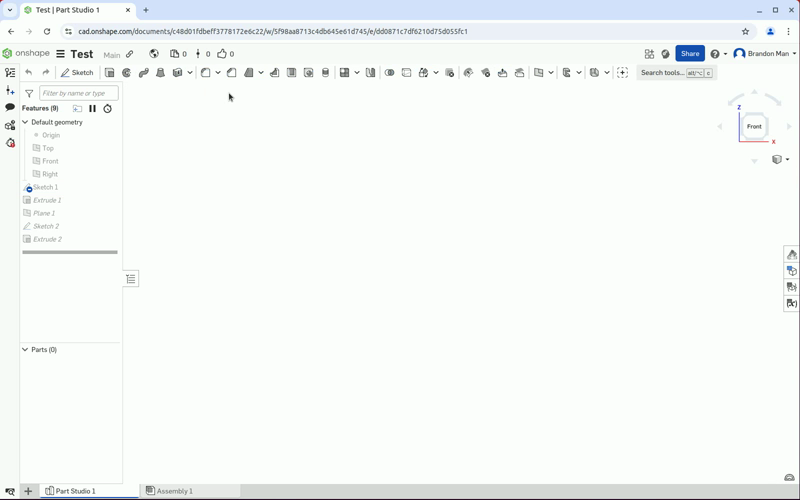
key(shift+s)
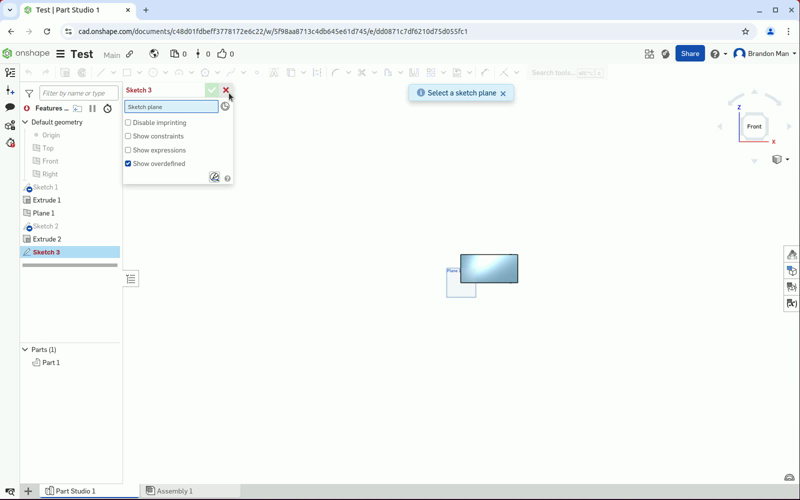
mouse_move(73, 215)
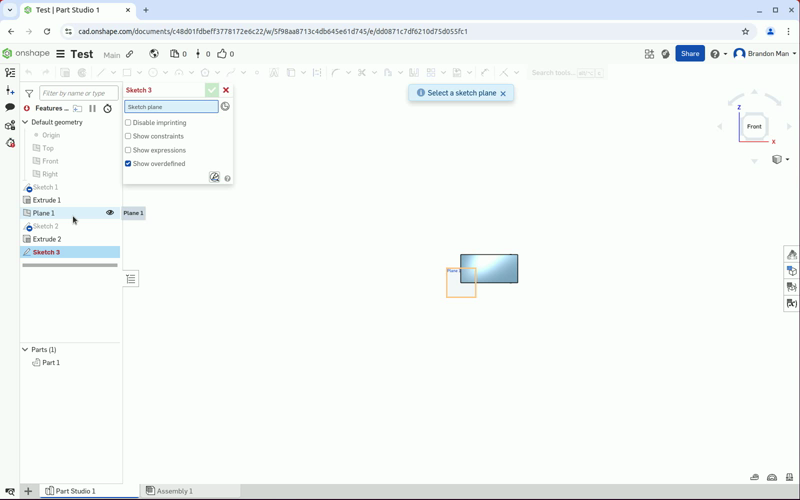
click(73, 215)
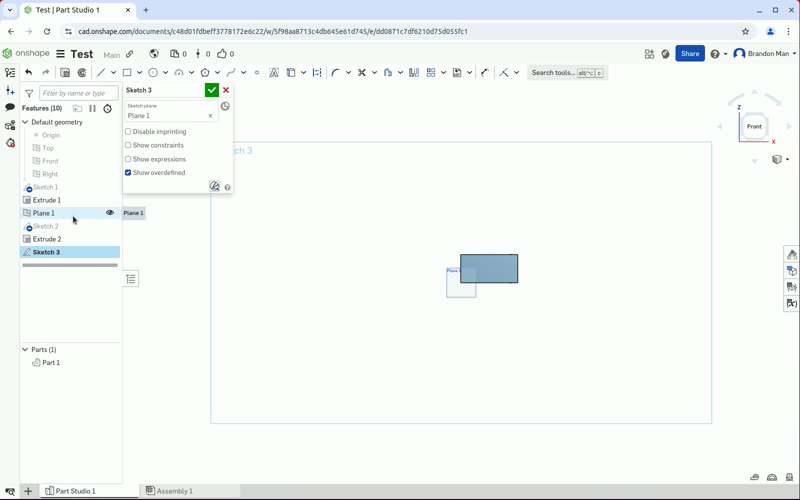
mouse_move(73, 352)
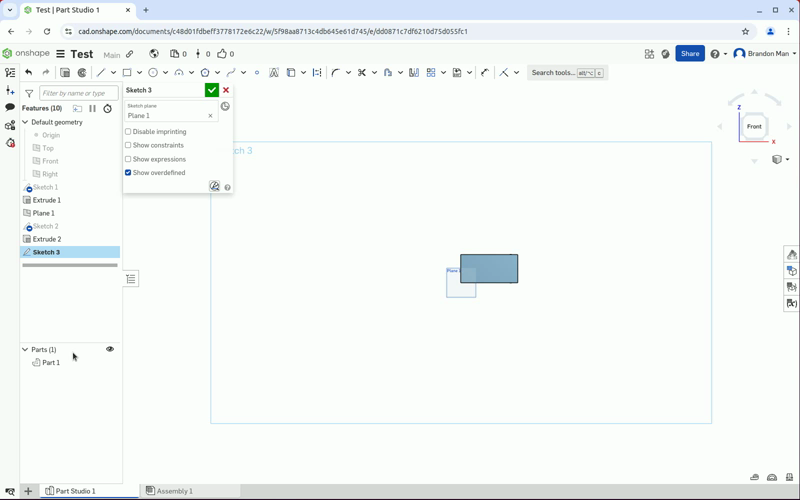
key(y)
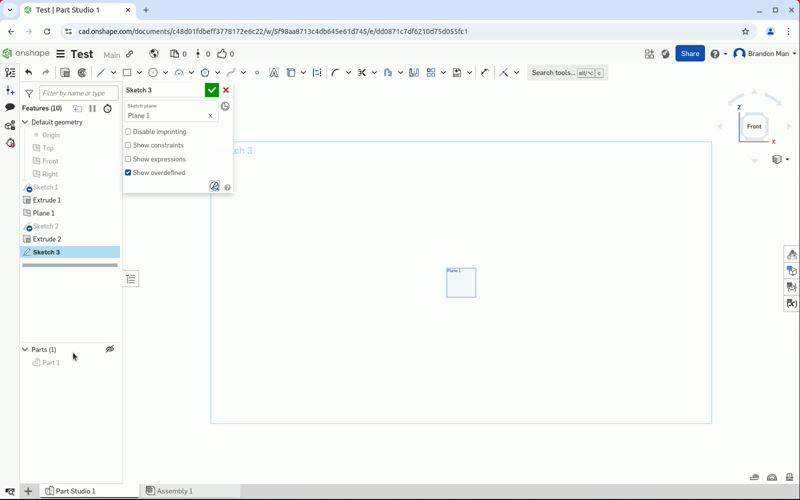
key(a)
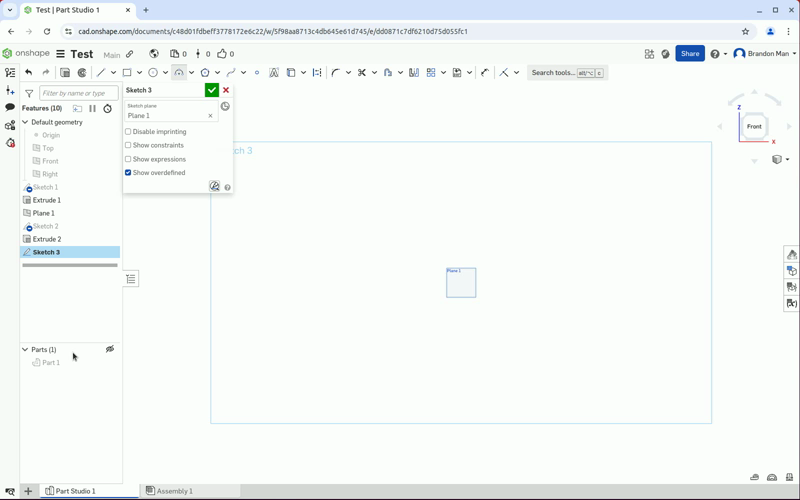
key_down(shift)
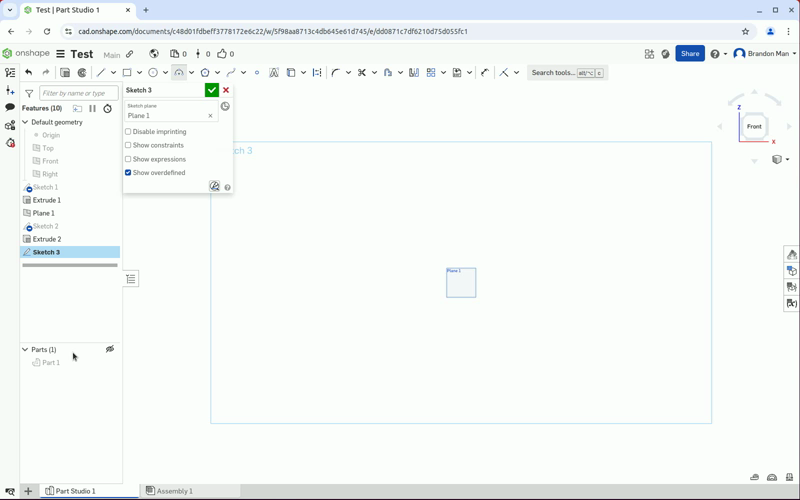
mouse_move(461, 268)
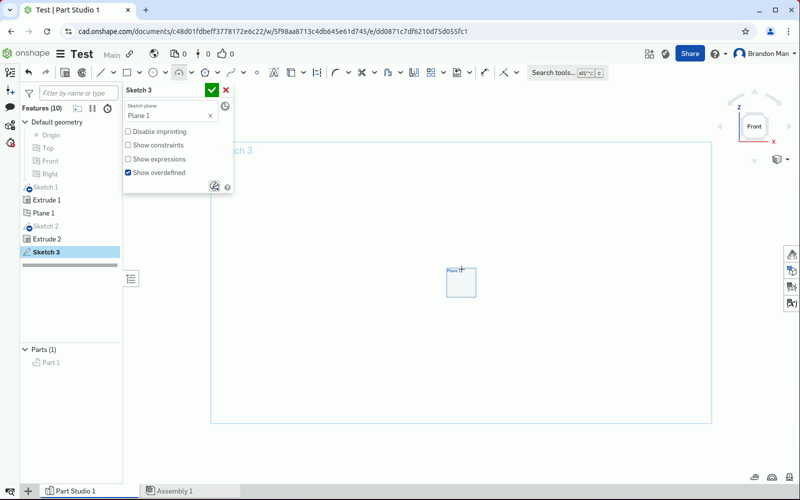
click(461, 268)
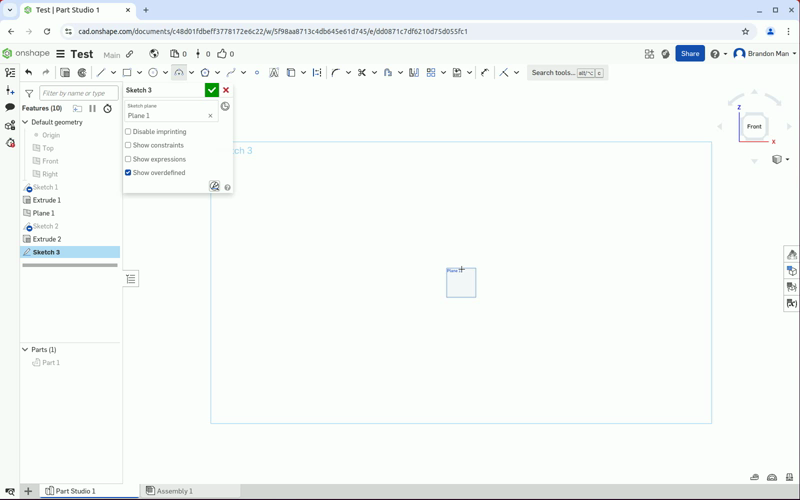
key_up(shift)
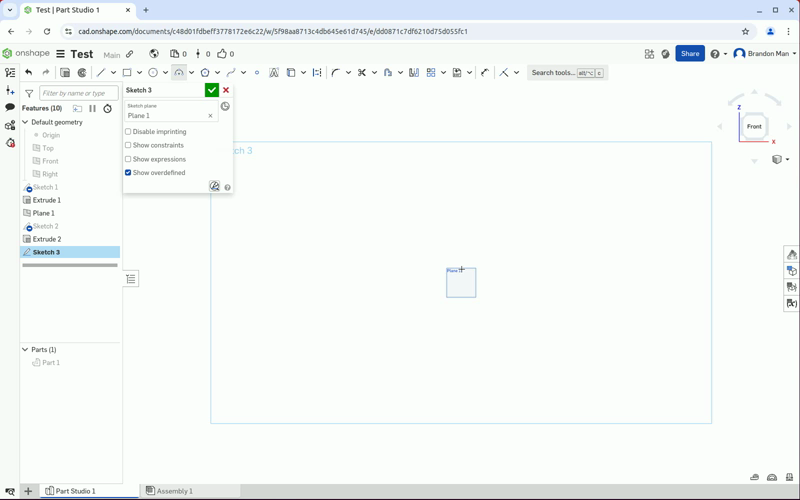
key_down(shift)
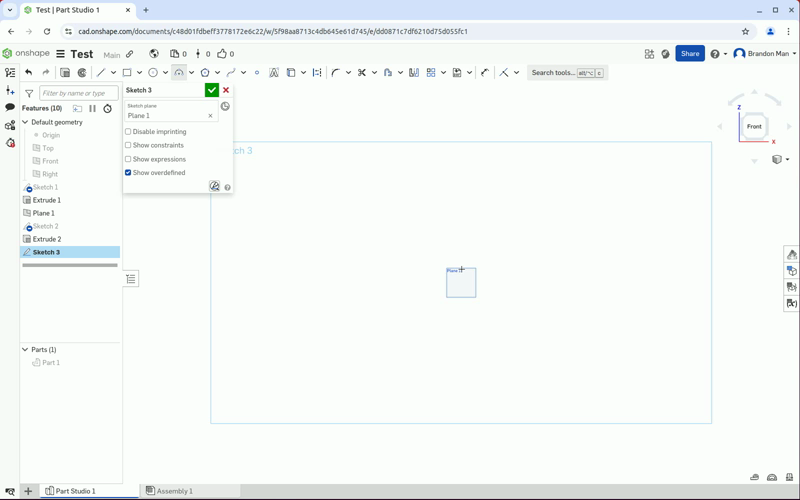
mouse_move(465, 268)
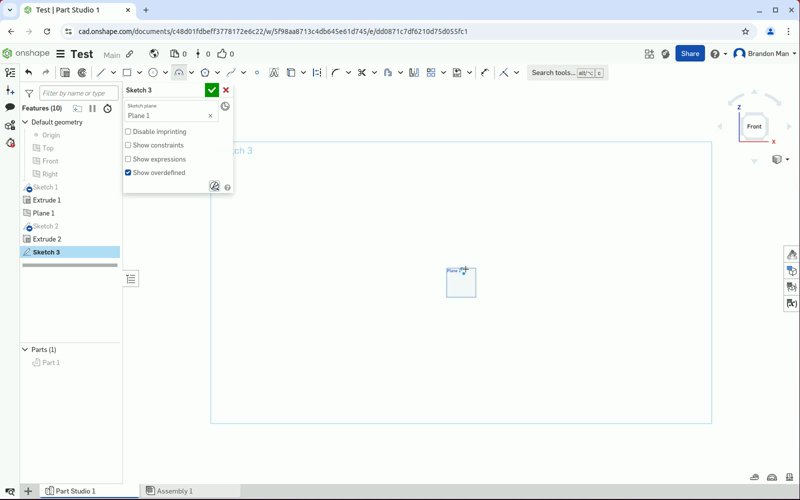
scroll(6)
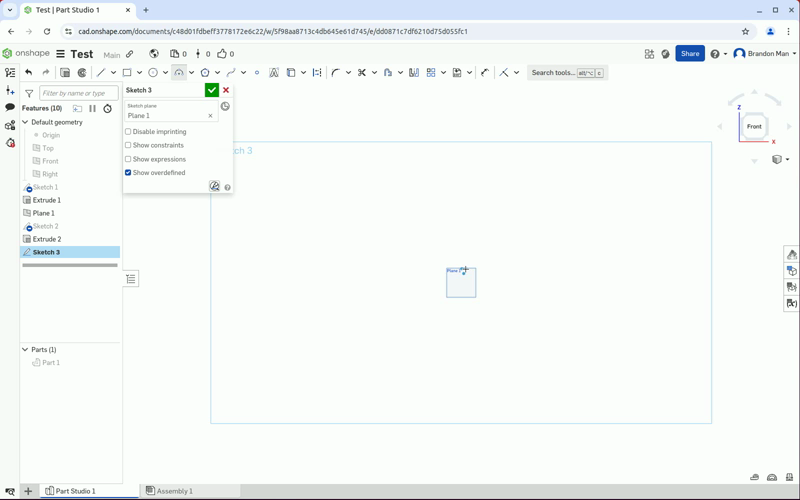
scroll(6)
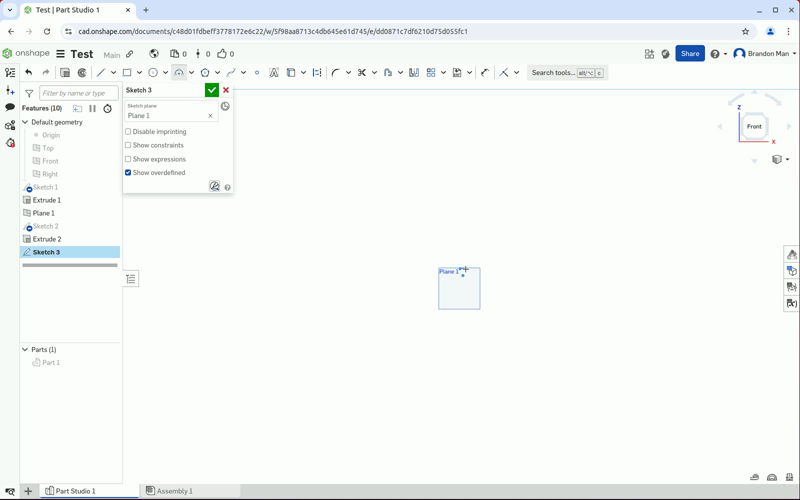
scroll(6)
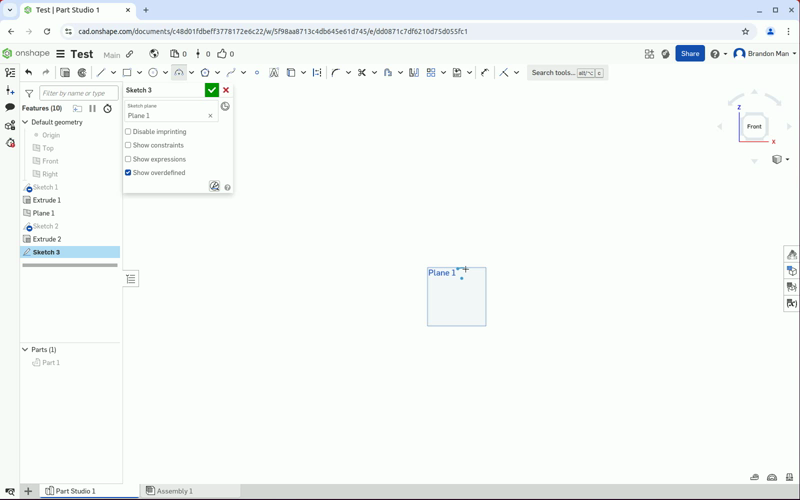
scroll(6)
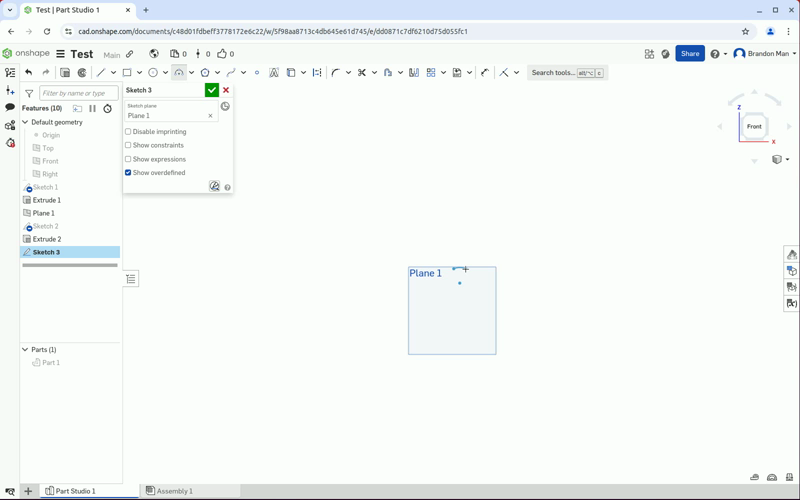
scroll(6)
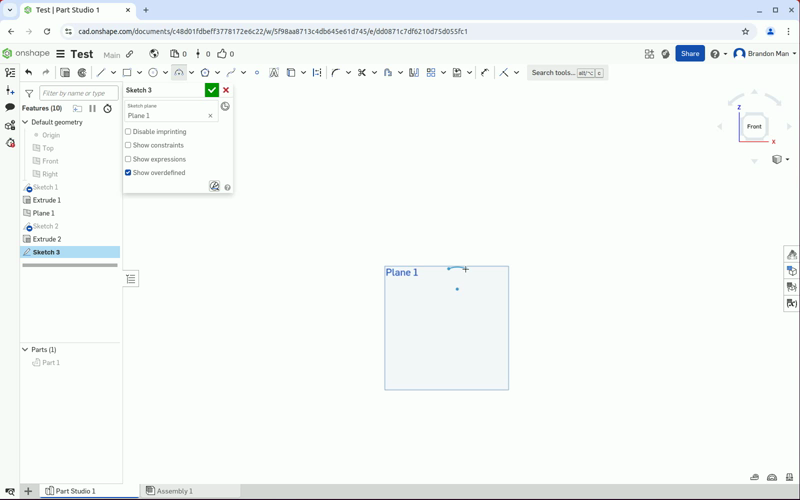
scroll(6)
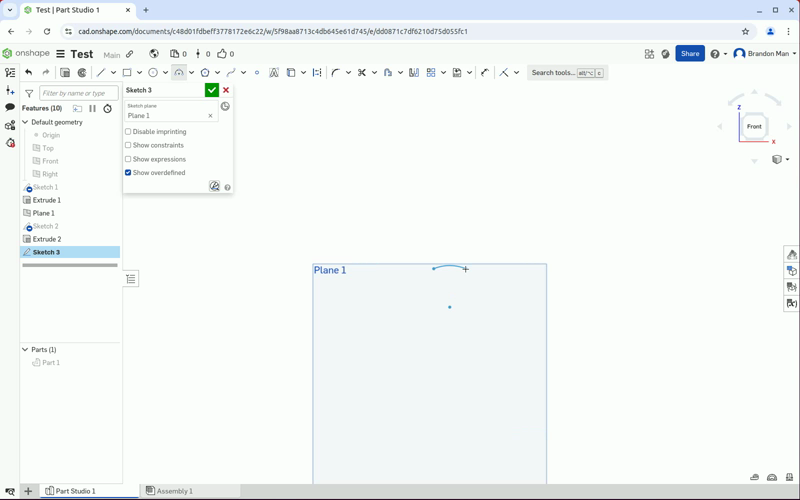
scroll(6)
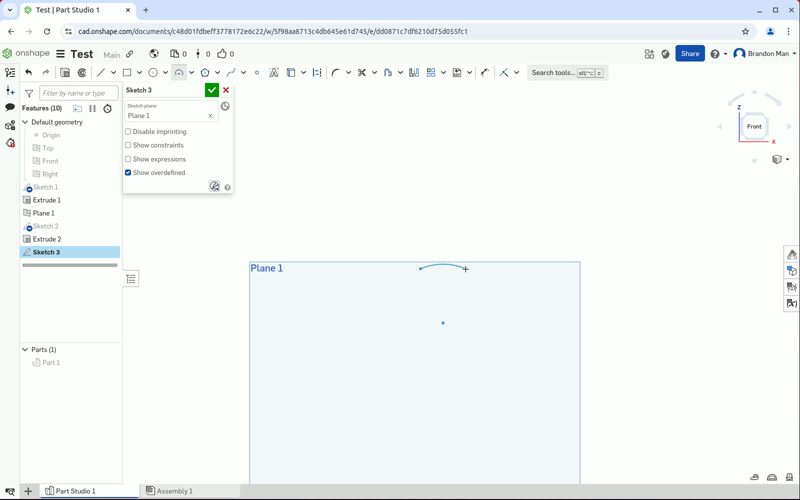
click(465, 268)
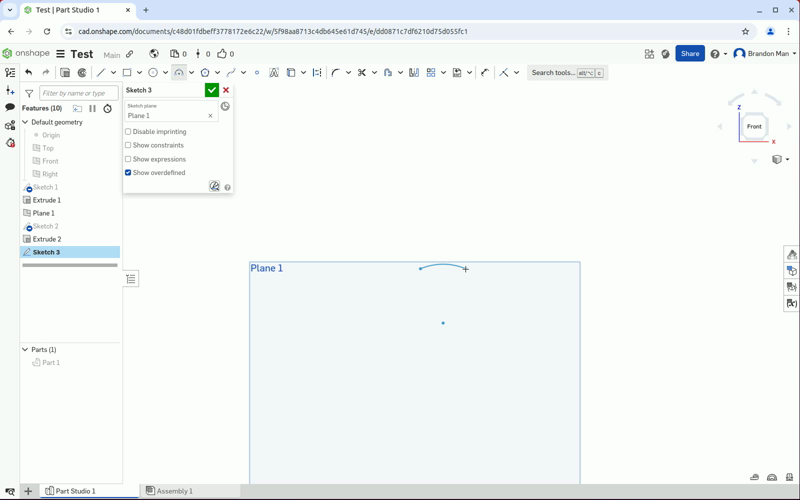
scroll(-6)
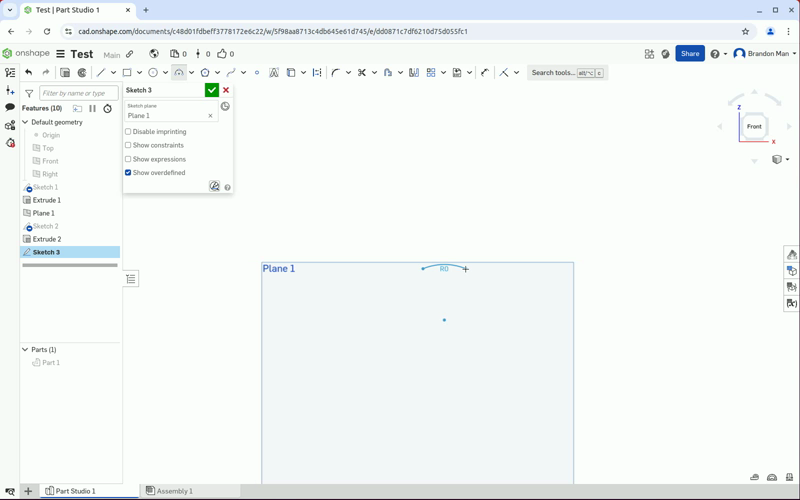
scroll(-6)
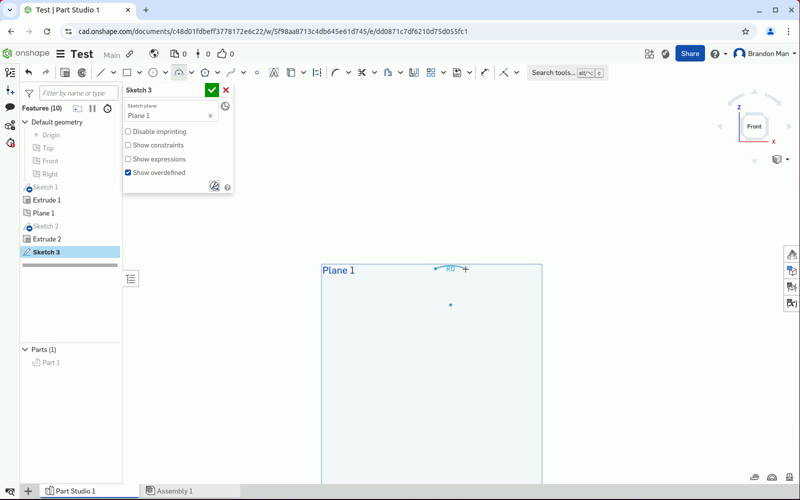
scroll(-6)
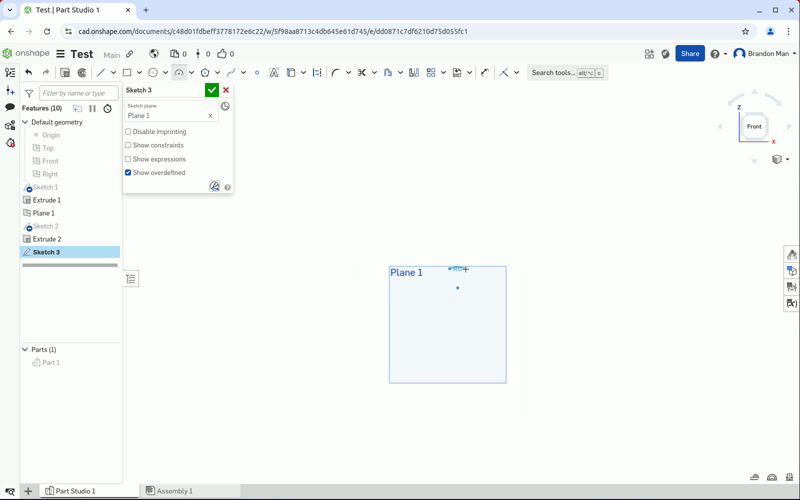
scroll(-6)
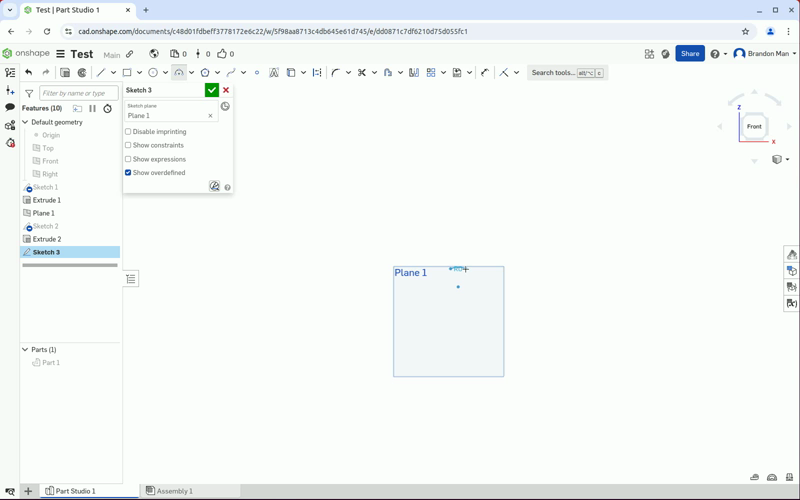
scroll(-6)
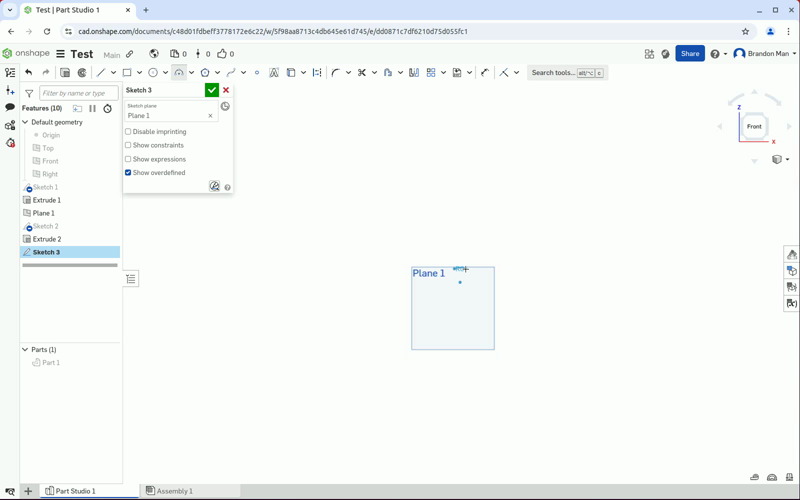
scroll(-6)
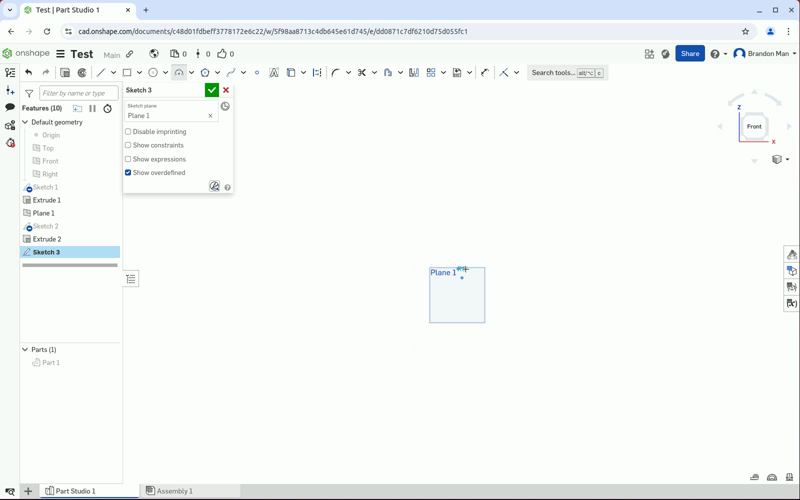
scroll(-6)
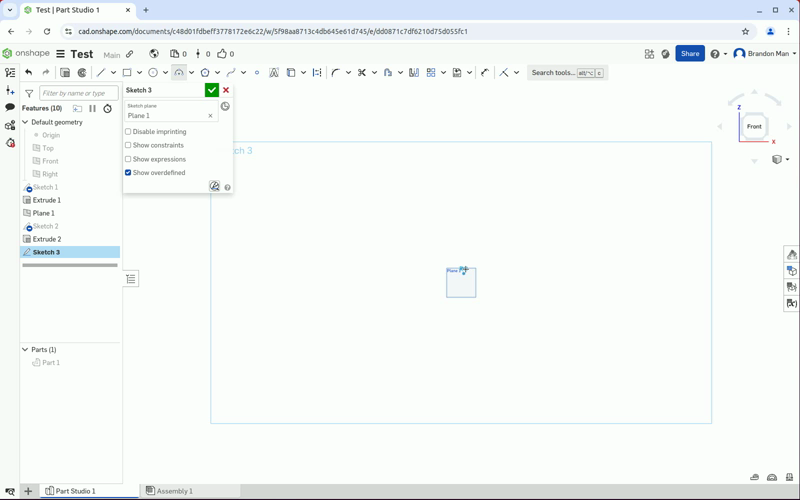
mouse_move(463, 270)
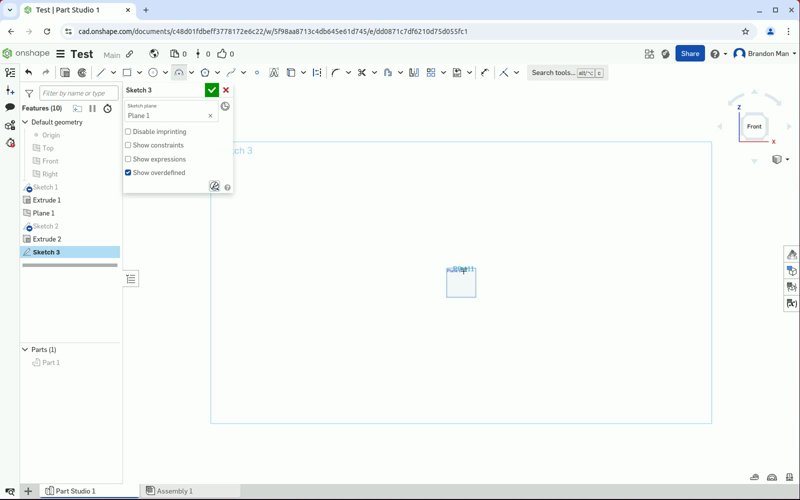
scroll(6)
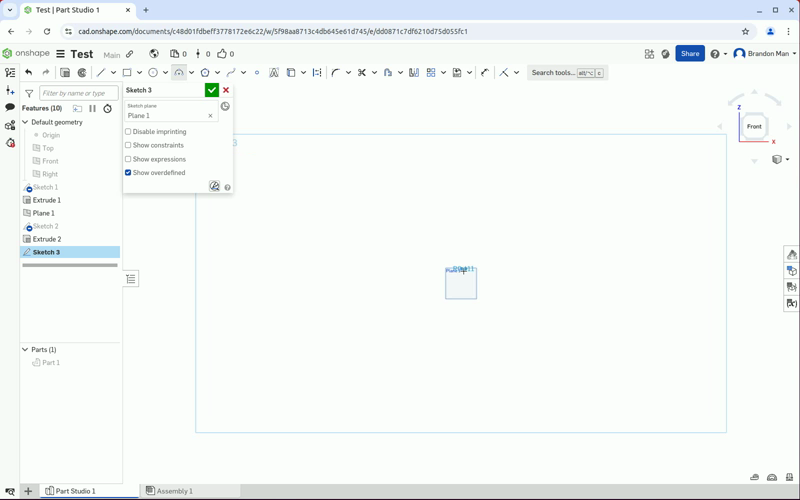
scroll(6)
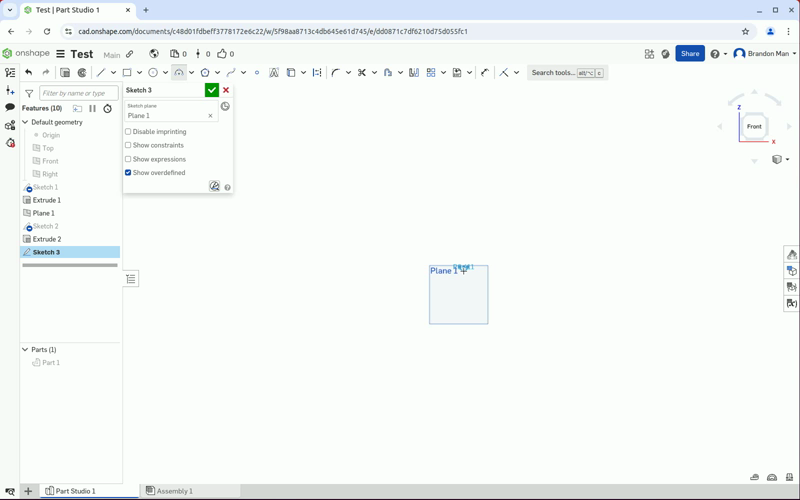
scroll(6)
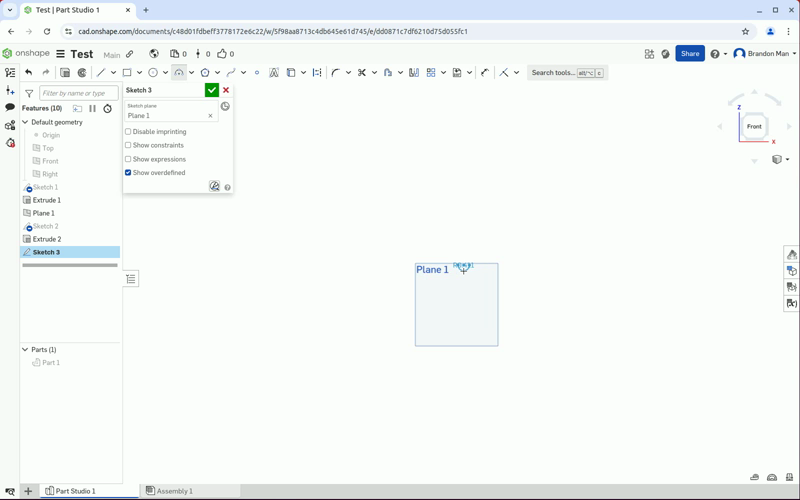
scroll(6)
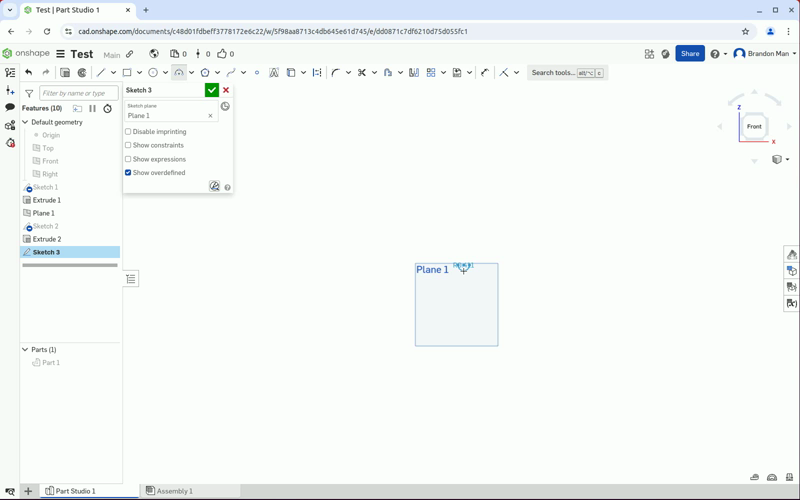
scroll(6)
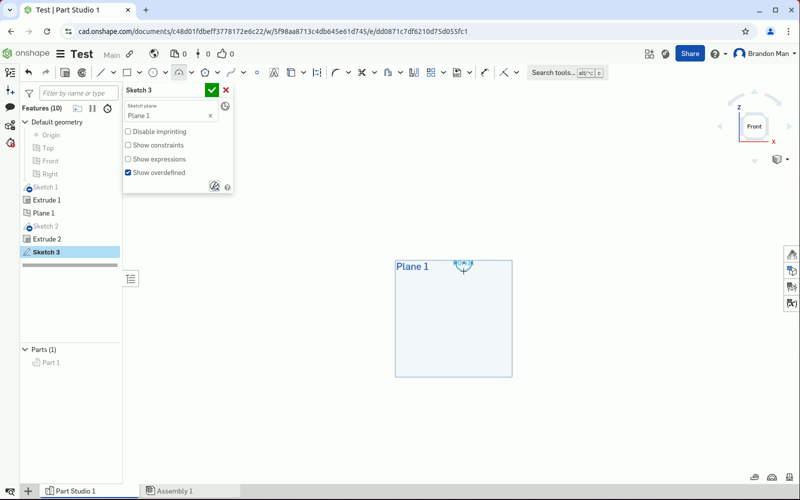
scroll(6)
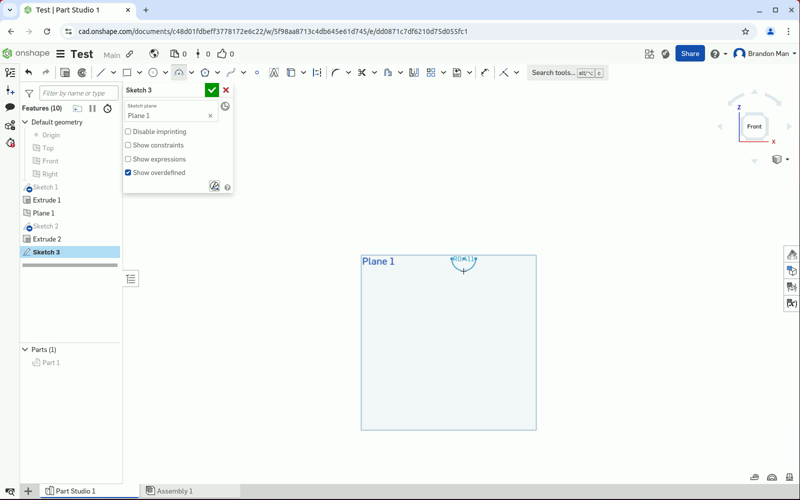
scroll(6)
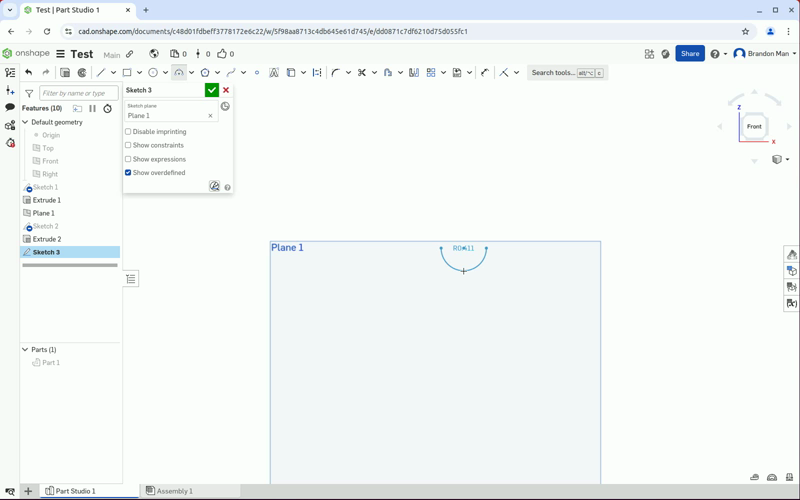
click(463, 270)
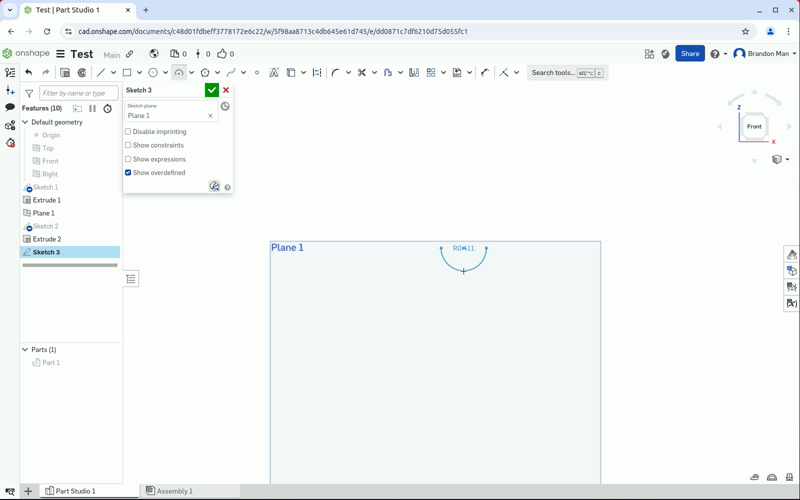
scroll(-6)
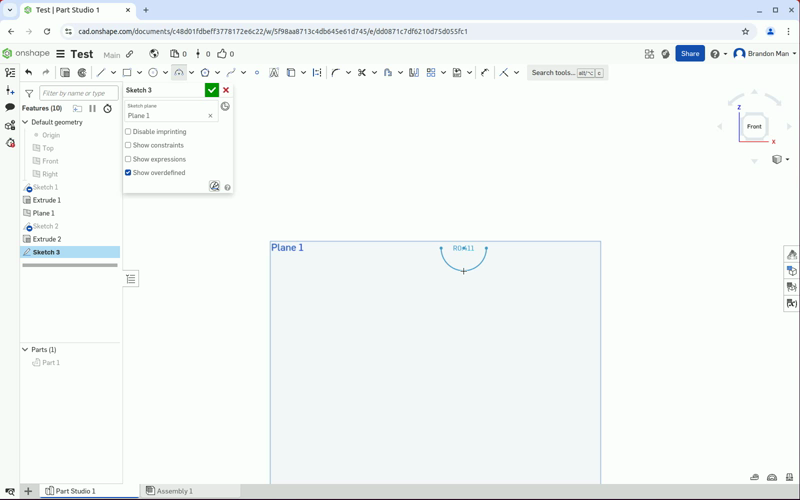
scroll(-6)
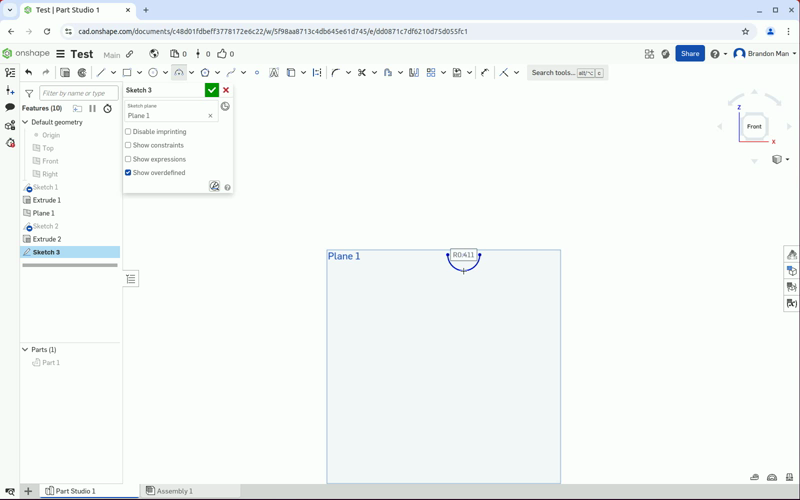
scroll(-6)
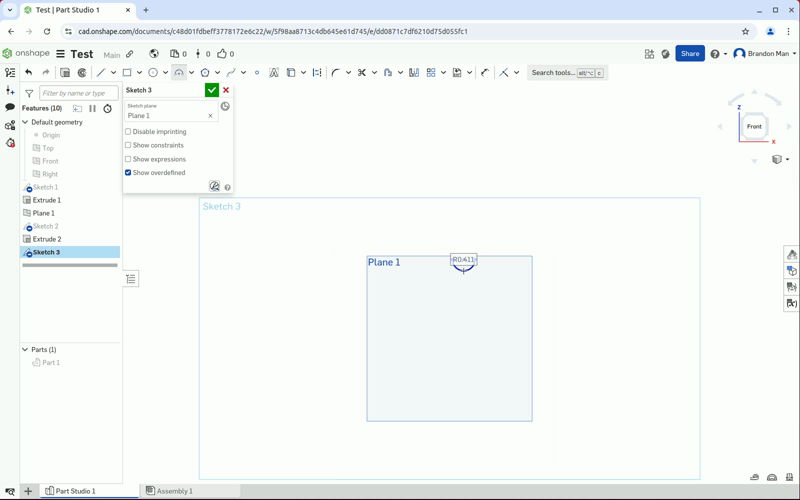
scroll(-6)
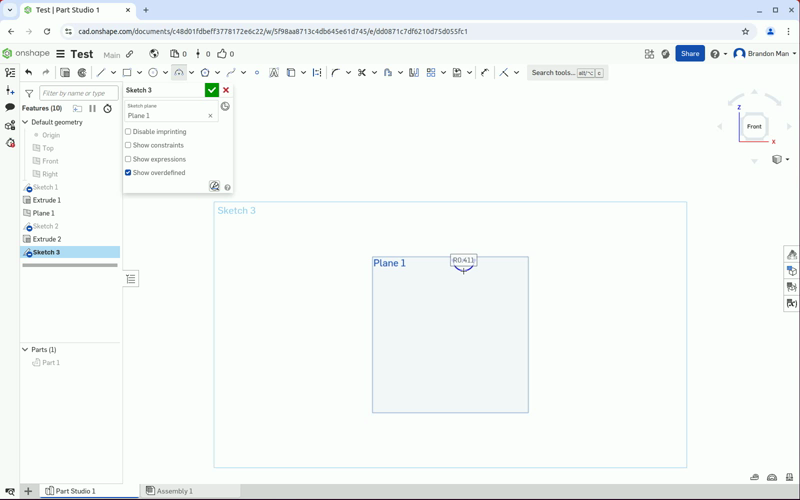
scroll(-6)
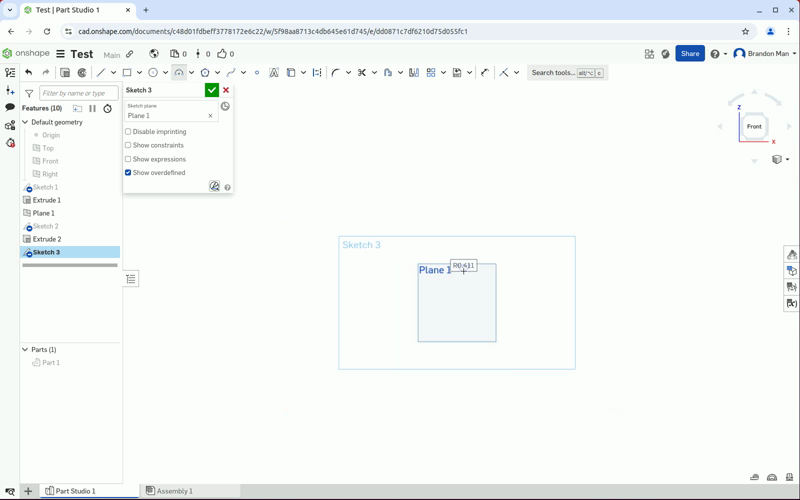
scroll(-6)
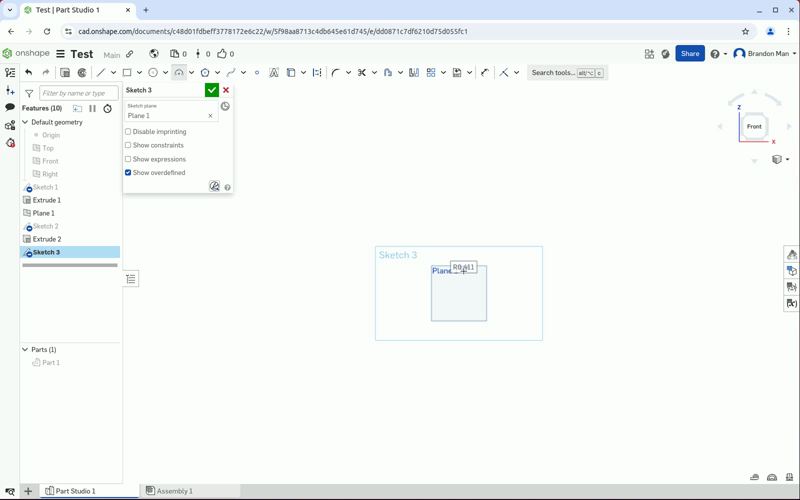
scroll(-6)
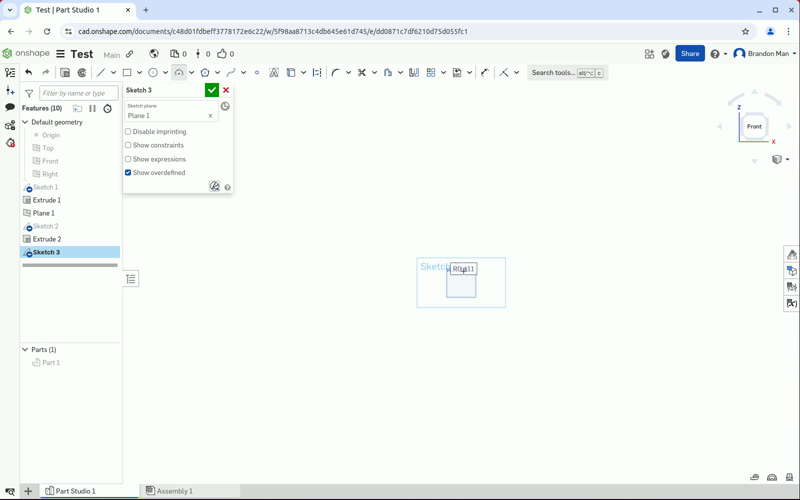
key_up(shift)
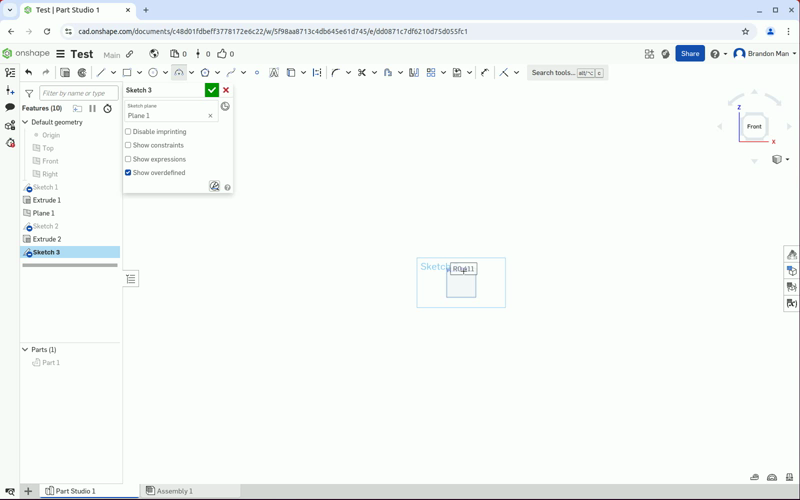
key(esc)
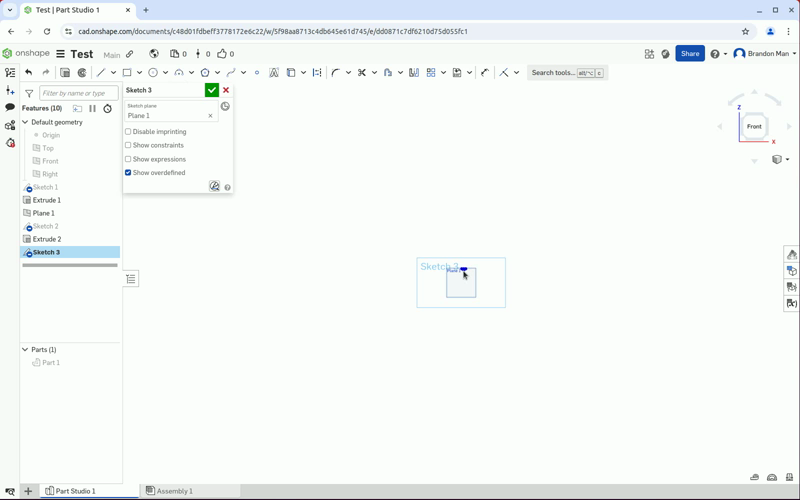
key(l)
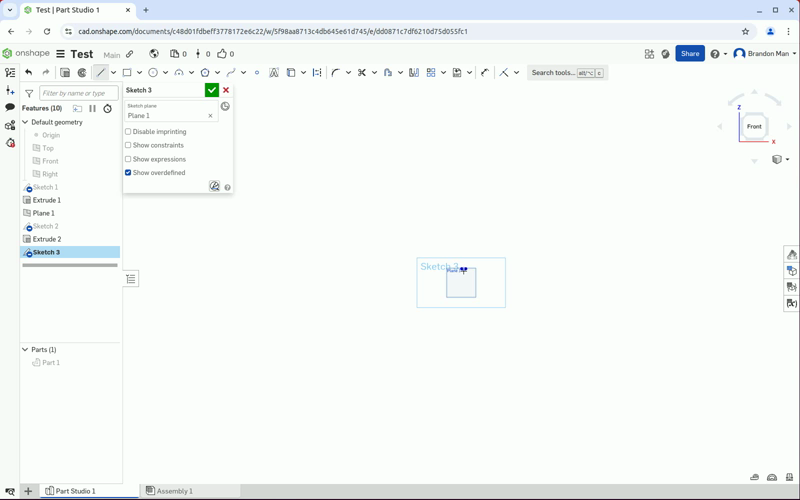
mouse_move(465, 268)
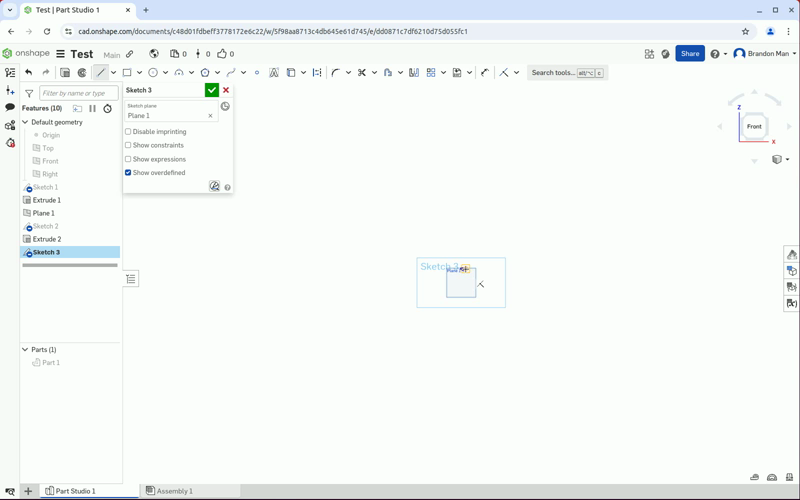
scroll(6)
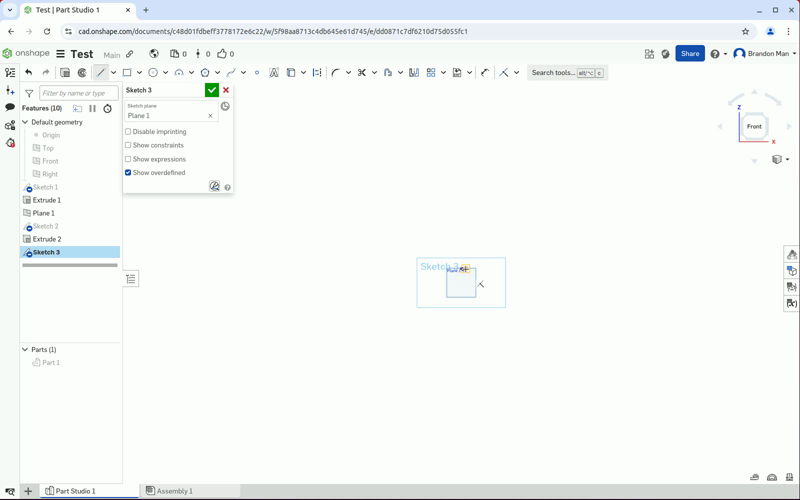
scroll(6)
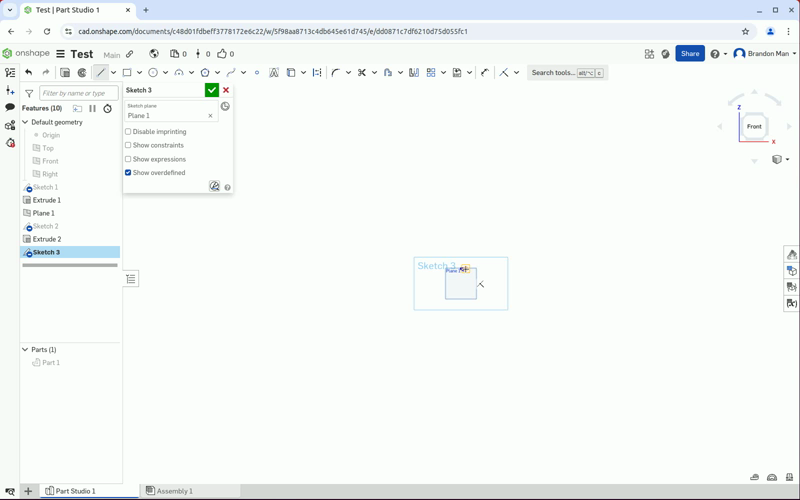
scroll(6)
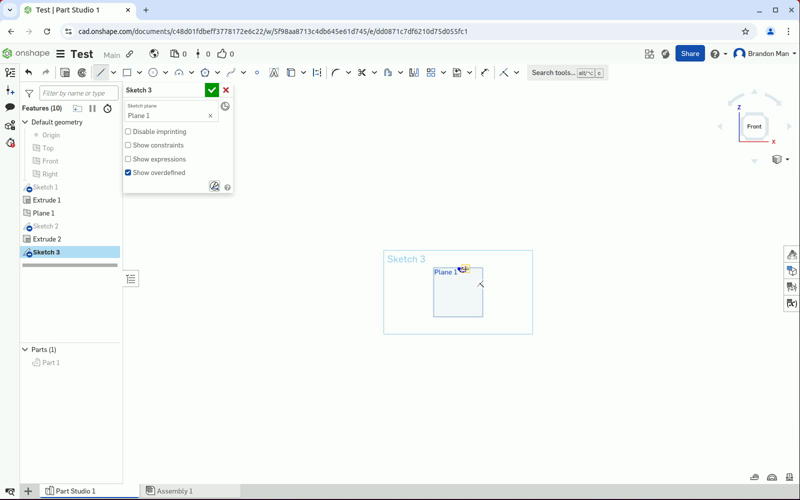
scroll(6)
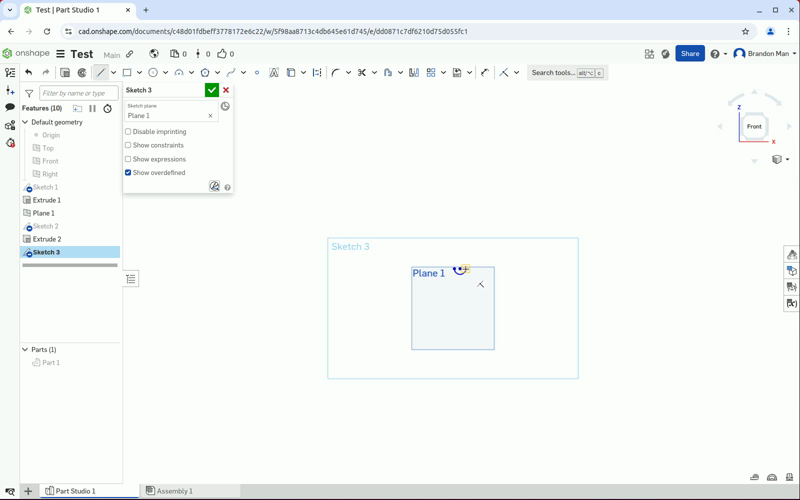
scroll(6)
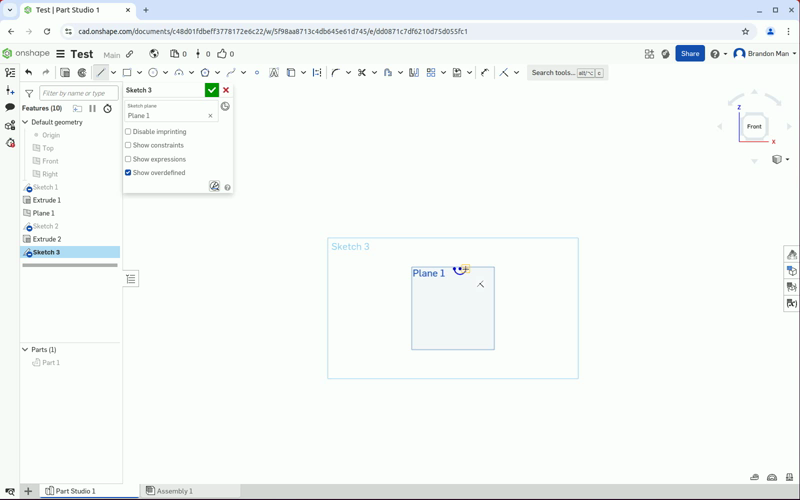
scroll(6)
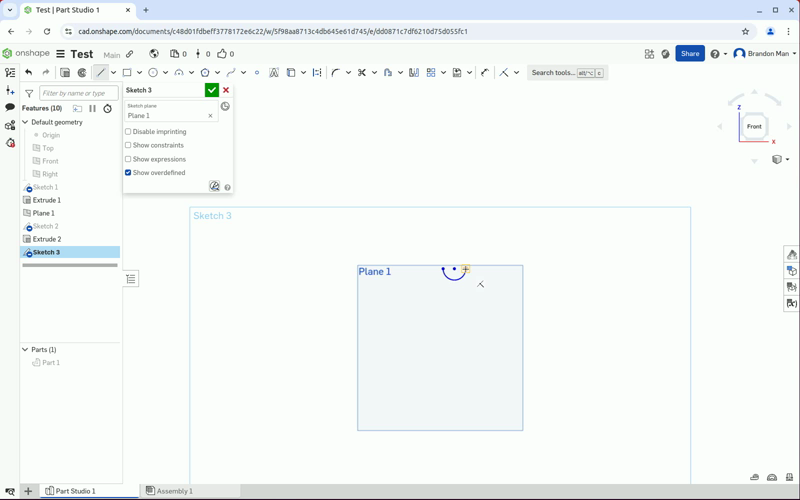
scroll(6)
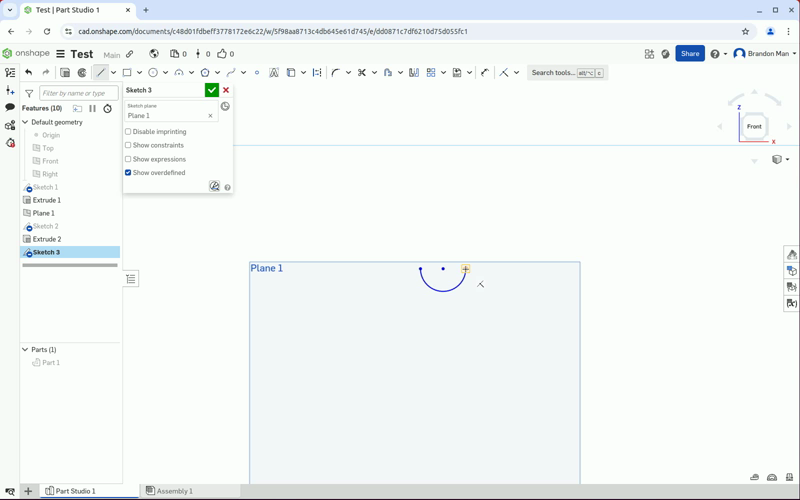
click(465, 268)
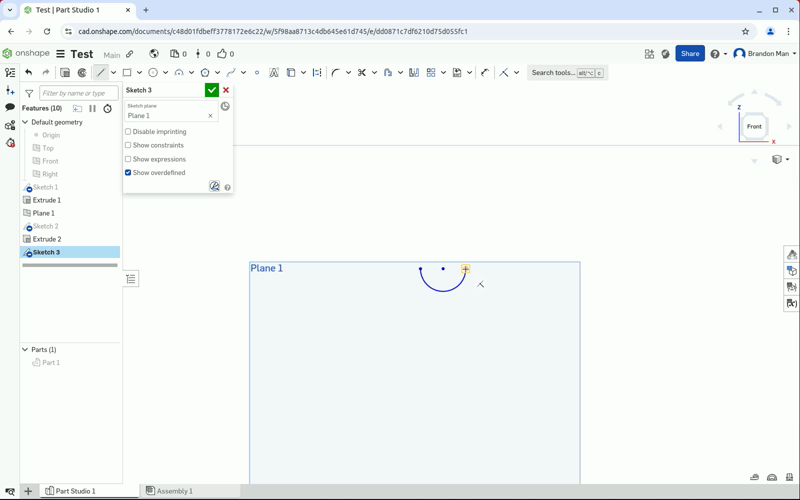
scroll(-6)
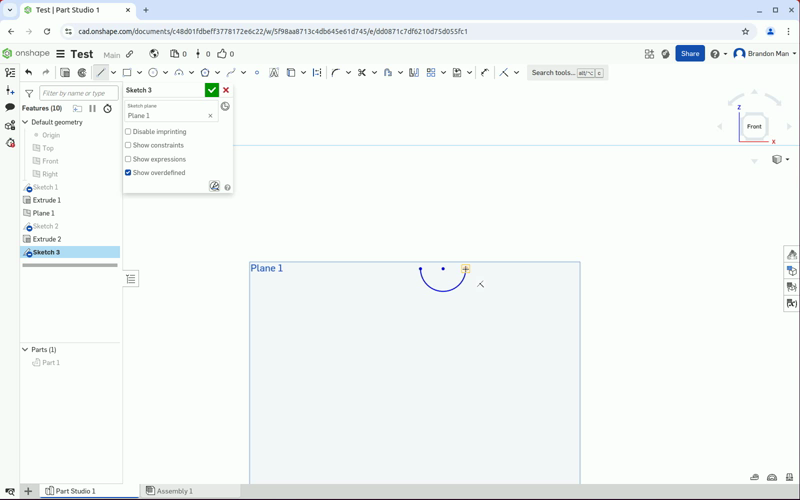
scroll(-6)
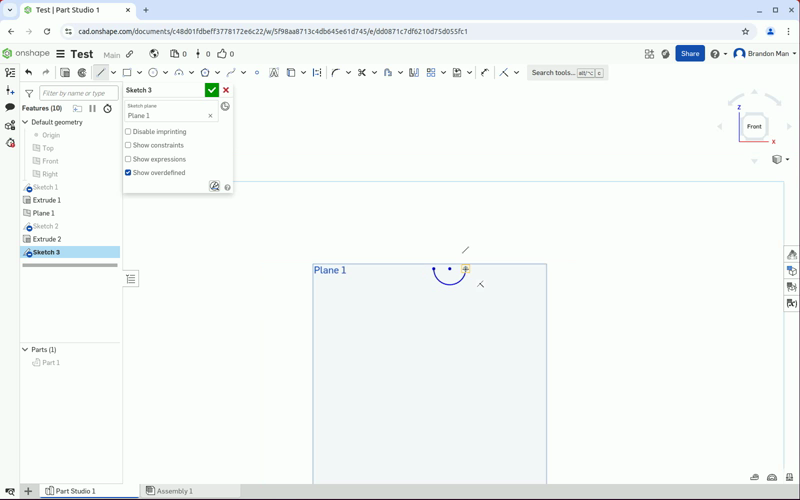
scroll(-6)
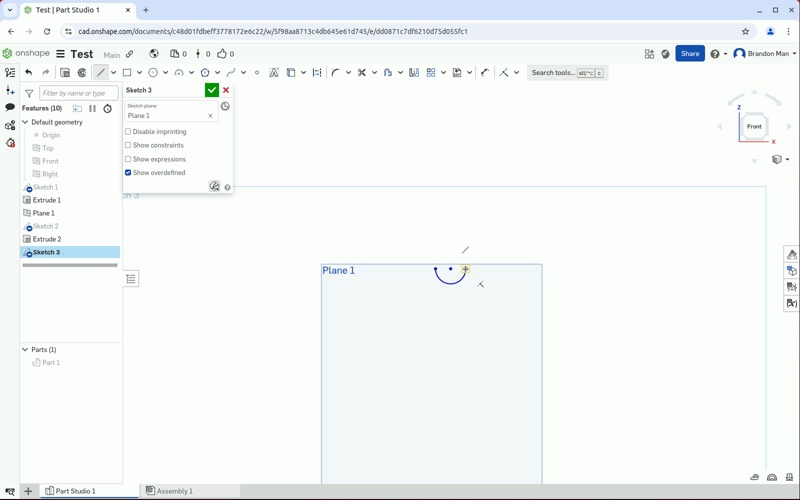
scroll(-6)
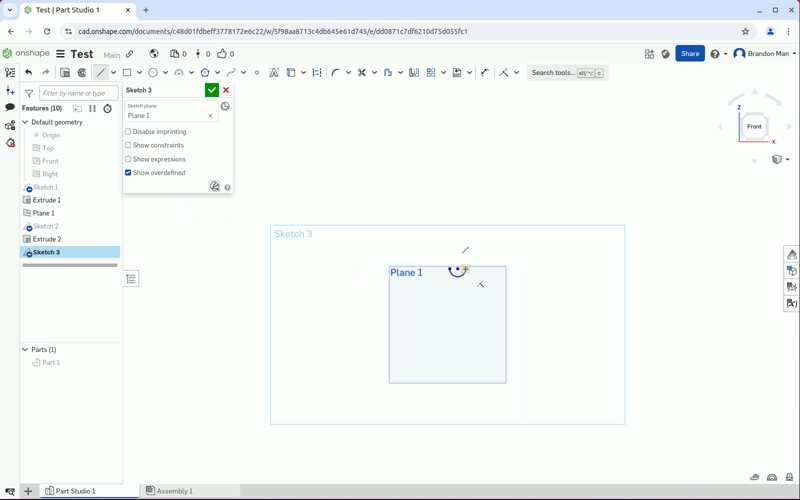
scroll(-6)
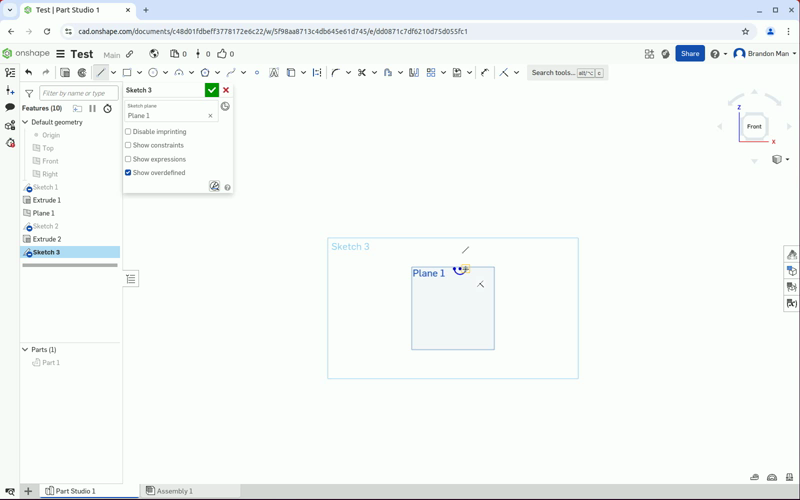
scroll(-6)
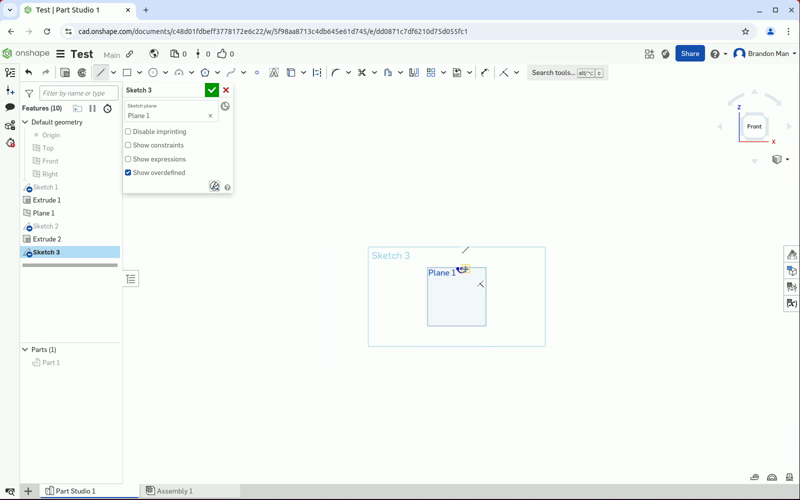
scroll(-6)
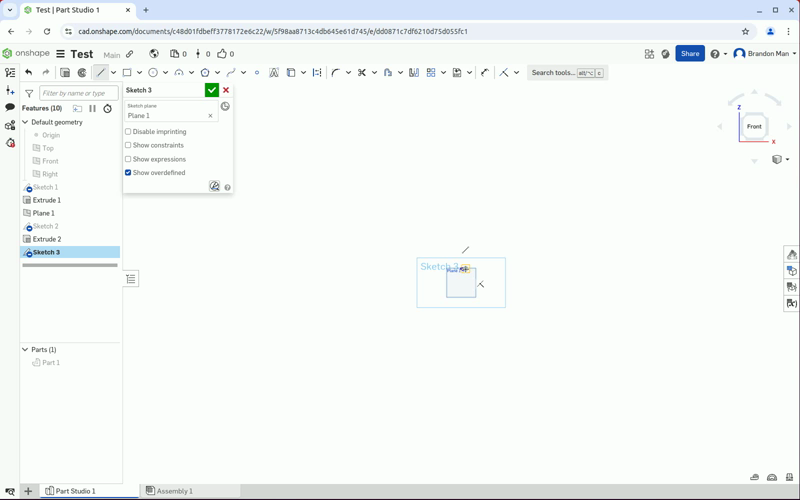
key_down(shift)
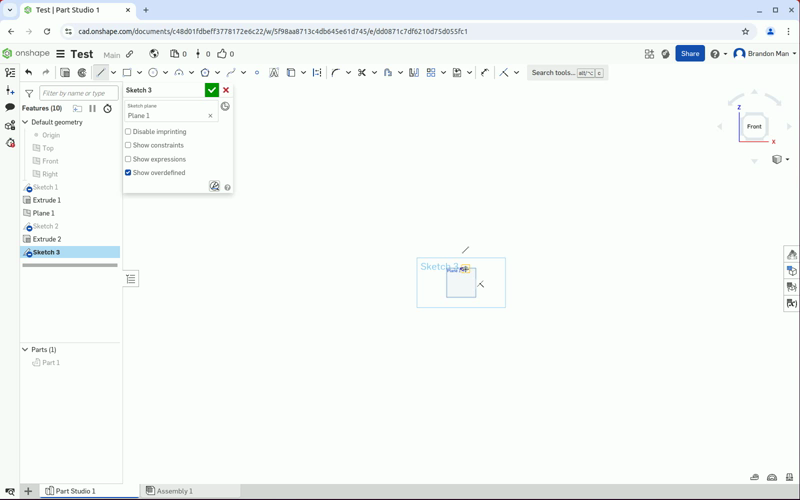
mouse_move(495, 268)
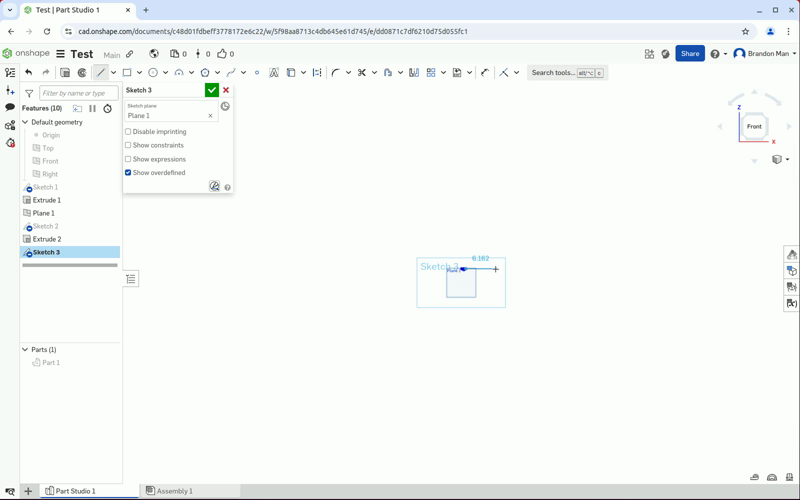
mouse_move(463, 268)
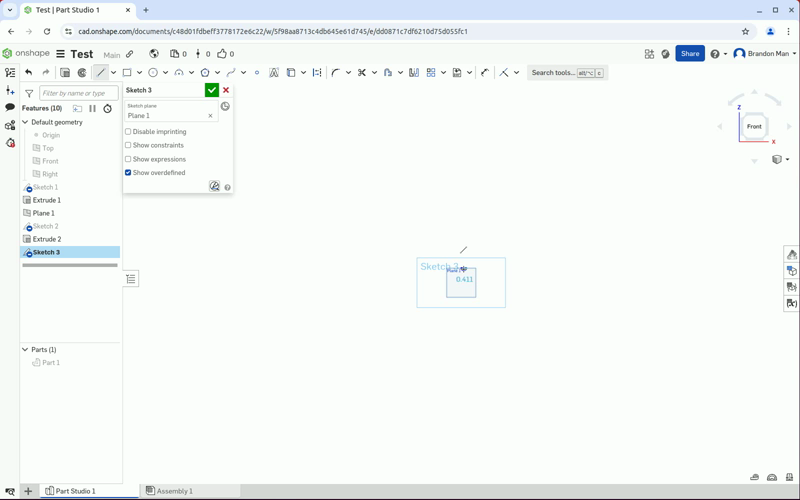
scroll(6)
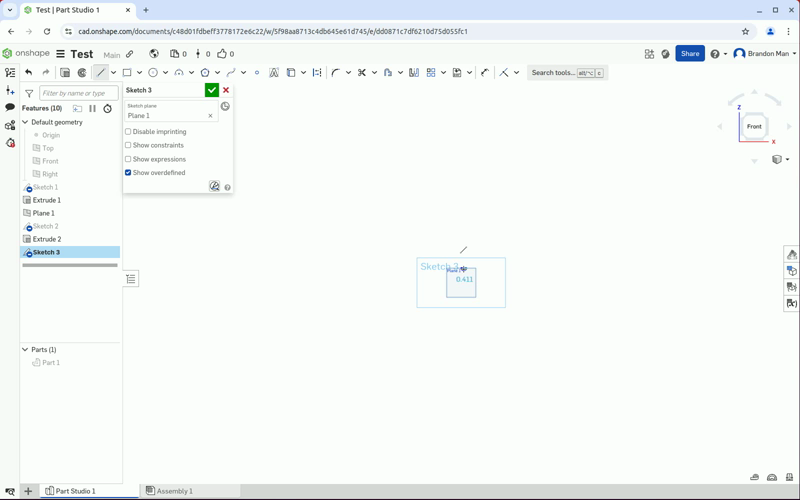
scroll(6)
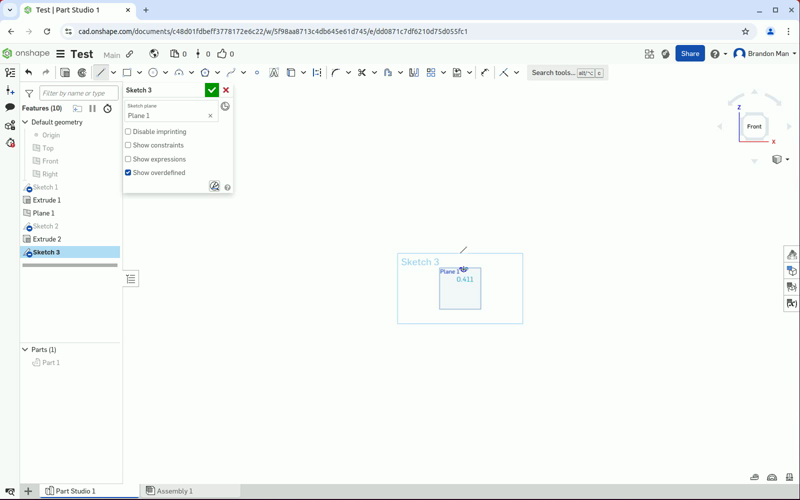
scroll(6)
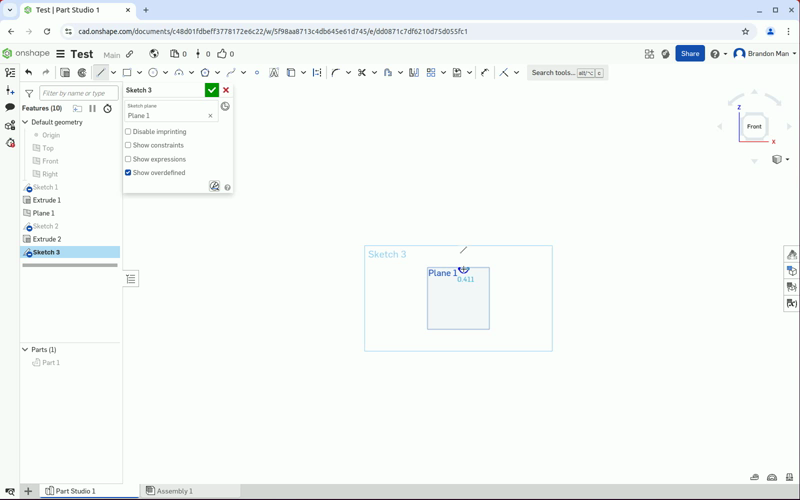
scroll(6)
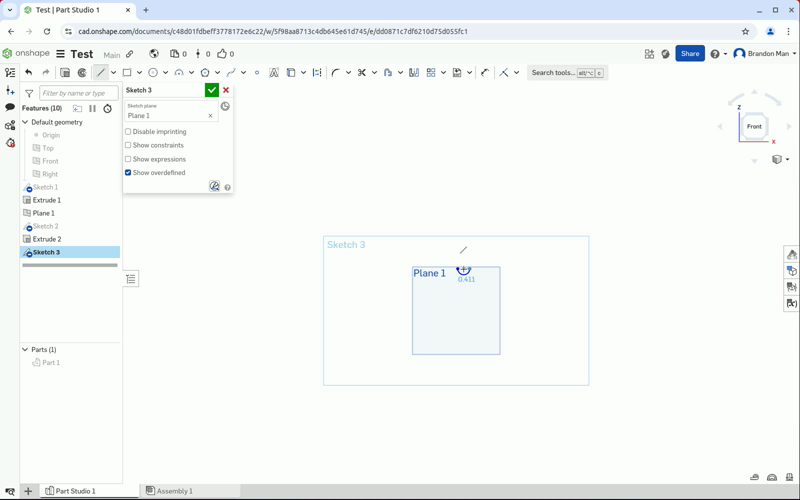
scroll(6)
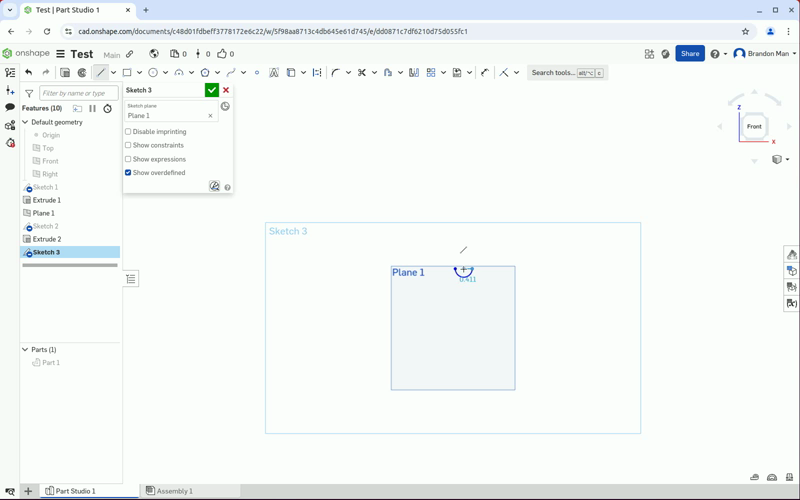
scroll(6)
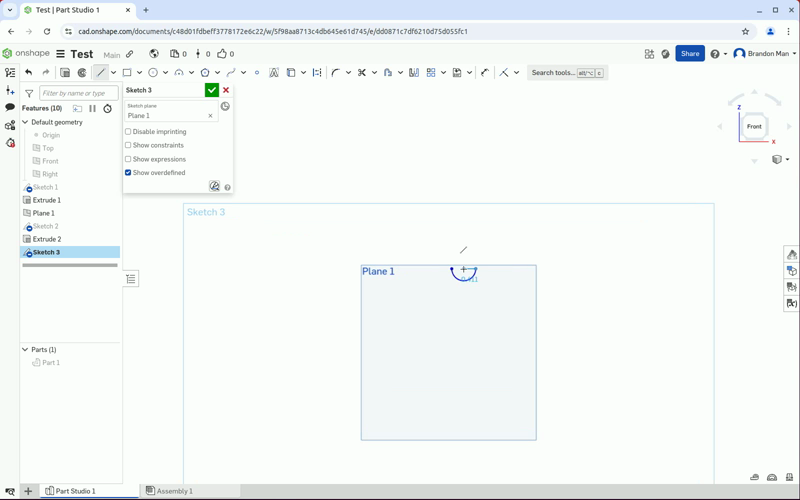
scroll(6)
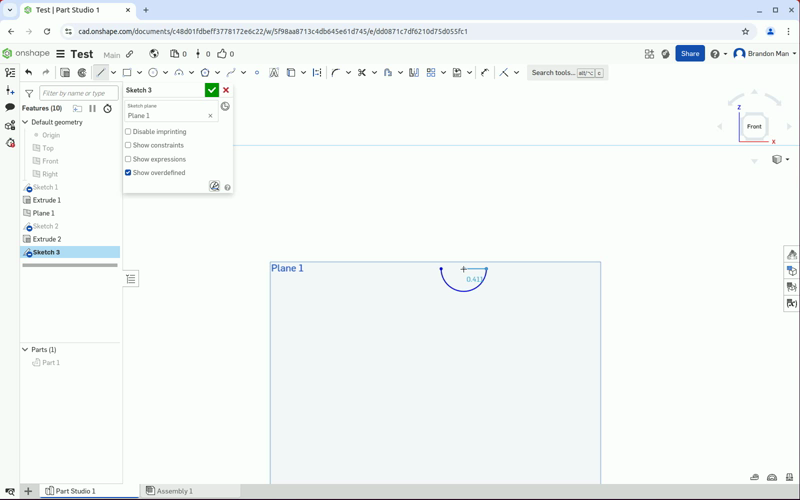
click(463, 268)
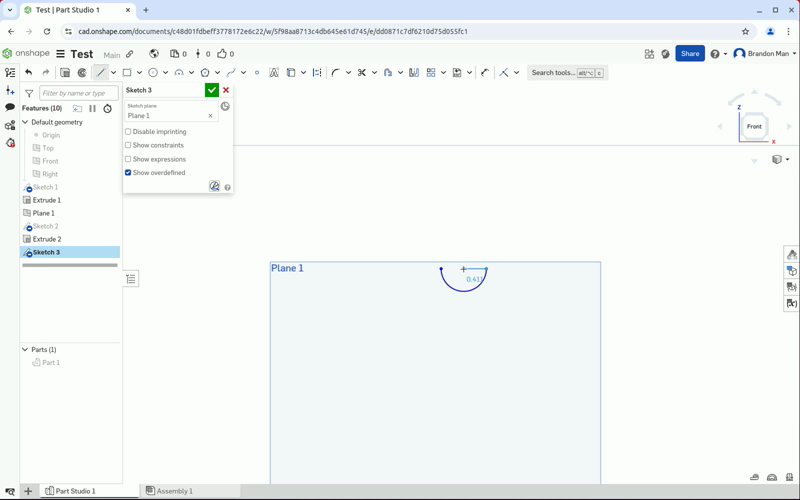
scroll(-6)
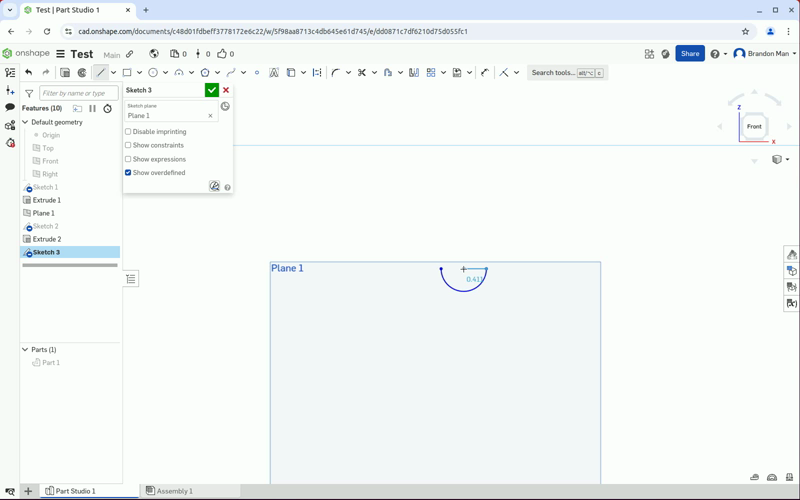
scroll(-6)
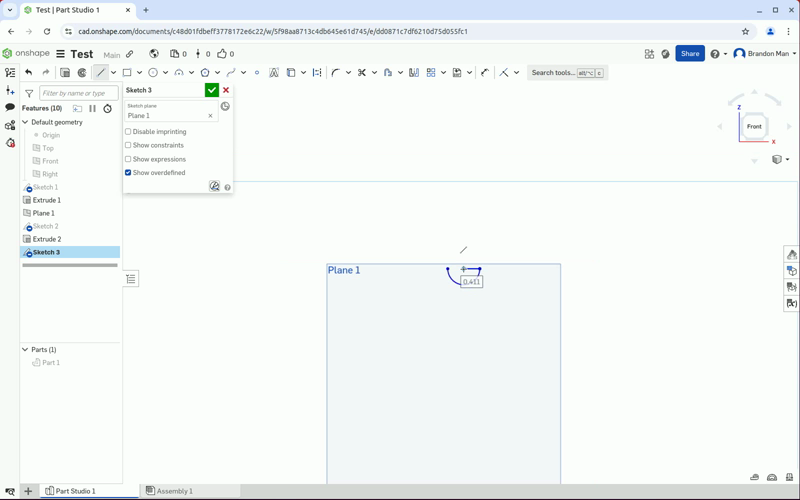
scroll(-6)
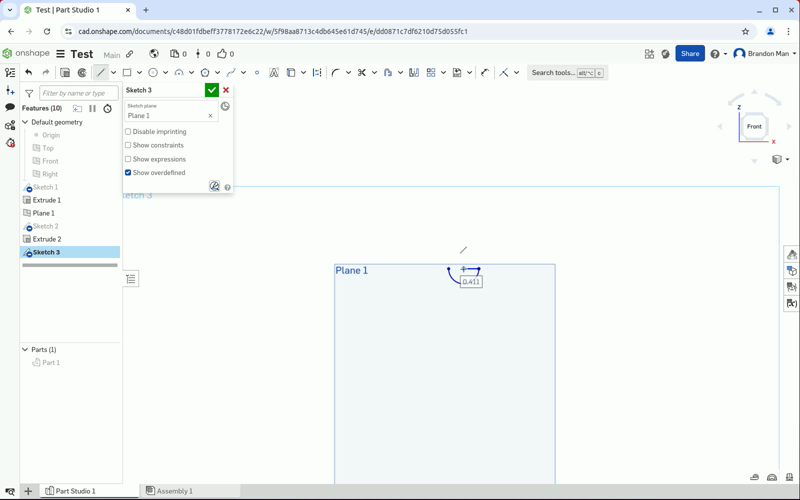
scroll(-6)
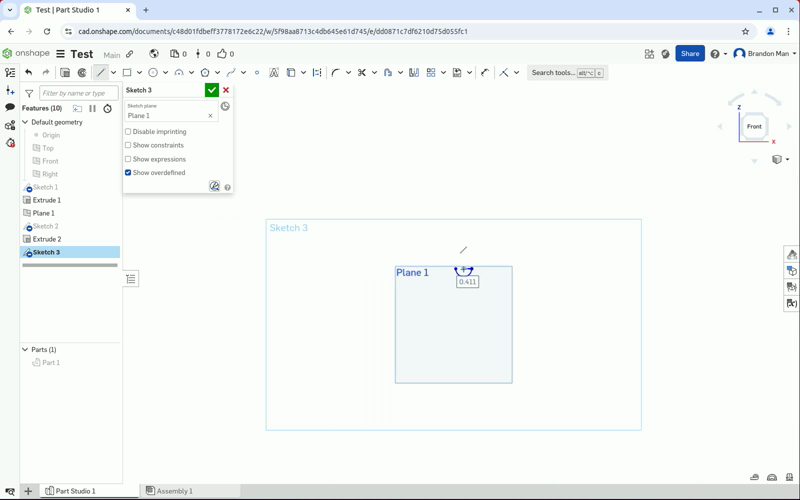
scroll(-6)
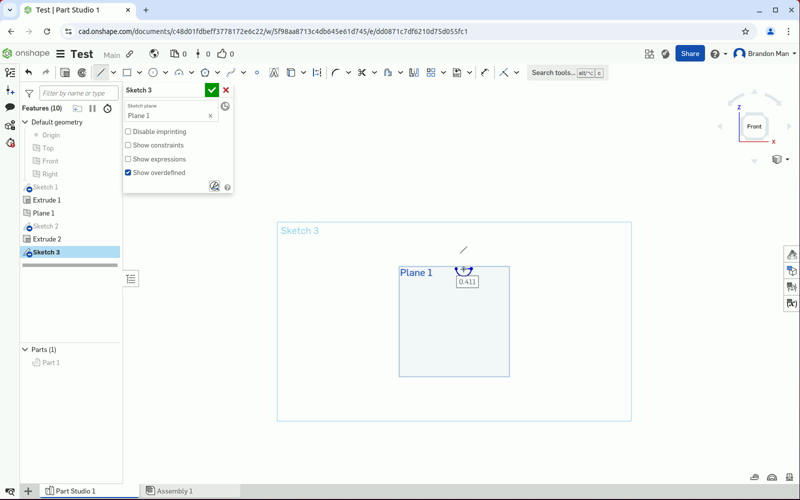
scroll(-6)
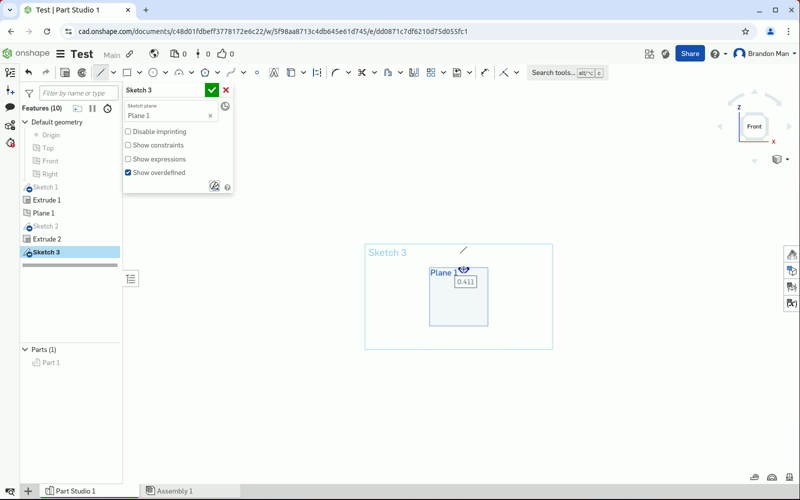
scroll(-6)
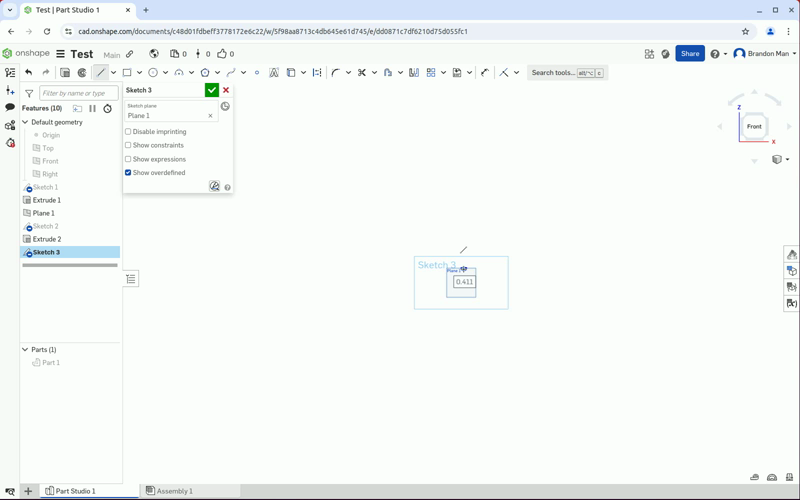
key_up(shift)
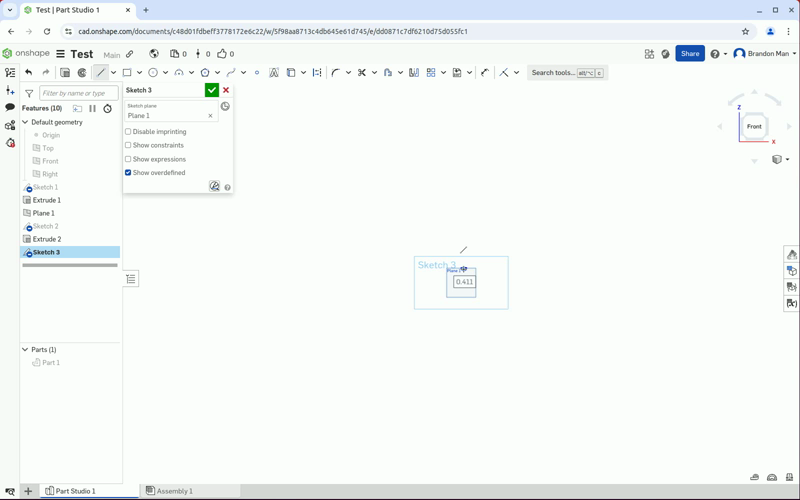
mouse_move(493, 268)
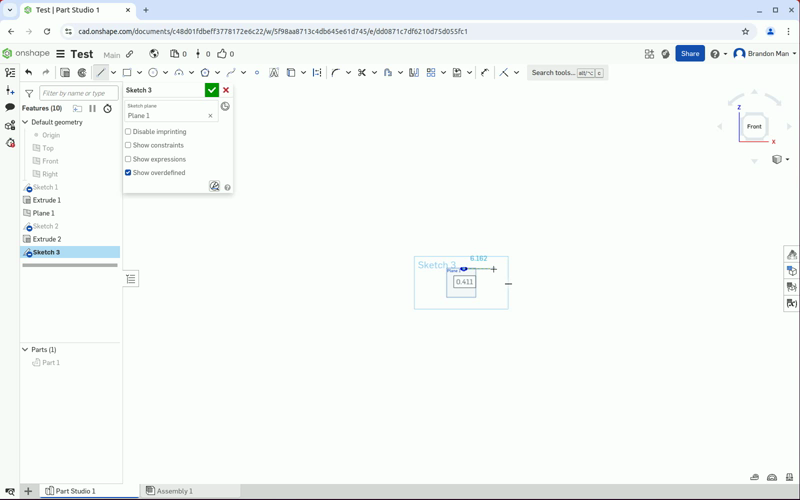
key_down(shift)
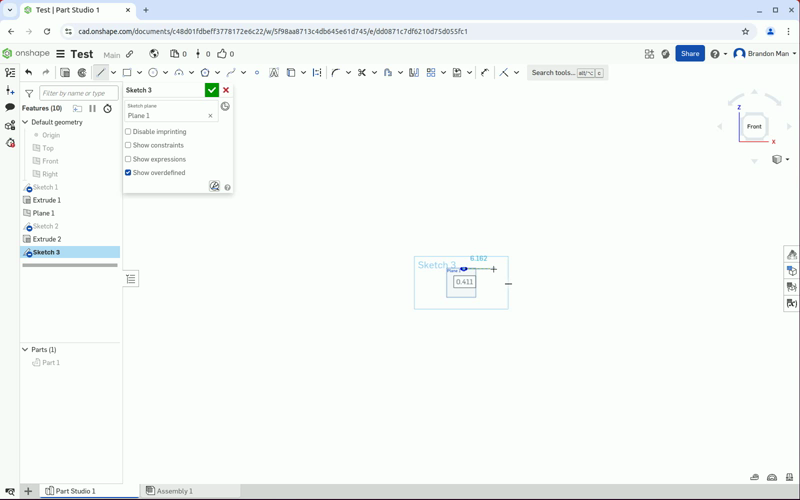
mouse_move(461, 268)
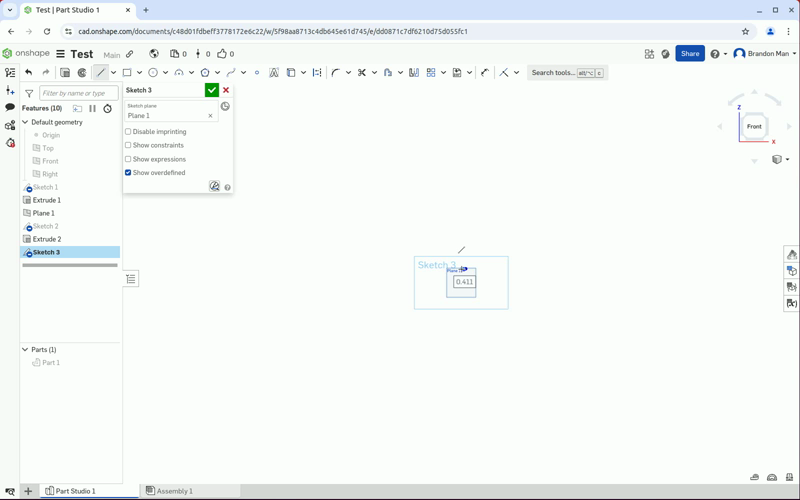
scroll(6)
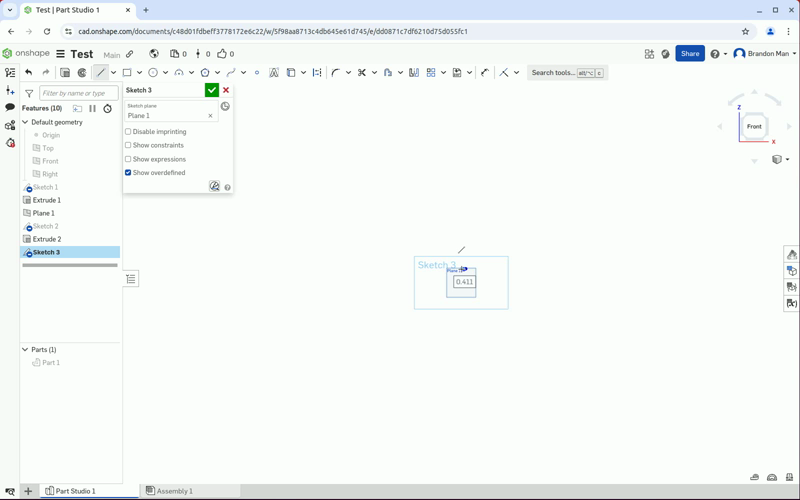
scroll(6)
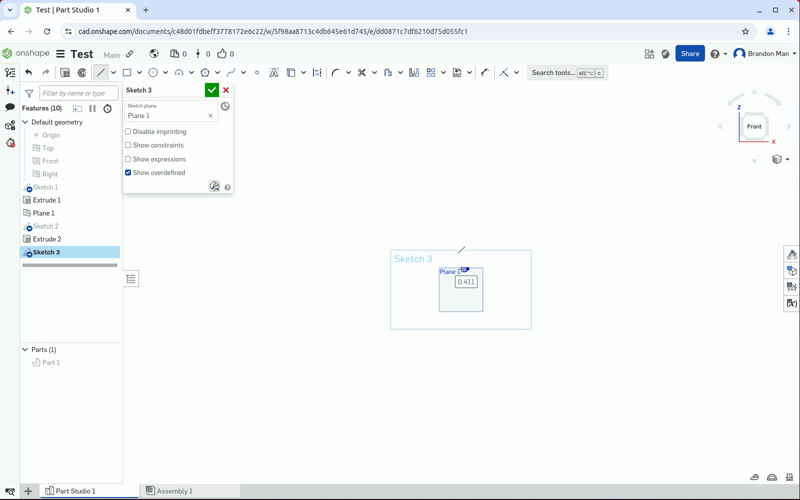
scroll(6)
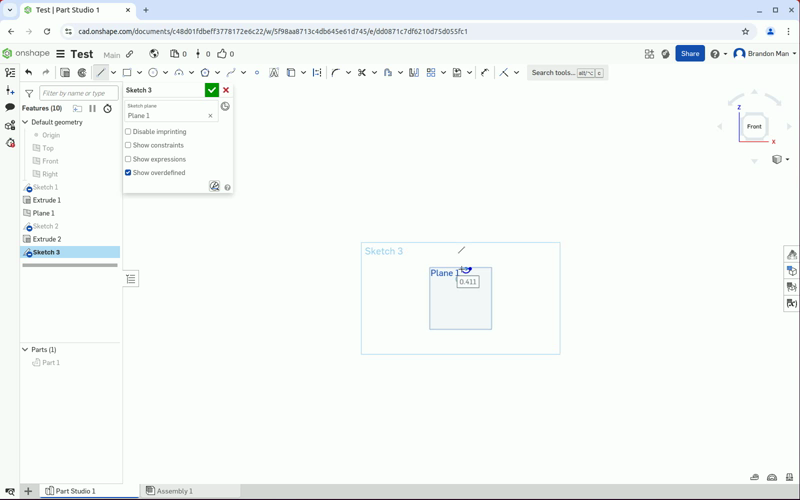
scroll(6)
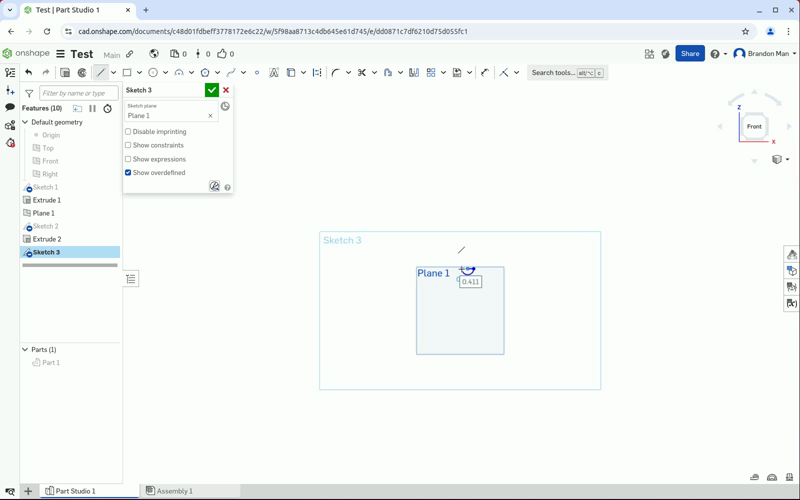
scroll(6)
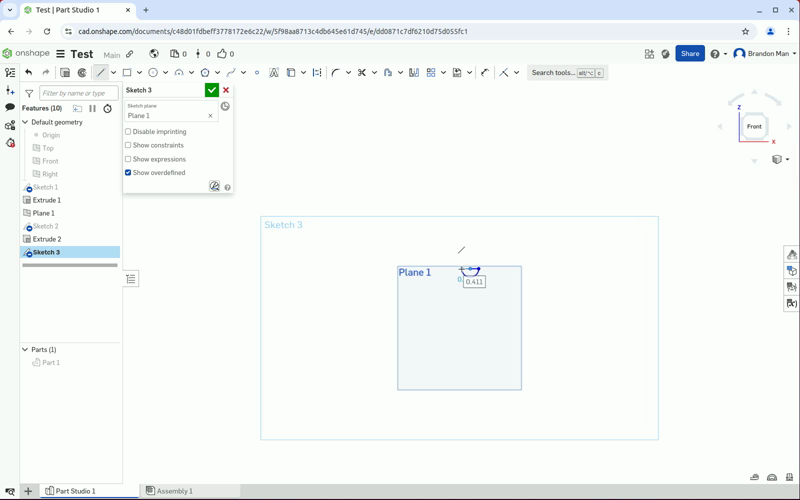
scroll(6)
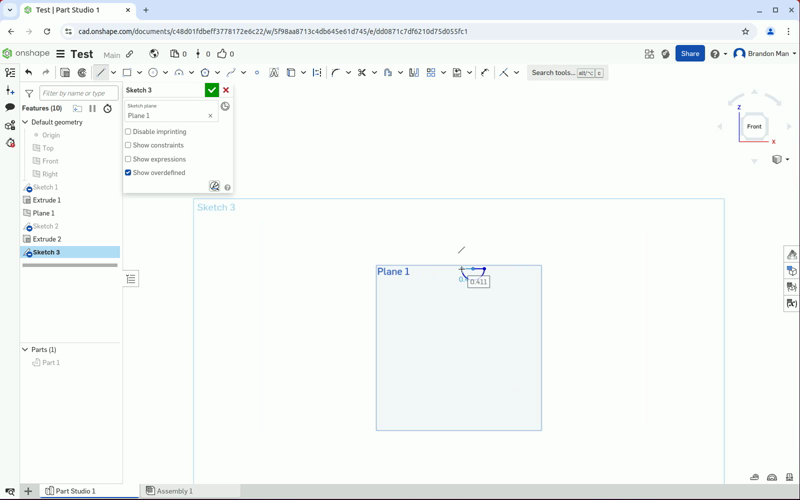
scroll(6)
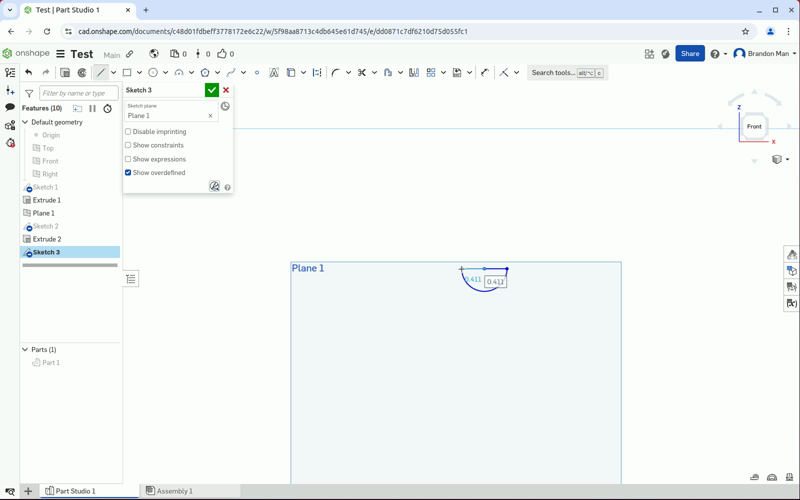
key_up(shift)
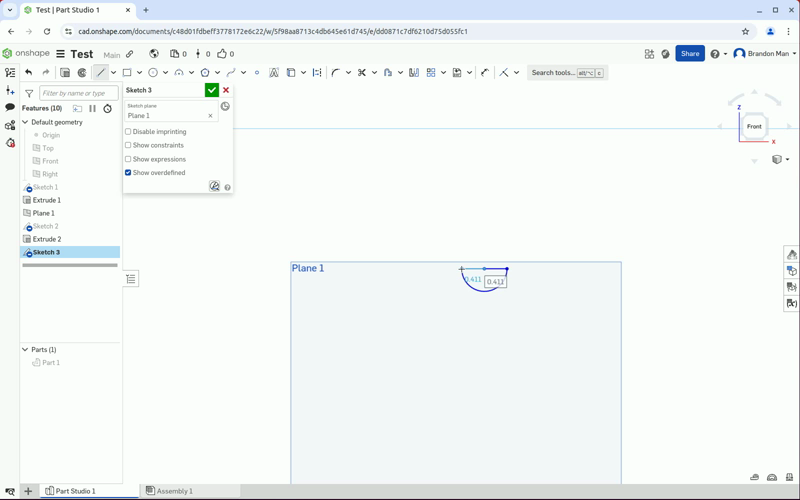
click(461, 268)
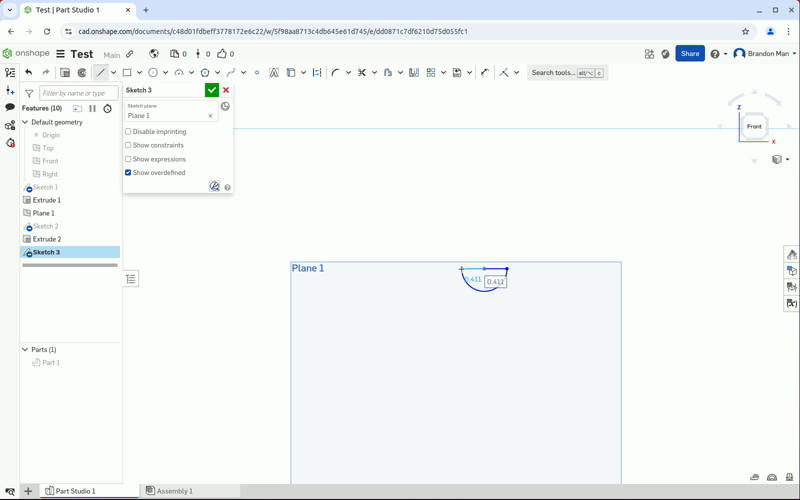
scroll(-6)
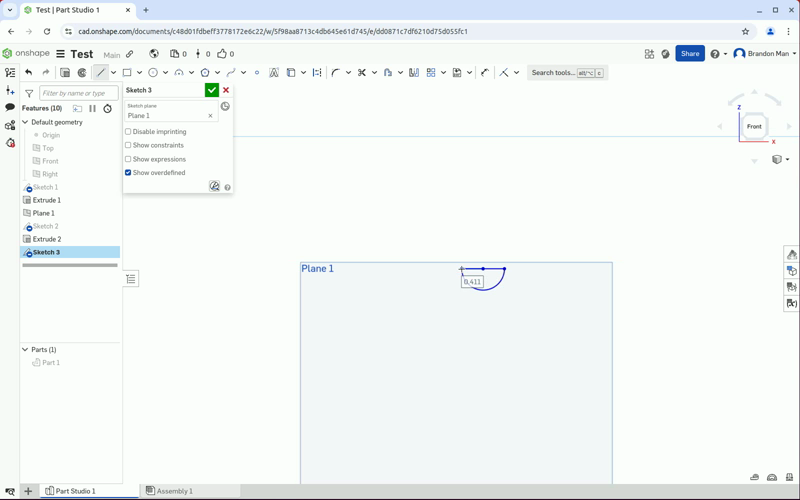
scroll(-6)
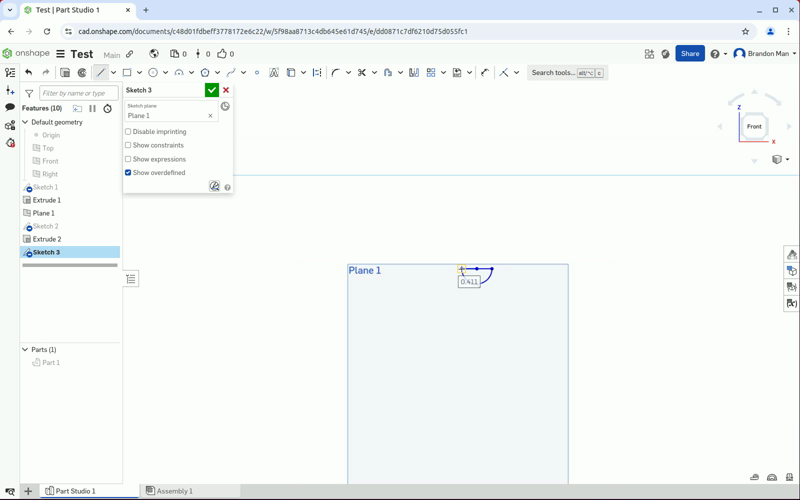
scroll(-6)
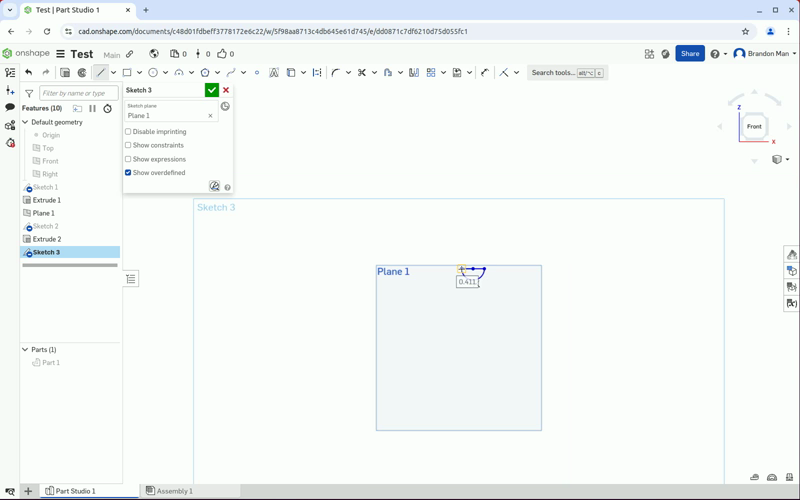
scroll(-6)
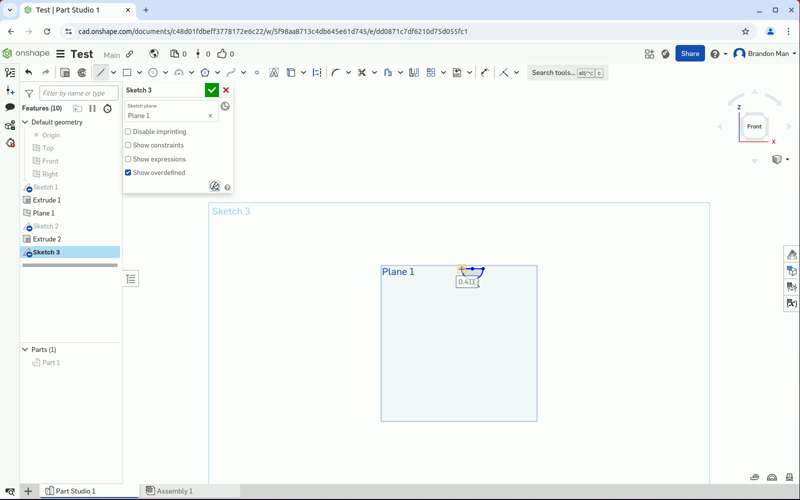
scroll(-6)
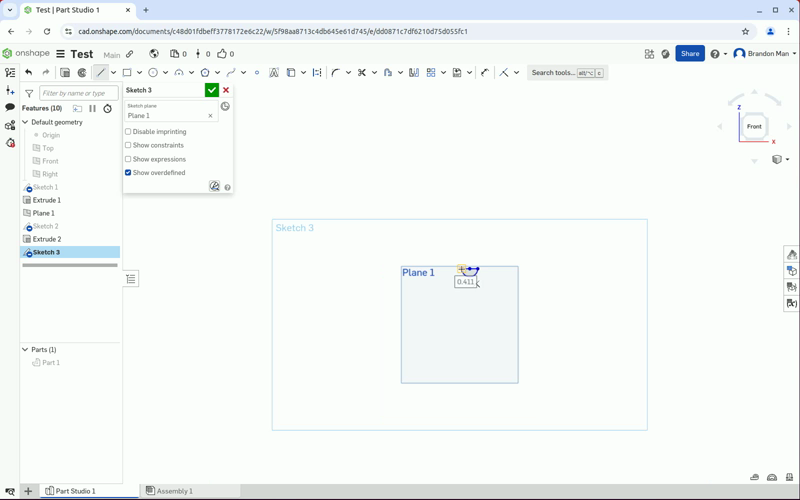
scroll(-6)
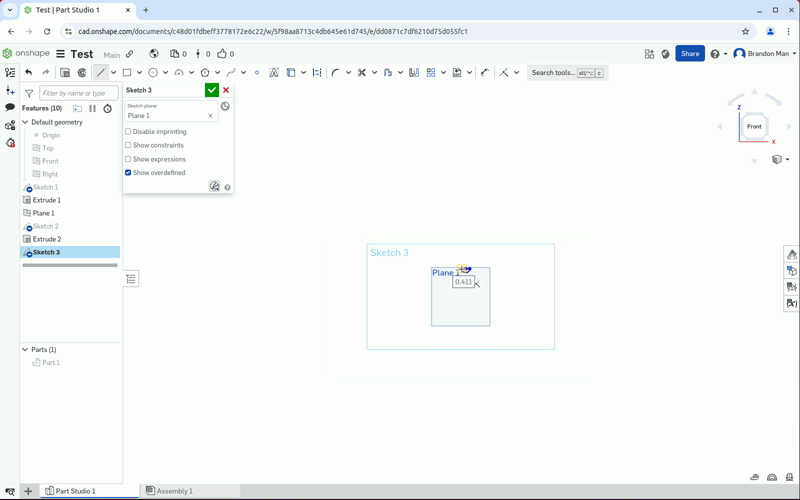
scroll(-6)
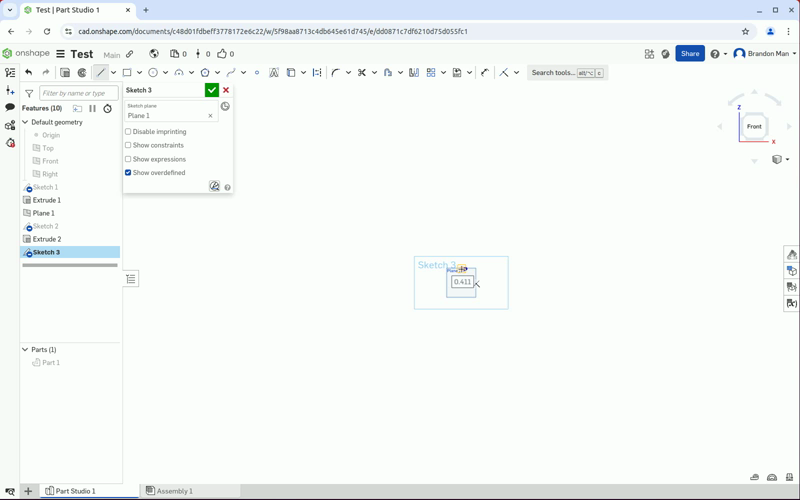
key(esc)
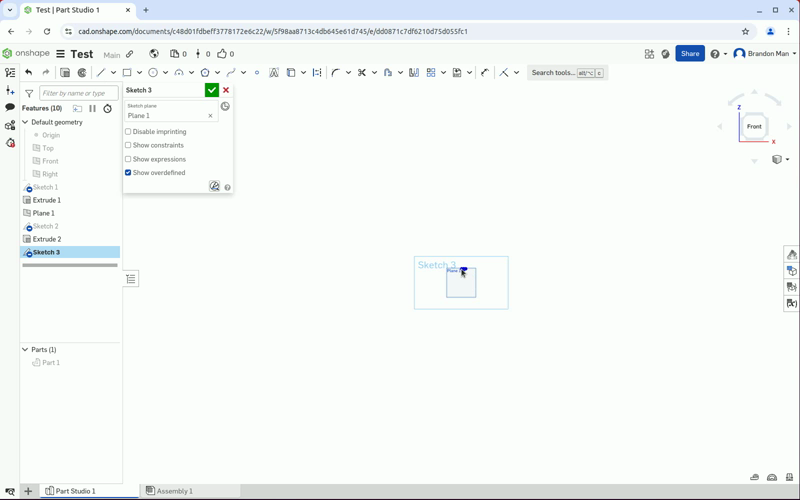
mouse_move(463, 269)
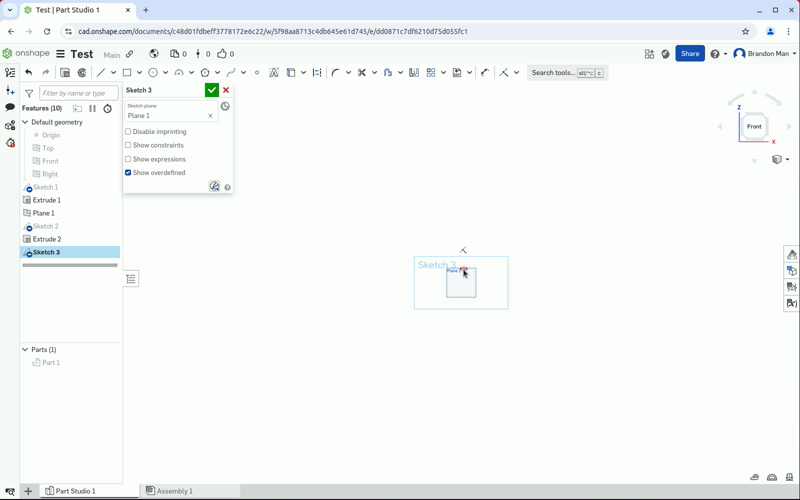
scroll(6)
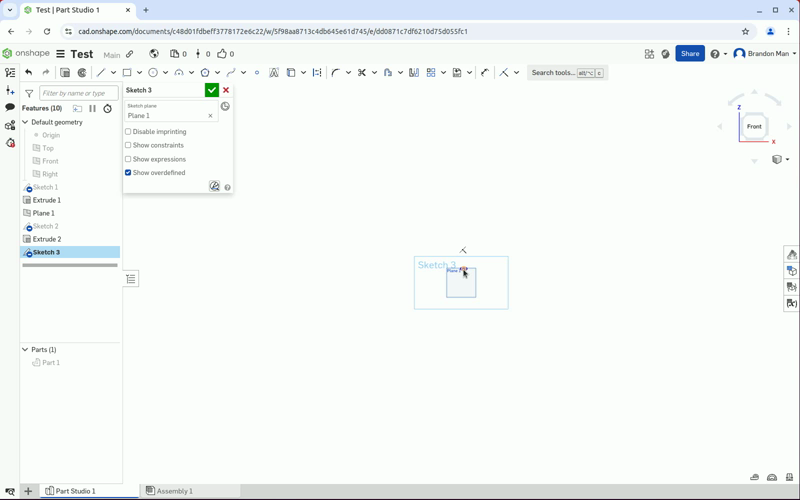
scroll(6)
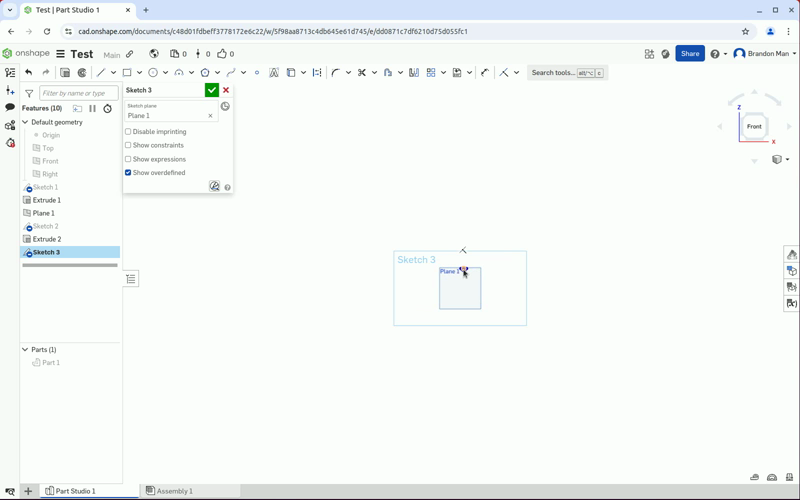
scroll(6)
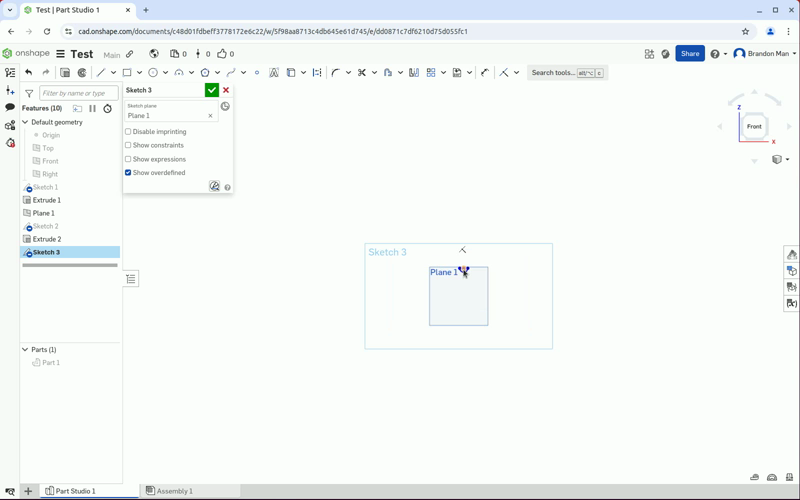
scroll(6)
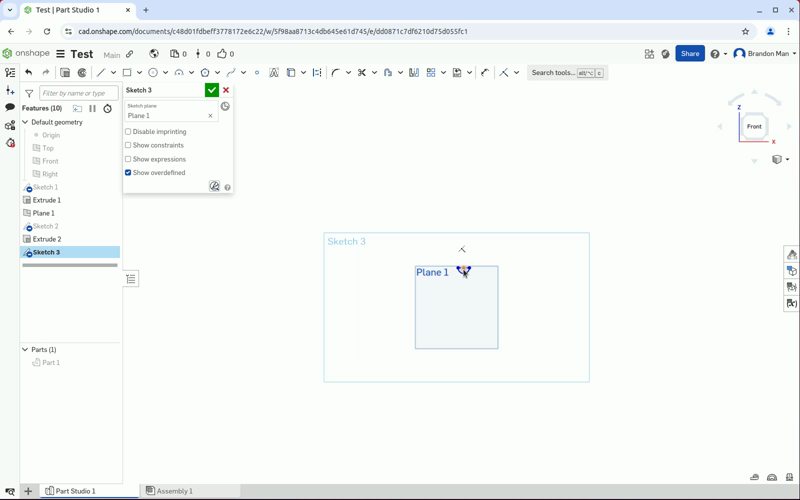
scroll(6)
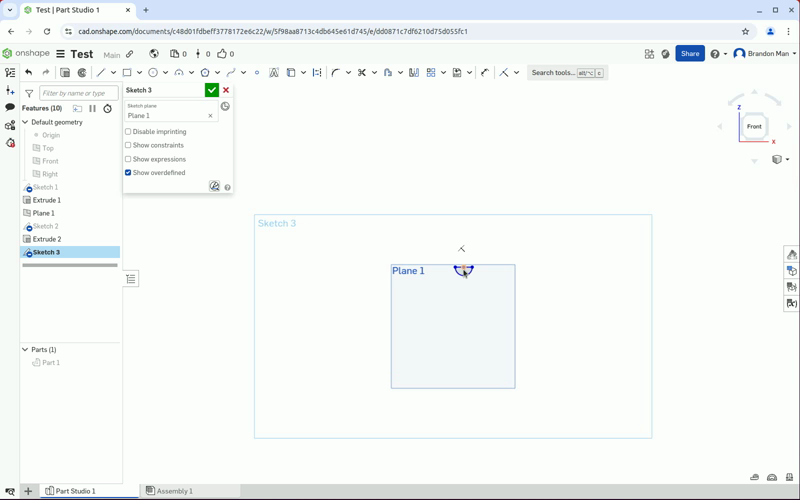
scroll(6)
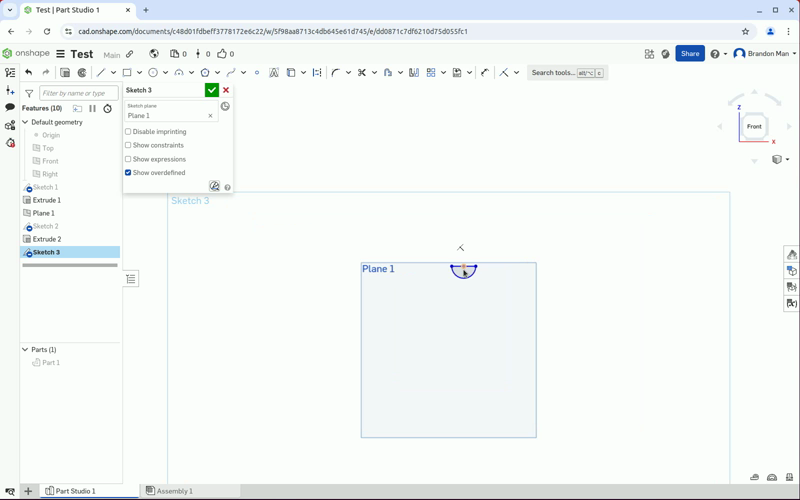
scroll(6)
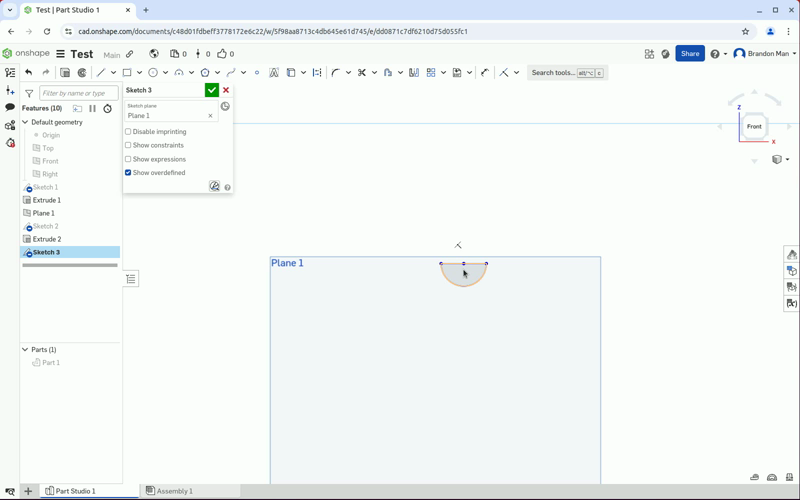
click(463, 269)
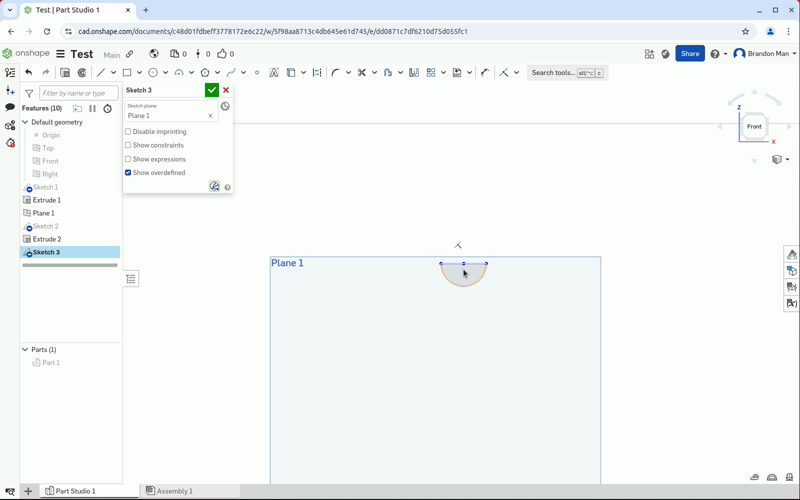
scroll(-6)
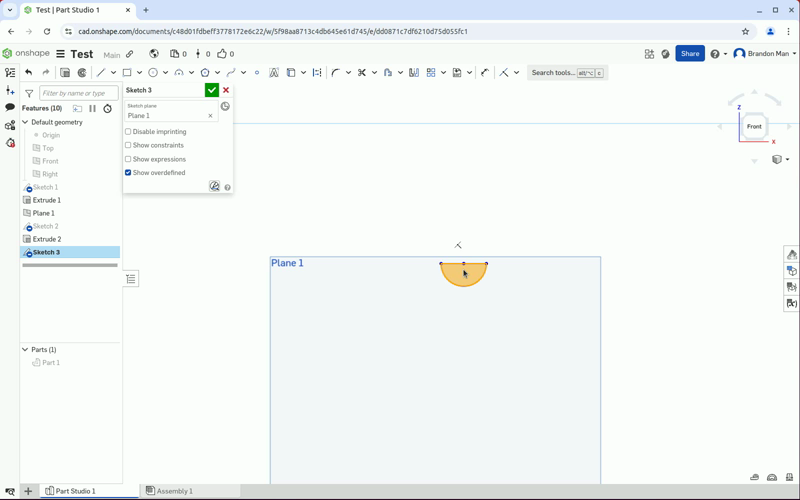
scroll(-6)
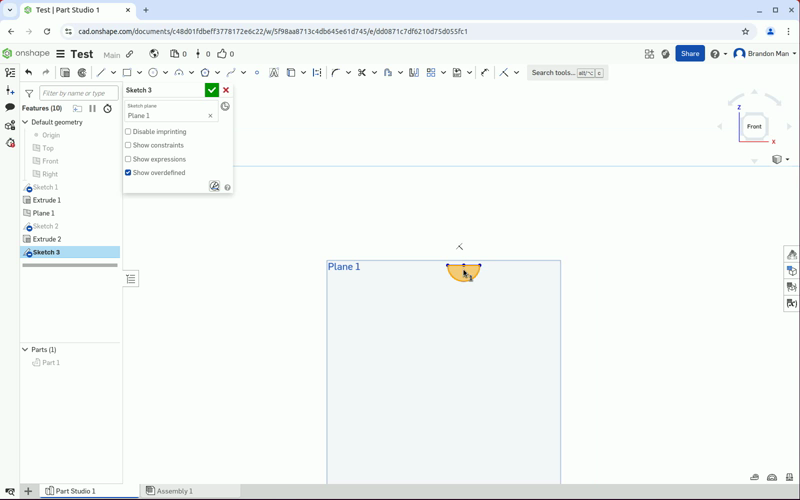
scroll(-6)
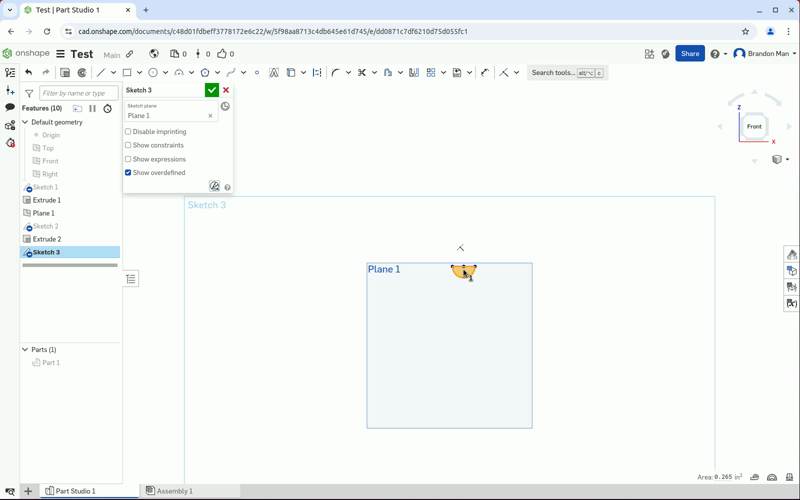
scroll(-6)
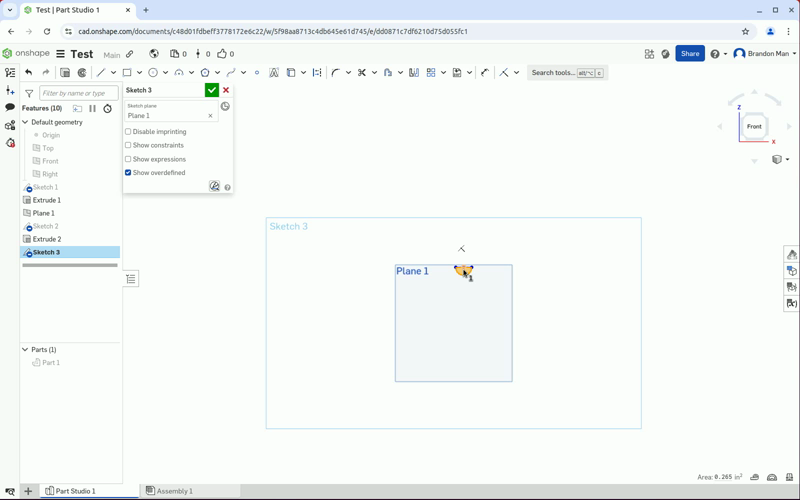
scroll(-6)
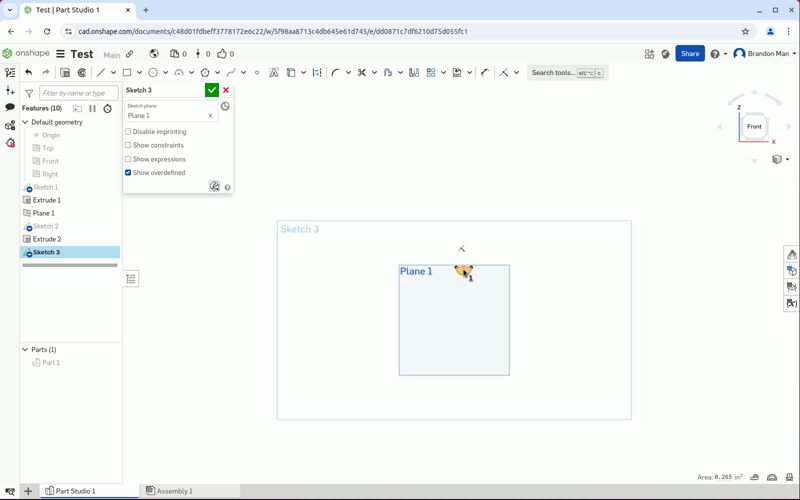
scroll(-6)
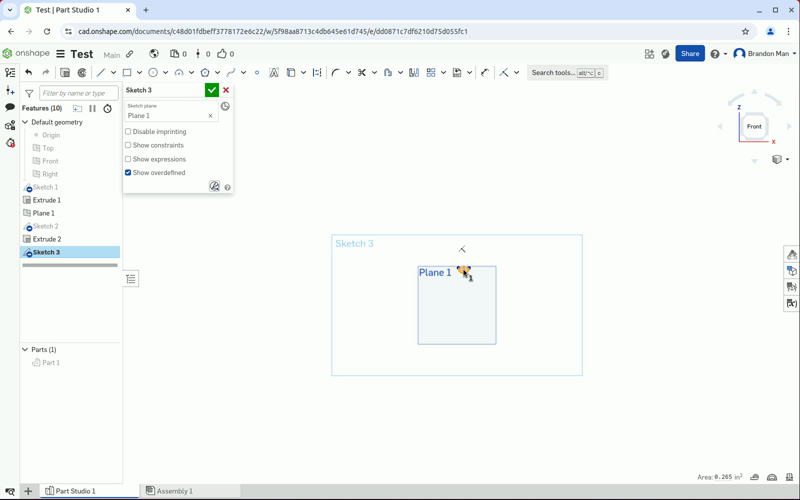
scroll(-6)
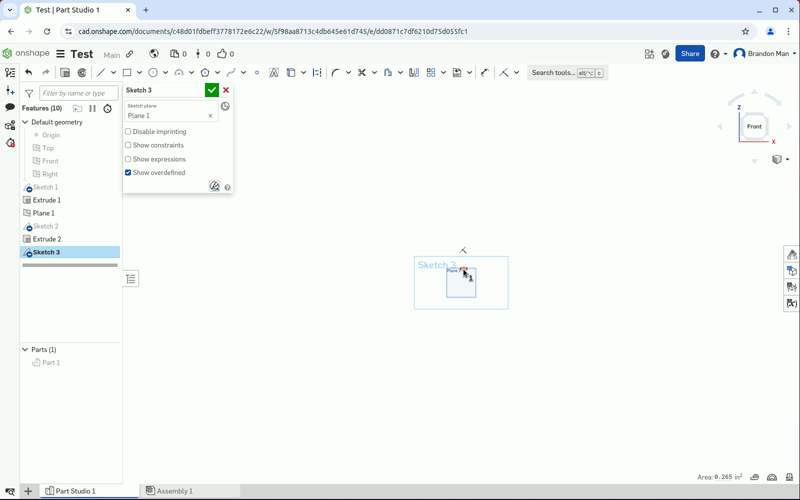
mouse_move(73, 352)
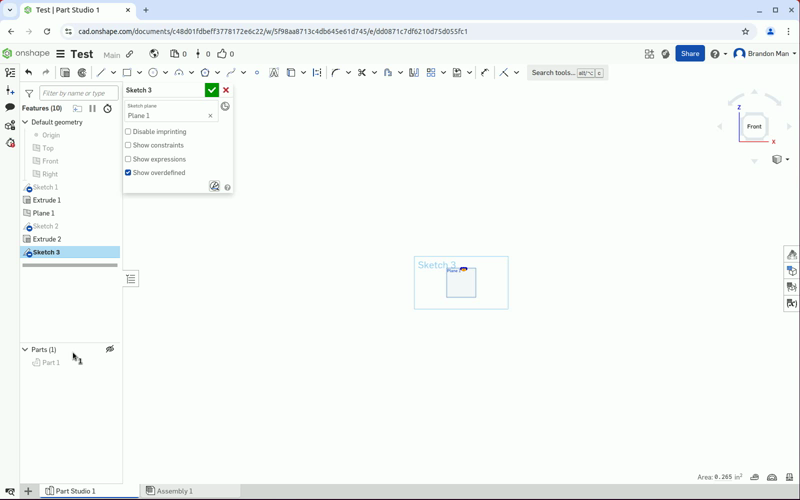
key(shift+y)
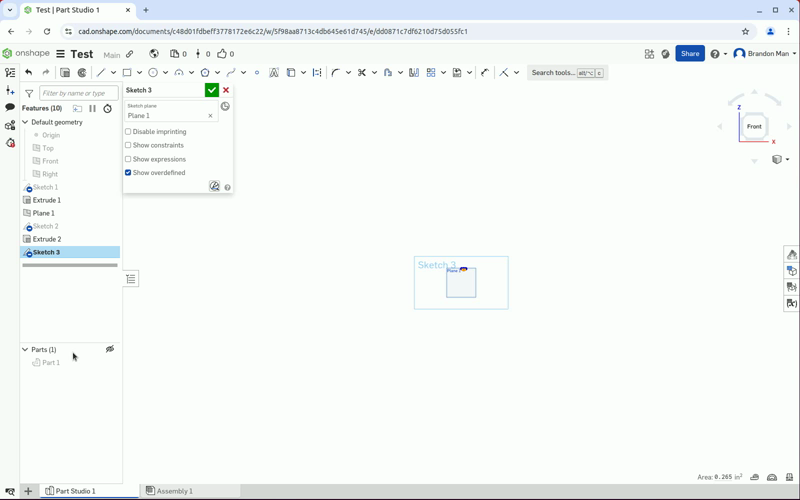
key(shift+e)
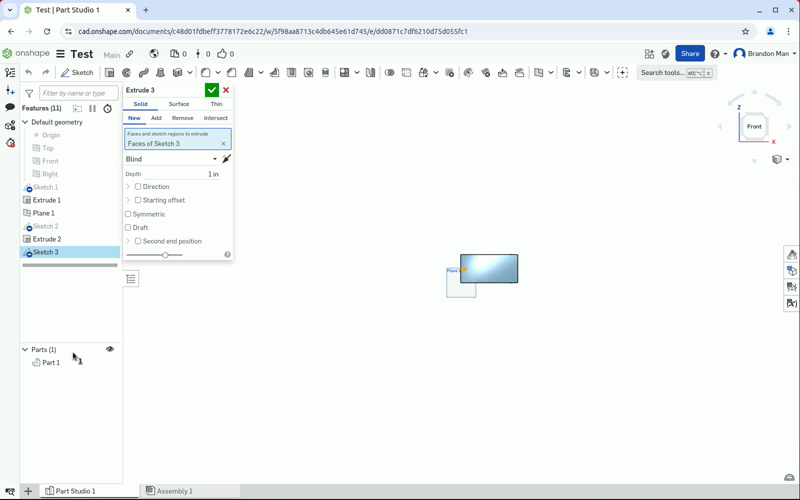
mouse_move(143, 106)
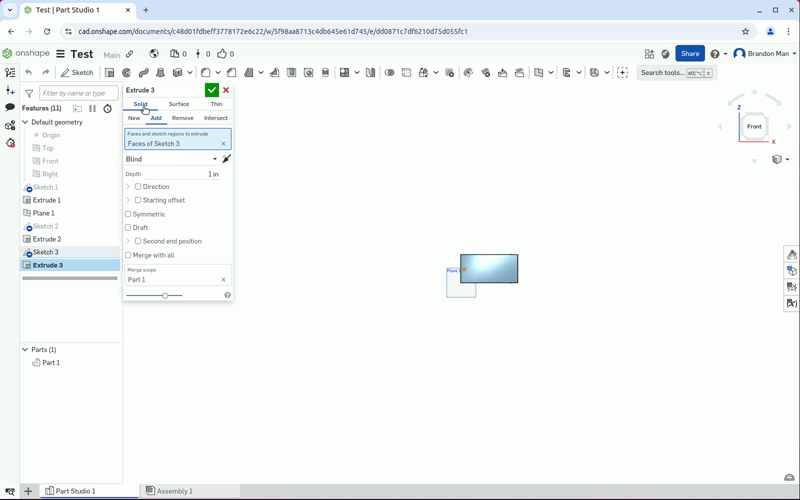
click(143, 106)
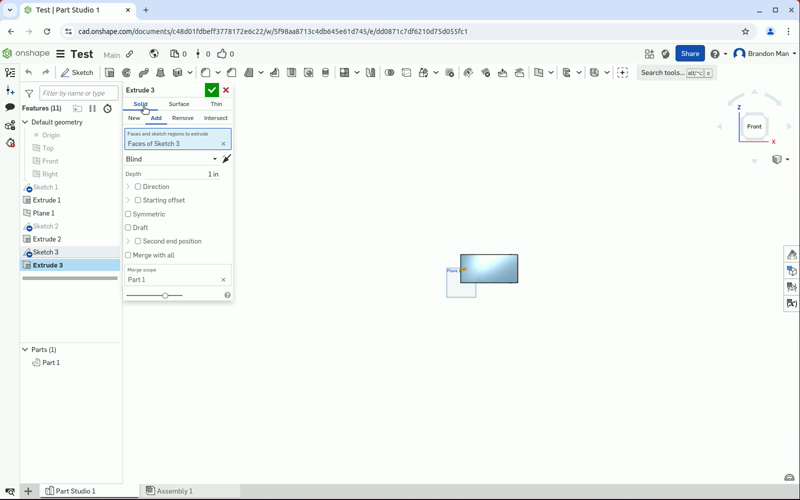
mouse_move(186, 120)
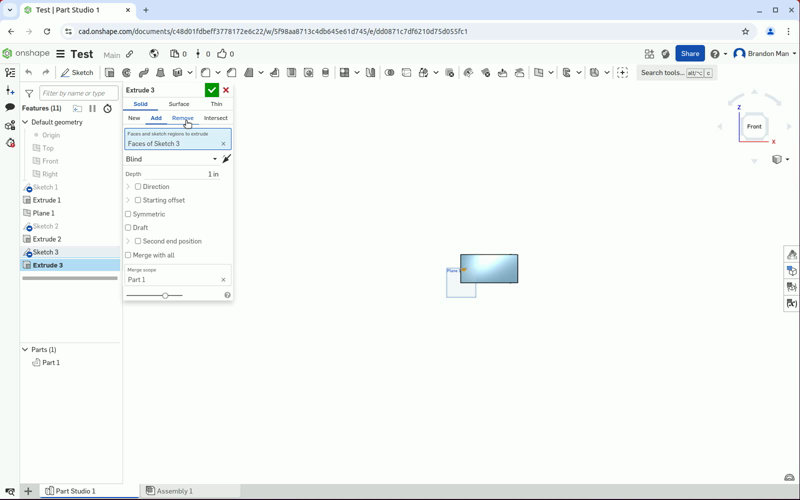
click(186, 120)
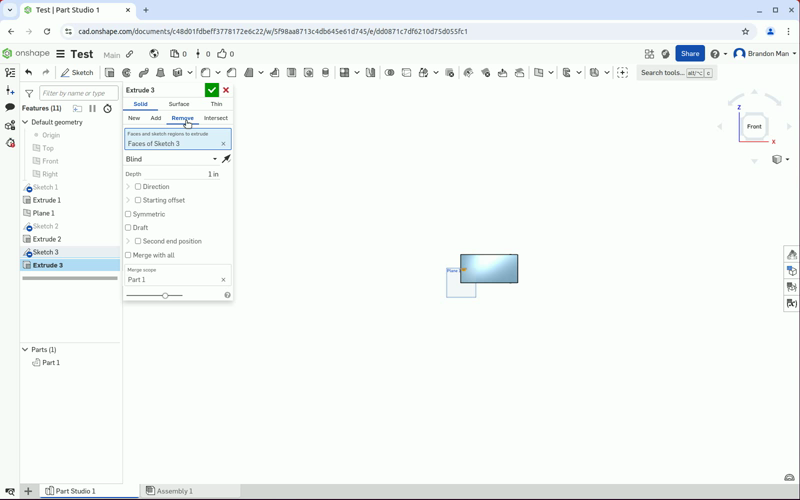
key(tab, 4)
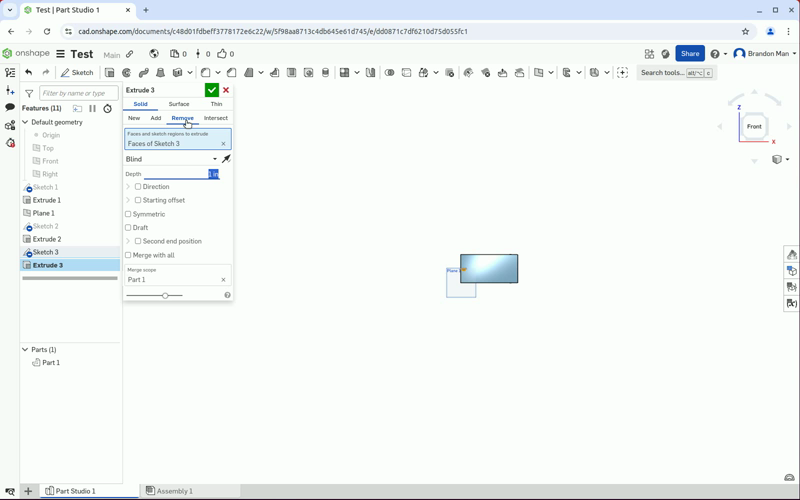
text(2.889)
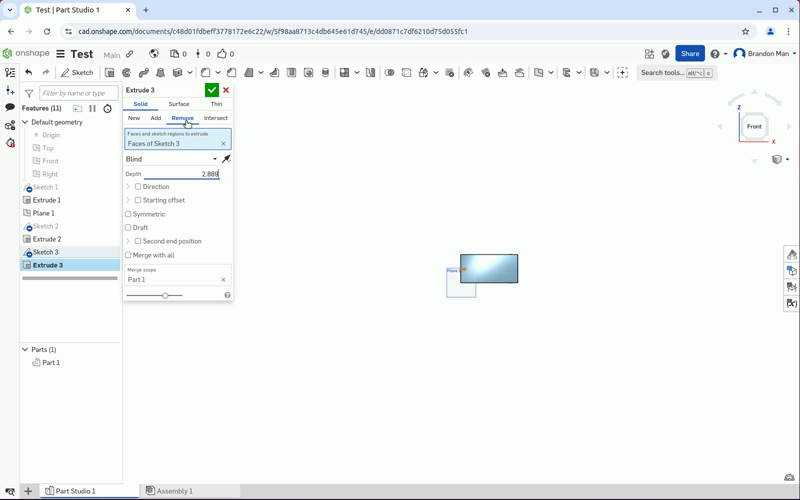
key(tab, 6)
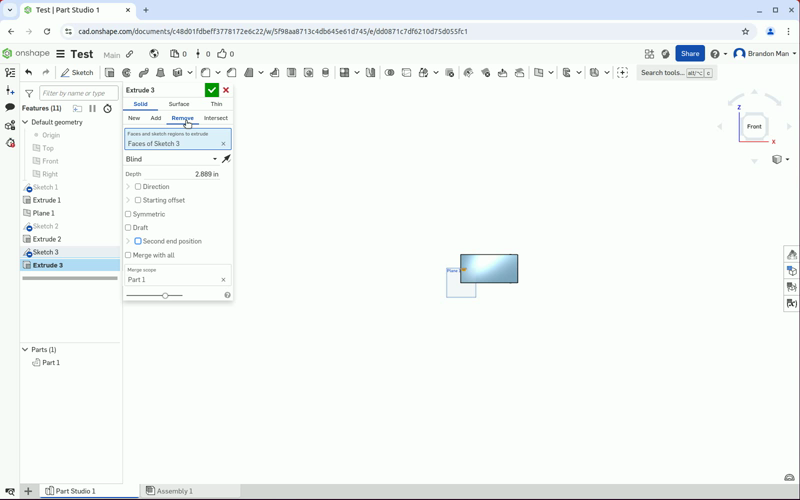
key(space)
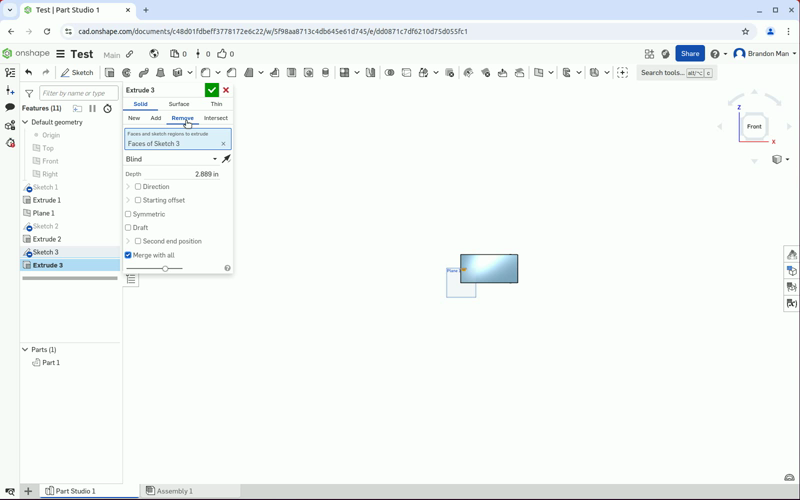
key(enter)
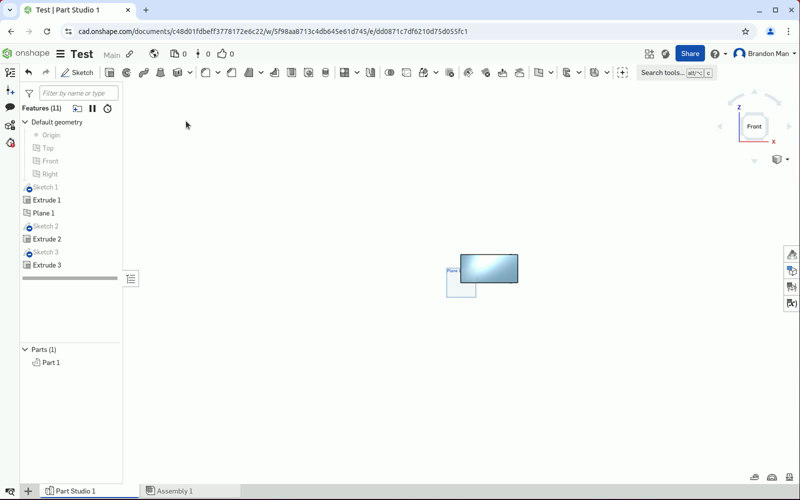
key(shift+h)
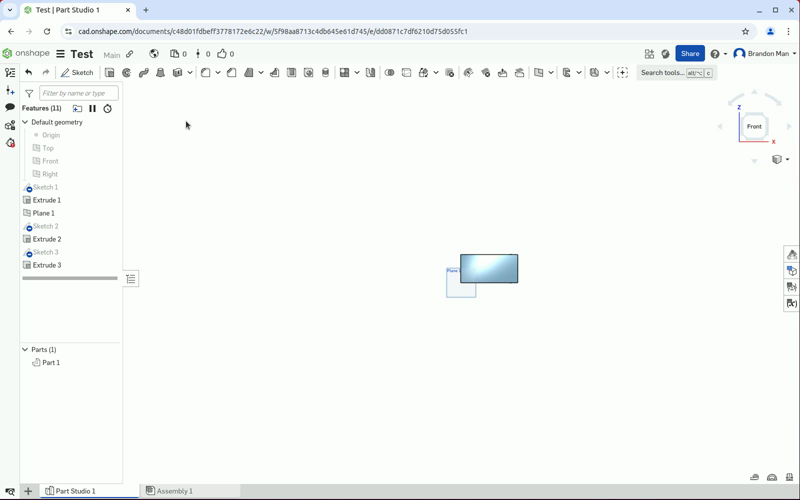
key(shift+h)
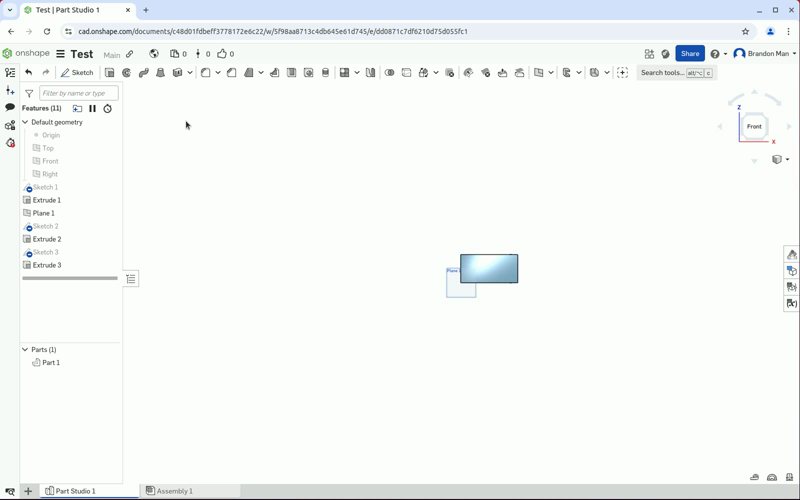
mouse_move(73, 189)
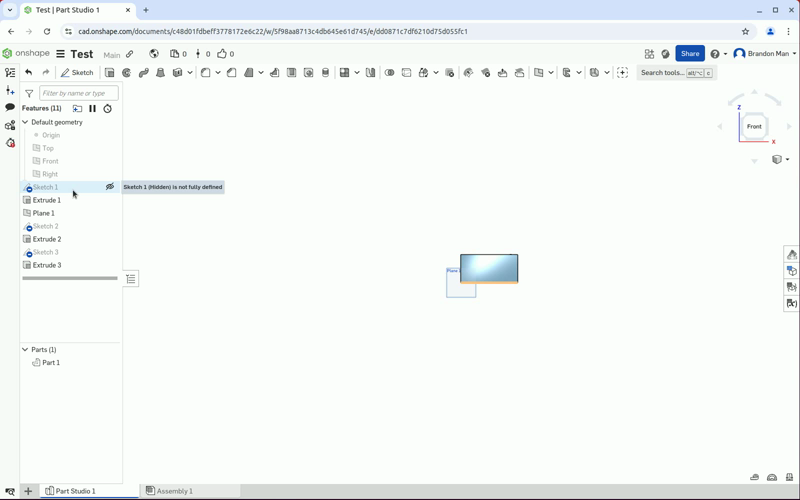
click(73, 189)
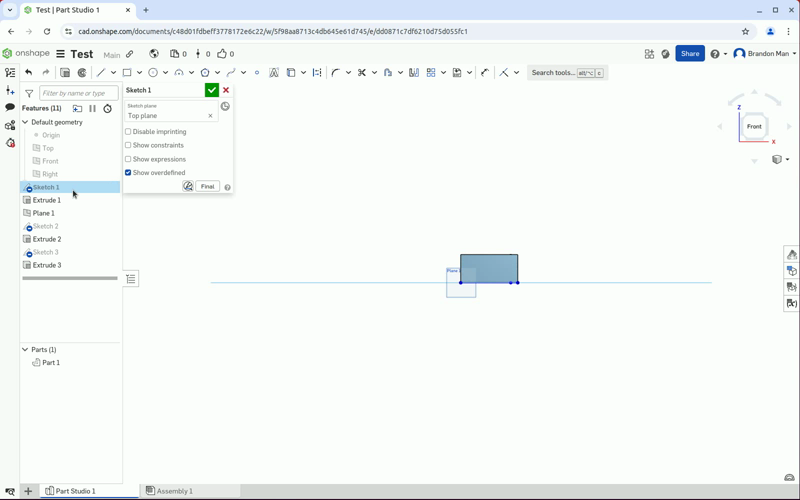
mouse_move(229, 92)
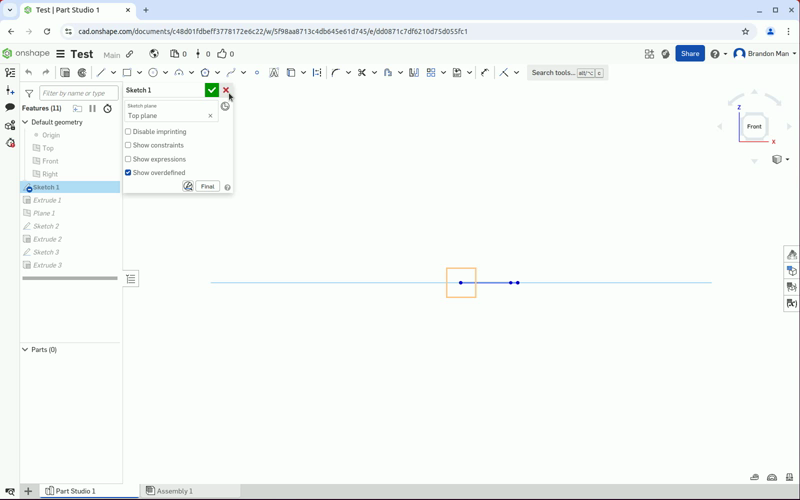
click(229, 92)
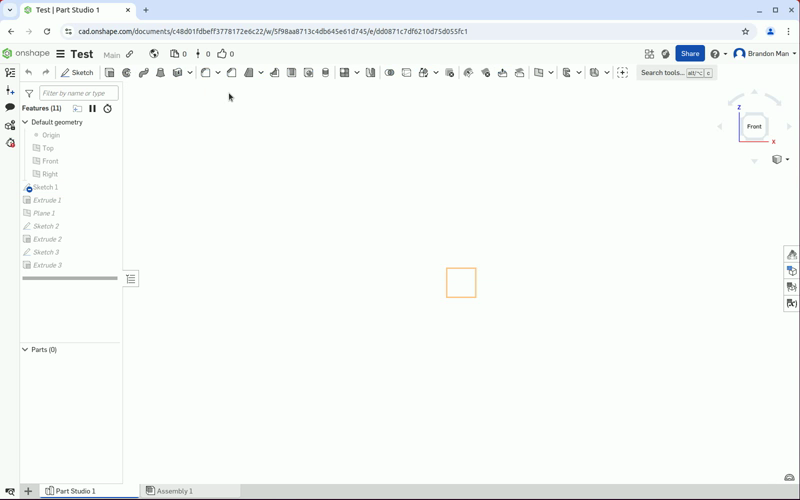
key(shift+s)
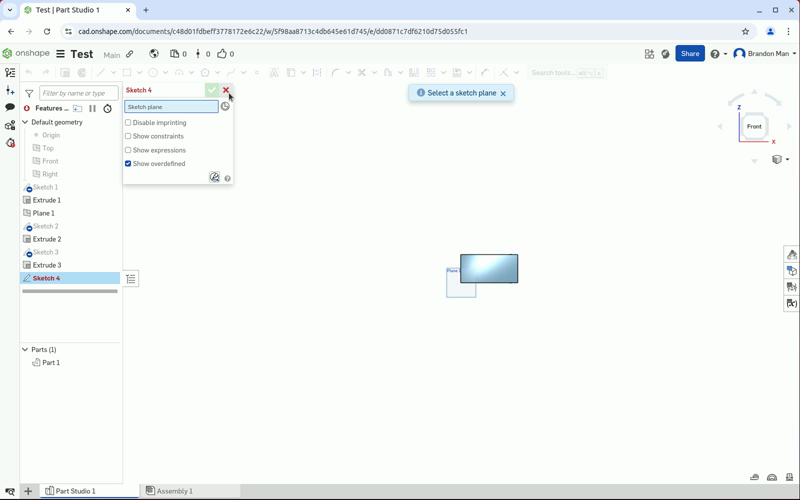
mouse_move(73, 215)
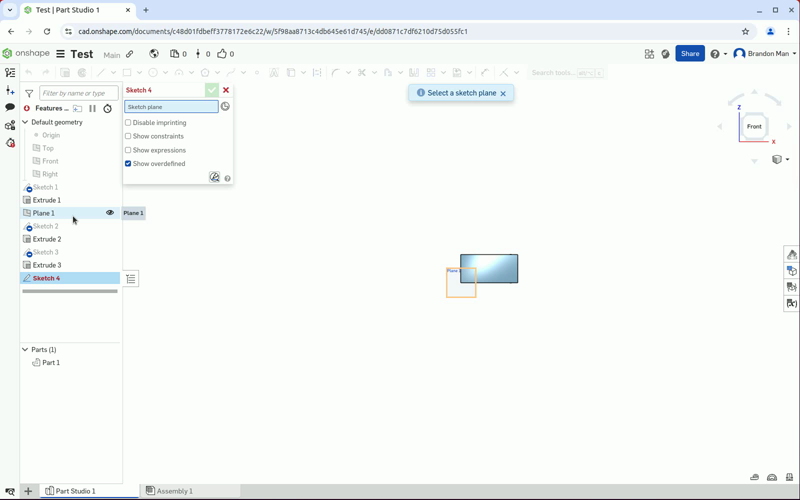
click(73, 215)
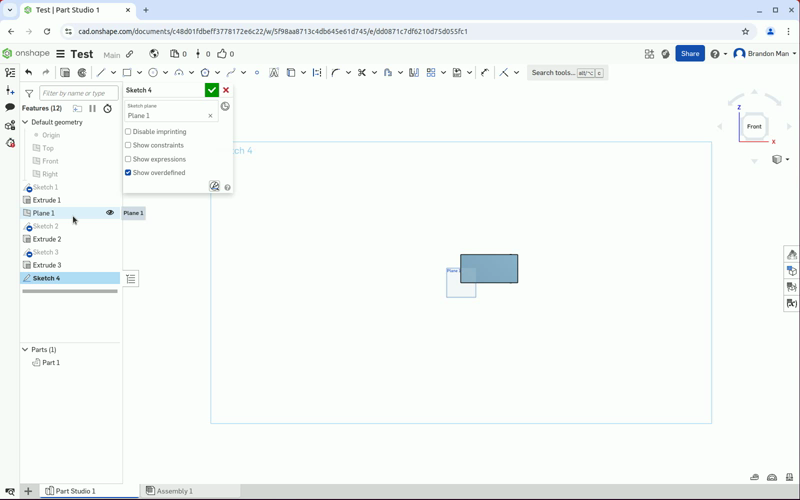
mouse_move(73, 352)
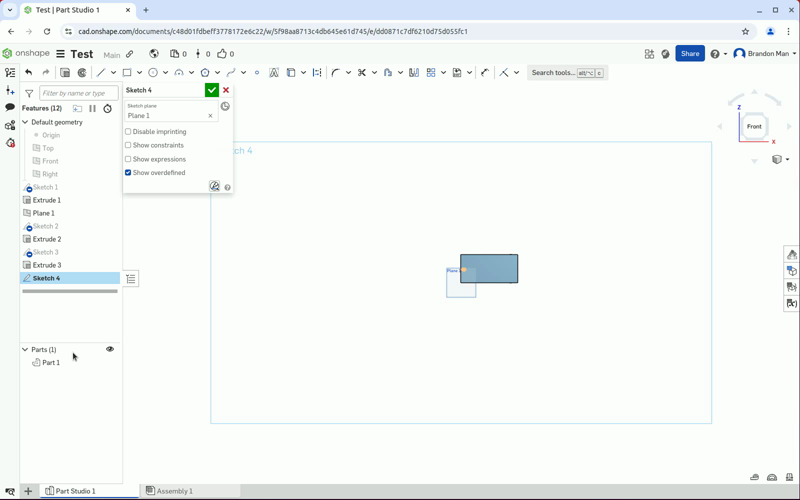
key(y)
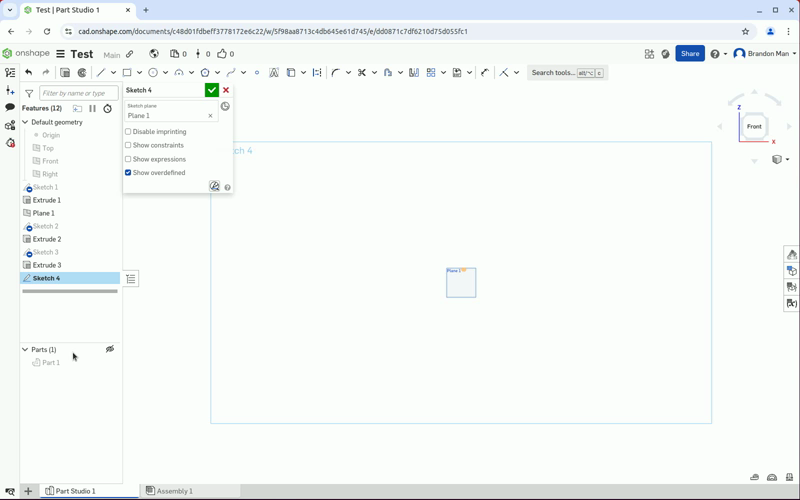
key(l)
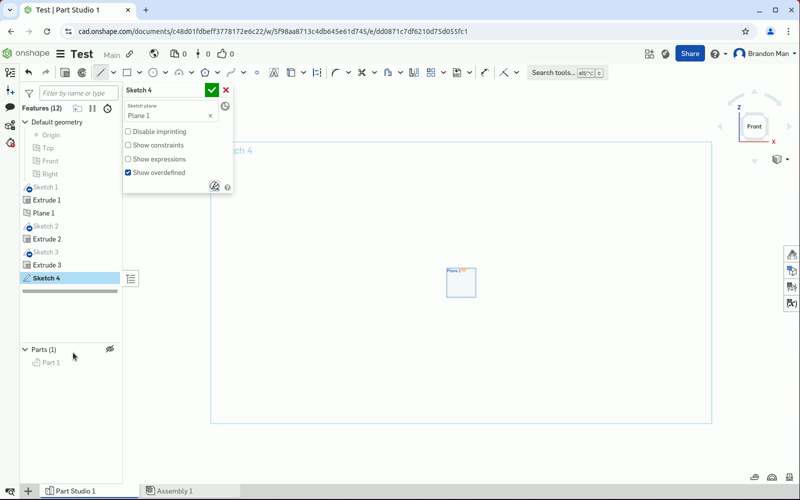
key_down(shift)
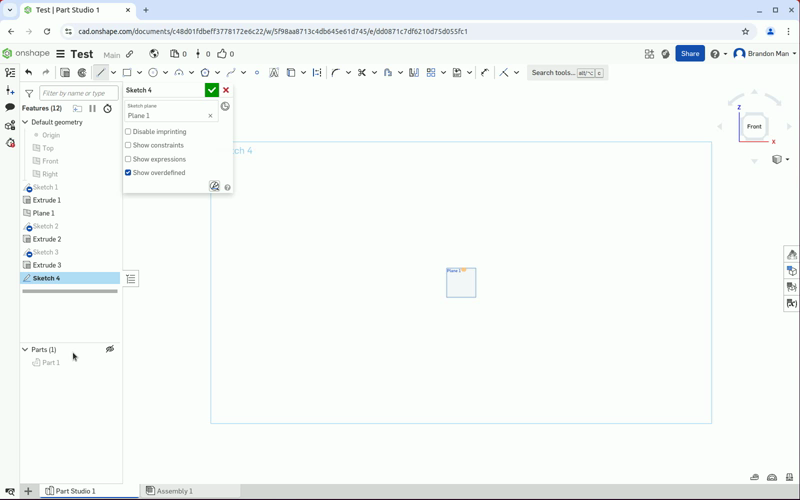
mouse_move(513, 268)
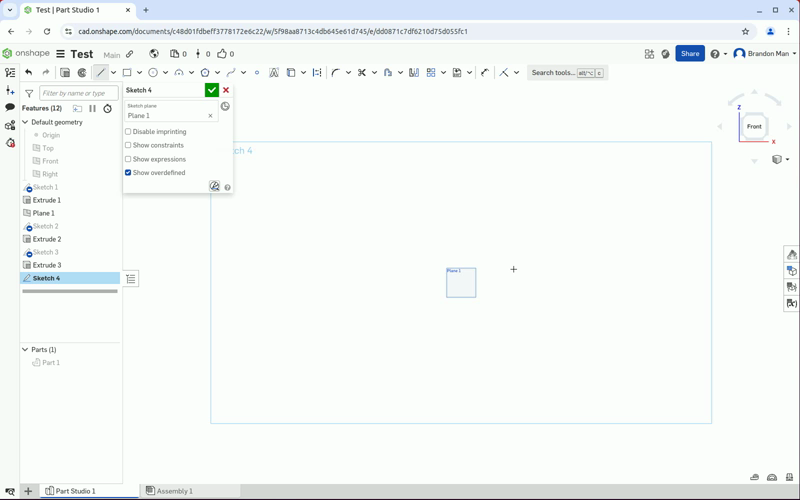
click(513, 268)
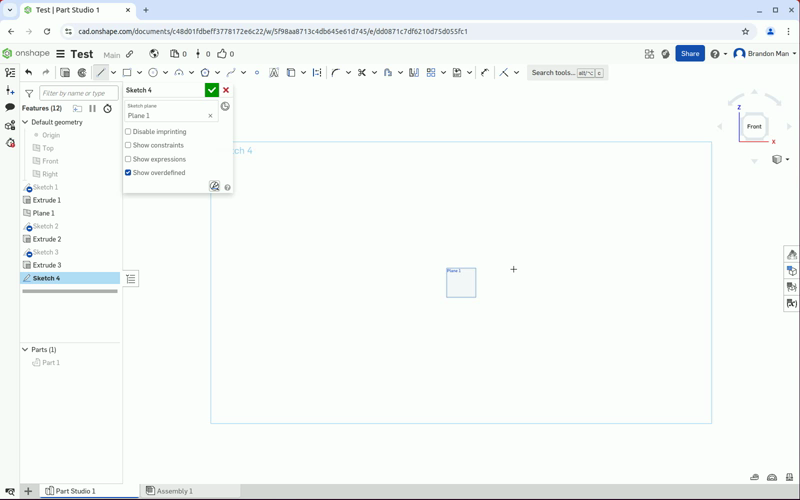
key_up(shift)
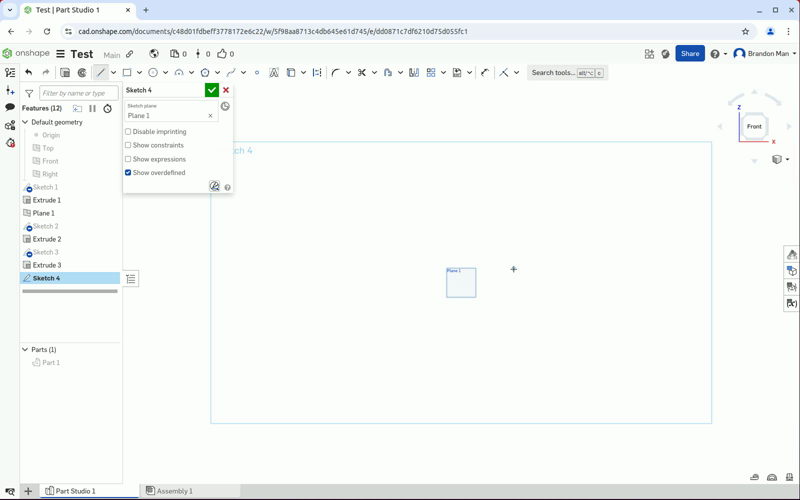
key_down(shift)
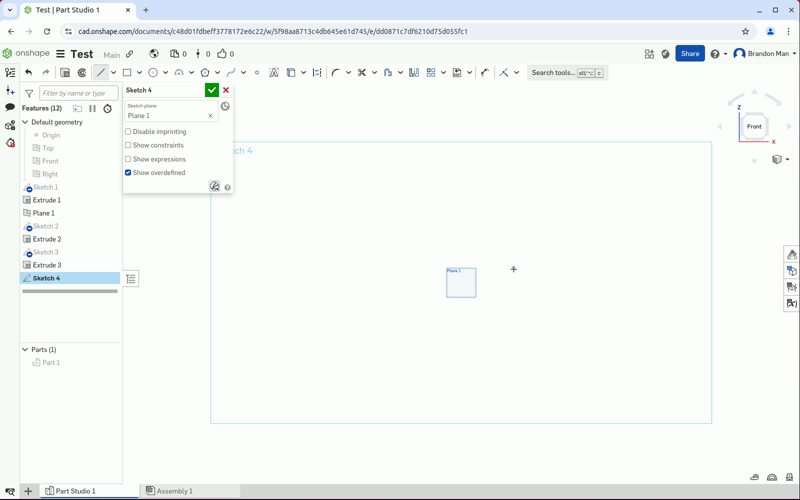
mouse_move(543, 268)
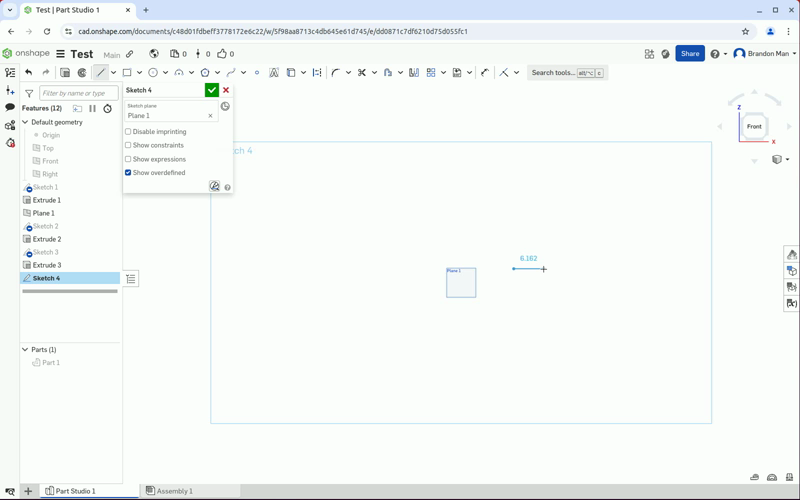
mouse_move(515, 268)
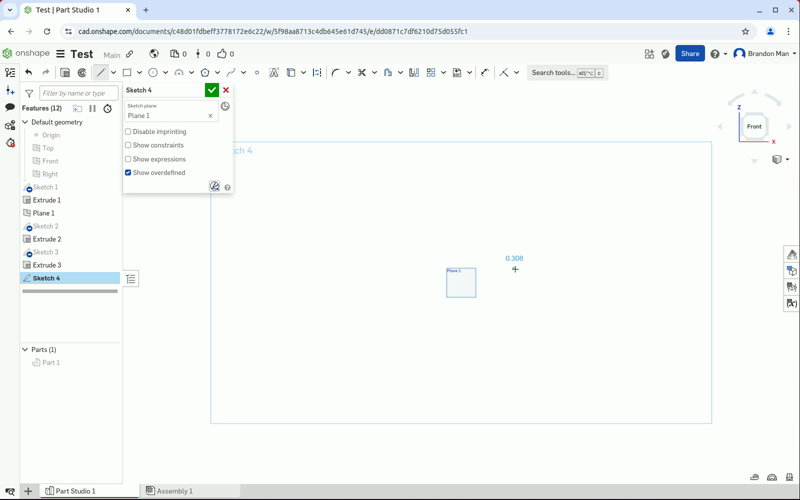
scroll(6)
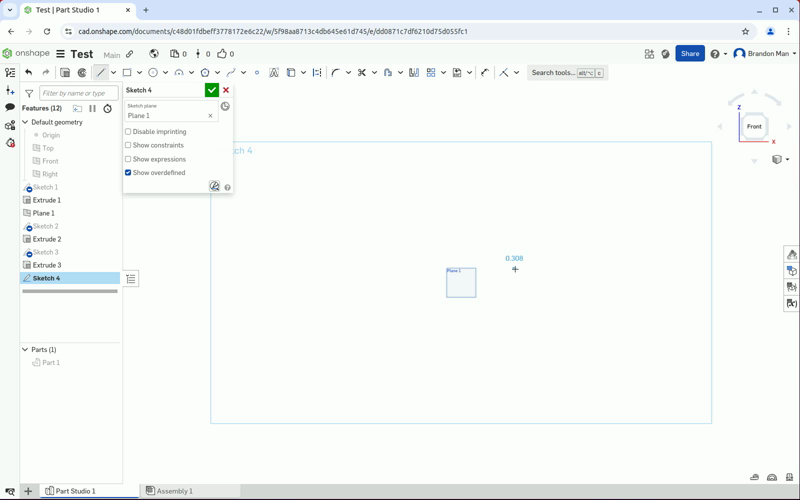
scroll(6)
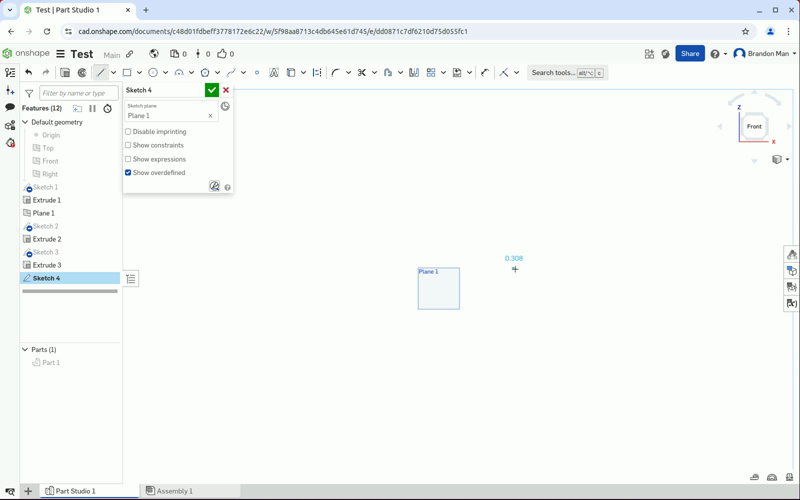
scroll(6)
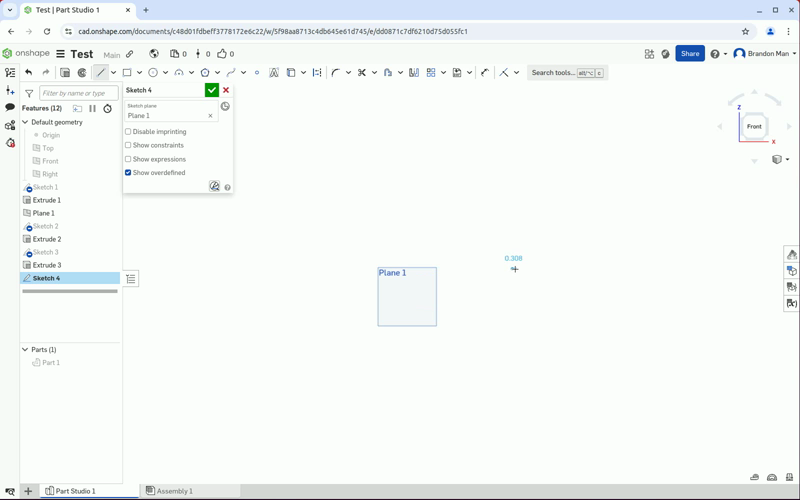
scroll(6)
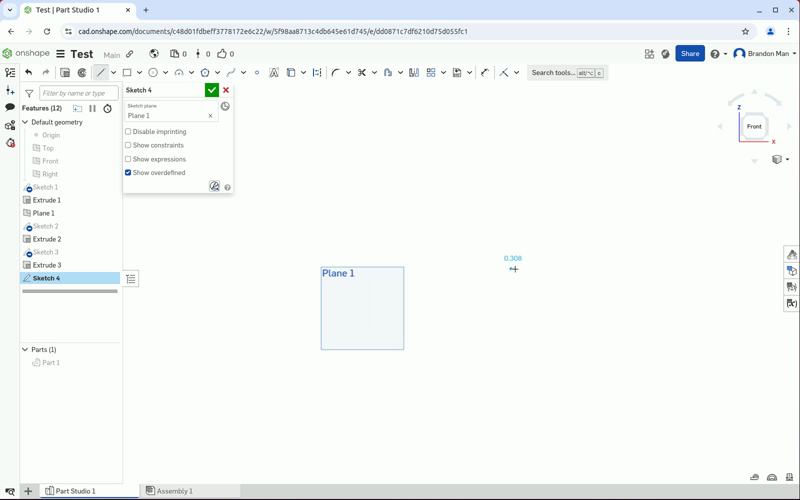
scroll(6)
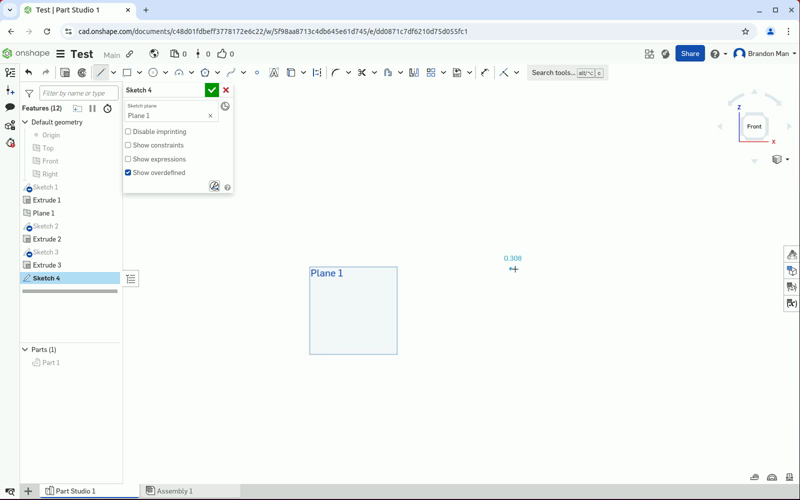
scroll(6)
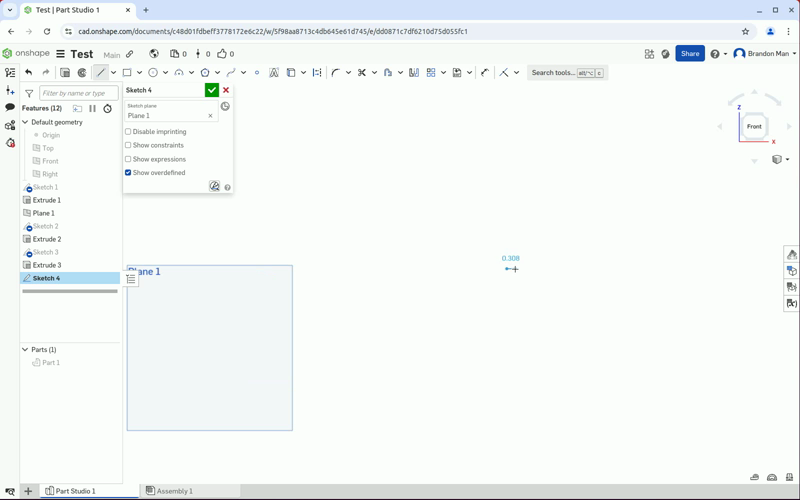
scroll(6)
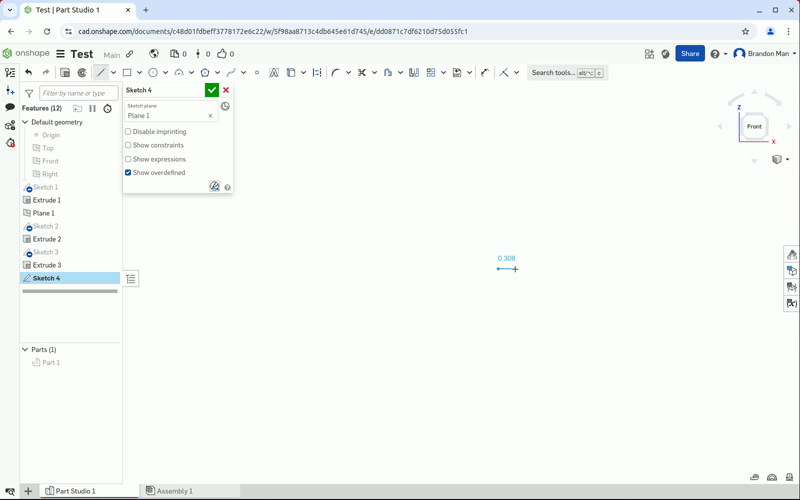
click(515, 268)
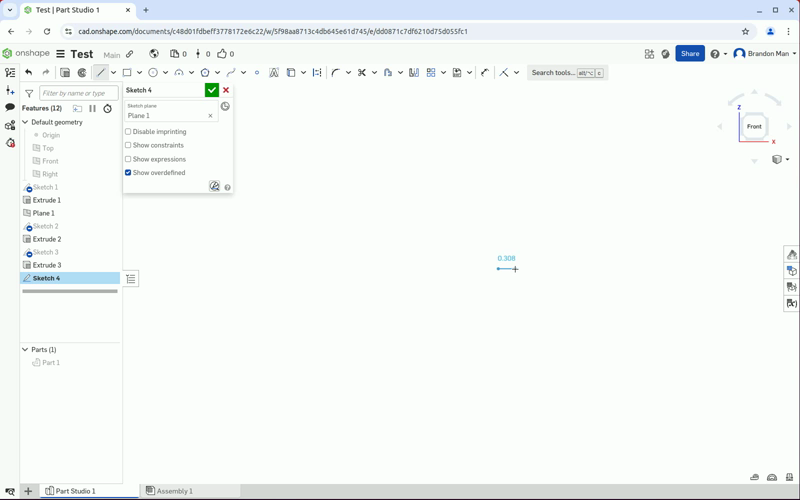
scroll(-6)
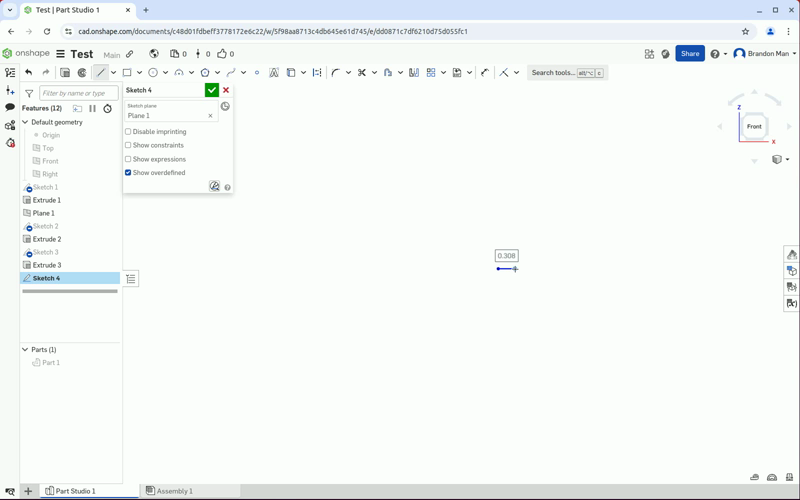
scroll(-6)
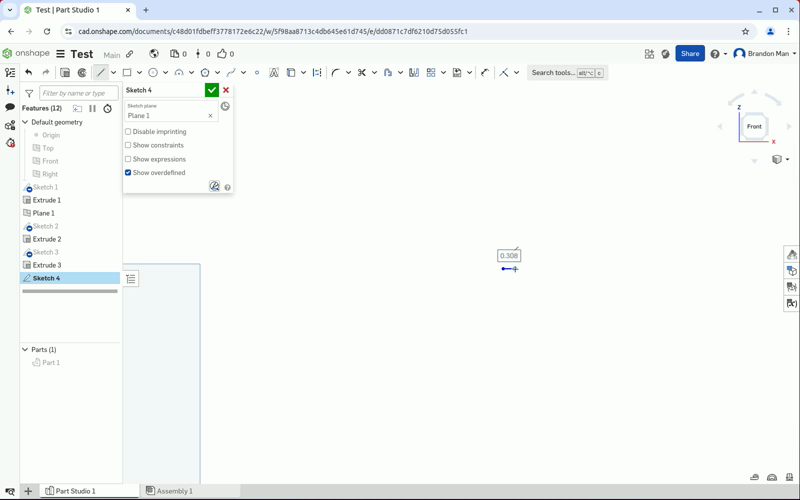
scroll(-6)
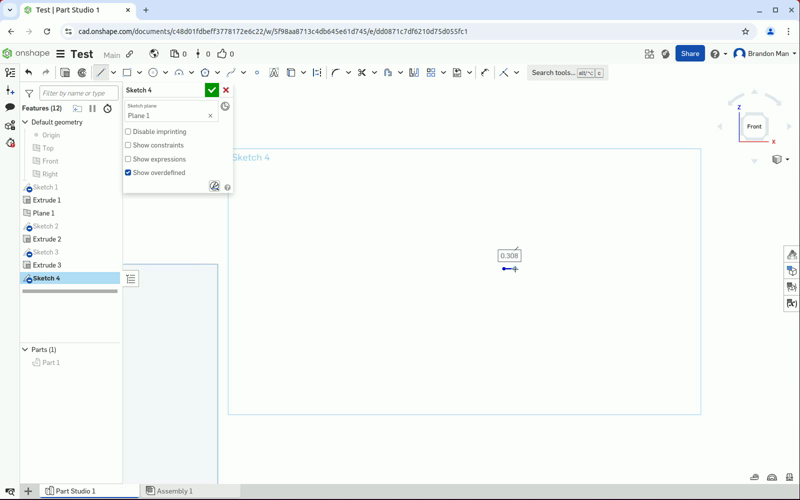
scroll(-6)
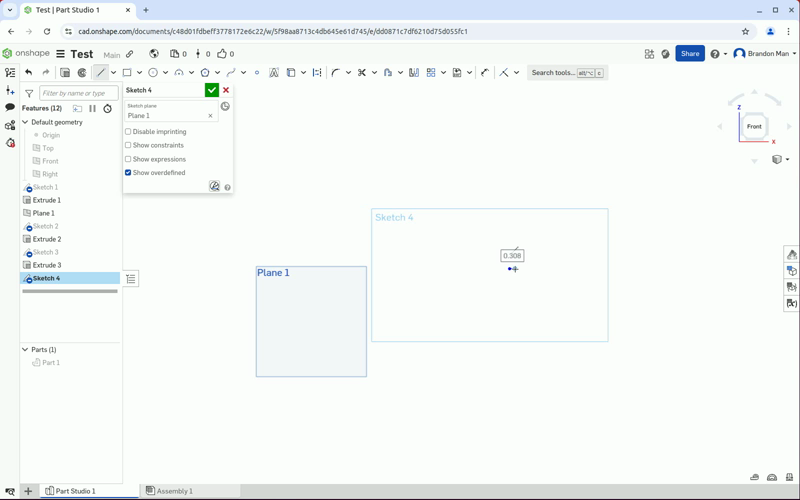
scroll(-6)
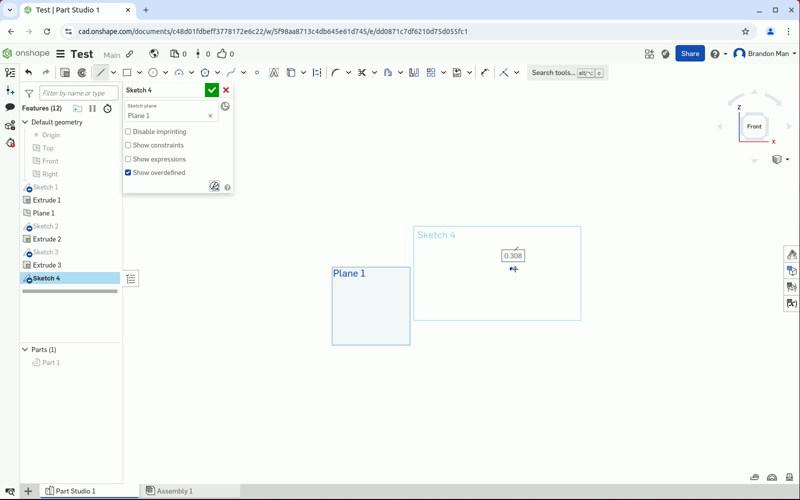
scroll(-6)
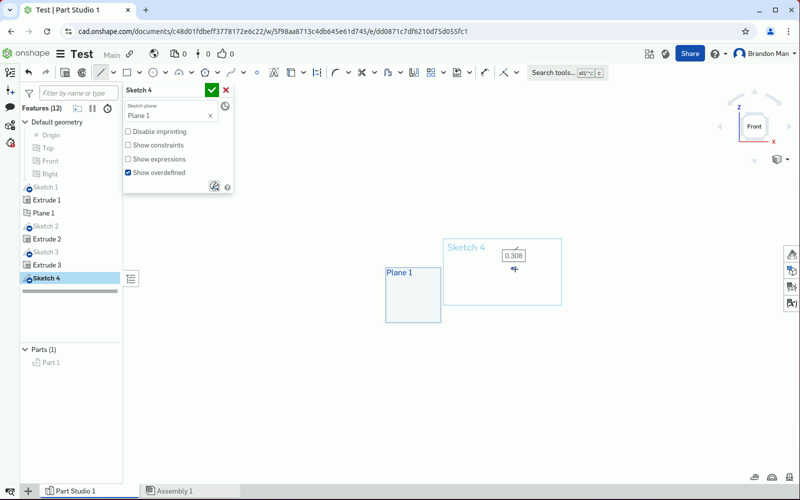
scroll(-6)
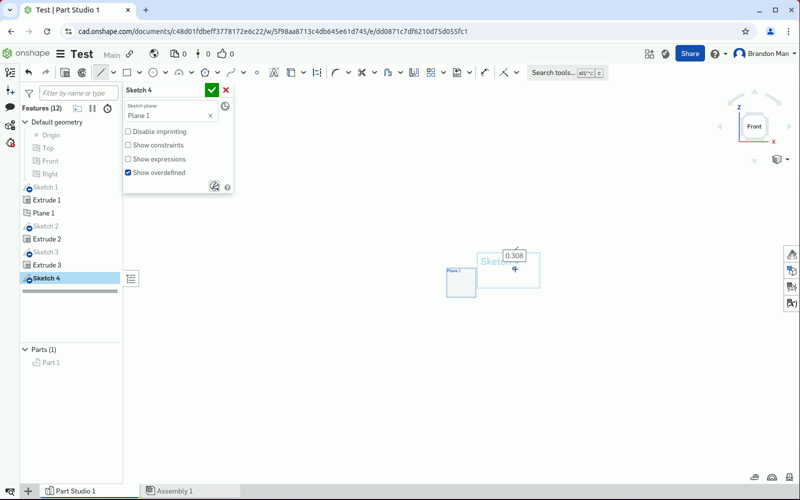
key_up(shift)
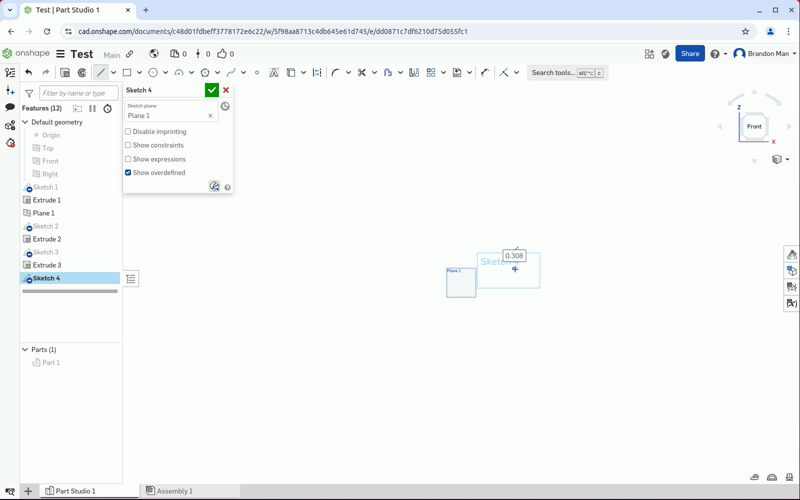
key_down(shift)
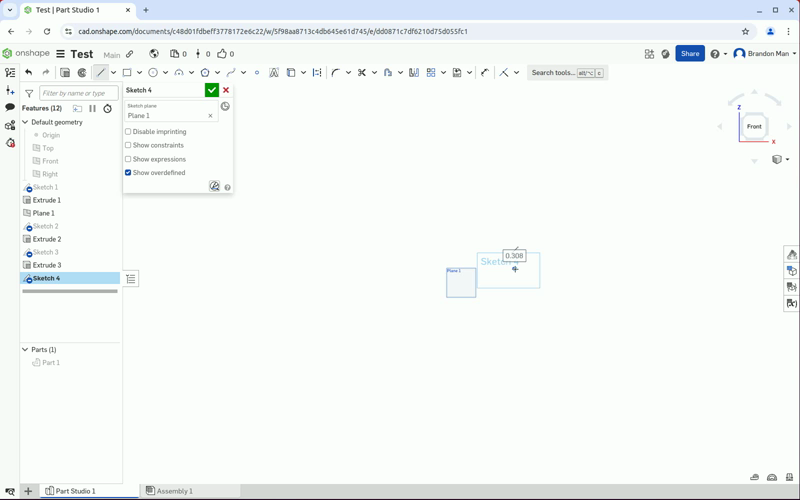
mouse_move(545, 268)
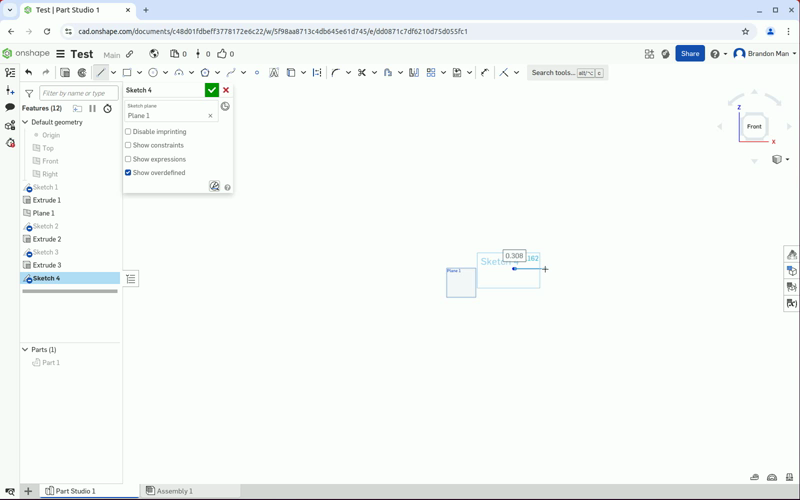
mouse_move(517, 268)
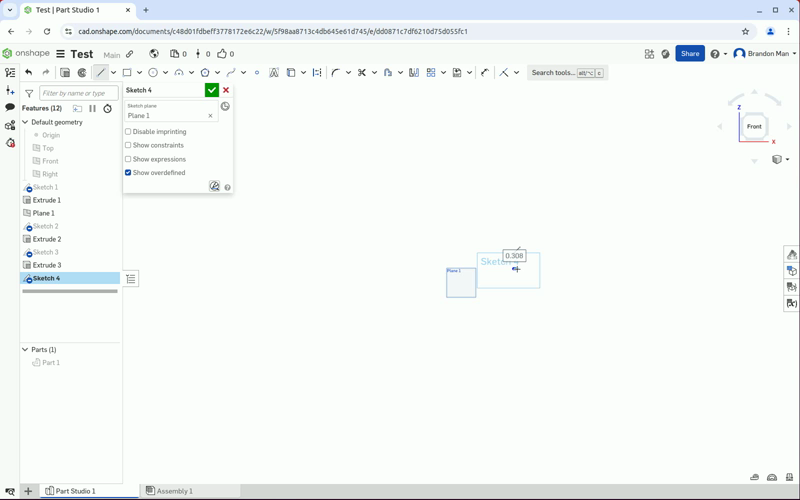
scroll(6)
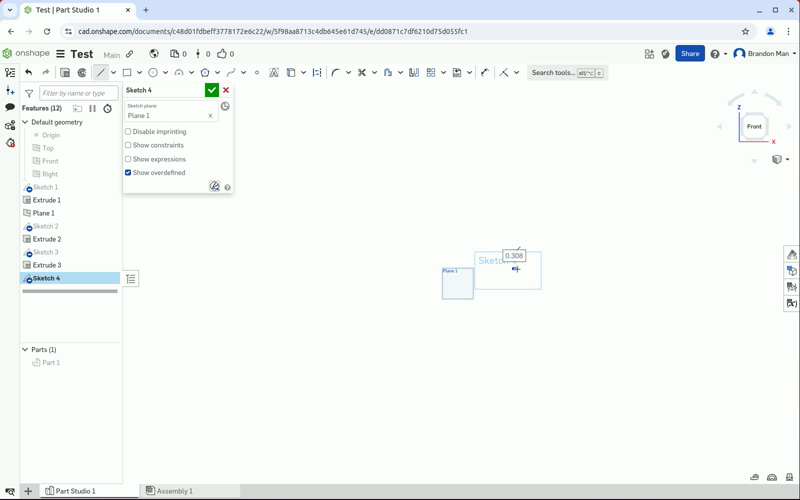
scroll(6)
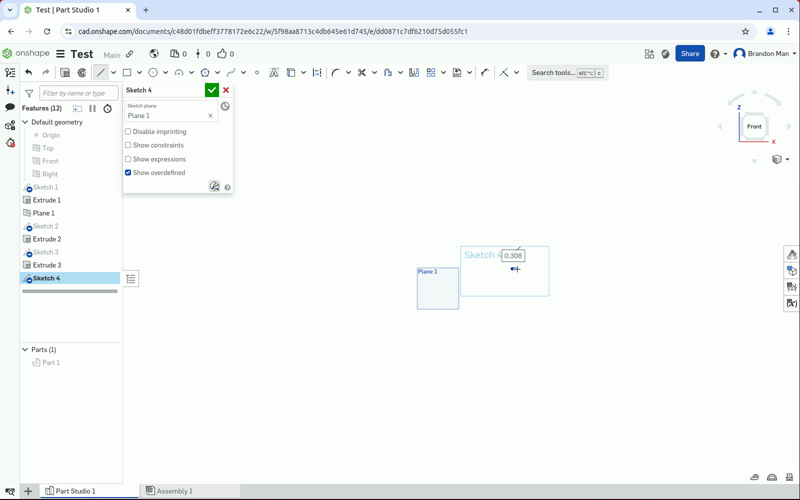
scroll(6)
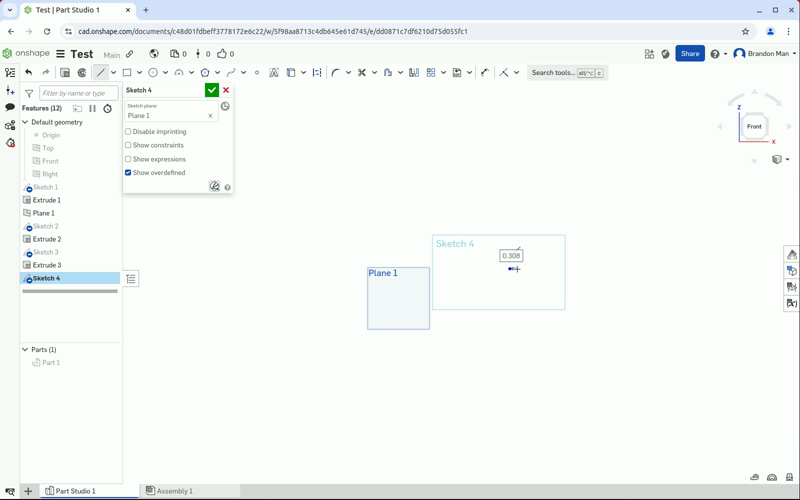
scroll(6)
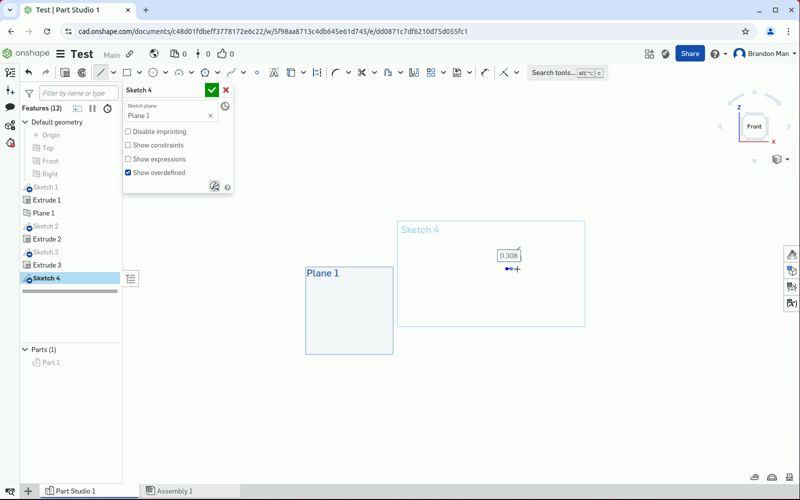
scroll(6)
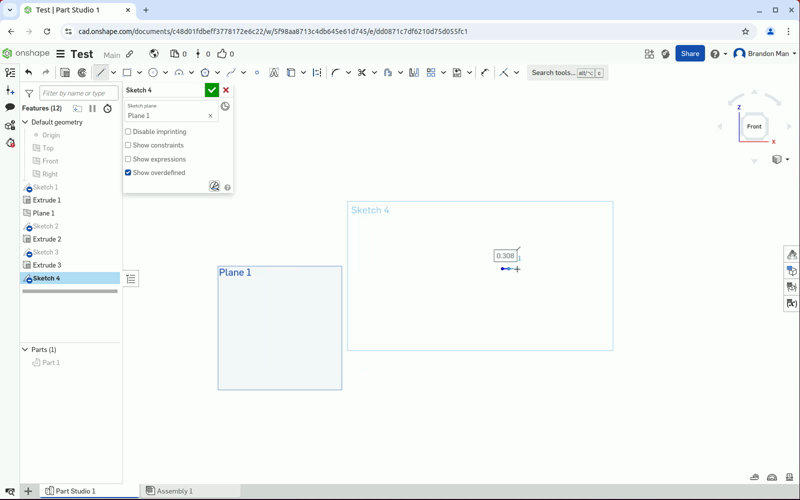
scroll(6)
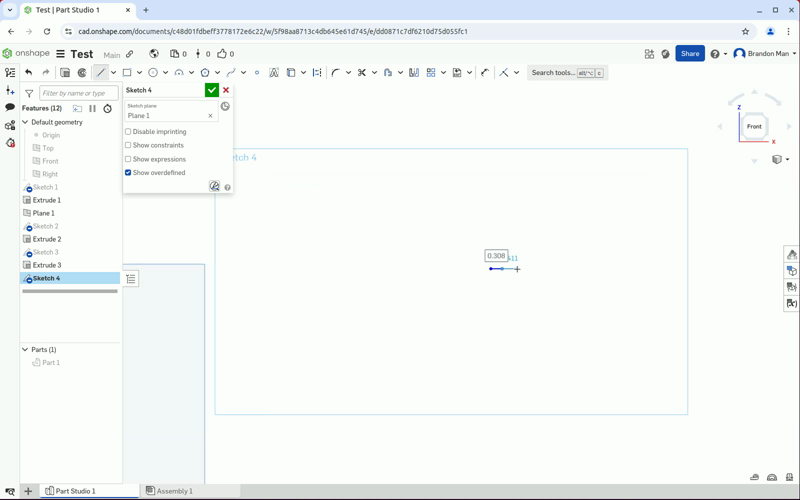
scroll(6)
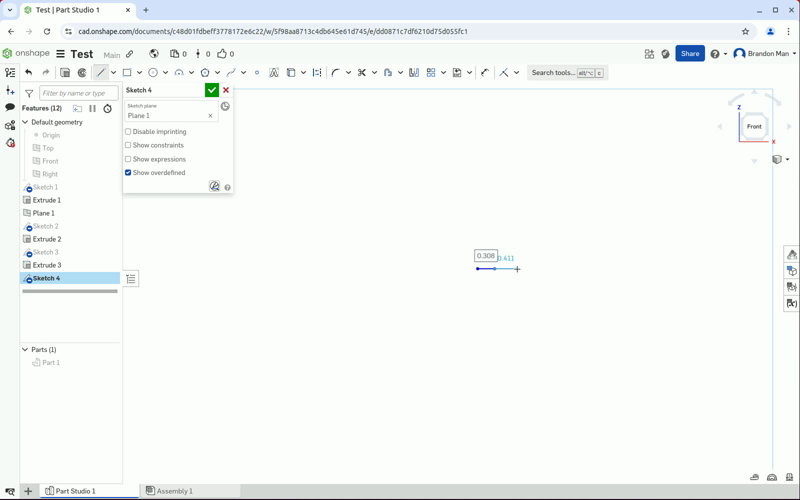
click(517, 268)
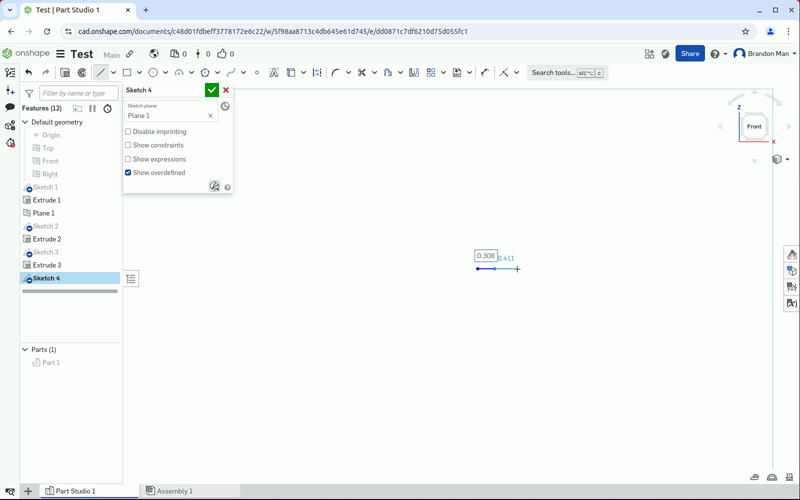
scroll(-6)
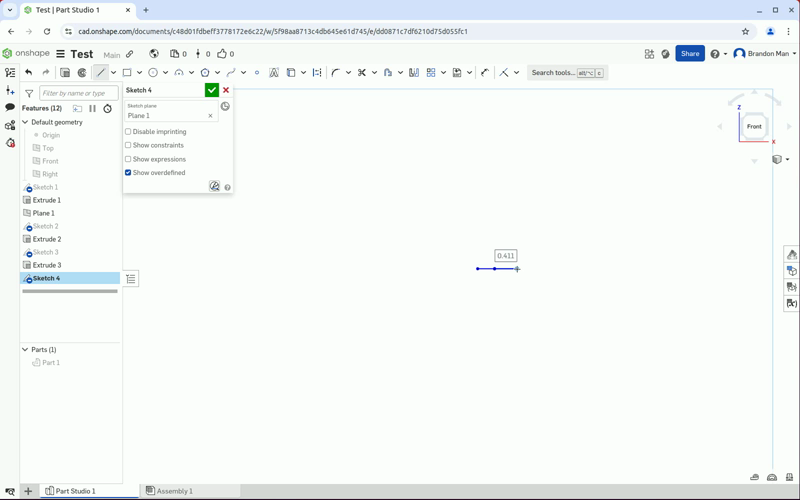
scroll(-6)
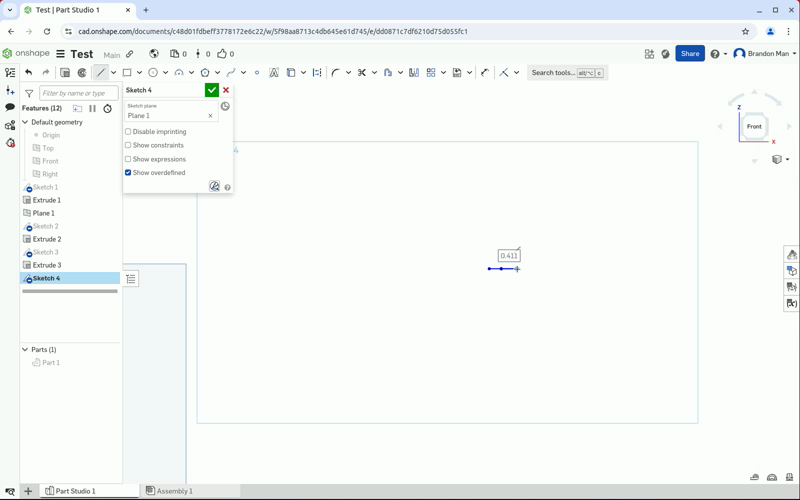
scroll(-6)
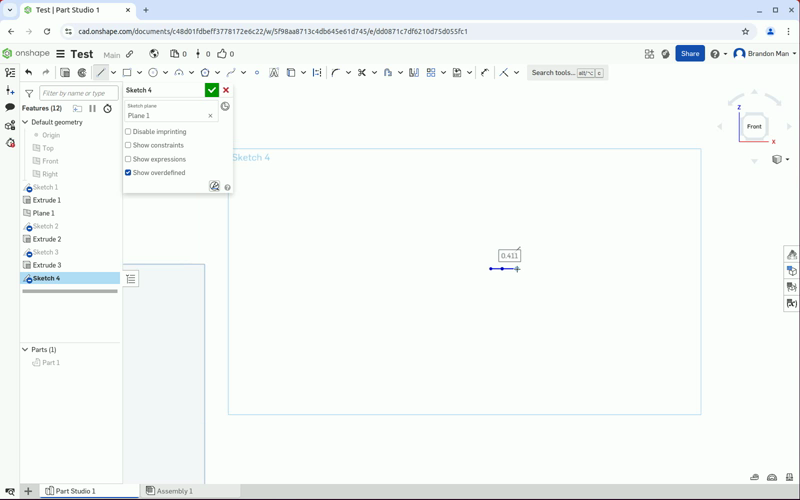
scroll(-6)
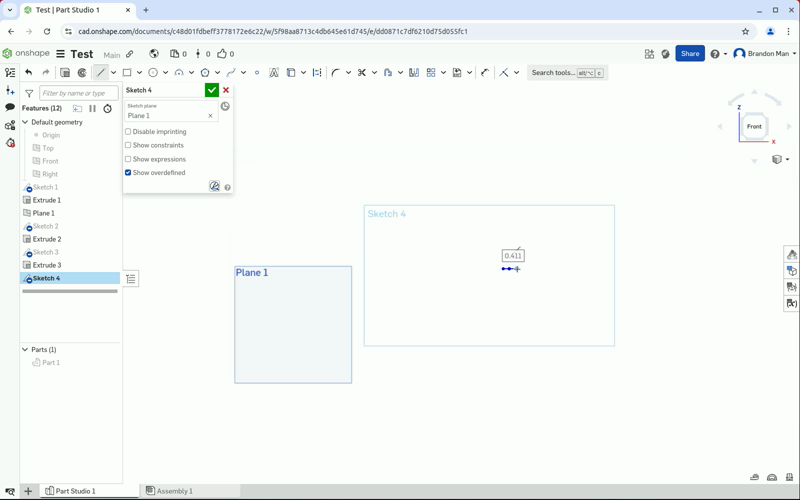
scroll(-6)
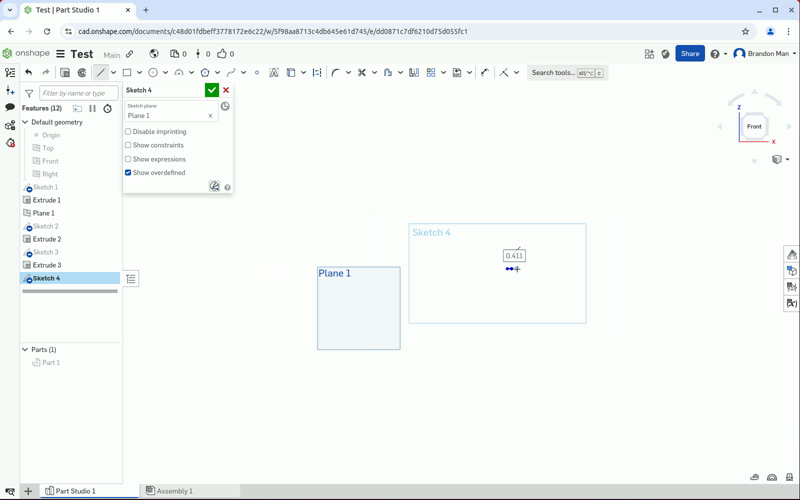
scroll(-6)
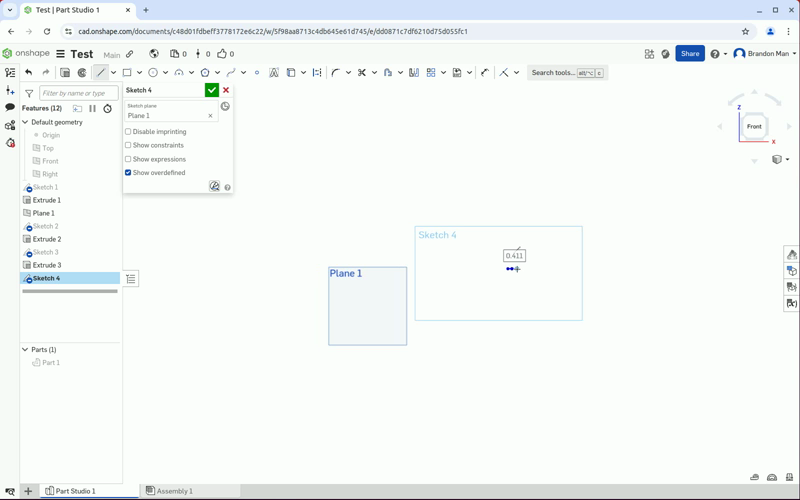
scroll(-6)
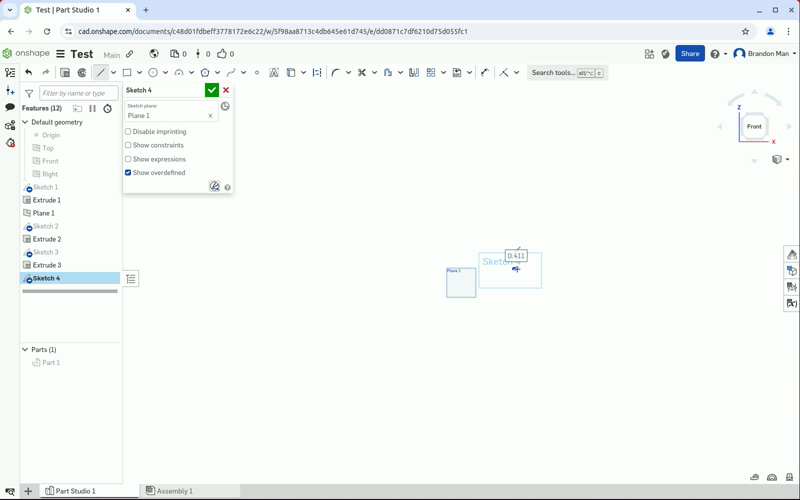
key_up(shift)
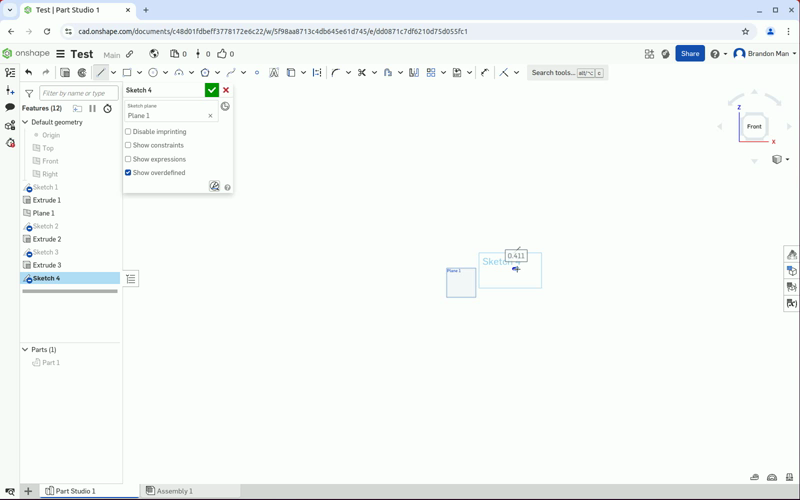
key(esc)
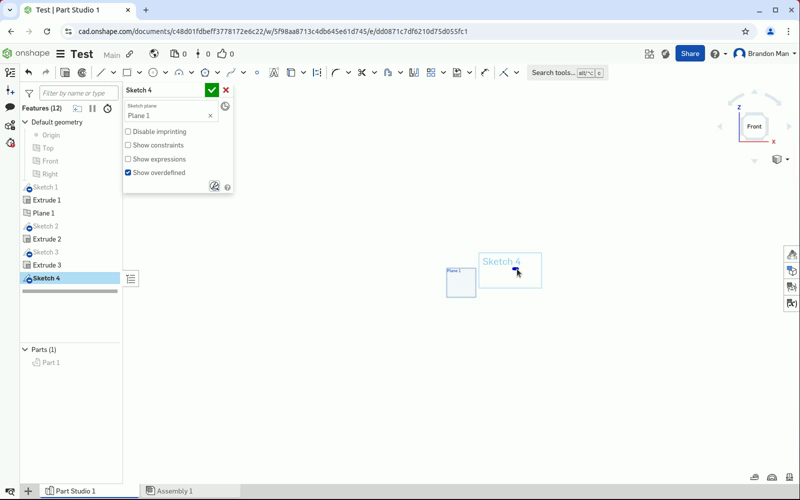
key(a)
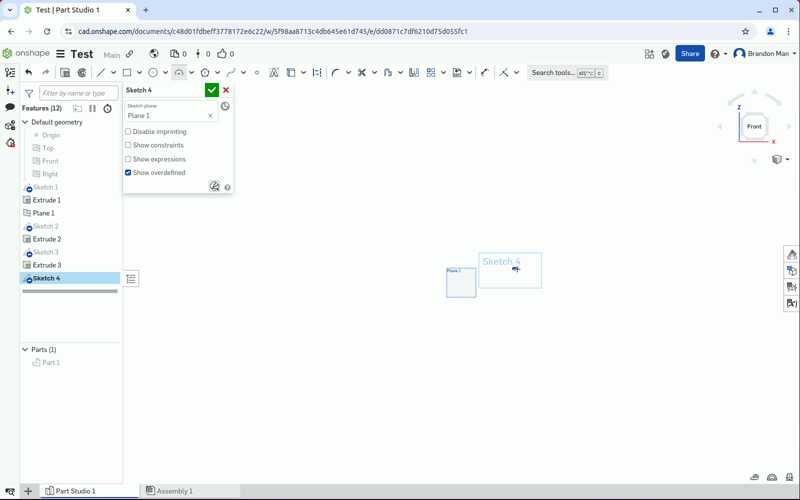
mouse_move(517, 268)
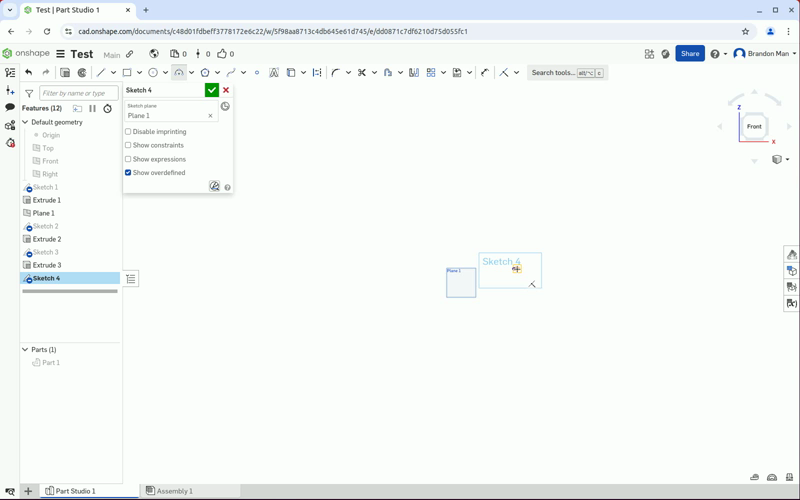
scroll(6)
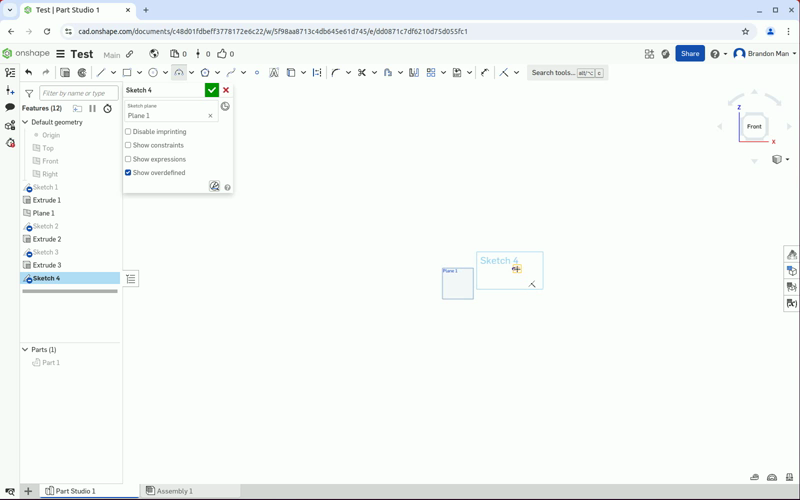
scroll(6)
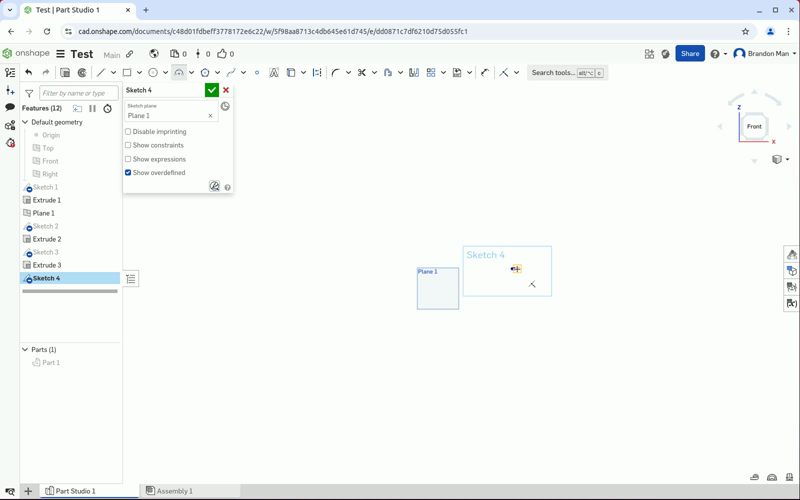
scroll(6)
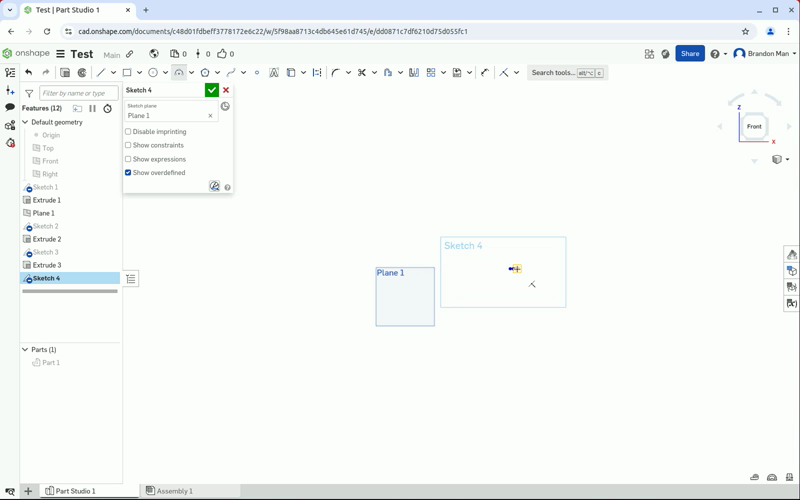
scroll(6)
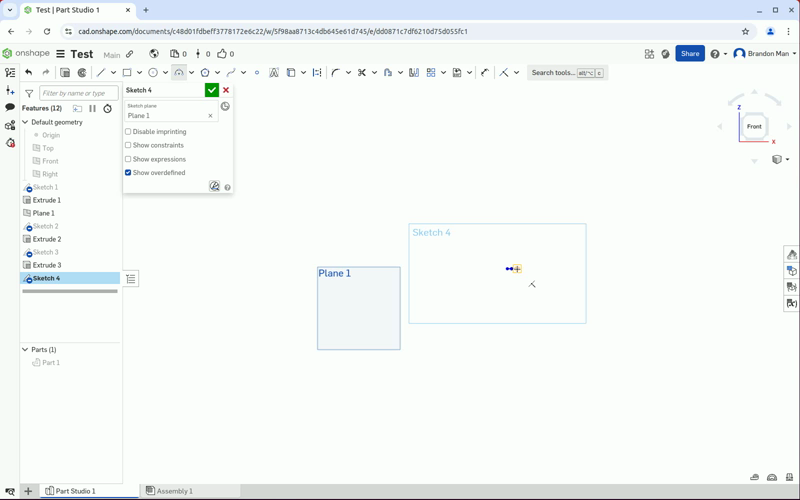
scroll(6)
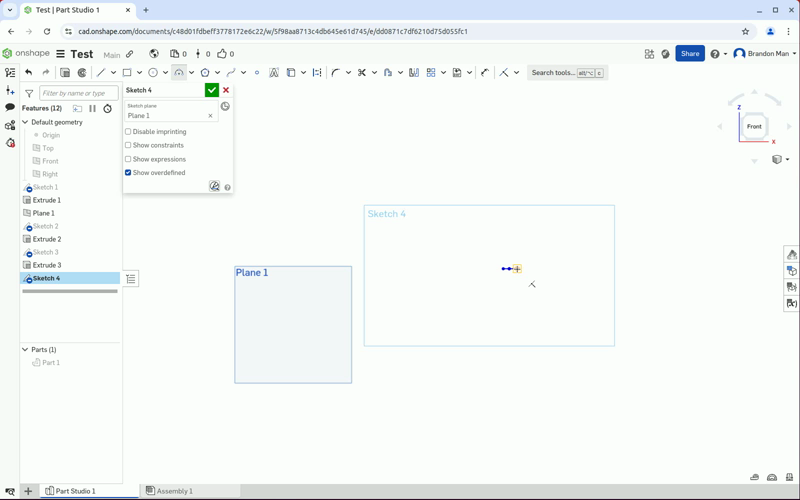
scroll(6)
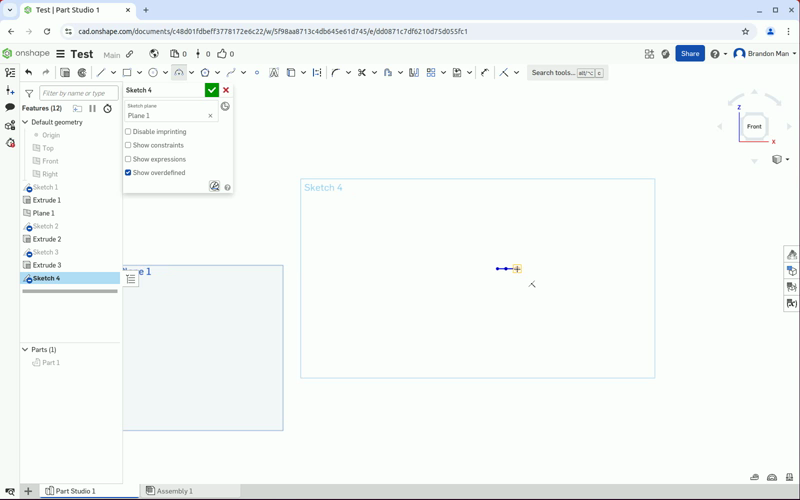
scroll(6)
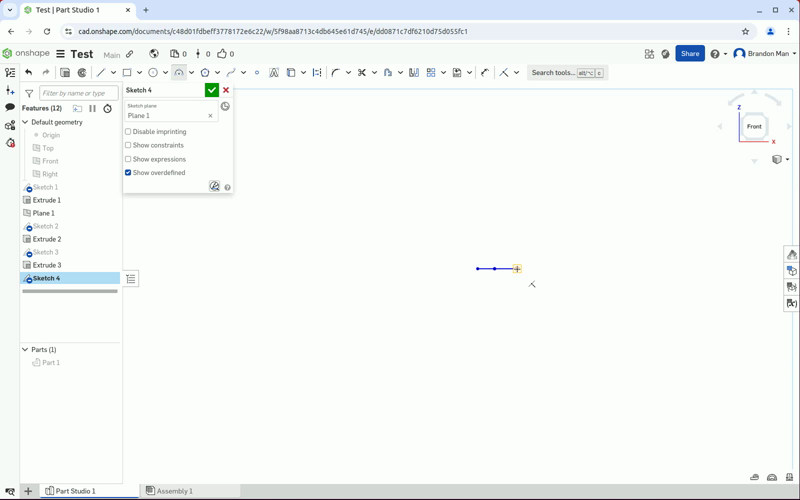
click(517, 268)
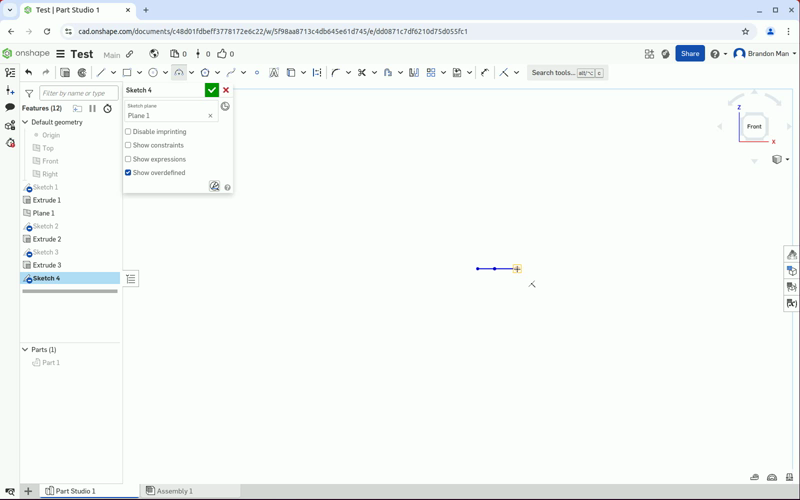
scroll(-6)
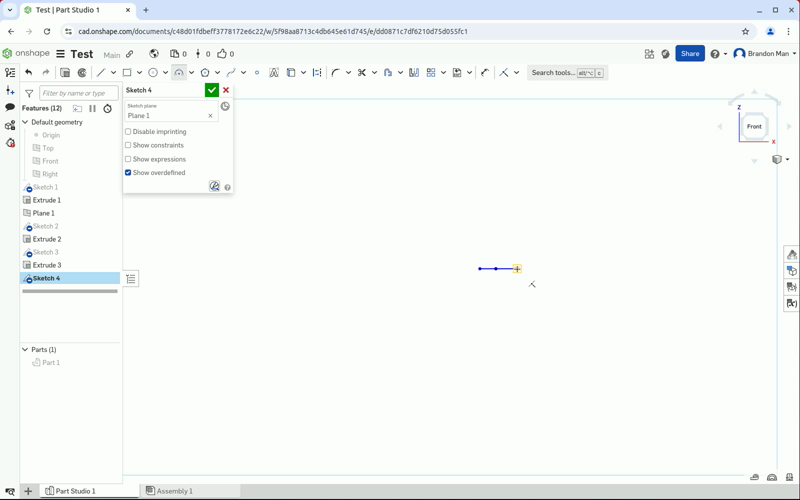
scroll(-6)
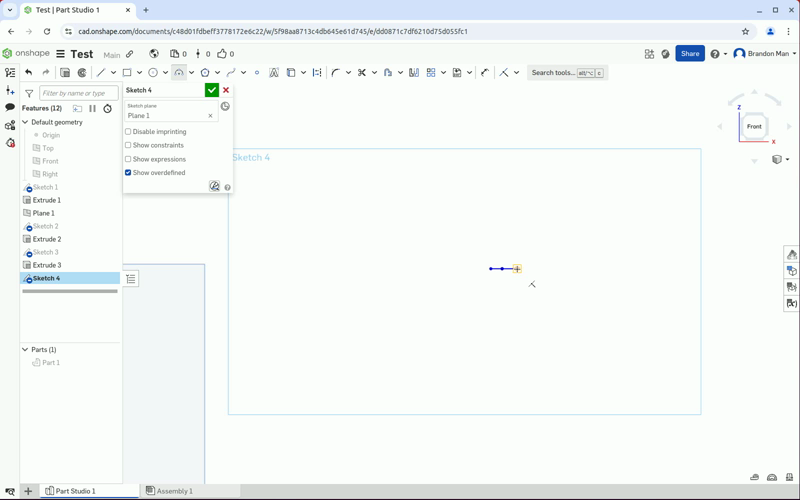
scroll(-6)
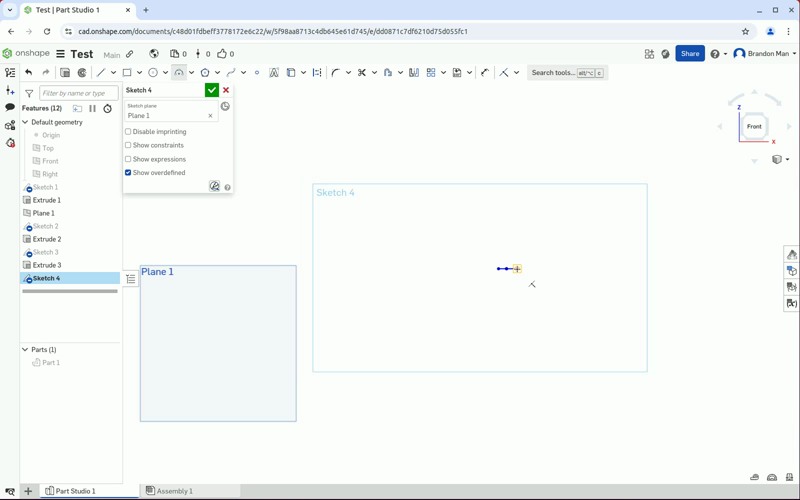
scroll(-6)
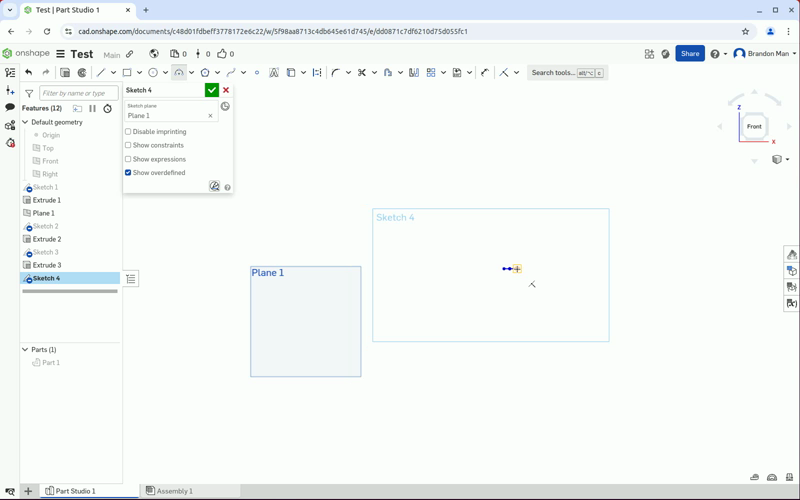
scroll(-6)
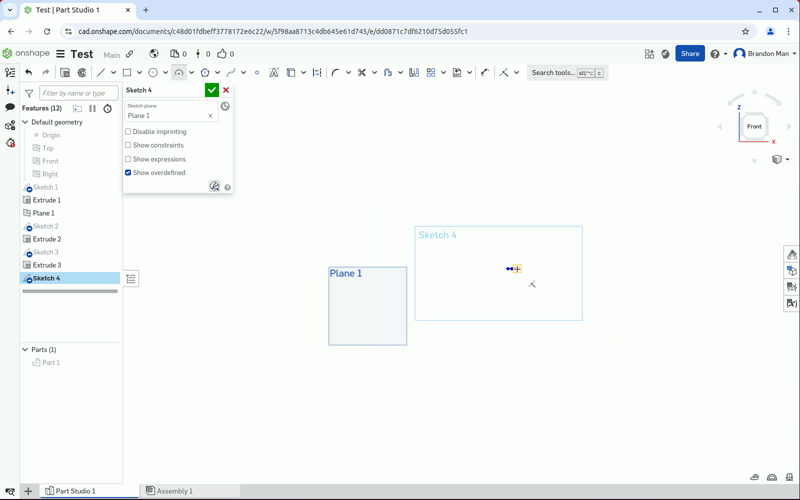
scroll(-6)
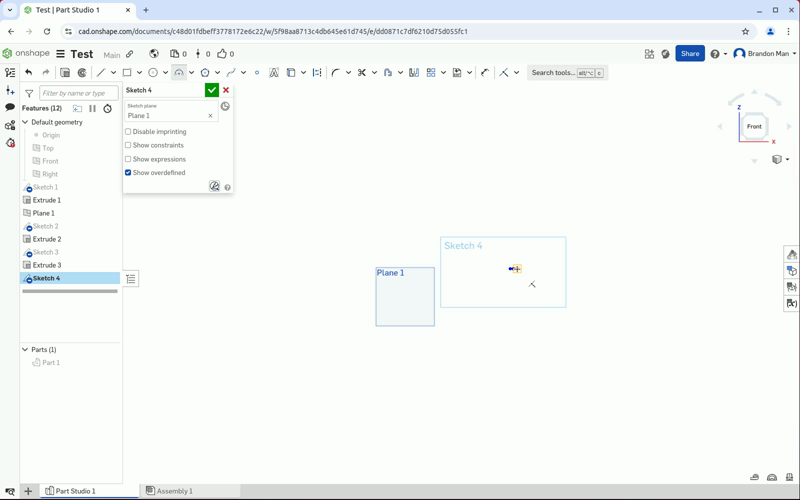
scroll(-6)
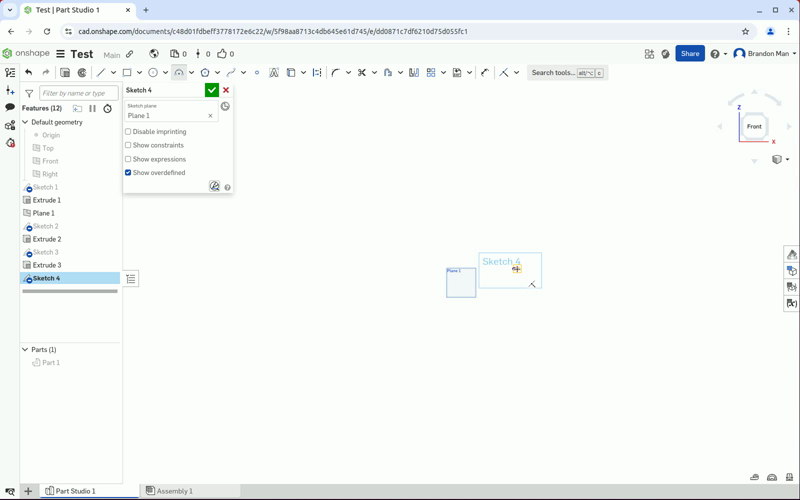
mouse_move(513, 268)
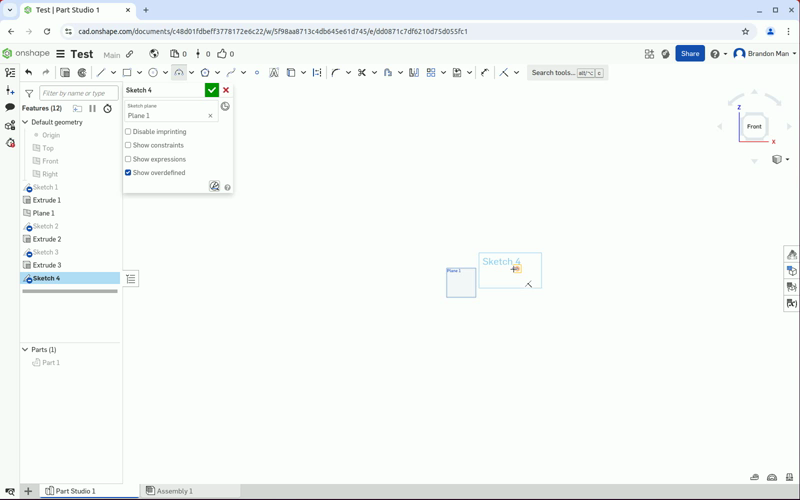
scroll(6)
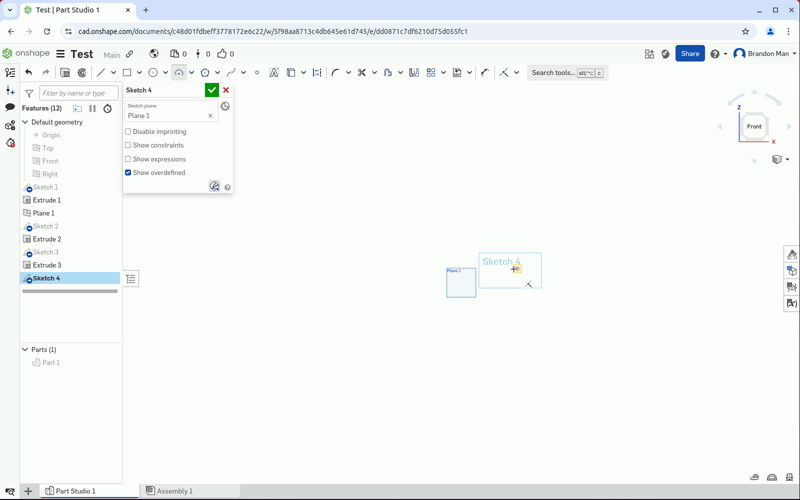
scroll(6)
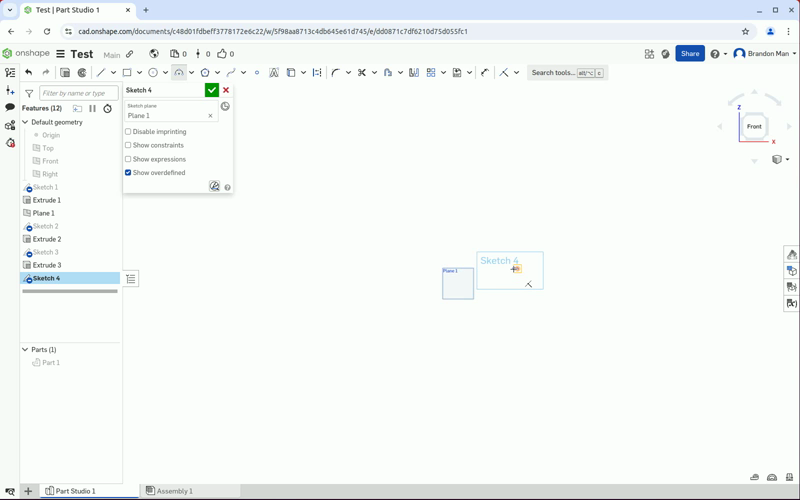
scroll(6)
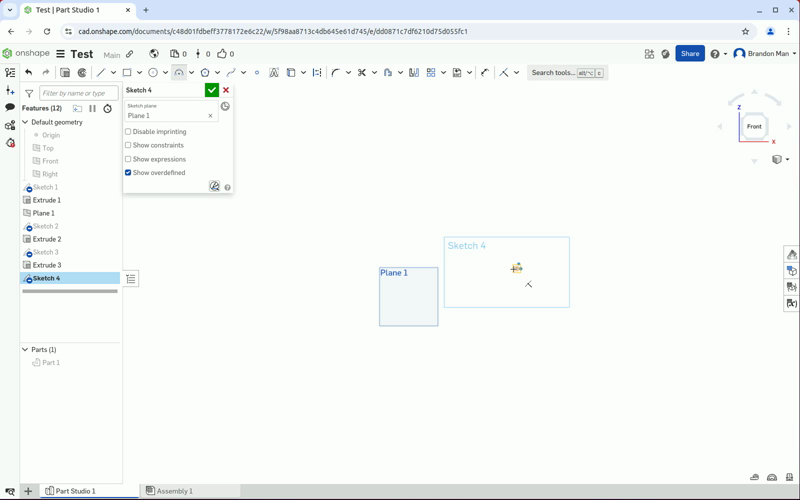
scroll(6)
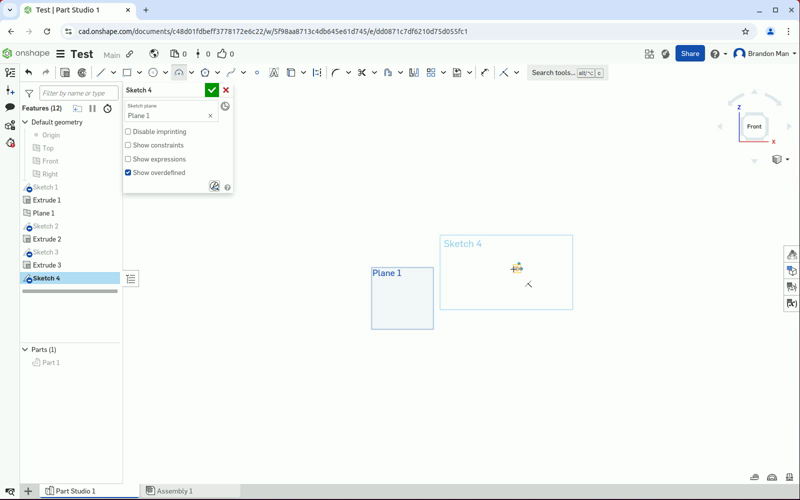
scroll(6)
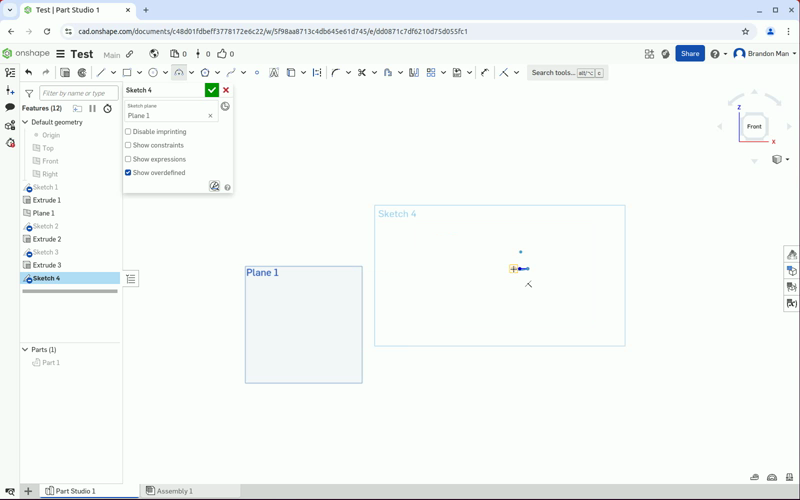
scroll(6)
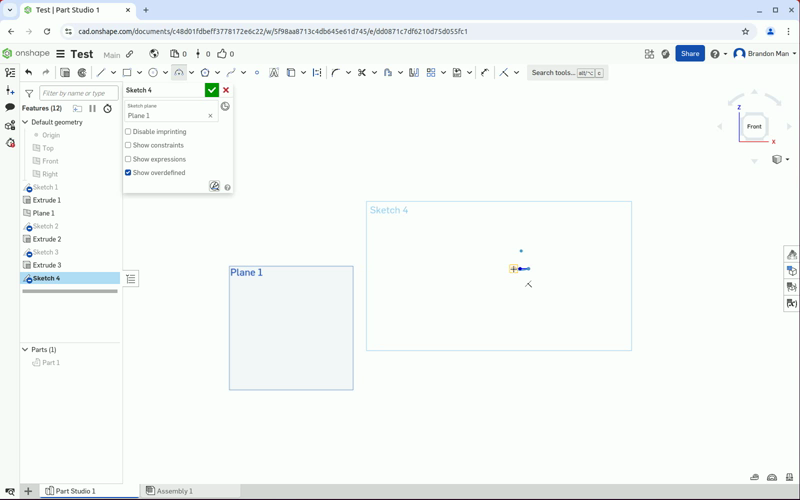
scroll(6)
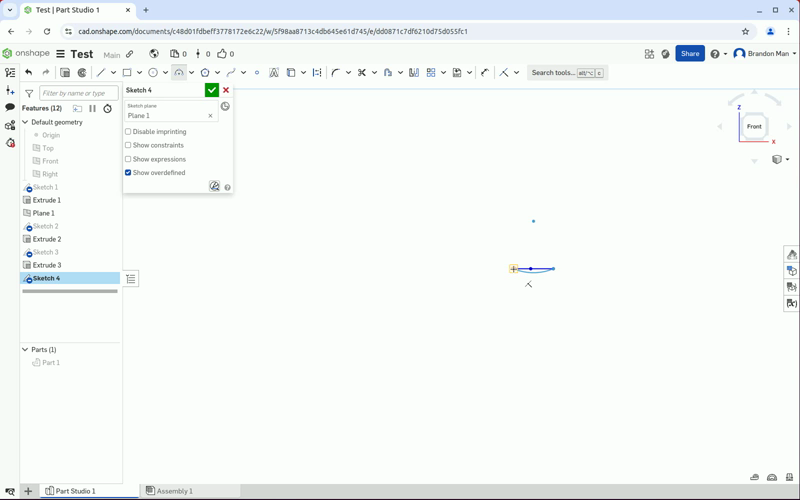
click(513, 268)
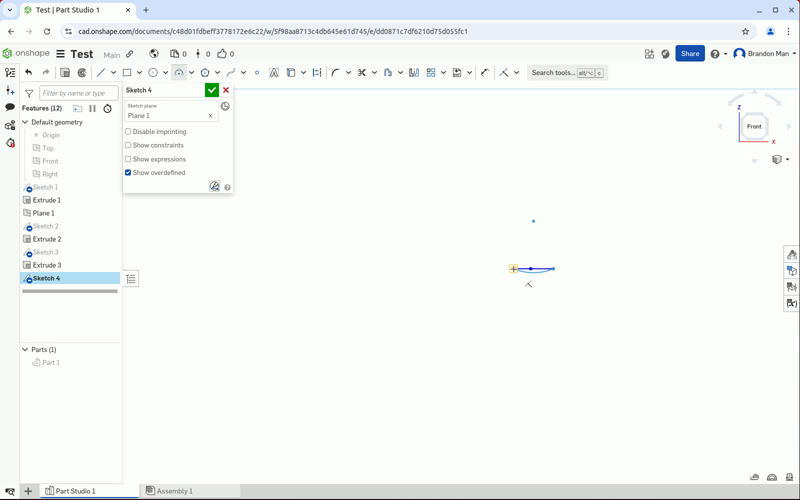
scroll(-6)
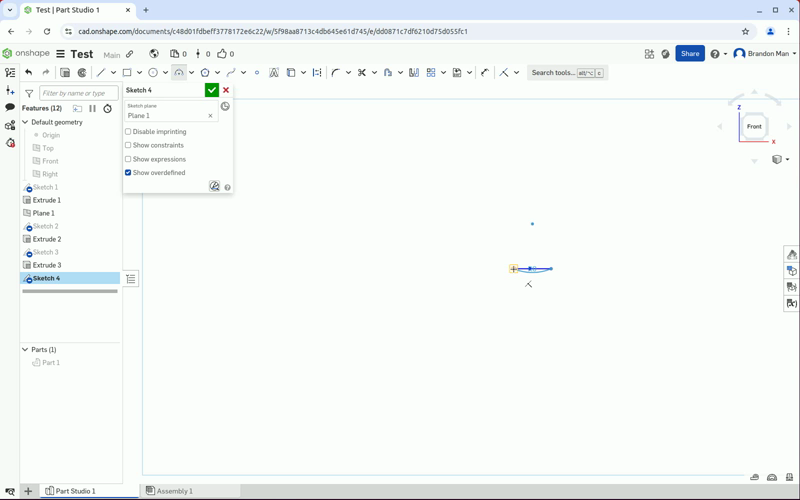
scroll(-6)
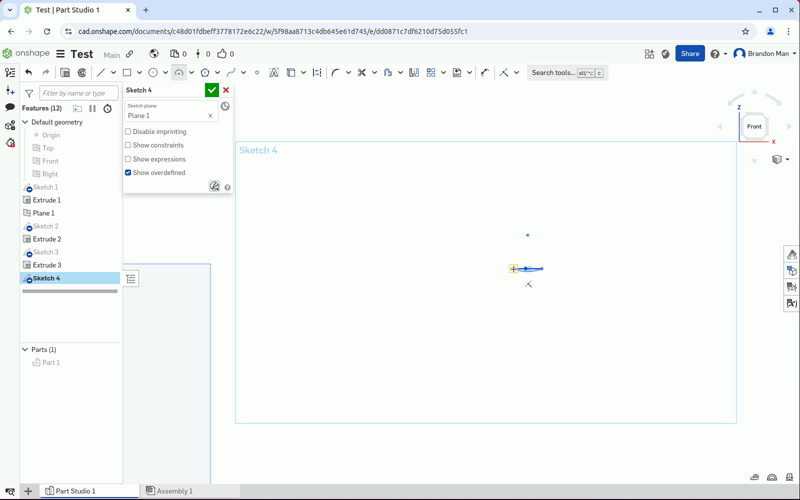
scroll(-6)
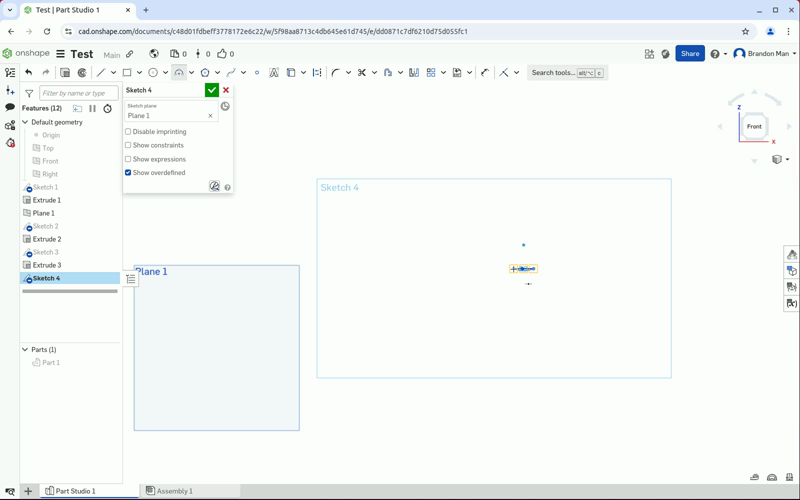
scroll(-6)
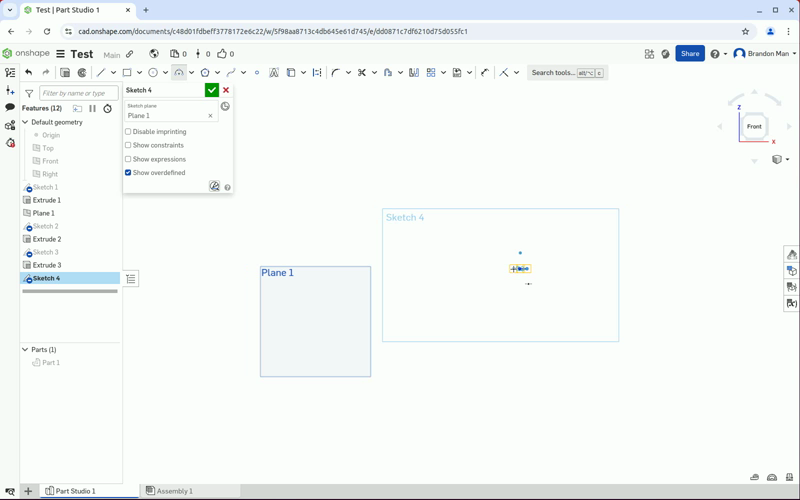
scroll(-6)
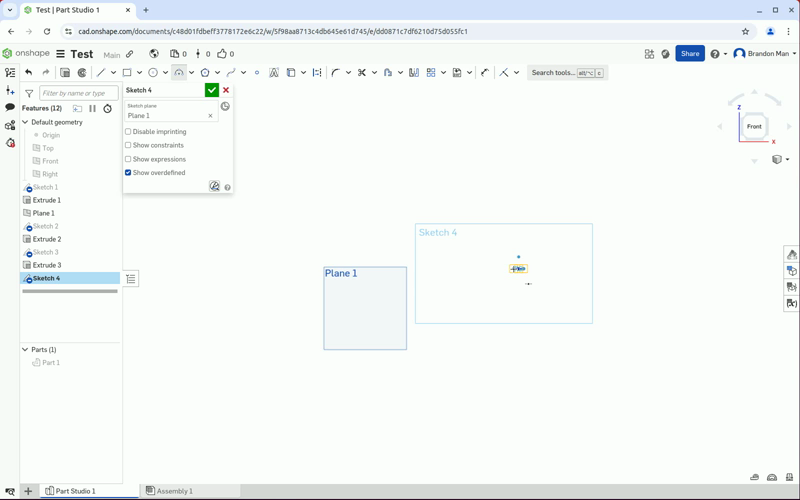
scroll(-6)
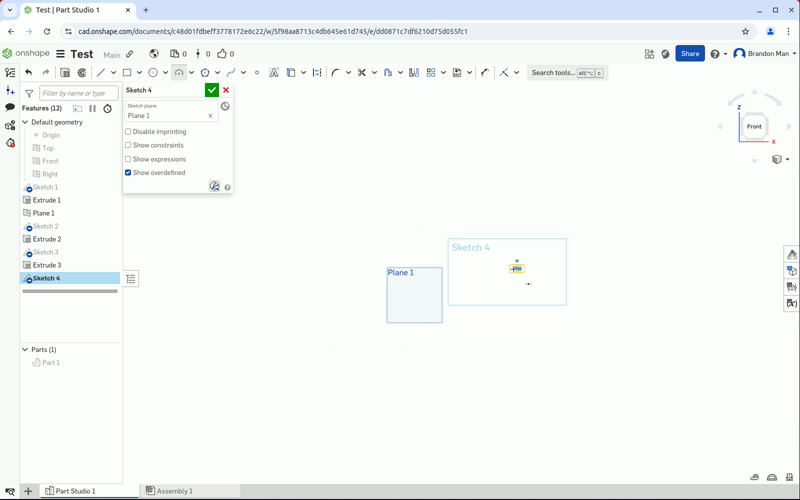
scroll(-6)
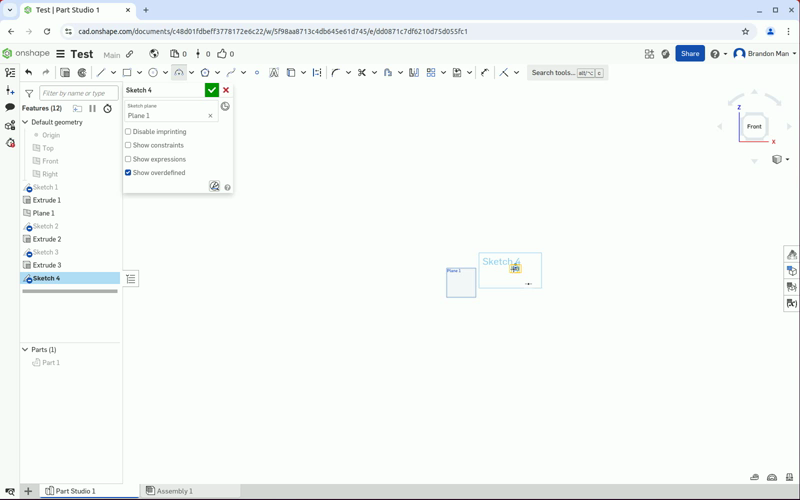
key_down(shift)
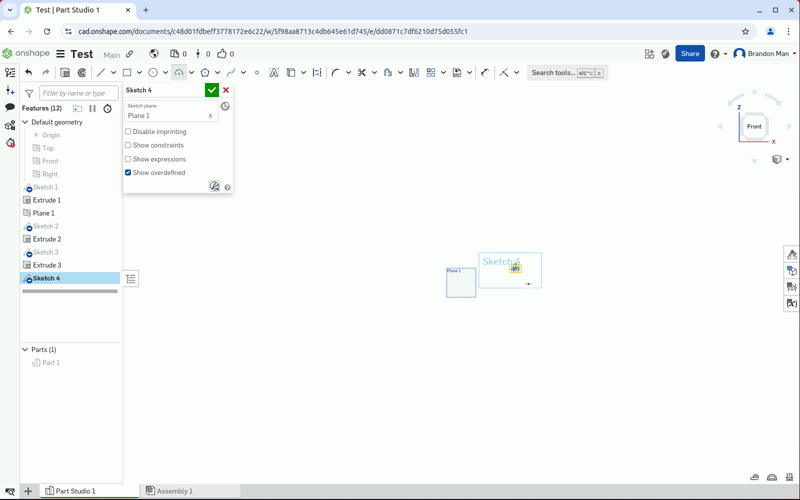
mouse_move(515, 267)
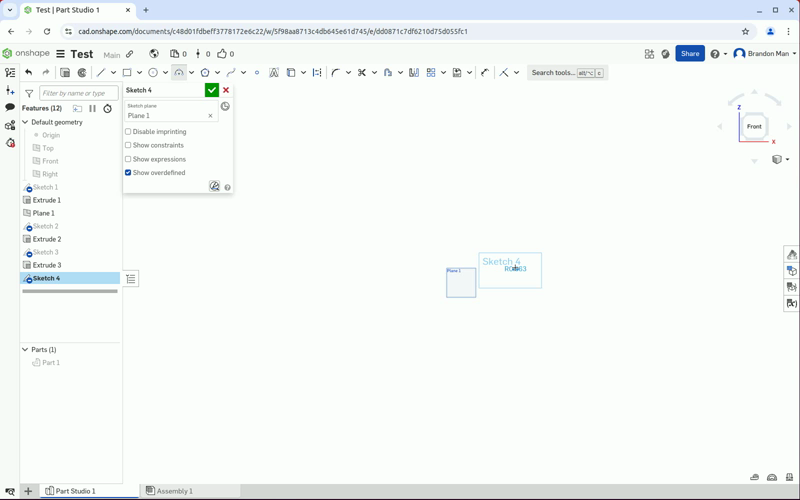
scroll(6)
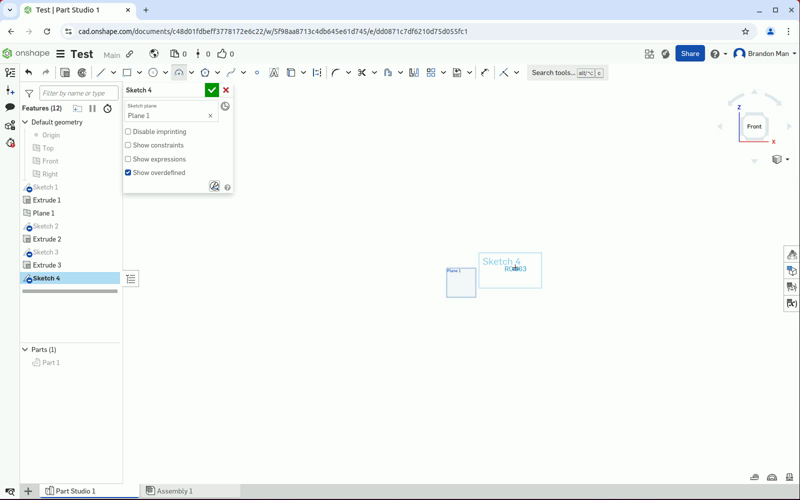
scroll(6)
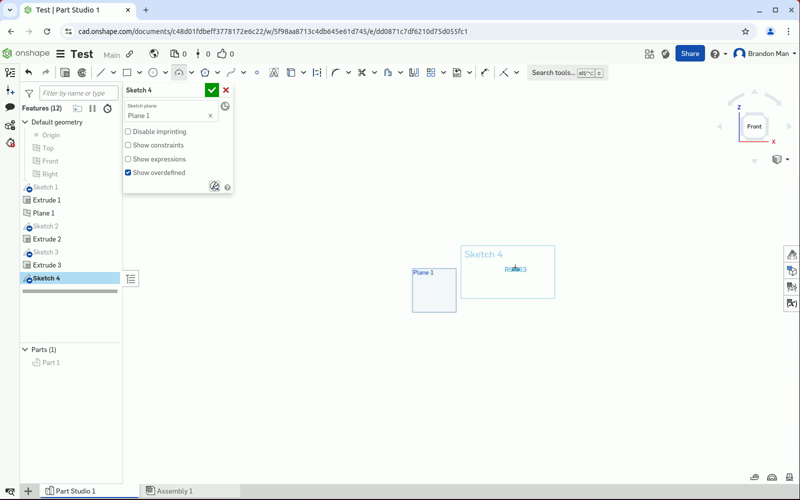
scroll(6)
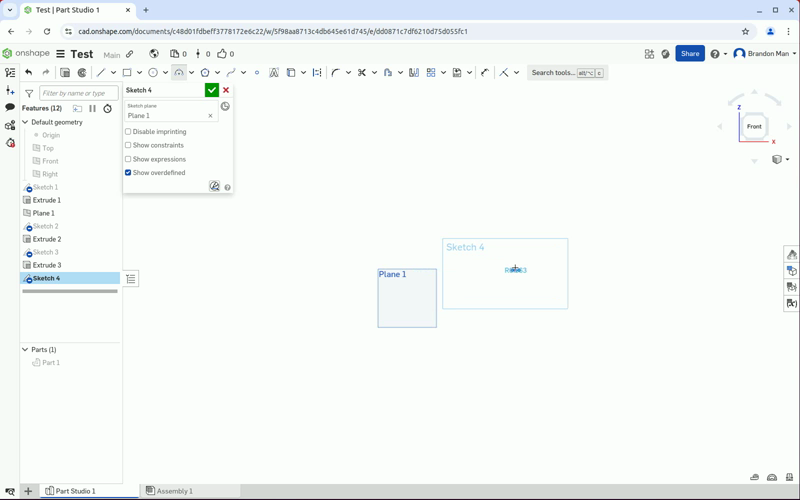
scroll(6)
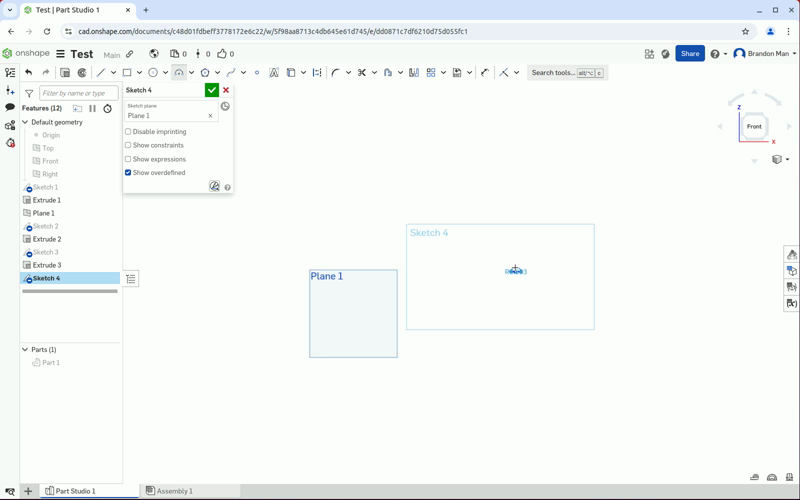
scroll(6)
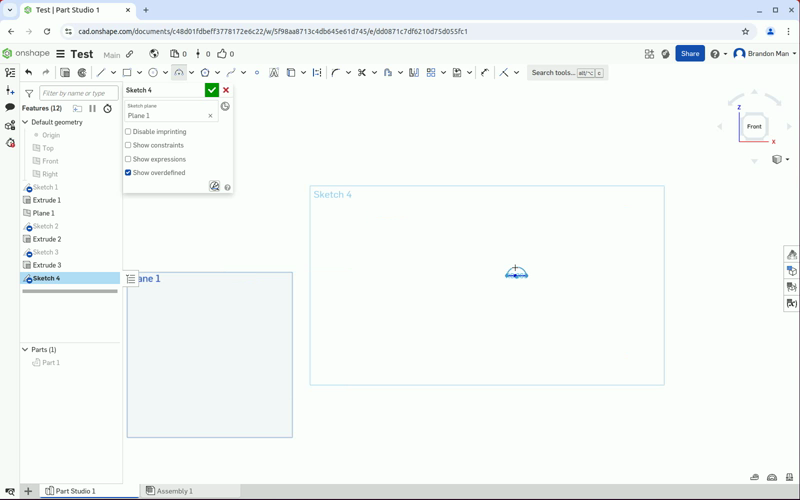
scroll(6)
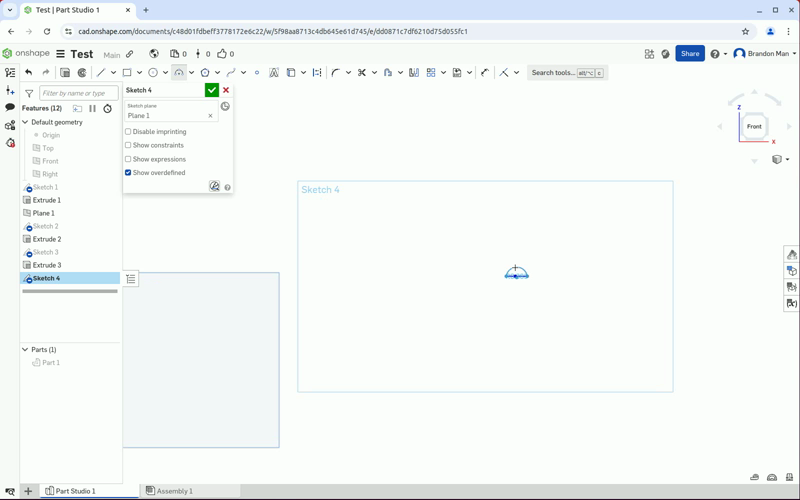
scroll(6)
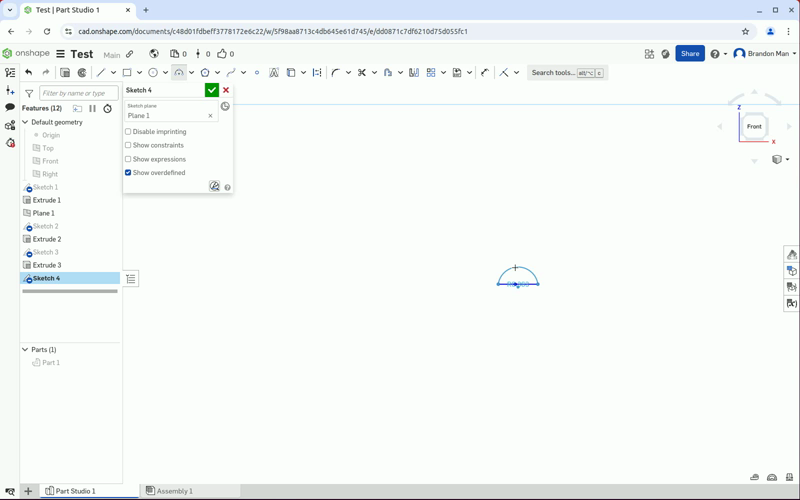
click(515, 267)
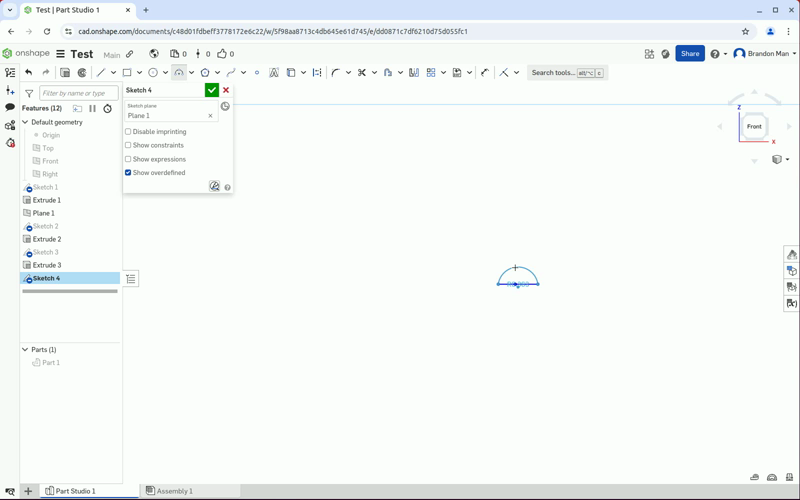
scroll(-6)
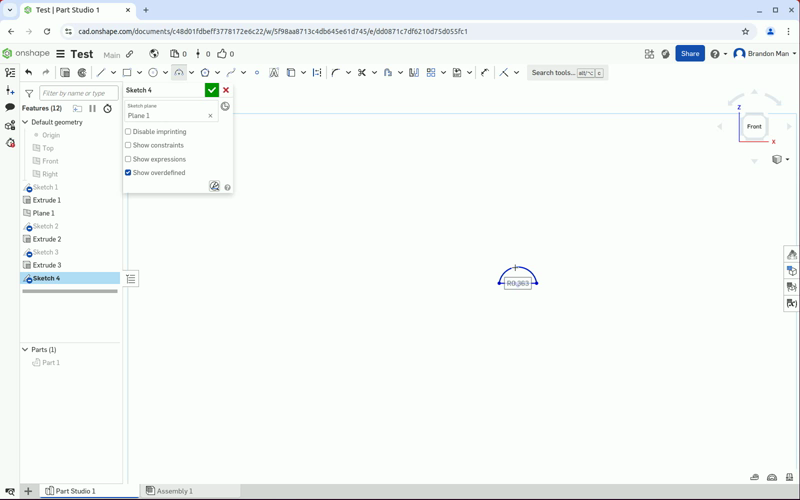
scroll(-6)
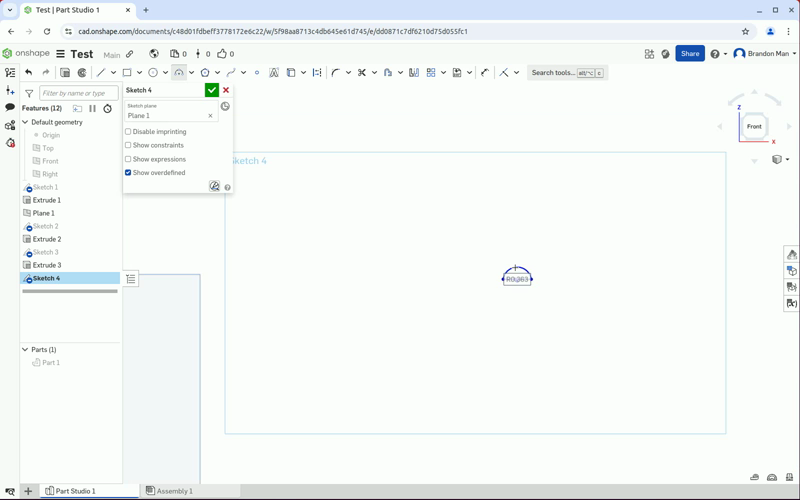
scroll(-6)
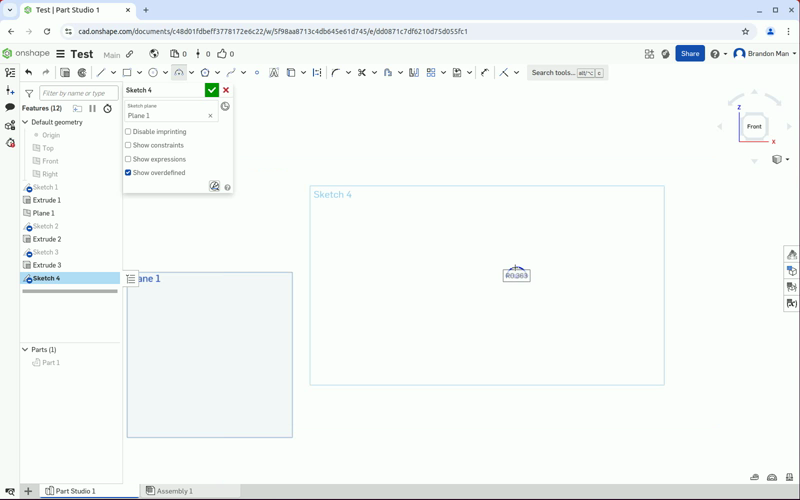
scroll(-6)
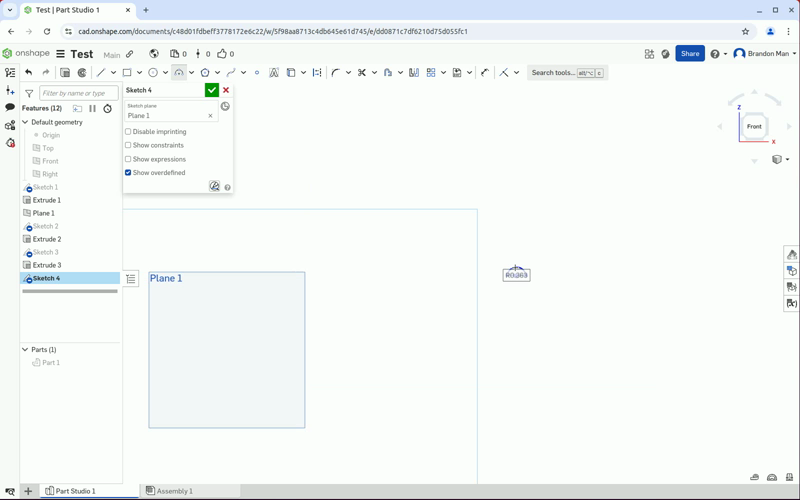
scroll(-6)
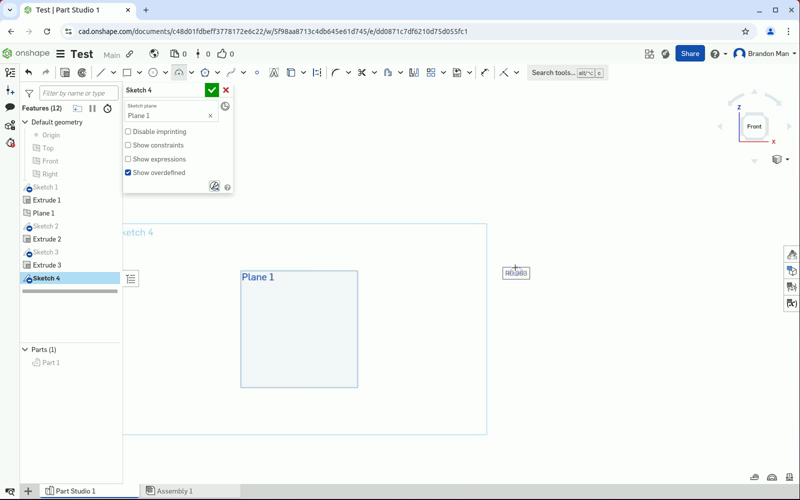
scroll(-6)
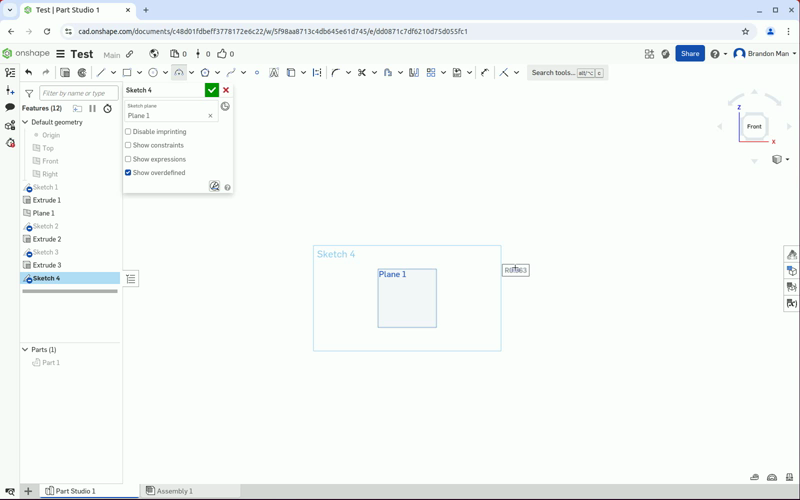
scroll(-6)
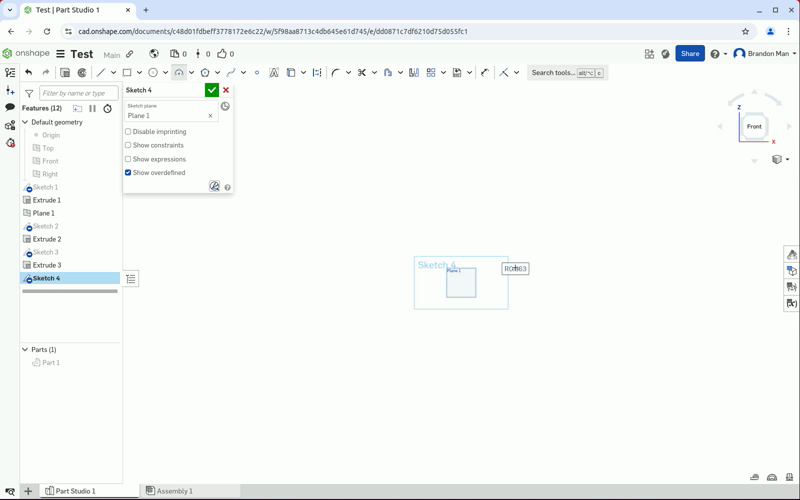
key_up(shift)
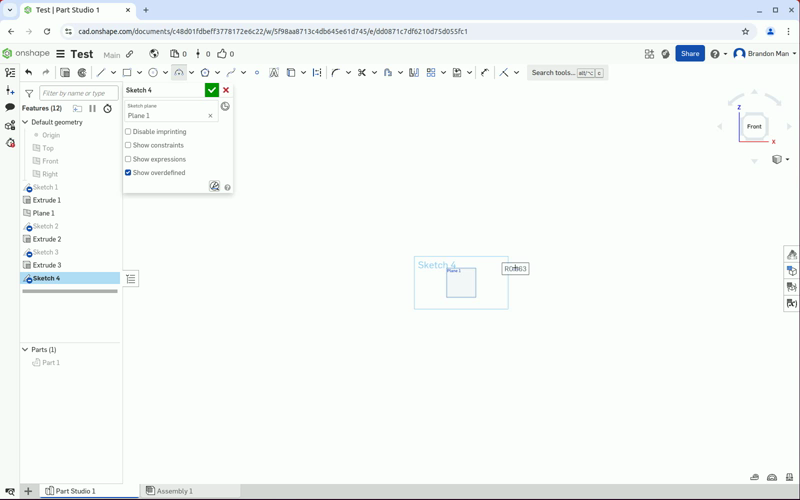
key(esc)
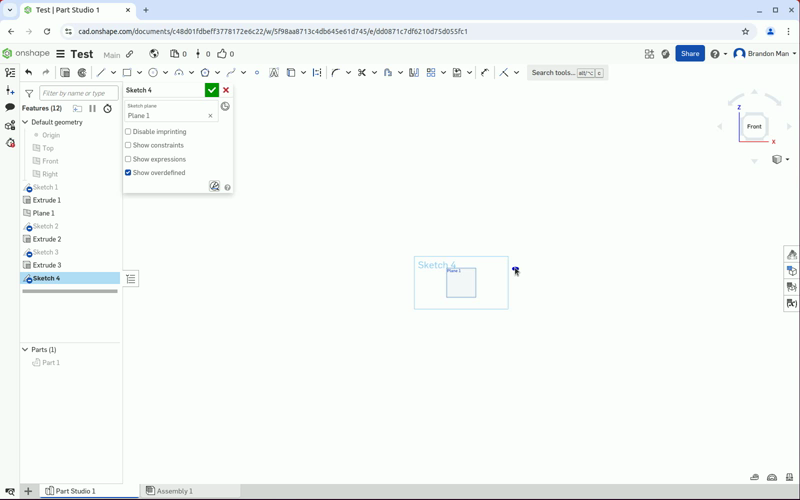
mouse_move(513, 268)
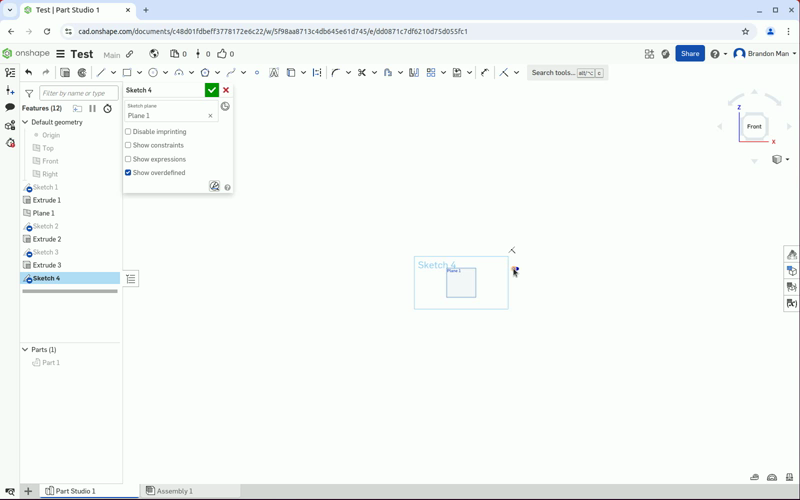
scroll(6)
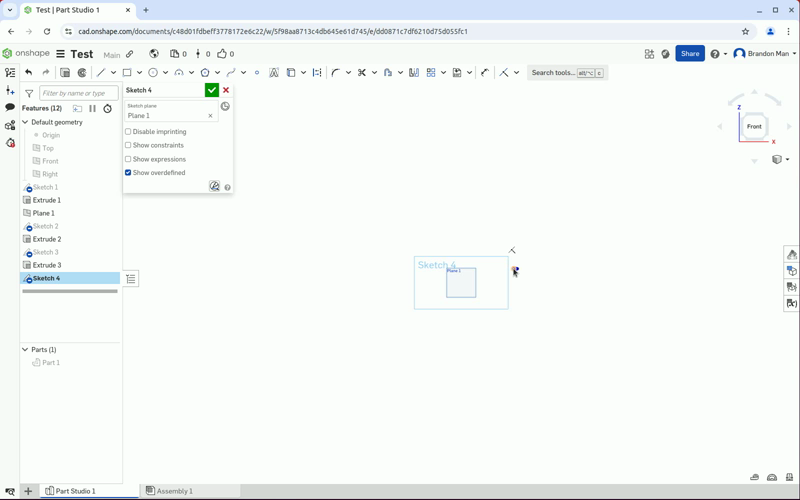
scroll(6)
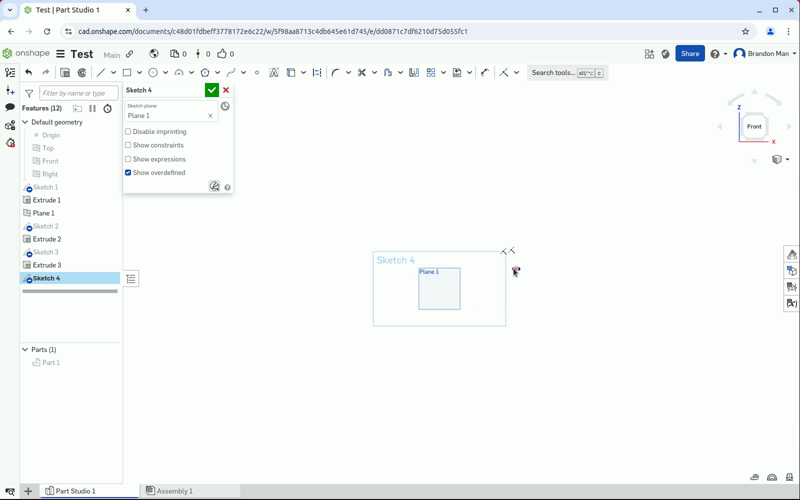
scroll(6)
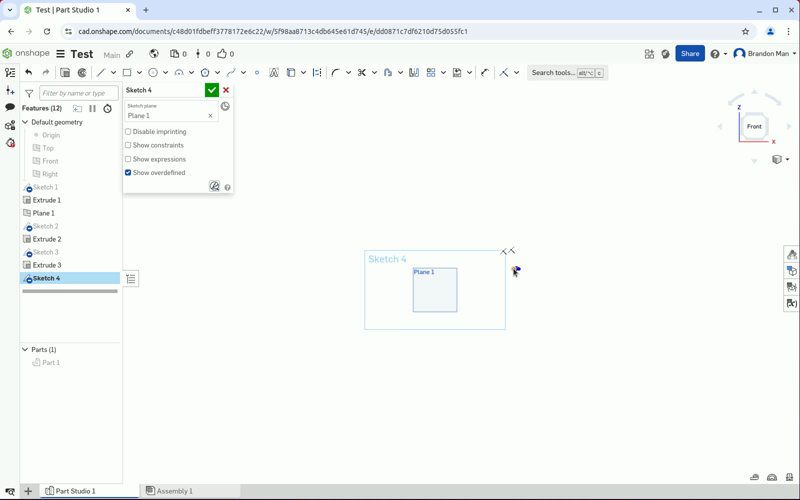
scroll(6)
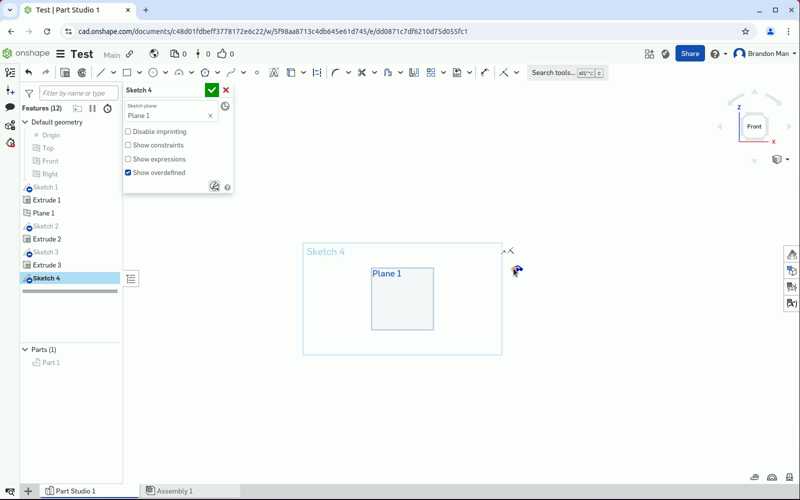
scroll(6)
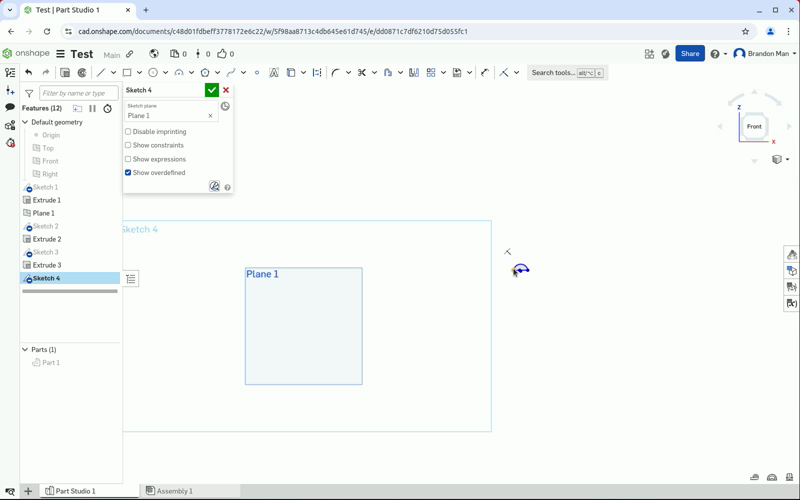
scroll(6)
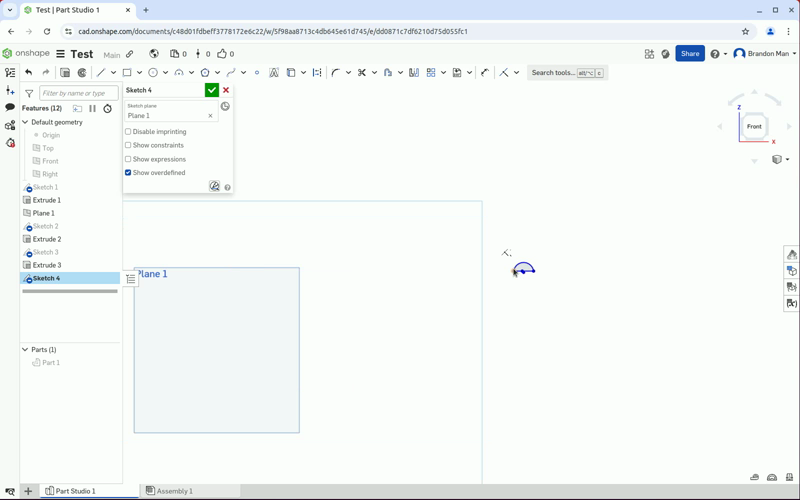
scroll(6)
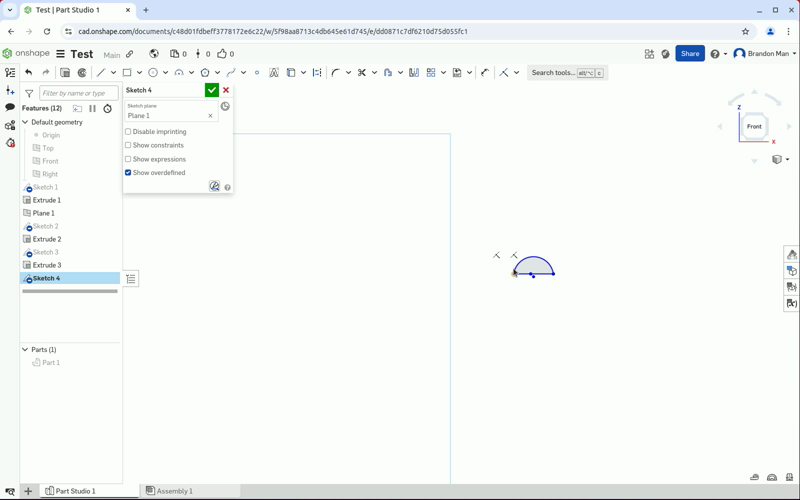
click(513, 268)
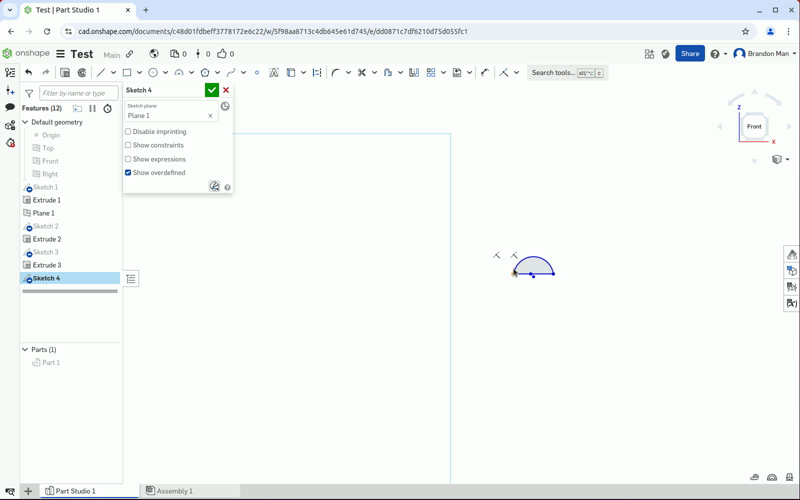
scroll(-6)
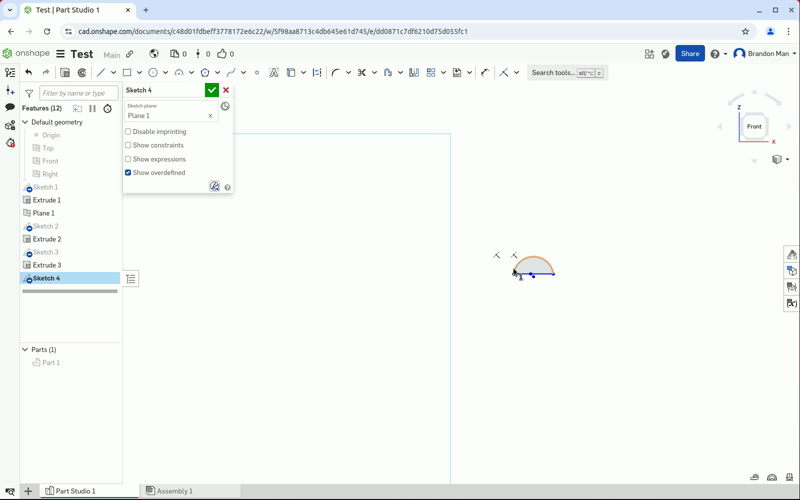
scroll(-6)
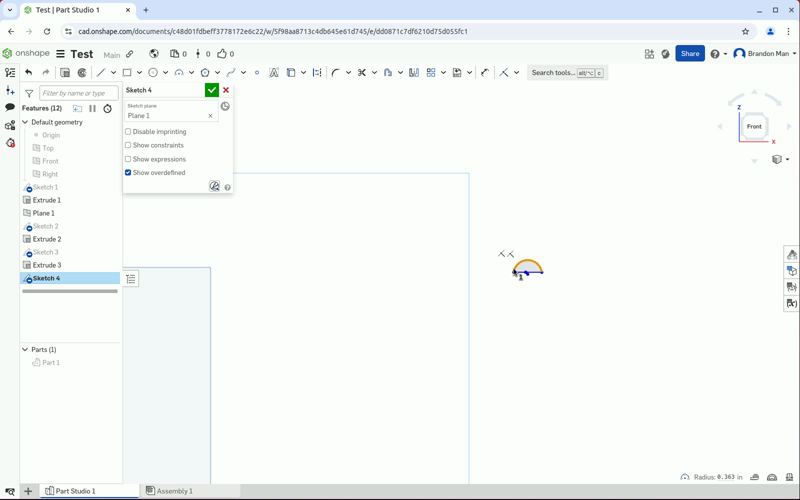
scroll(-6)
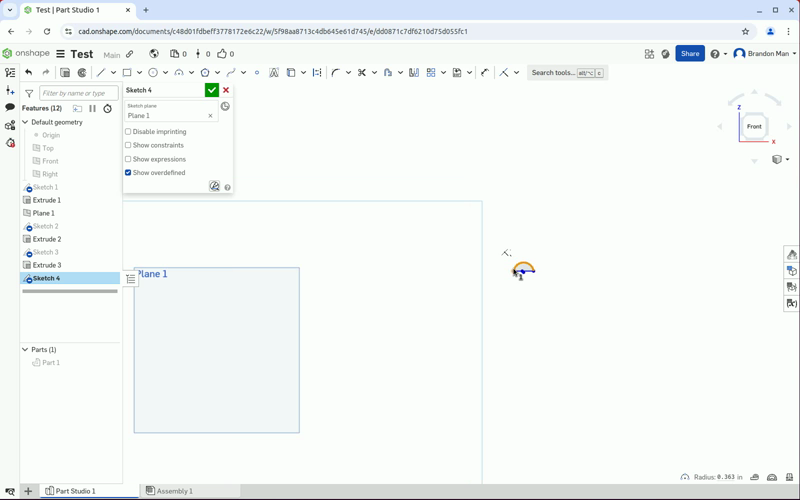
scroll(-6)
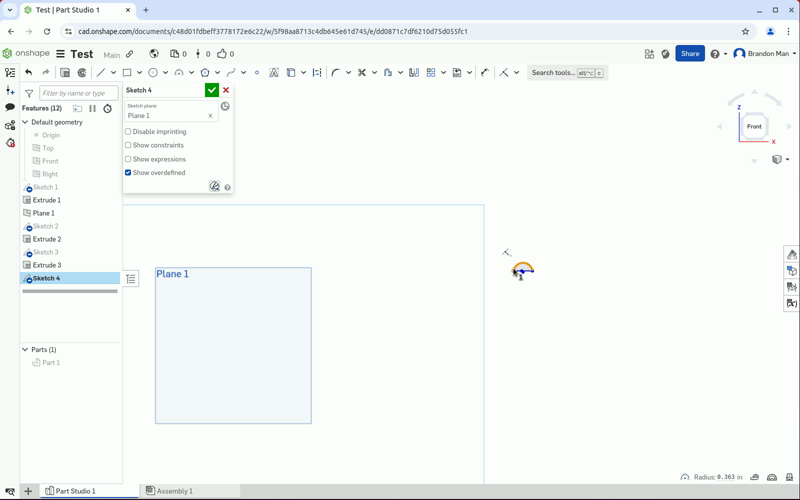
scroll(-6)
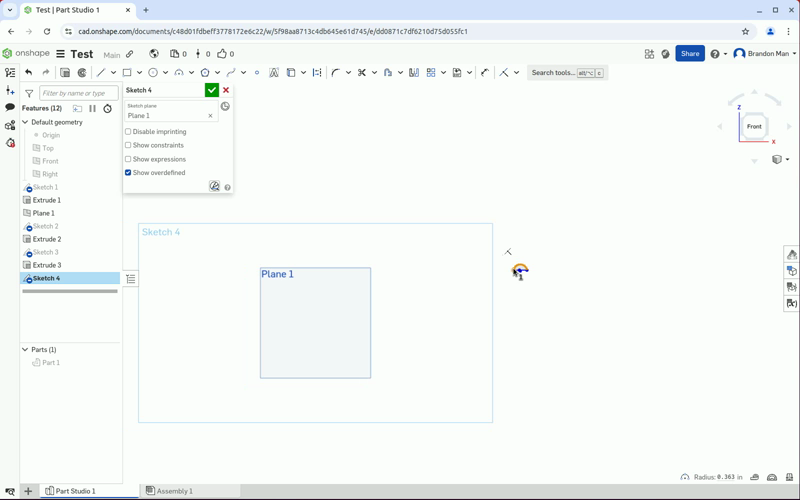
scroll(-6)
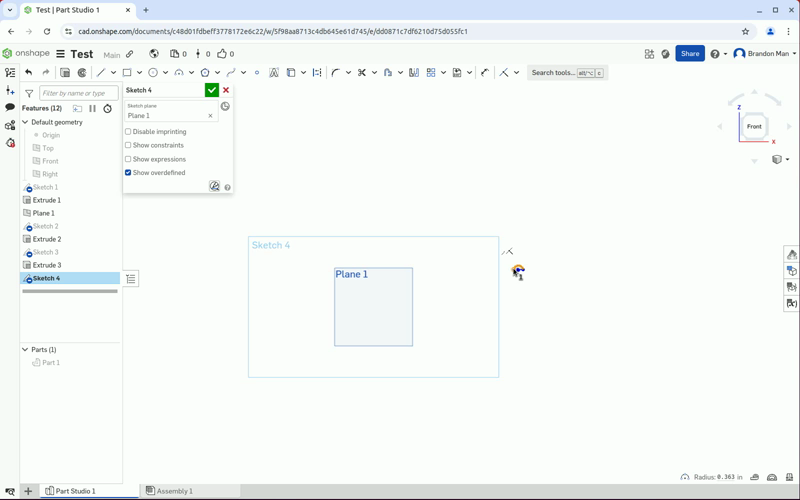
scroll(-6)
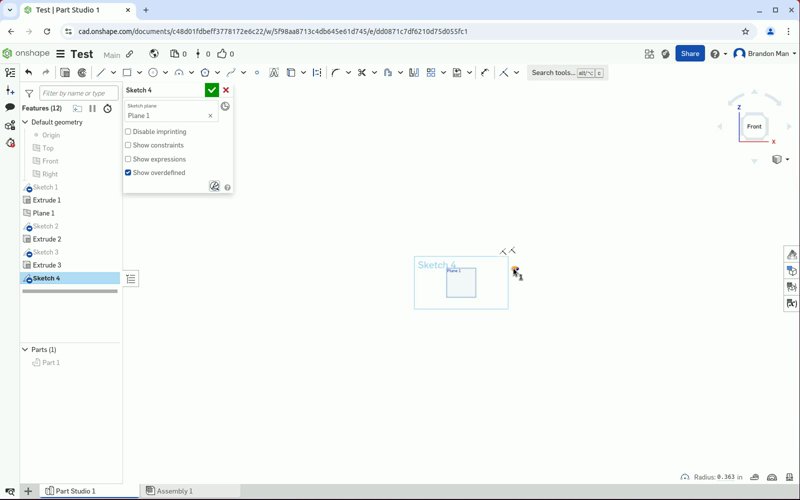
mouse_move(73, 352)
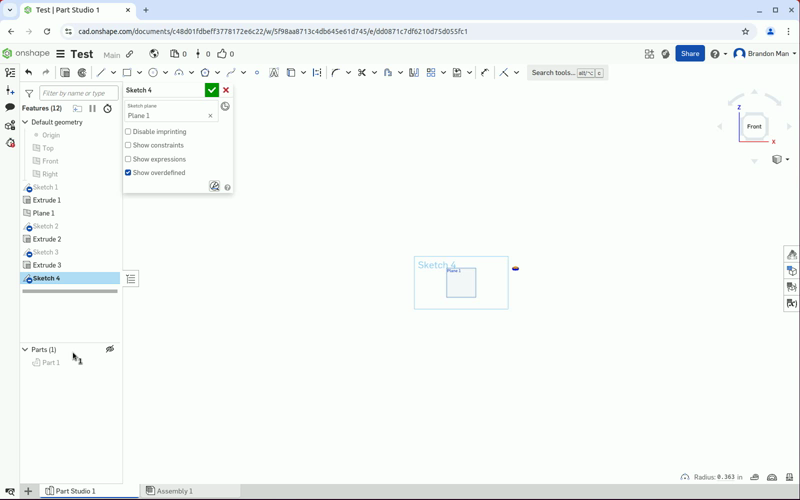
key(shift+y)
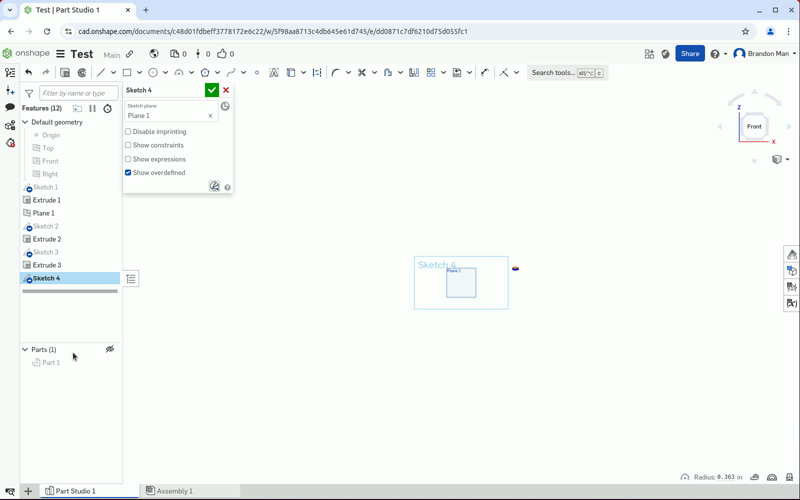
key(shift+e)
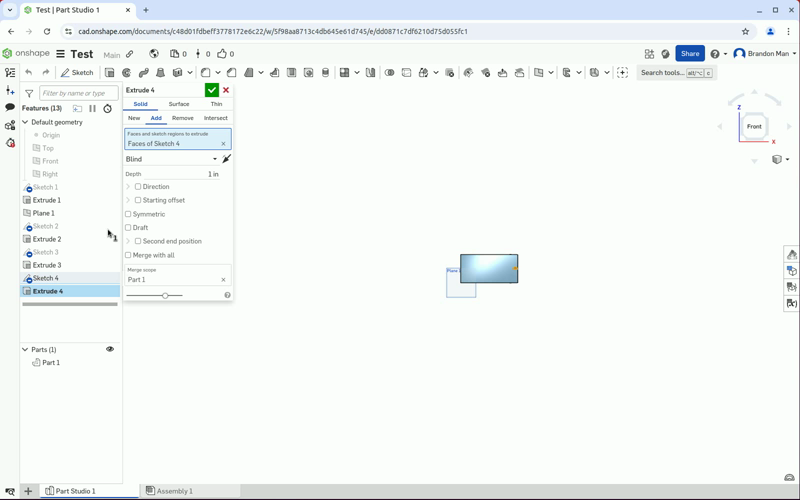
mouse_move(143, 106)
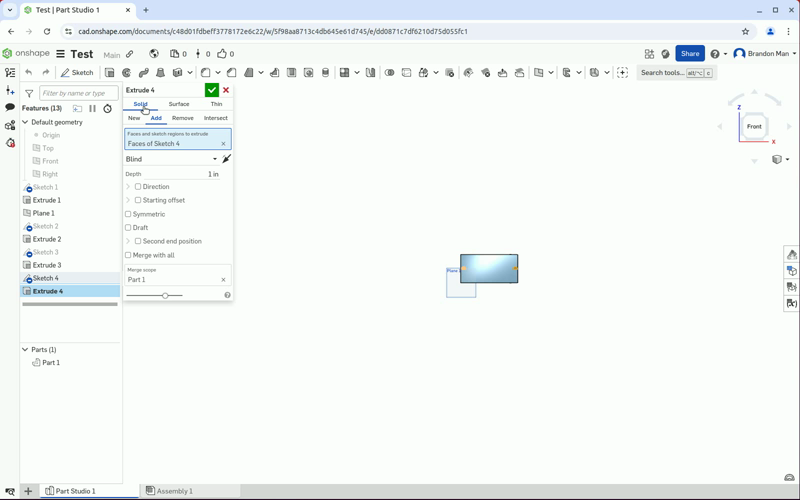
click(143, 106)
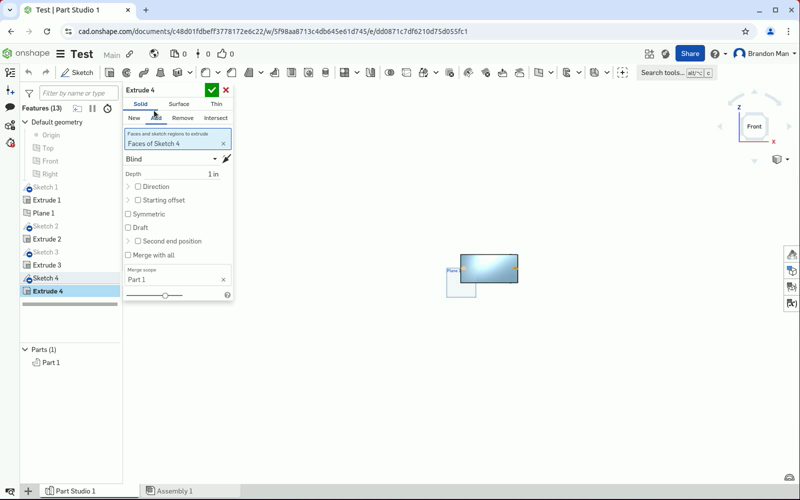
mouse_move(186, 120)
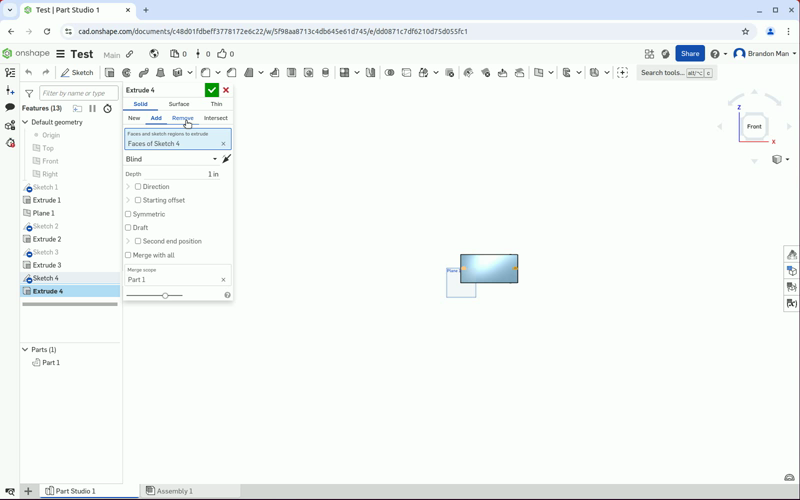
click(186, 120)
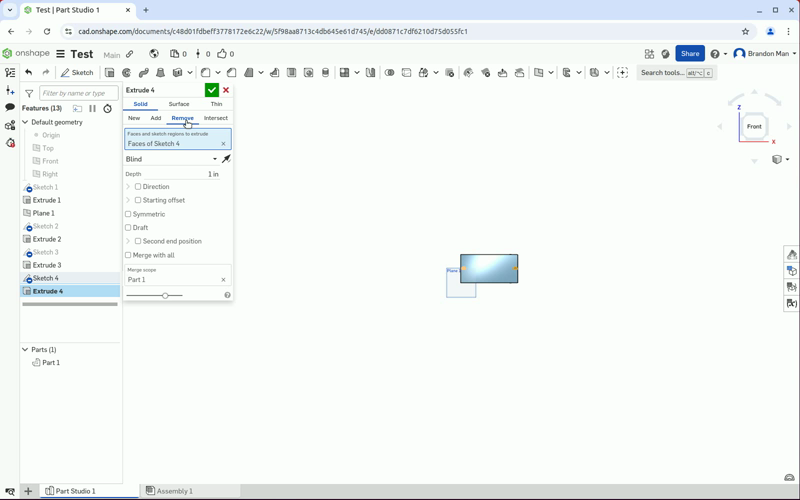
key(tab, 4)
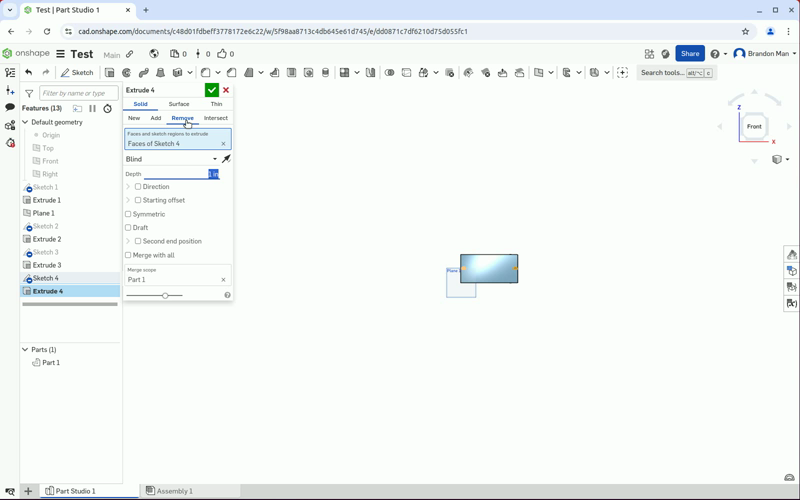
text(2.889)
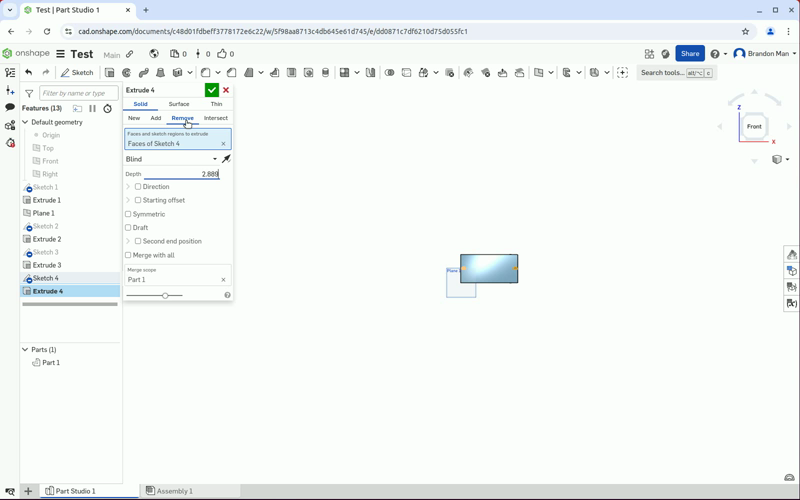
key(tab, 6)
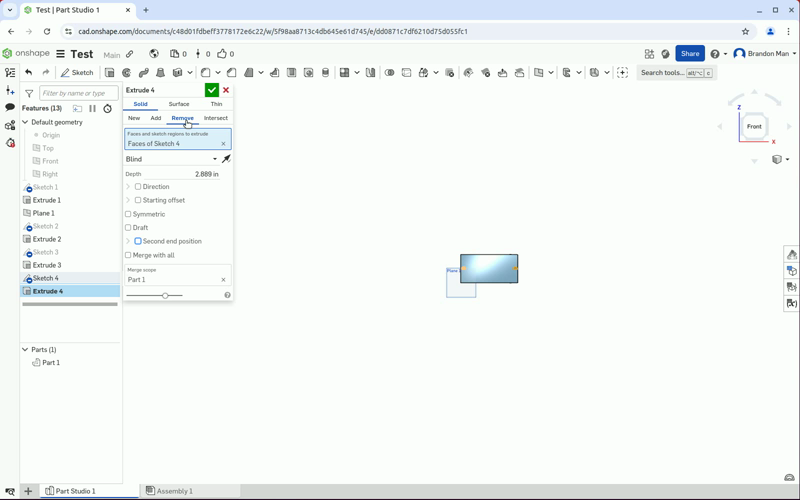
key(space)
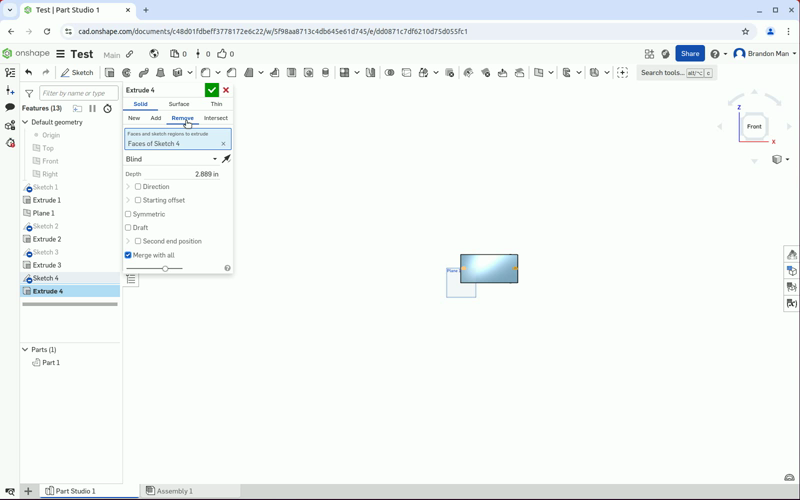
key(enter)
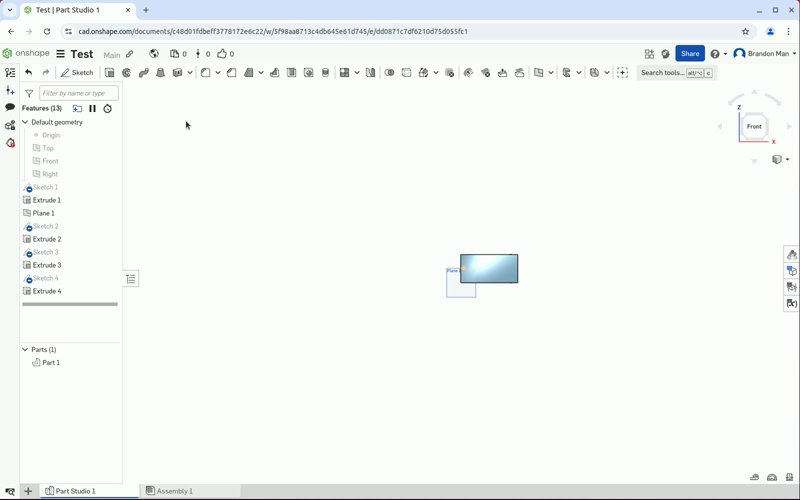
key(shift+h)
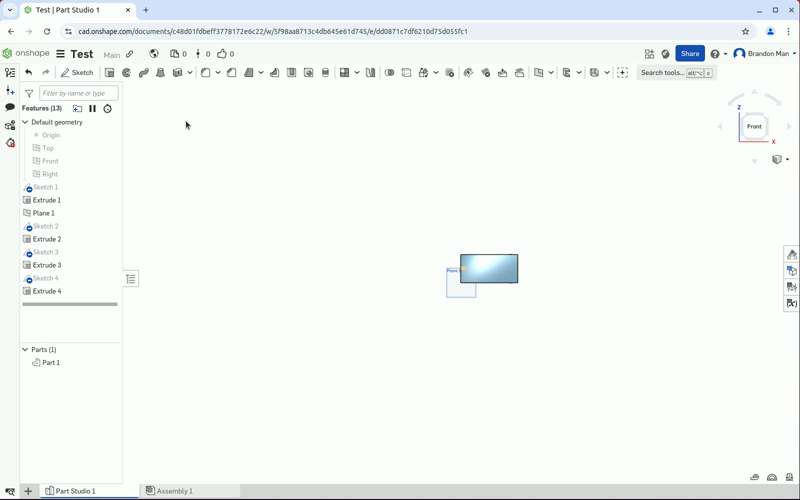
key(shift+h)
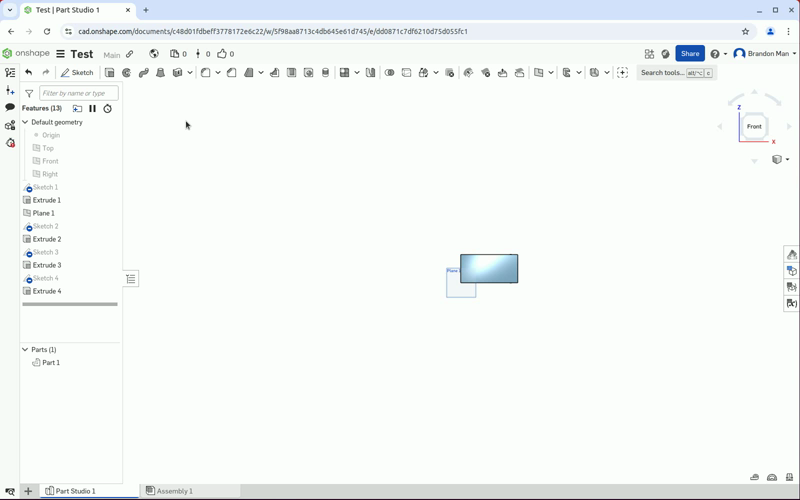
mouse_move(73, 189)
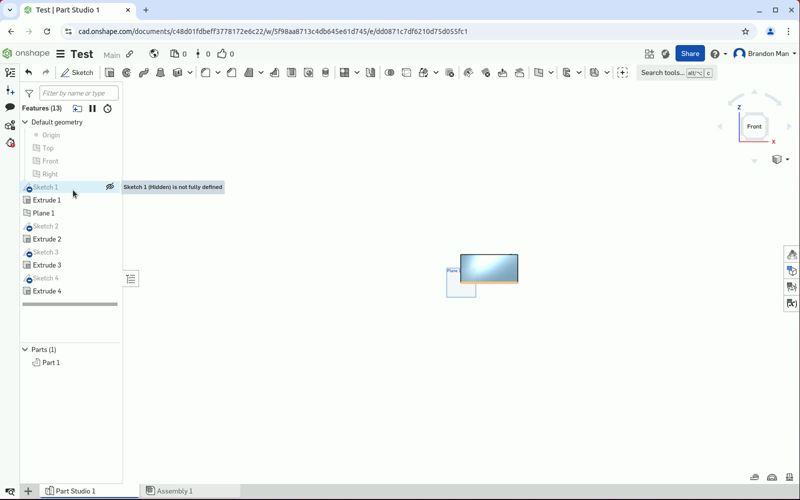
click(73, 189)
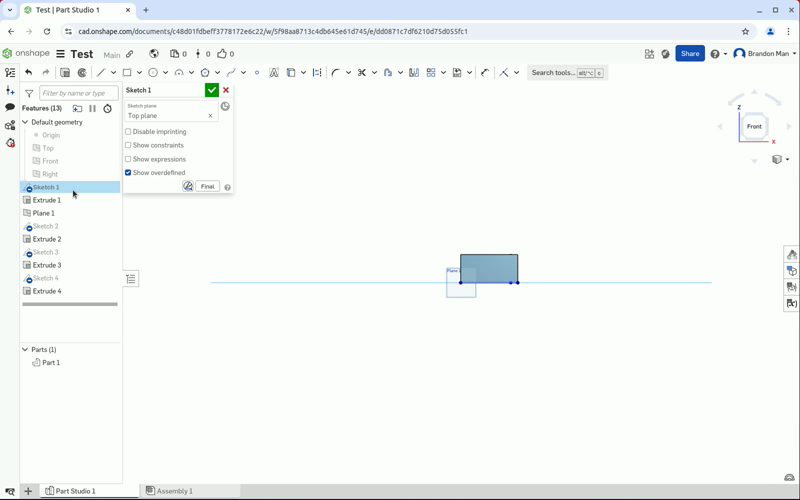
mouse_move(229, 92)
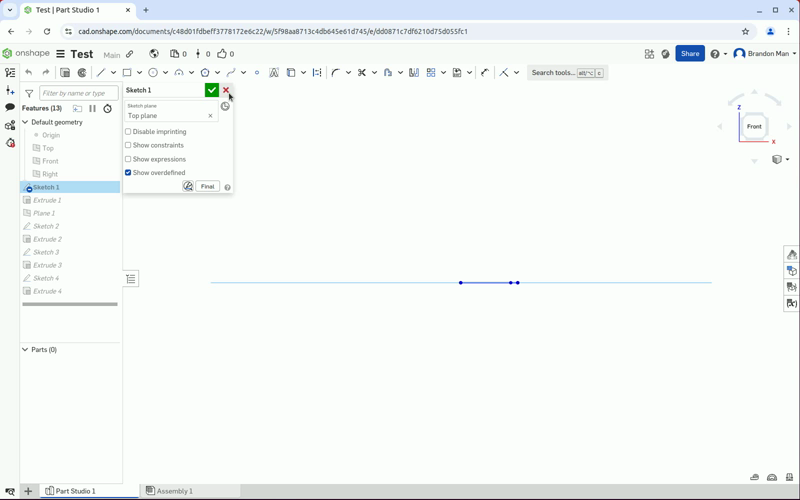
click(229, 92)
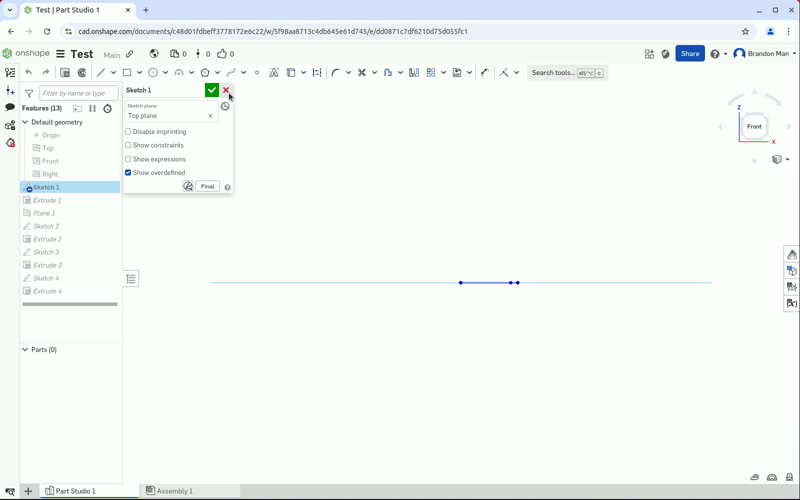
key(shift+s)
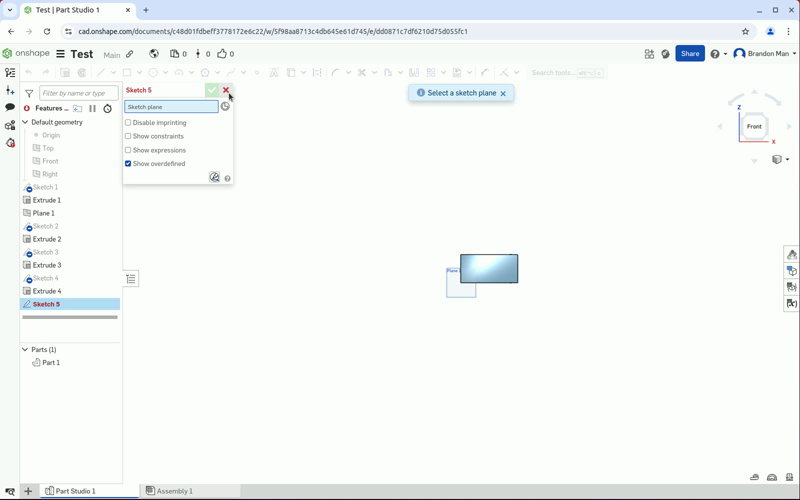
mouse_move(73, 215)
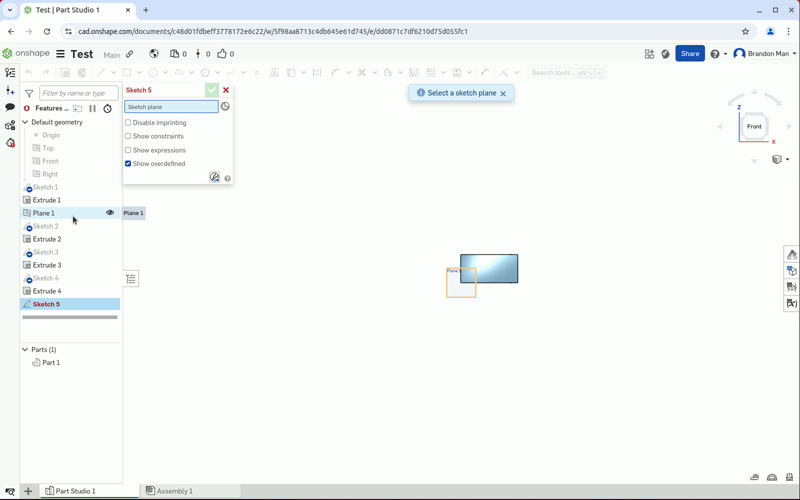
click(73, 215)
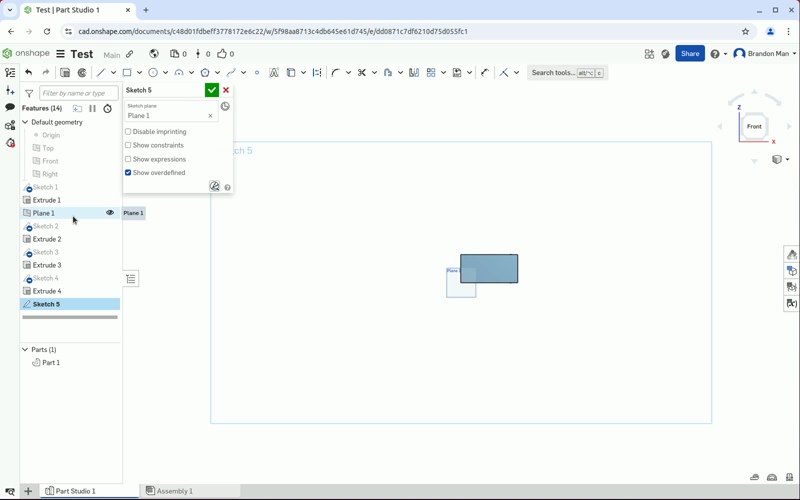
mouse_move(73, 352)
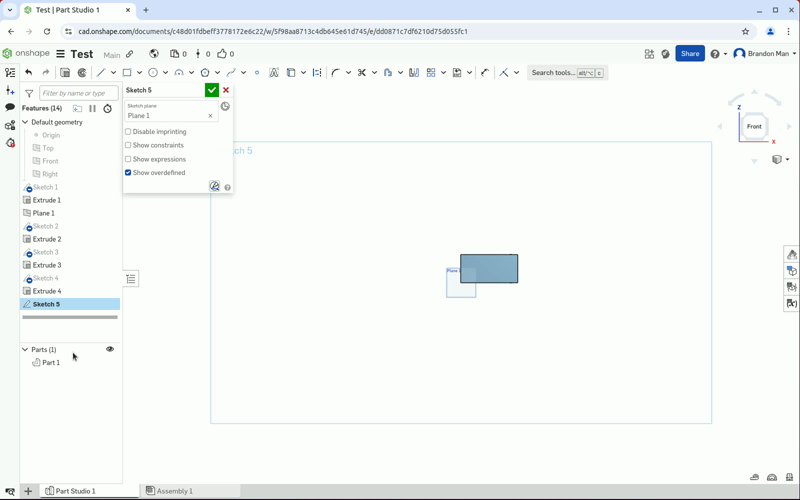
key(y)
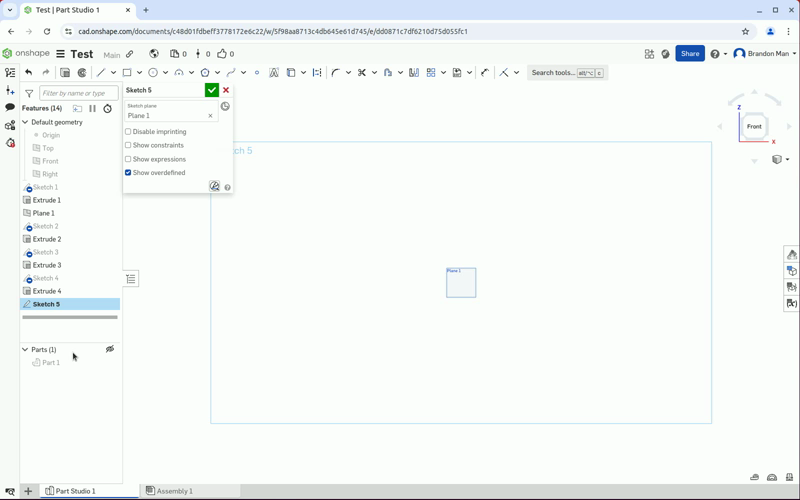
key(a)
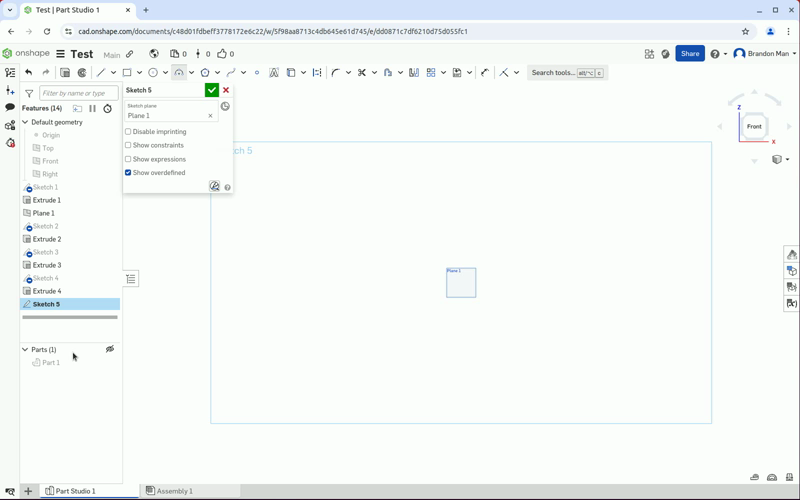
key_down(shift)
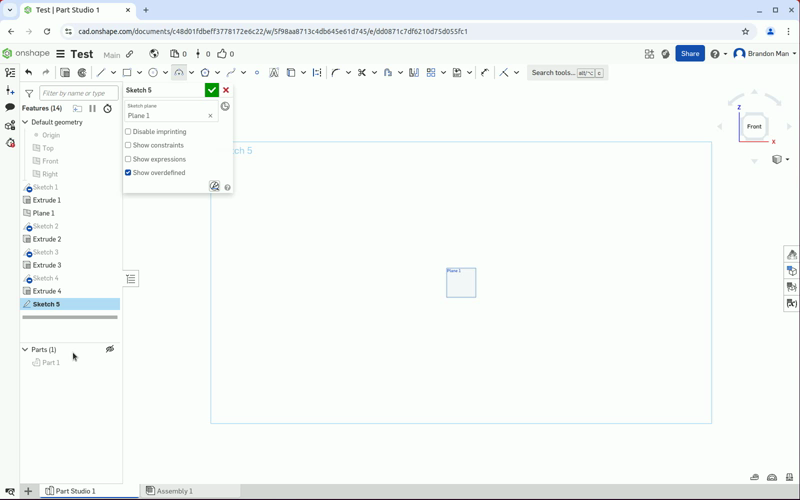
mouse_move(513, 268)
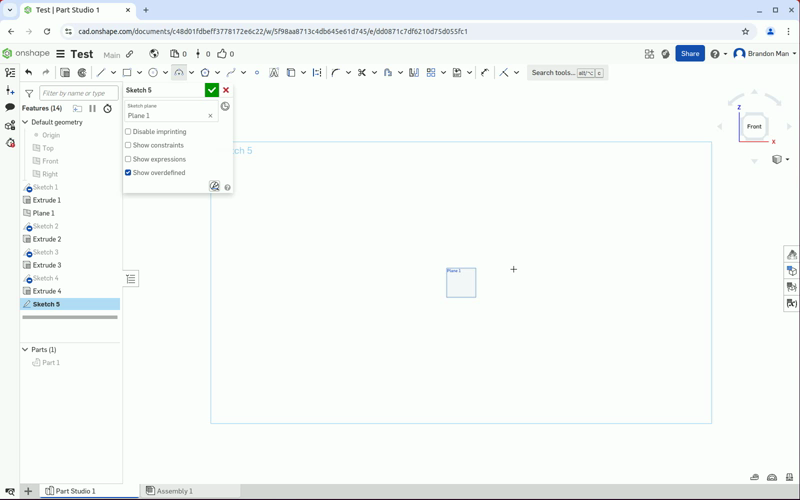
click(513, 268)
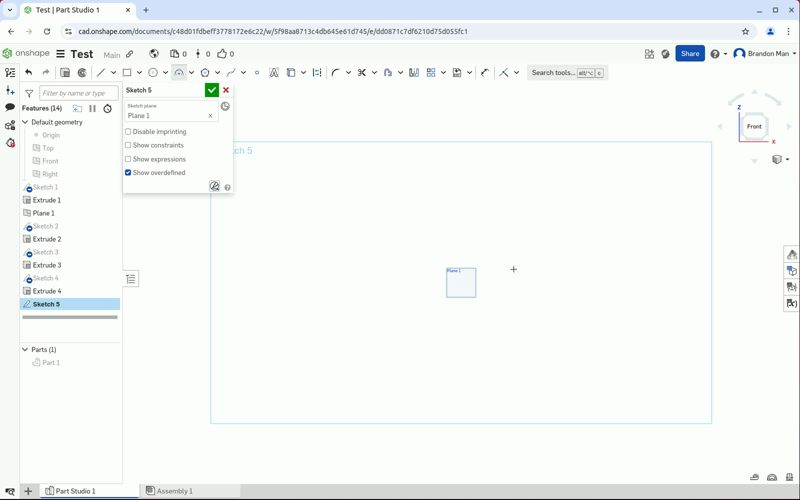
key_up(shift)
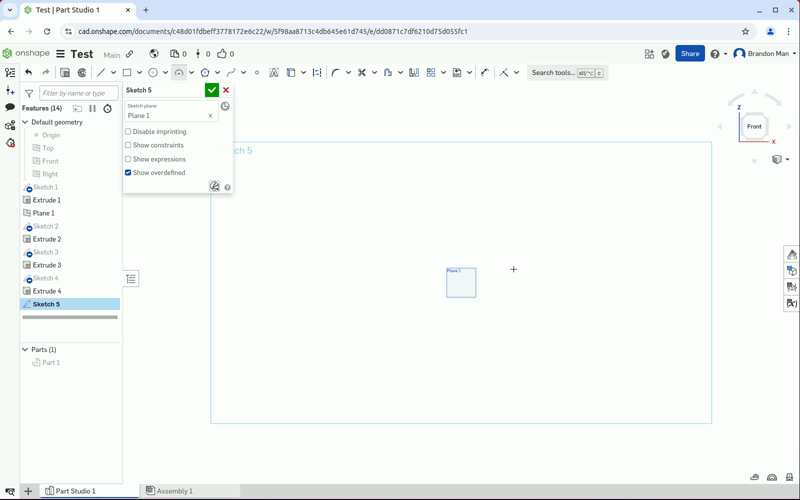
key_down(shift)
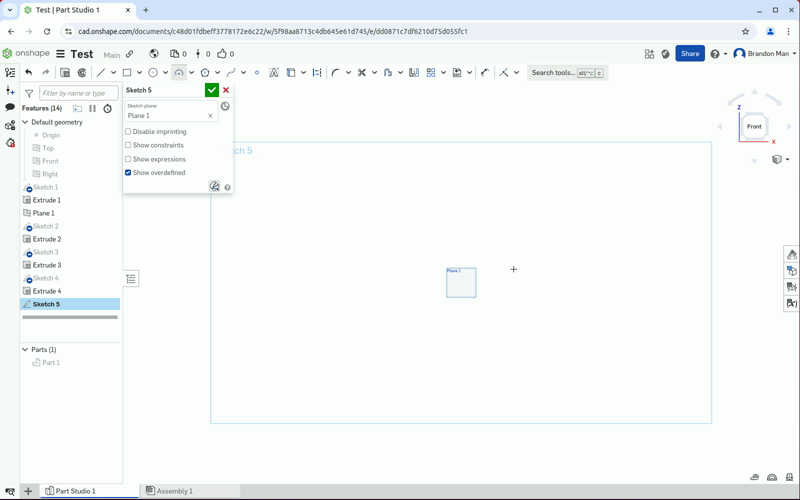
mouse_move(517, 268)
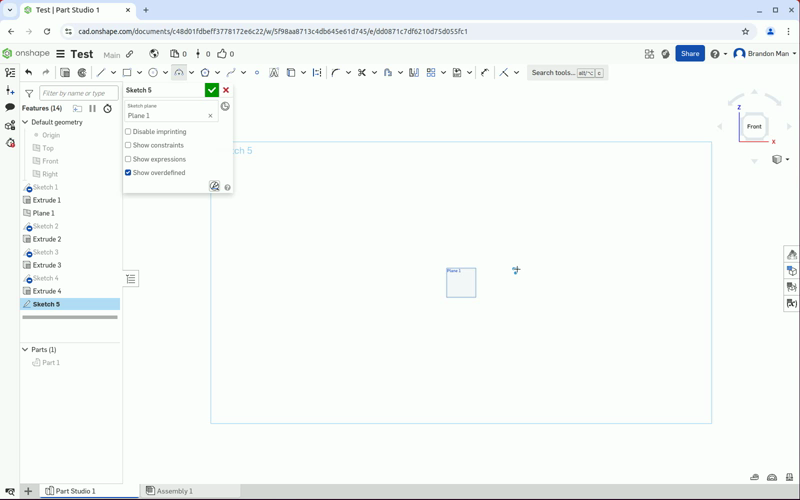
scroll(6)
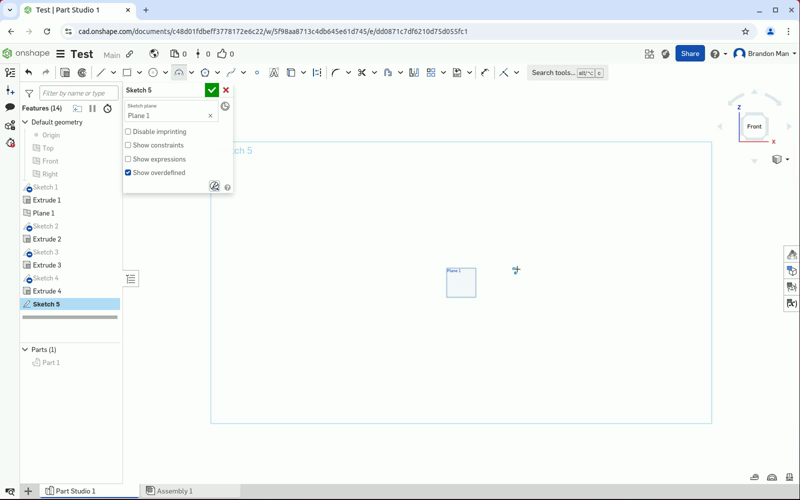
scroll(6)
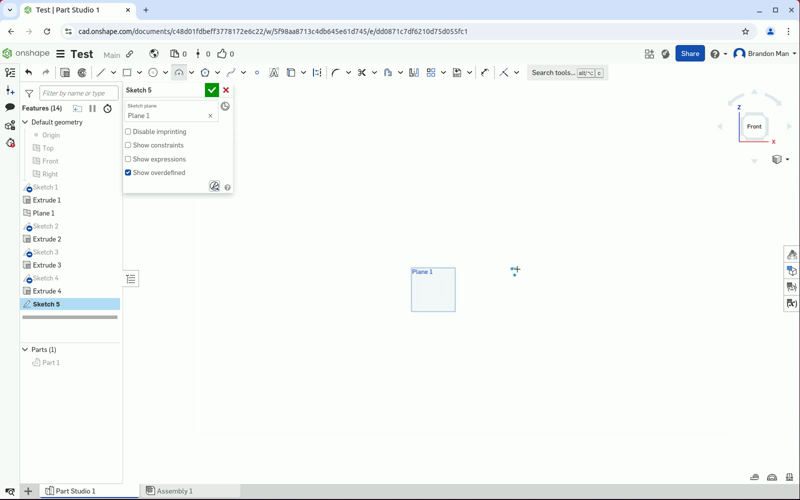
scroll(6)
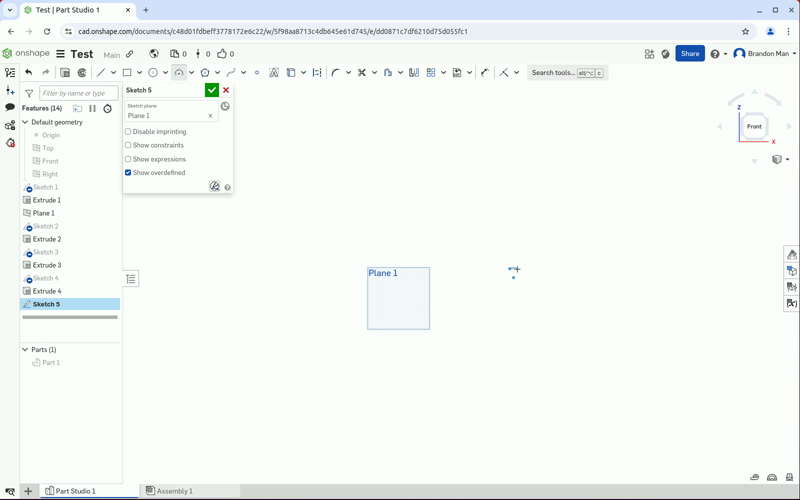
scroll(6)
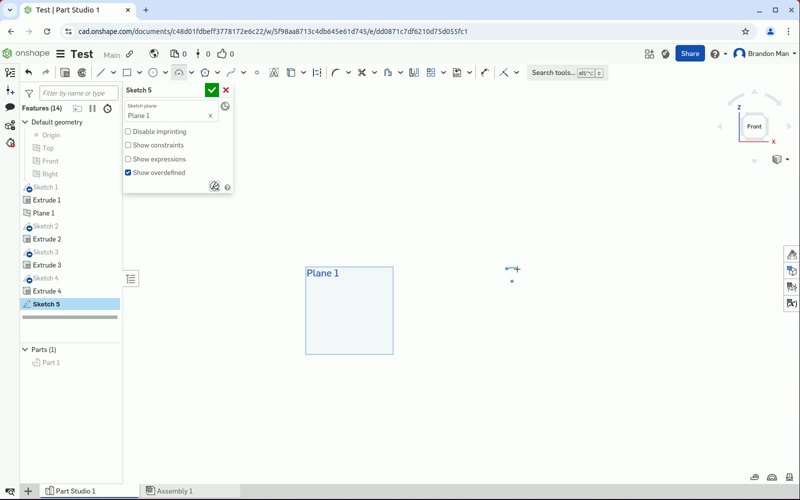
scroll(6)
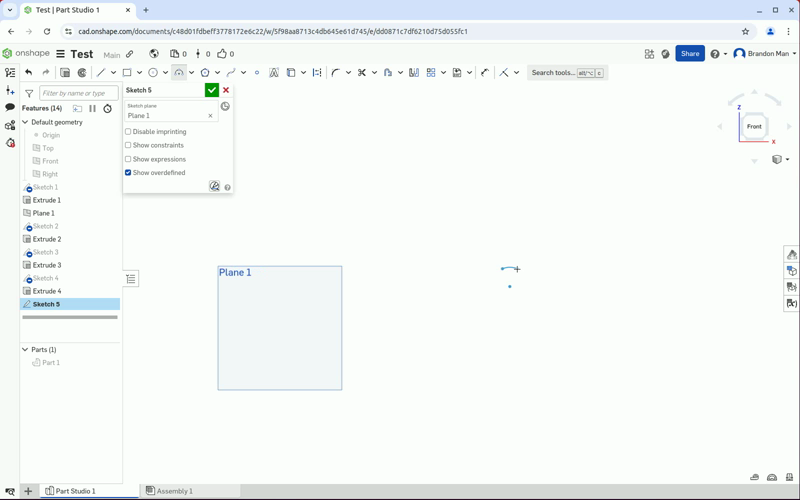
scroll(6)
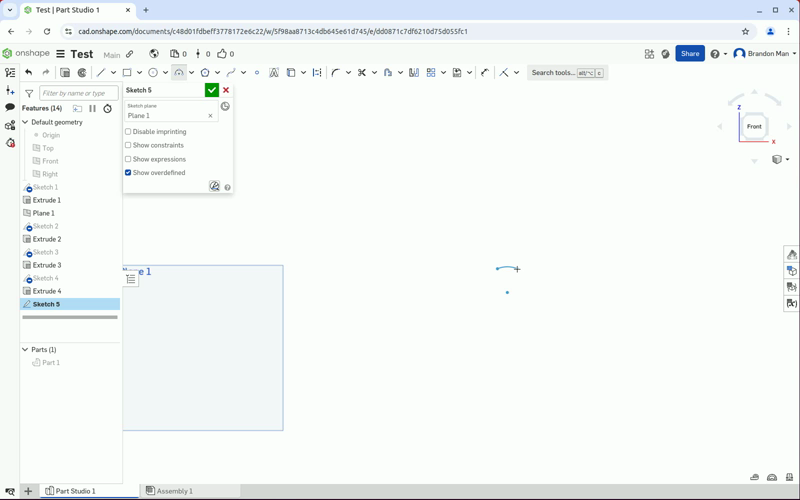
scroll(6)
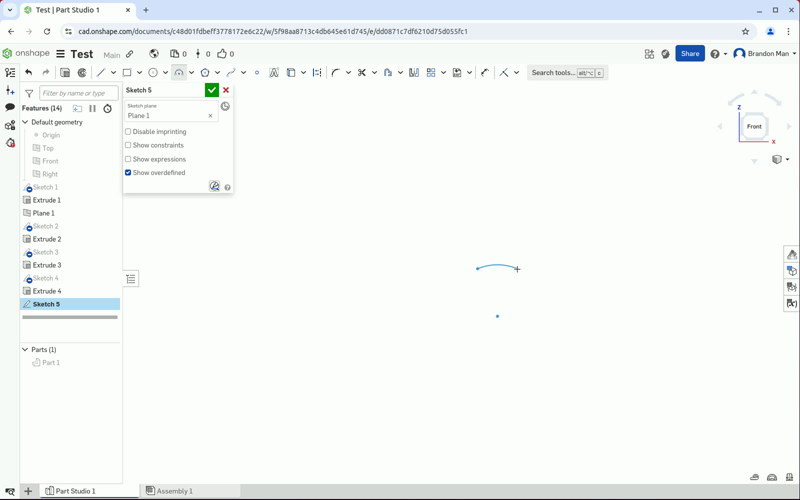
click(517, 268)
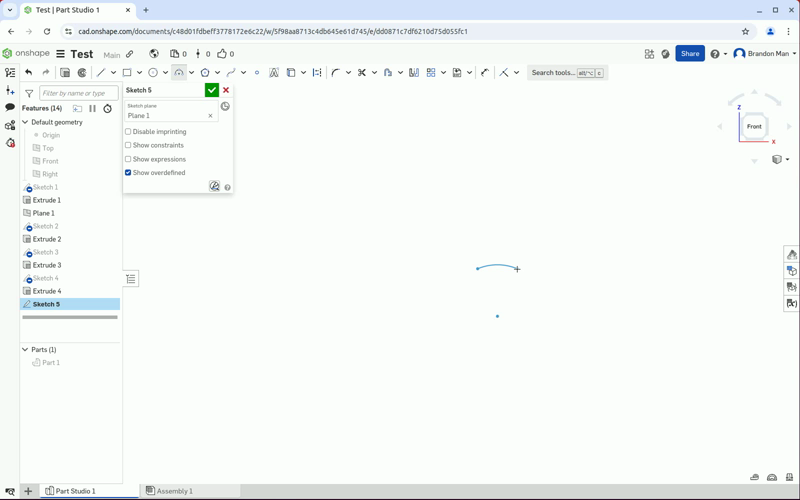
scroll(-6)
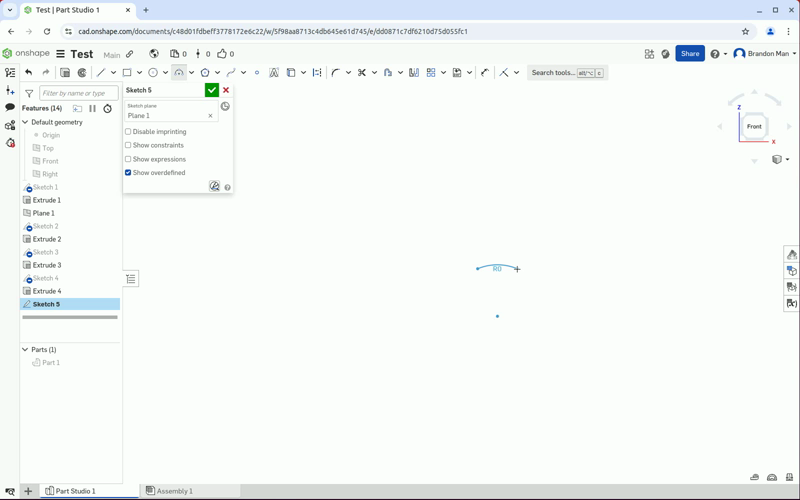
scroll(-6)
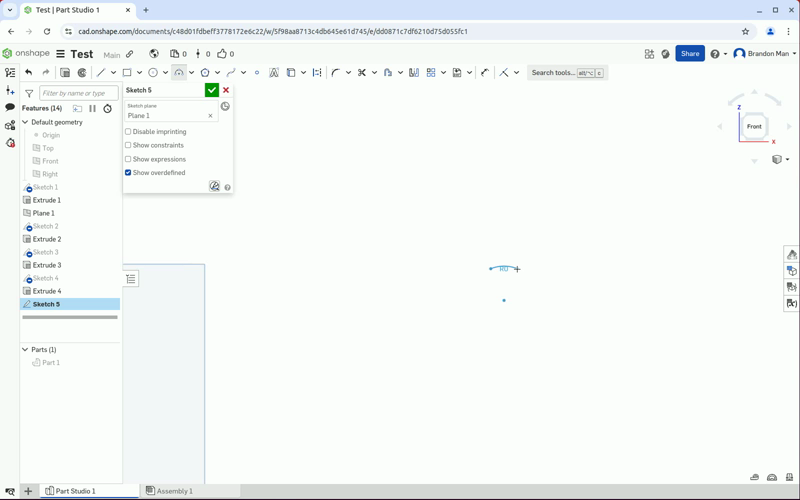
scroll(-6)
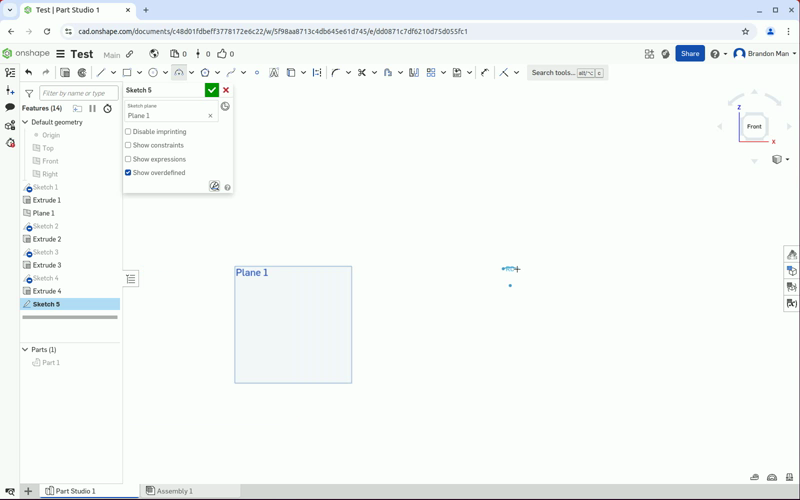
scroll(-6)
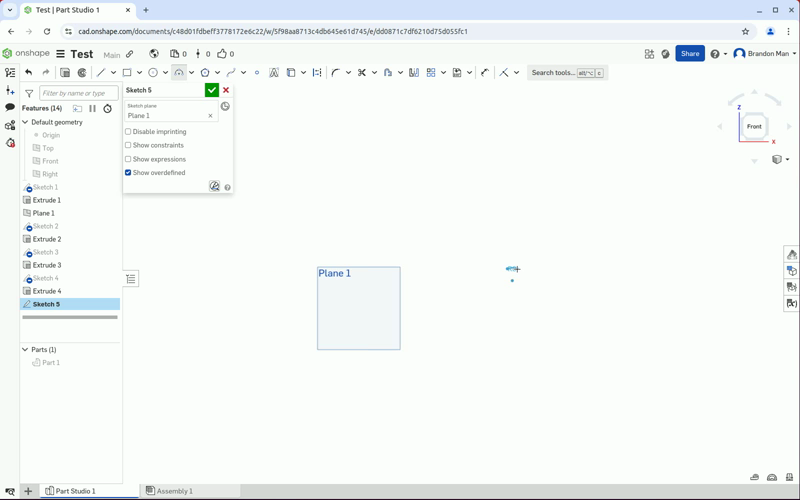
scroll(-6)
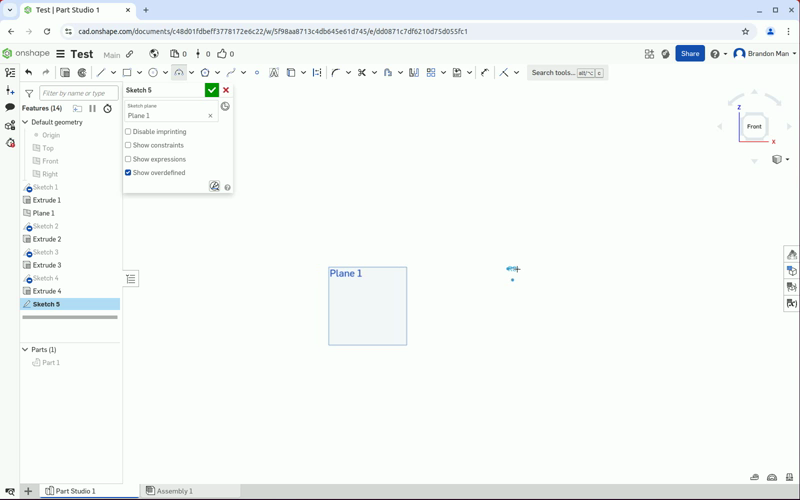
scroll(-6)
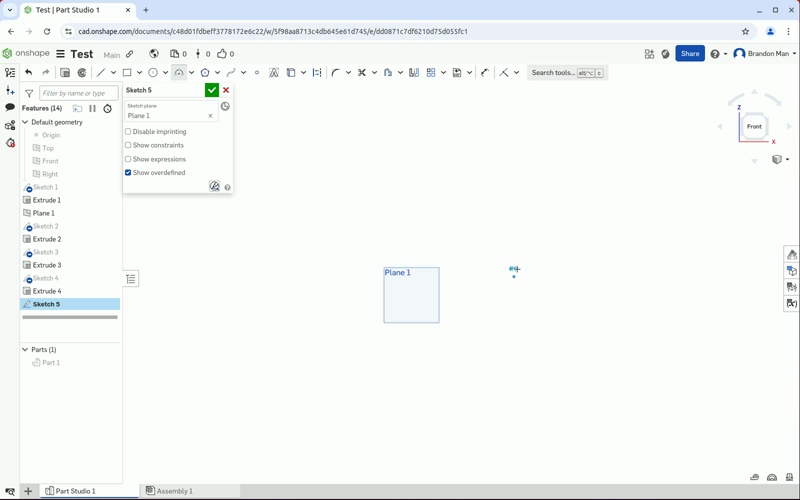
scroll(-6)
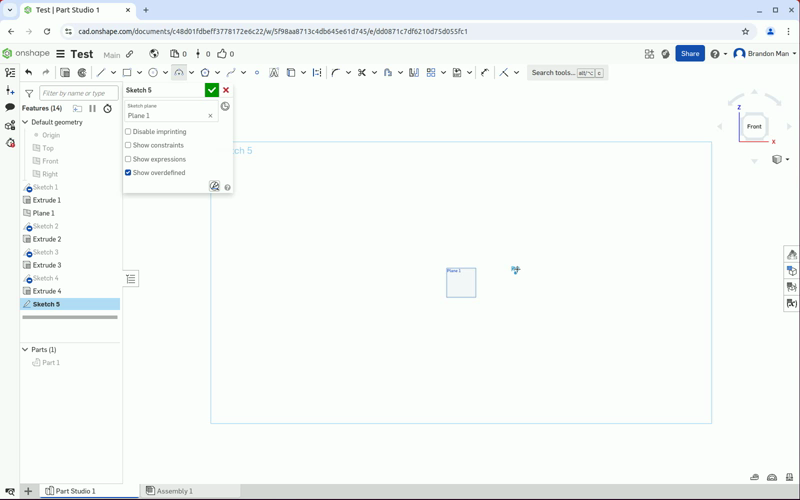
mouse_move(515, 270)
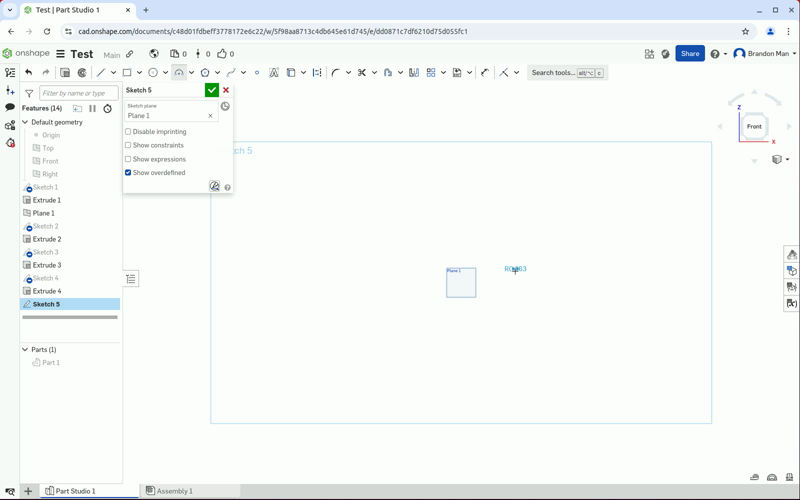
scroll(6)
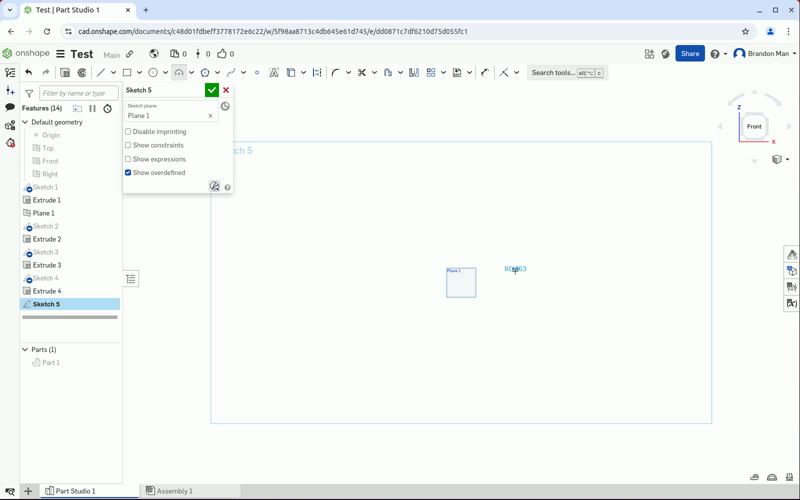
scroll(6)
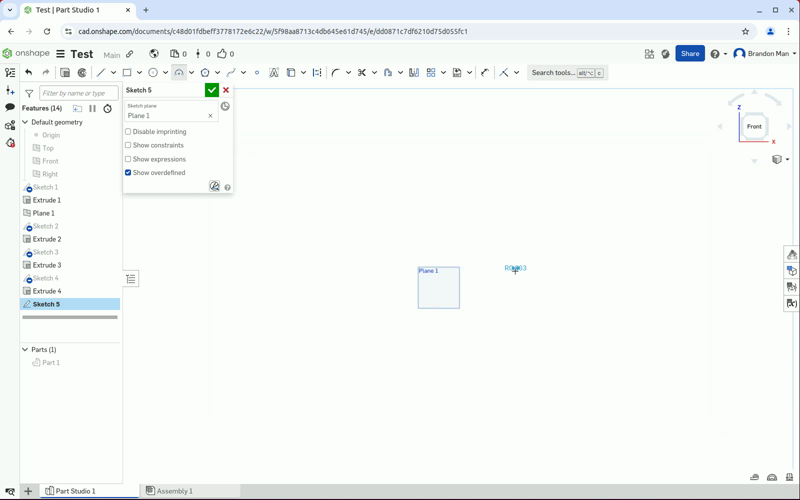
scroll(6)
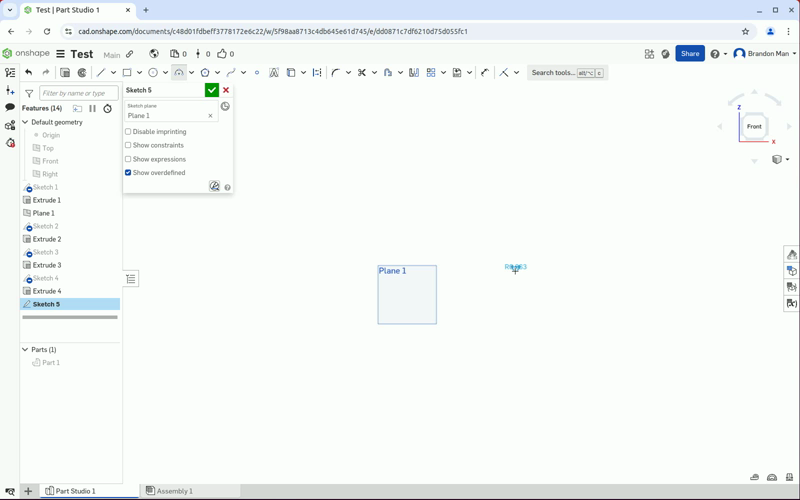
scroll(6)
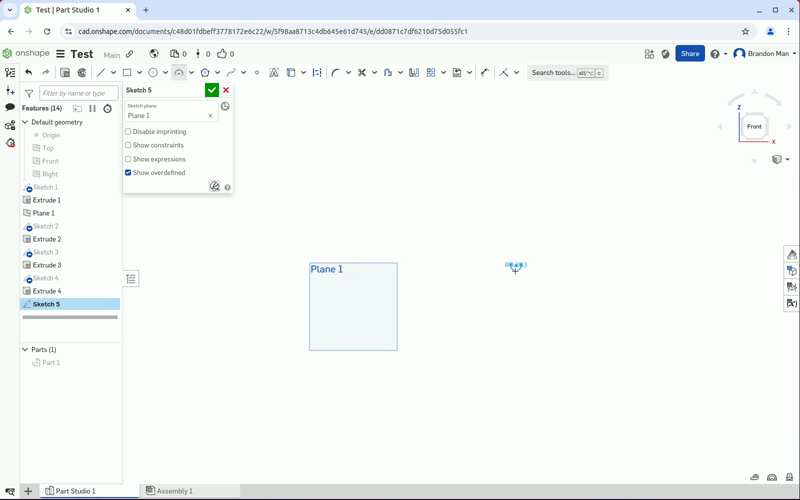
scroll(6)
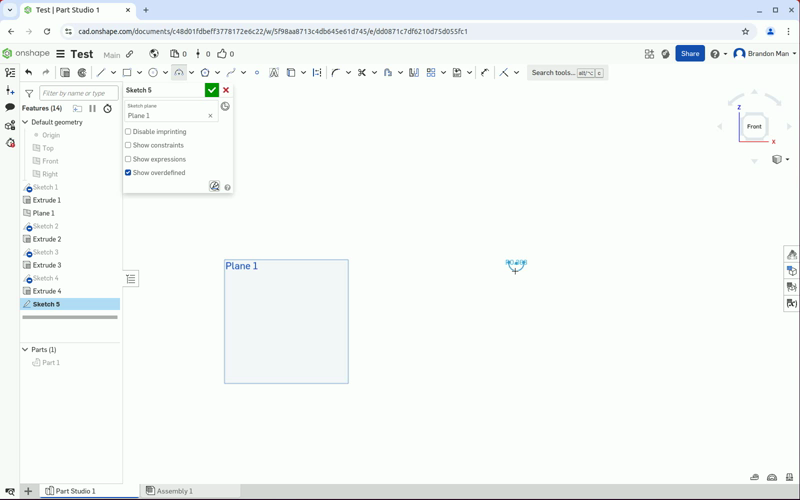
scroll(6)
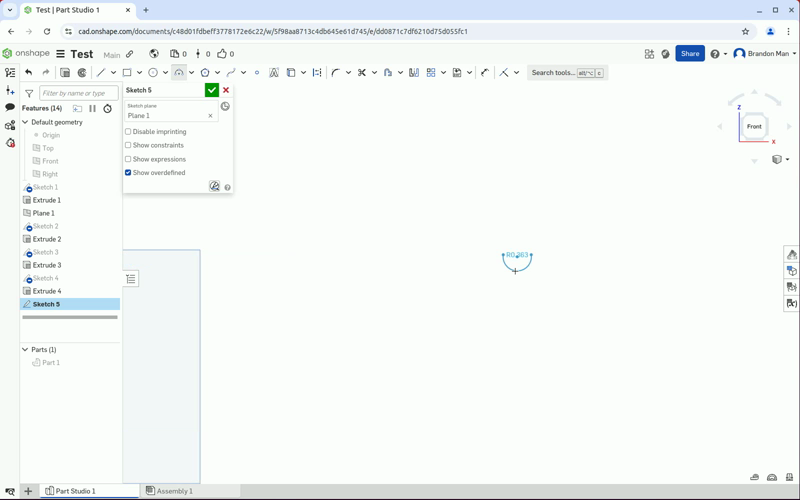
scroll(6)
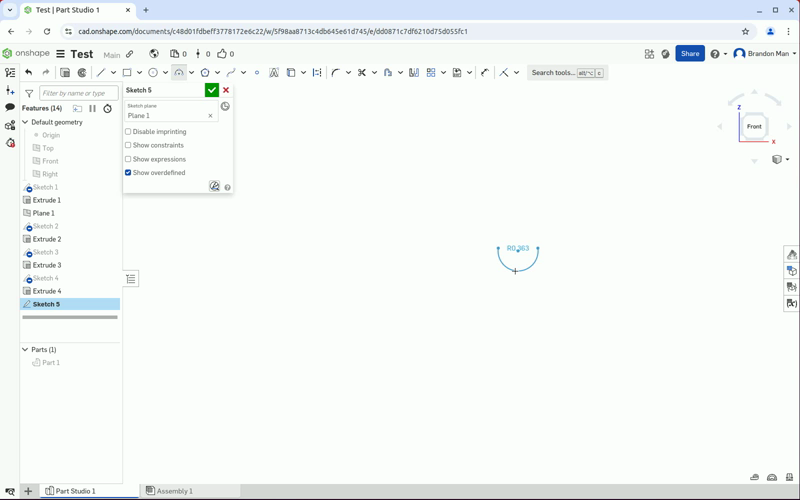
click(515, 270)
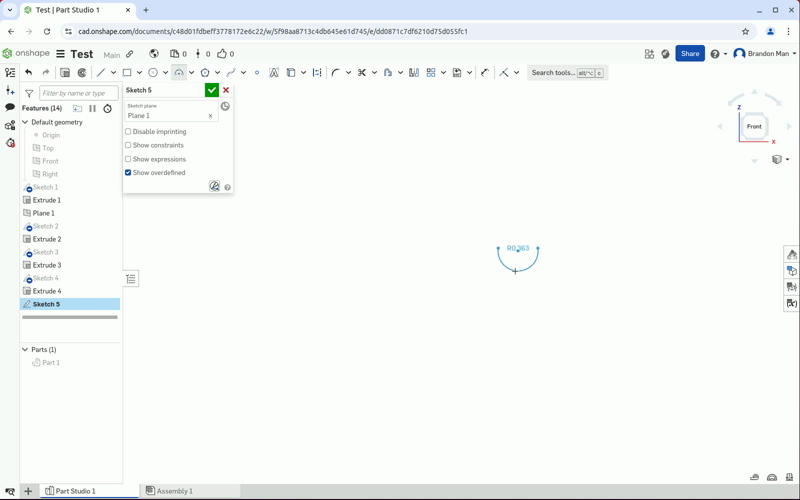
scroll(-6)
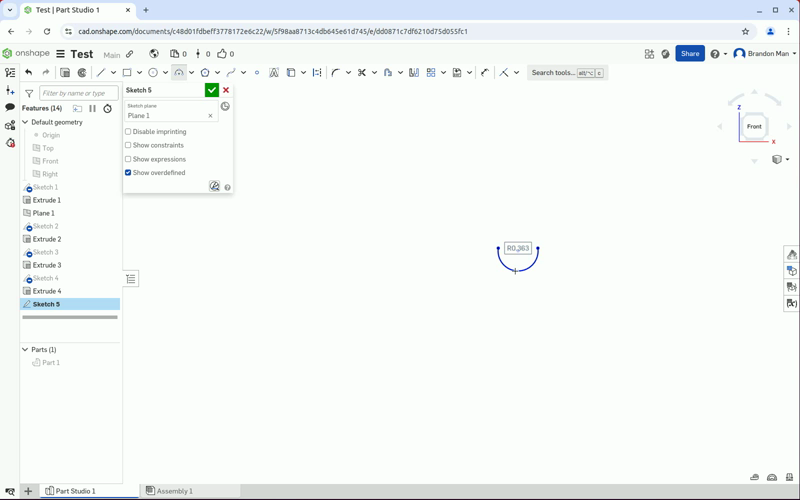
scroll(-6)
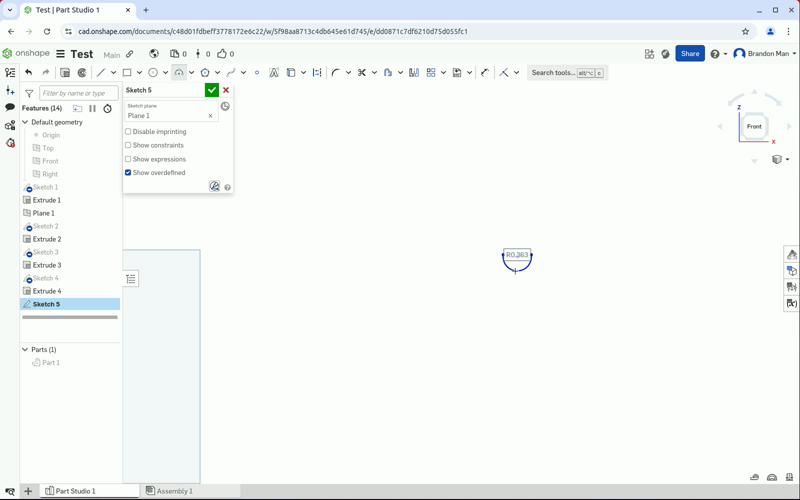
scroll(-6)
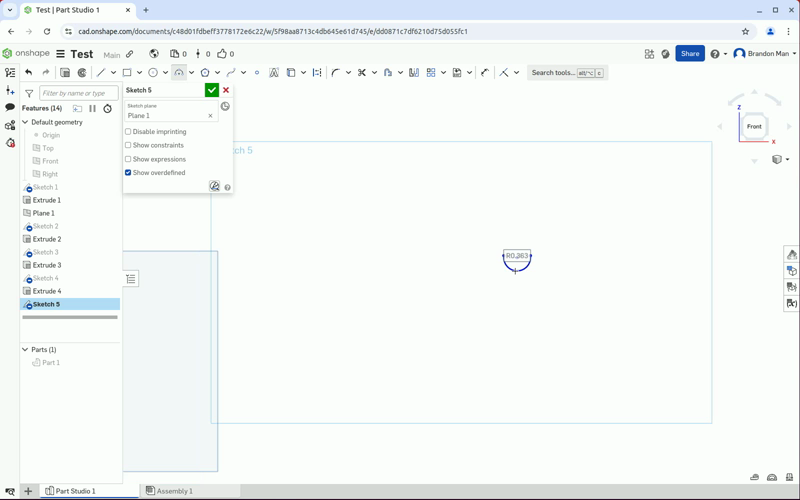
scroll(-6)
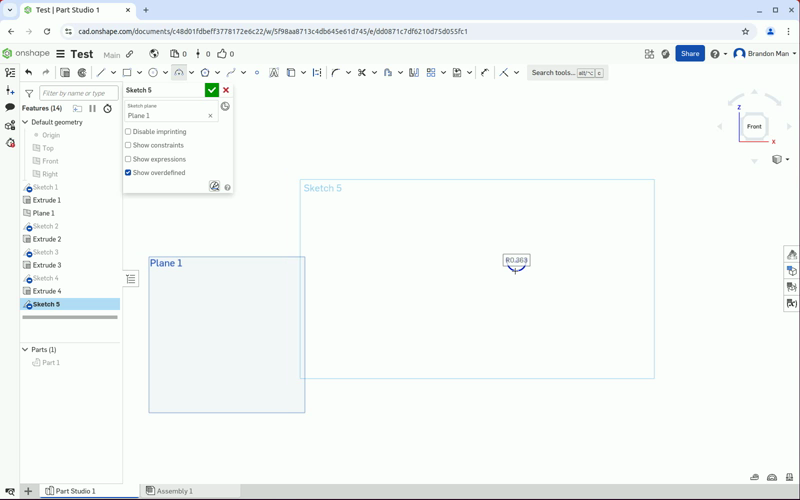
scroll(-6)
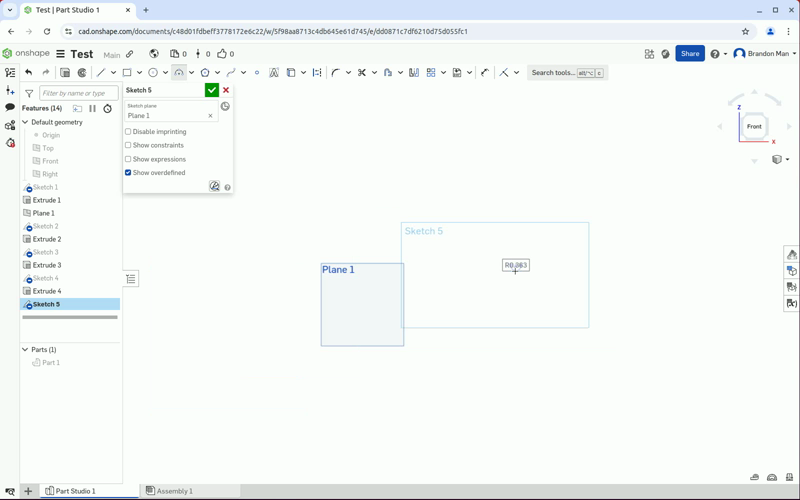
scroll(-6)
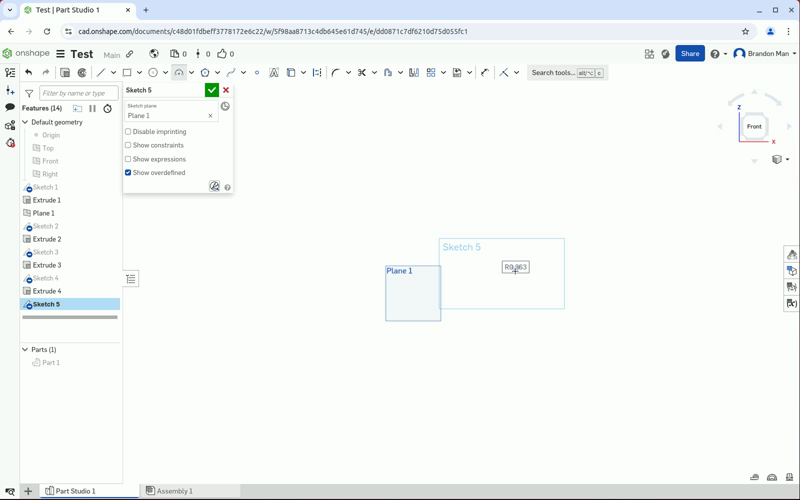
scroll(-6)
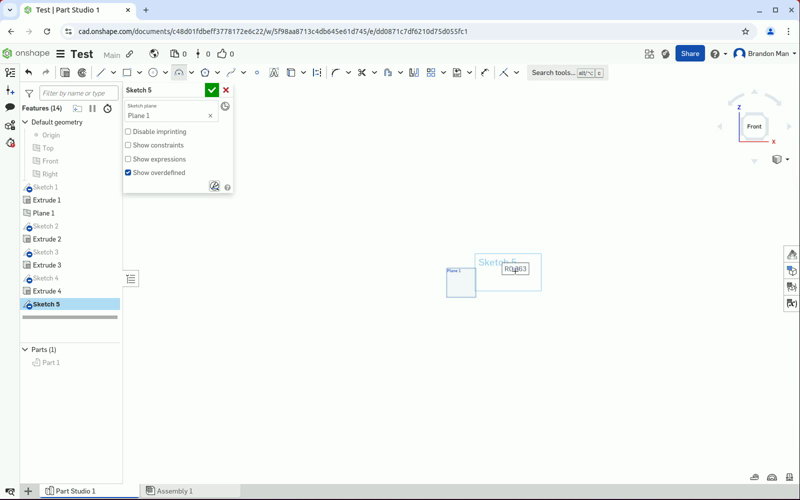
key_up(shift)
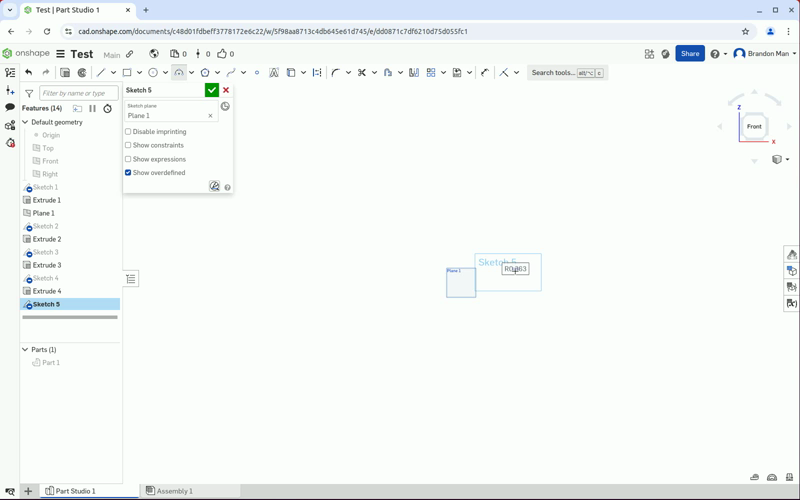
key(esc)
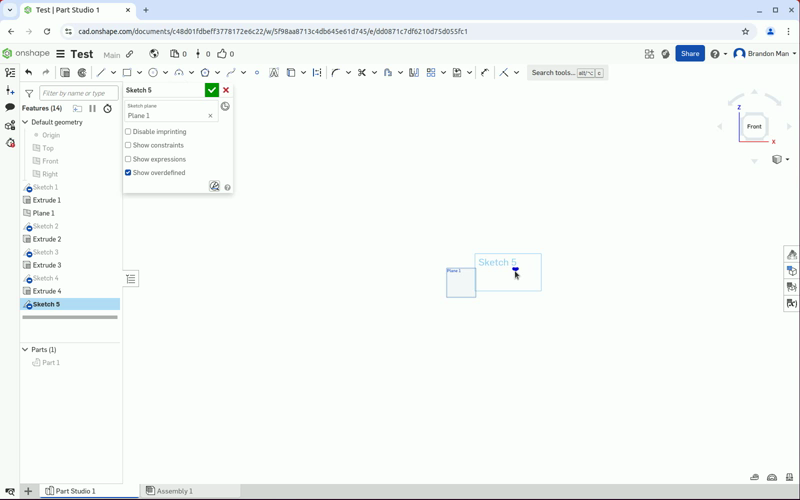
key(l)
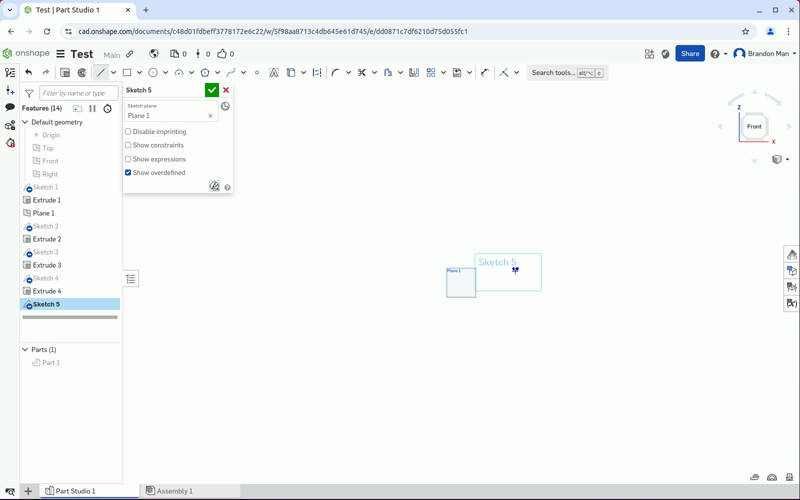
mouse_move(517, 268)
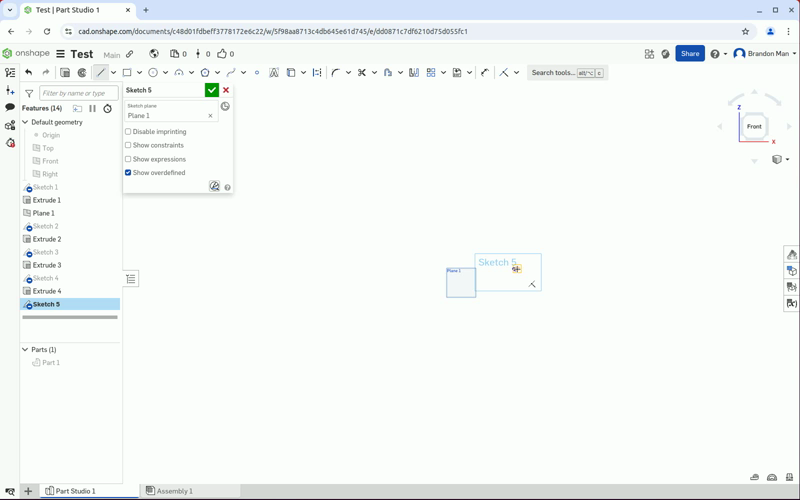
scroll(6)
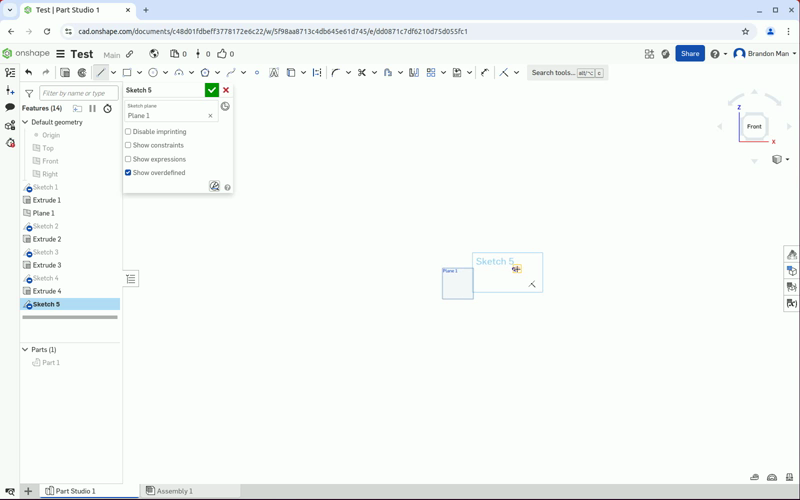
scroll(6)
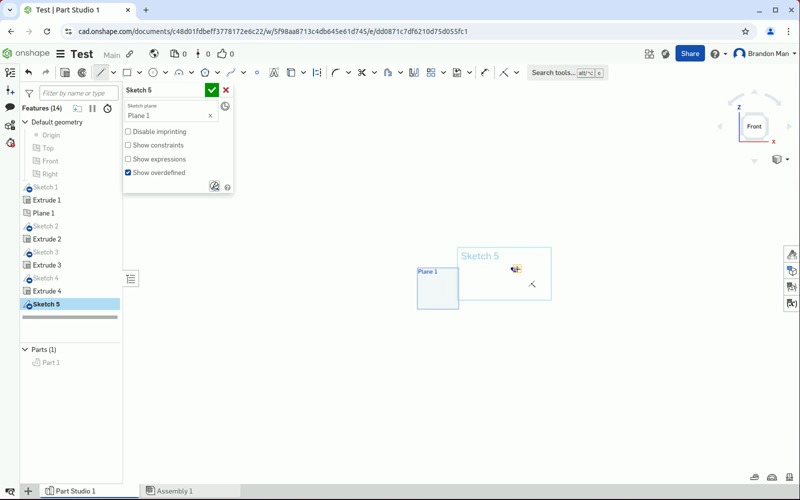
scroll(6)
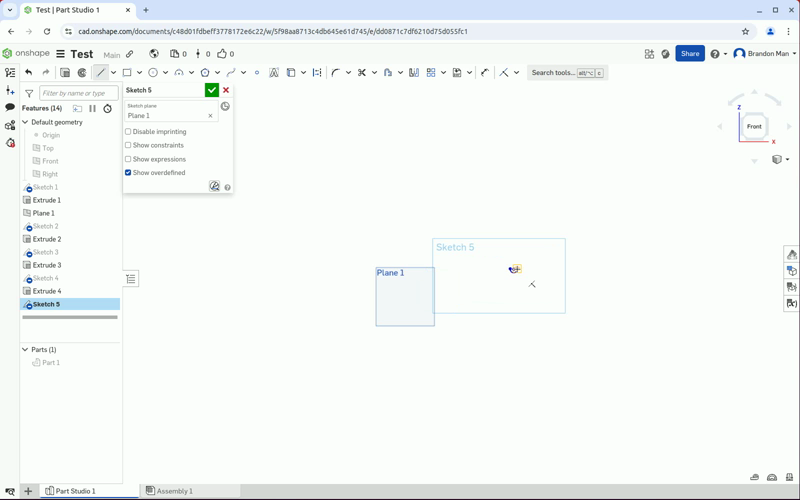
scroll(6)
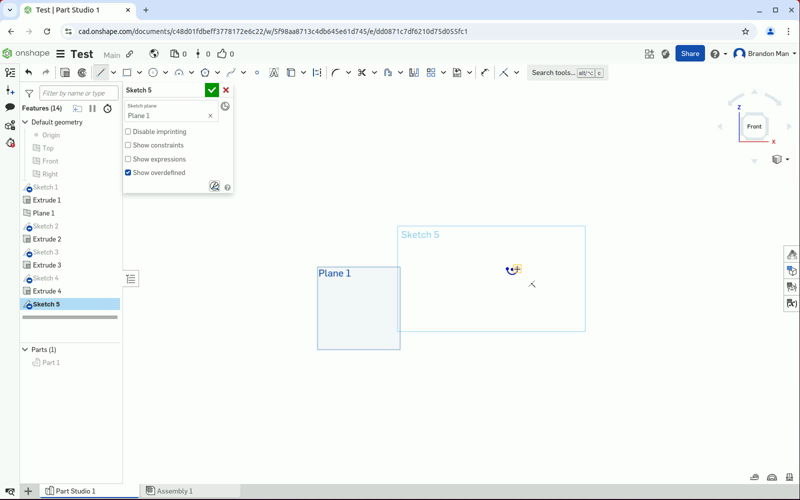
scroll(6)
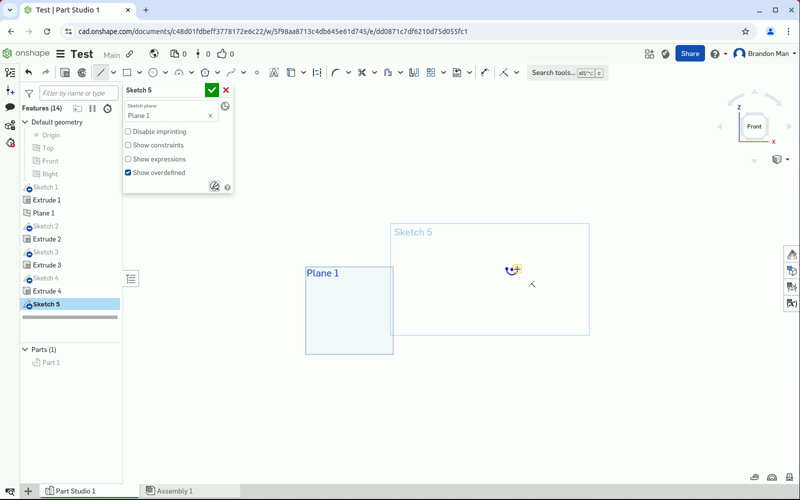
scroll(6)
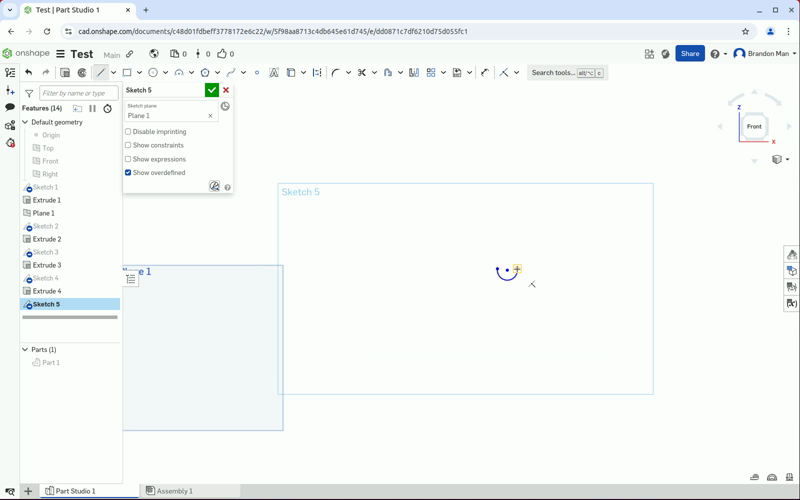
scroll(6)
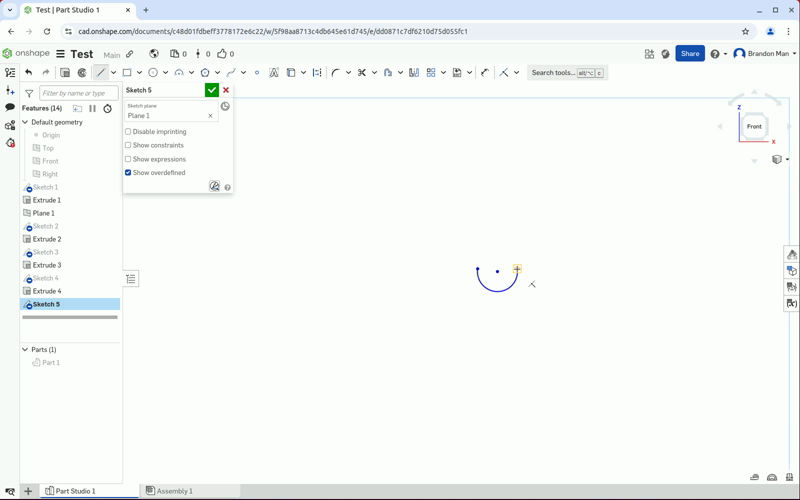
click(517, 268)
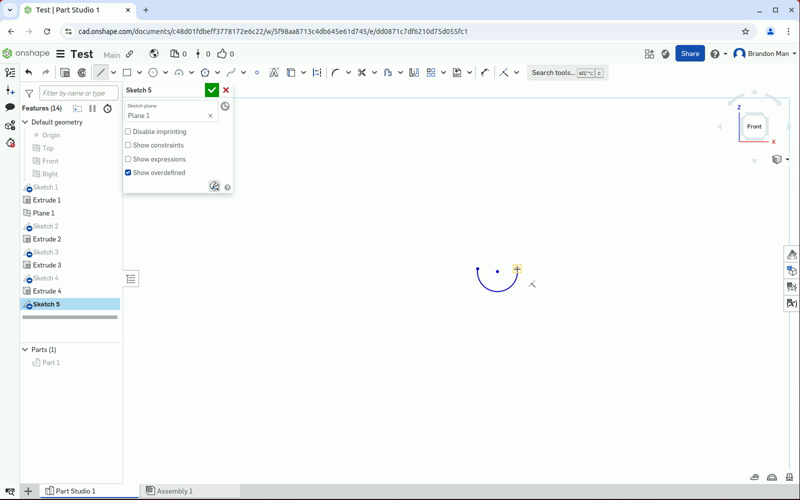
scroll(-6)
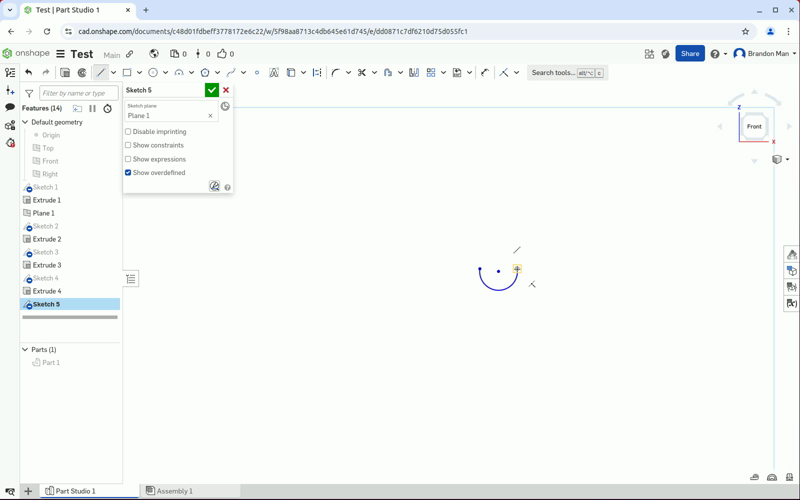
scroll(-6)
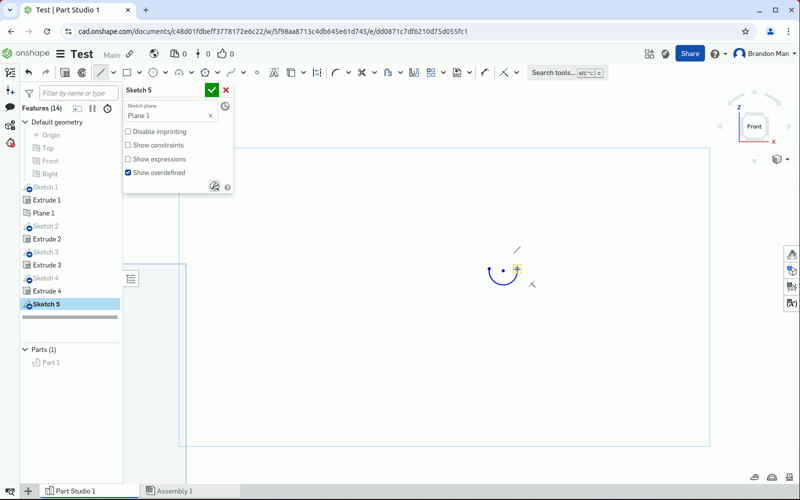
scroll(-6)
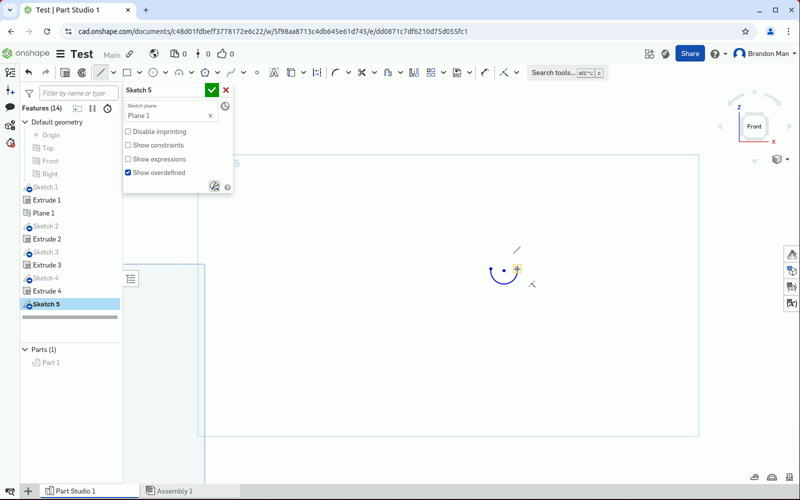
scroll(-6)
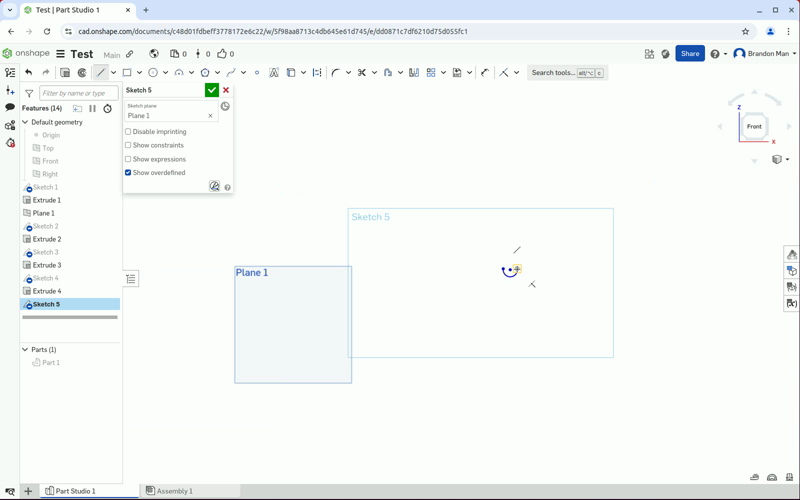
scroll(-6)
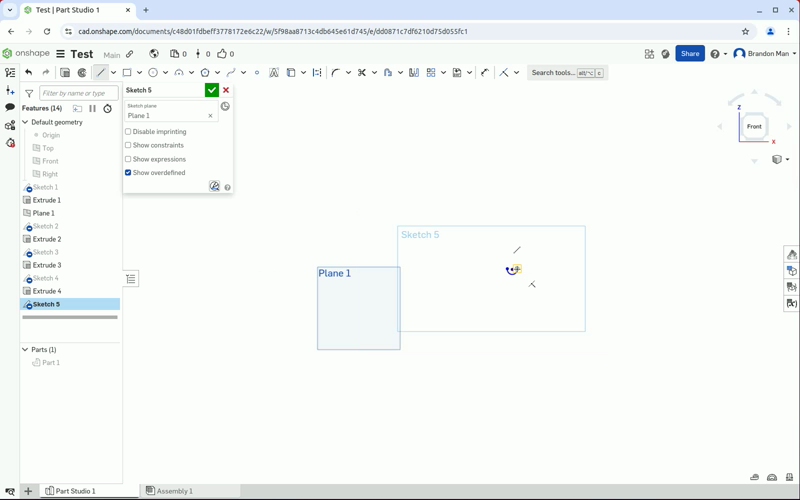
scroll(-6)
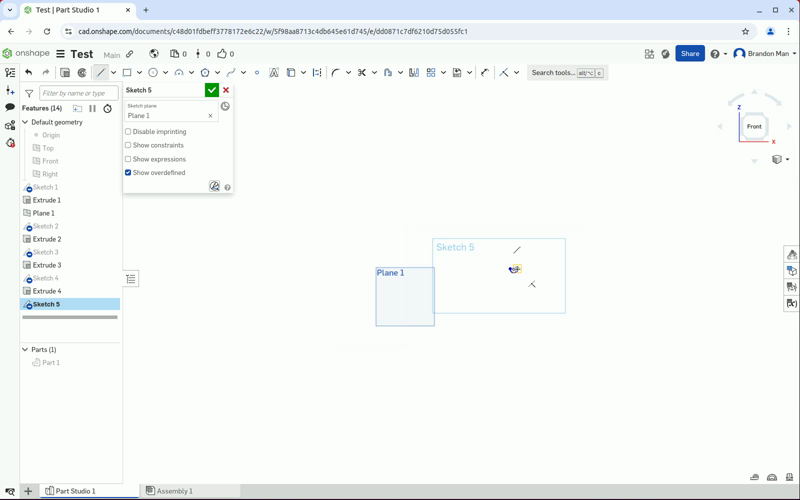
scroll(-6)
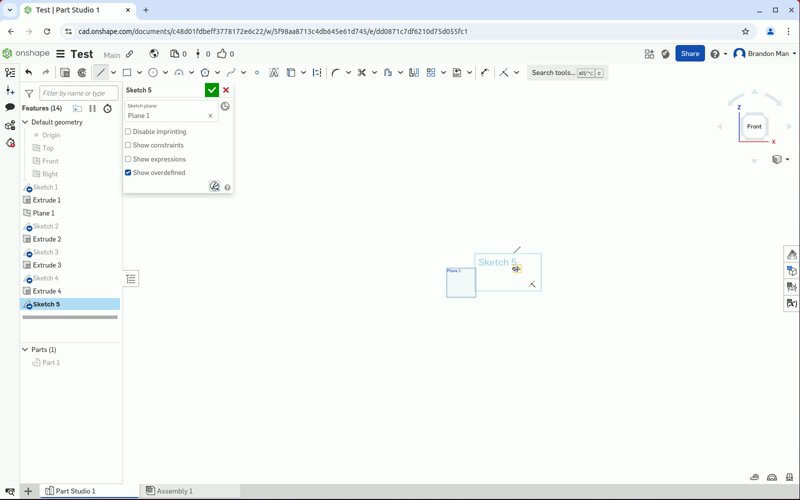
key_down(shift)
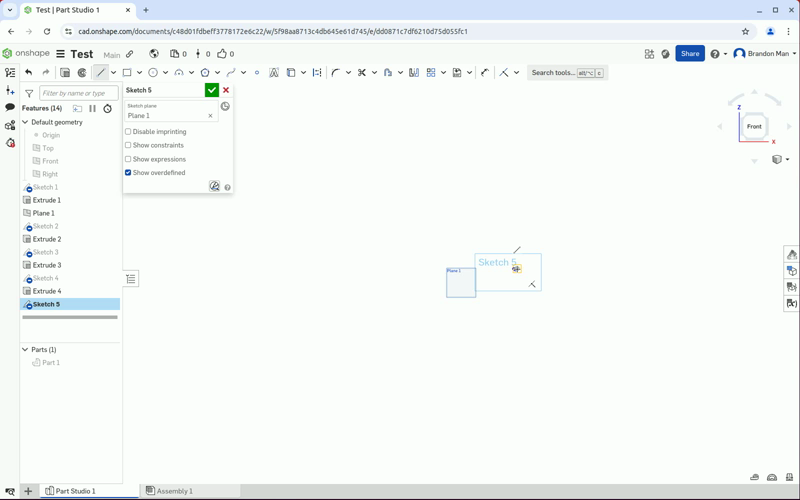
mouse_move(547, 268)
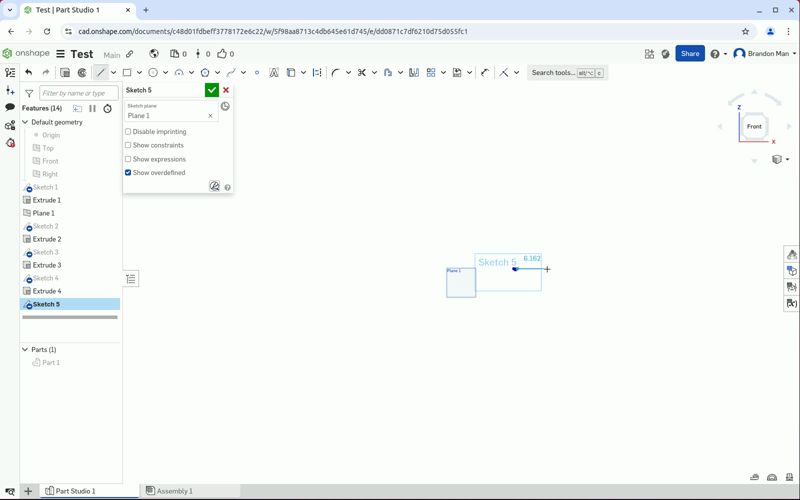
mouse_move(515, 268)
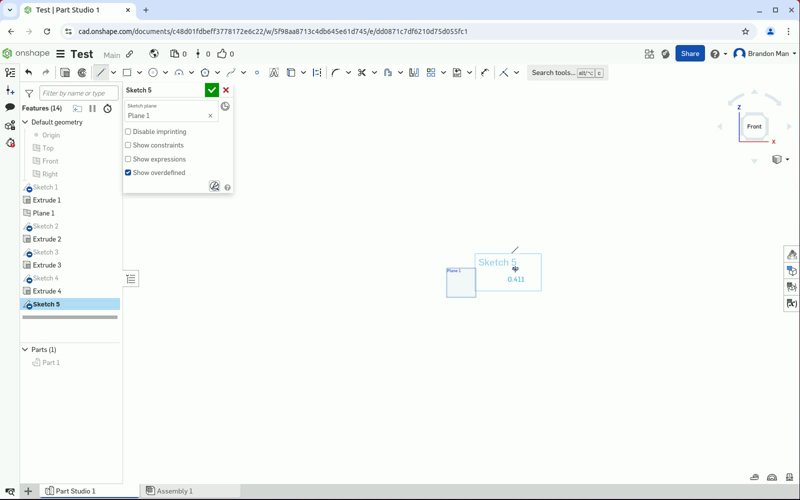
scroll(6)
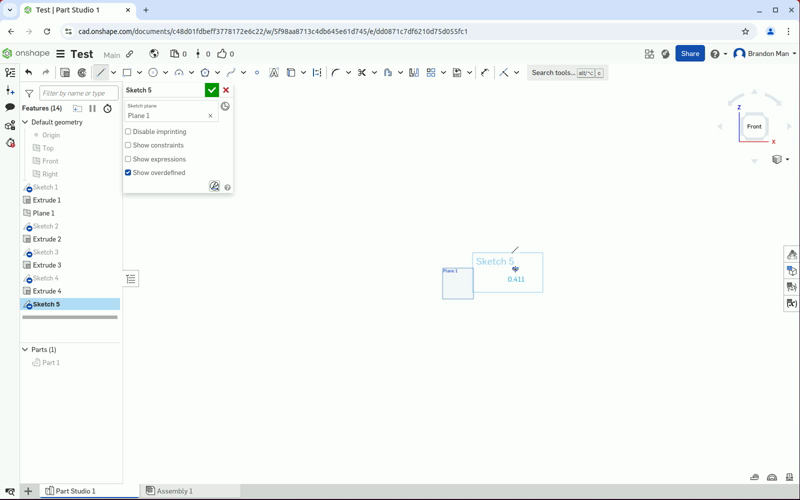
scroll(6)
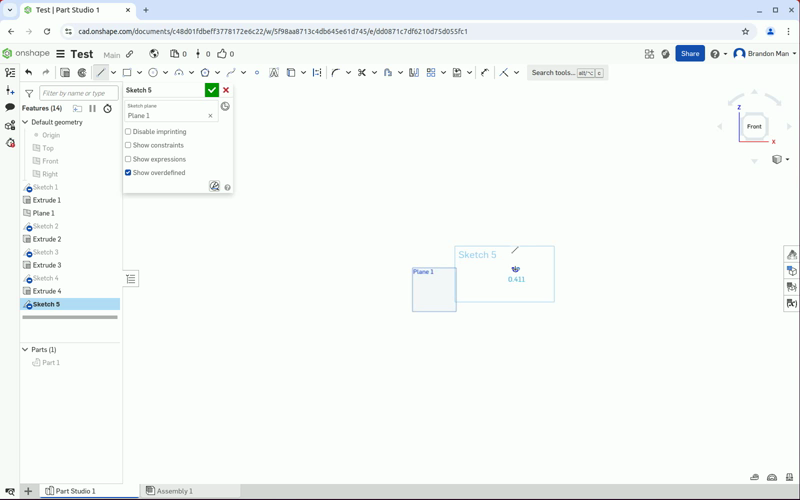
scroll(6)
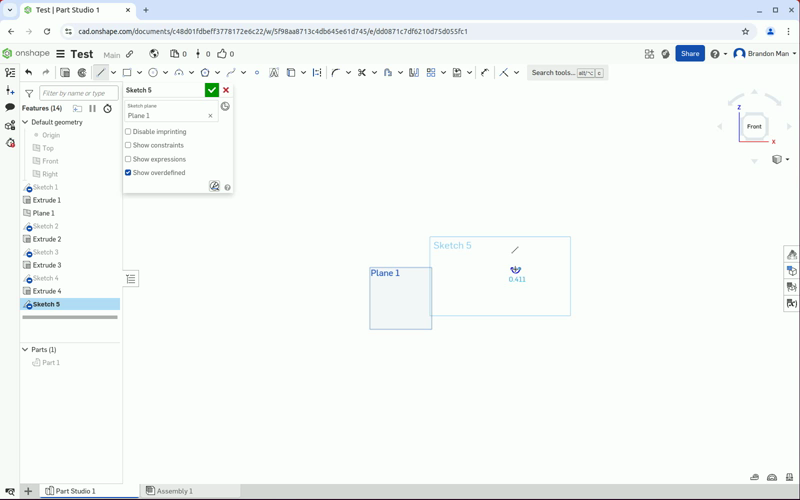
scroll(6)
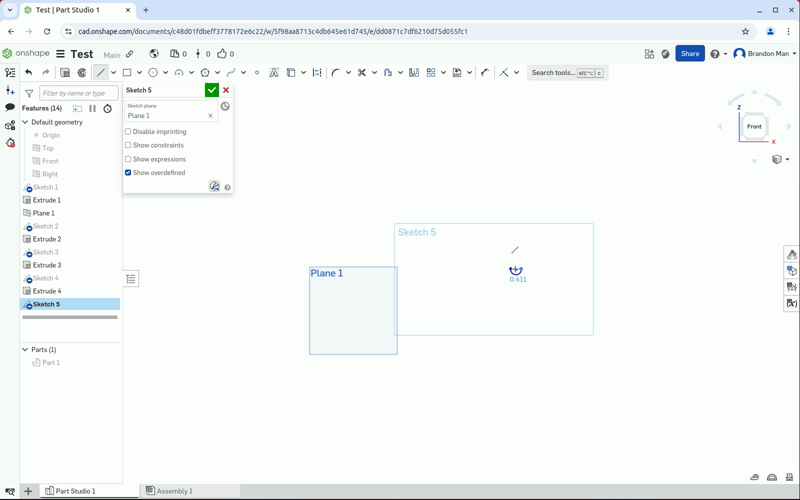
scroll(6)
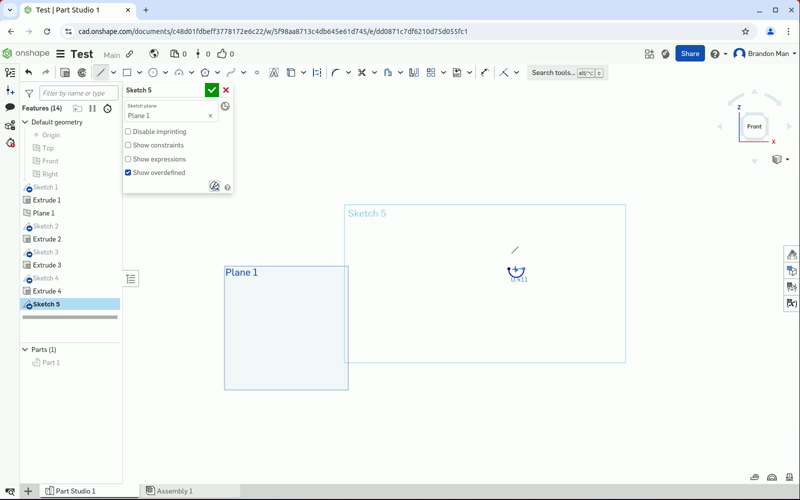
scroll(6)
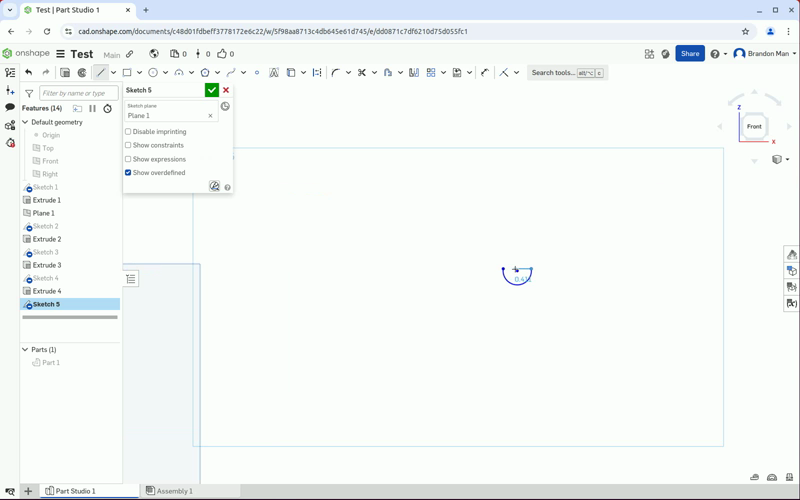
scroll(6)
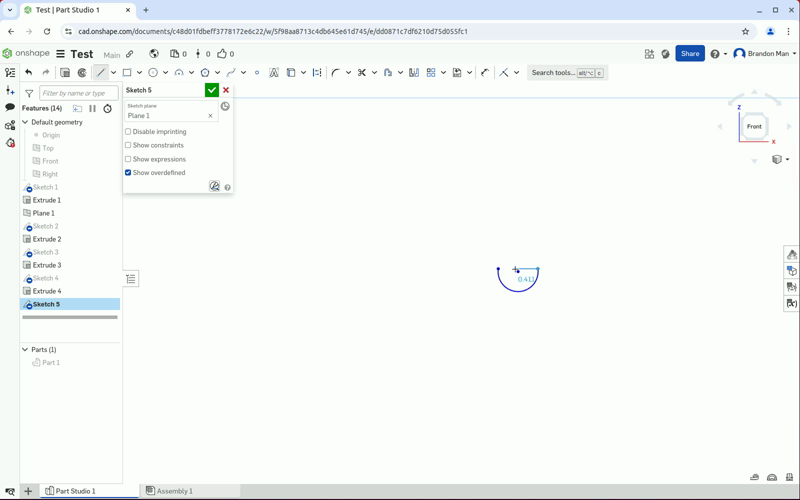
click(515, 268)
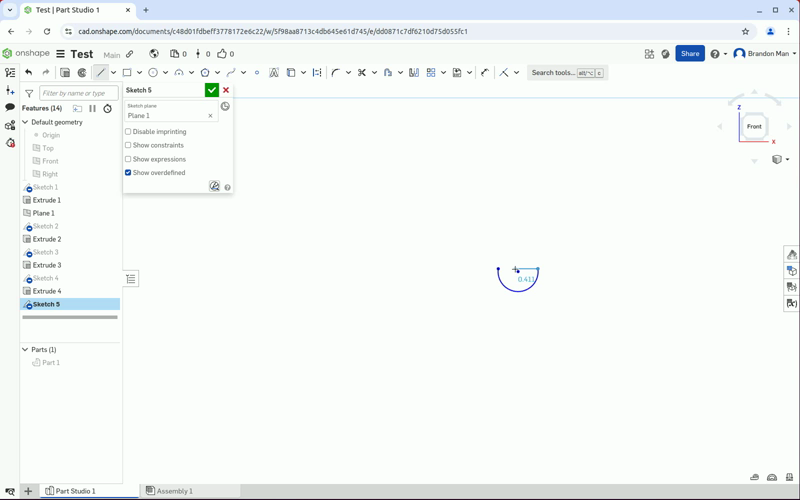
scroll(-6)
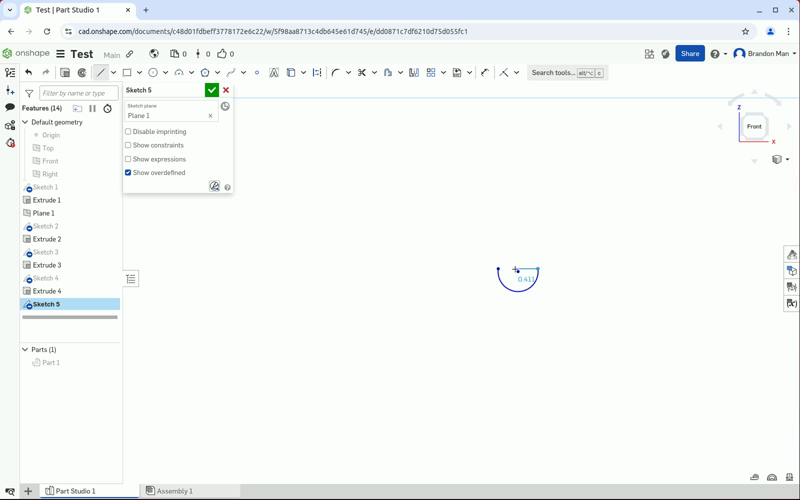
scroll(-6)
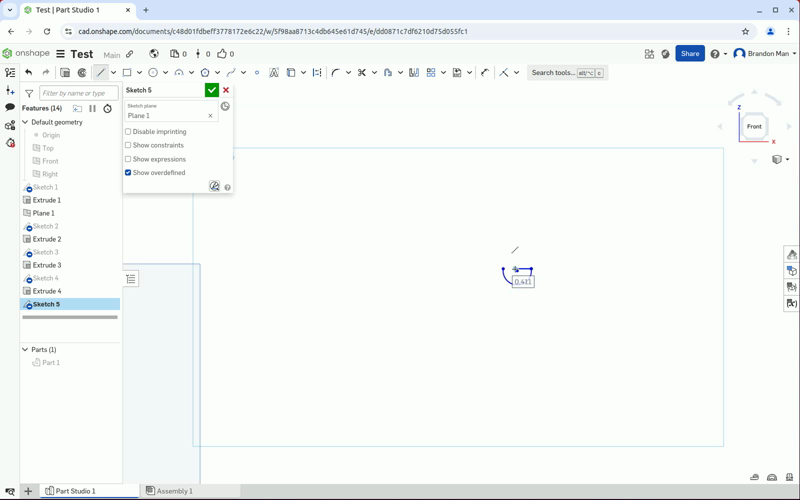
scroll(-6)
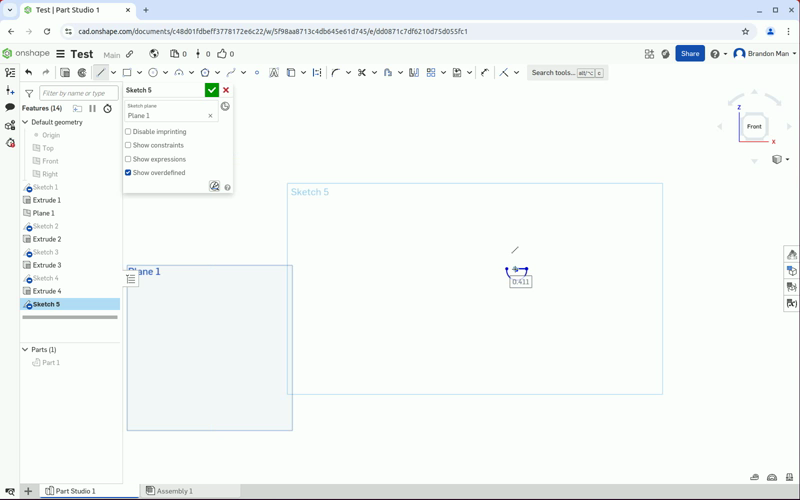
scroll(-6)
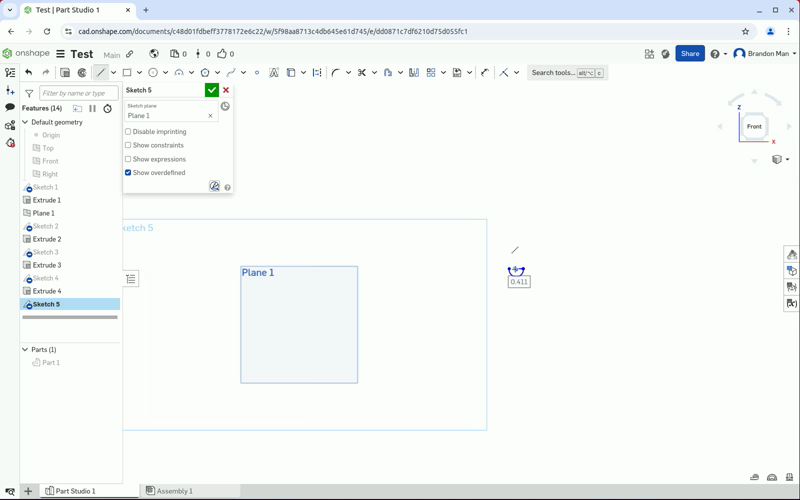
scroll(-6)
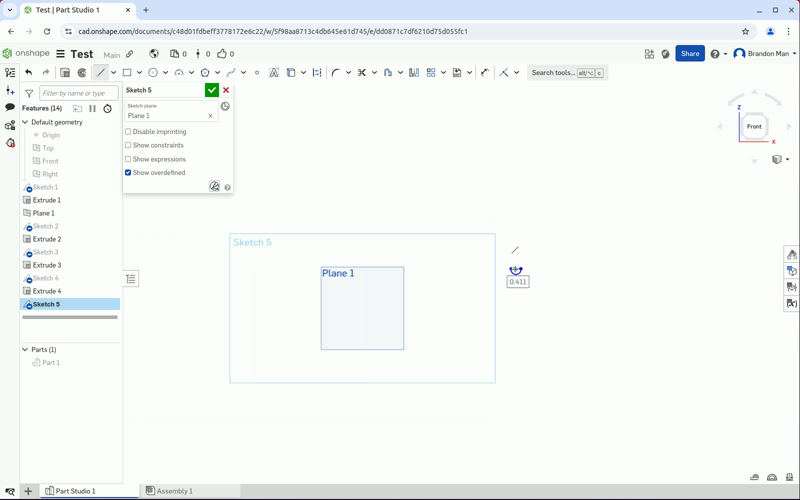
scroll(-6)
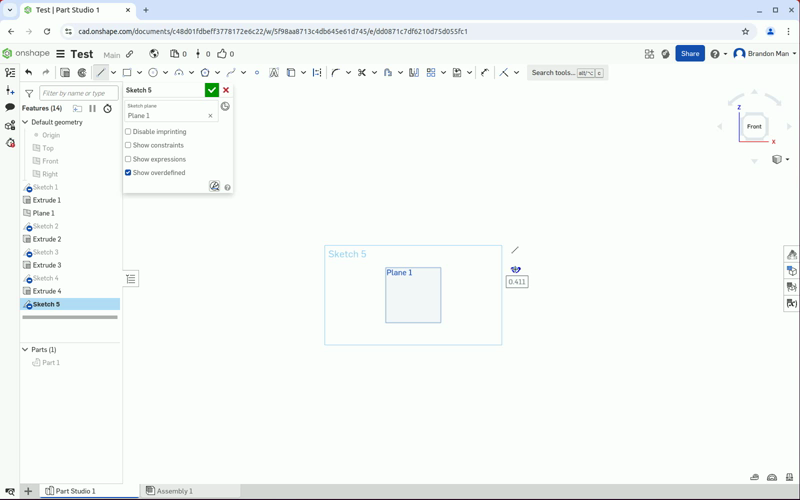
scroll(-6)
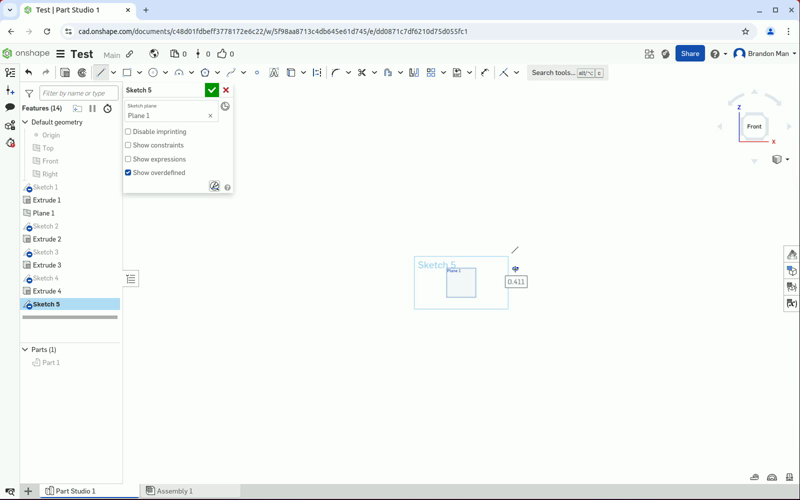
key_up(shift)
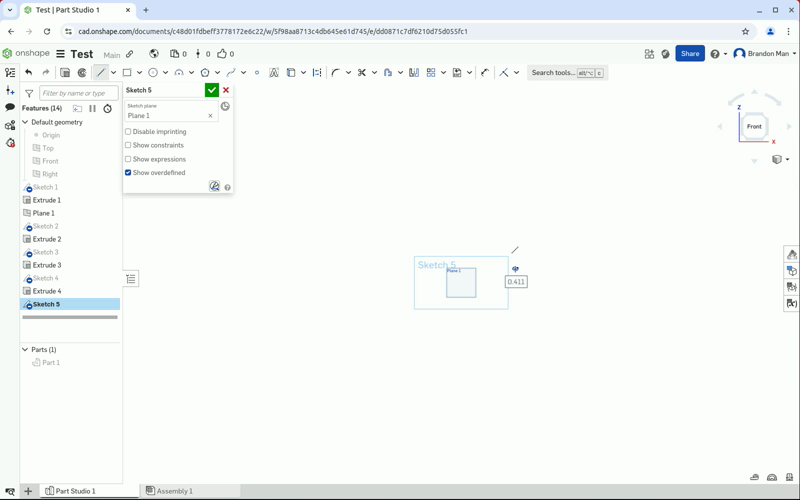
mouse_move(545, 268)
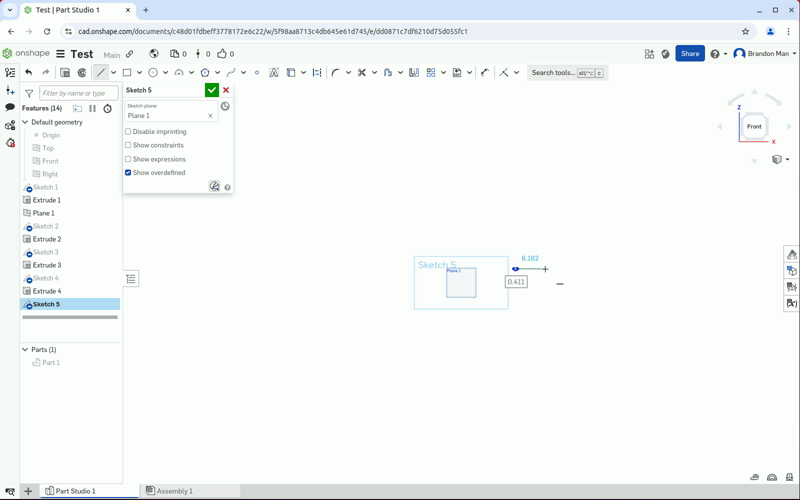
key_down(shift)
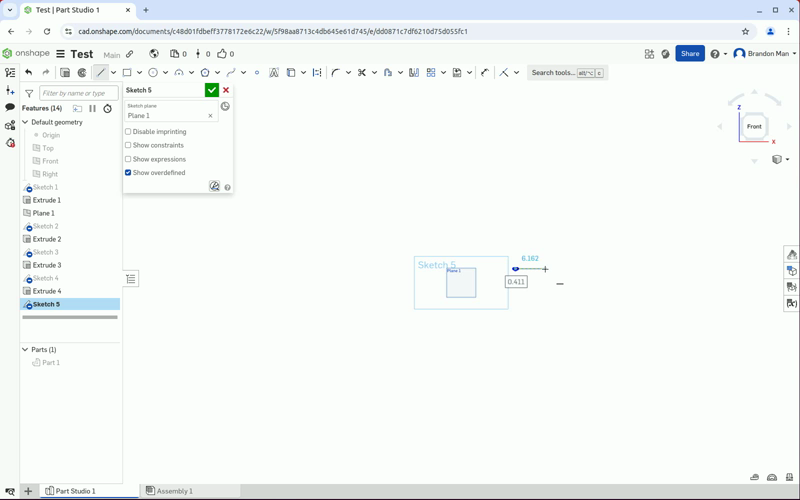
mouse_move(513, 268)
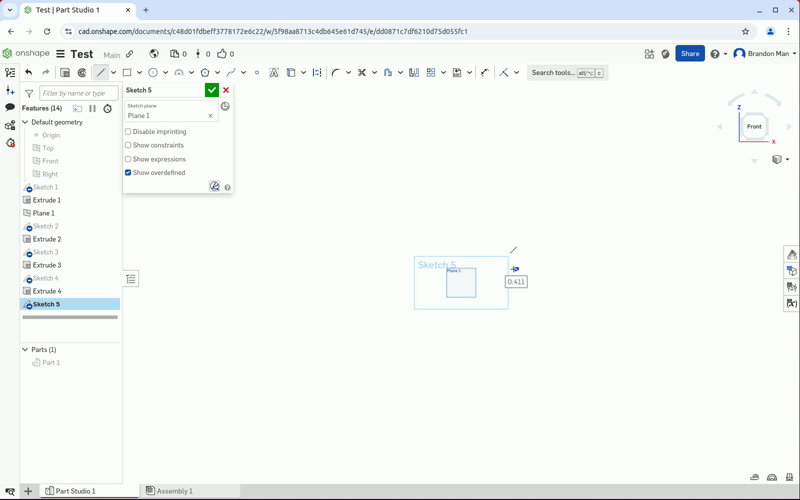
scroll(6)
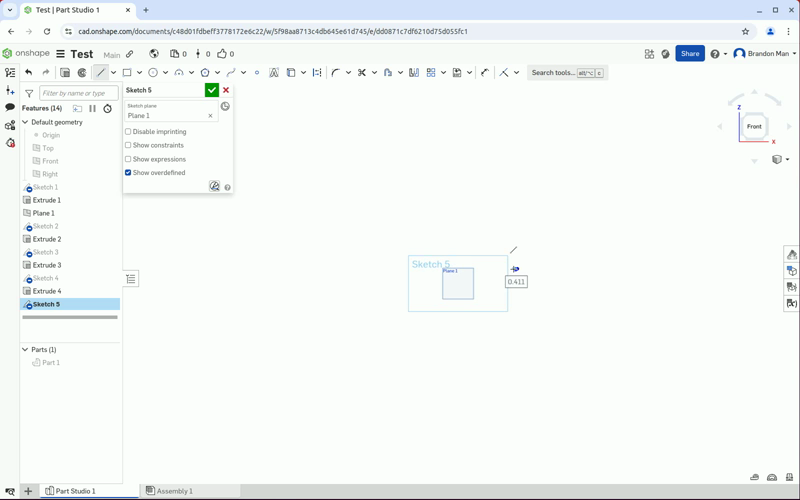
scroll(6)
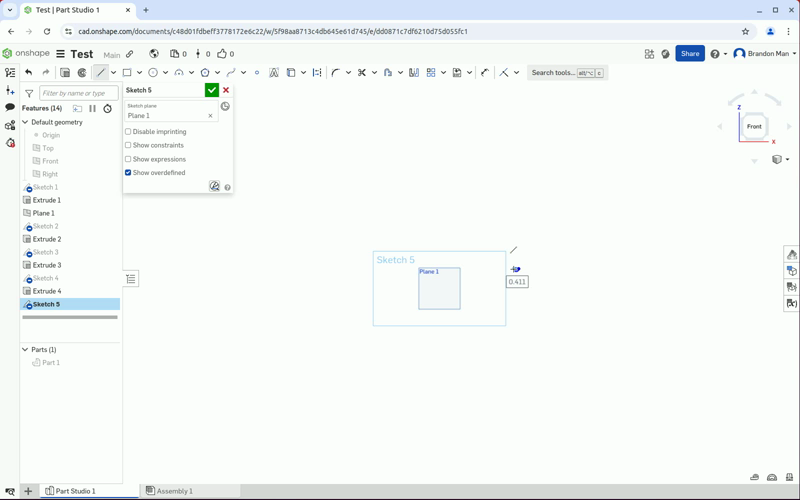
scroll(6)
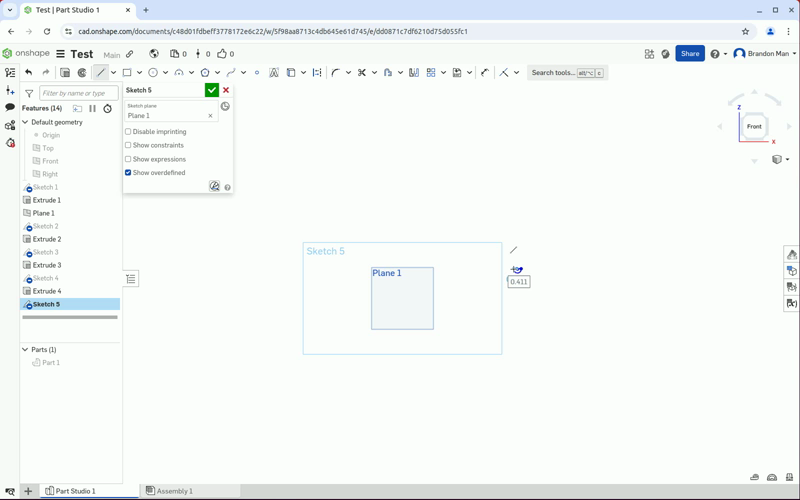
scroll(6)
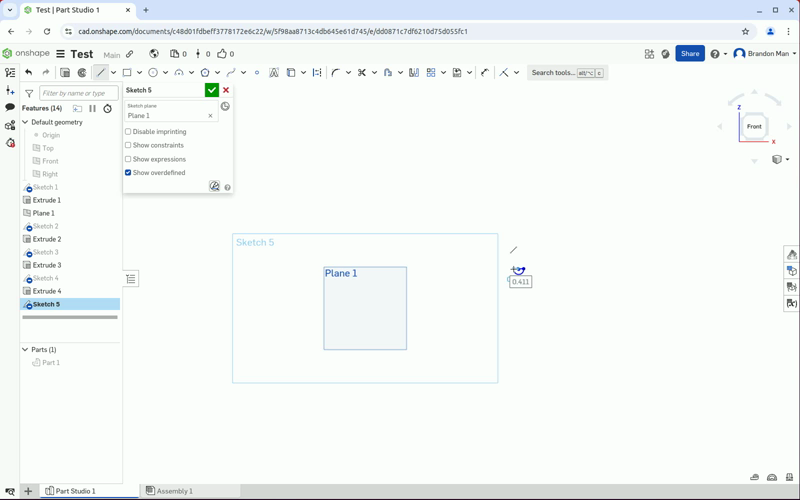
scroll(6)
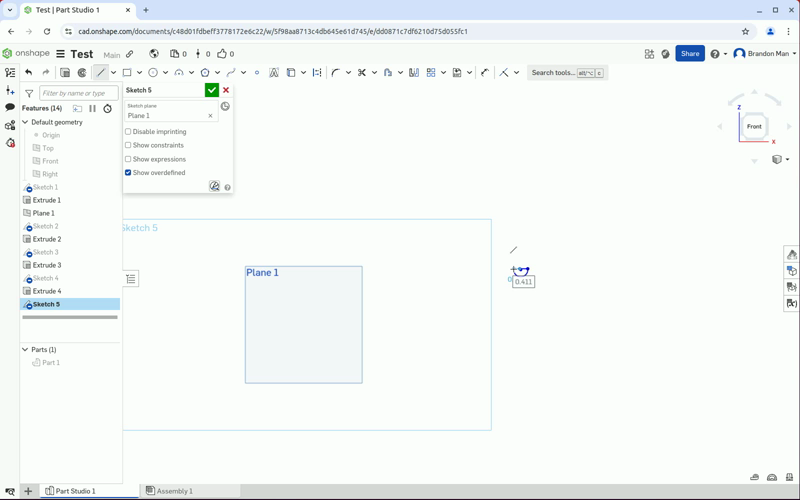
scroll(6)
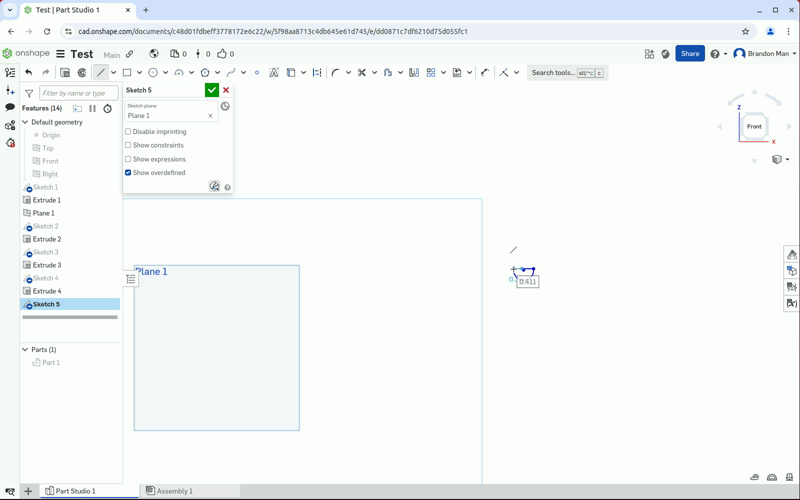
scroll(6)
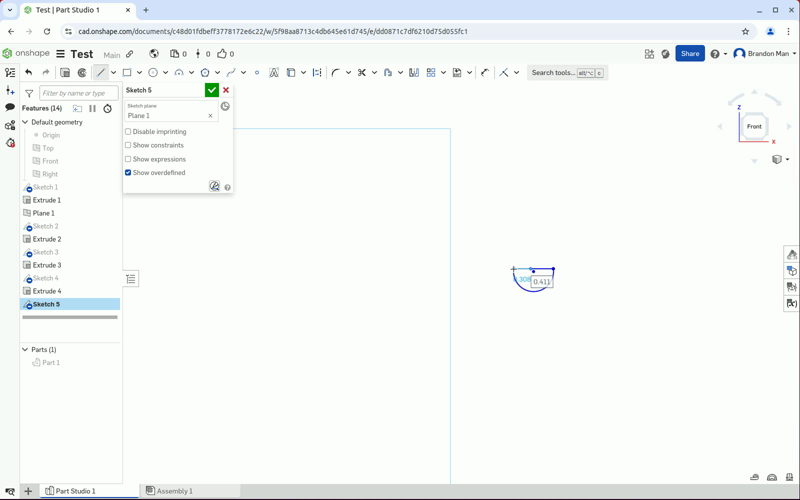
key_up(shift)
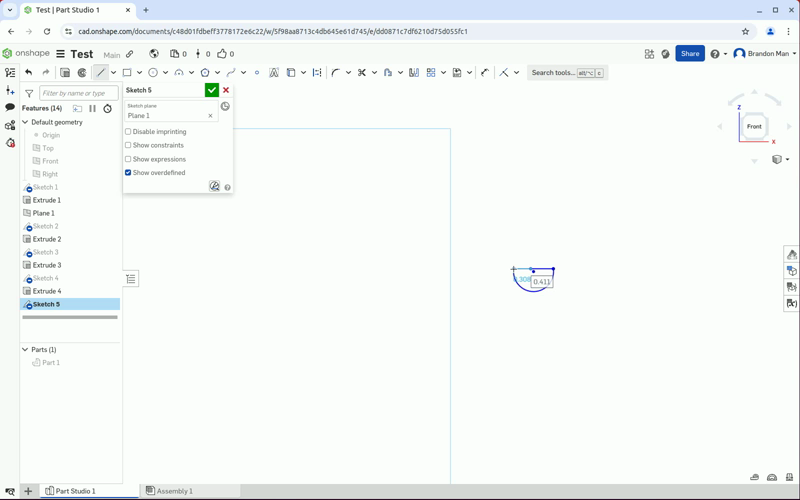
click(513, 268)
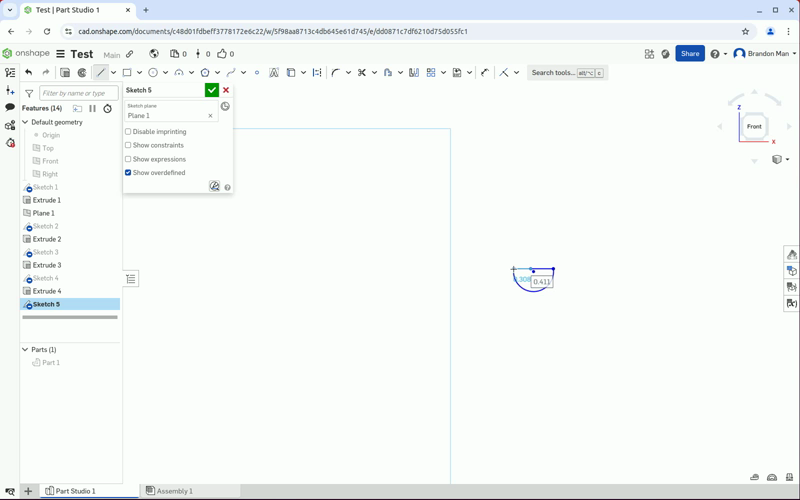
scroll(-6)
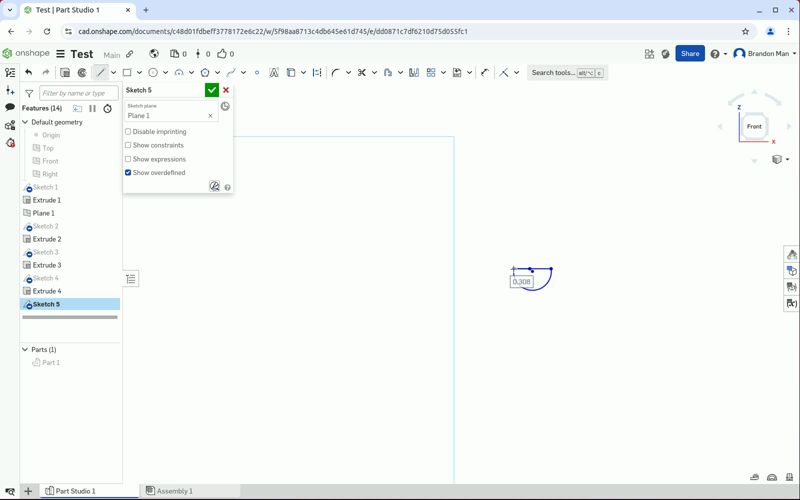
scroll(-6)
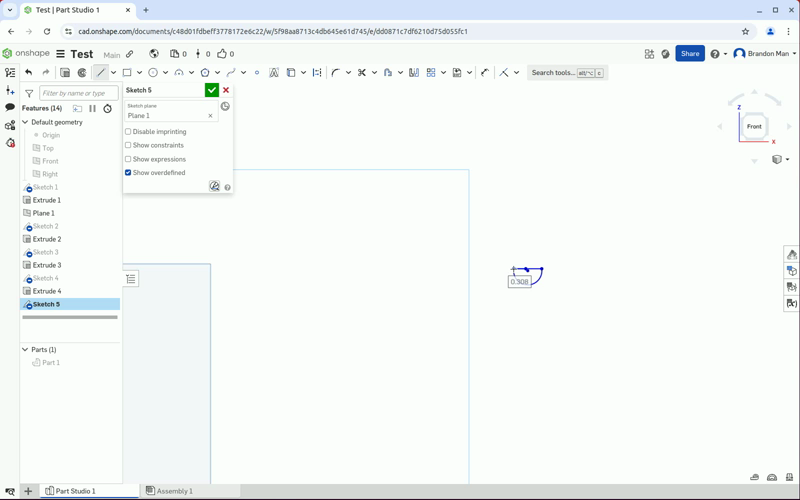
scroll(-6)
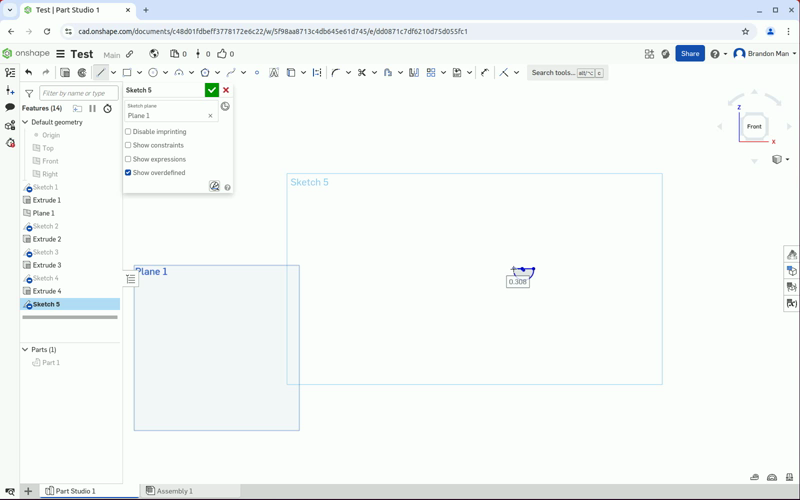
scroll(-6)
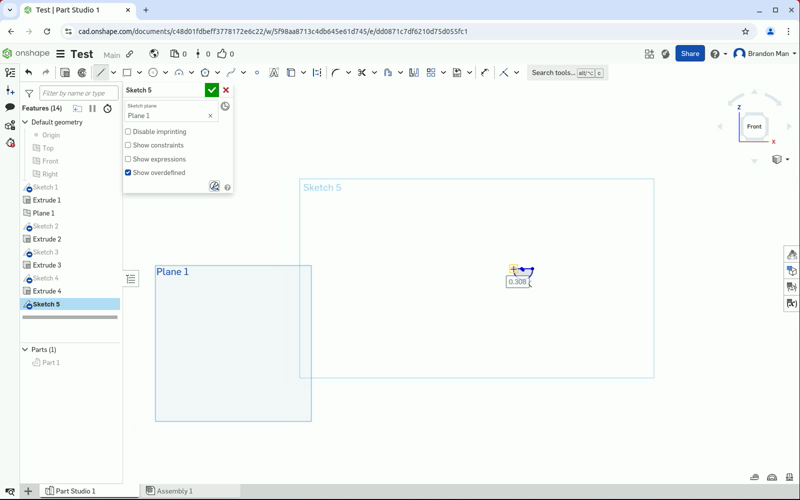
scroll(-6)
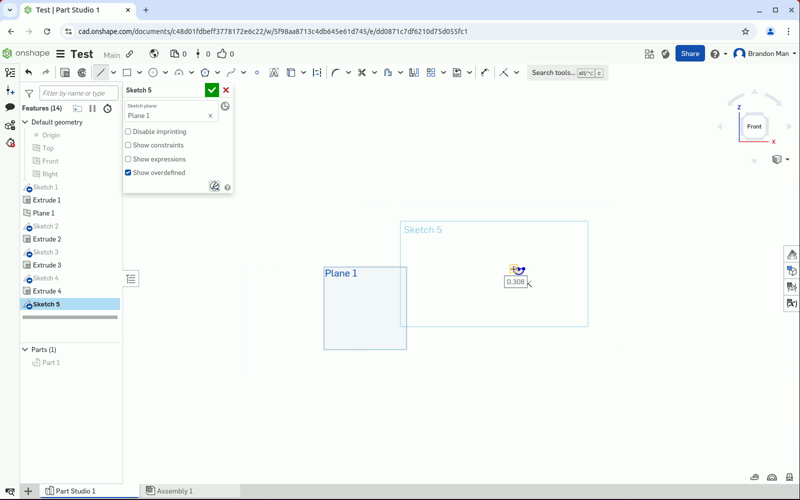
scroll(-6)
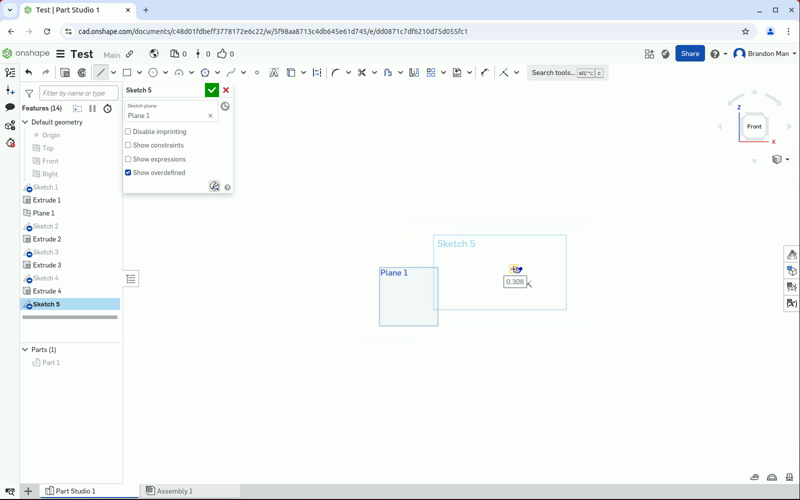
scroll(-6)
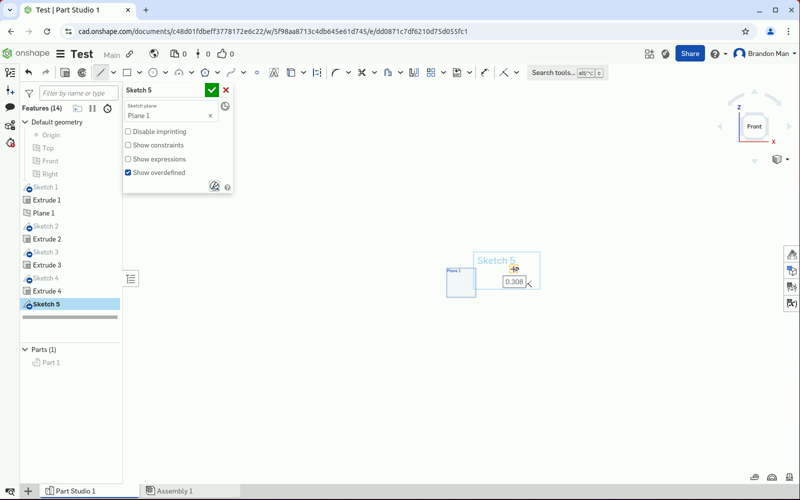
key(esc)
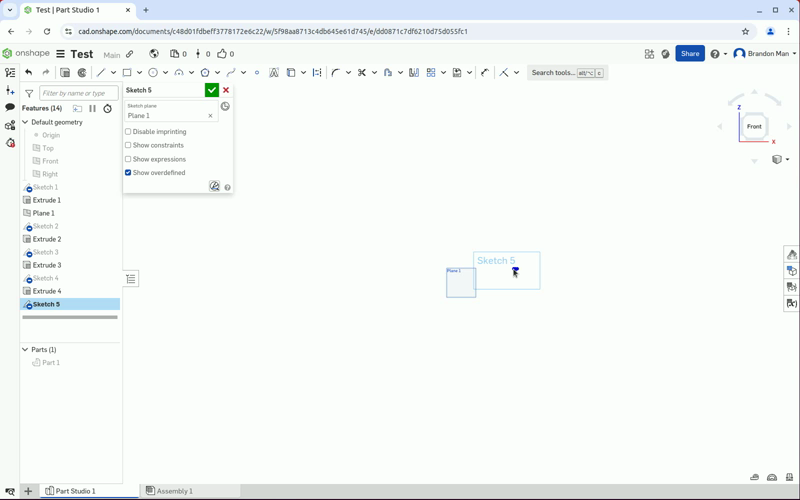
mouse_move(515, 269)
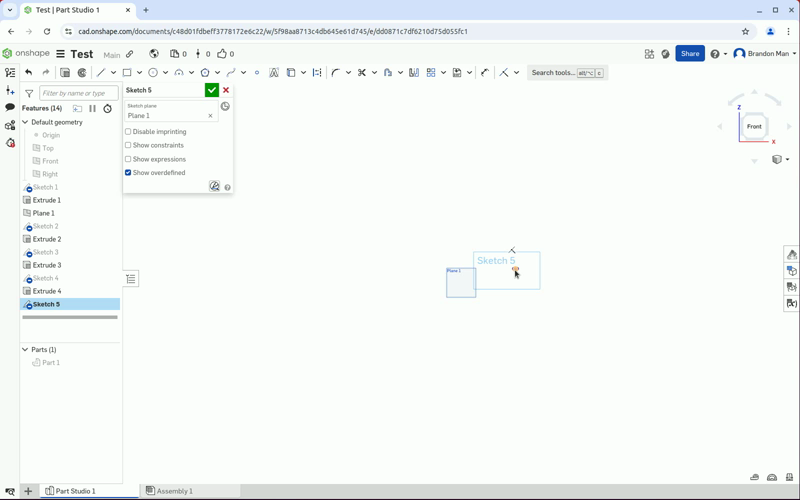
scroll(6)
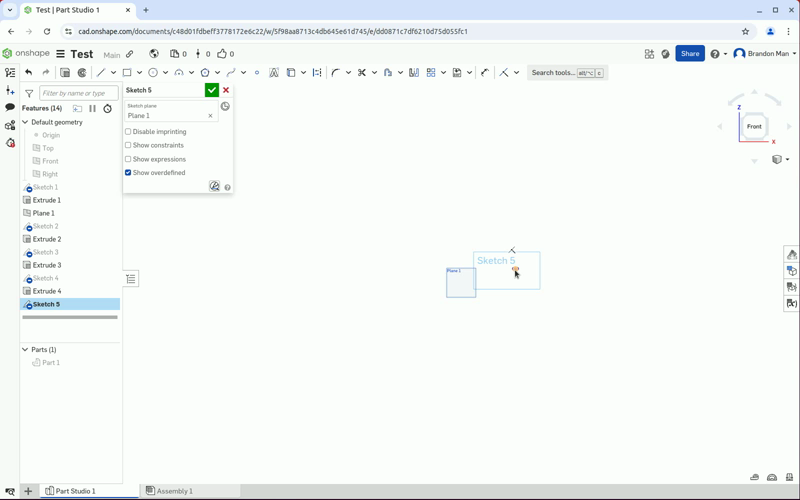
scroll(6)
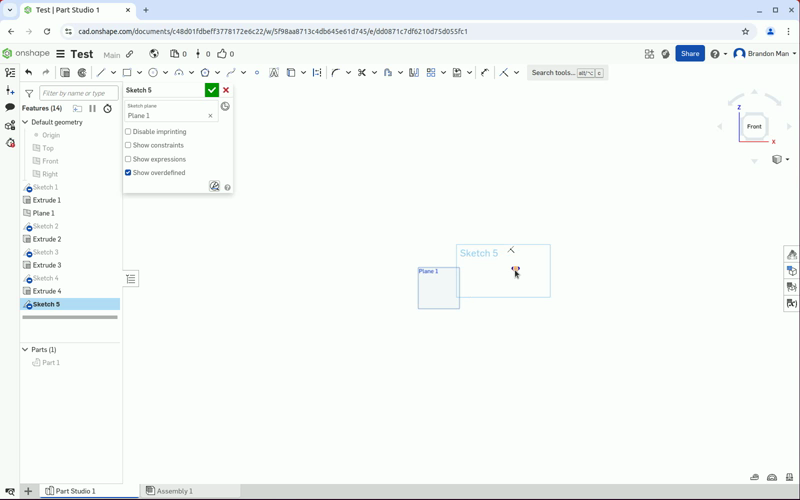
scroll(6)
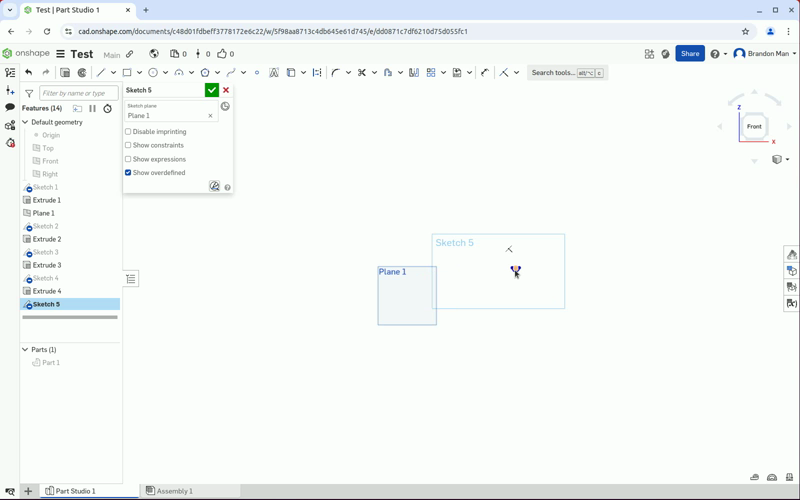
scroll(6)
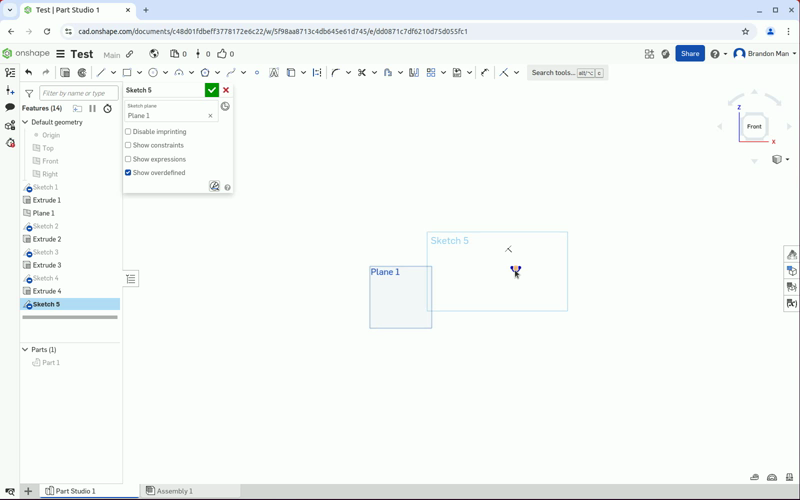
scroll(6)
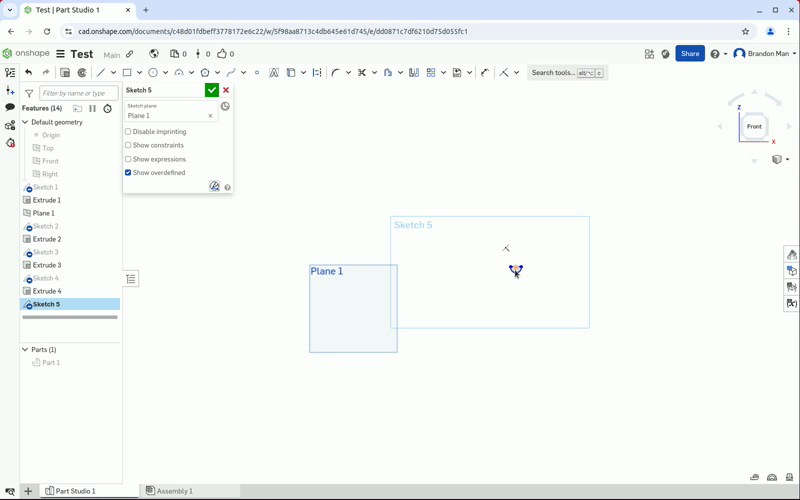
scroll(6)
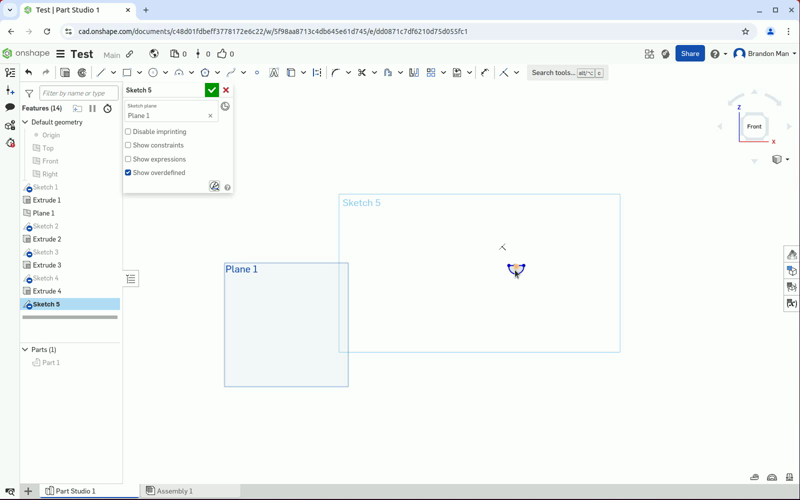
scroll(6)
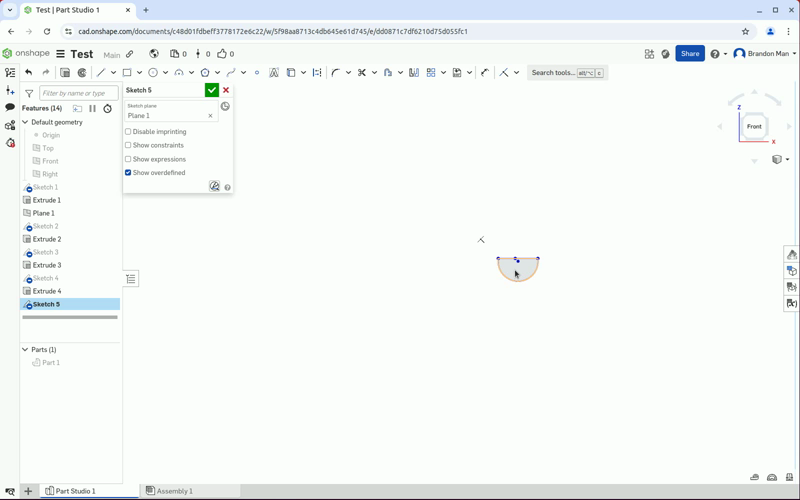
click(515, 269)
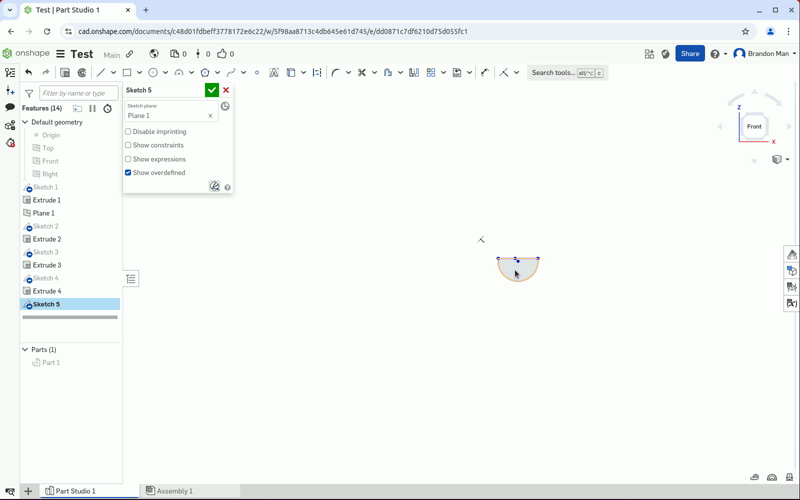
scroll(-6)
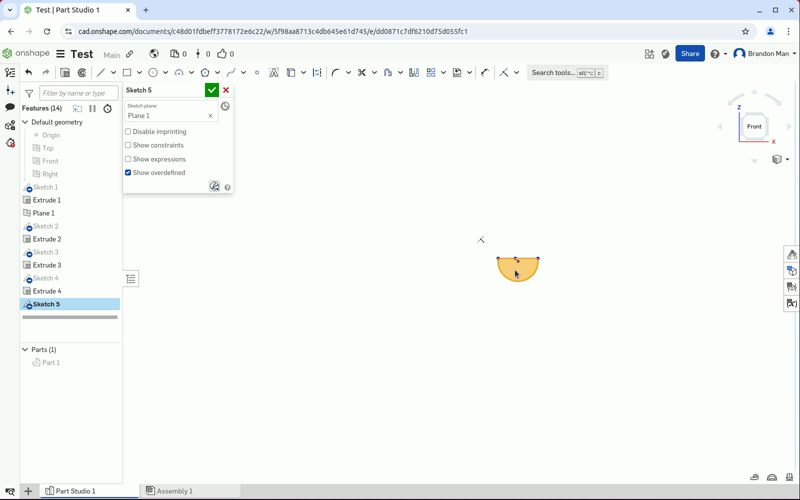
scroll(-6)
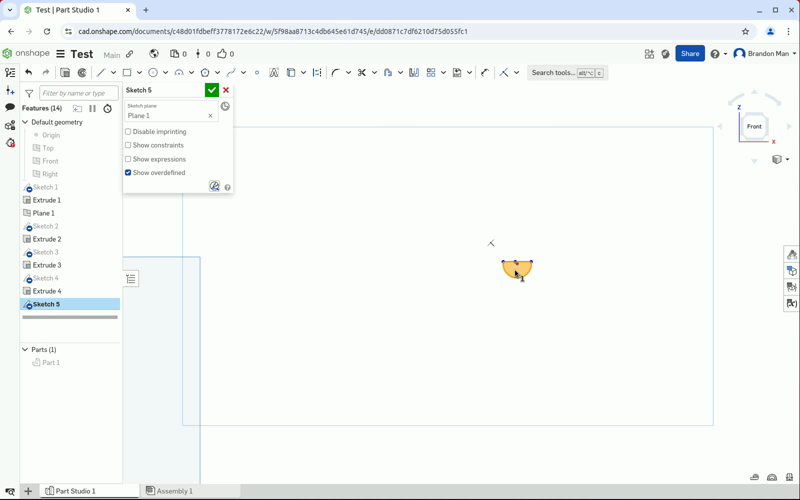
scroll(-6)
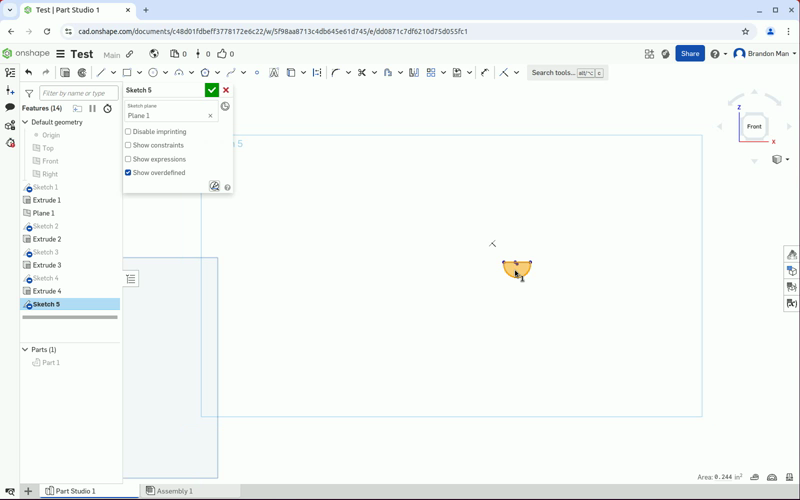
scroll(-6)
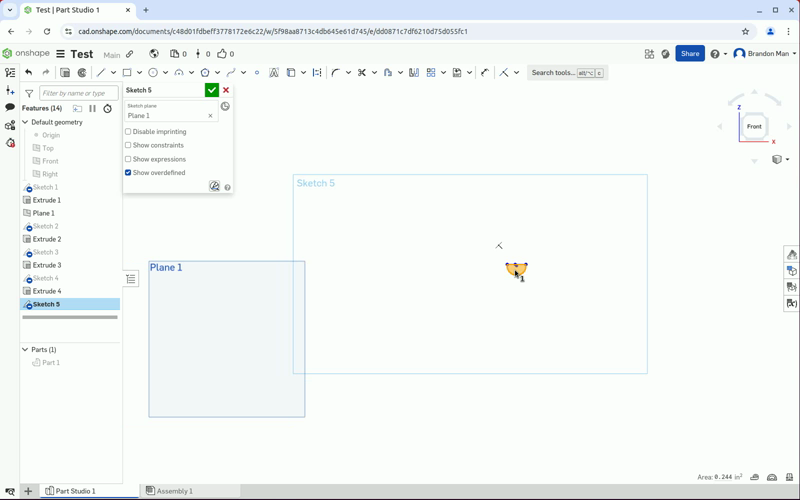
scroll(-6)
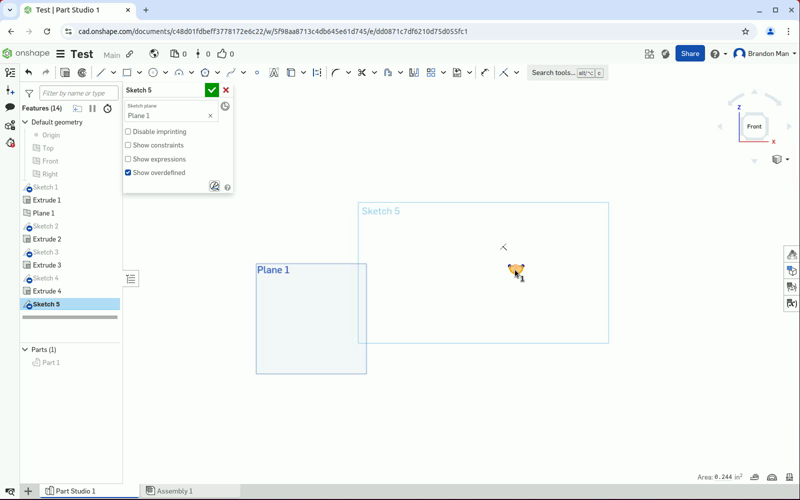
scroll(-6)
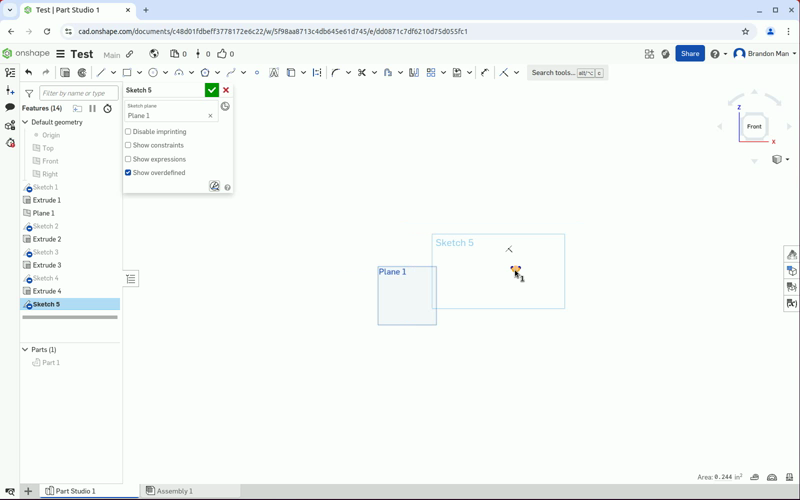
scroll(-6)
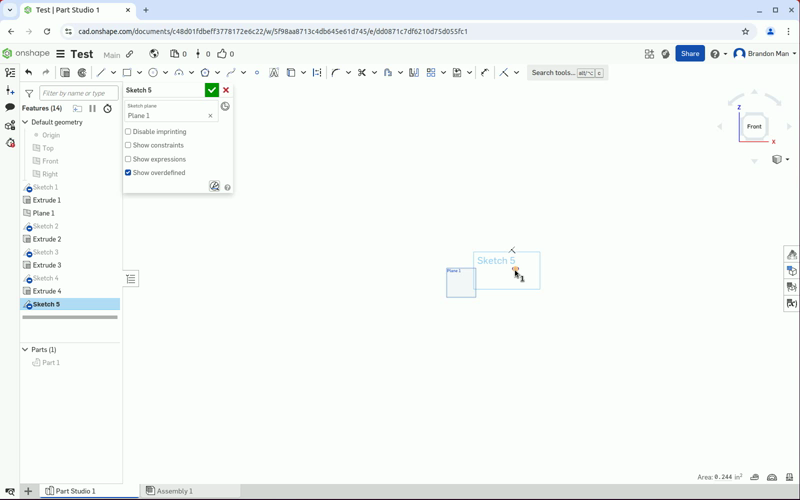
mouse_move(73, 352)
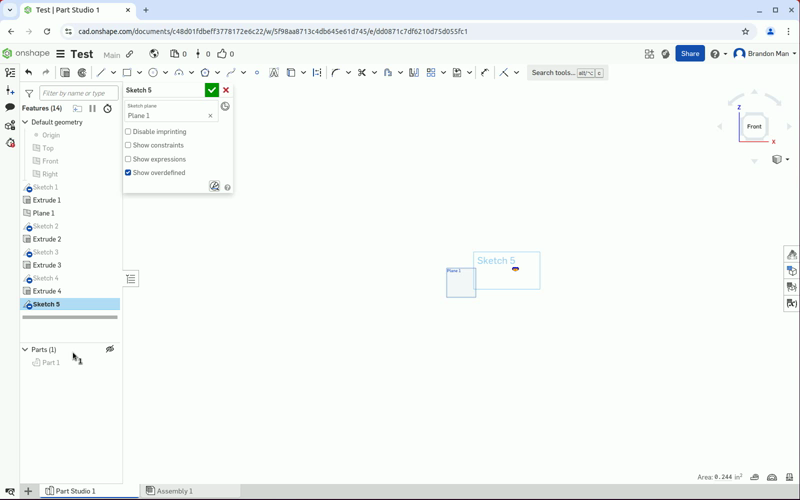
key(shift+y)
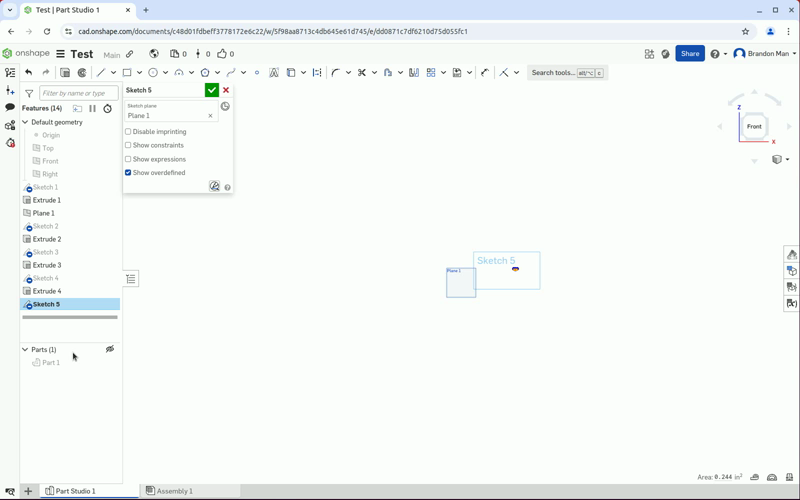
key(shift+e)
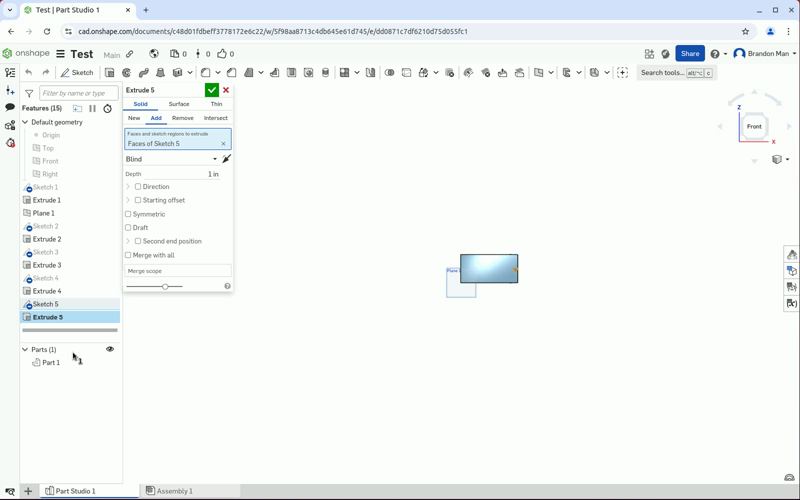
mouse_move(143, 106)
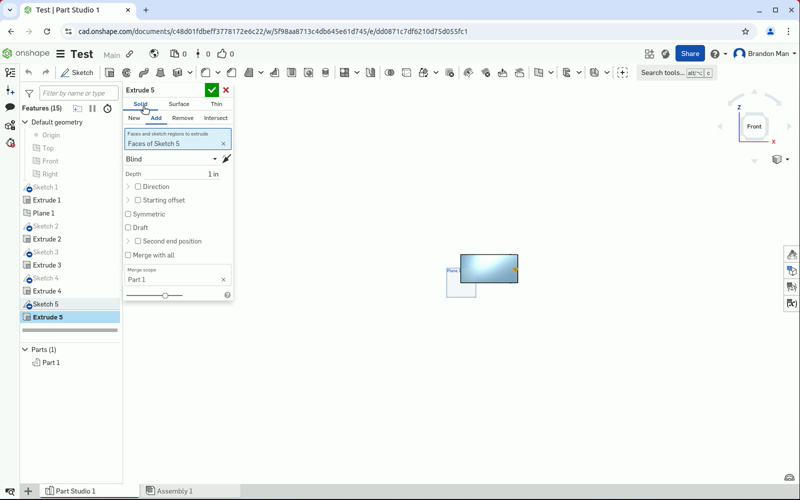
click(143, 106)
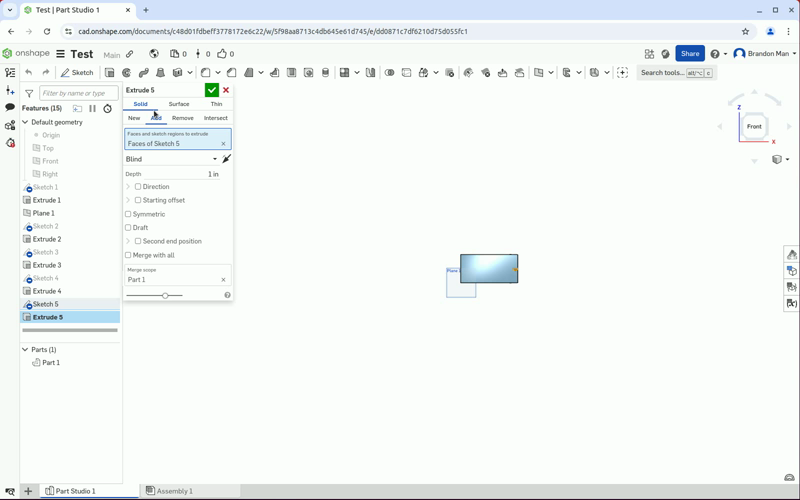
mouse_move(186, 120)
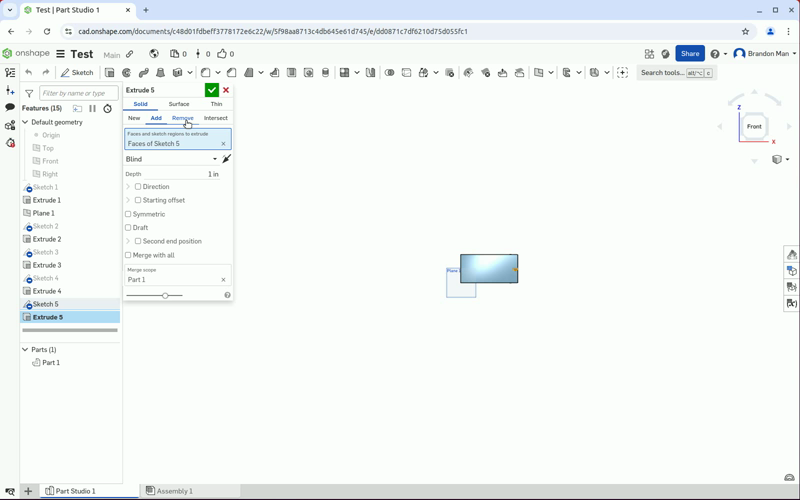
click(186, 120)
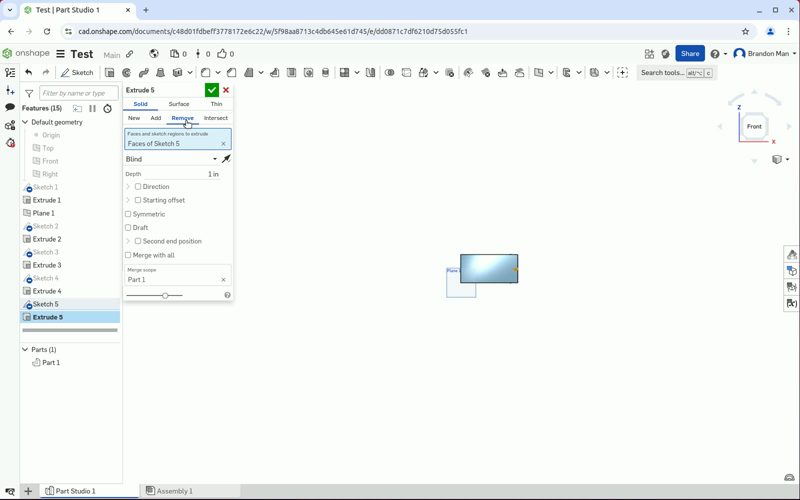
key(tab, 4)
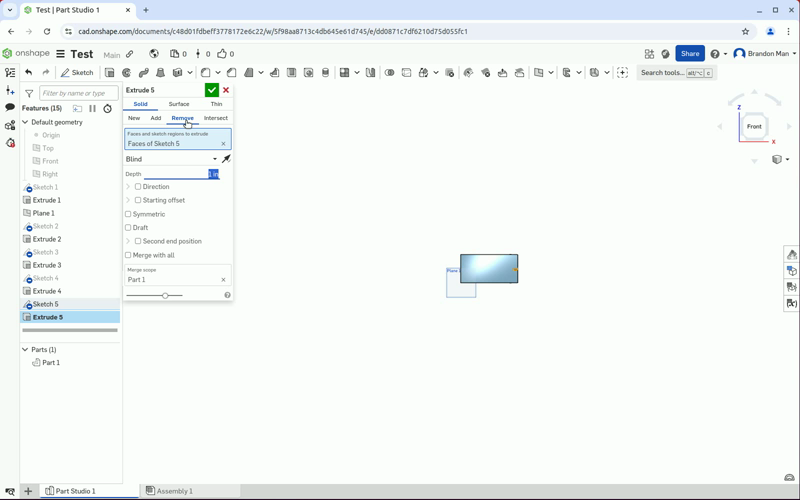
text(2.889)
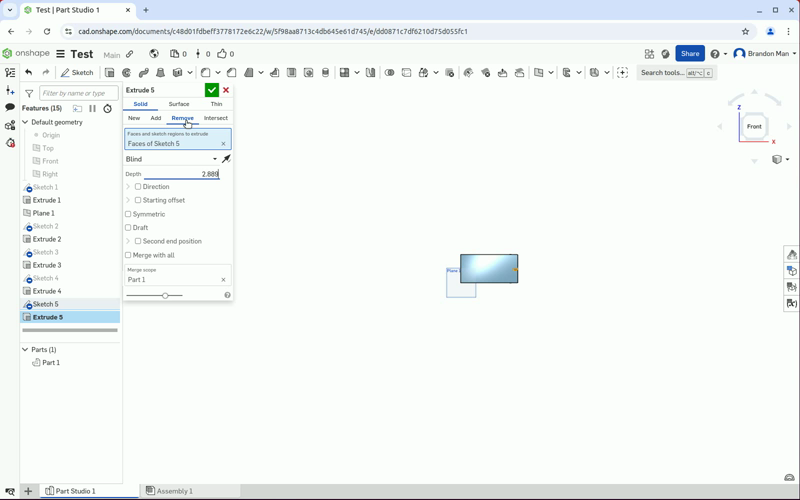
key(tab, 6)
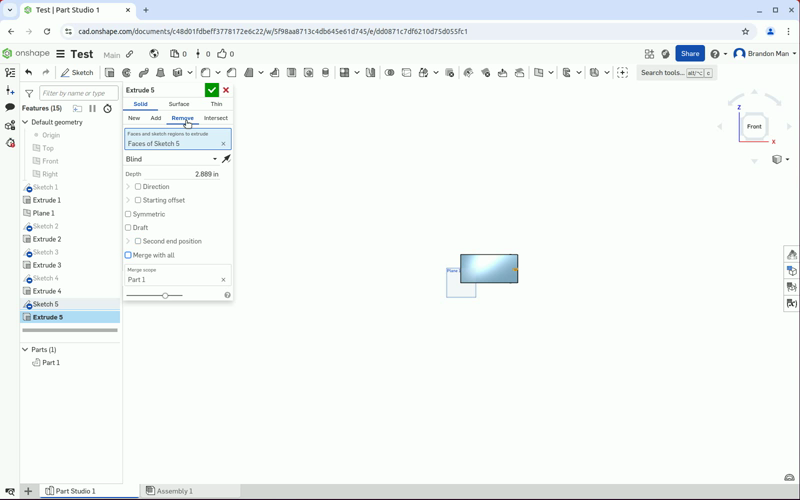
key(space)
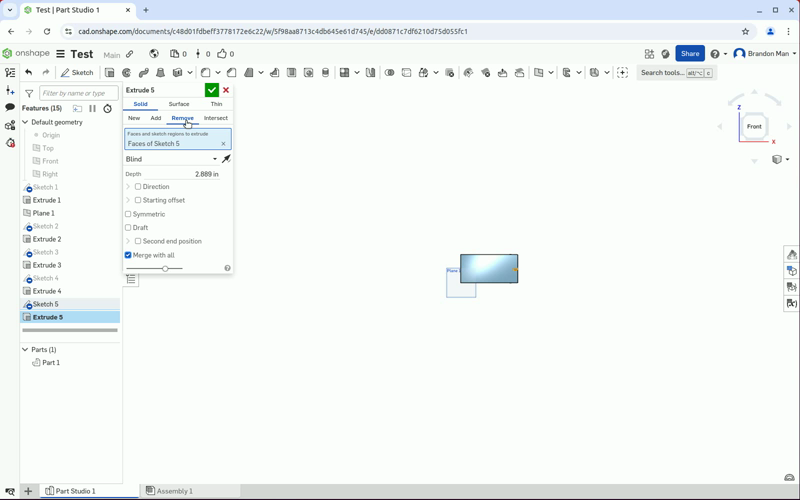
key(enter)
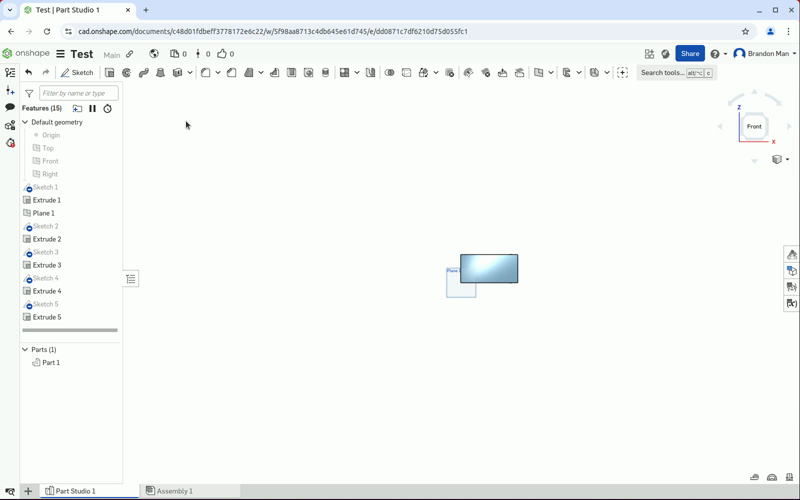
key(shift+h)
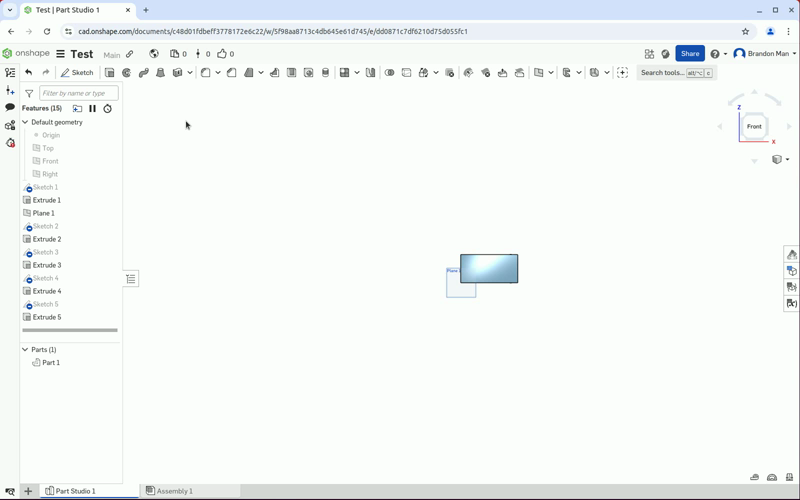
key(shift+h)
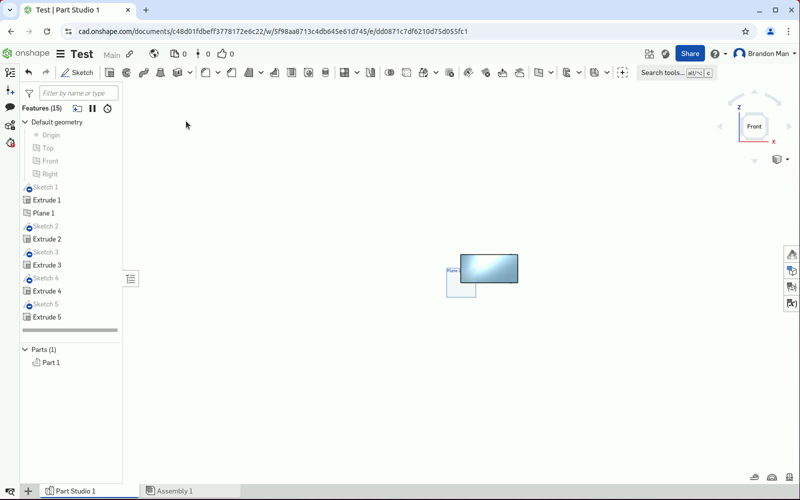
mouse_move(73, 189)
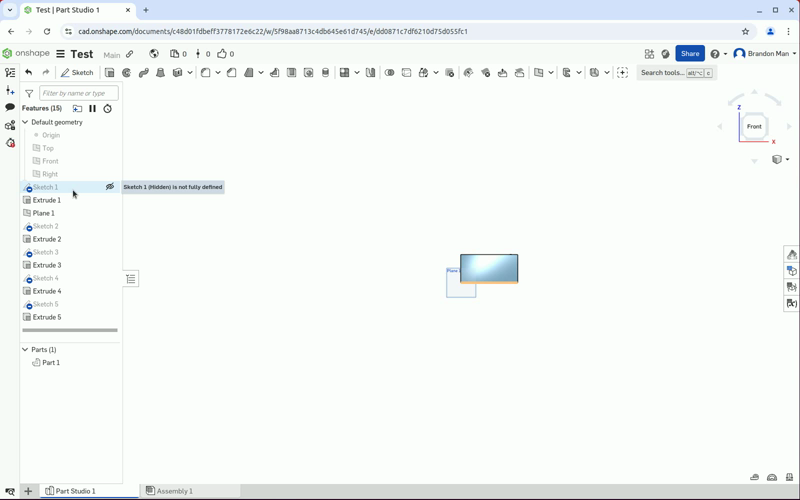
click(73, 189)
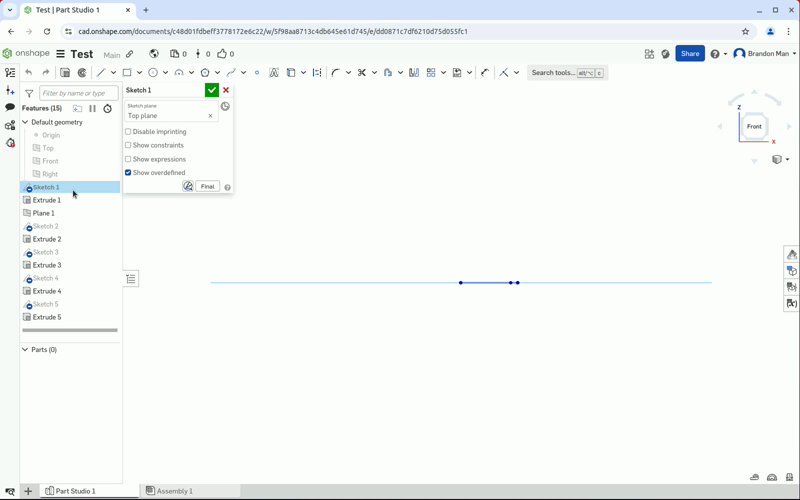
mouse_move(229, 92)
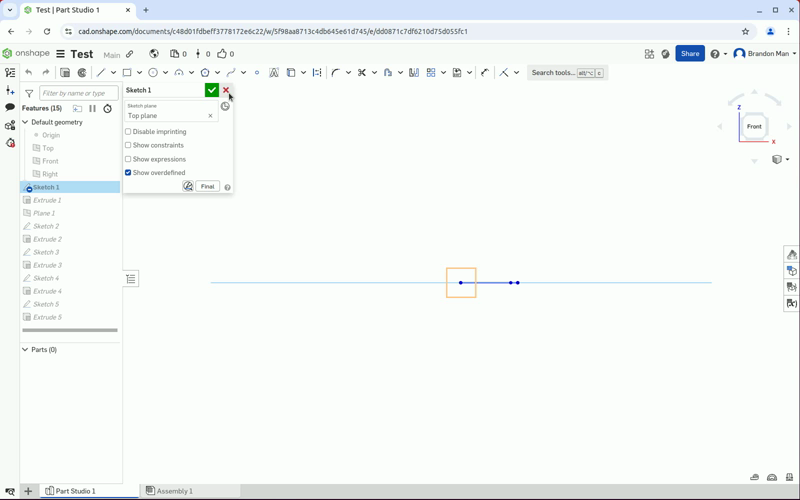
click(229, 92)
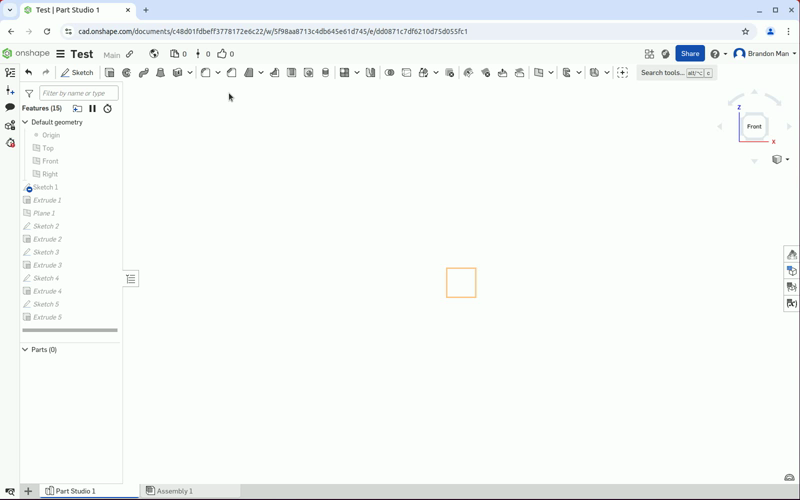
mouse_move(73, 352)
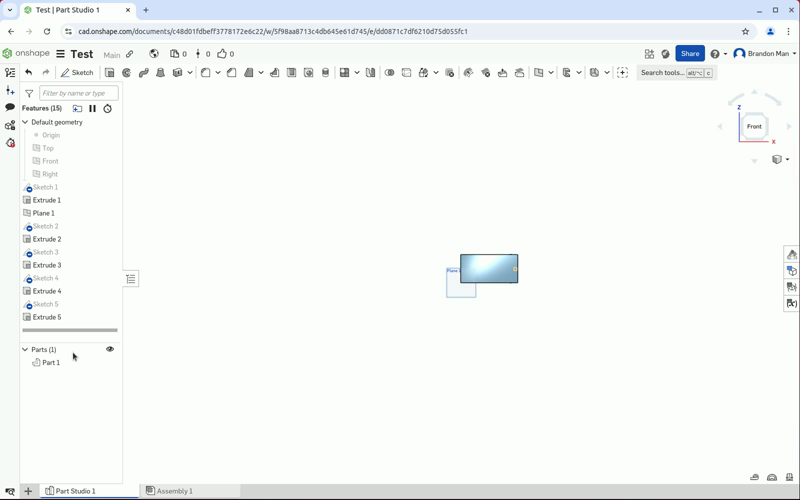
key(y)
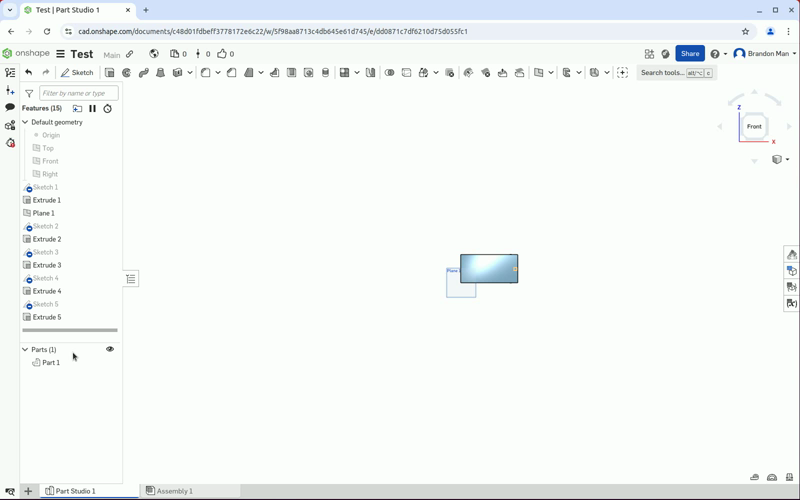
key(shift+p)
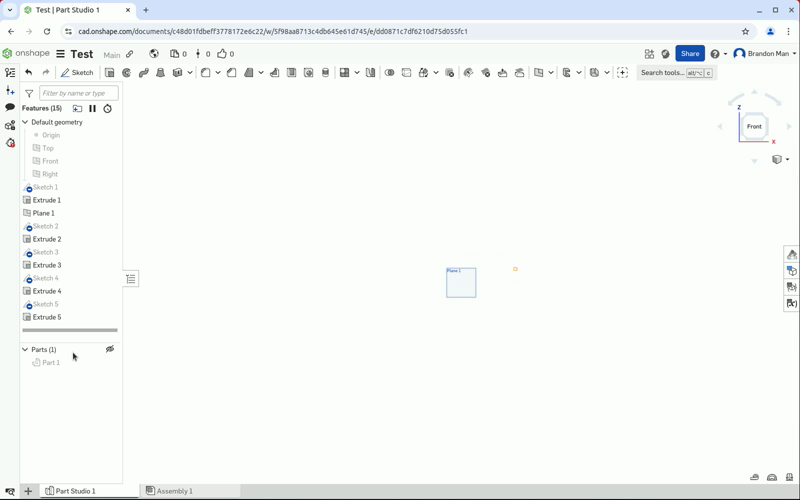
key(space)
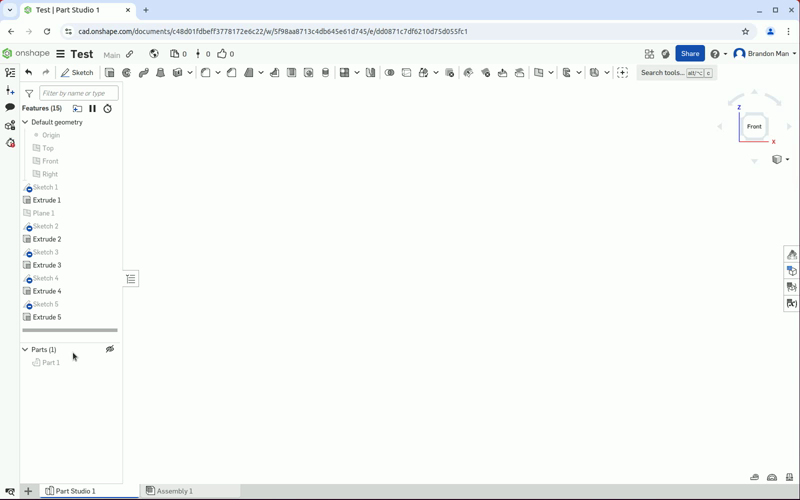
key_down(shift)
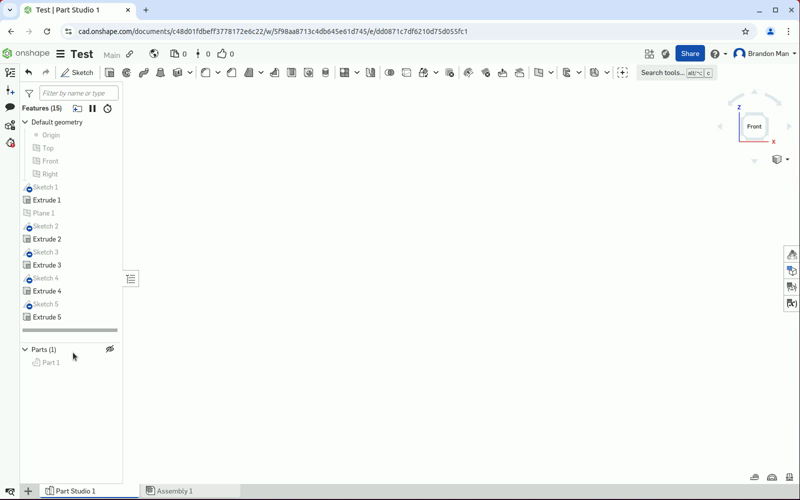
key(left)
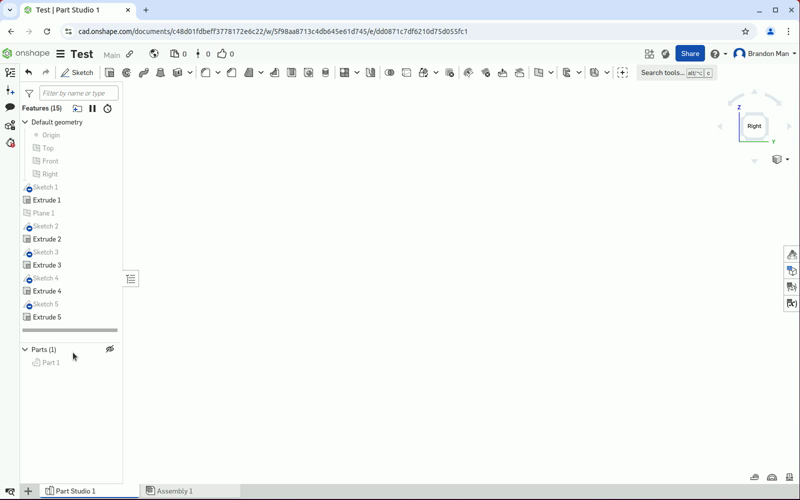
key_up(shift)
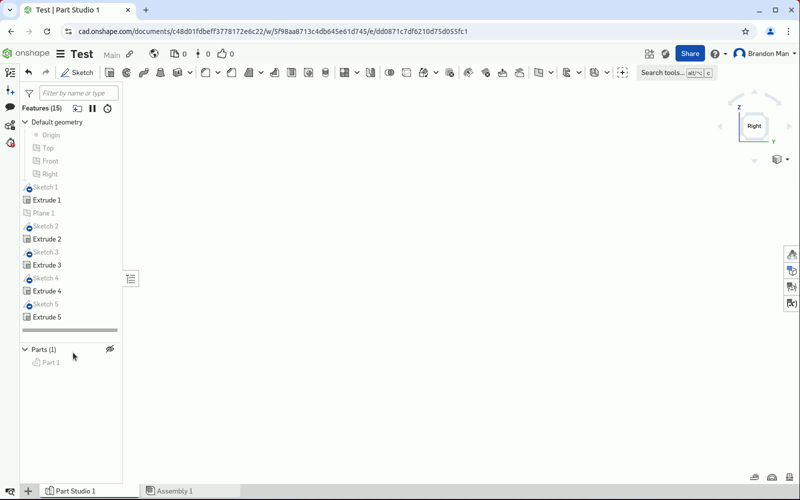
mouse_move(73, 352)
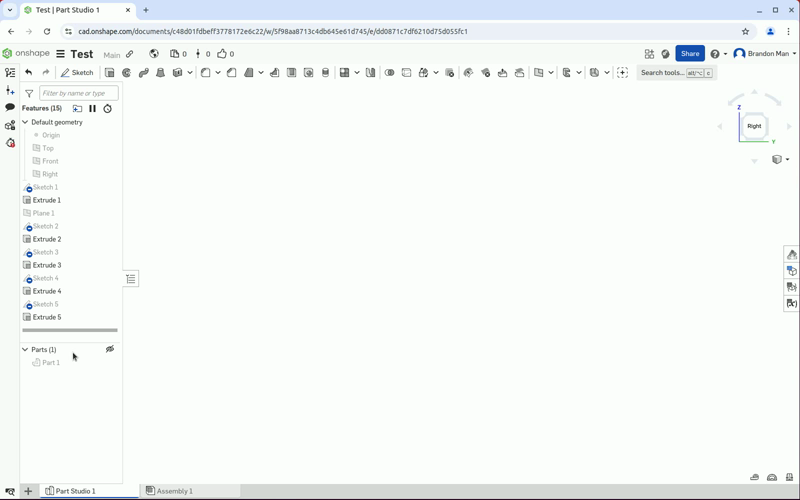
key(shift+y)
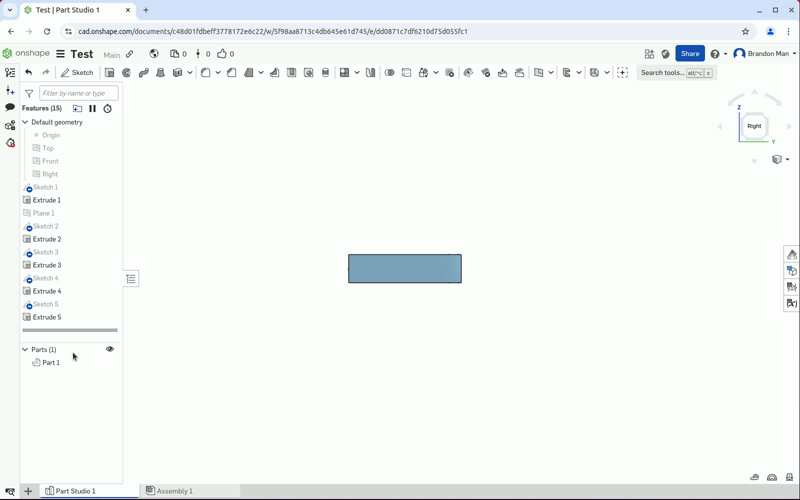
mouse_move(541, 75)
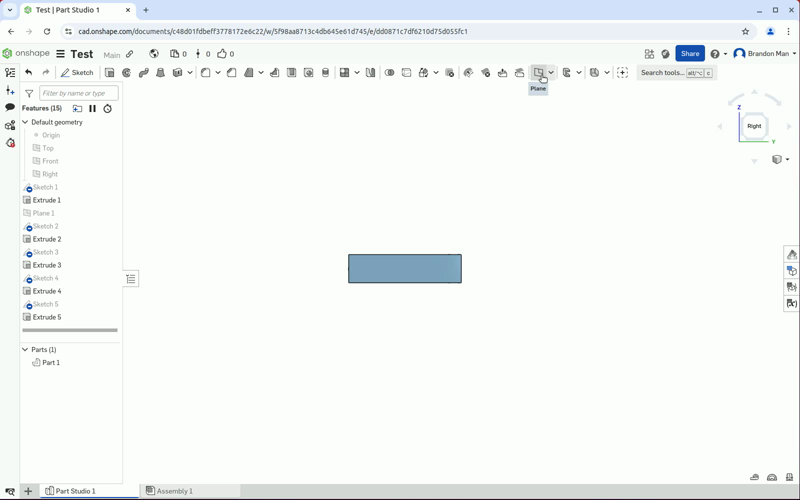
click(541, 75)
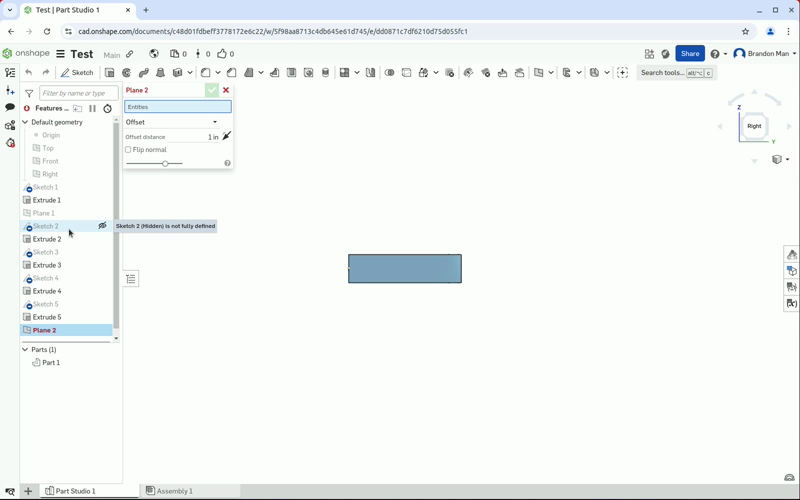
scroll(3)
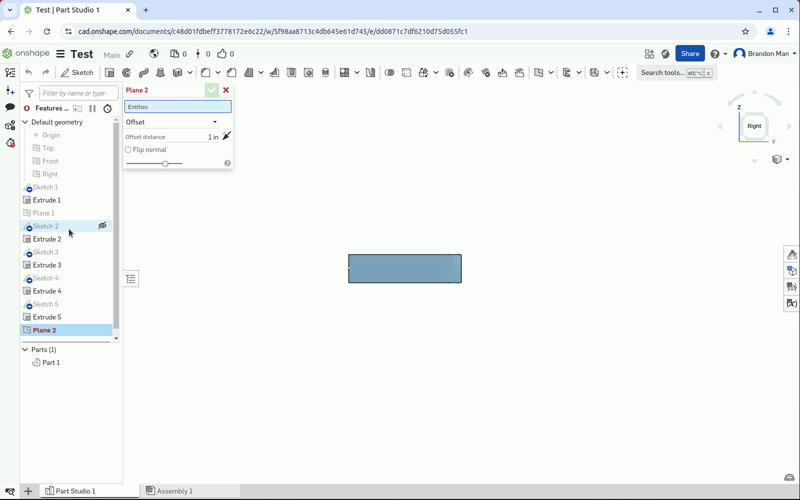
mouse_move(69, 176)
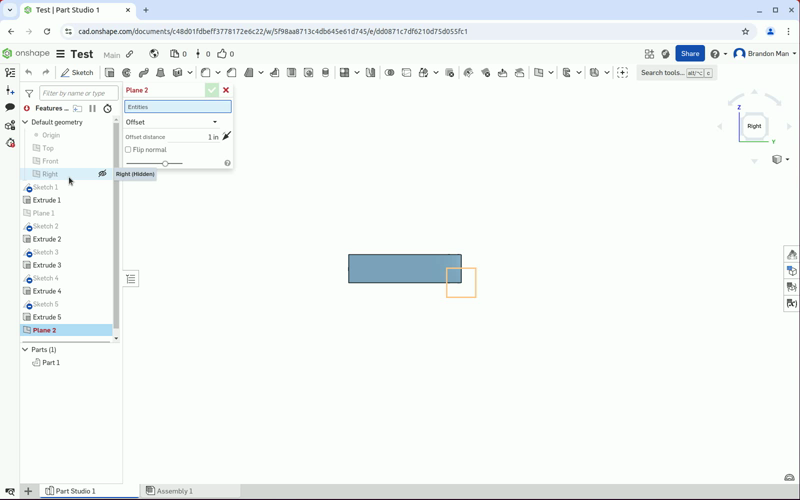
click(69, 176)
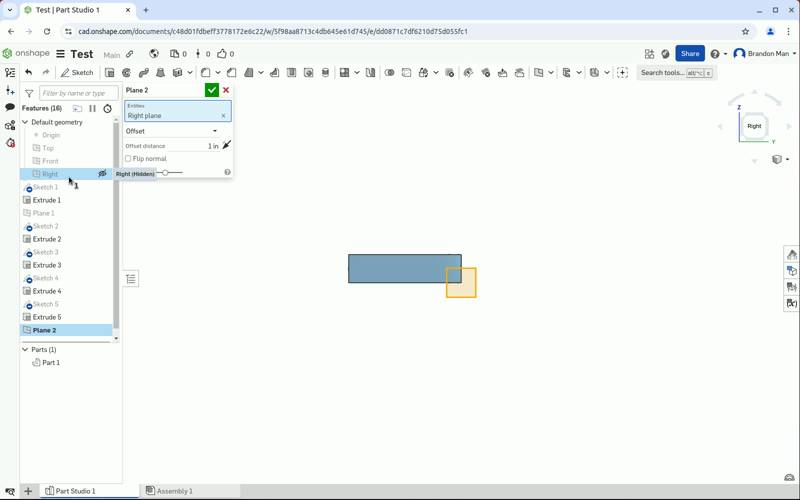
key(tab, 2)
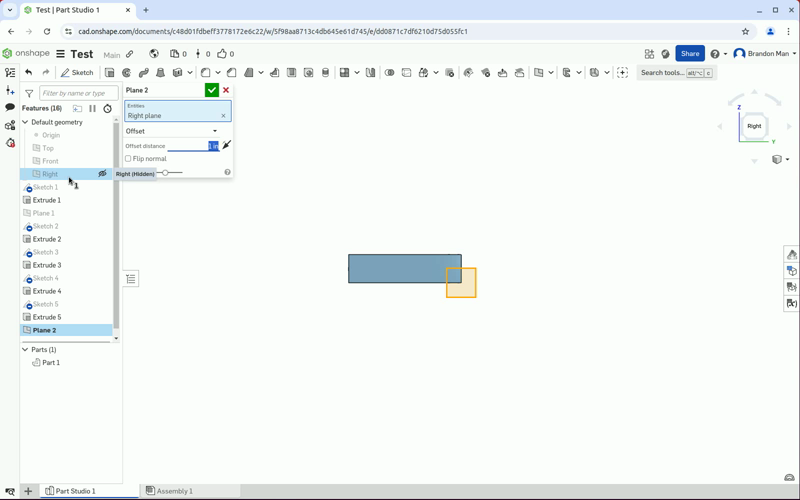
text(11.554)
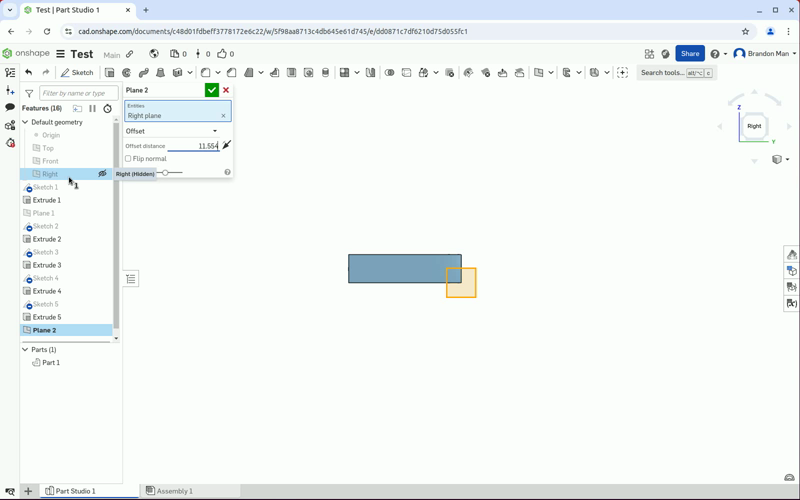
key(enter, 2)
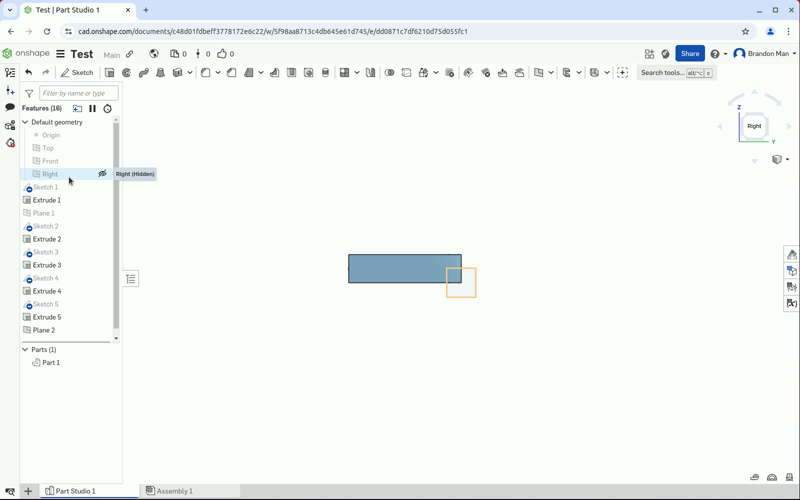
key(shift+s)
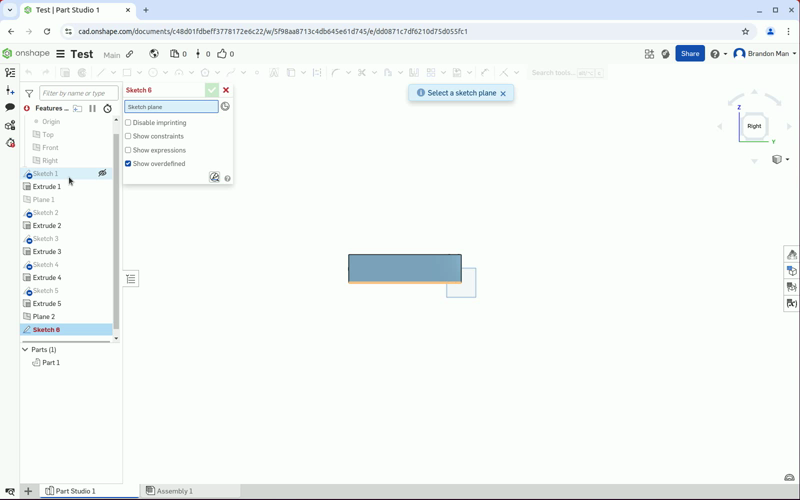
mouse_move(69, 319)
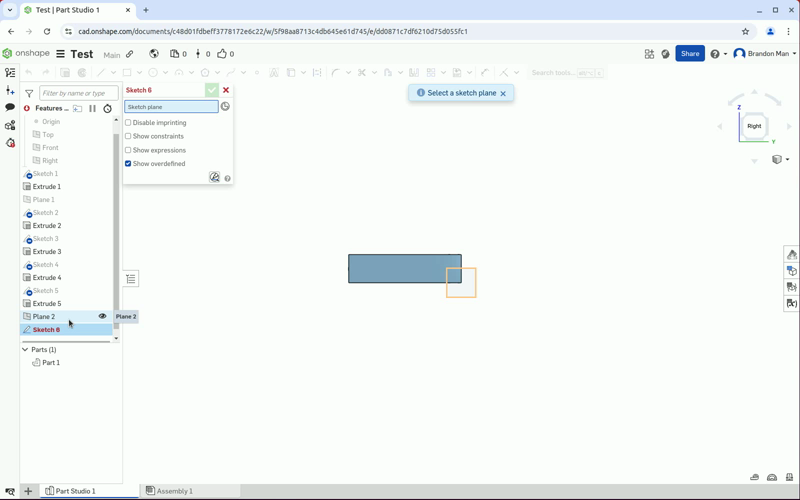
click(69, 319)
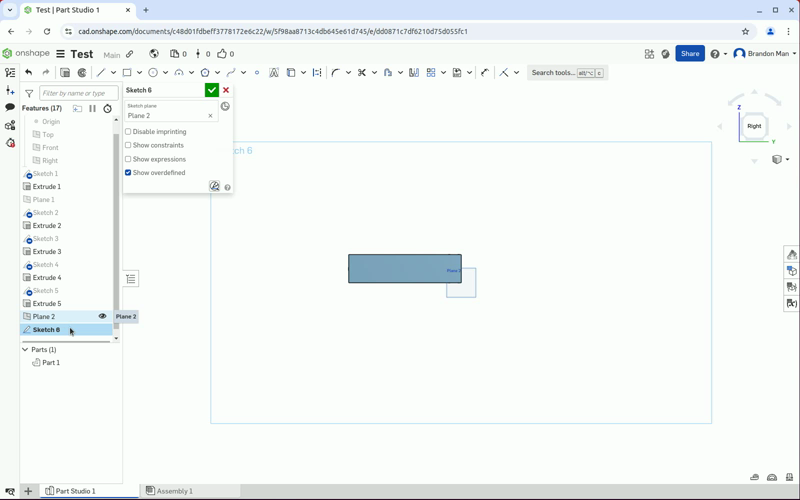
mouse_move(73, 352)
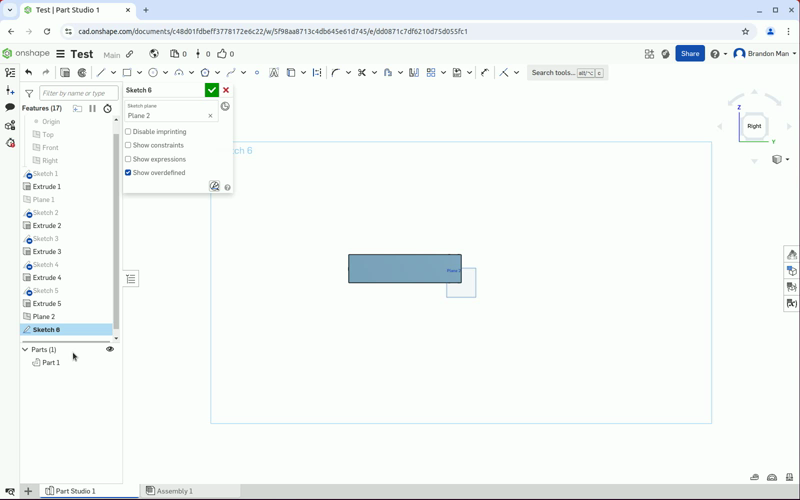
key(y)
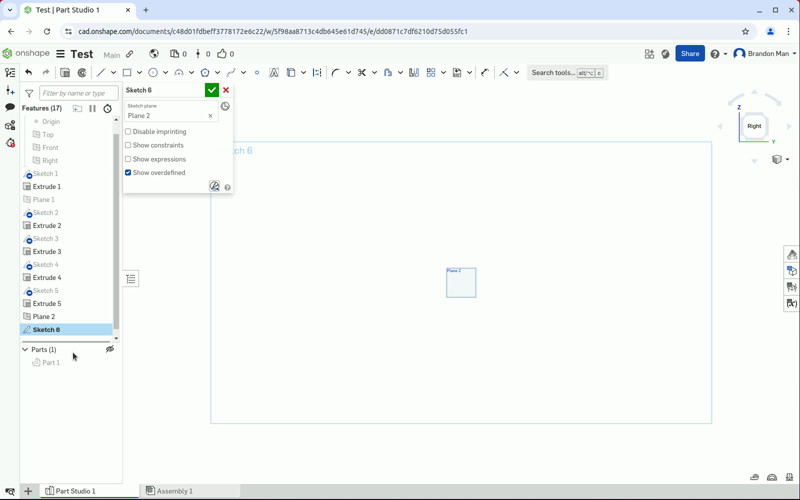
key(c)
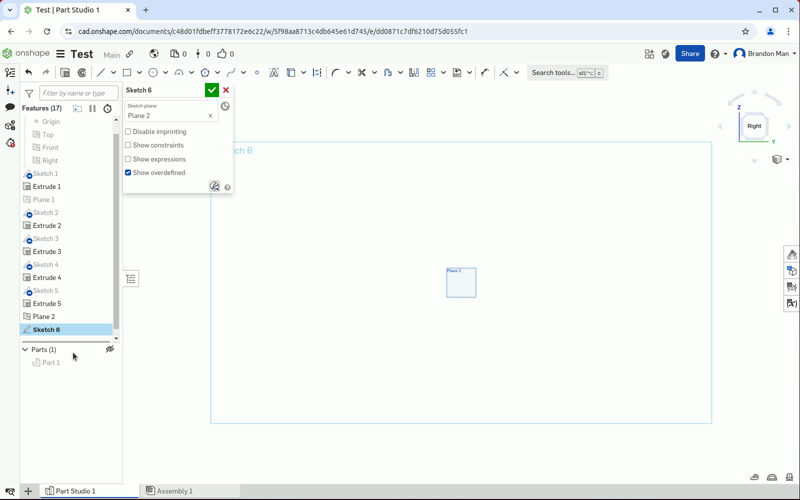
key_down(shift)
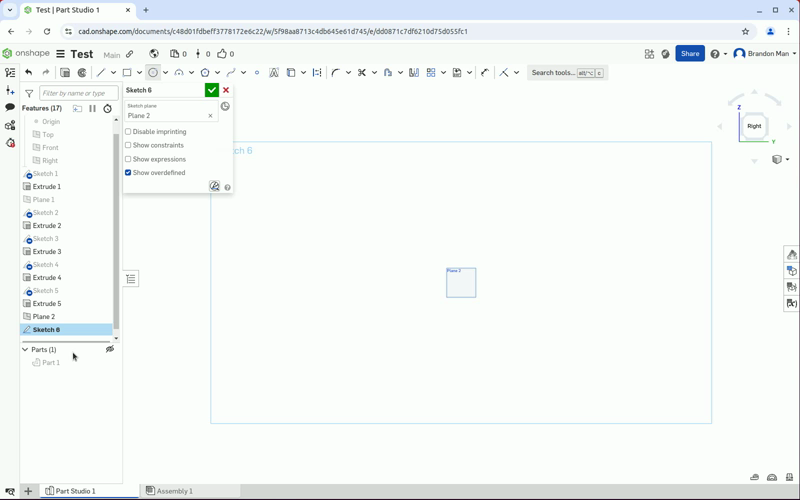
mouse_move(458, 257)
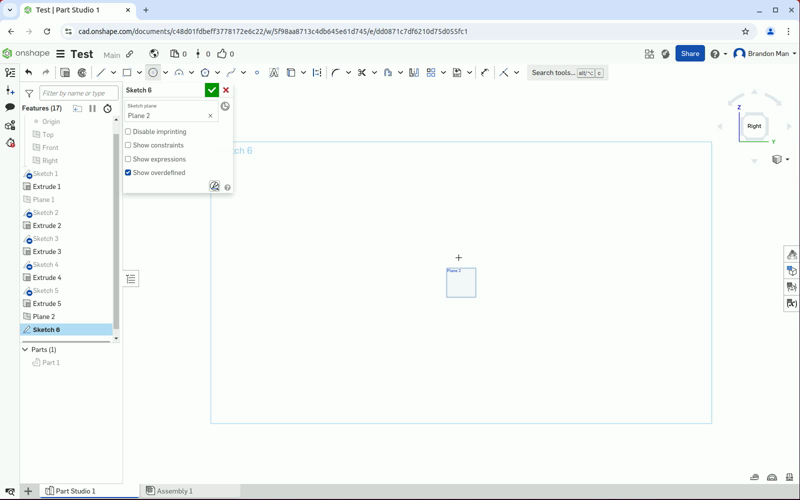
click(458, 257)
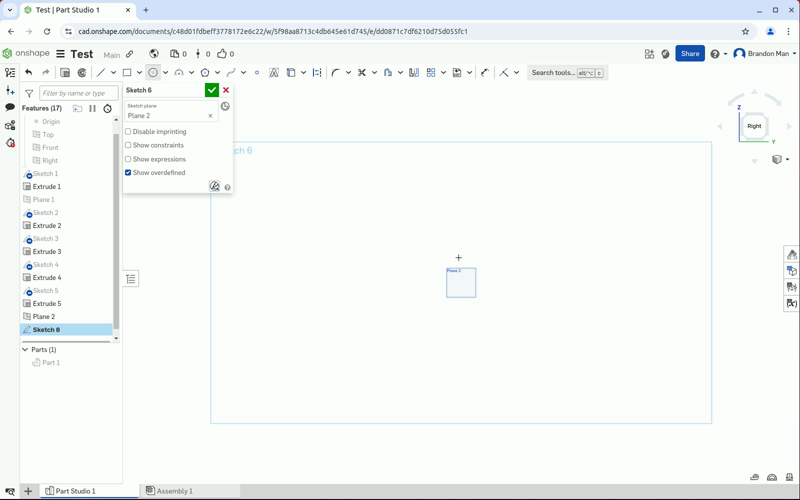
key_up(shift)
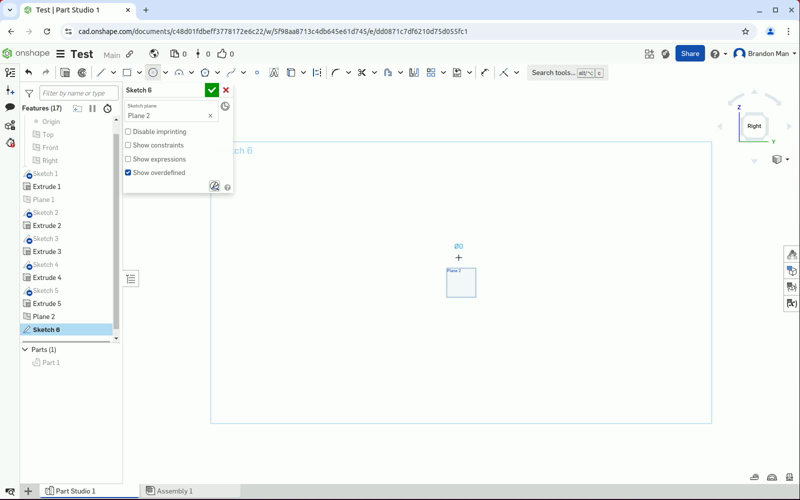
mouse_move(460, 257)
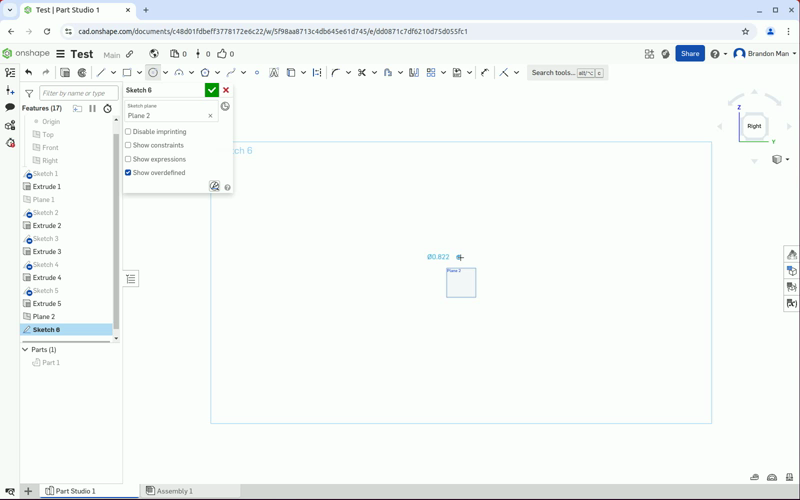
scroll(6)
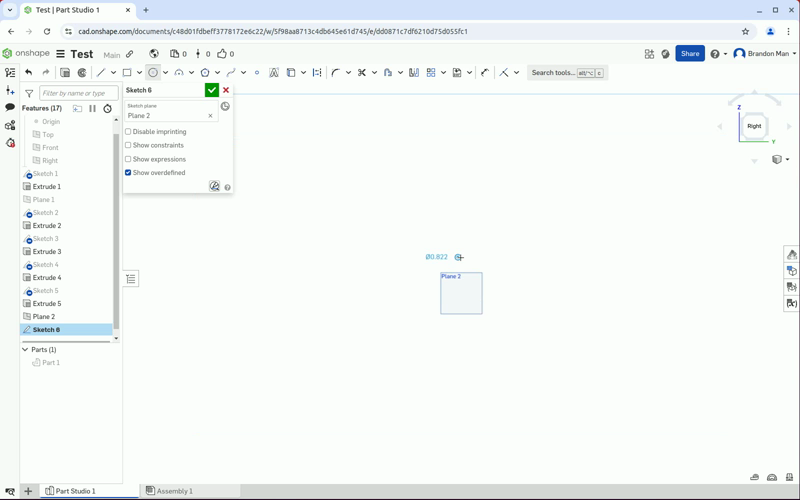
scroll(6)
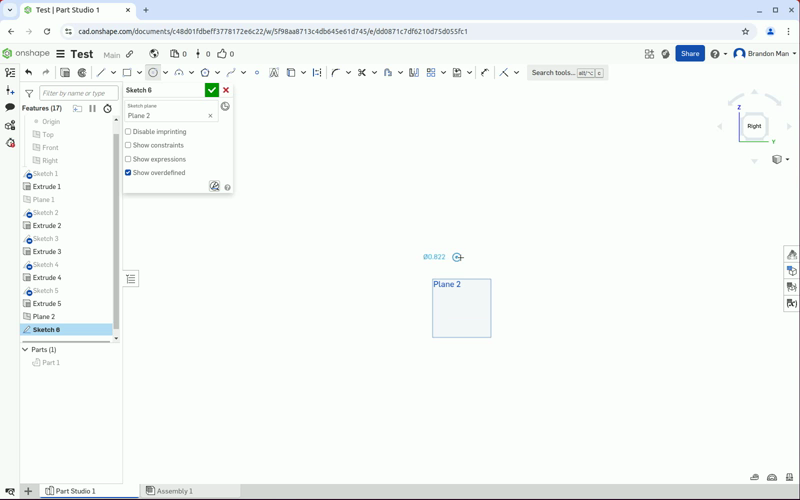
scroll(6)
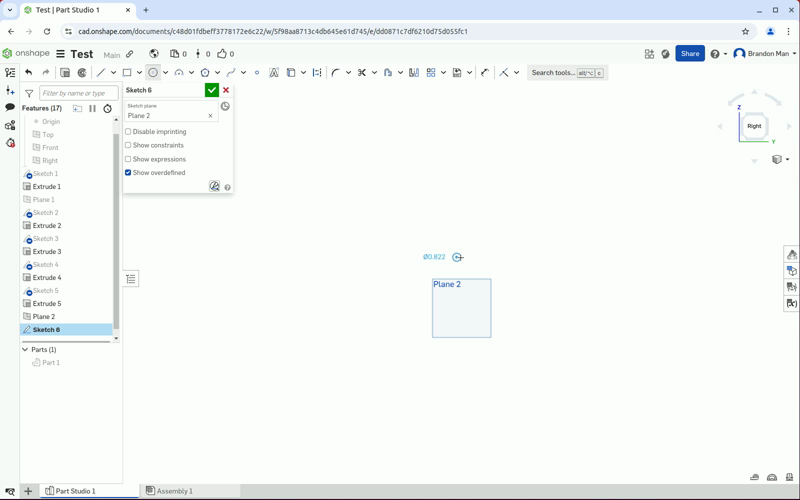
scroll(6)
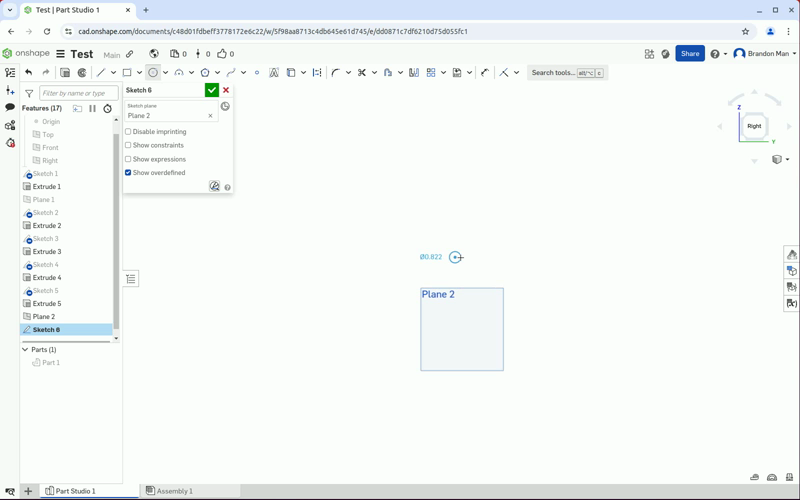
scroll(6)
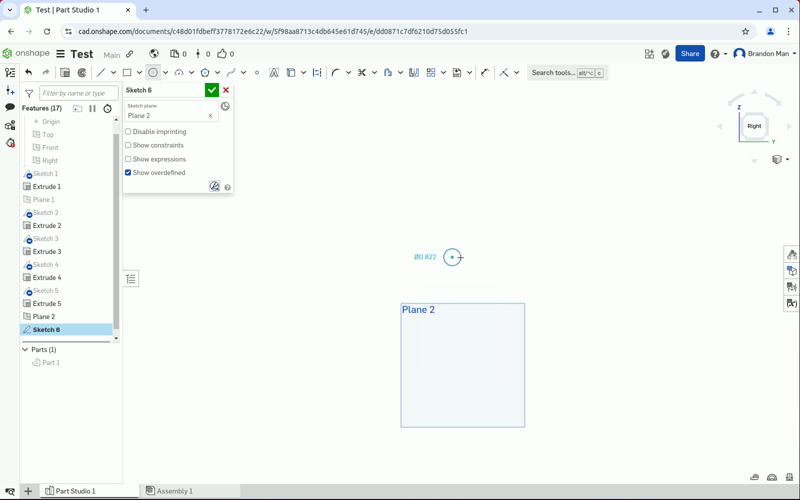
scroll(6)
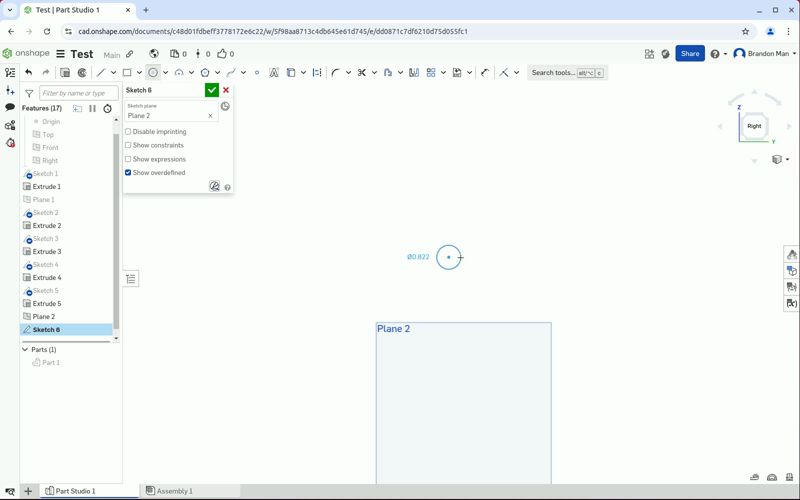
scroll(6)
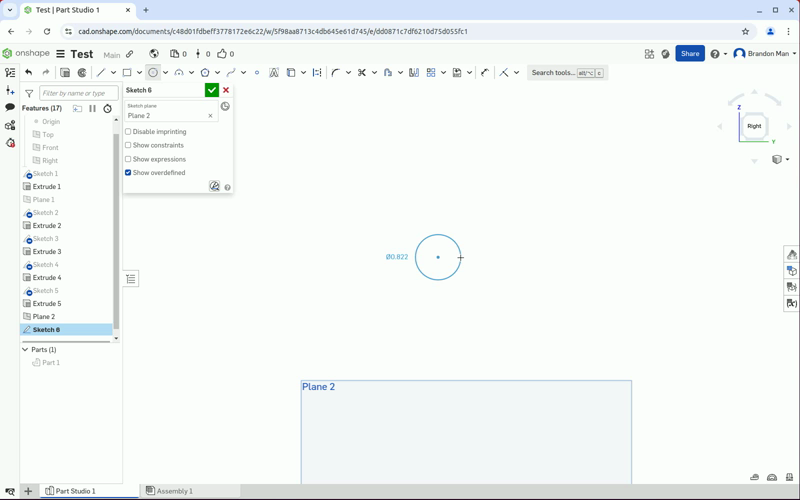
click(460, 257)
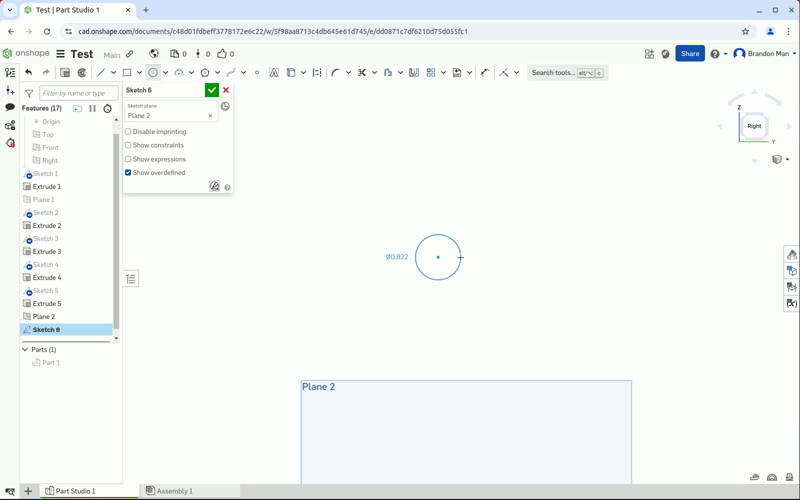
scroll(-6)
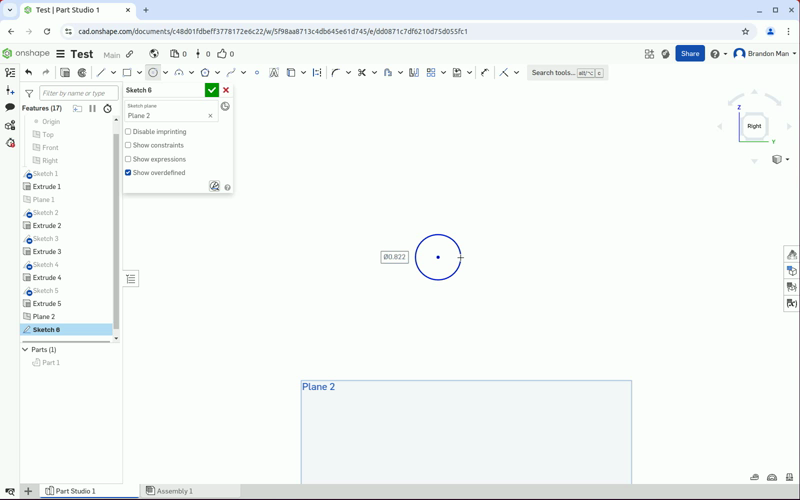
scroll(-6)
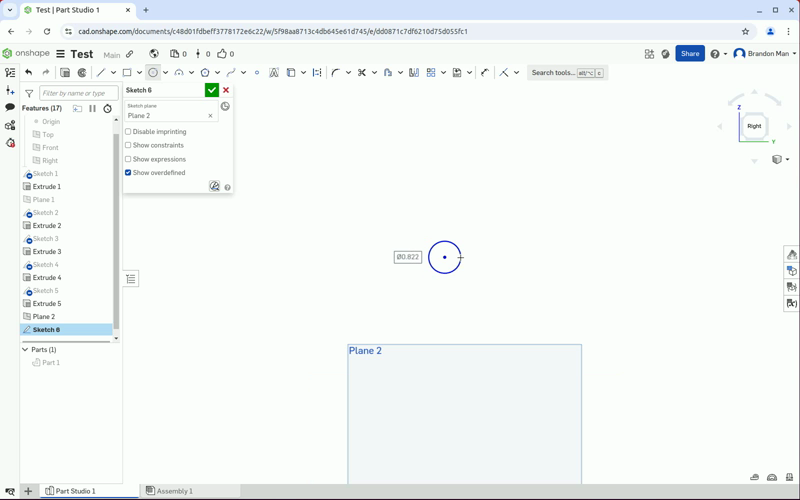
scroll(-6)
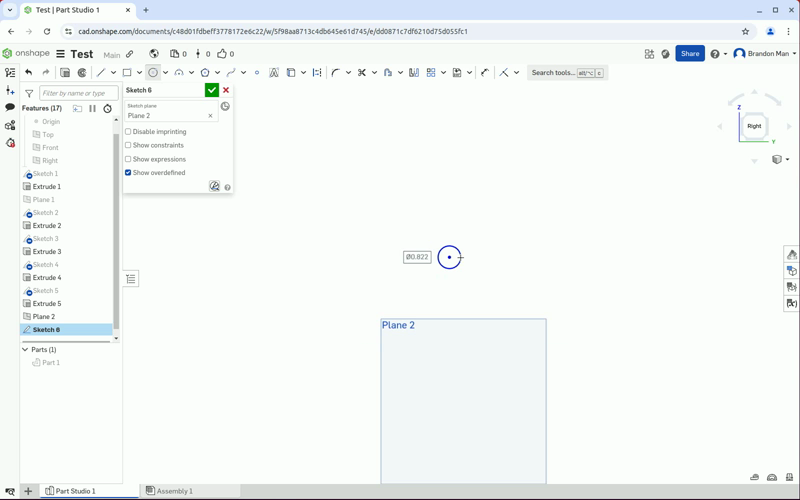
scroll(-6)
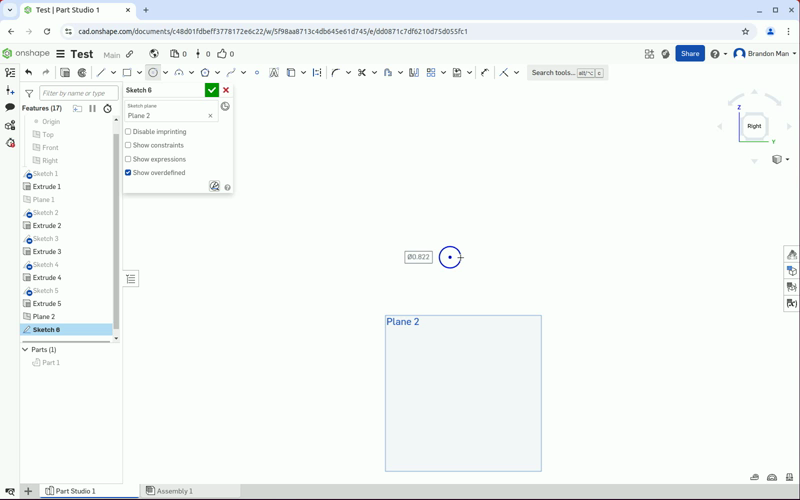
scroll(-6)
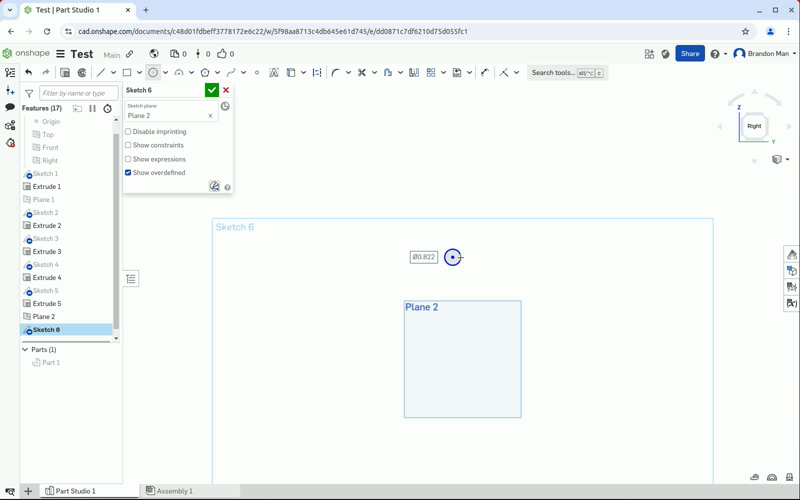
scroll(-6)
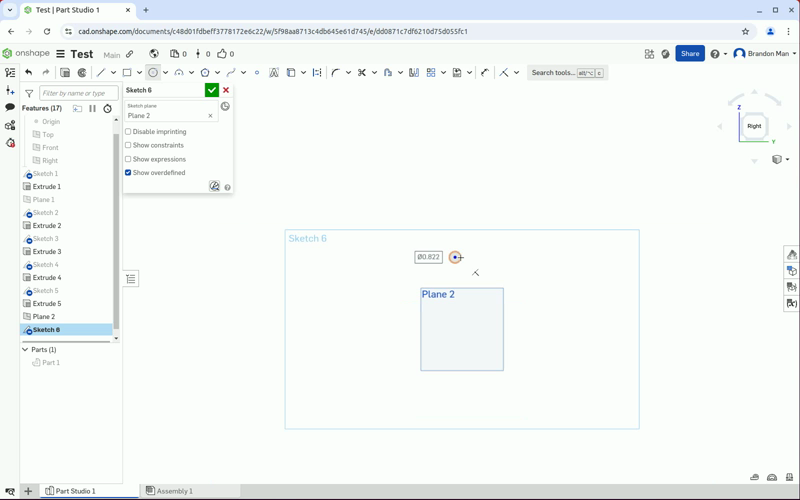
scroll(-6)
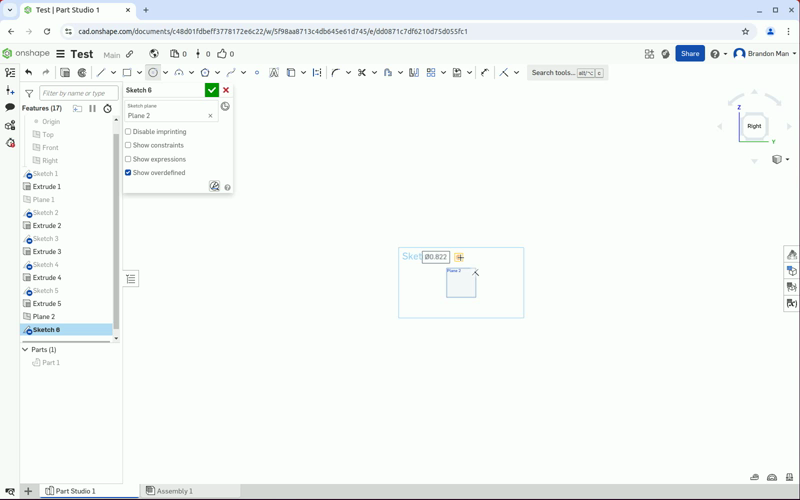
key(esc)
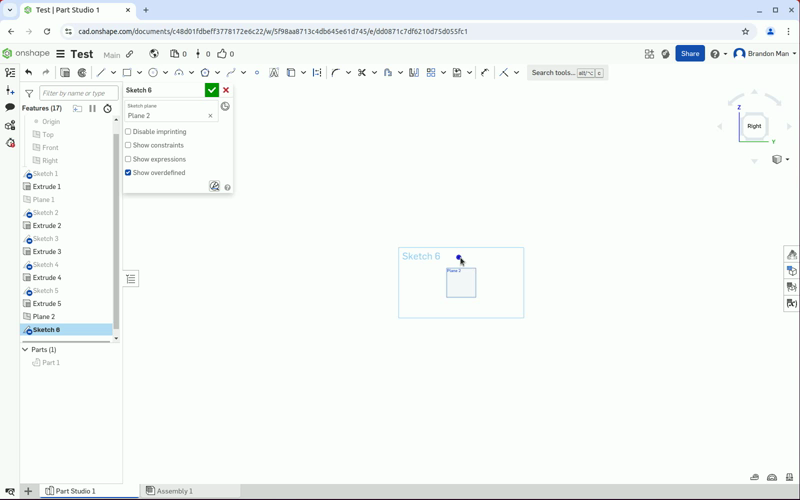
mouse_move(459, 257)
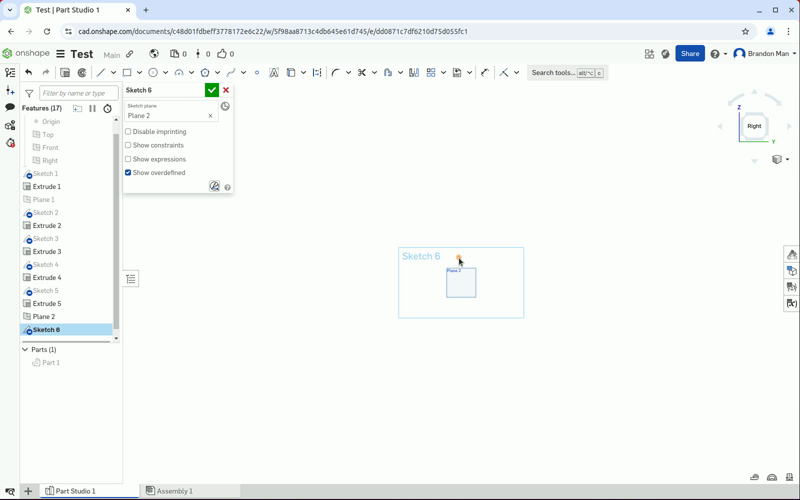
scroll(6)
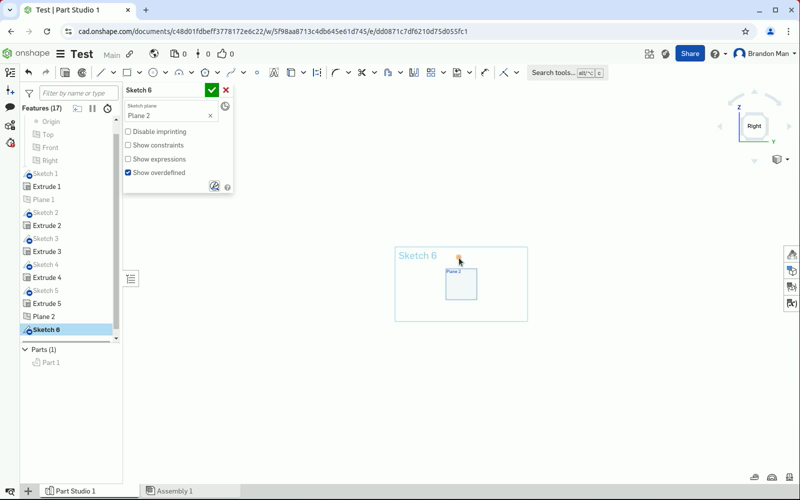
scroll(6)
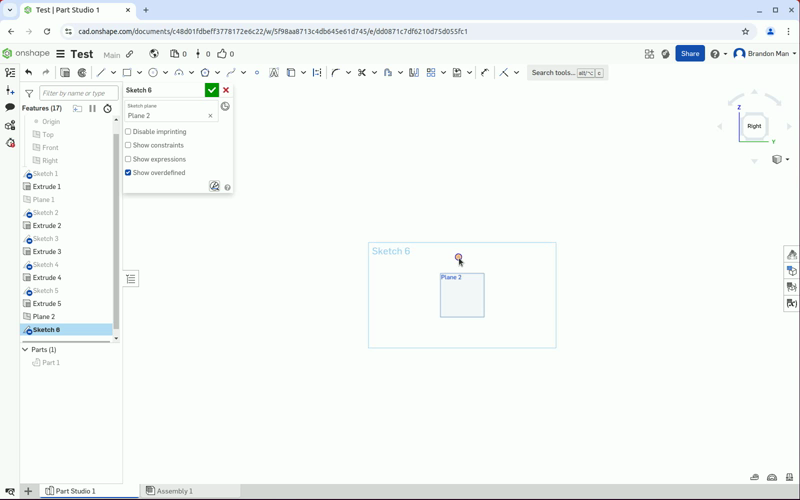
scroll(6)
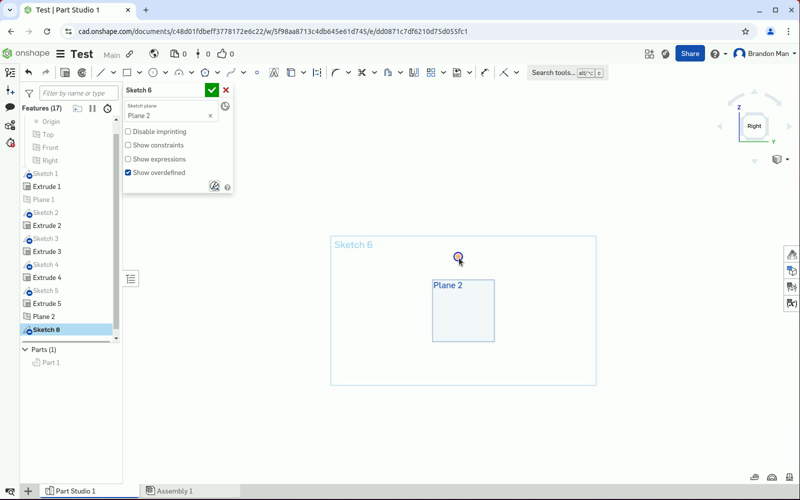
scroll(6)
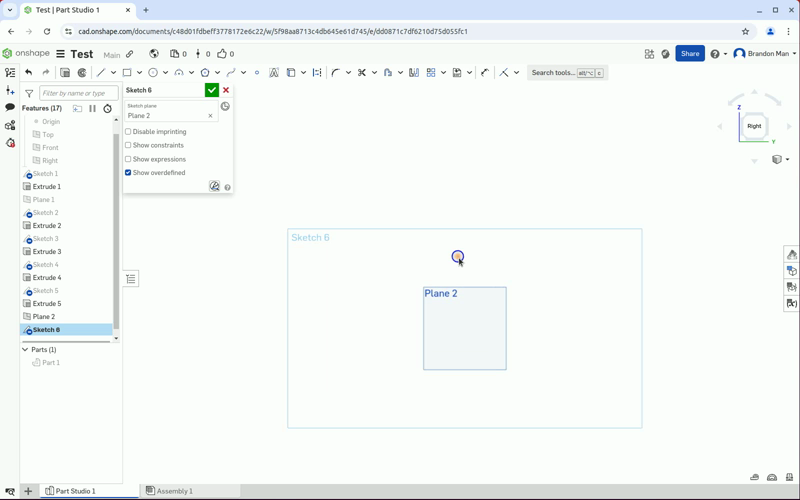
scroll(6)
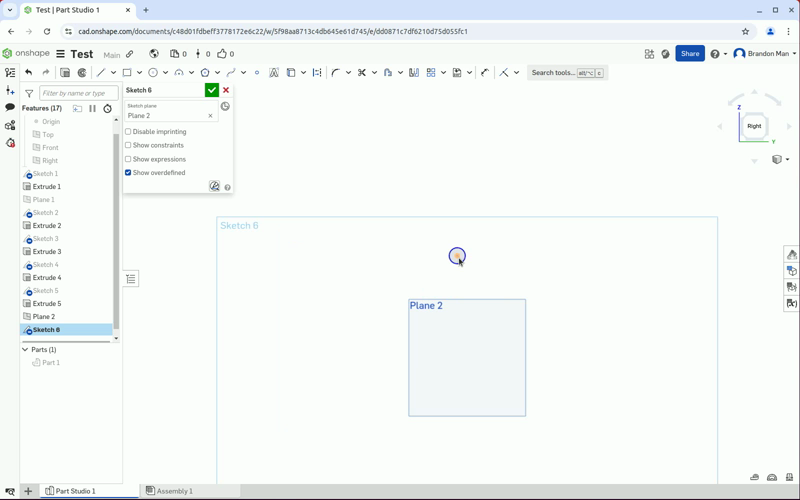
scroll(6)
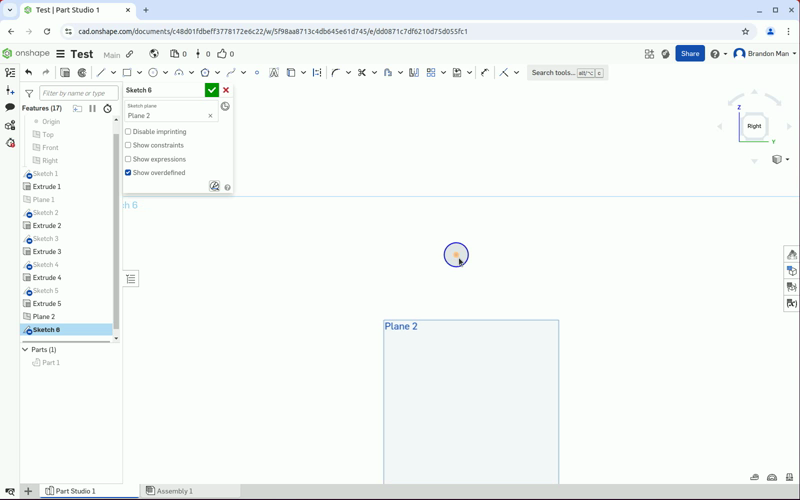
scroll(6)
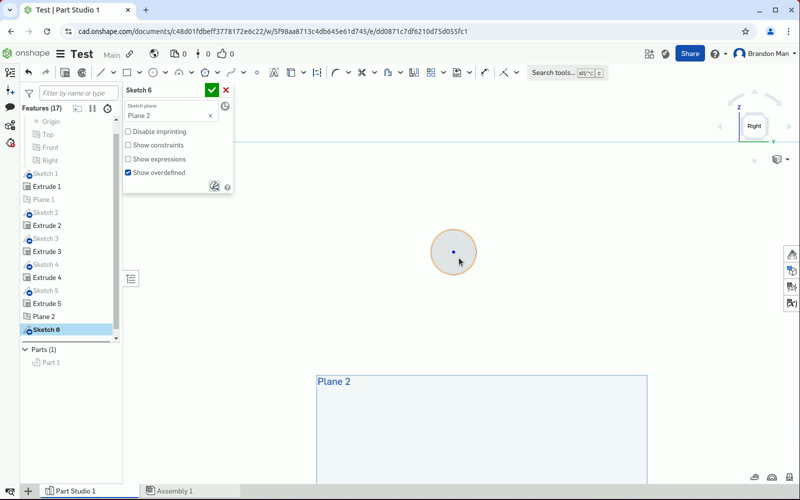
click(459, 257)
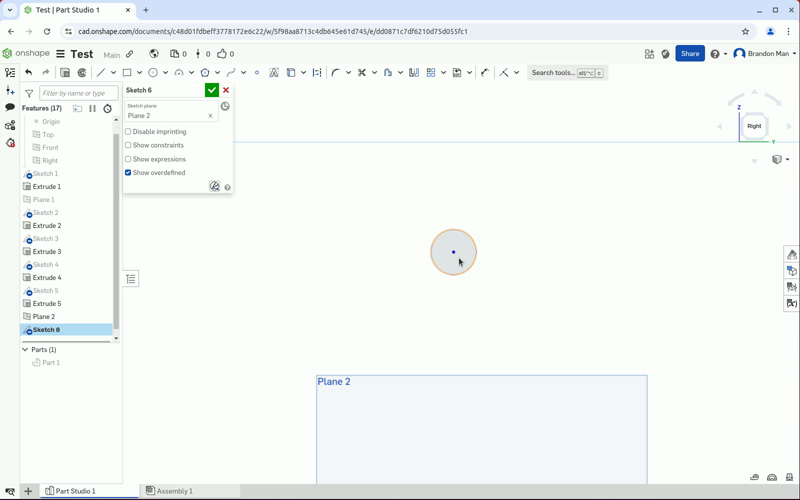
scroll(-6)
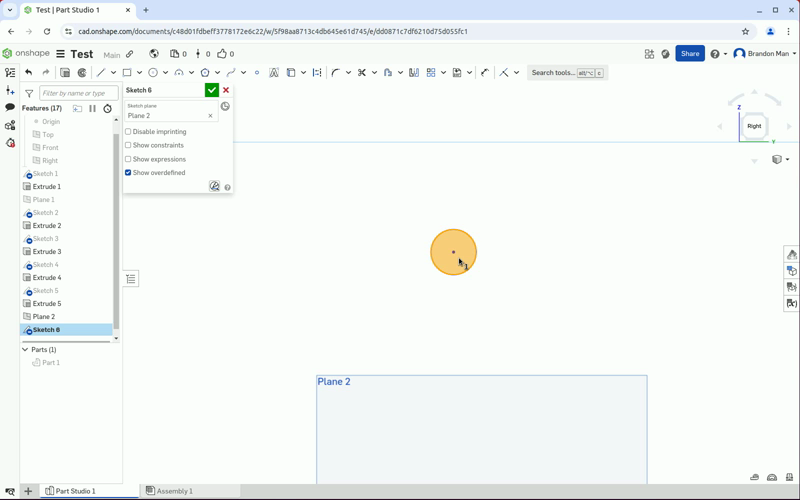
scroll(-6)
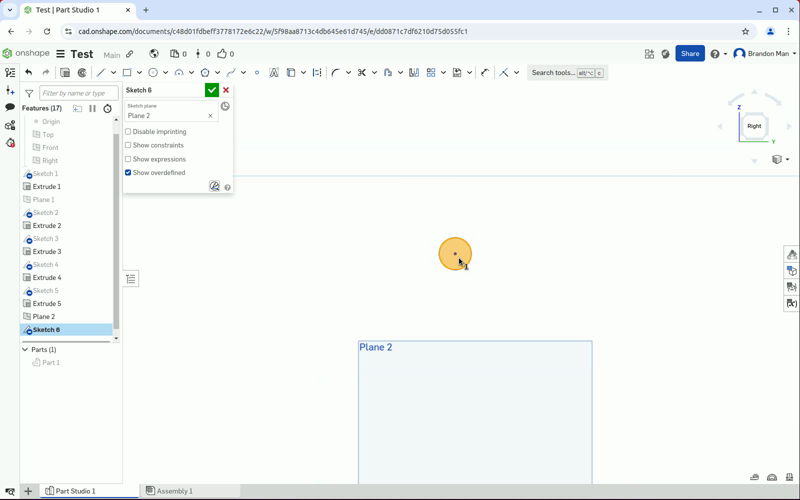
scroll(-6)
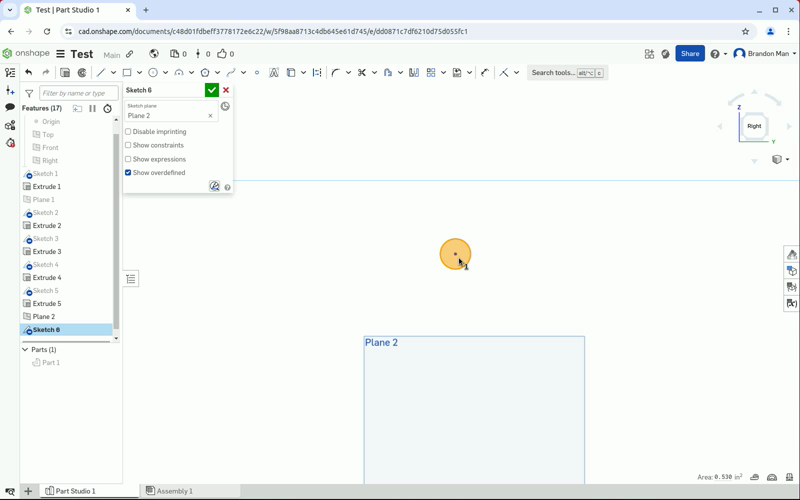
scroll(-6)
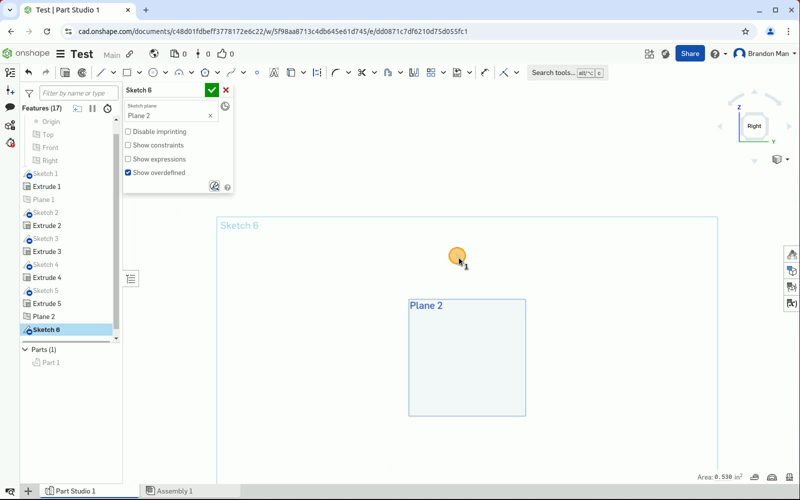
scroll(-6)
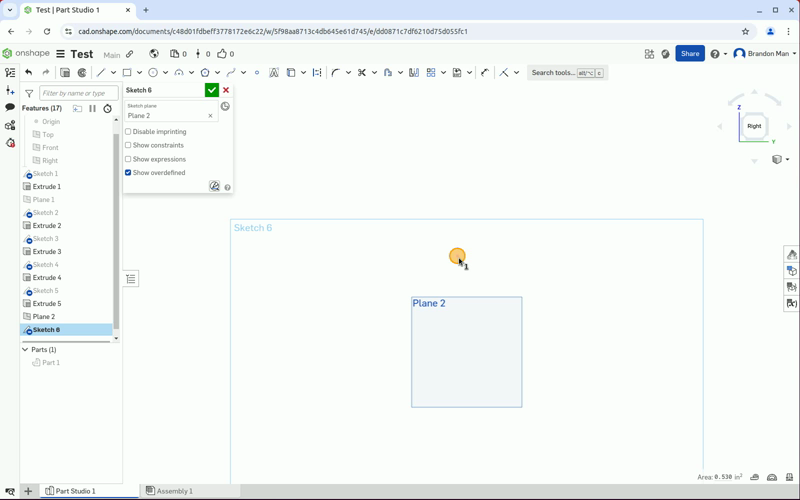
scroll(-6)
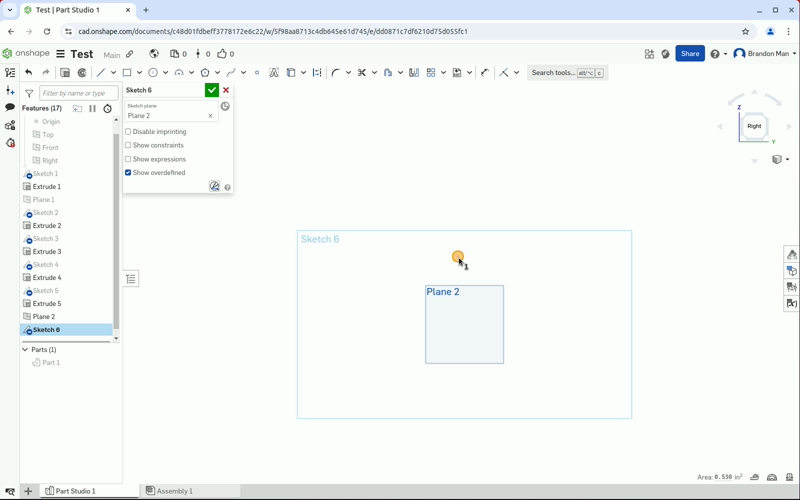
scroll(-6)
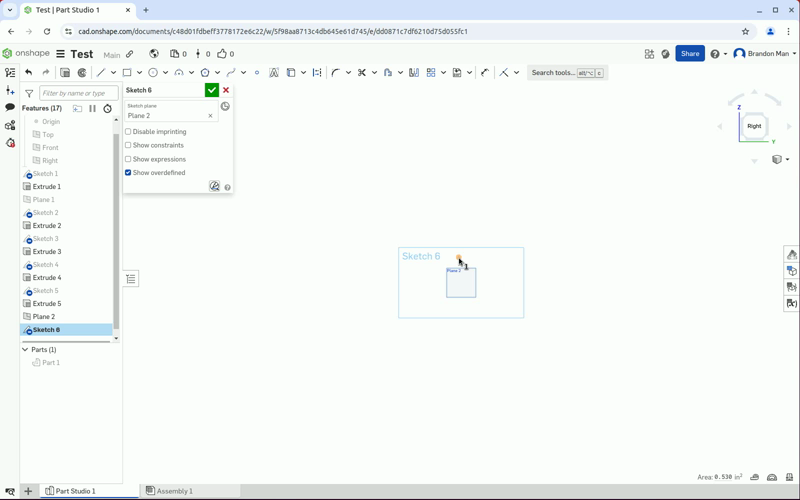
mouse_move(73, 352)
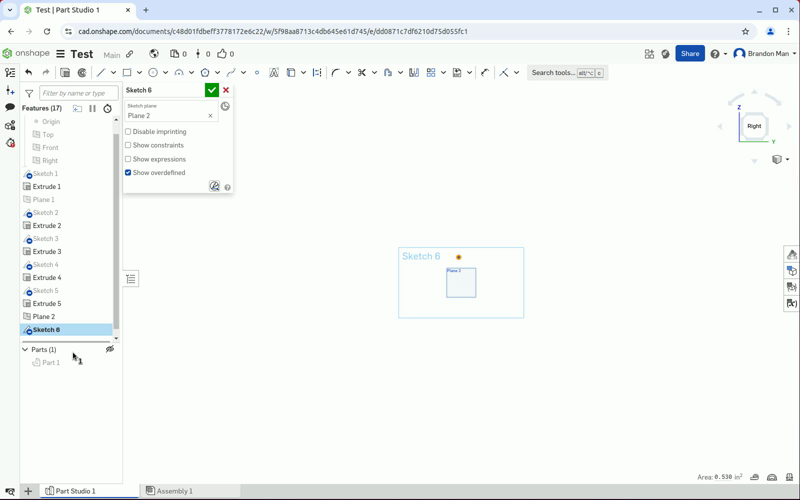
key(shift+y)
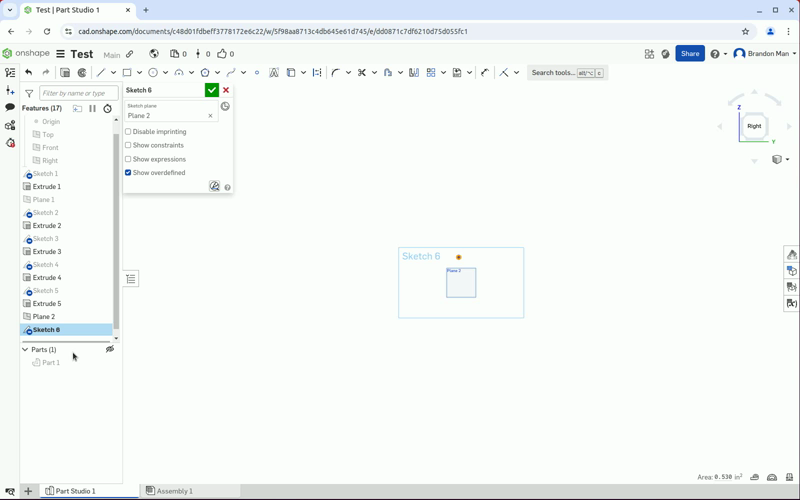
key(shift+e)
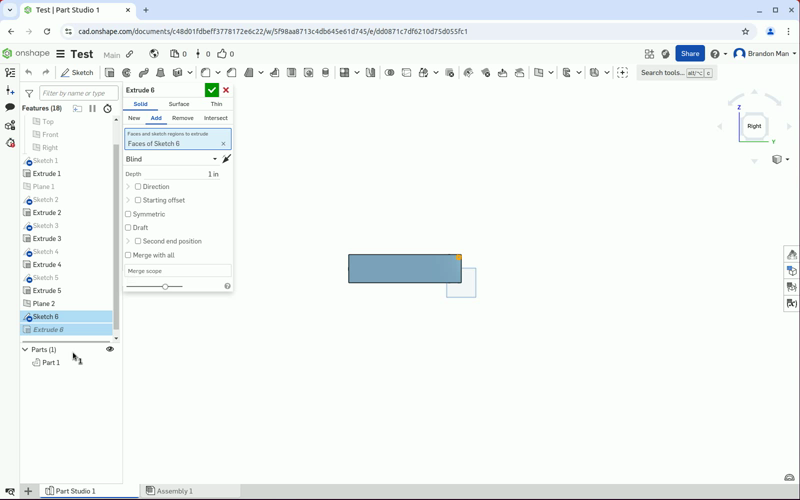
mouse_move(143, 106)
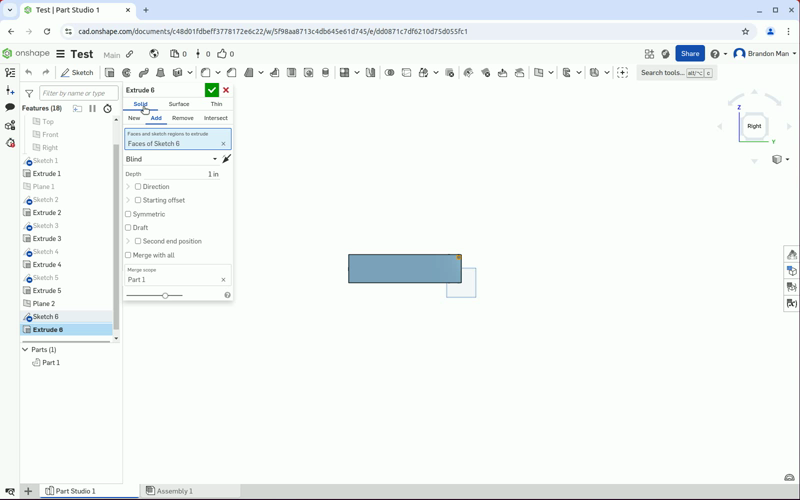
click(143, 106)
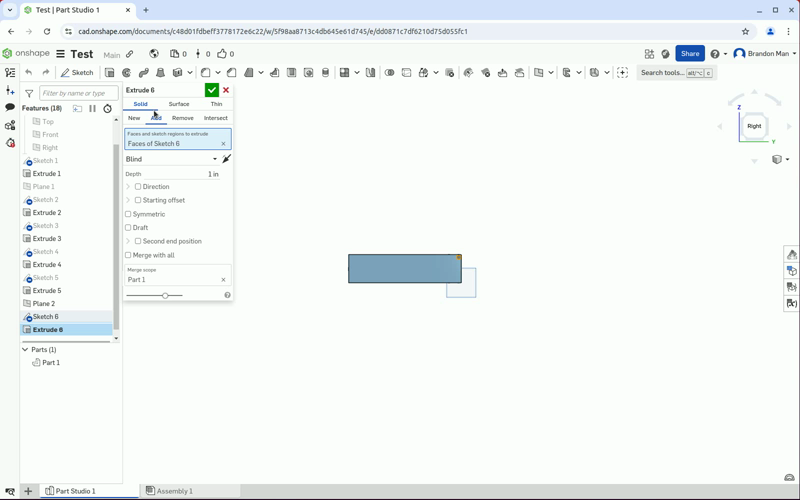
mouse_move(186, 120)
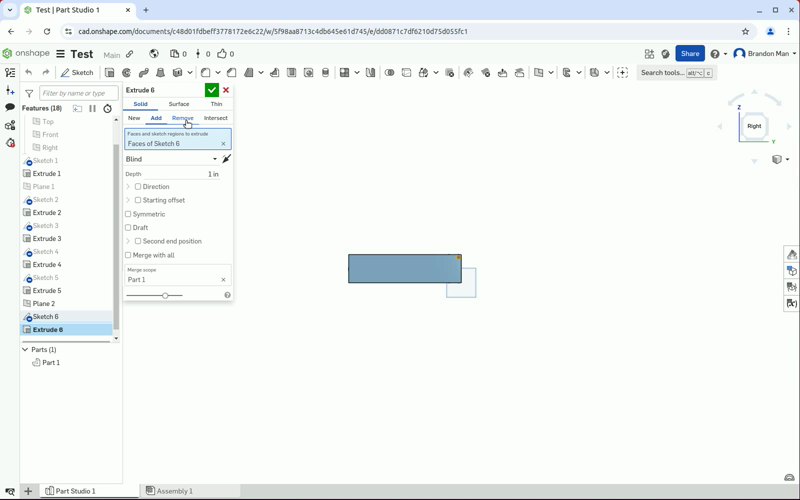
click(186, 120)
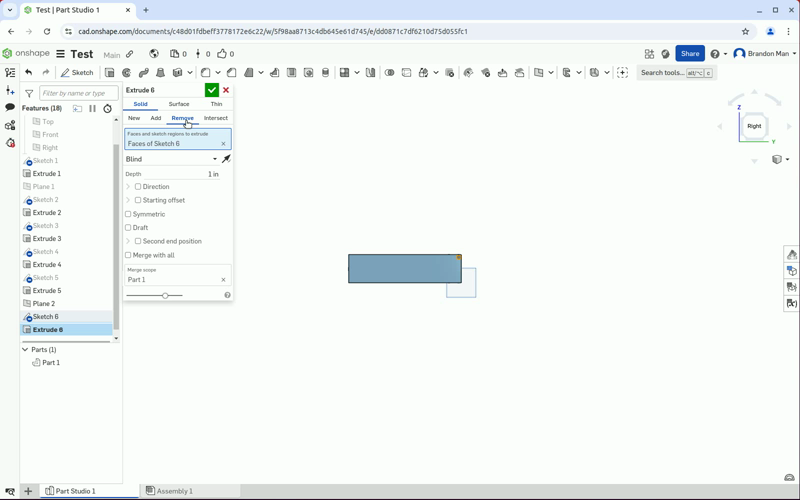
key(tab, 4)
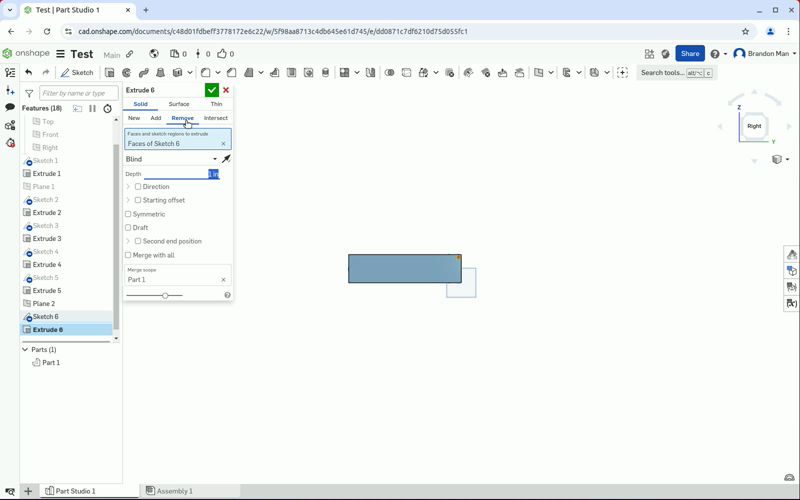
text(2.889)
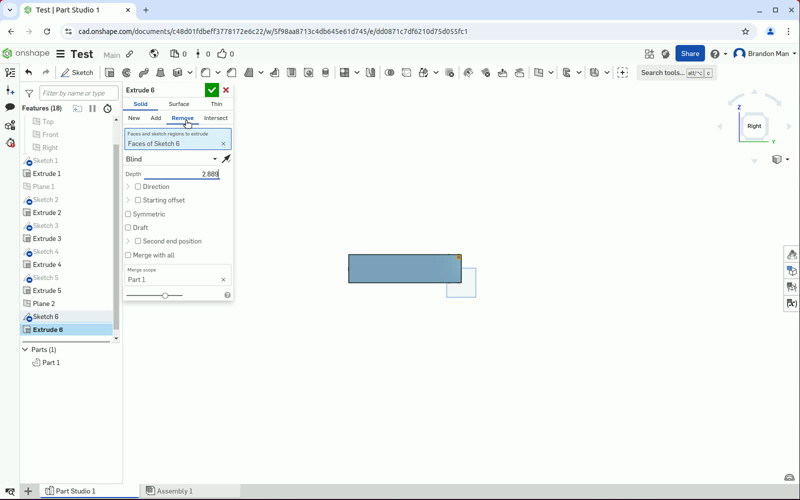
key(tab, 6)
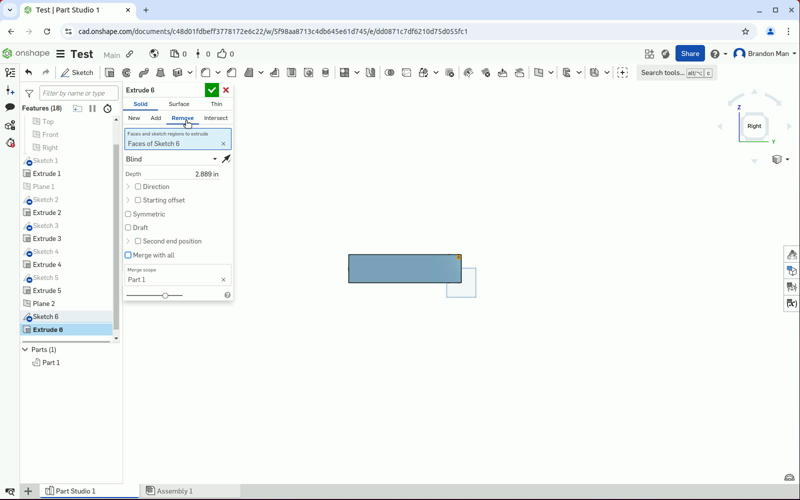
key(space)
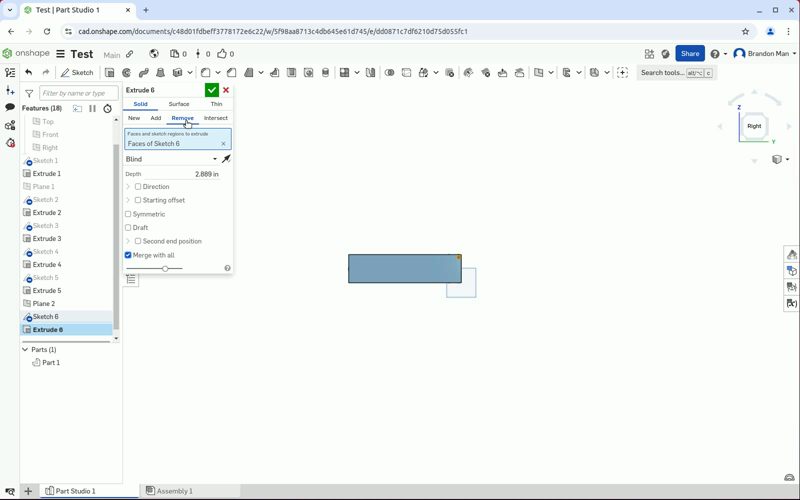
key(enter)
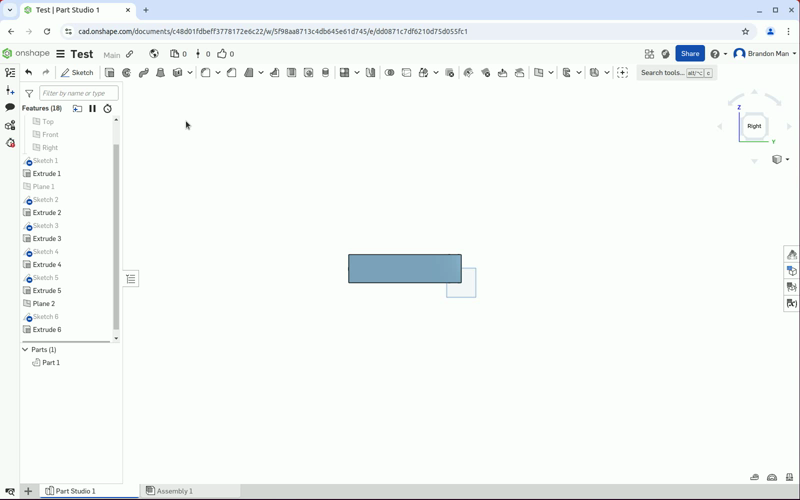
key(shift+h)
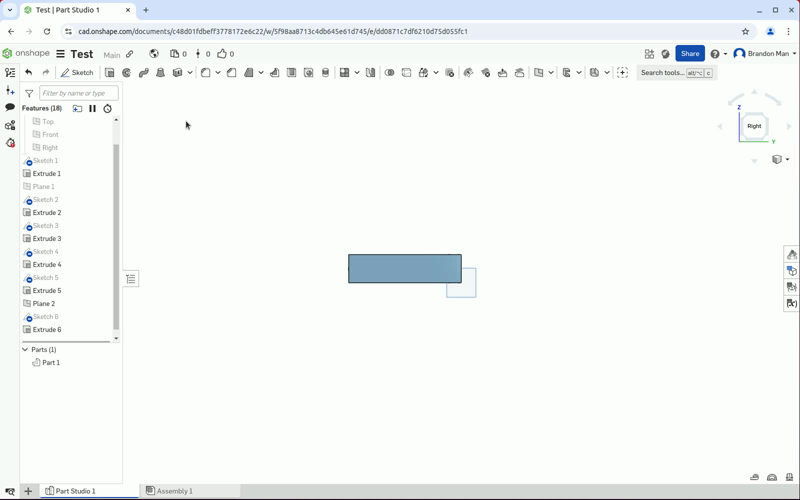
key(shift+h)
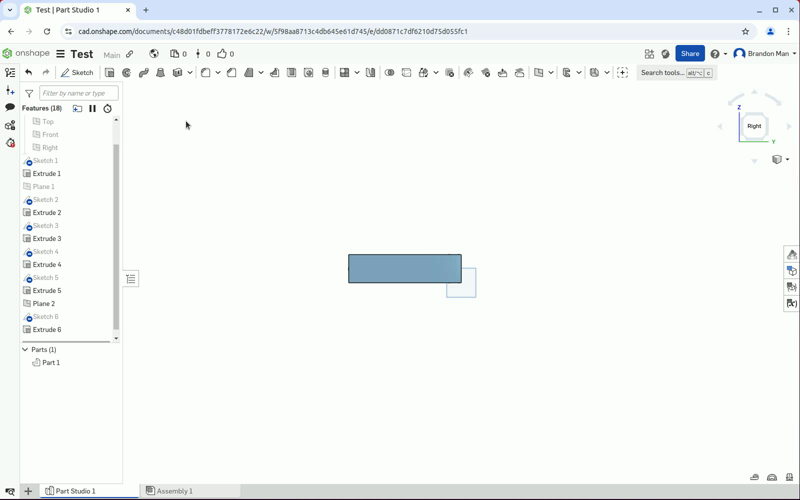
mouse_move(69, 163)
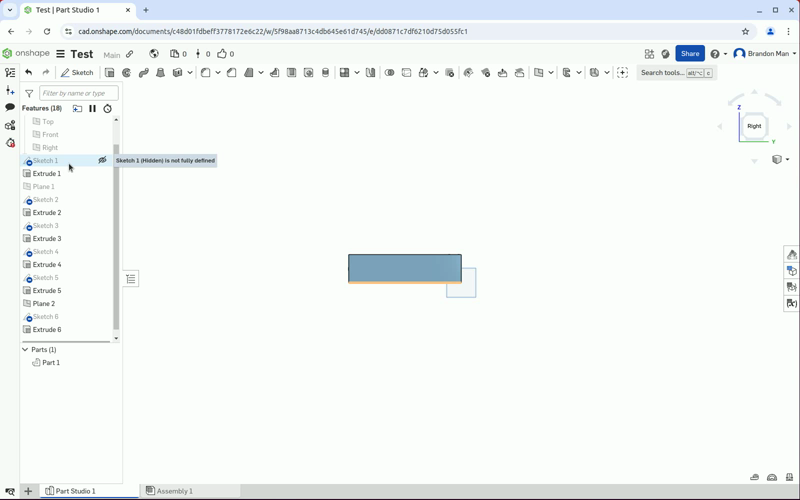
click(69, 163)
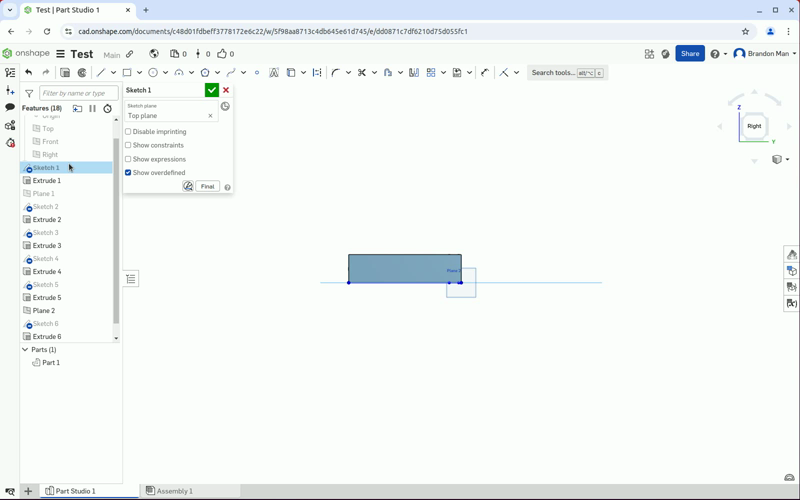
mouse_move(229, 92)
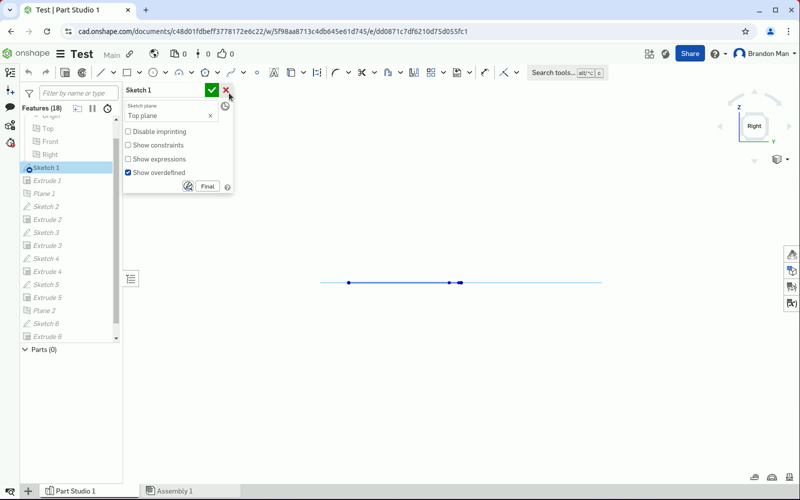
click(229, 92)
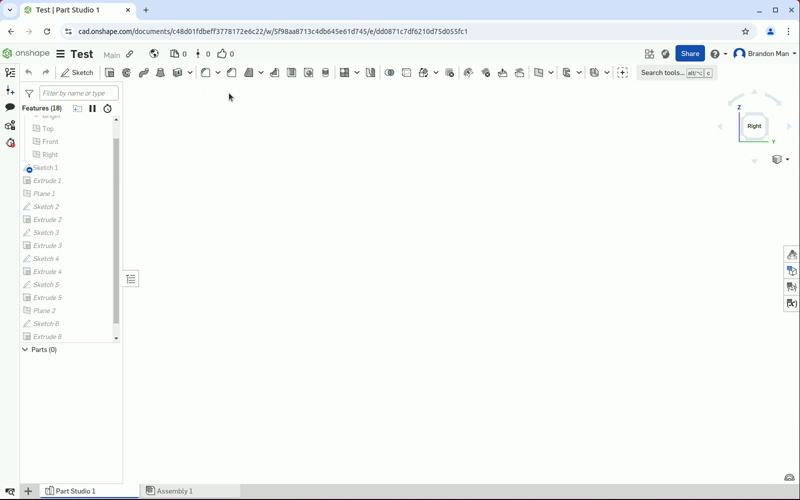
key(shift+s)
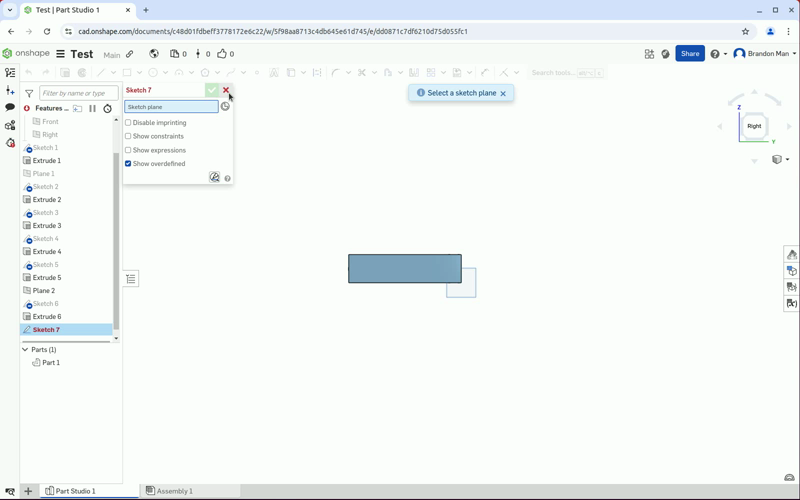
mouse_move(69, 293)
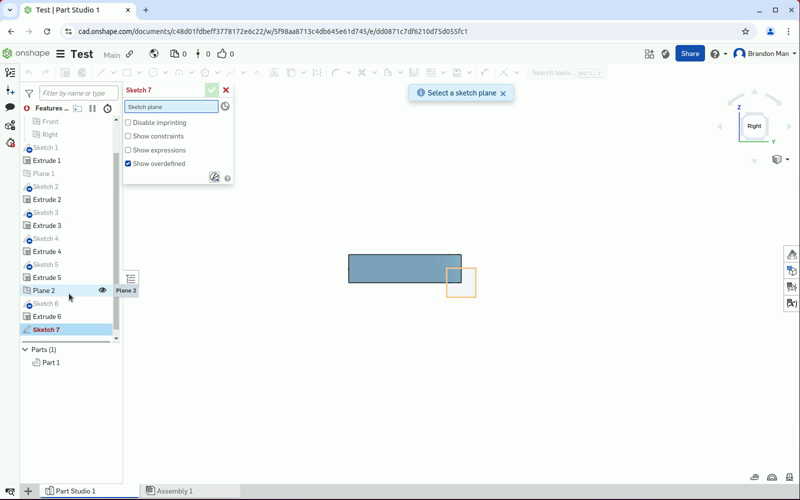
click(69, 293)
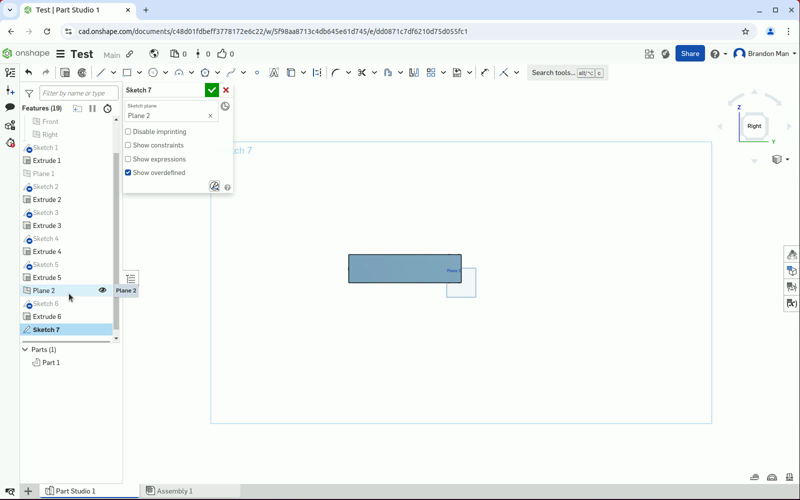
mouse_move(73, 352)
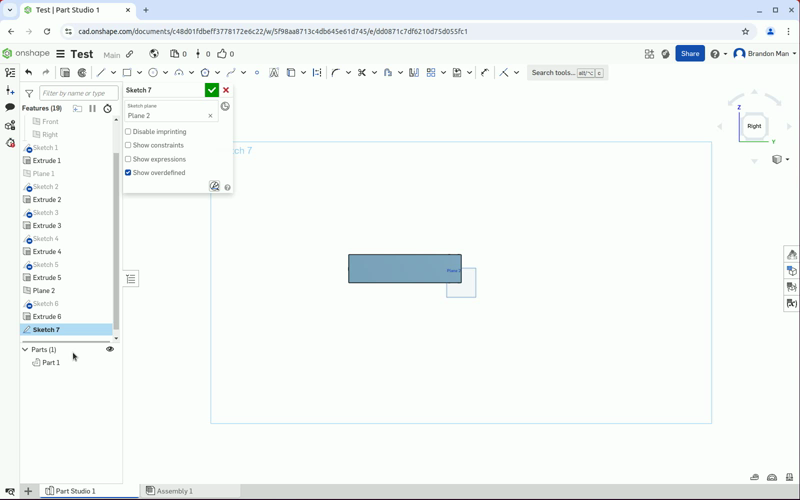
key(y)
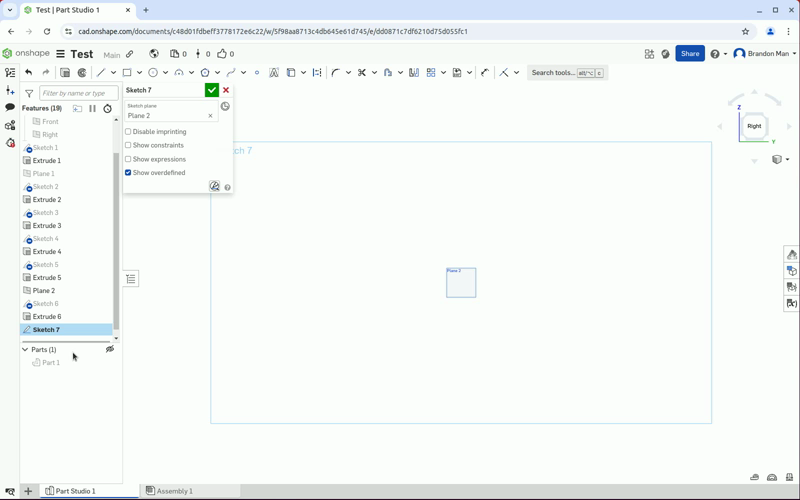
key(c)
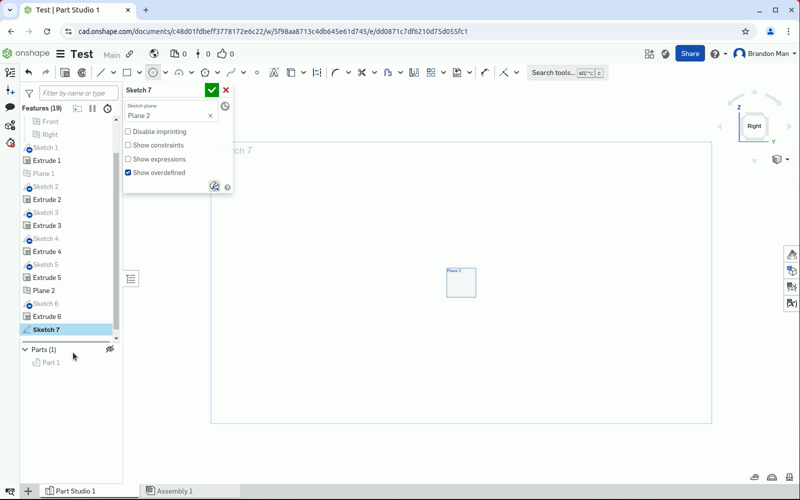
key_down(shift)
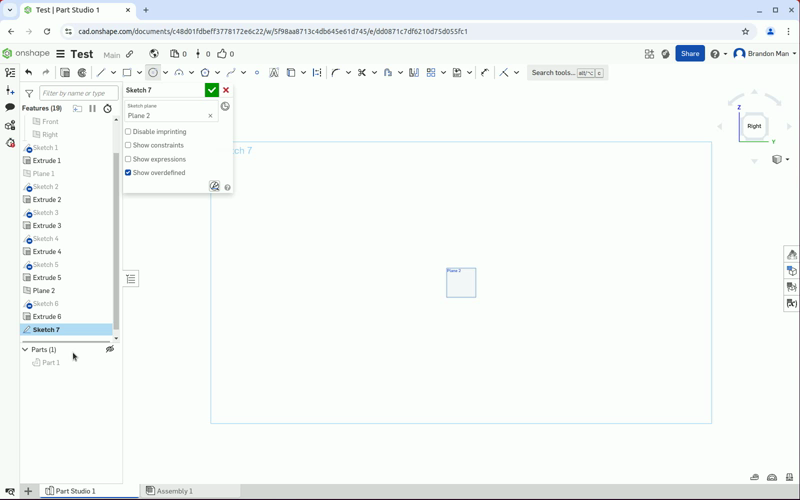
mouse_move(444, 257)
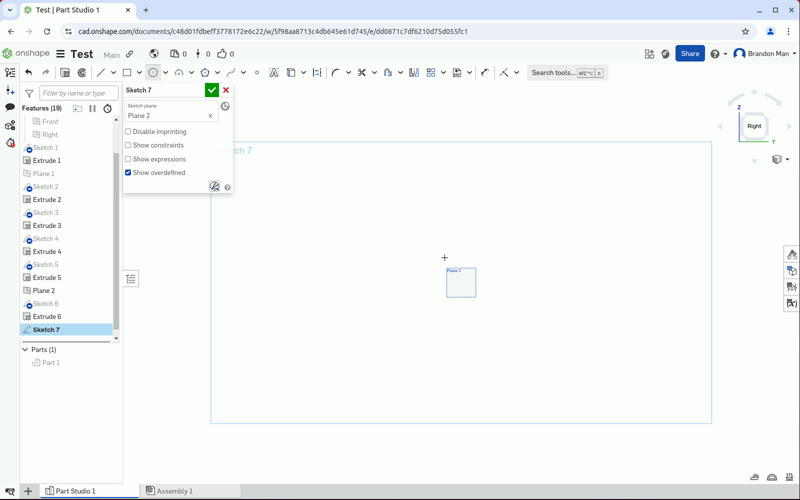
click(444, 257)
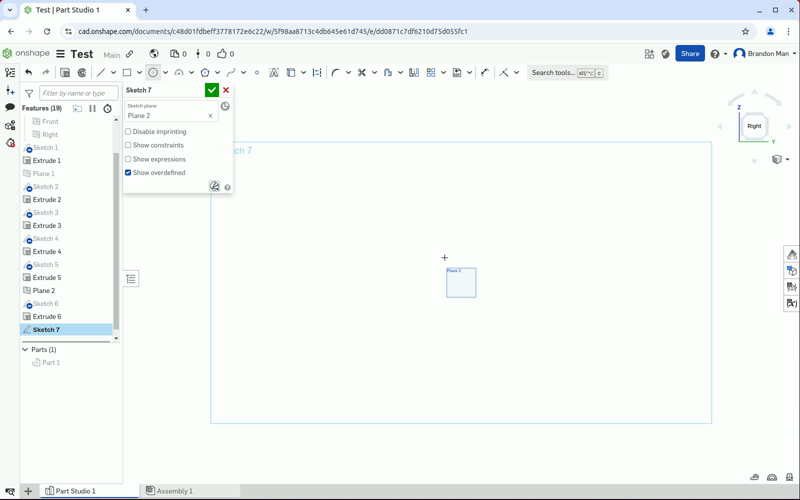
key_up(shift)
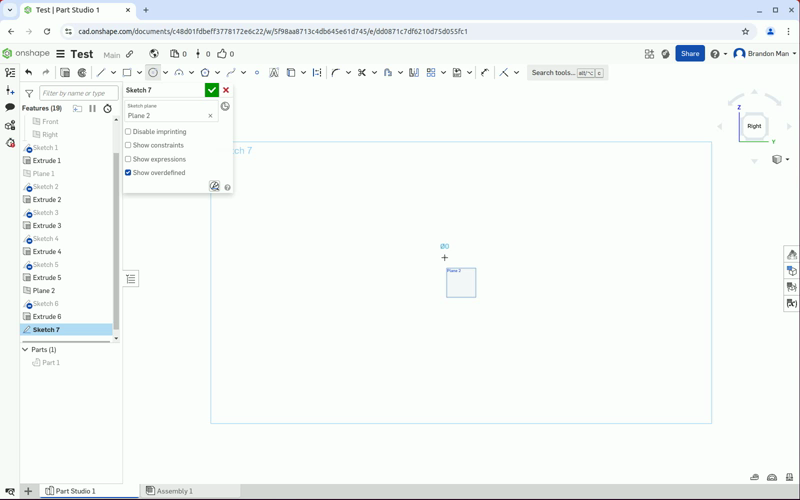
mouse_move(446, 257)
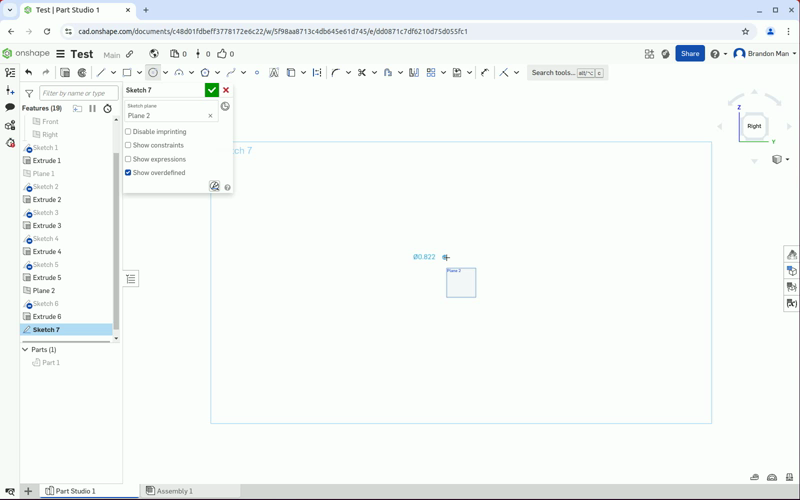
scroll(6)
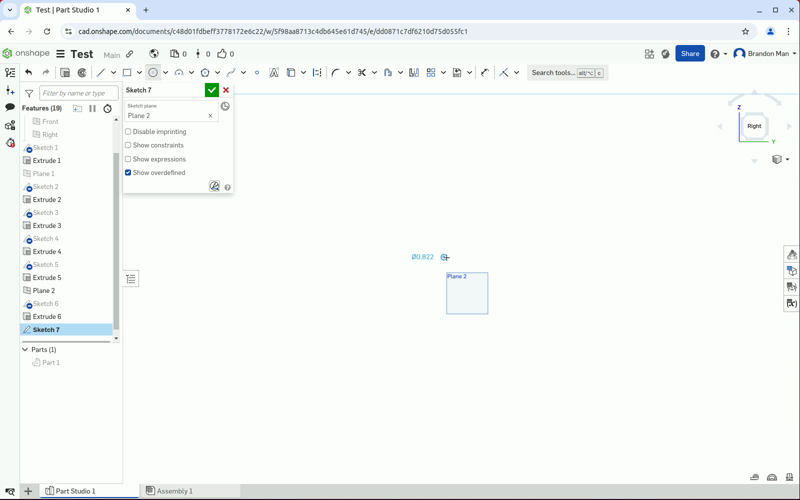
scroll(6)
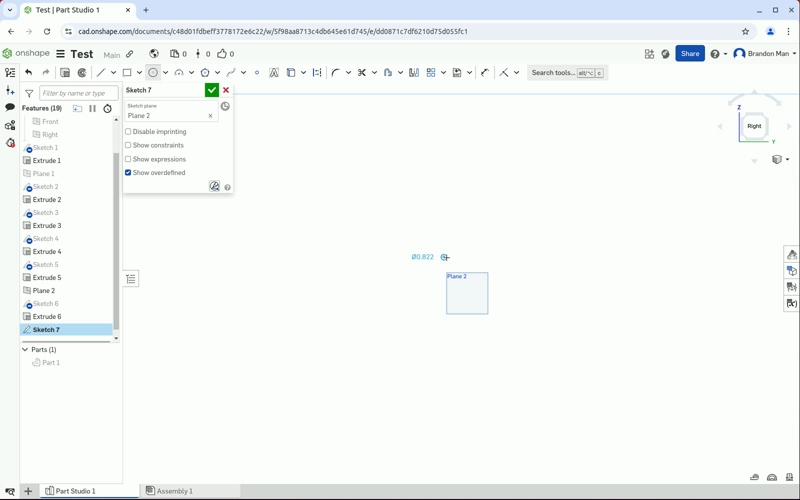
scroll(6)
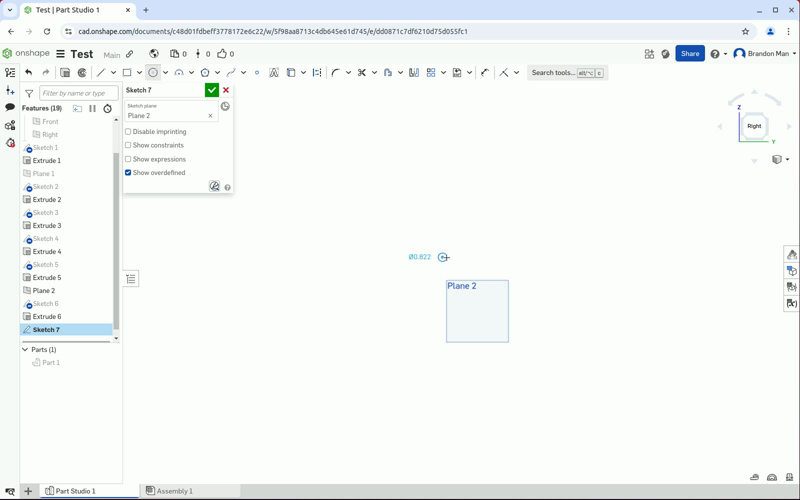
scroll(6)
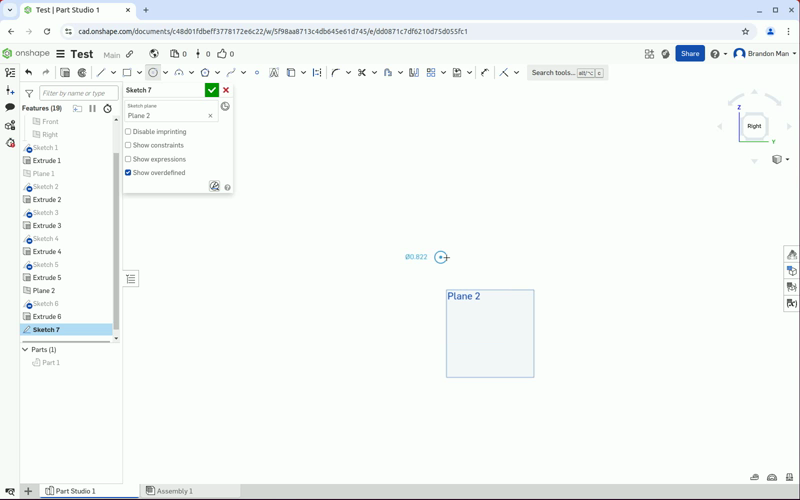
scroll(6)
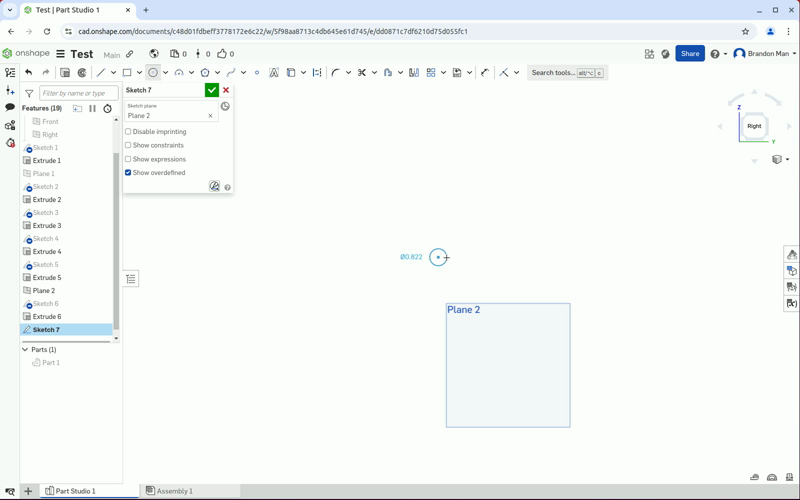
scroll(6)
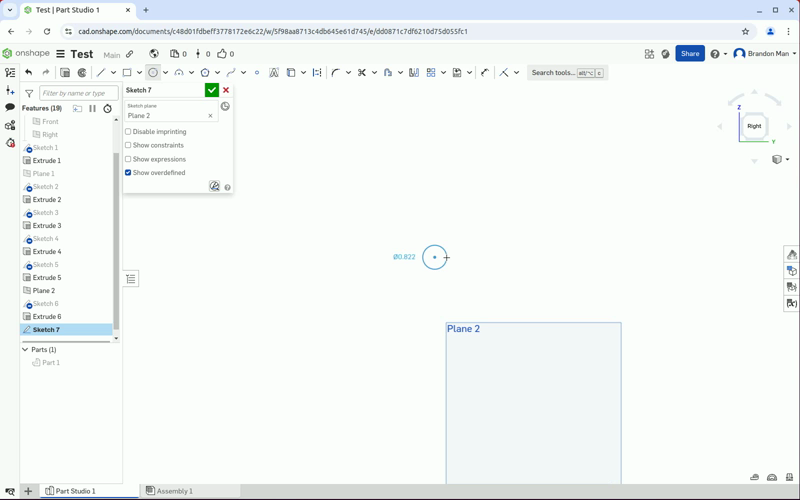
scroll(6)
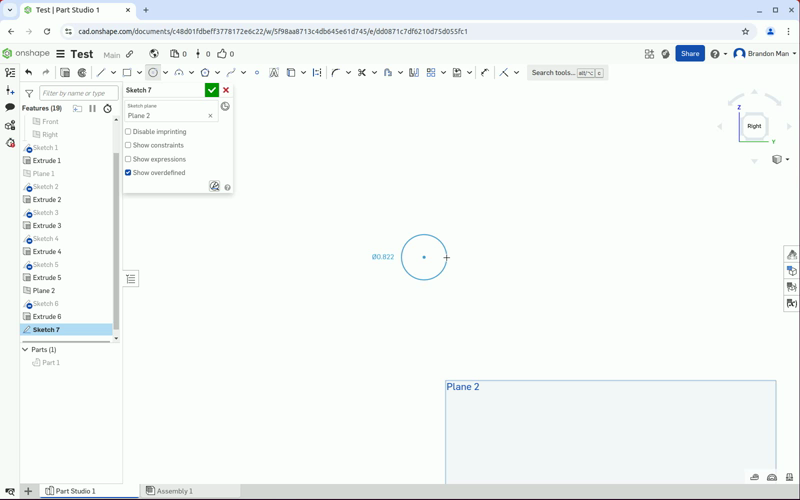
click(446, 257)
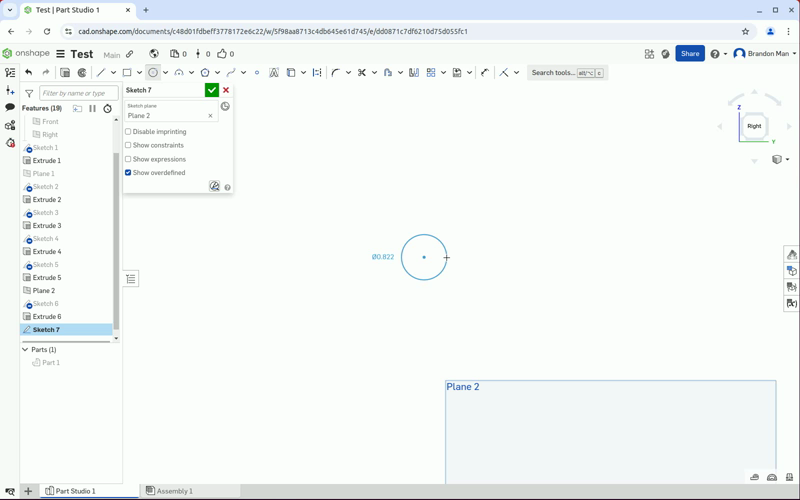
scroll(-6)
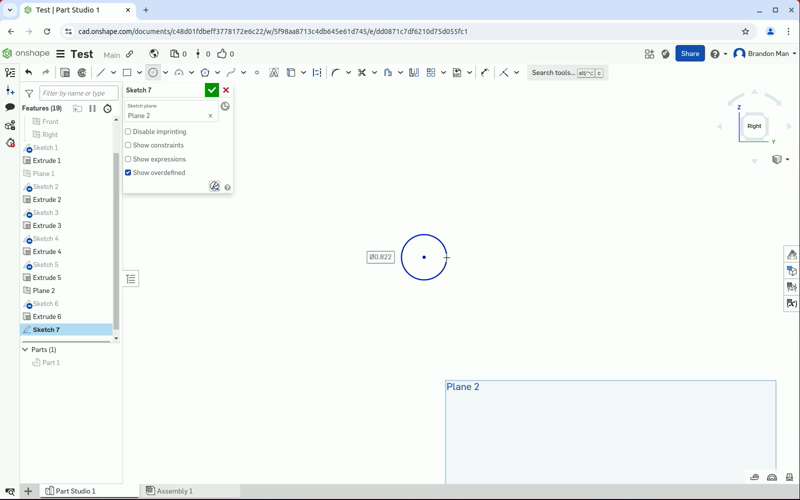
scroll(-6)
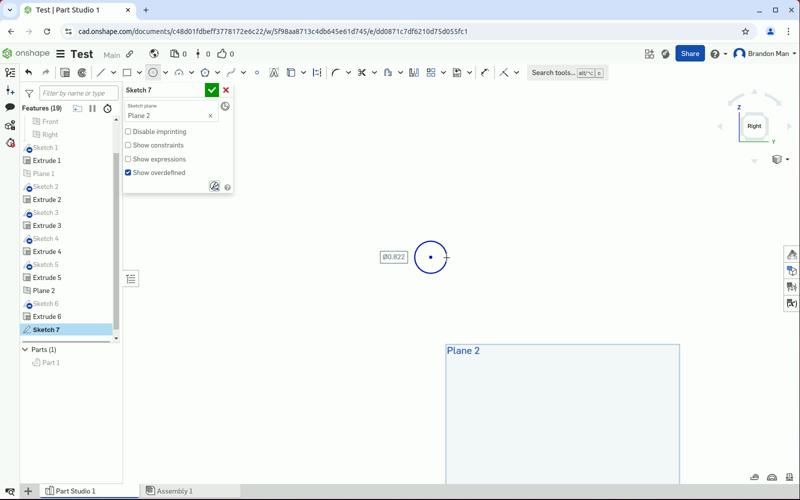
scroll(-6)
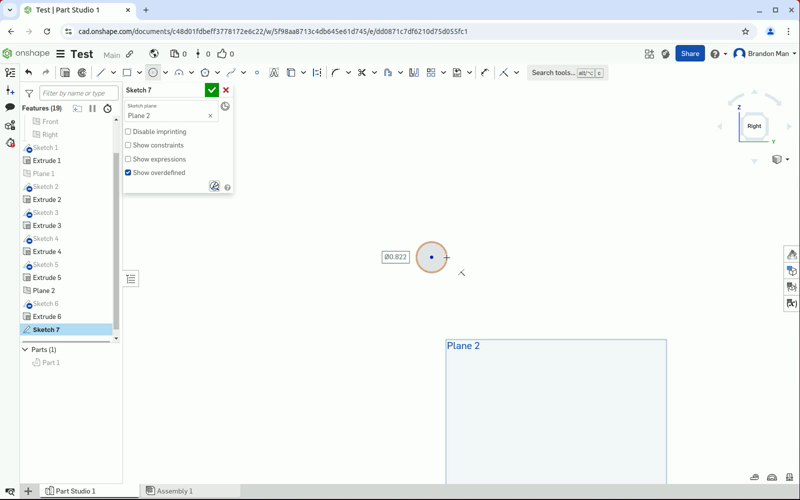
scroll(-6)
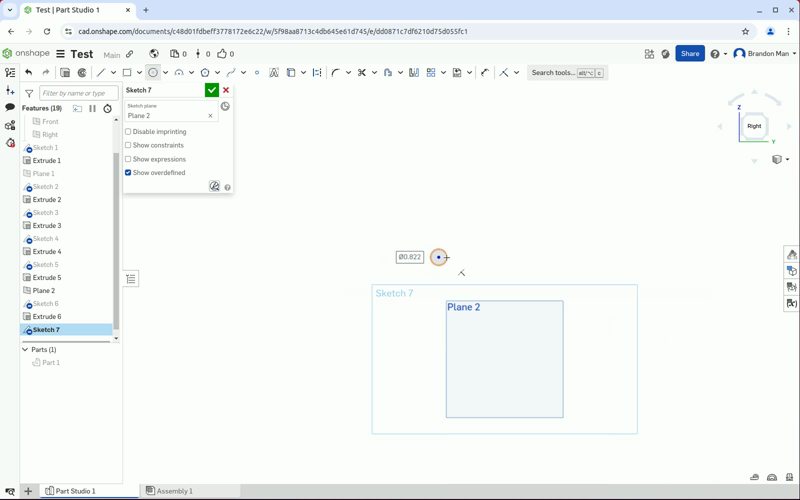
scroll(-6)
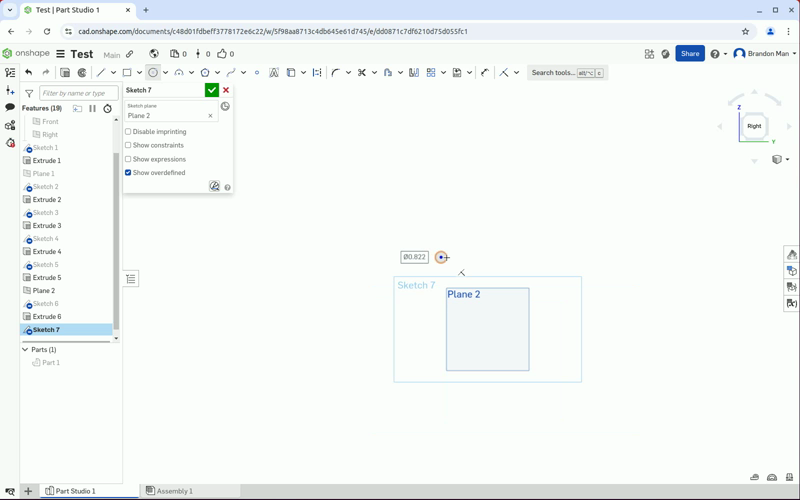
scroll(-6)
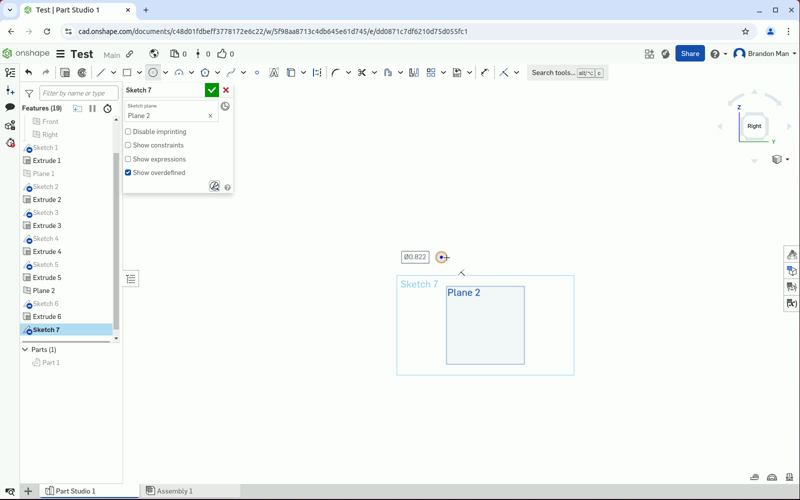
scroll(-6)
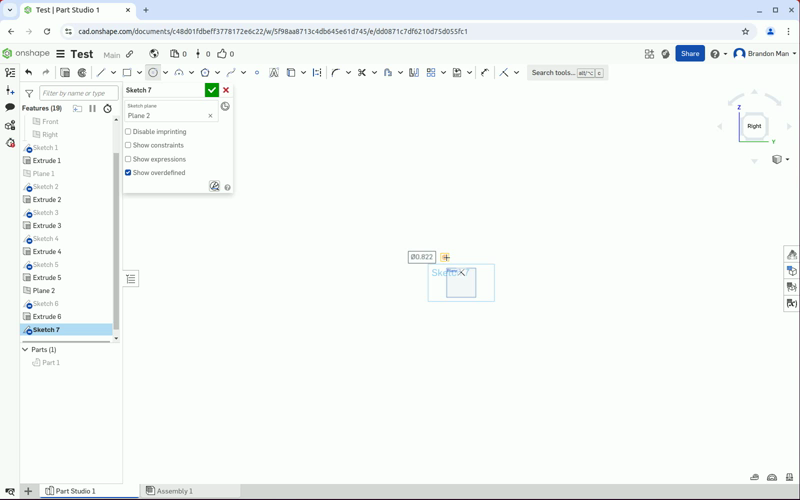
key(esc)
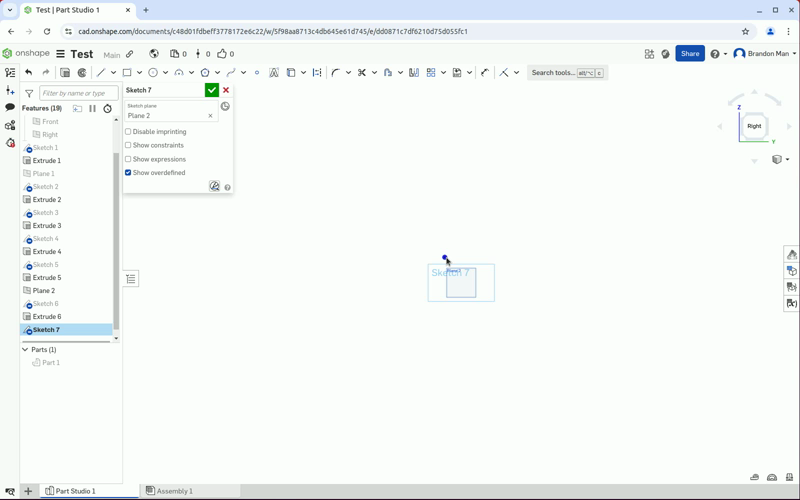
mouse_move(445, 257)
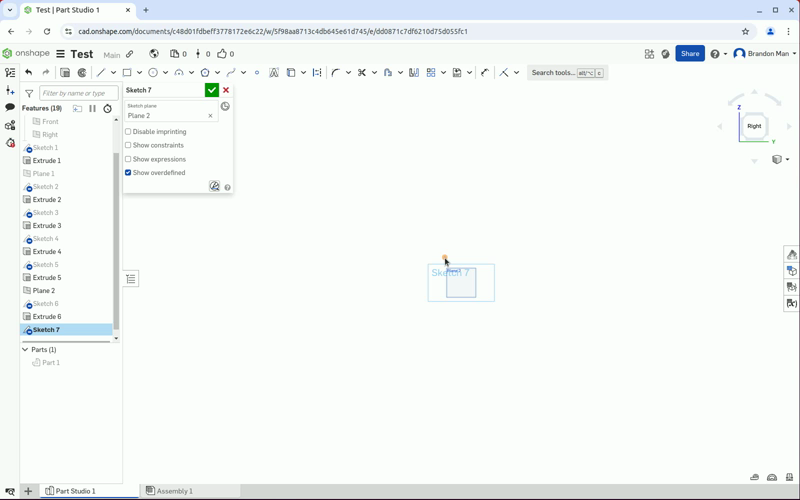
scroll(6)
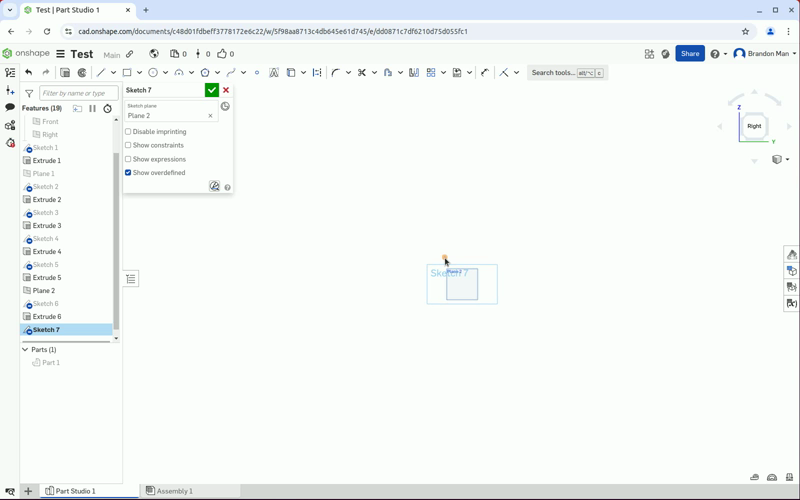
scroll(6)
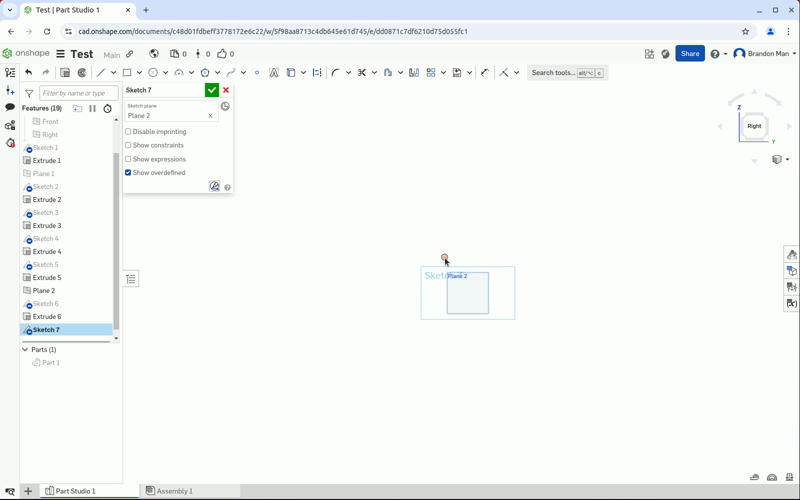
scroll(6)
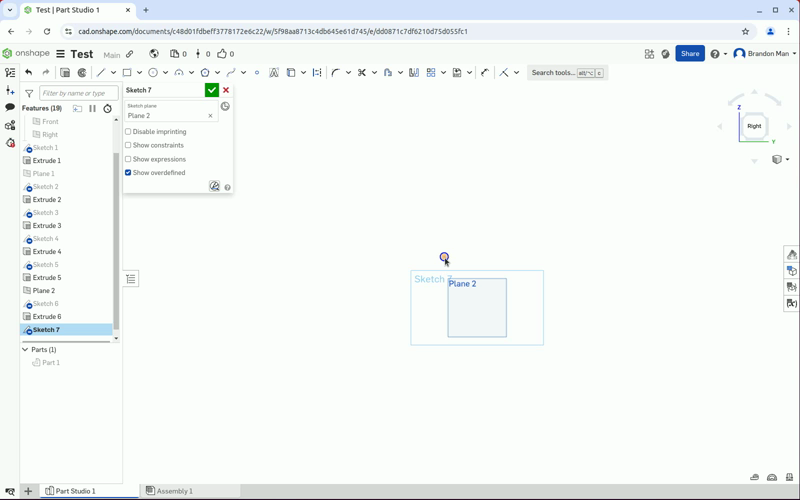
scroll(6)
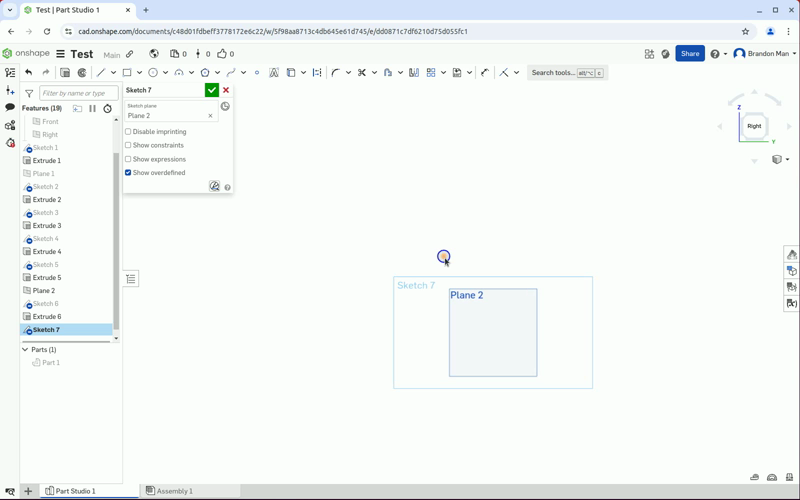
scroll(6)
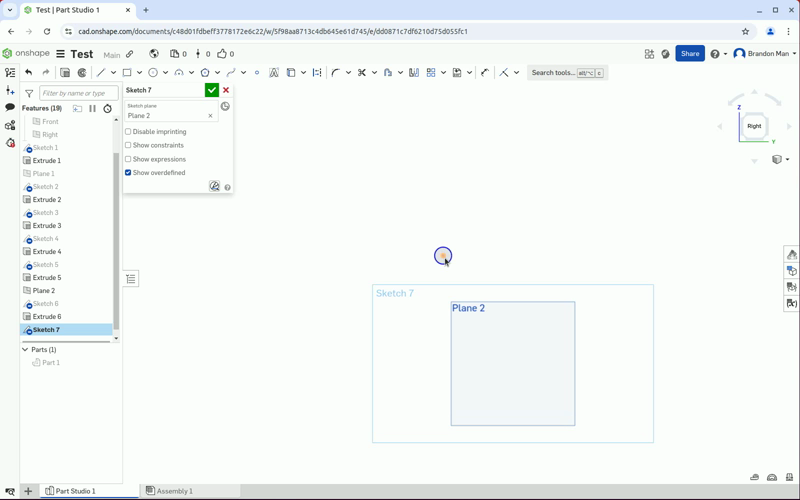
scroll(6)
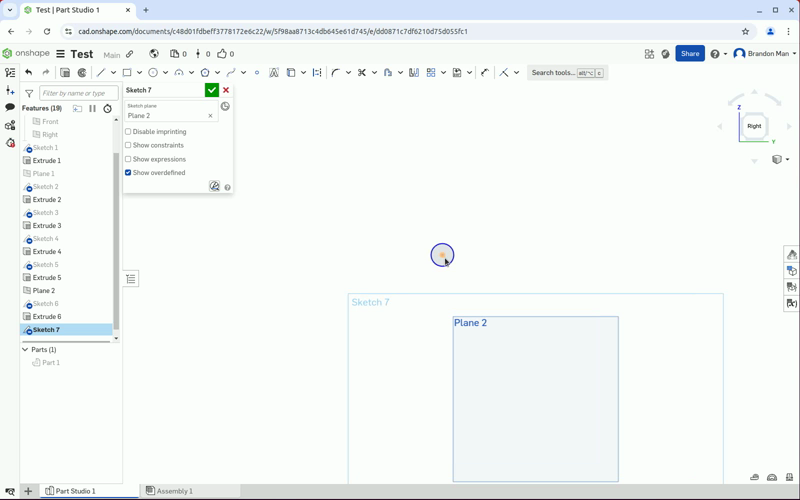
scroll(6)
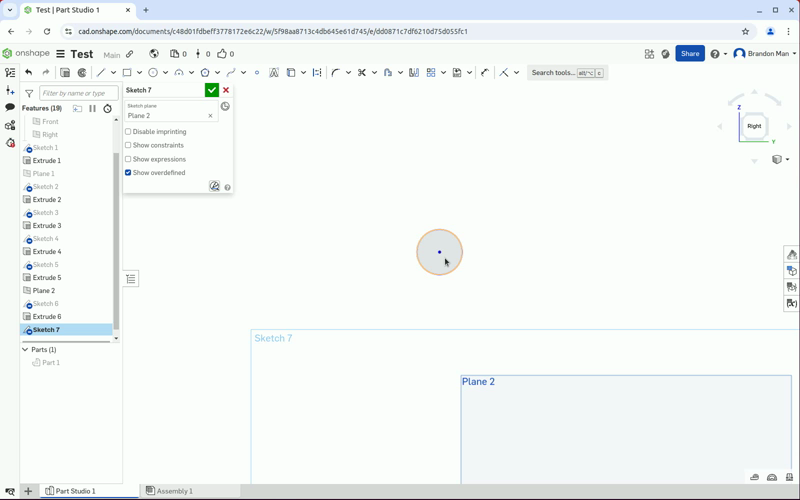
click(445, 257)
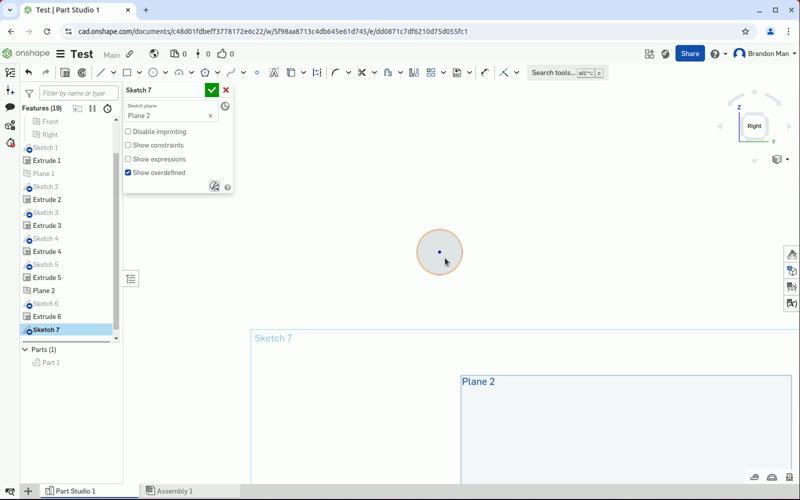
scroll(-6)
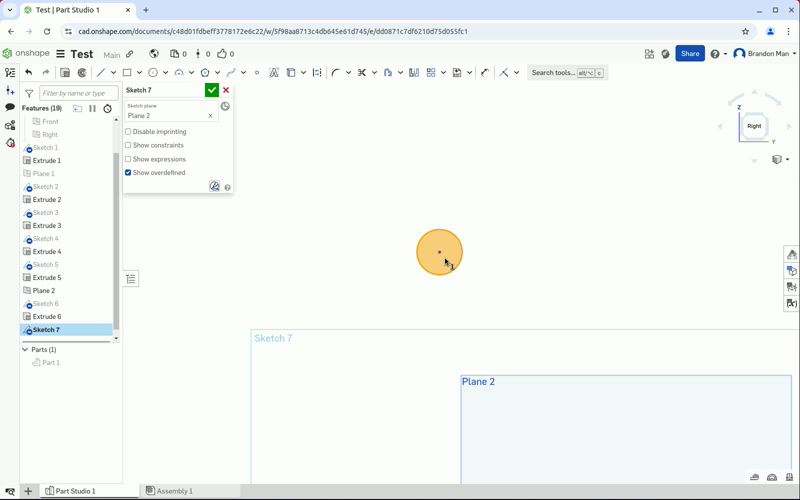
scroll(-6)
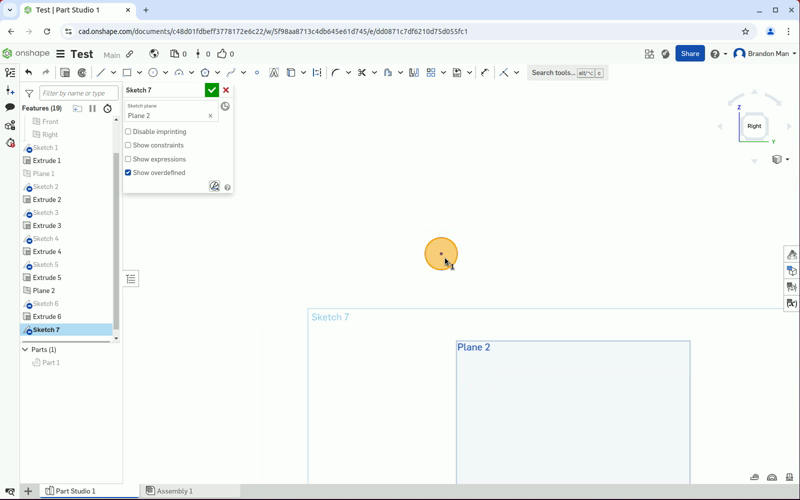
scroll(-6)
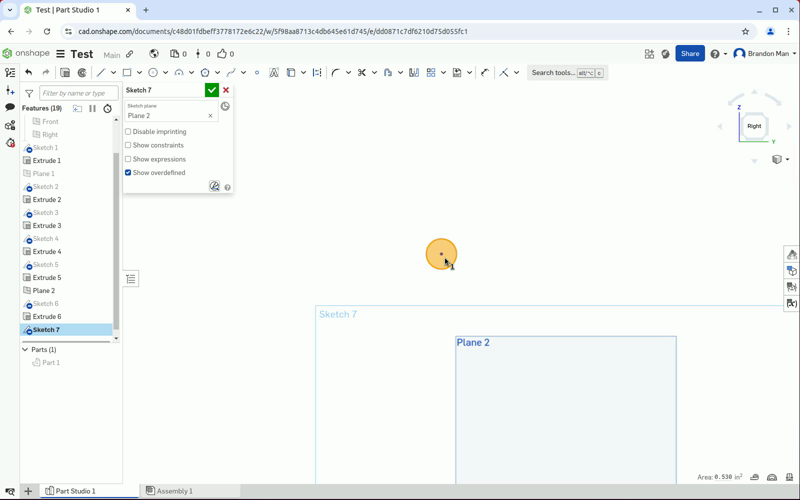
scroll(-6)
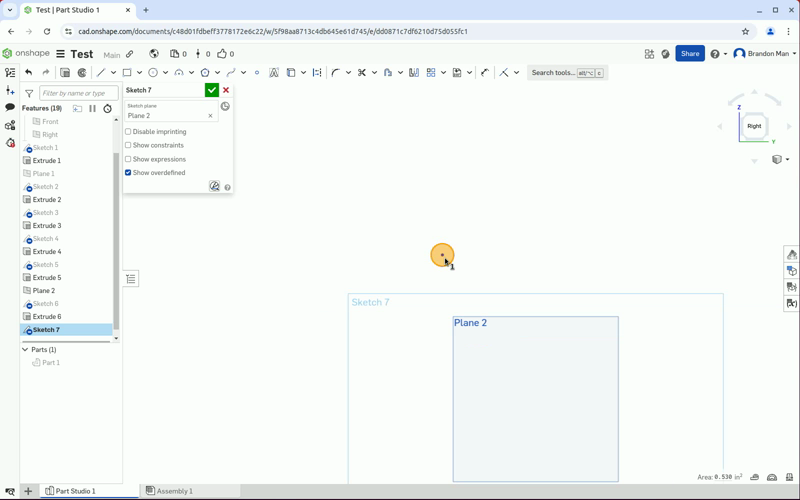
scroll(-6)
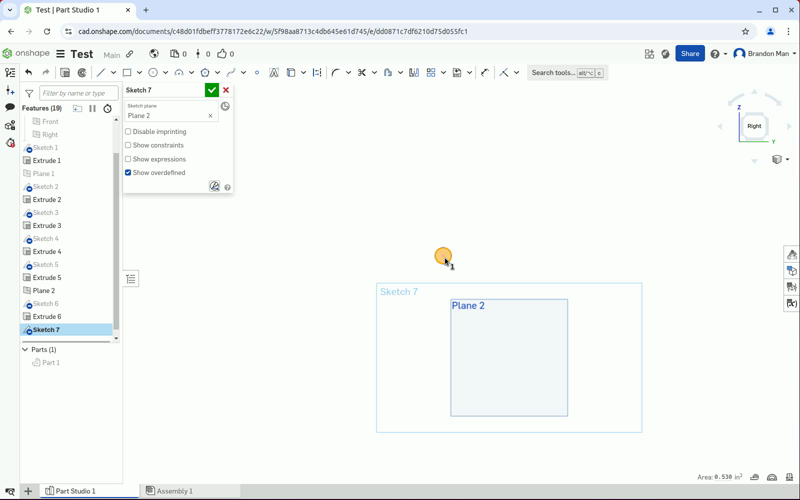
scroll(-6)
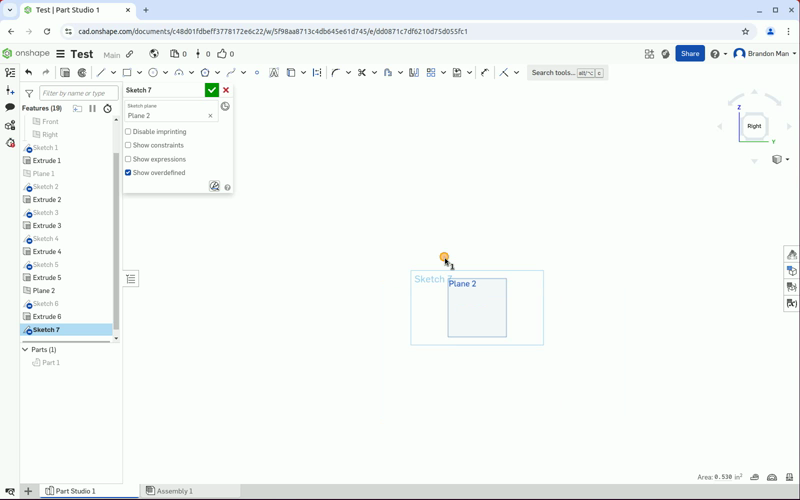
scroll(-6)
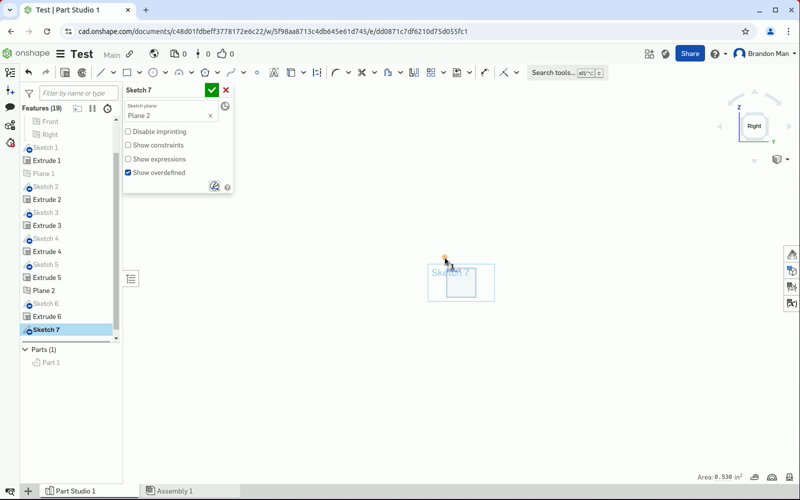
mouse_move(73, 352)
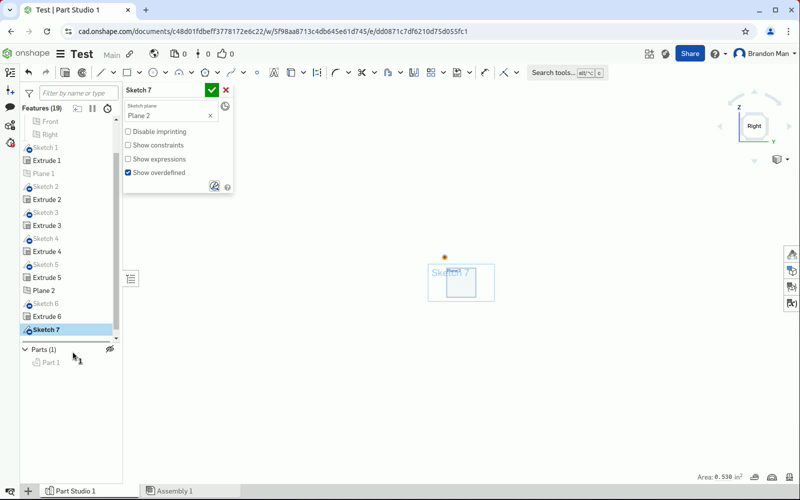
key(shift+y)
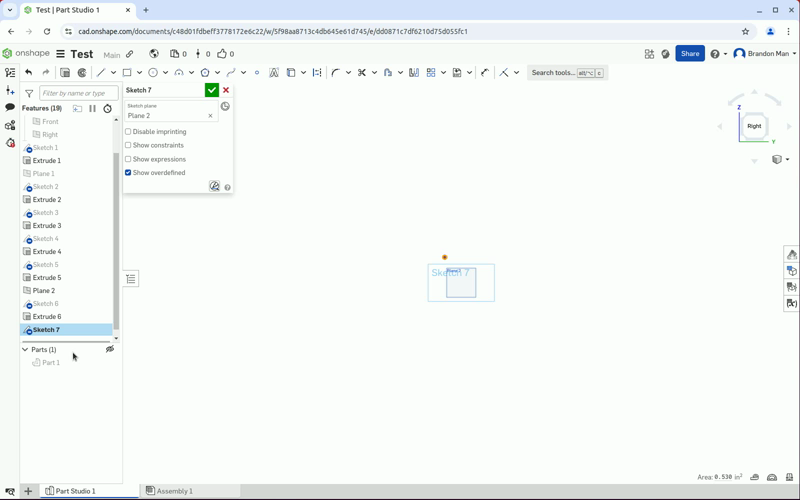
key(shift+e)
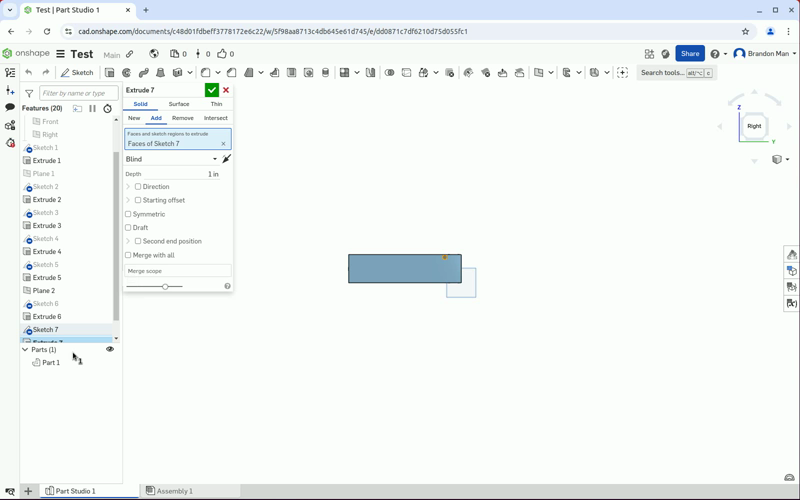
mouse_move(143, 106)
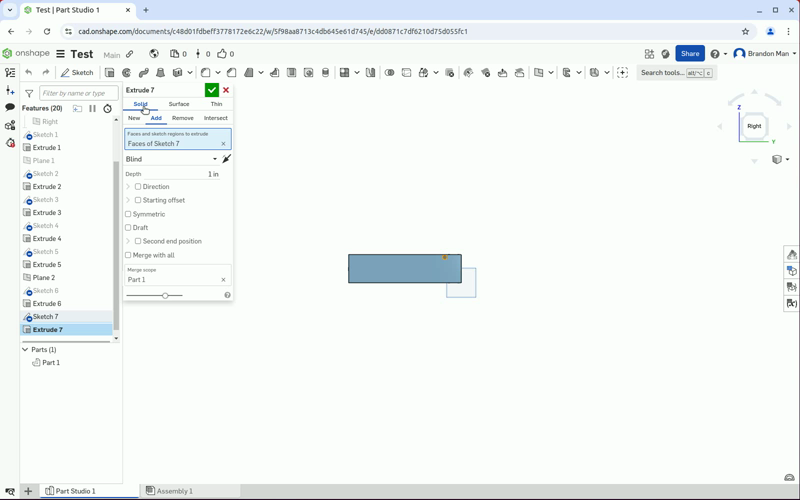
click(143, 106)
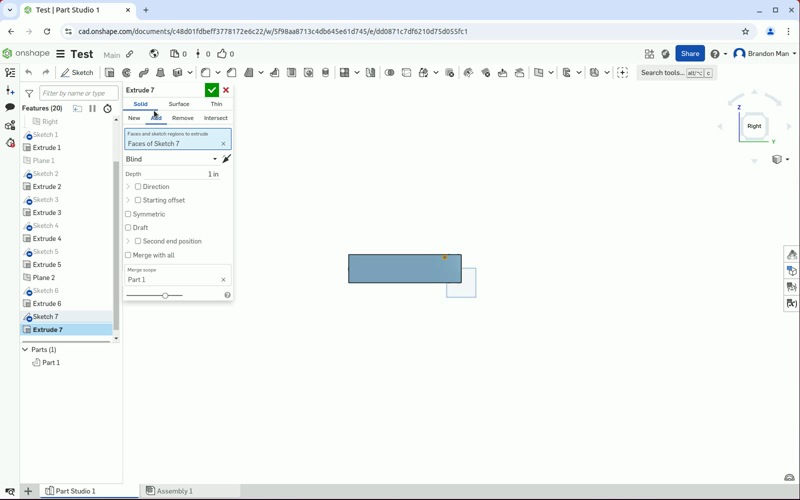
mouse_move(186, 120)
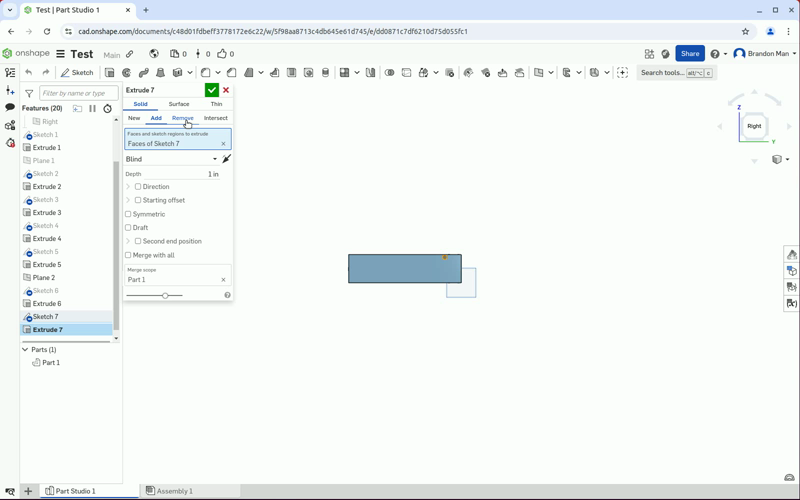
click(186, 120)
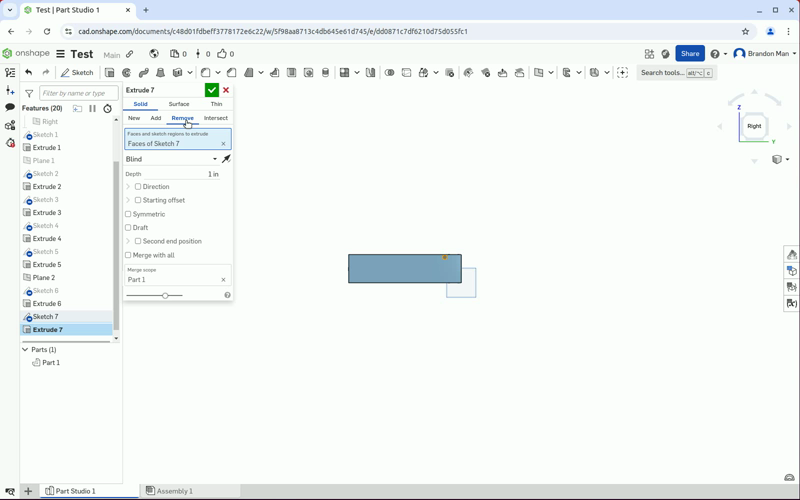
key(tab, 4)
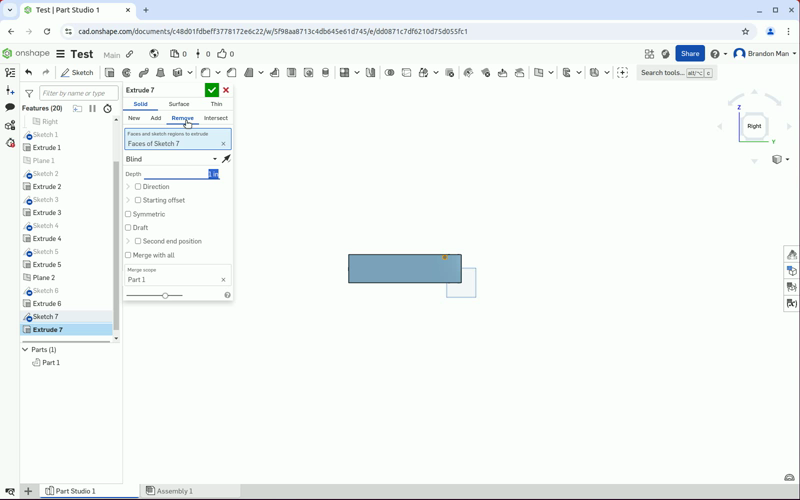
text(2.889)
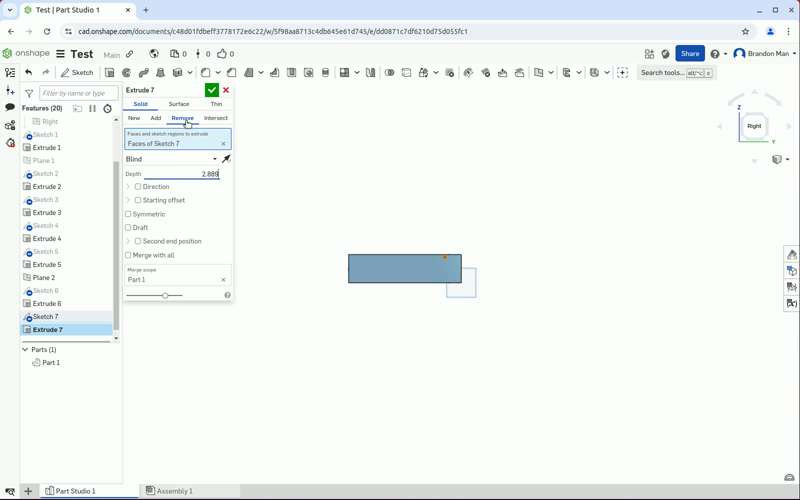
key(tab, 6)
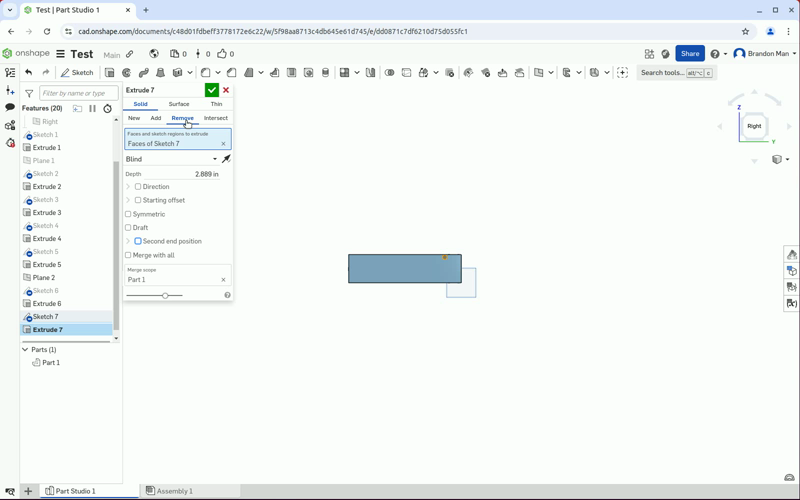
key(space)
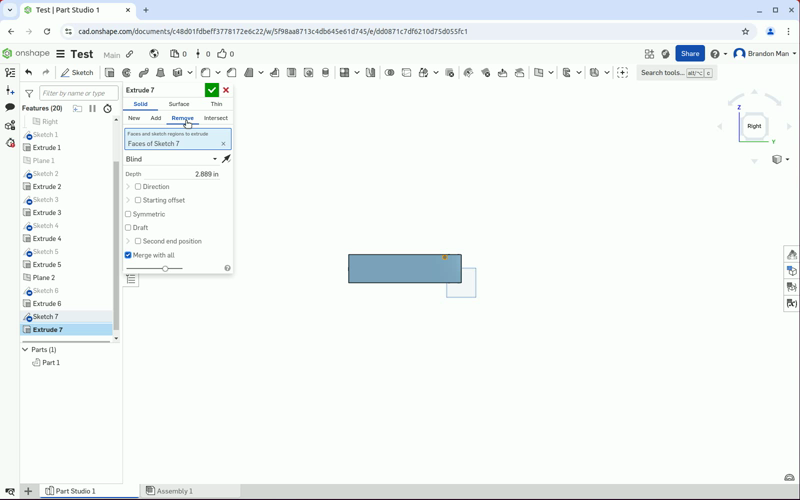
key(enter)
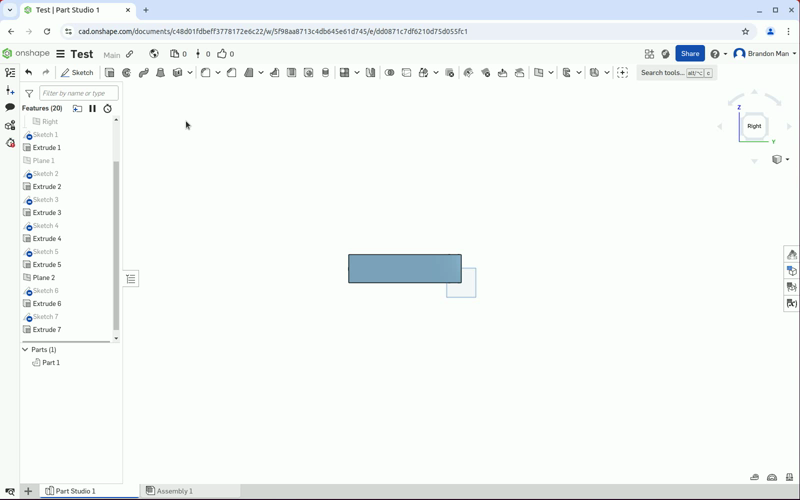
key(shift+h)
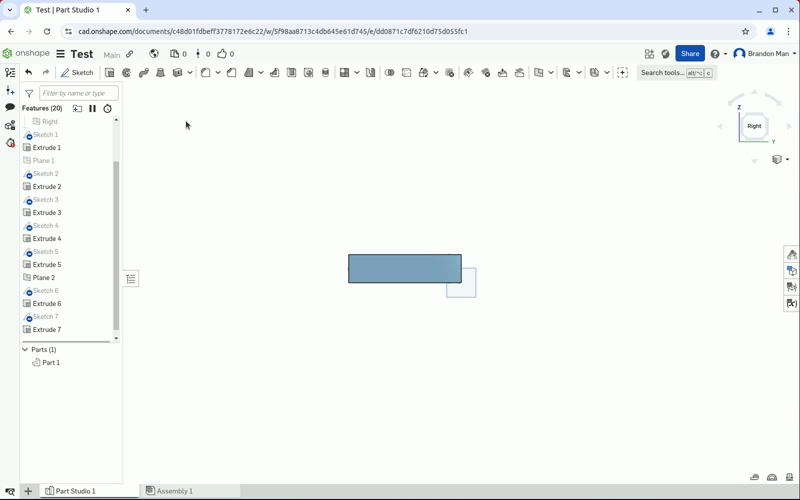
key(shift+h)
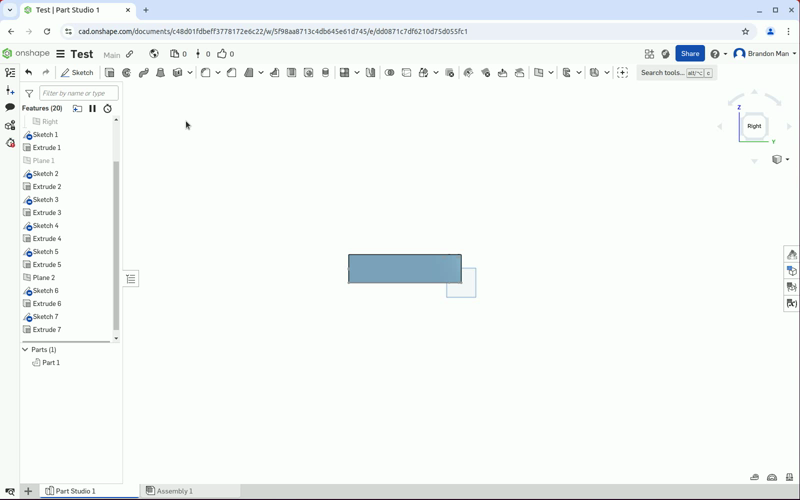
key(shift+7)
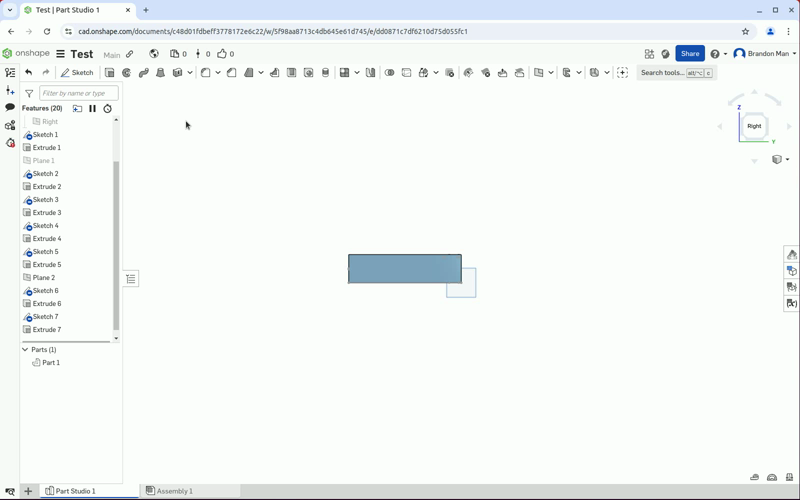
key(right, 2)
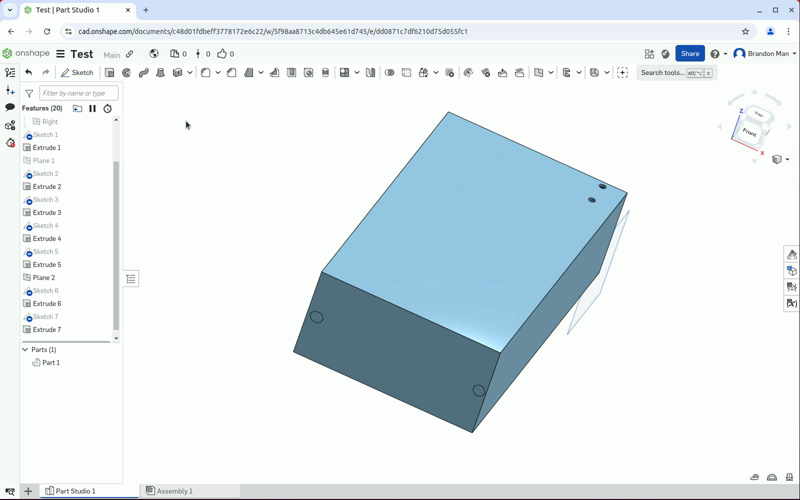
key(down, 2)
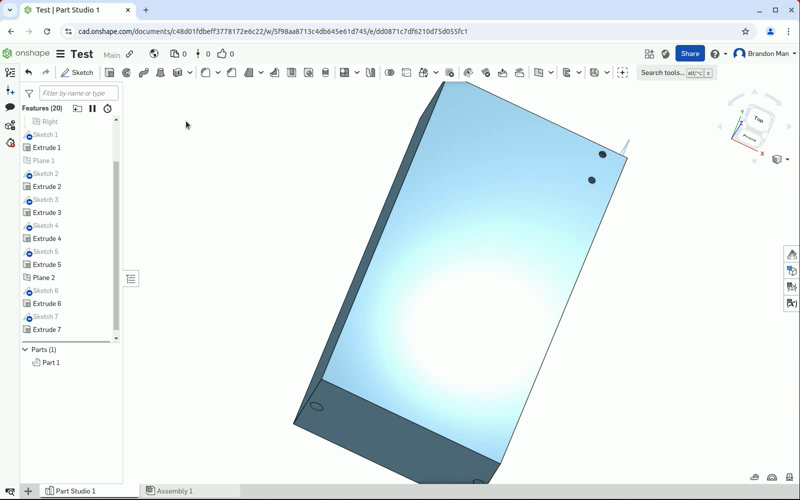
key(up, 2)
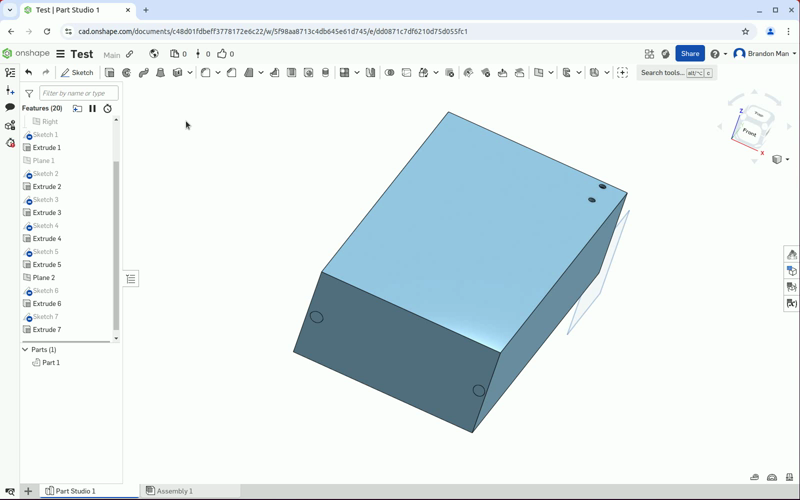
key(left, 2)
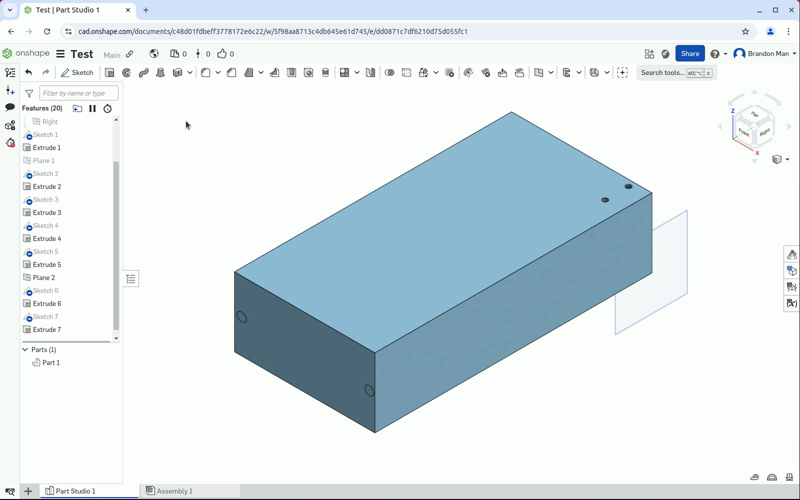
mouse_move(69, 137)
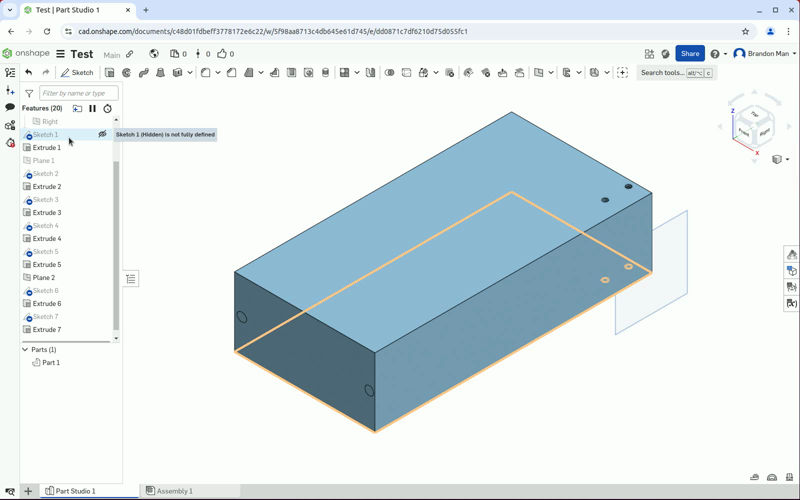
click(69, 137)